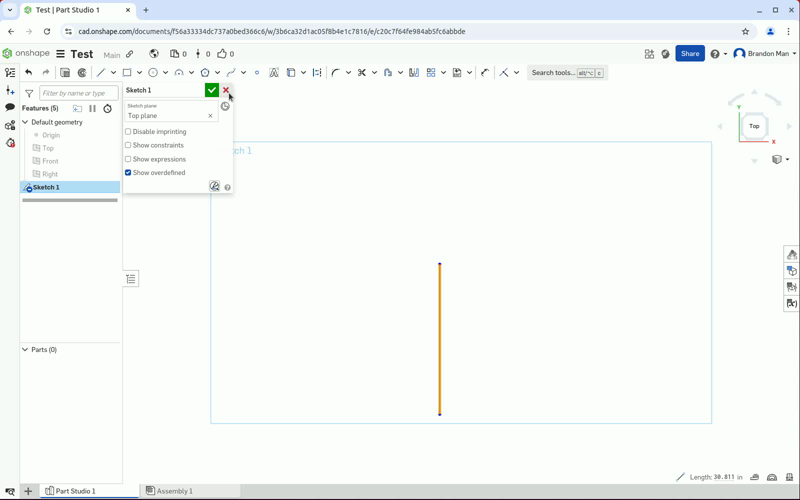
key(shift+h)
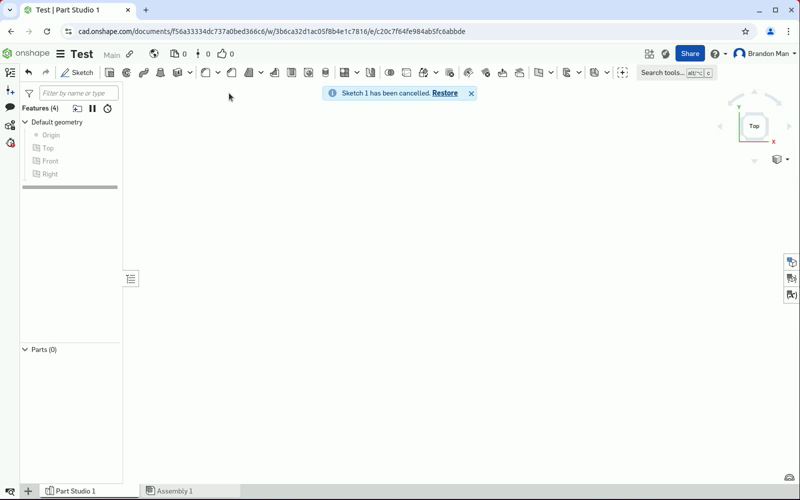
mouse_move(73, 352)
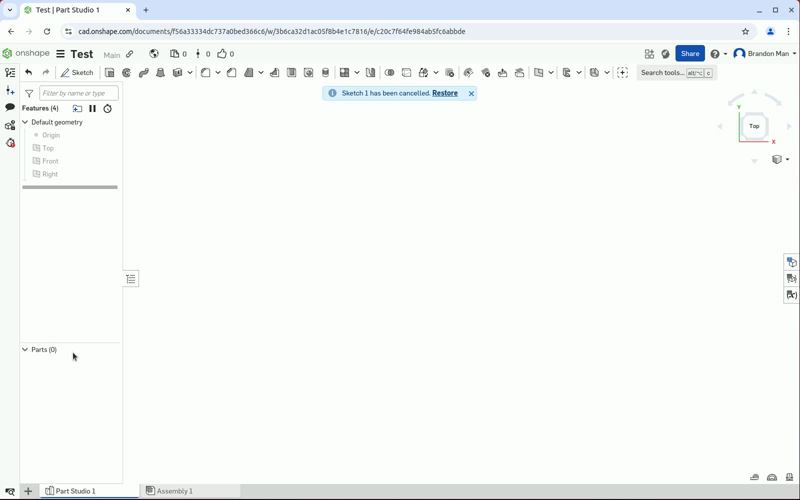
key(y)
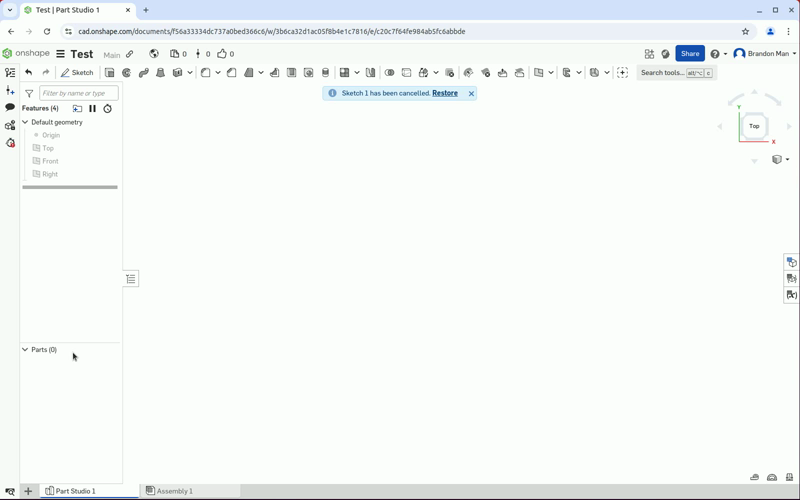
key(shift+p)
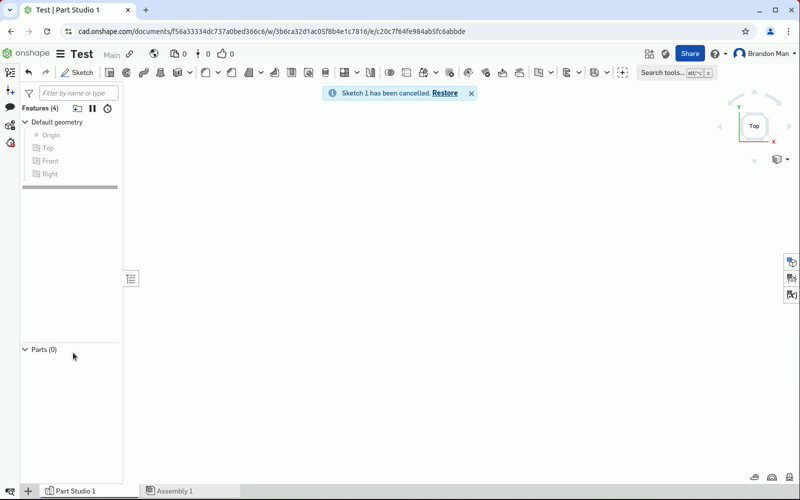
key(space)
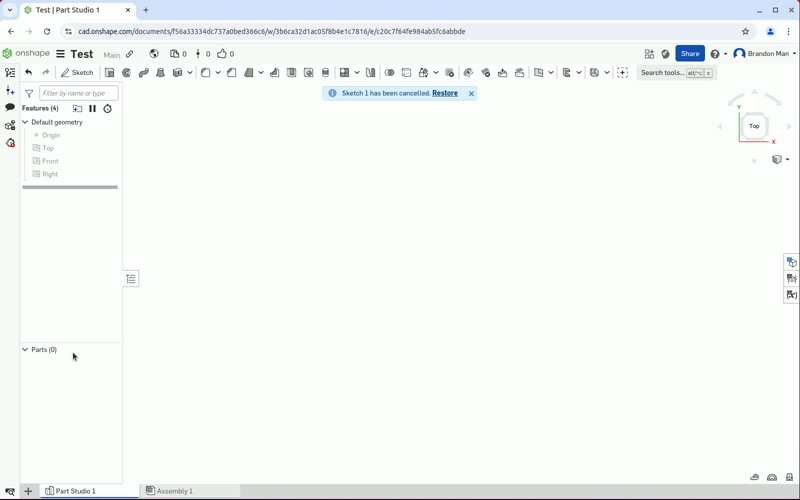
key_down(shift)
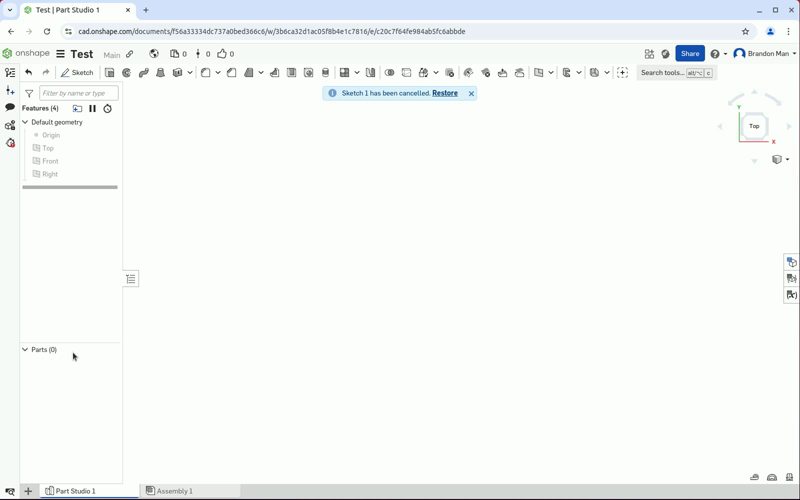
key(up)
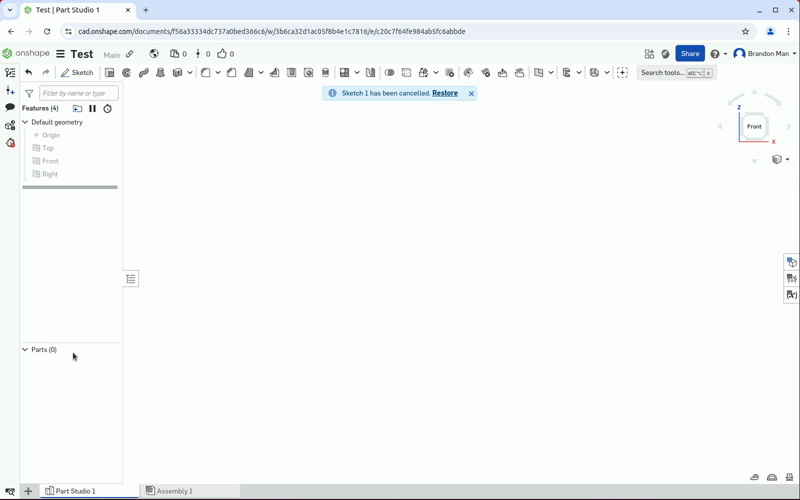
key_up(shift)
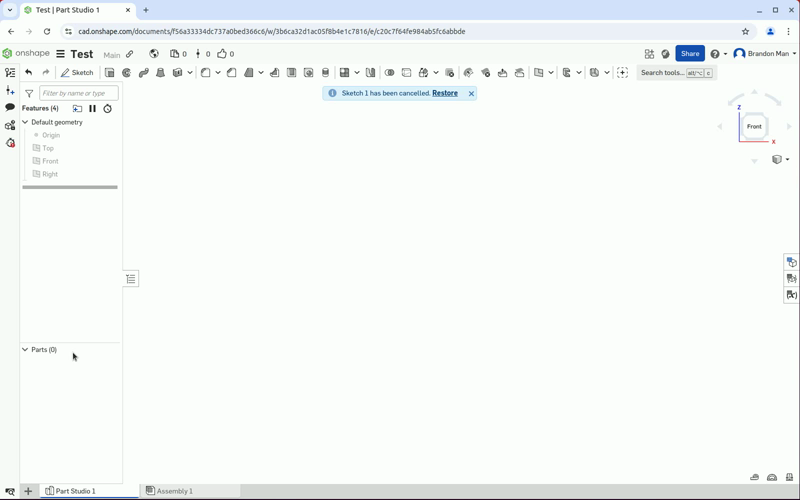
mouse_move(73, 352)
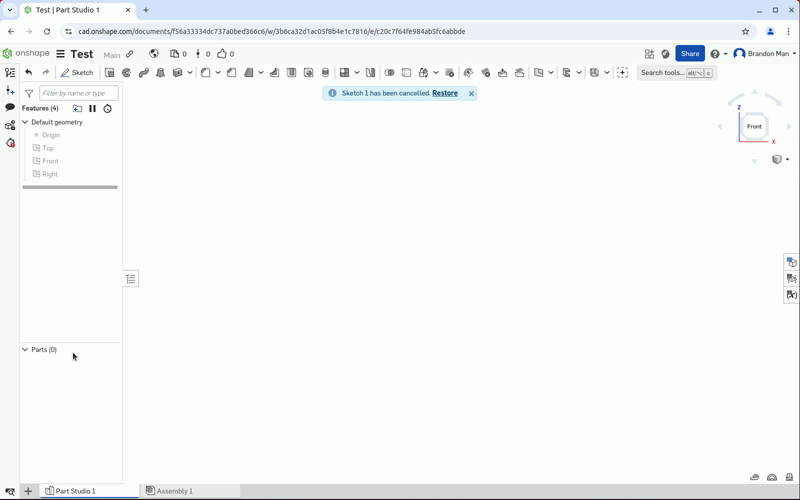
key(shift+y)
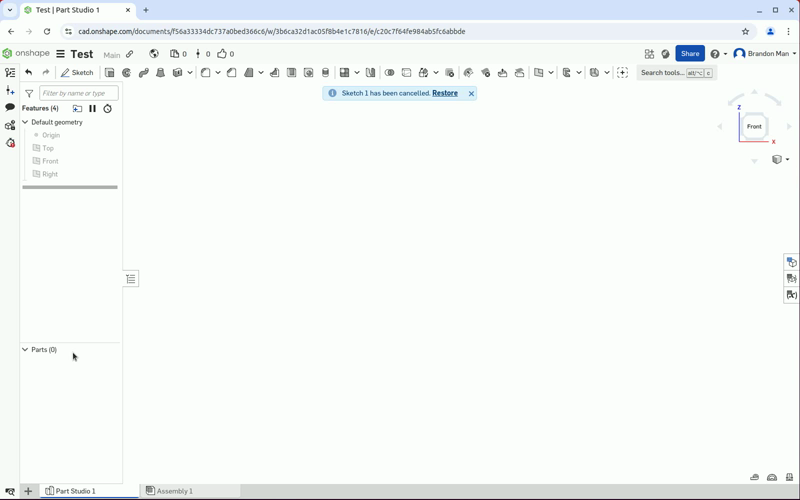
key(shift+s)
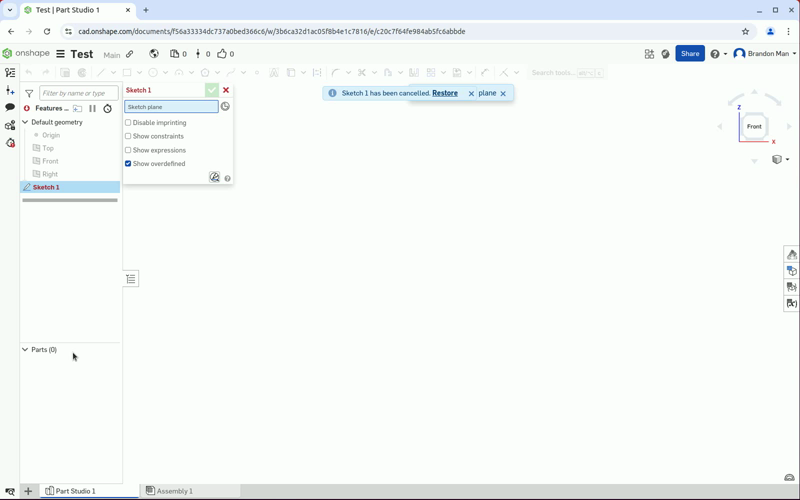
mouse_move(73, 163)
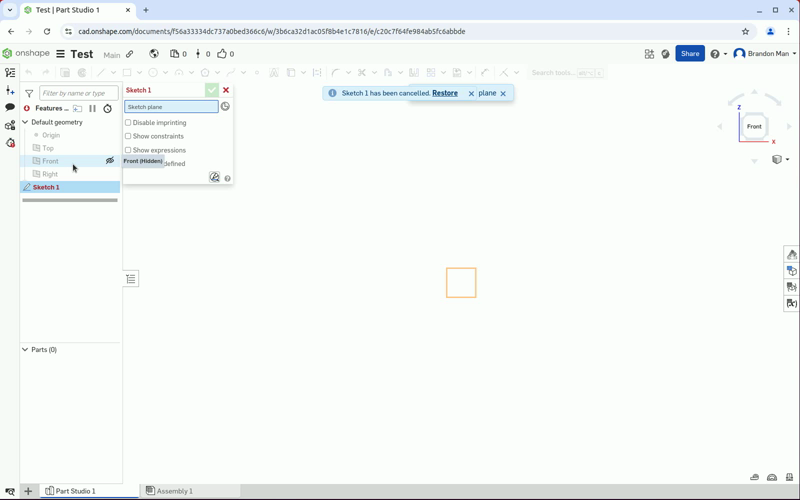
click(73, 163)
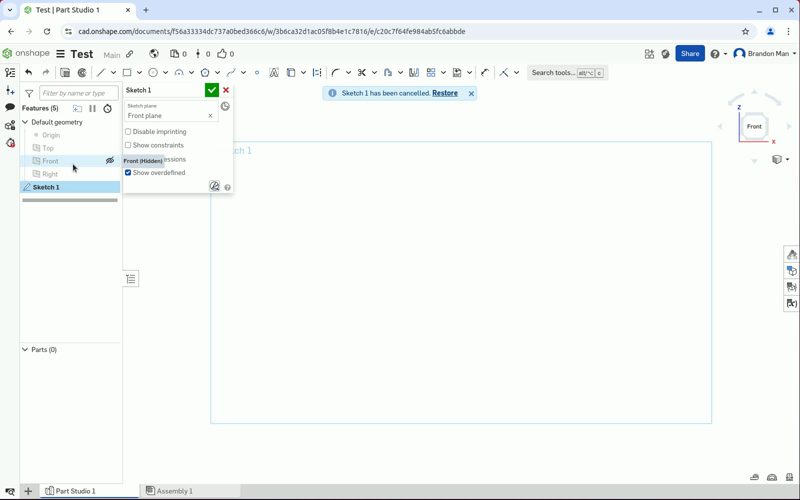
mouse_move(73, 352)
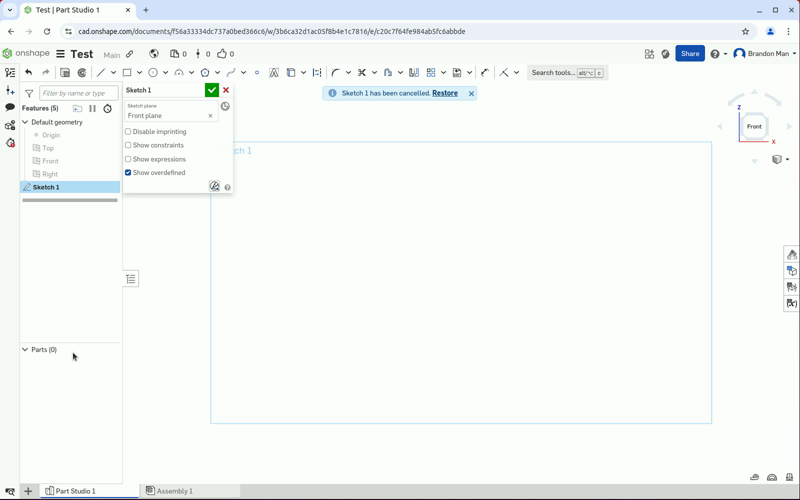
key(y)
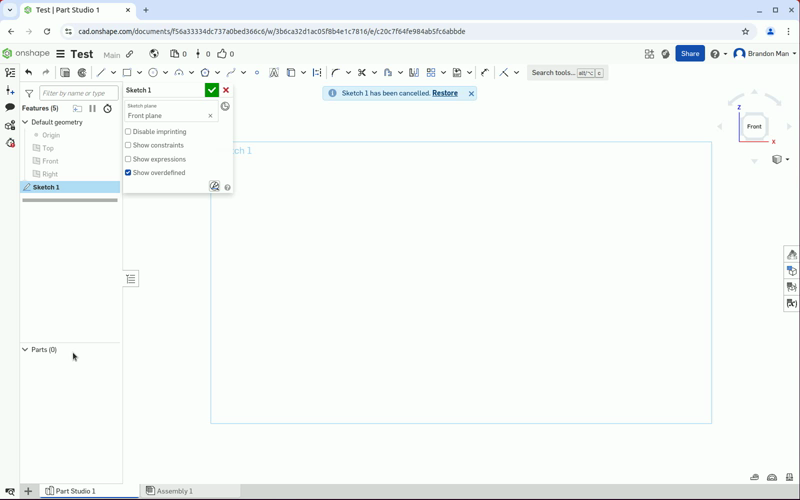
key(c)
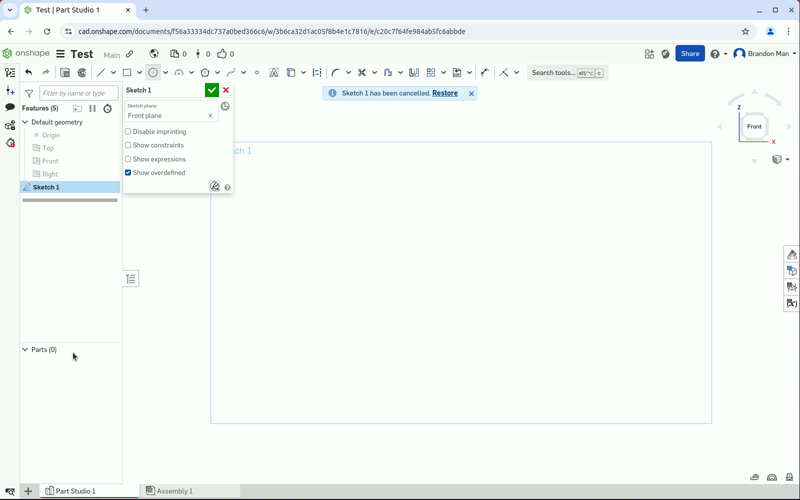
key_down(shift)
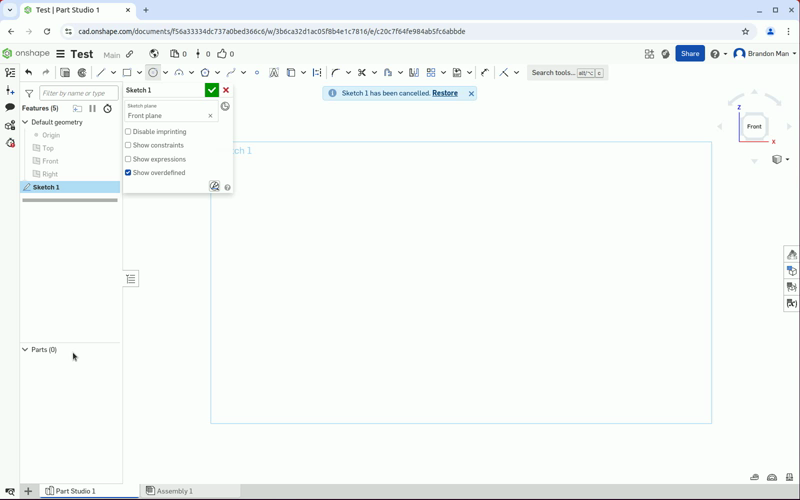
mouse_move(461, 282)
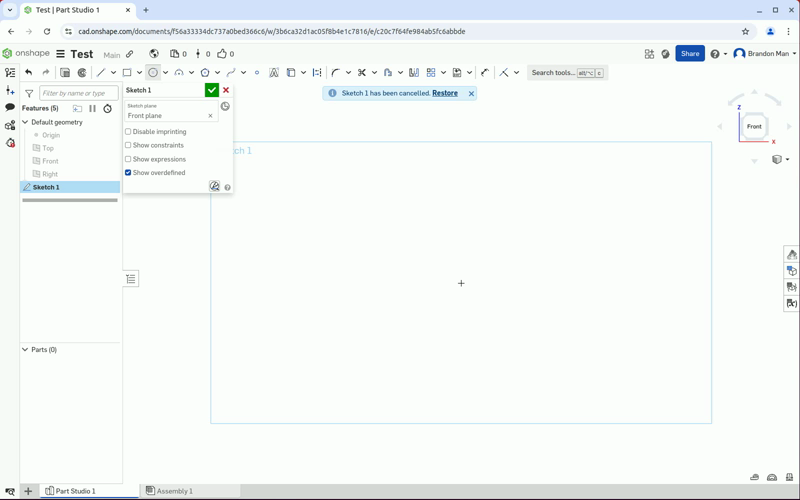
click(461, 282)
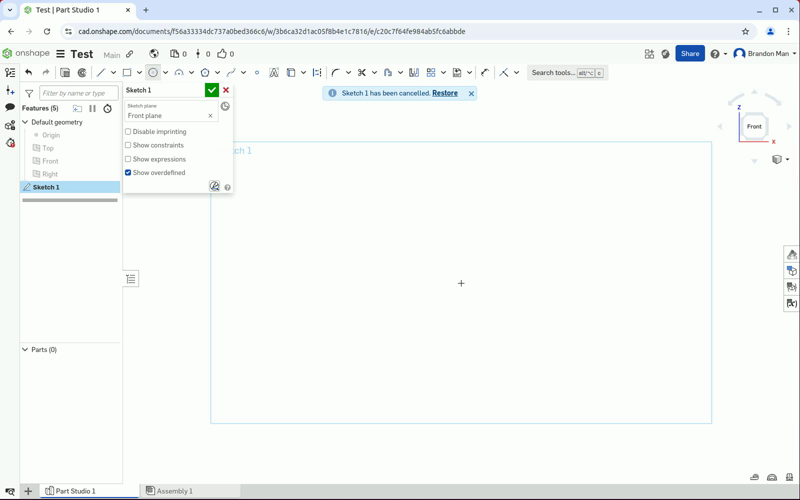
key_up(shift)
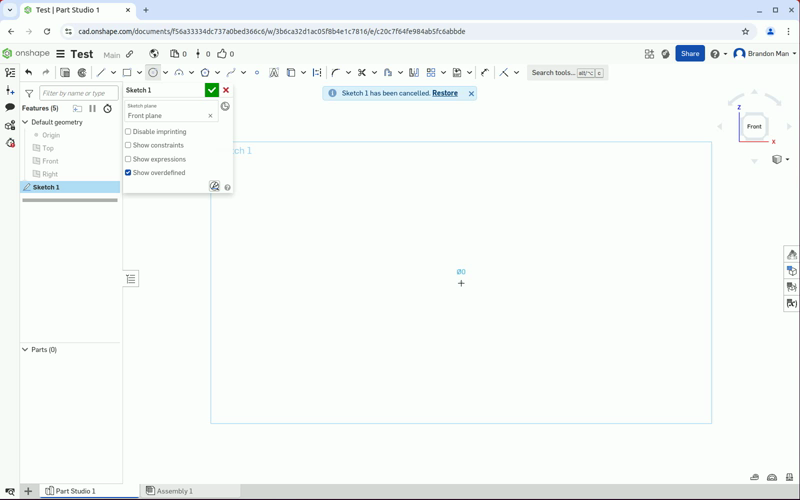
mouse_move(468, 282)
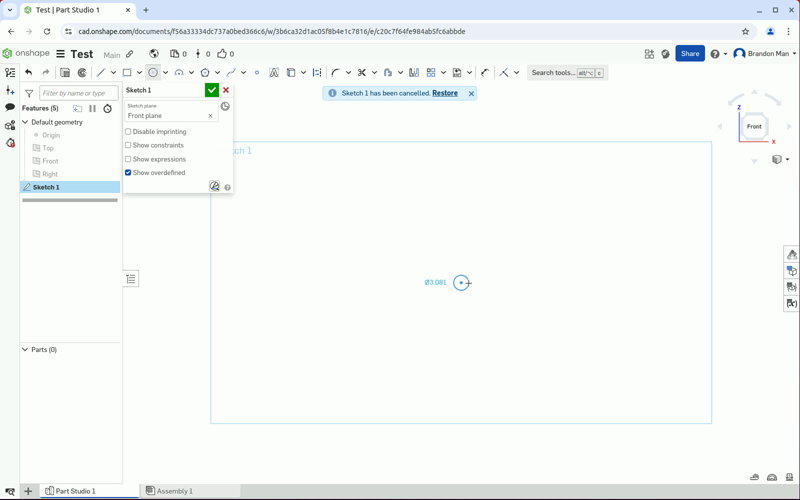
click(468, 282)
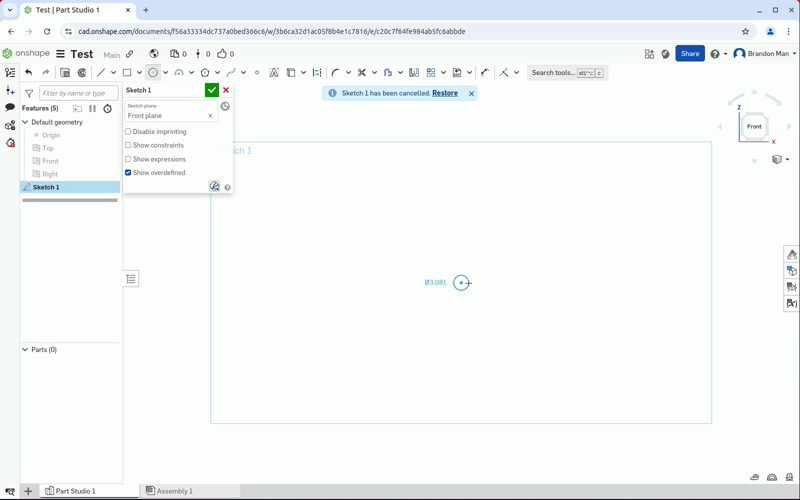
key(esc)
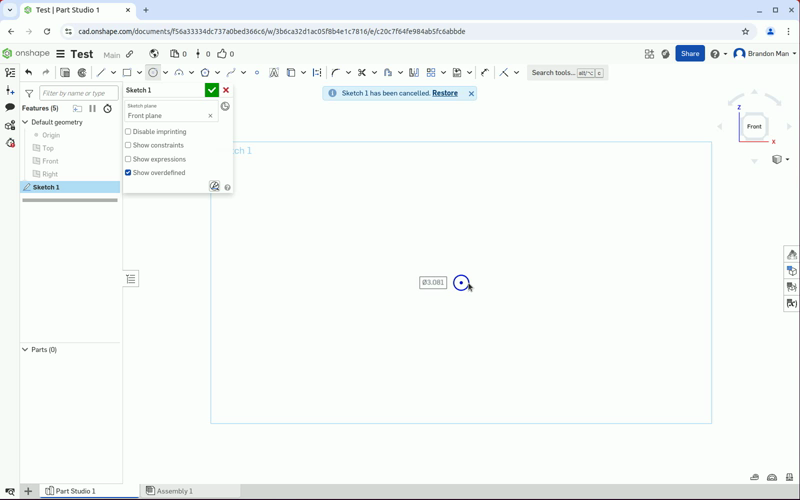
key(l)
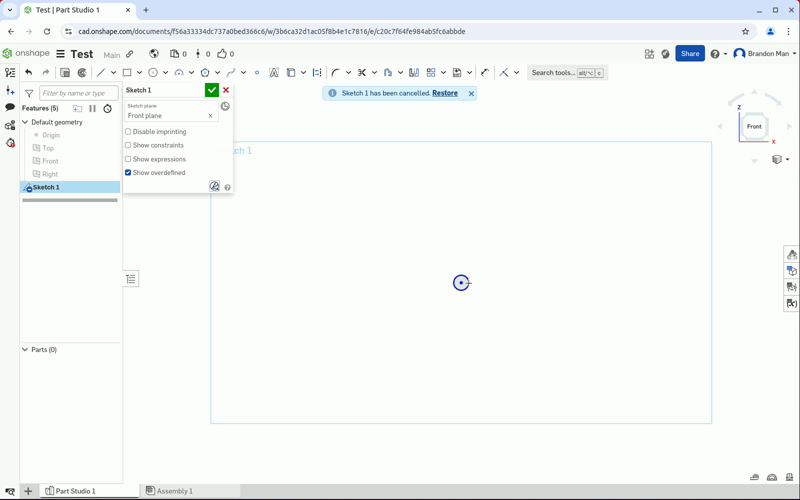
key_down(shift)
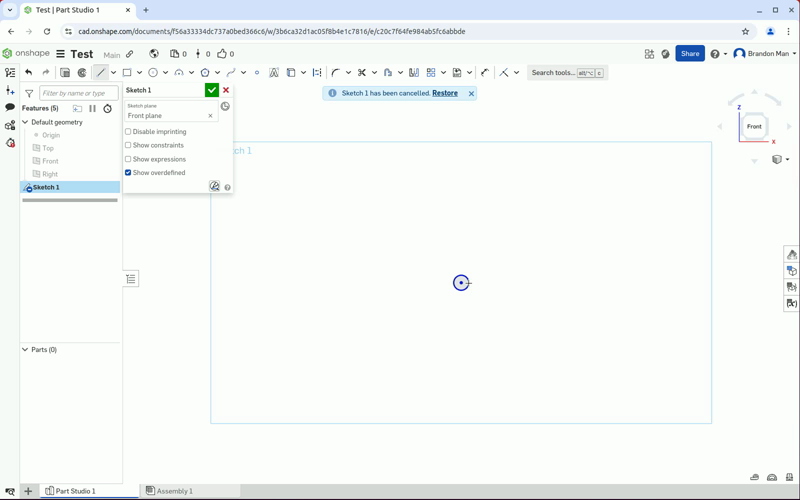
mouse_move(456, 285)
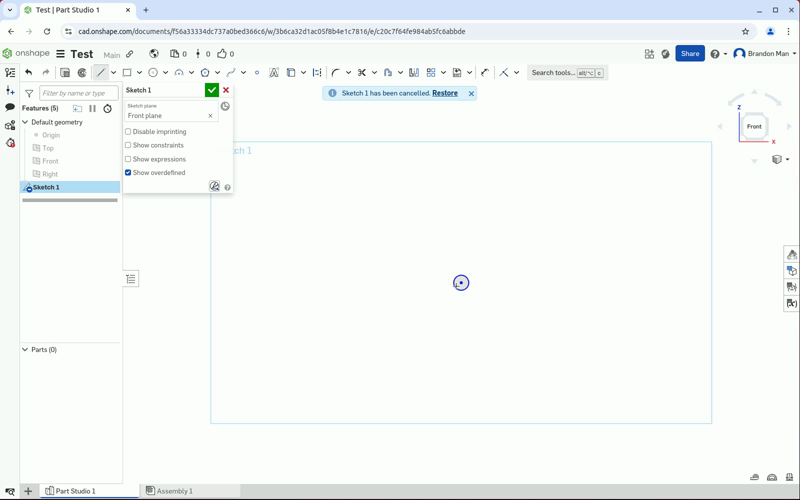
click(456, 285)
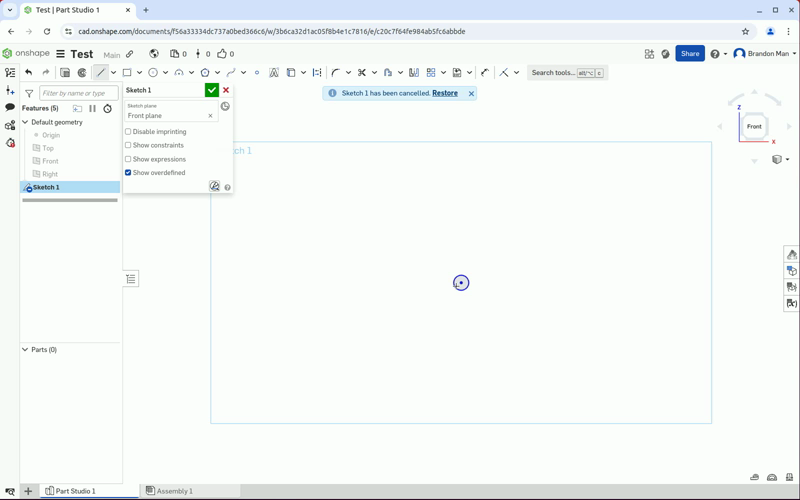
key_up(shift)
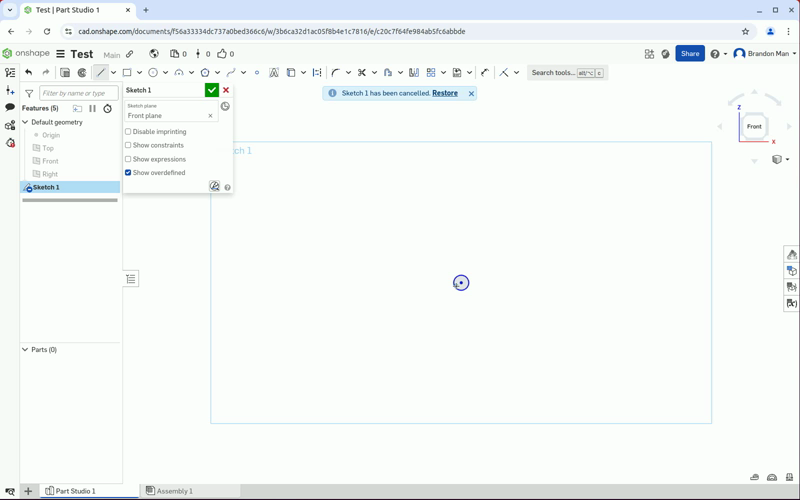
key_down(shift)
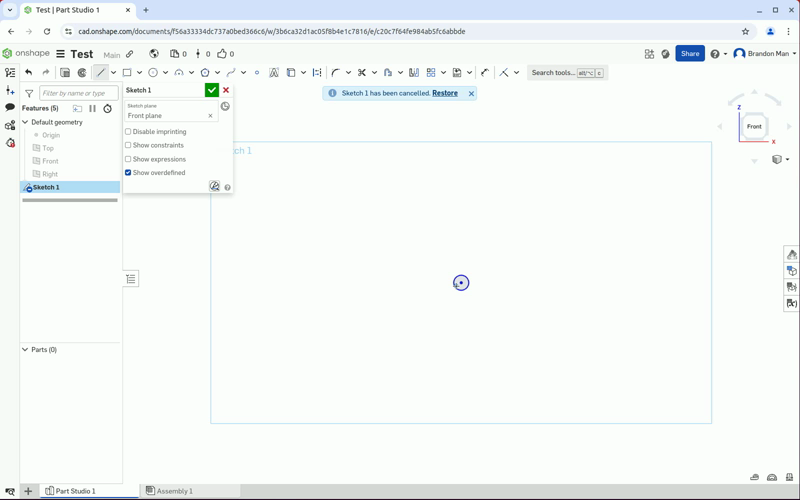
mouse_move(486, 285)
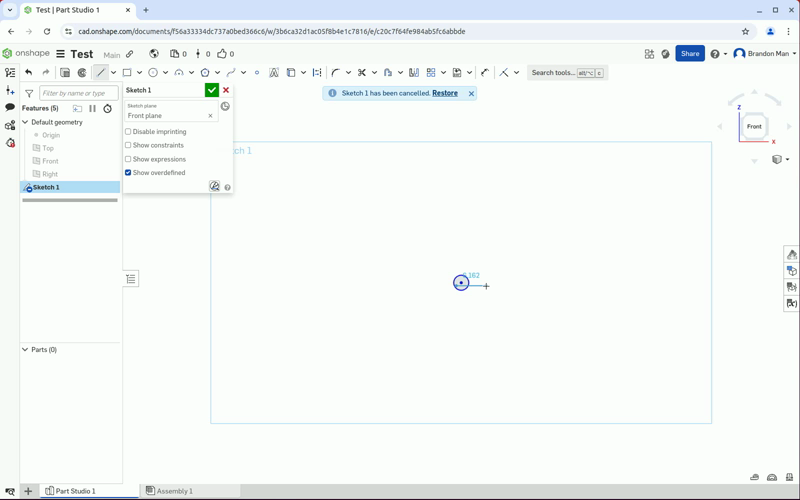
mouse_move(461, 288)
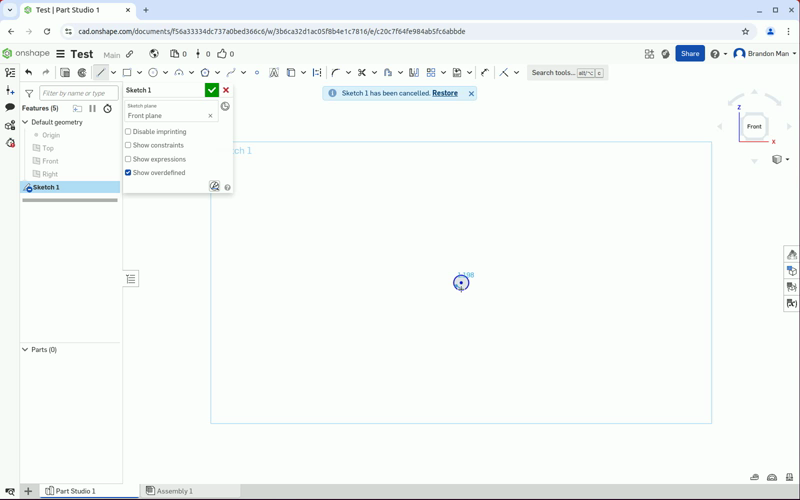
scroll(6)
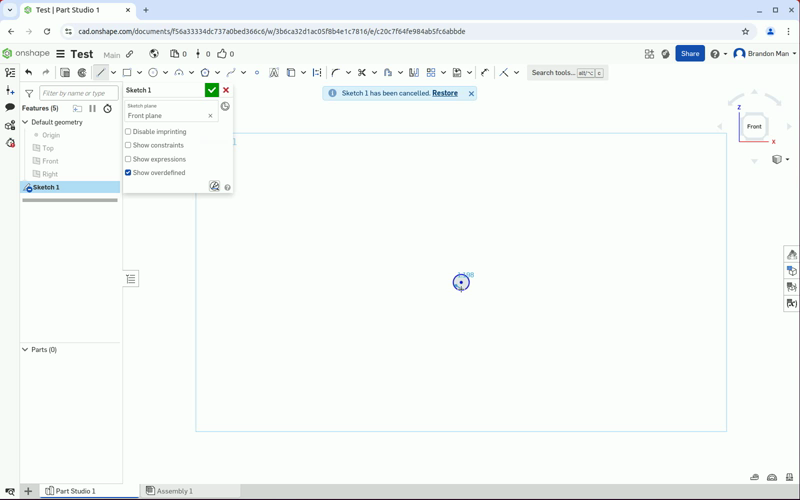
scroll(6)
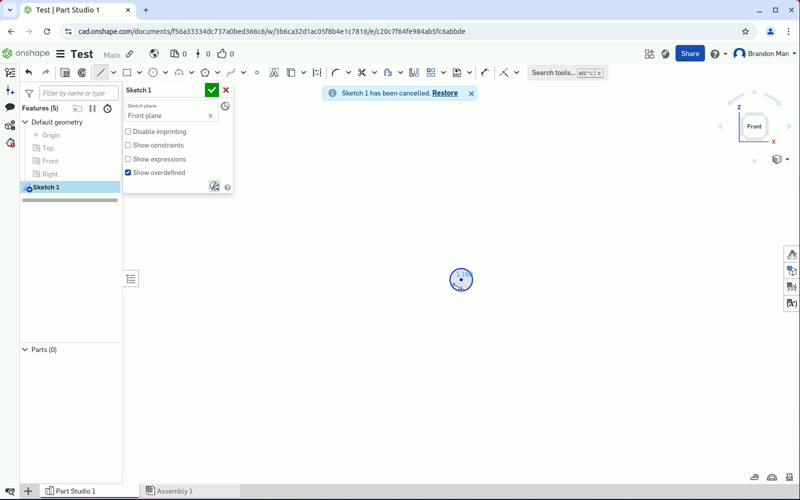
scroll(6)
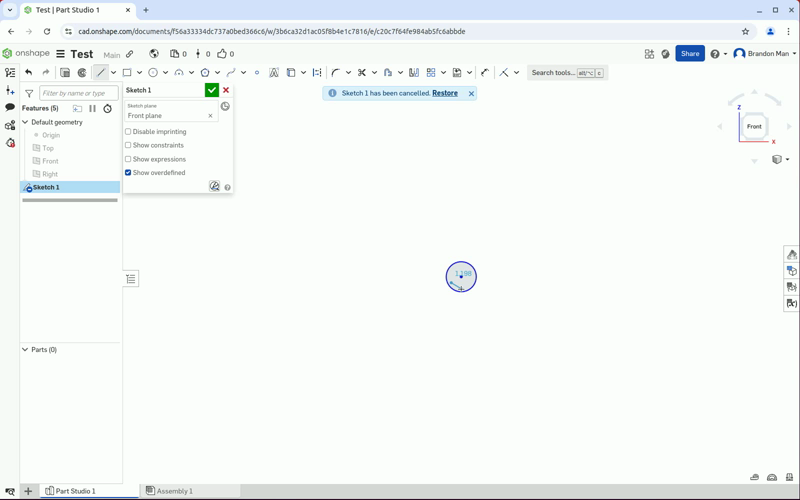
scroll(6)
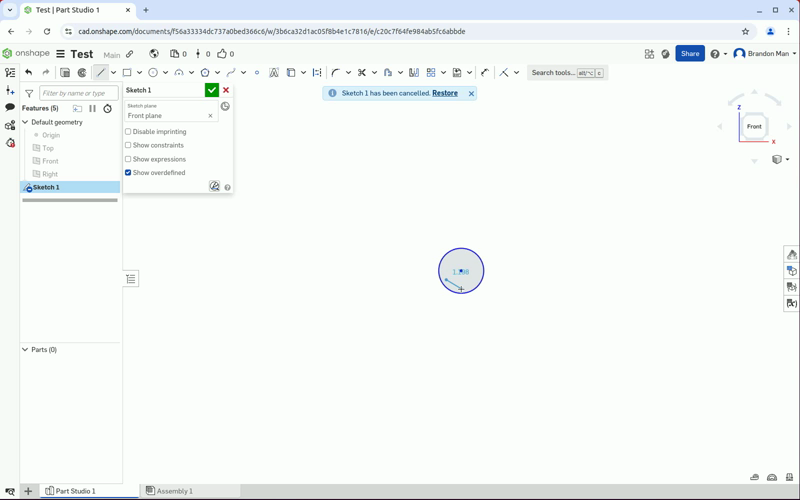
scroll(6)
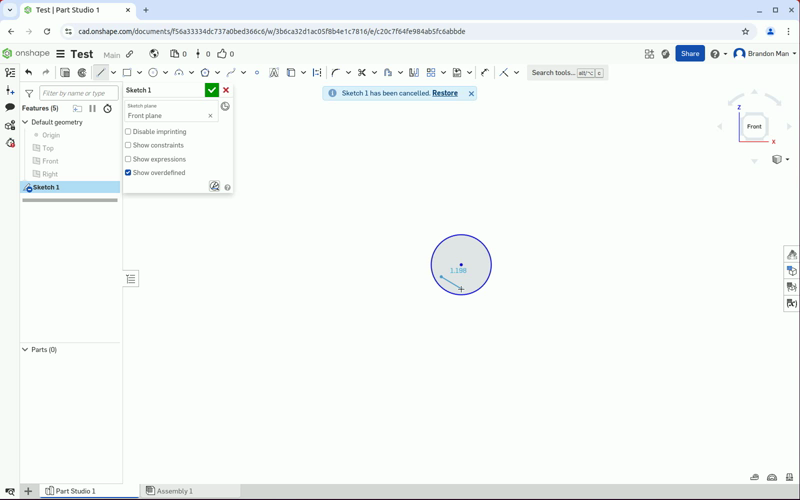
scroll(6)
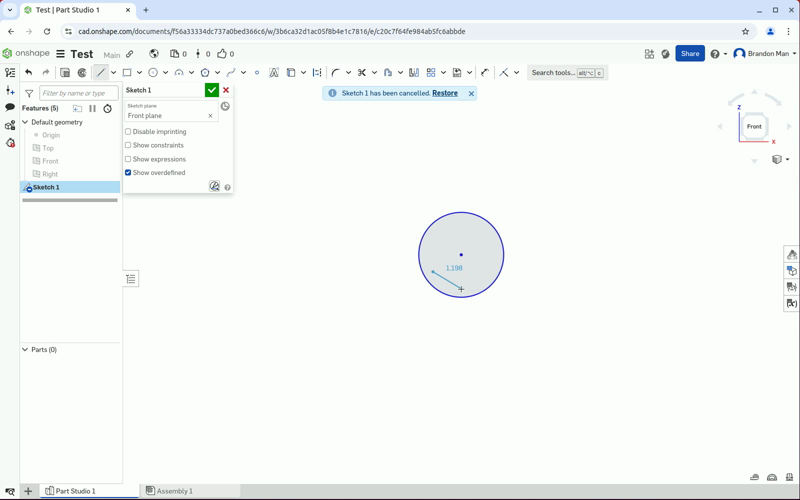
scroll(6)
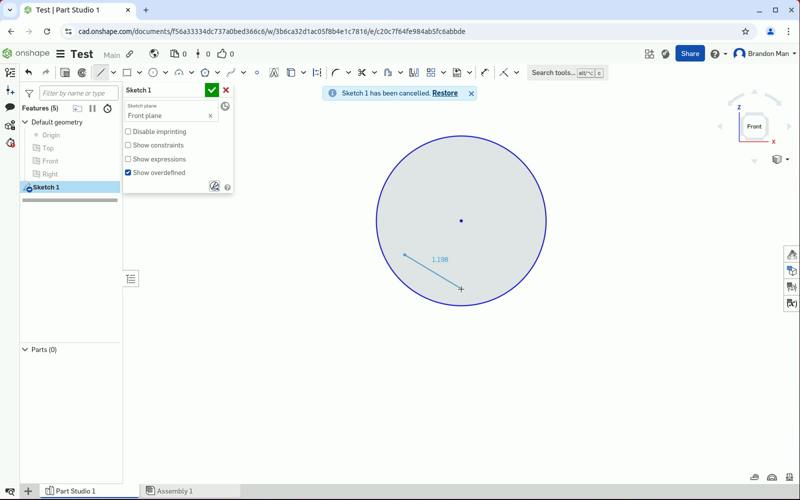
click(461, 288)
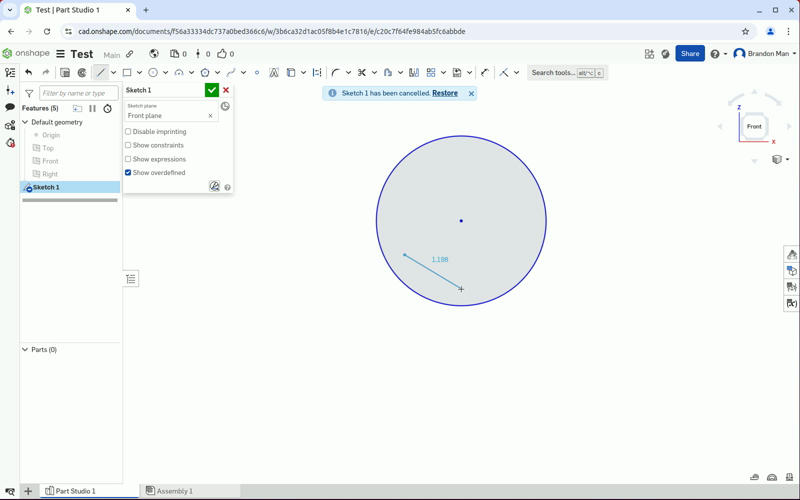
scroll(-6)
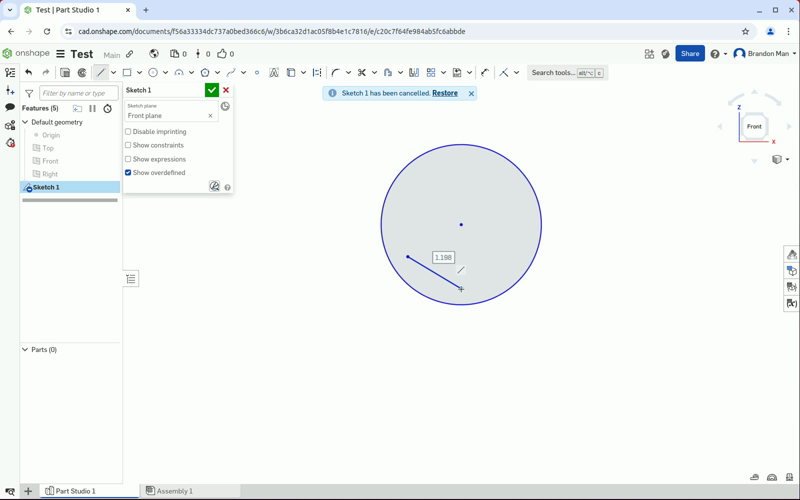
scroll(-6)
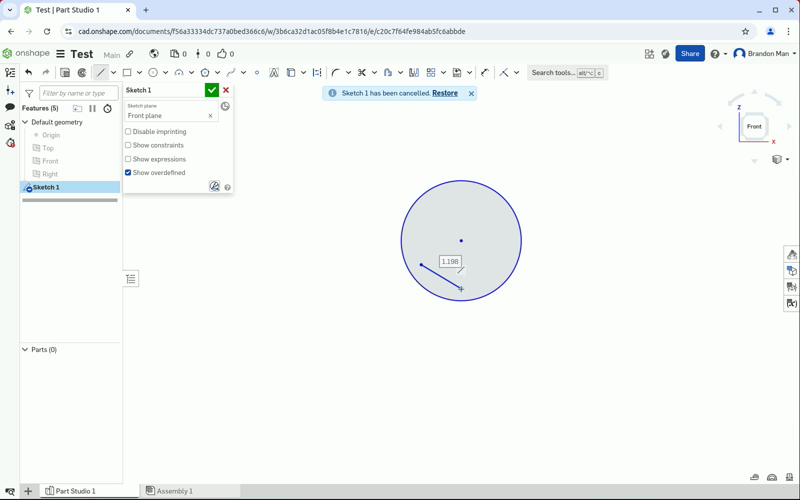
scroll(-6)
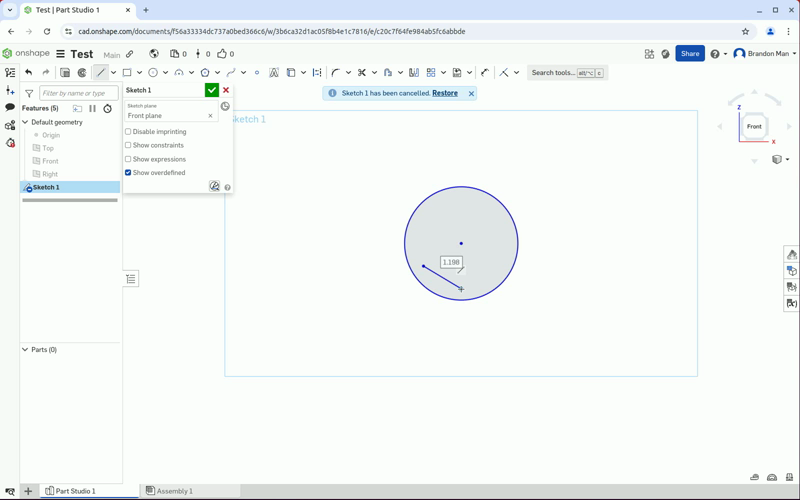
scroll(-6)
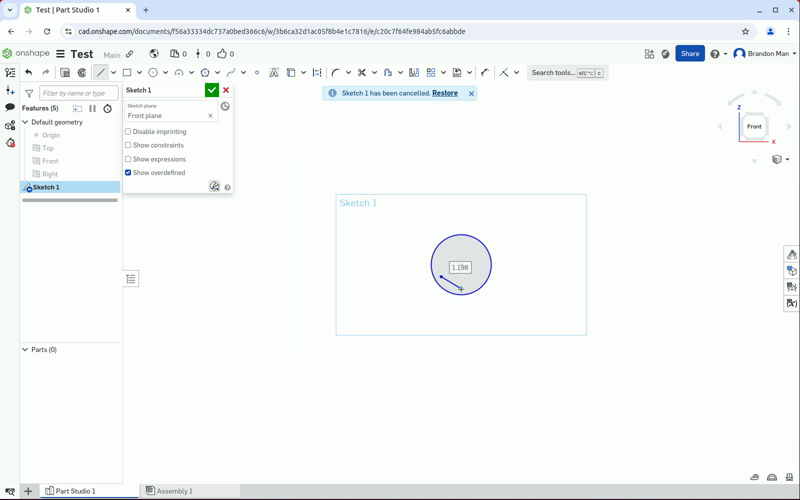
scroll(-6)
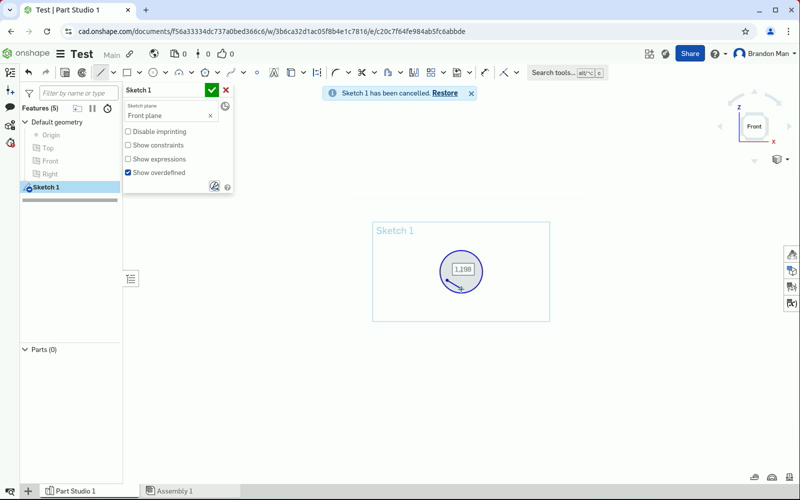
scroll(-6)
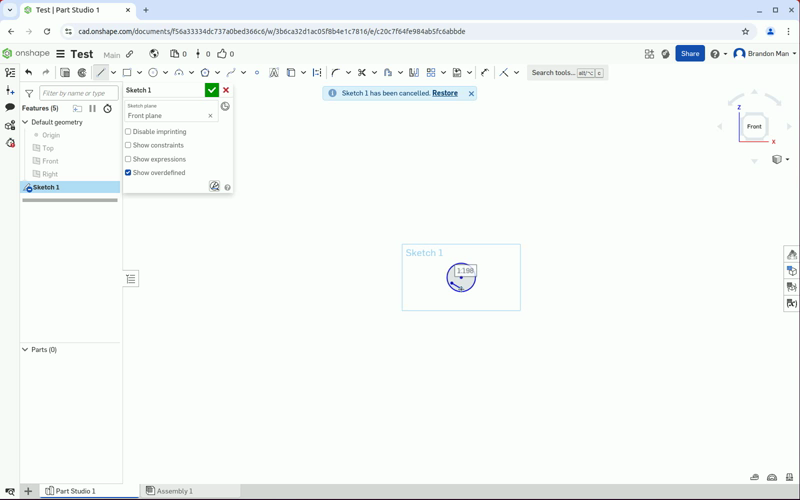
scroll(-6)
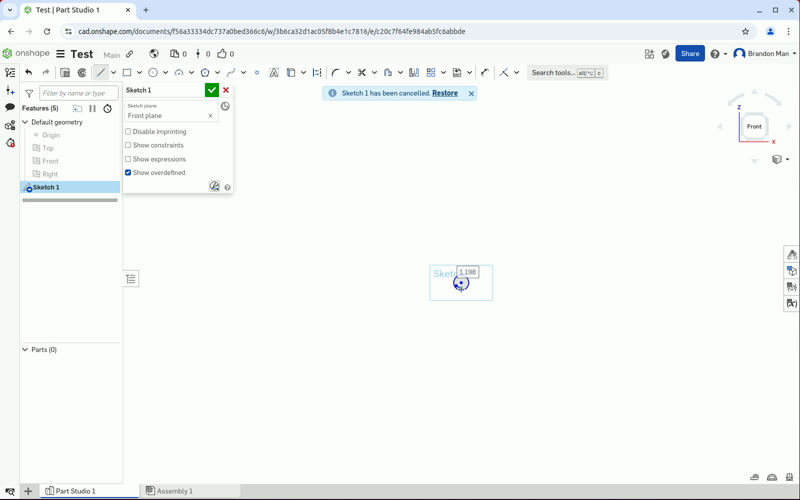
key_up(shift)
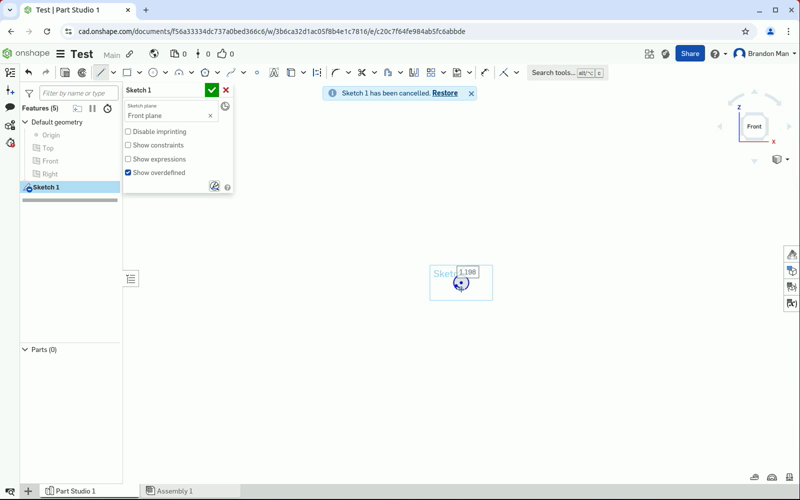
key_down(shift)
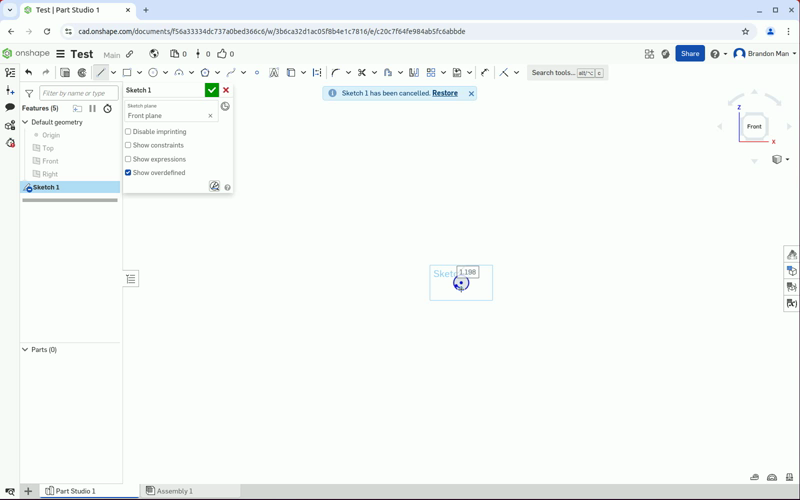
mouse_move(491, 288)
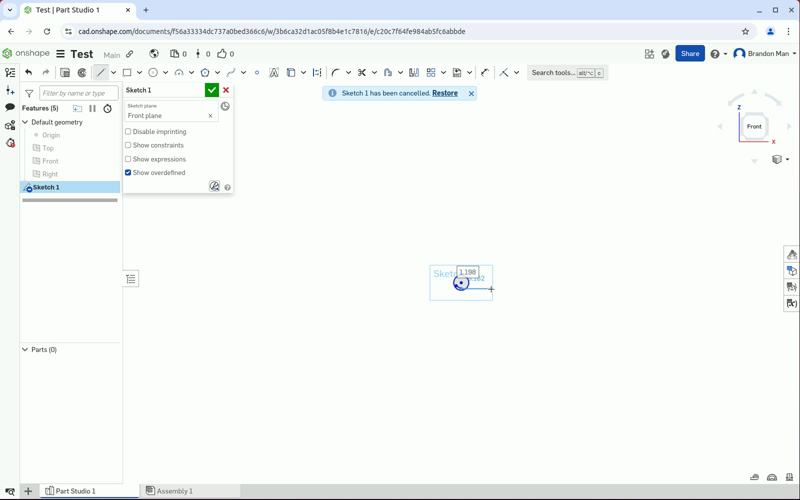
mouse_move(466, 285)
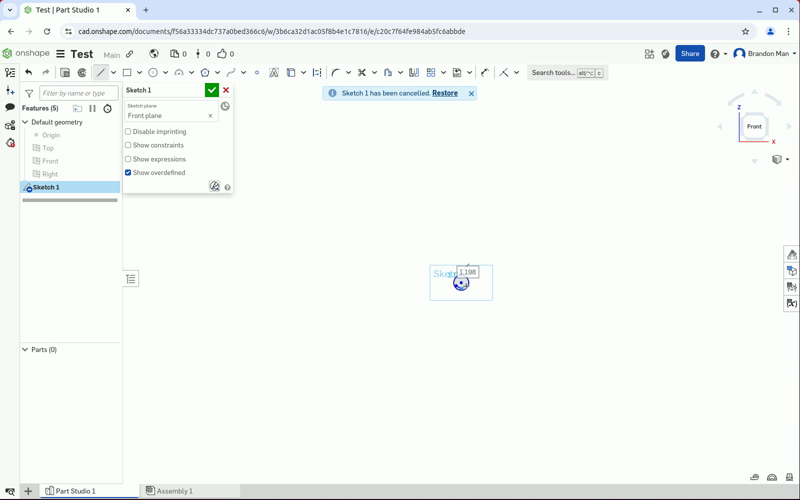
scroll(6)
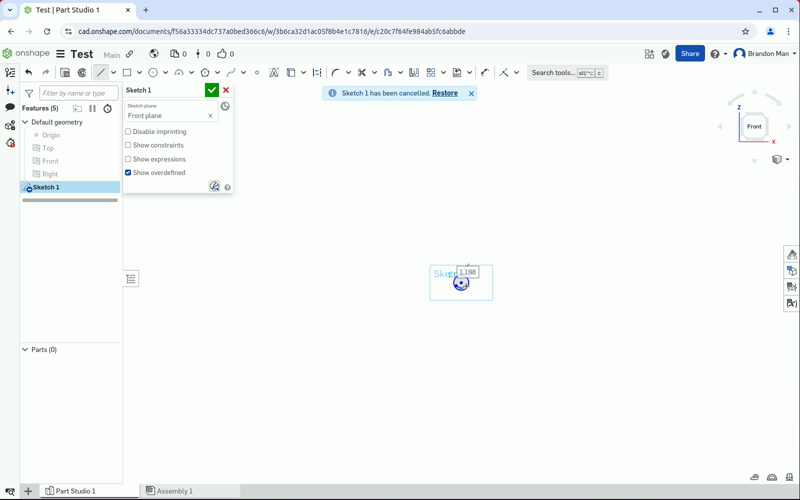
scroll(6)
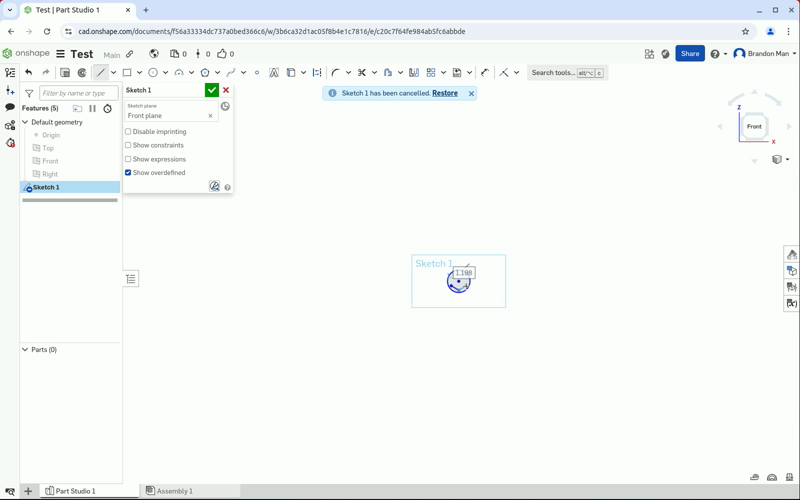
scroll(6)
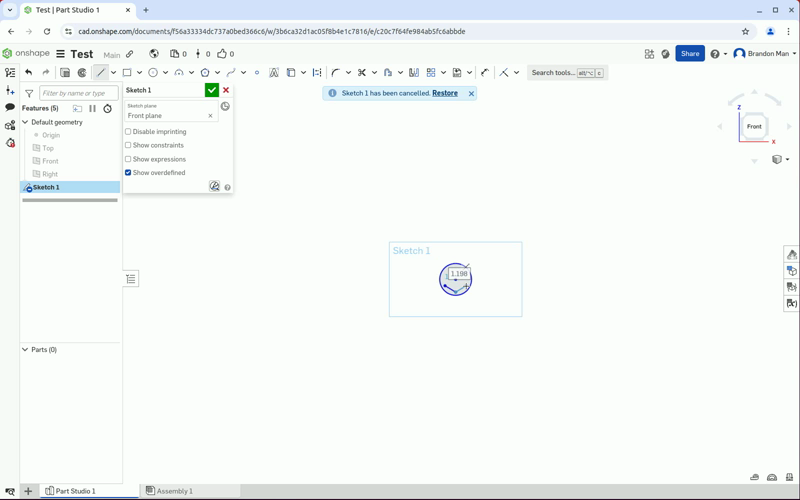
scroll(6)
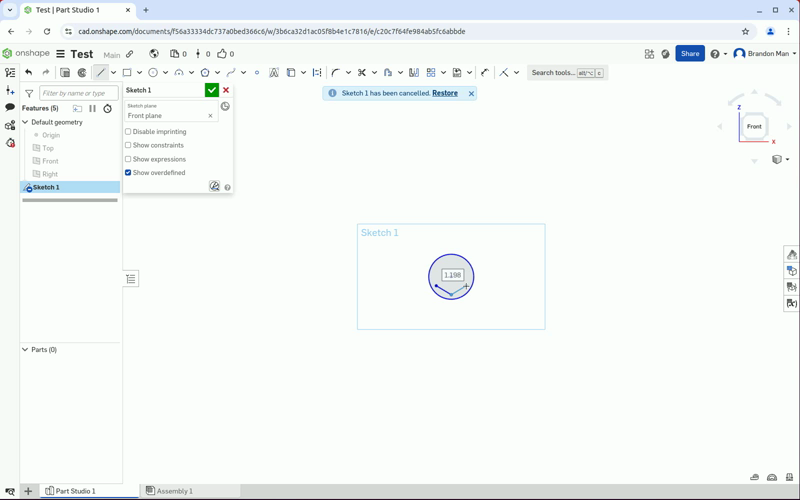
scroll(6)
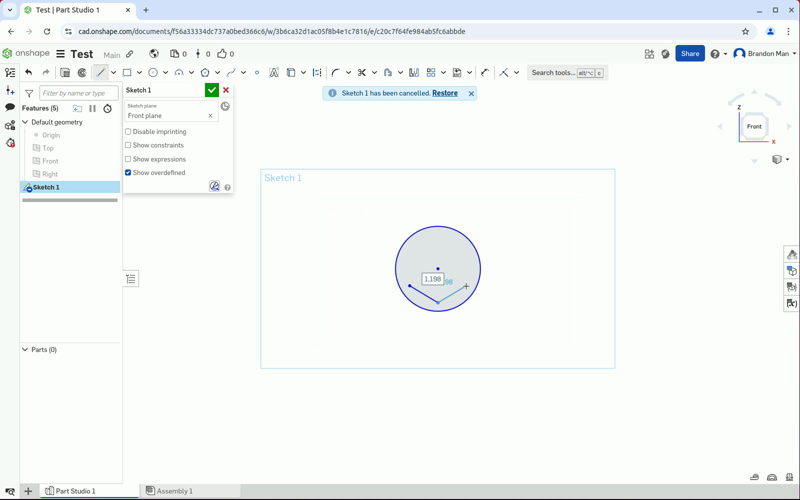
scroll(6)
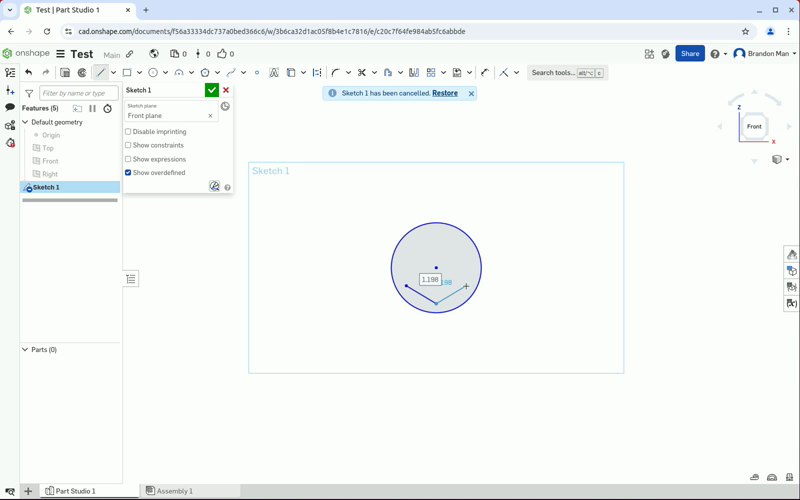
scroll(6)
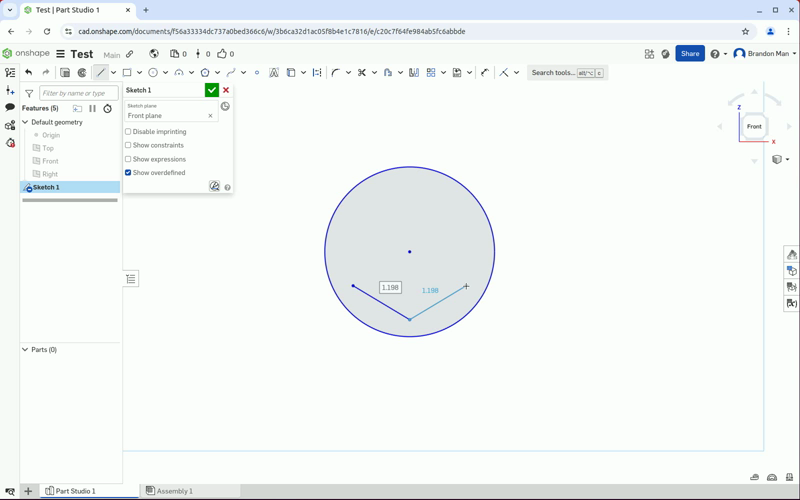
click(466, 285)
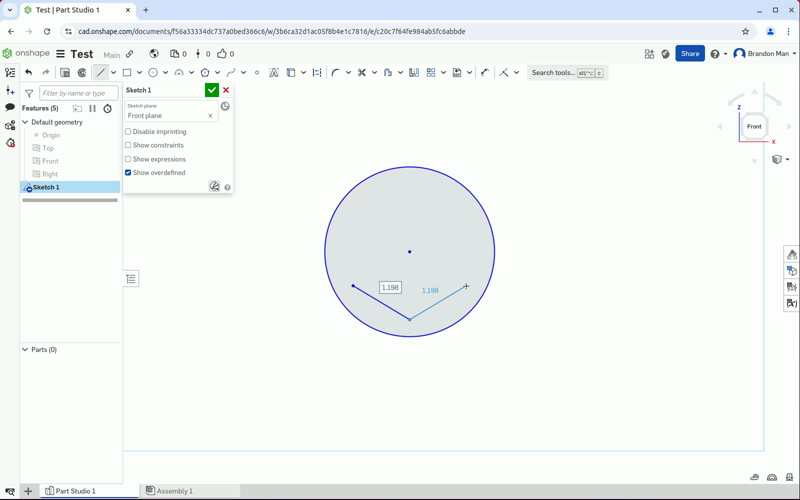
scroll(-6)
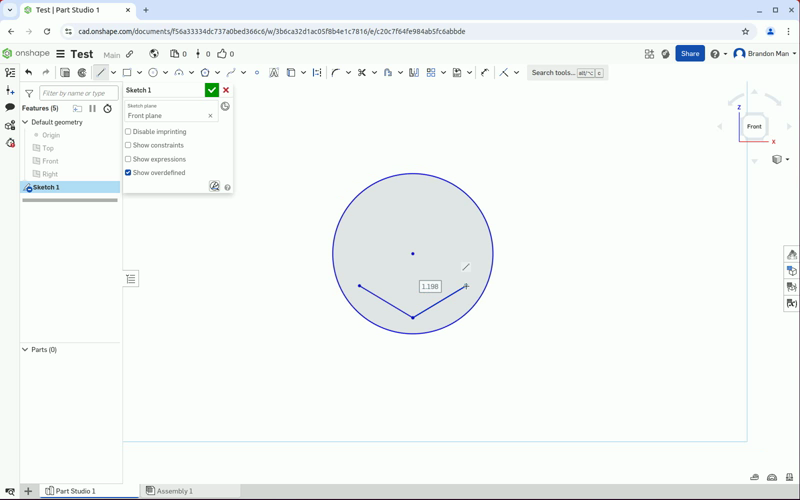
scroll(-6)
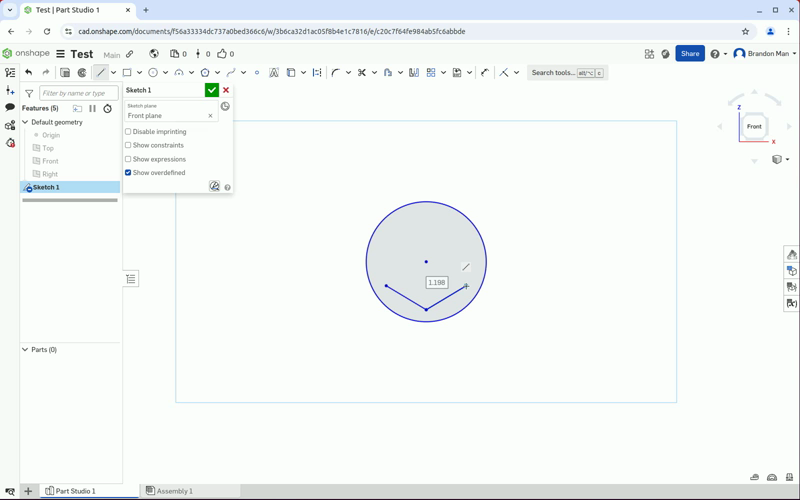
scroll(-6)
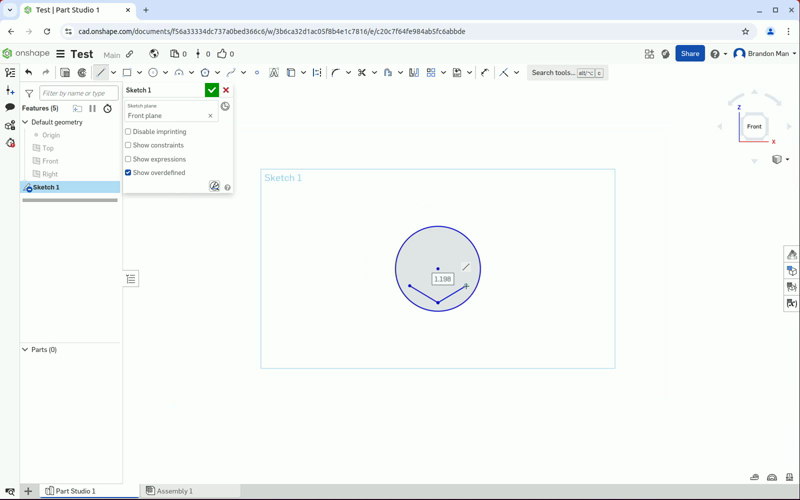
scroll(-6)
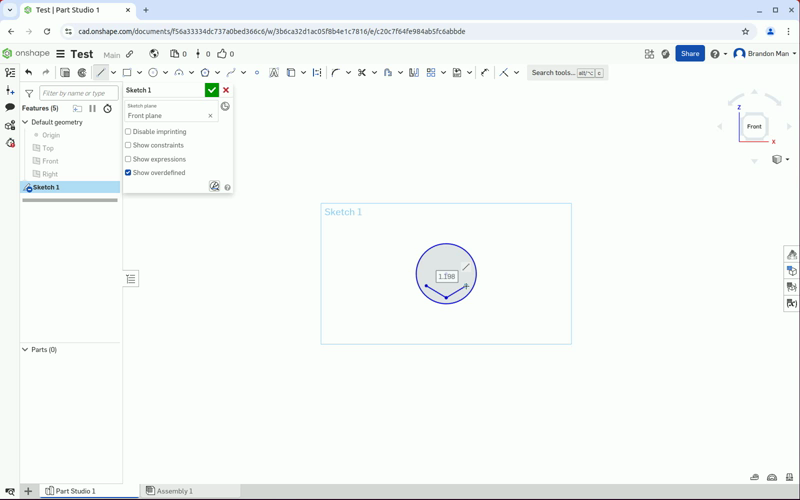
scroll(-6)
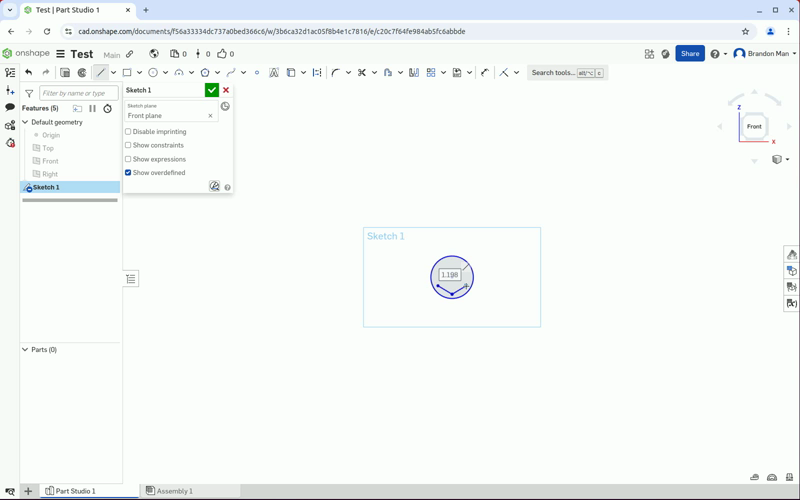
scroll(-6)
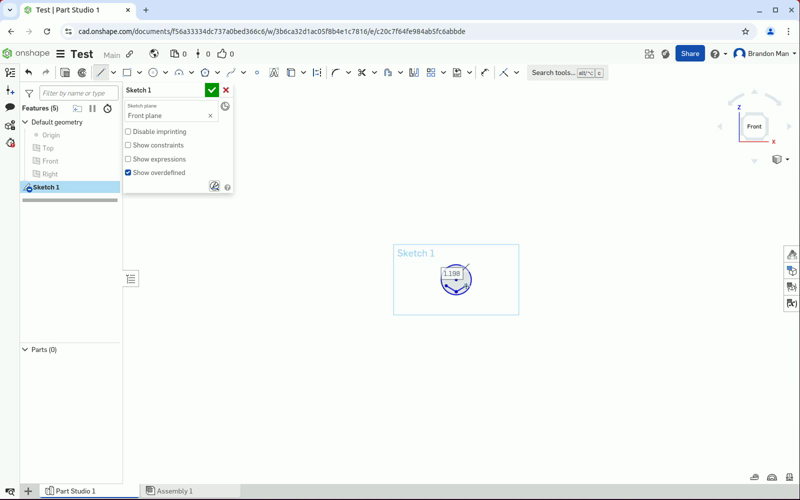
scroll(-6)
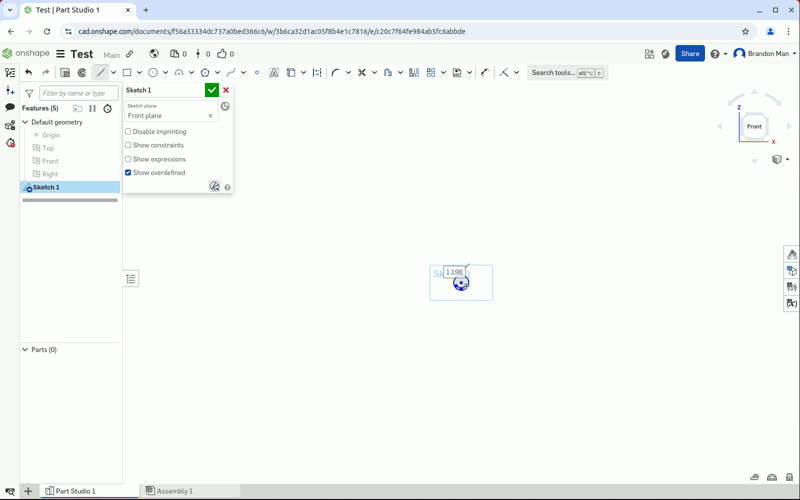
key_up(shift)
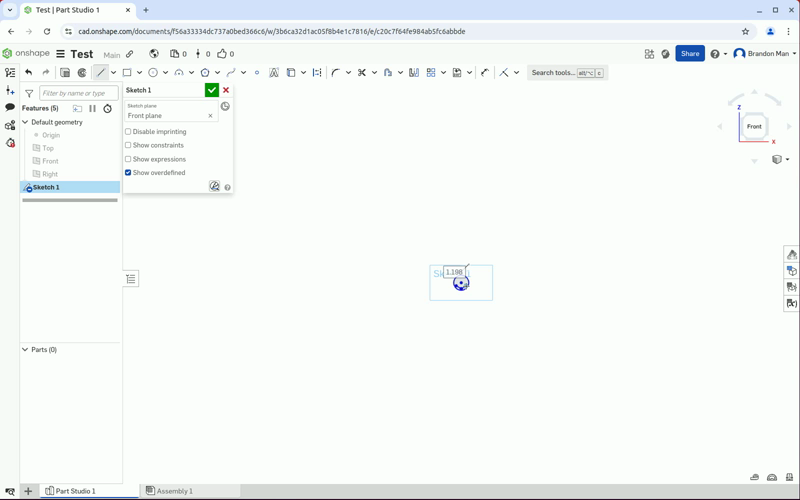
key_down(shift)
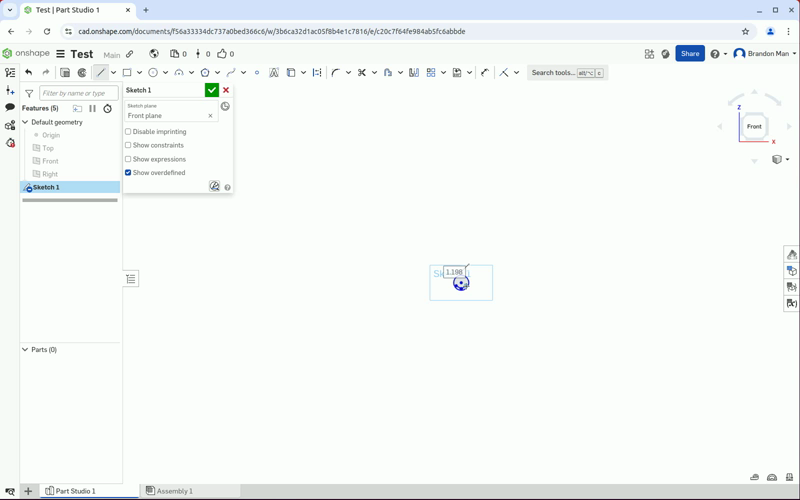
mouse_move(496, 285)
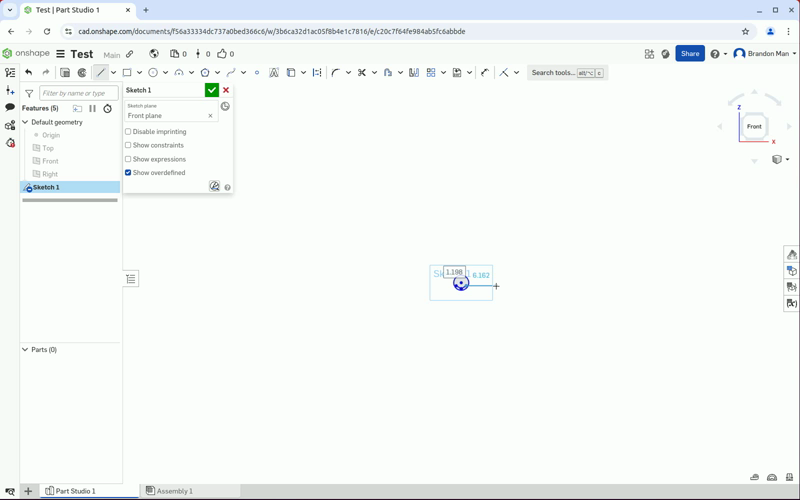
mouse_move(466, 279)
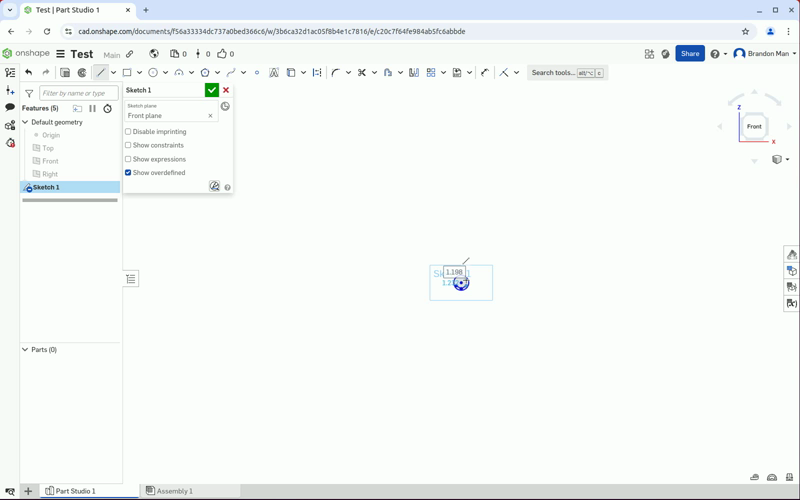
scroll(6)
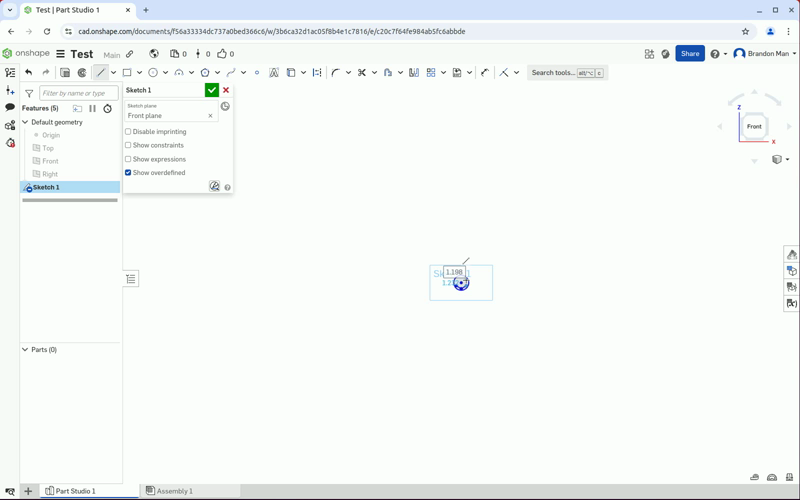
scroll(6)
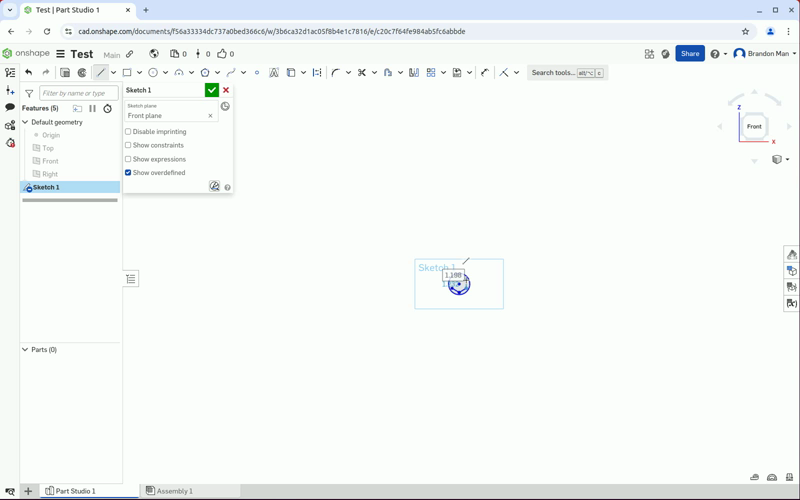
scroll(6)
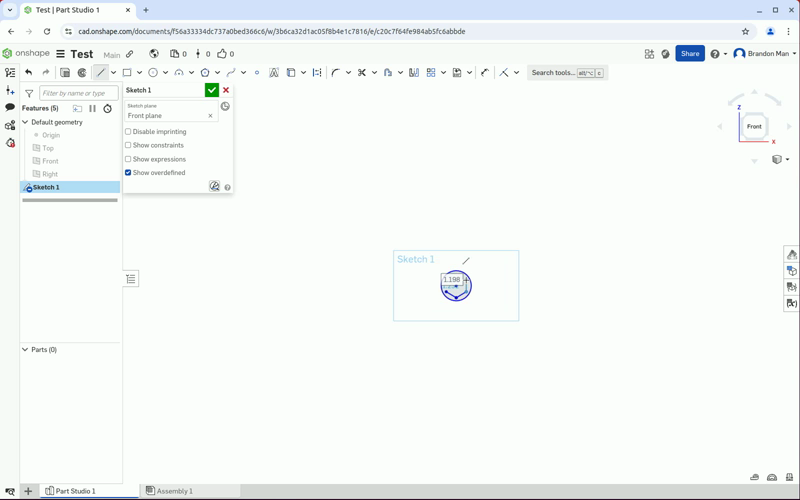
scroll(6)
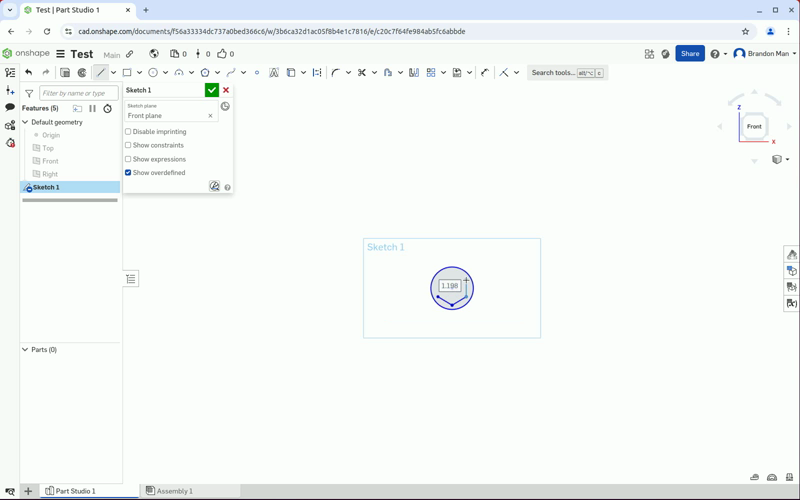
scroll(6)
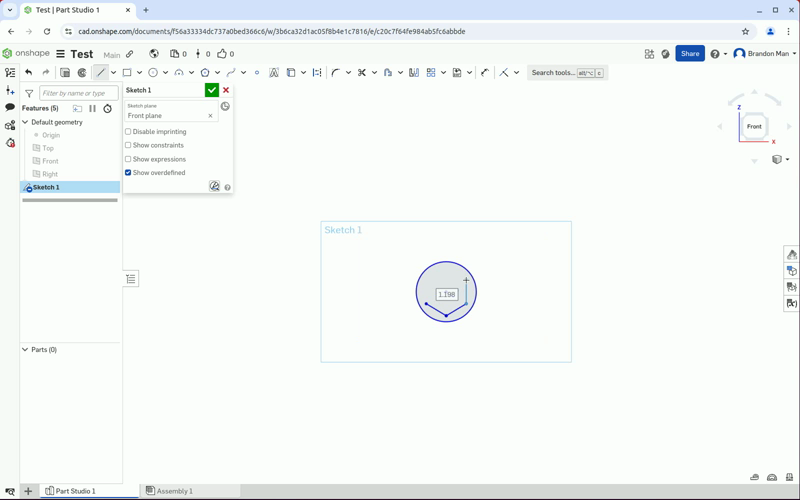
scroll(6)
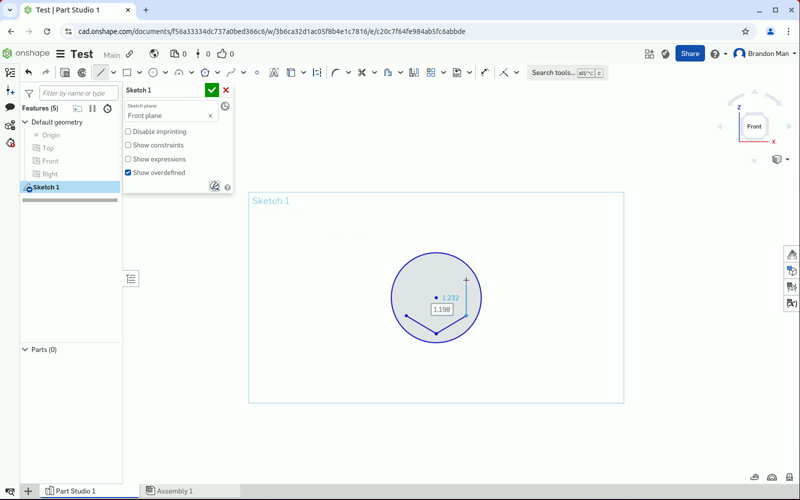
scroll(6)
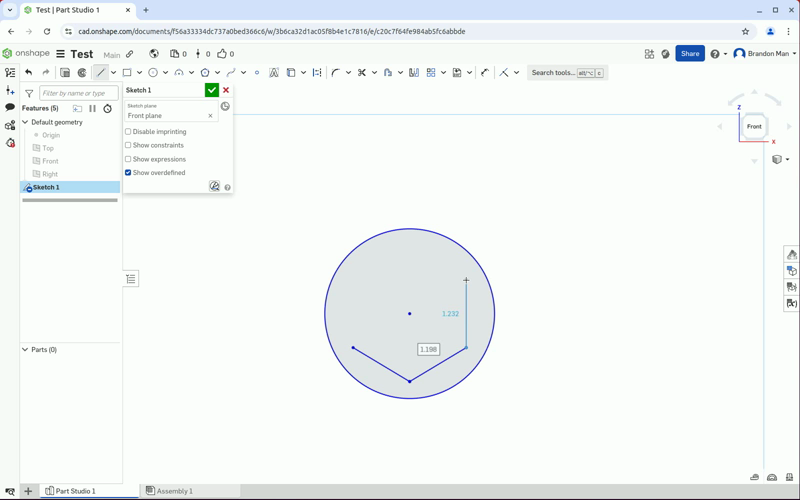
click(466, 279)
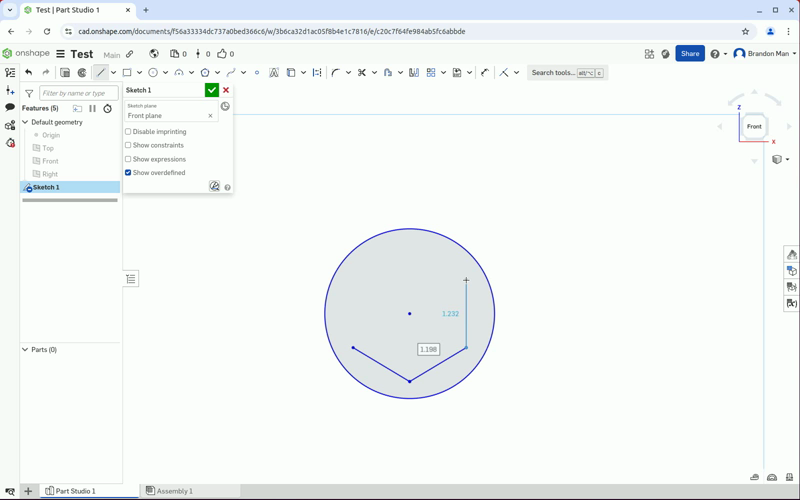
scroll(-6)
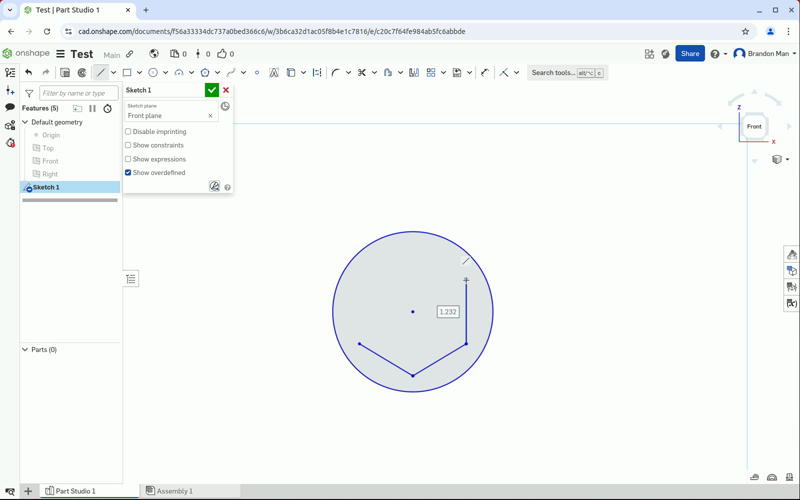
scroll(-6)
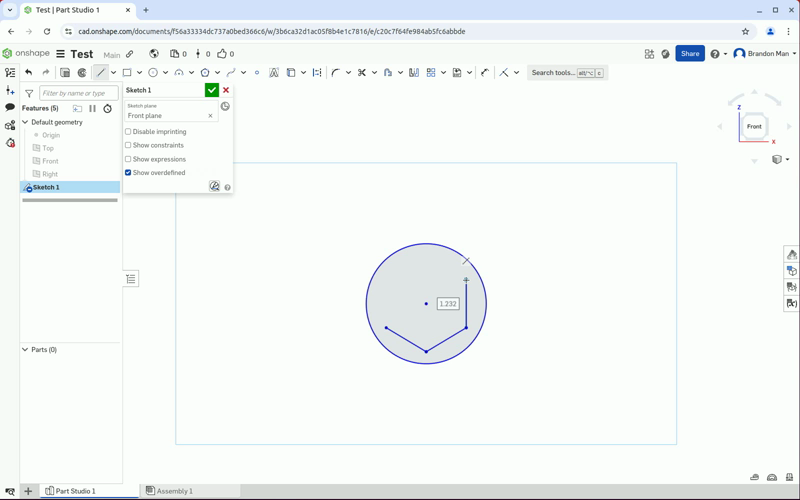
scroll(-6)
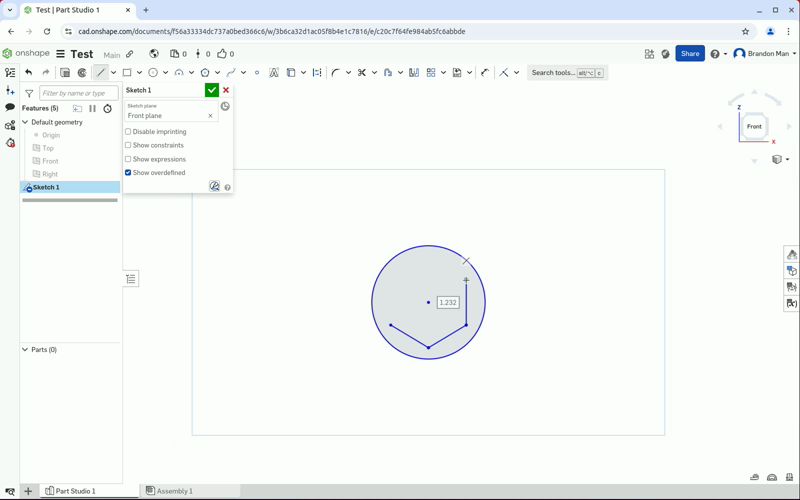
scroll(-6)
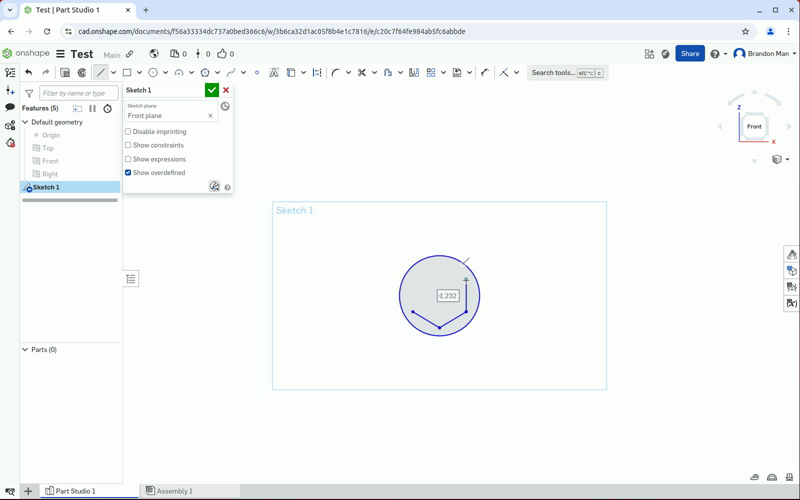
scroll(-6)
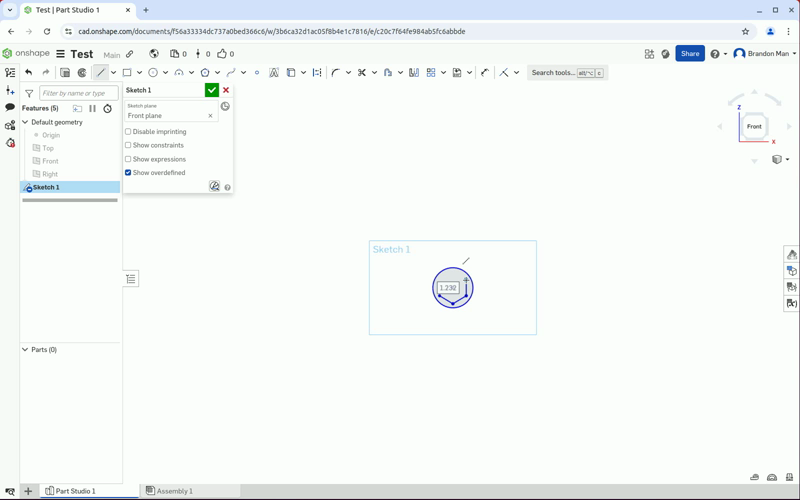
scroll(-6)
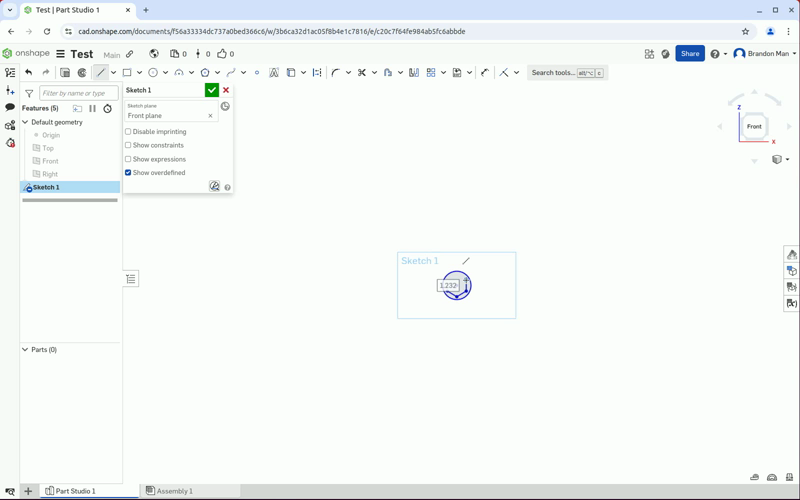
scroll(-6)
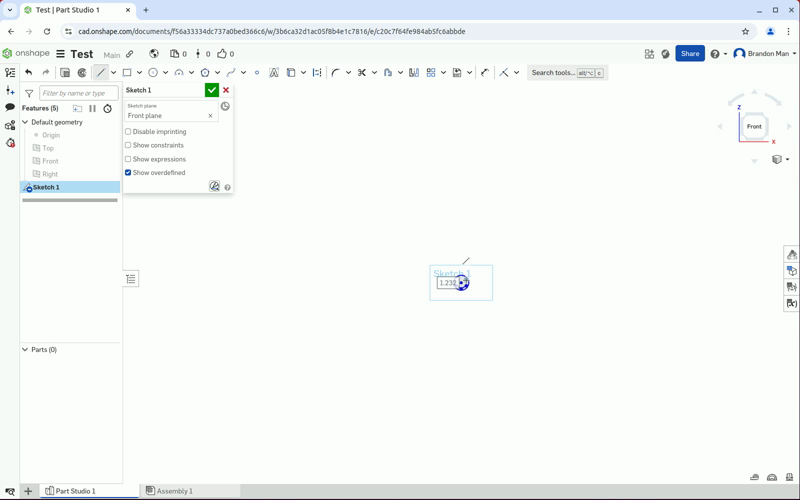
key_up(shift)
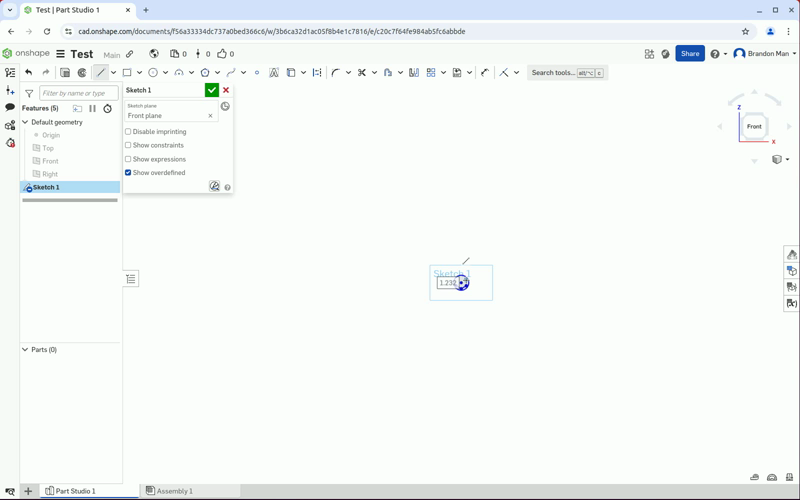
key_down(shift)
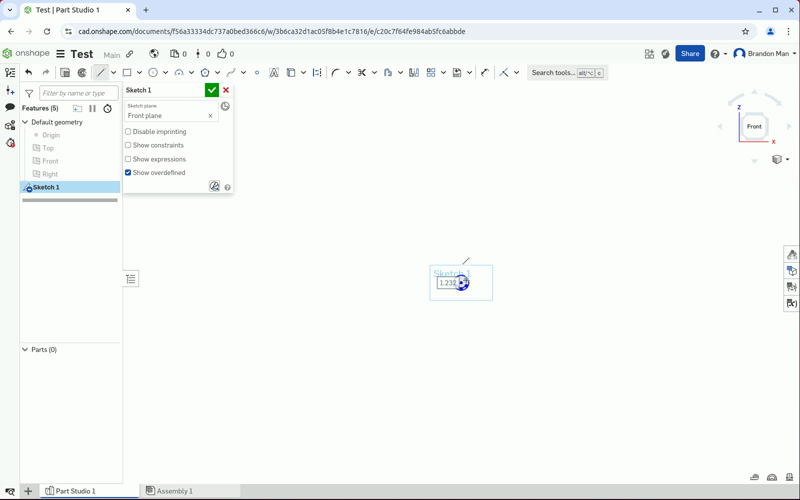
mouse_move(496, 279)
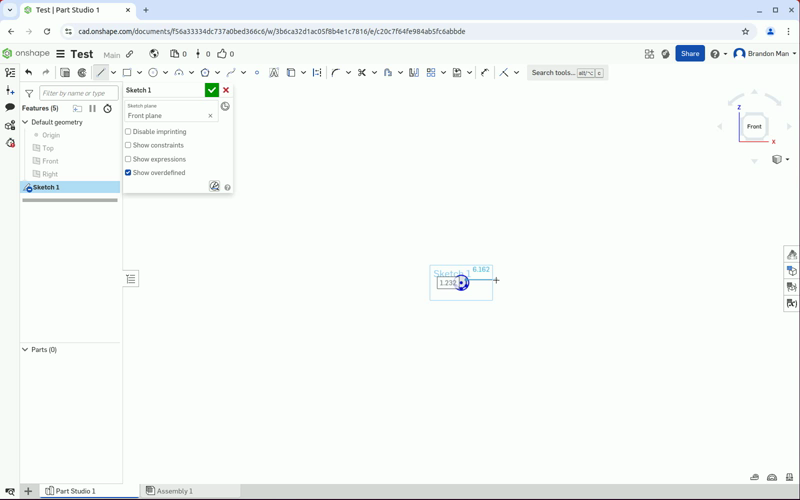
mouse_move(461, 277)
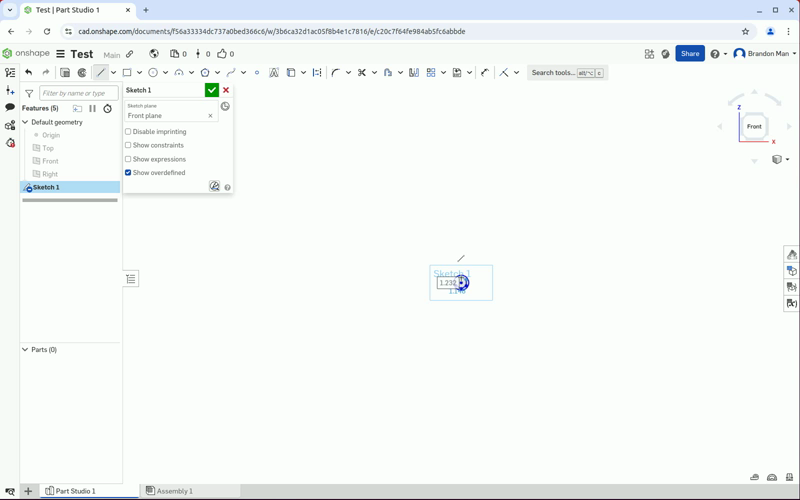
scroll(6)
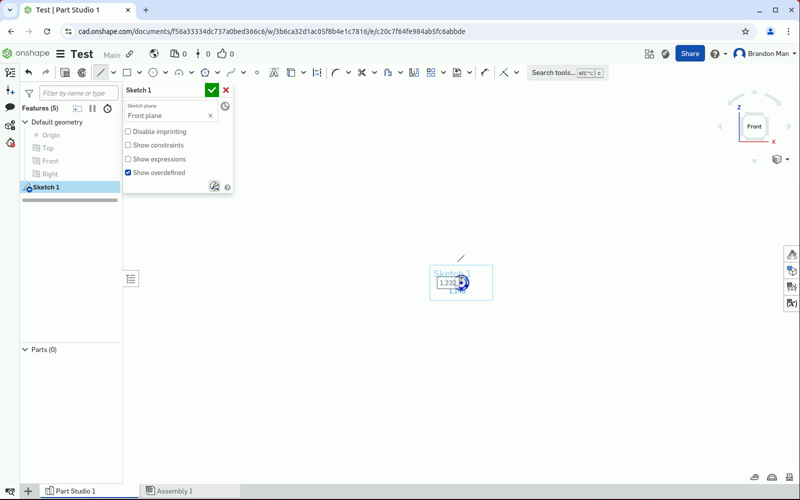
scroll(6)
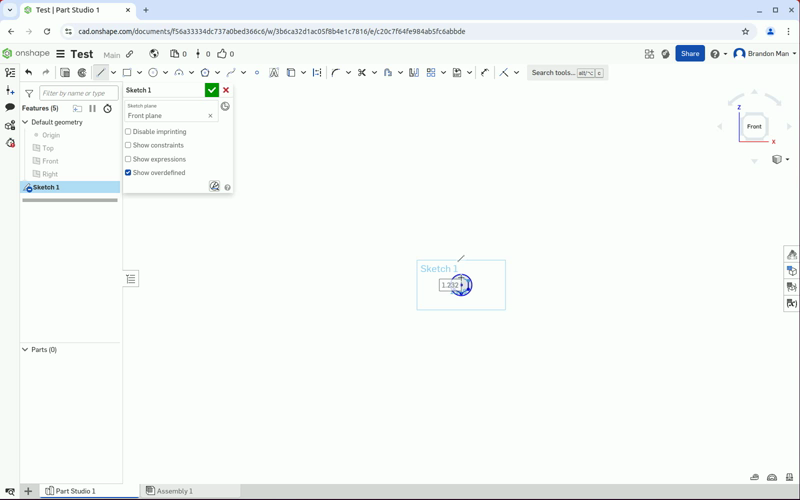
scroll(6)
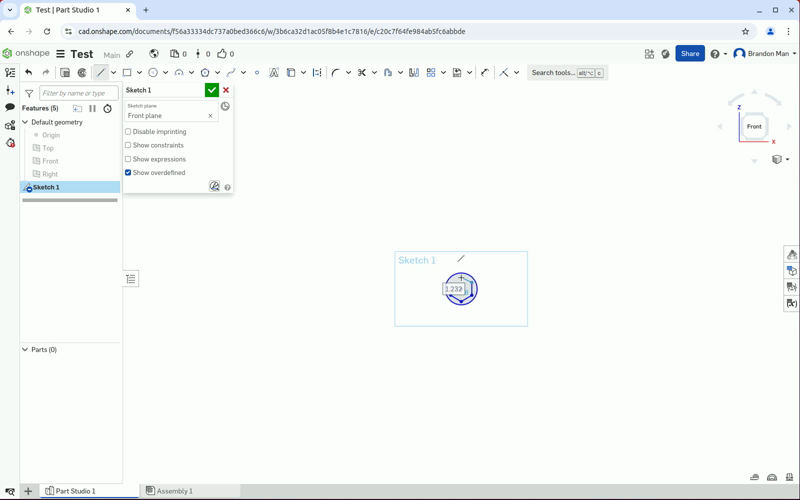
scroll(6)
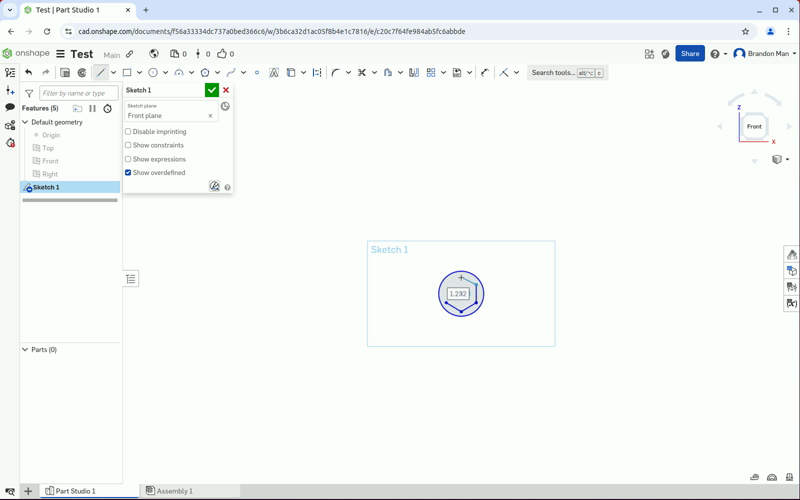
scroll(6)
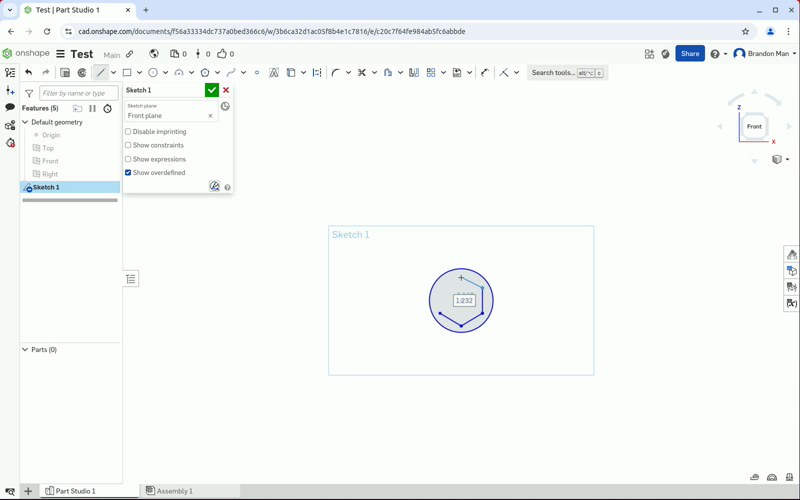
scroll(6)
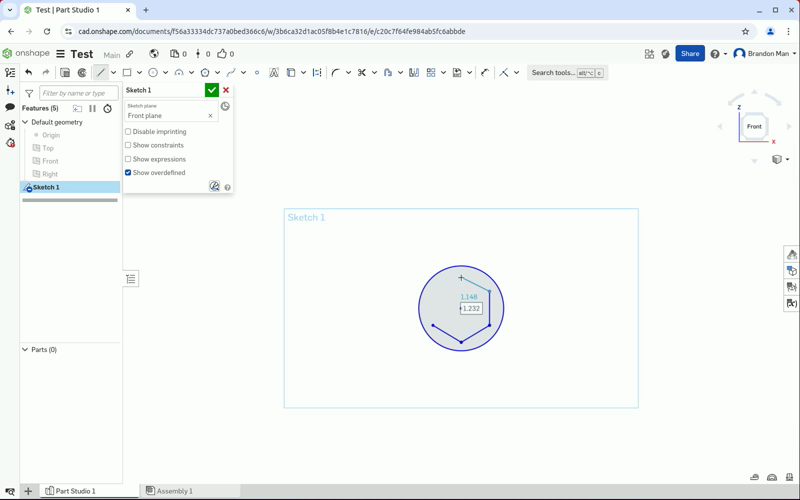
scroll(6)
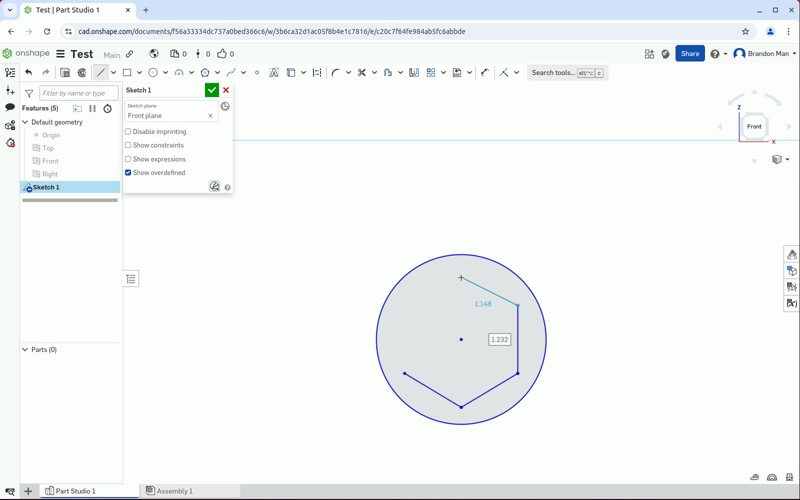
click(461, 277)
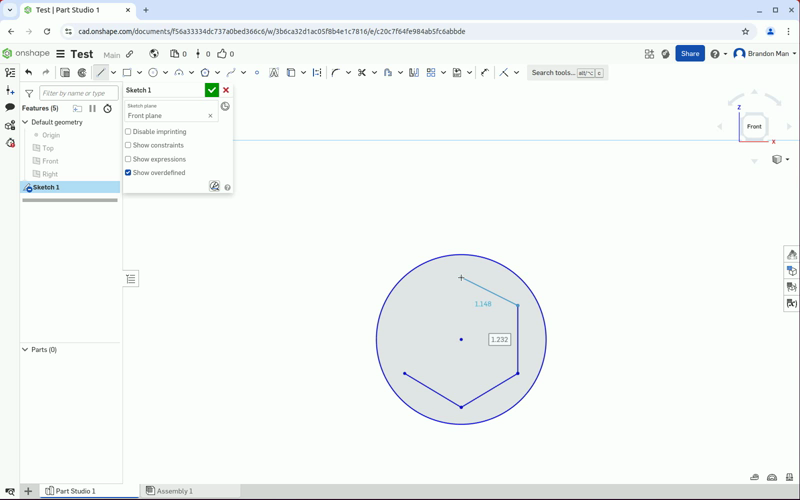
scroll(-6)
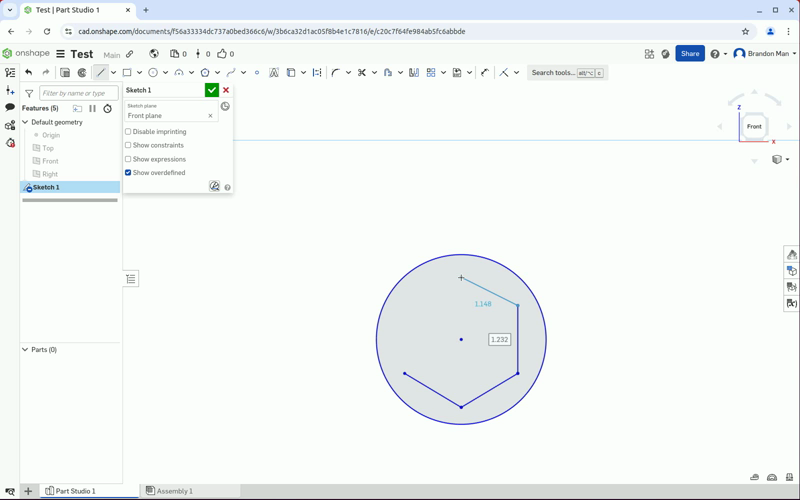
scroll(-6)
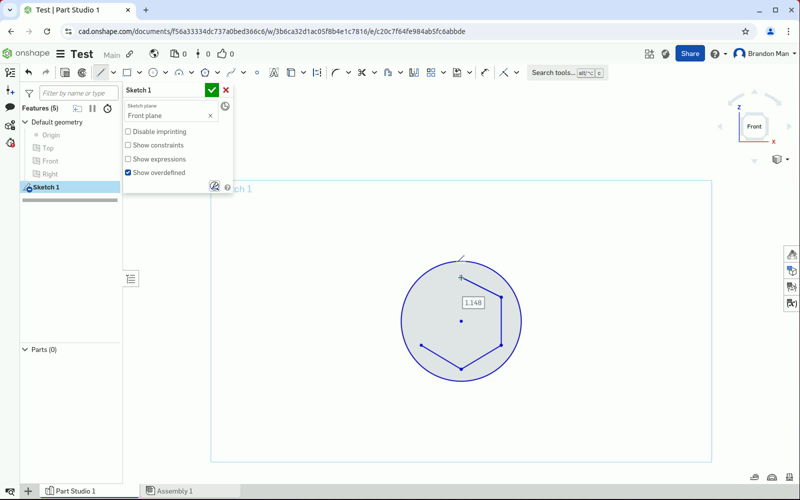
scroll(-6)
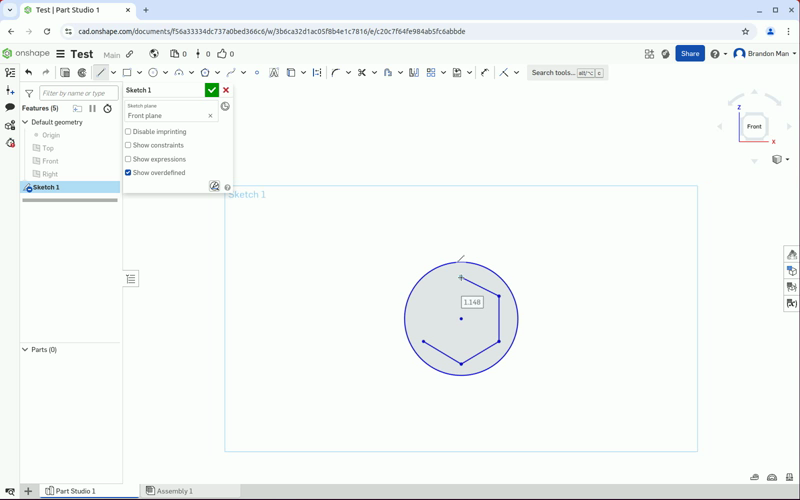
scroll(-6)
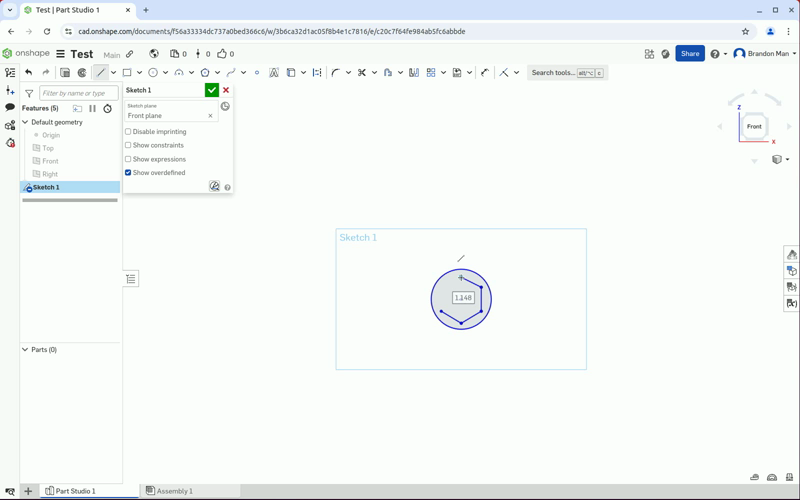
scroll(-6)
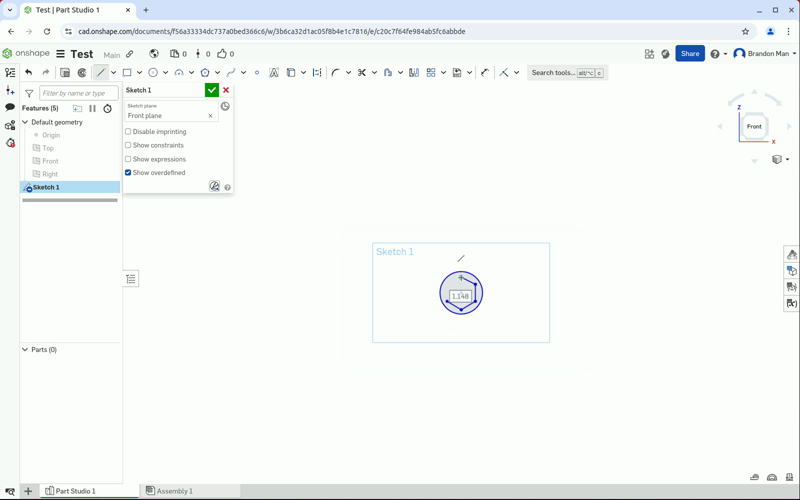
scroll(-6)
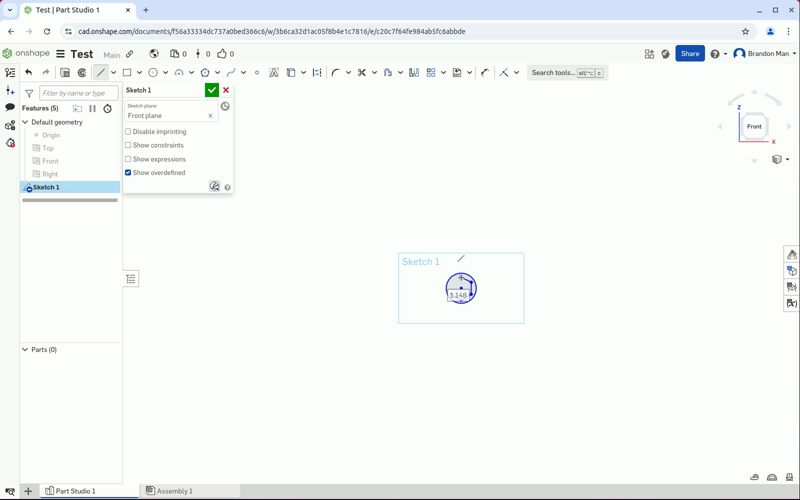
scroll(-6)
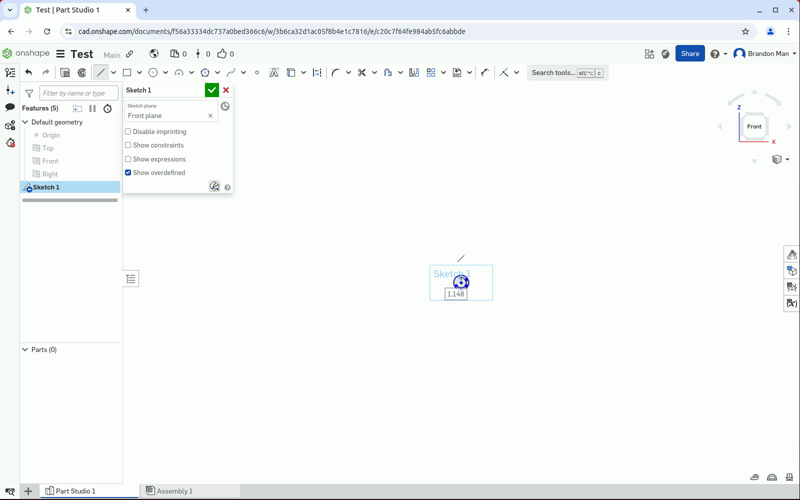
key_up(shift)
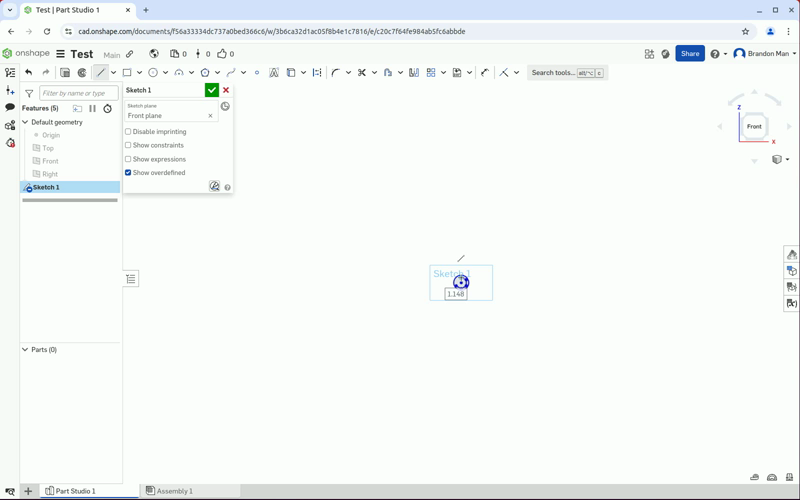
key_down(shift)
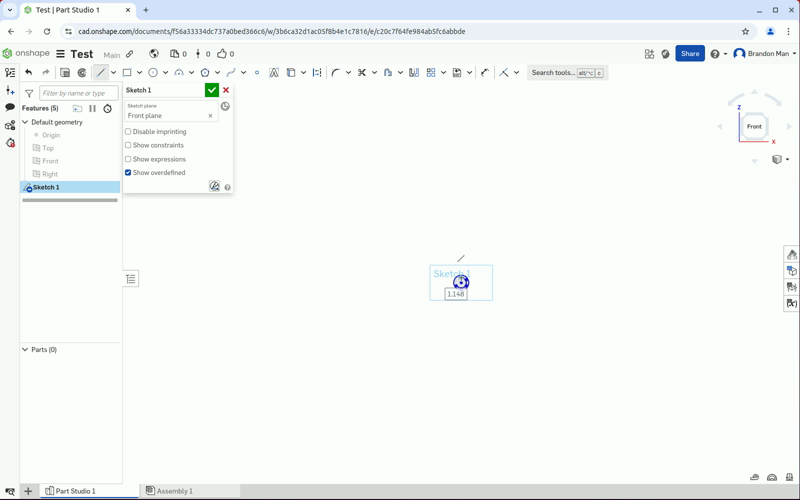
mouse_move(491, 277)
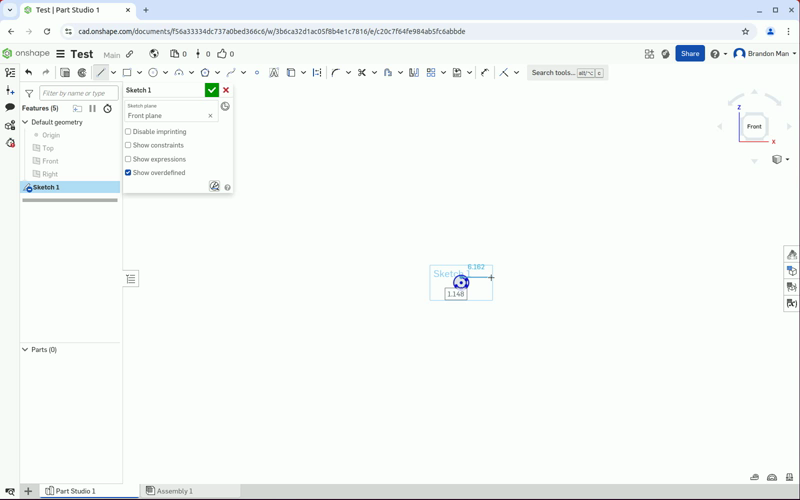
mouse_move(456, 279)
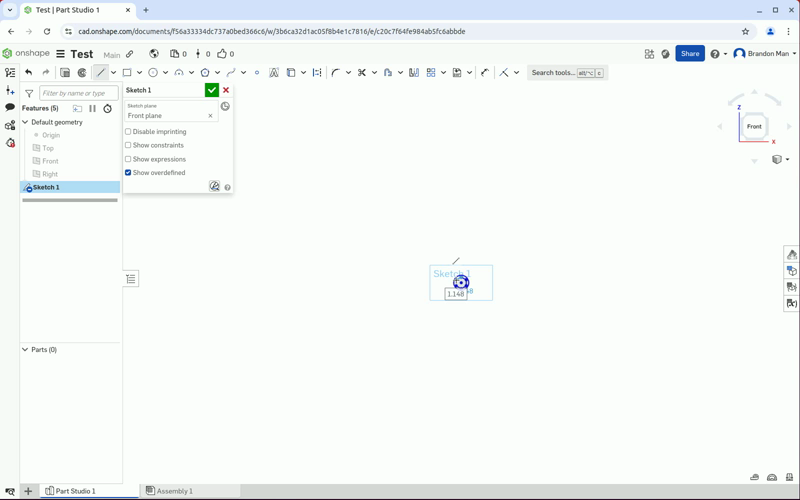
scroll(6)
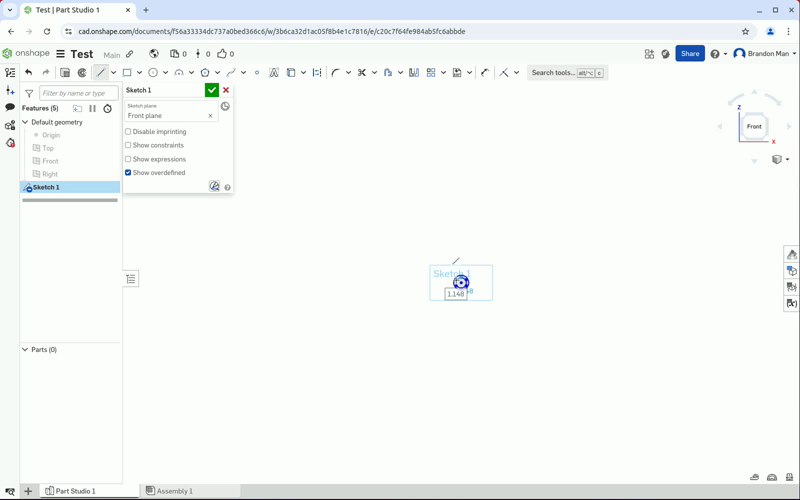
scroll(6)
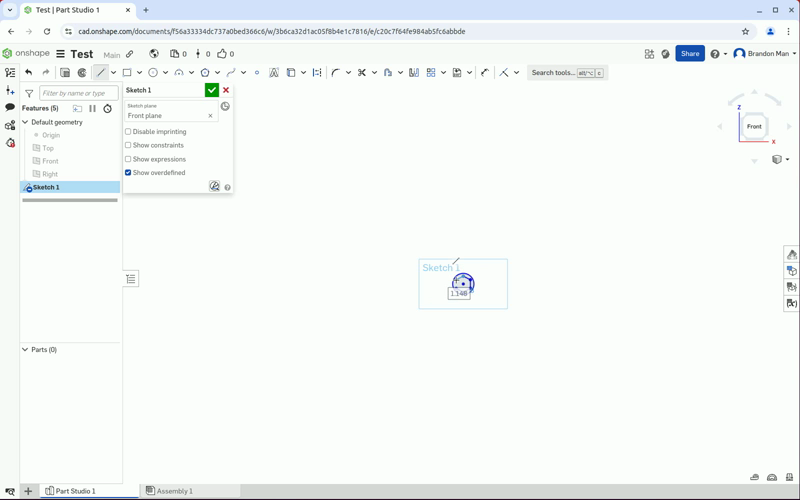
scroll(6)
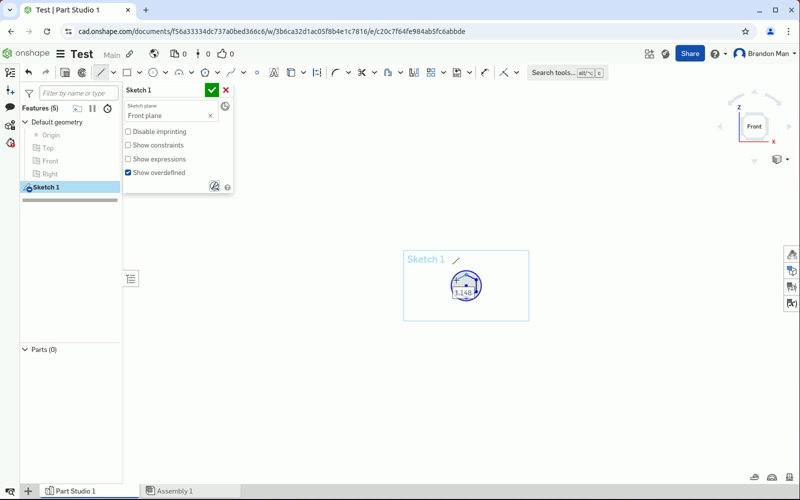
scroll(6)
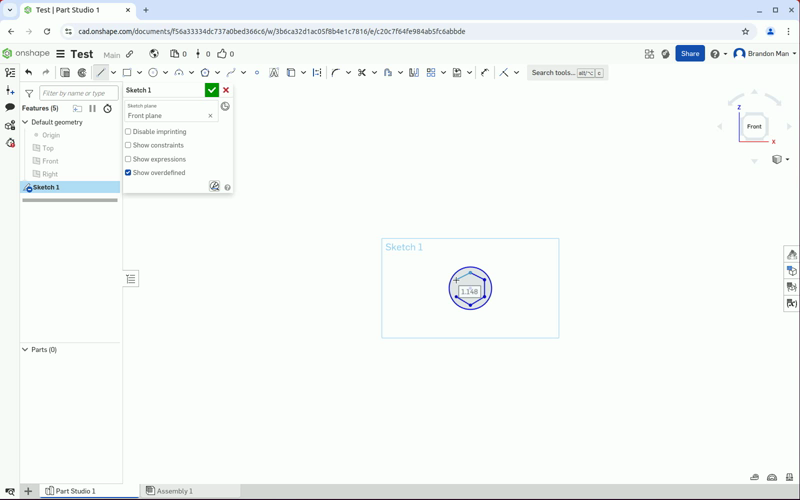
scroll(6)
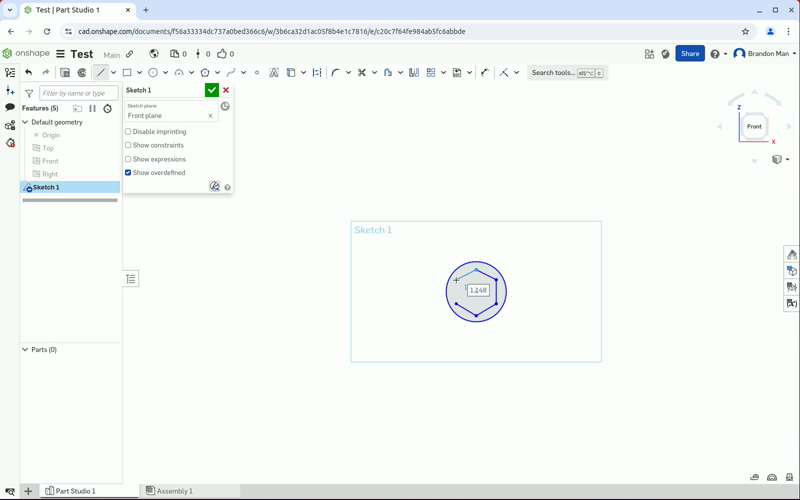
scroll(6)
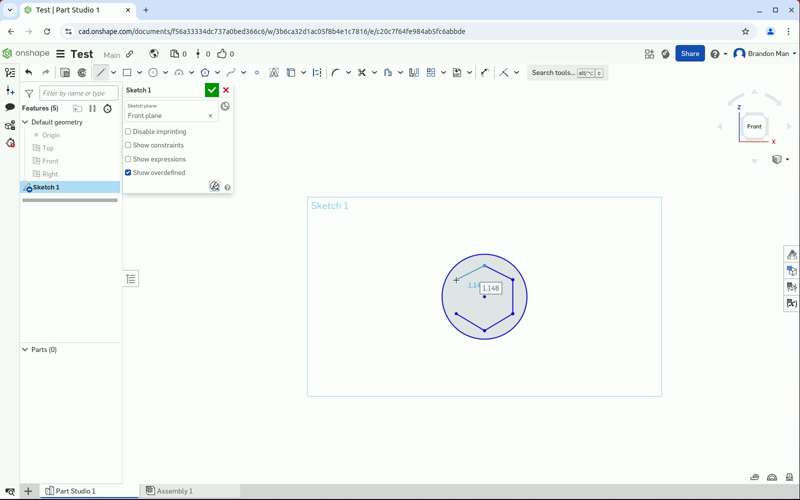
scroll(6)
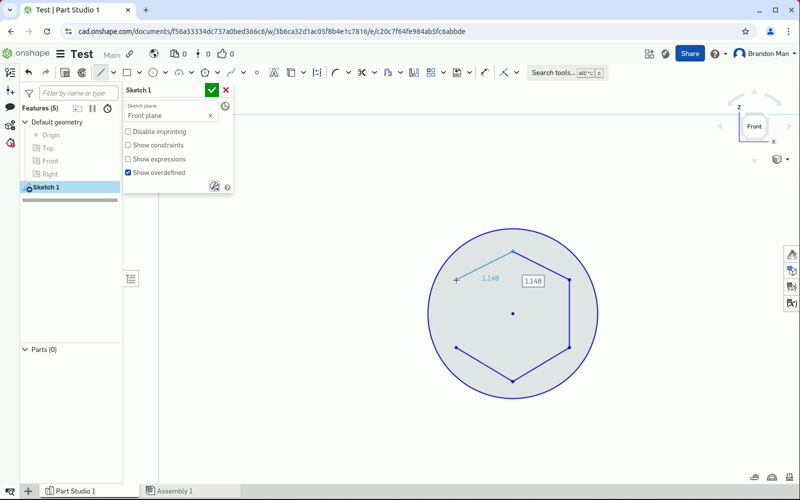
click(456, 279)
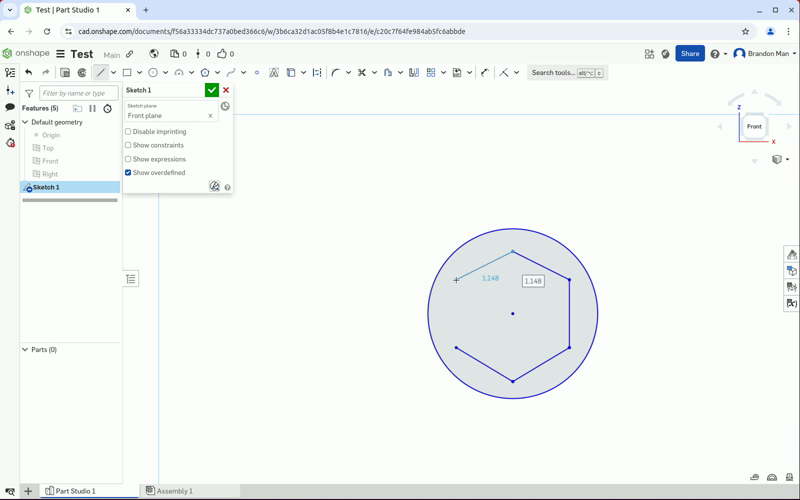
scroll(-6)
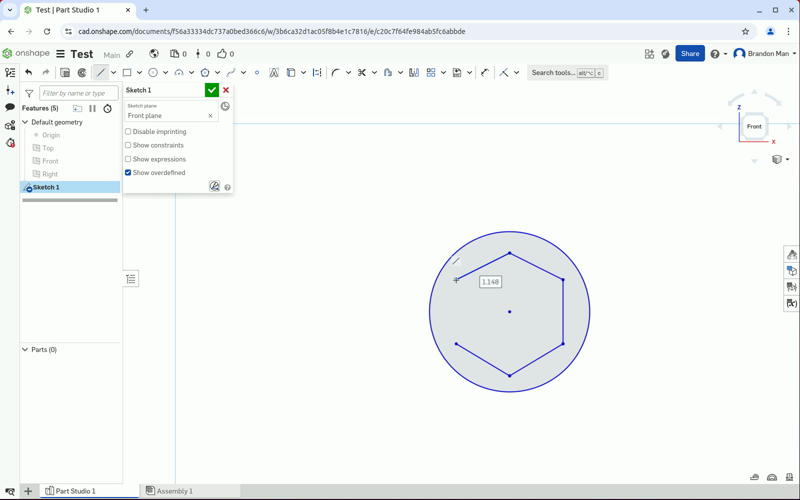
scroll(-6)
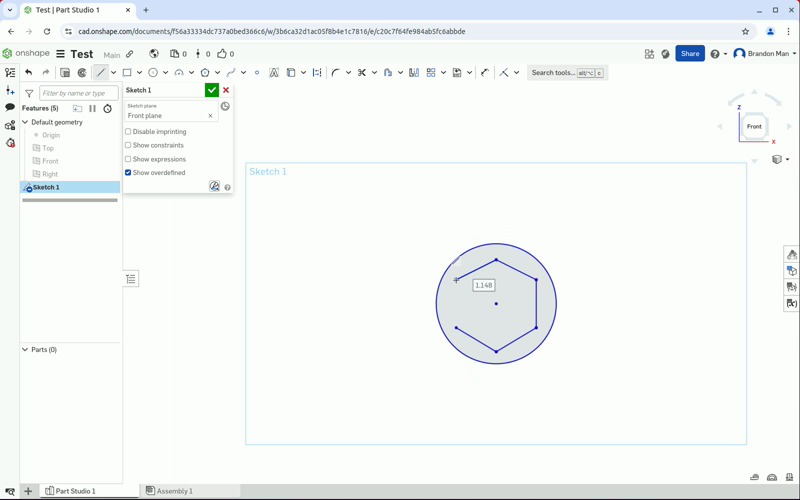
scroll(-6)
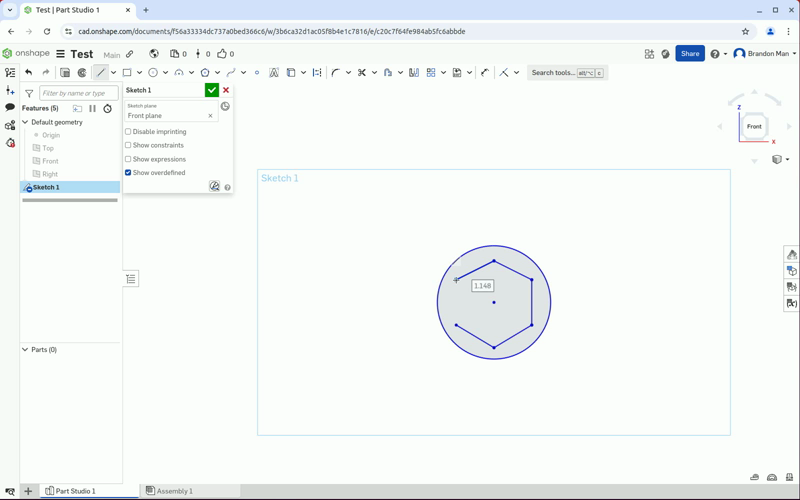
scroll(-6)
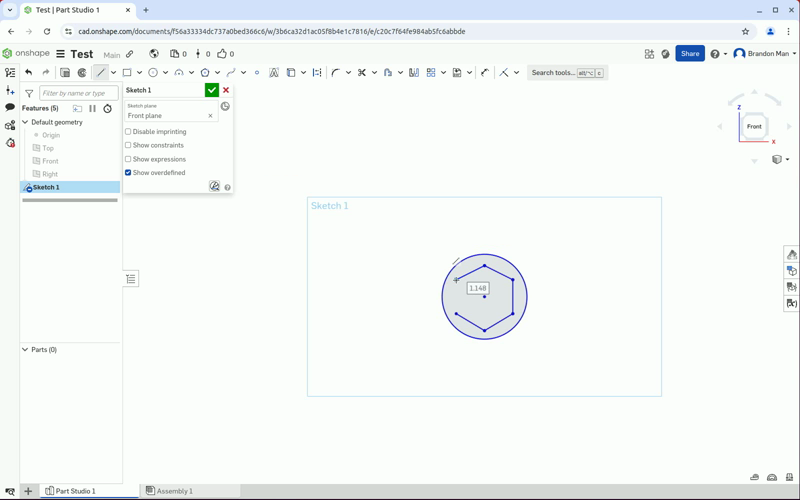
scroll(-6)
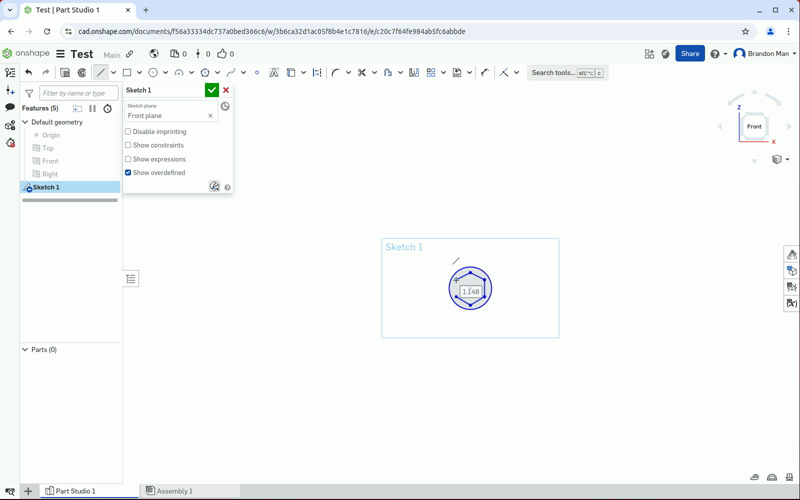
scroll(-6)
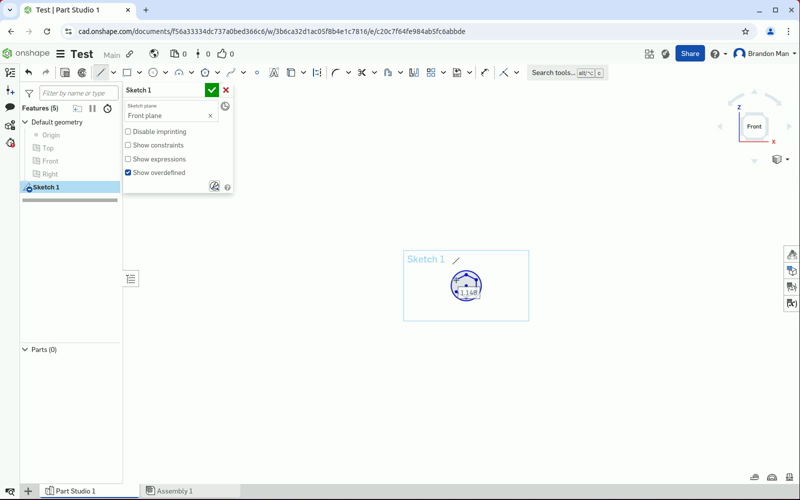
scroll(-6)
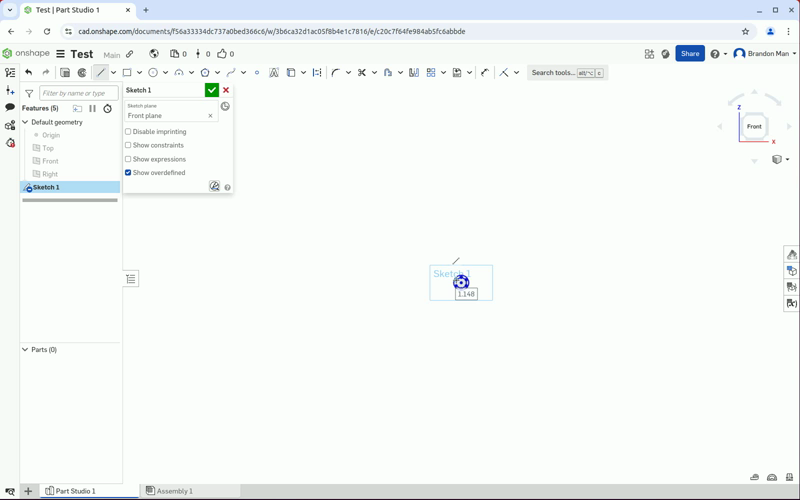
key_up(shift)
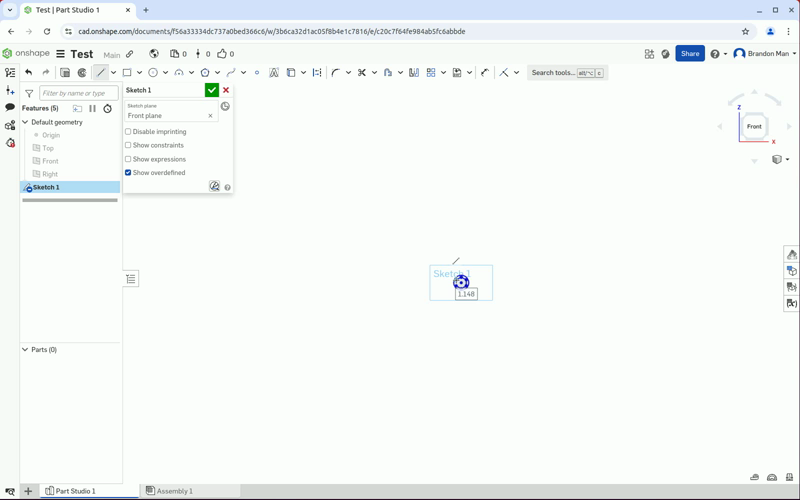
mouse_move(486, 279)
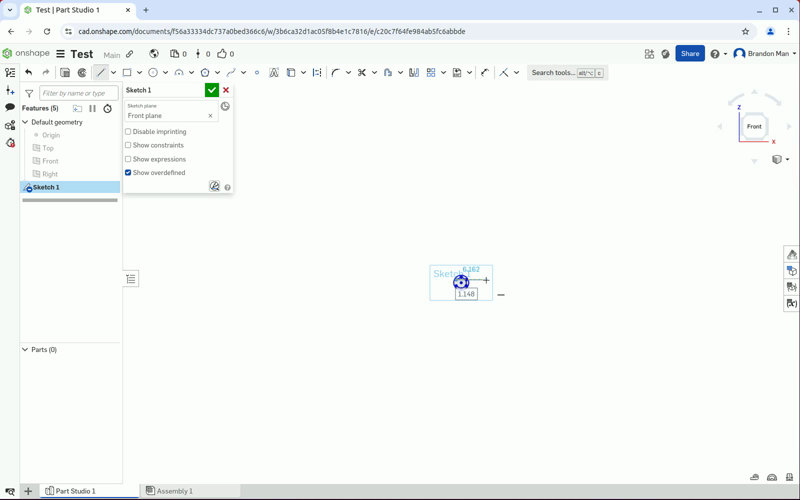
key_down(shift)
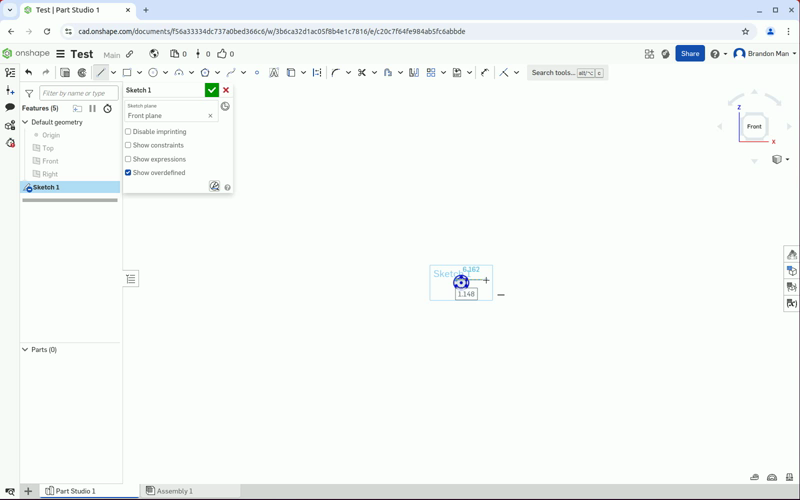
mouse_move(456, 285)
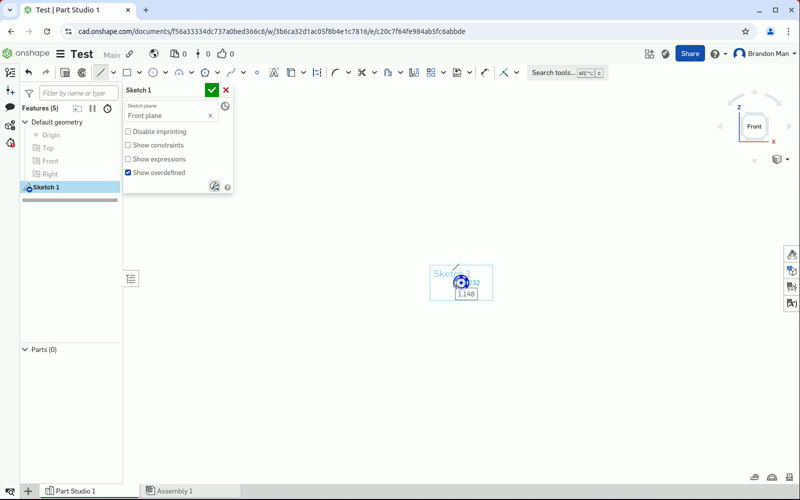
scroll(6)
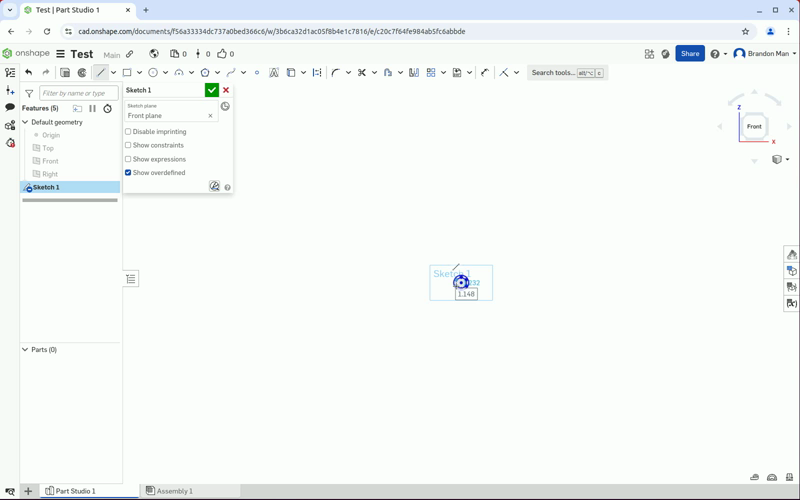
scroll(6)
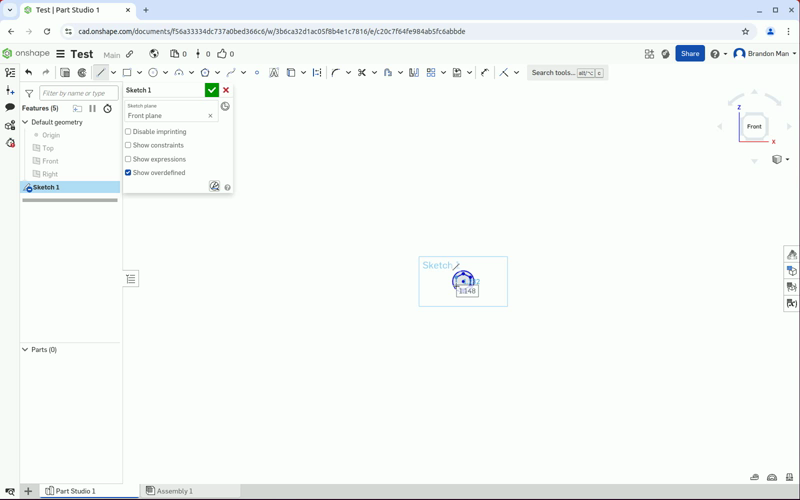
scroll(6)
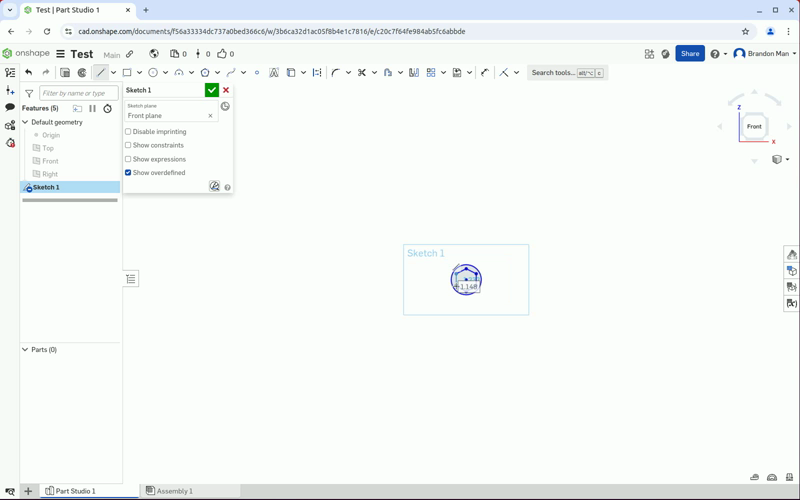
scroll(6)
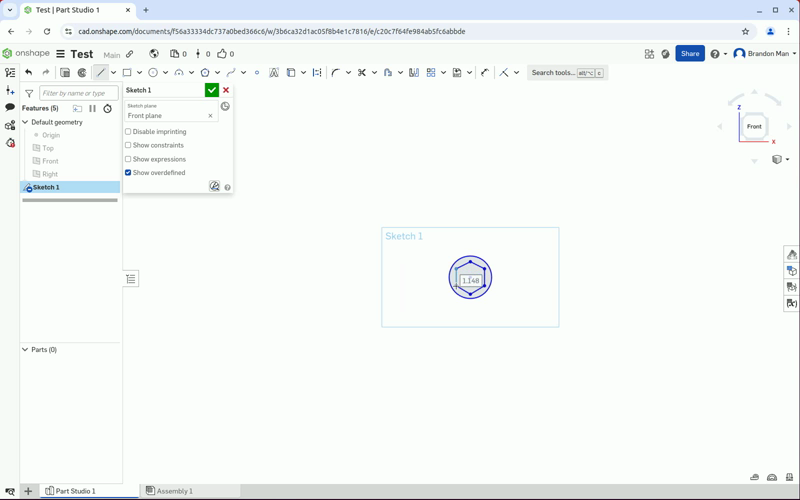
scroll(6)
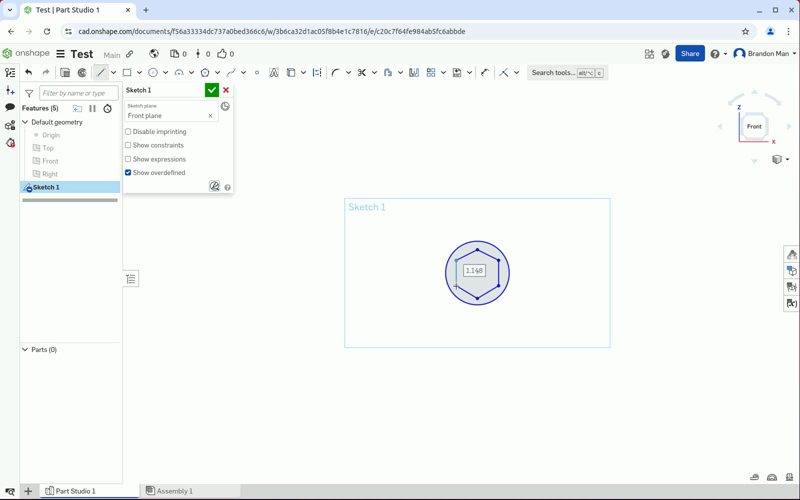
scroll(6)
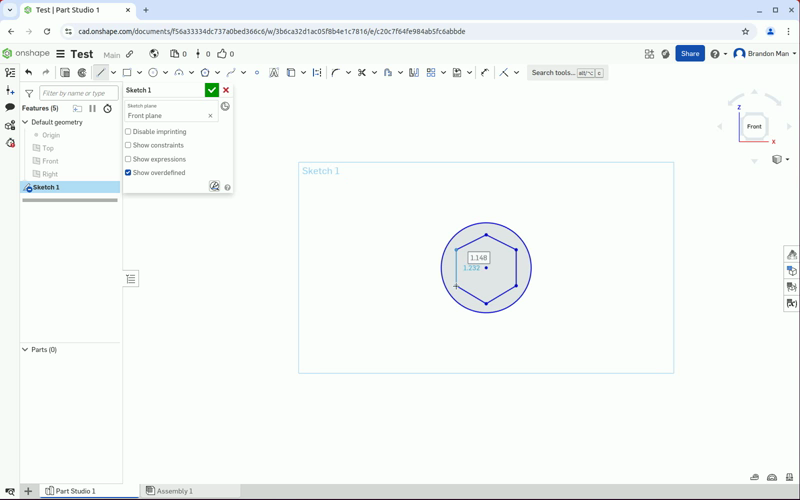
scroll(6)
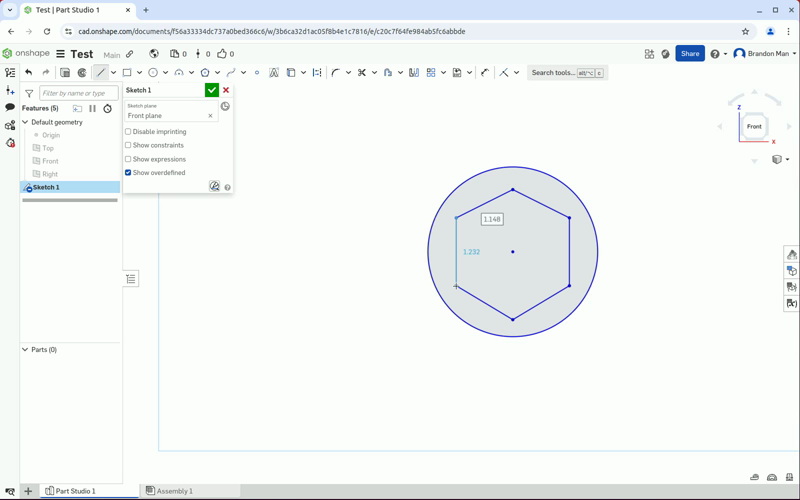
key_up(shift)
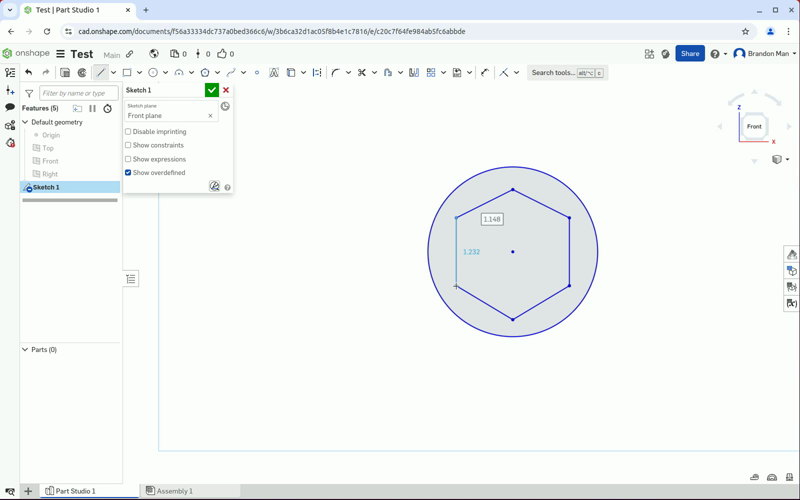
click(456, 285)
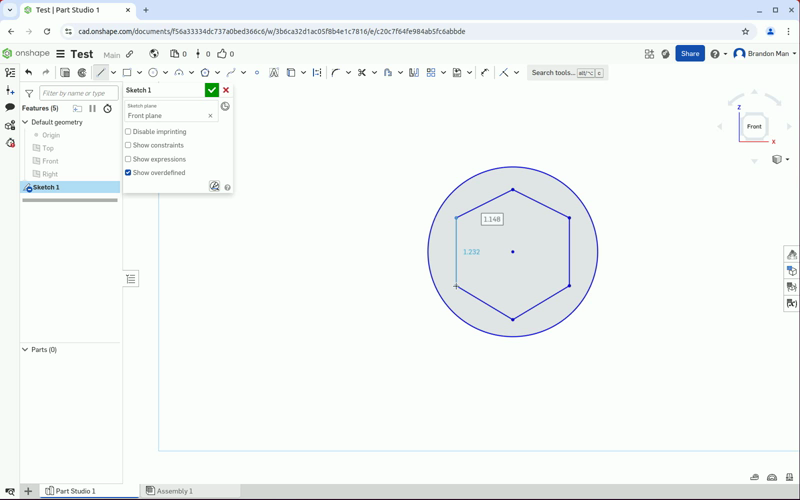
scroll(-6)
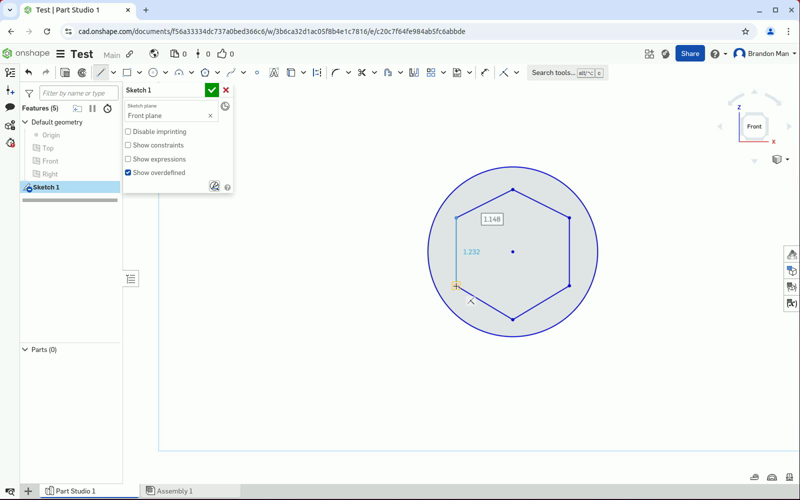
scroll(-6)
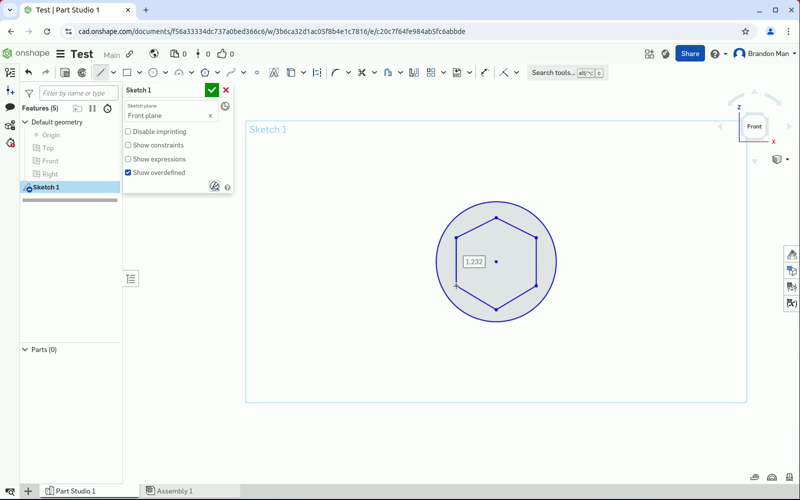
scroll(-6)
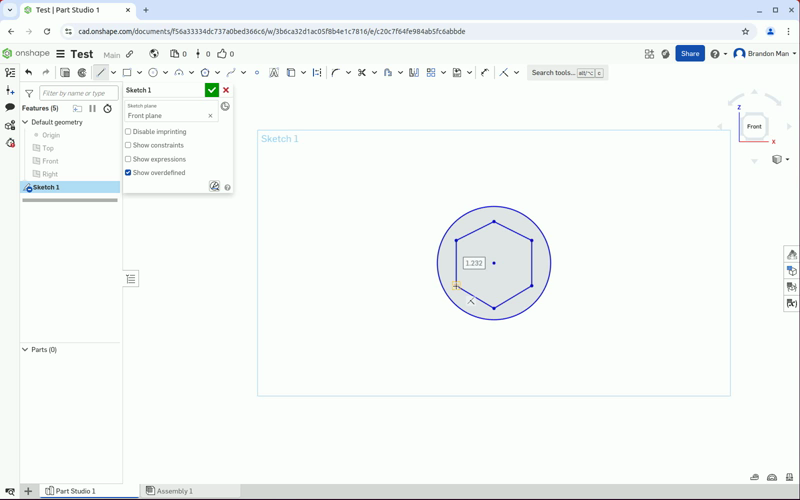
scroll(-6)
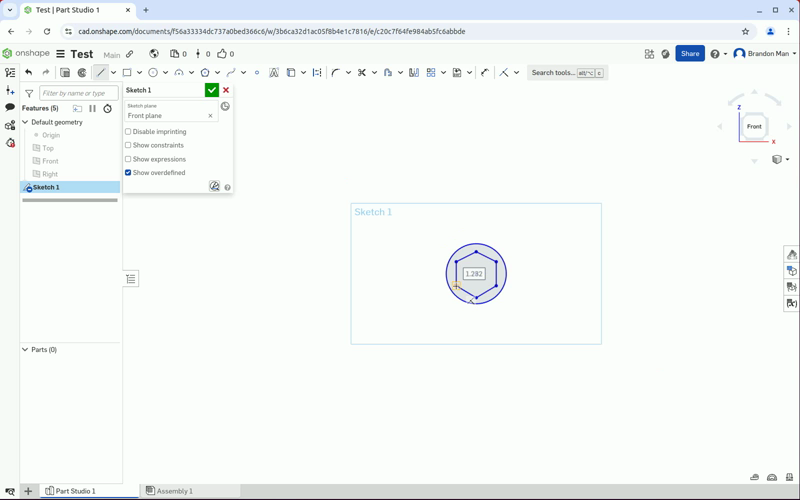
scroll(-6)
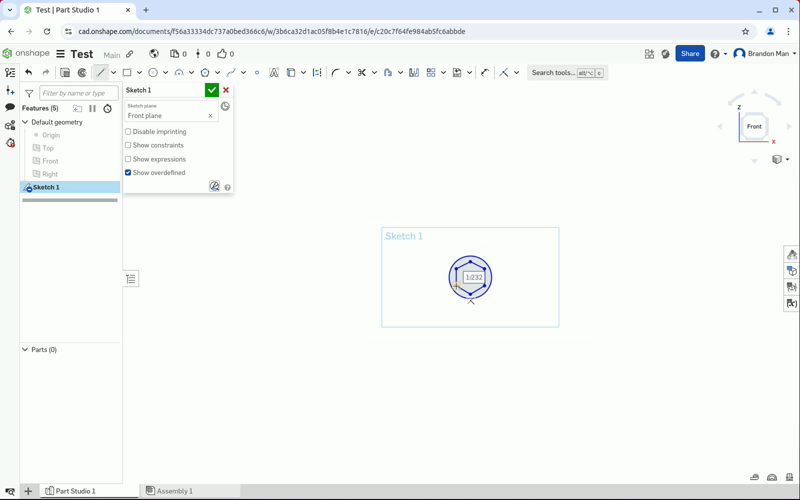
scroll(-6)
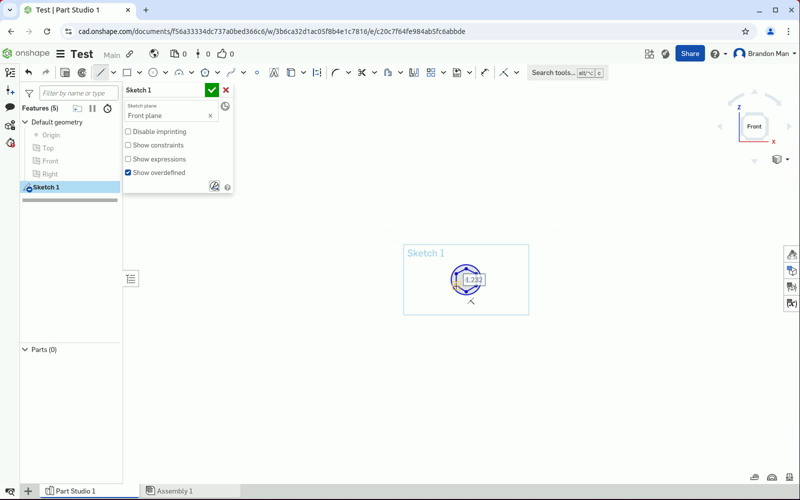
scroll(-6)
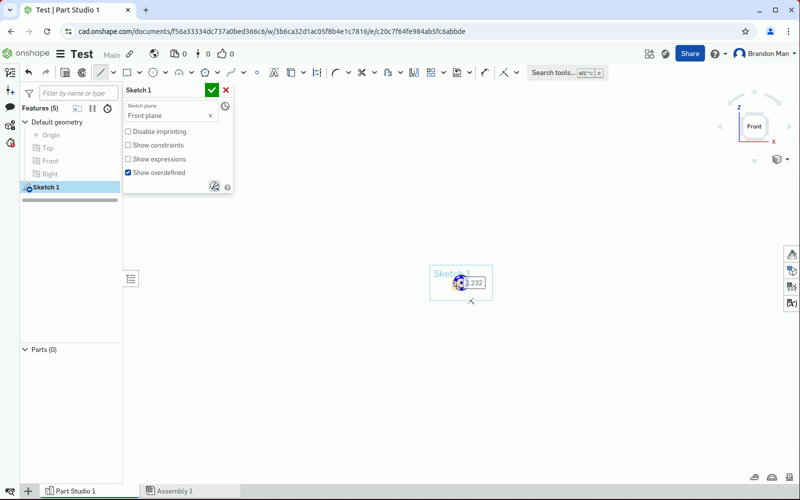
key(esc)
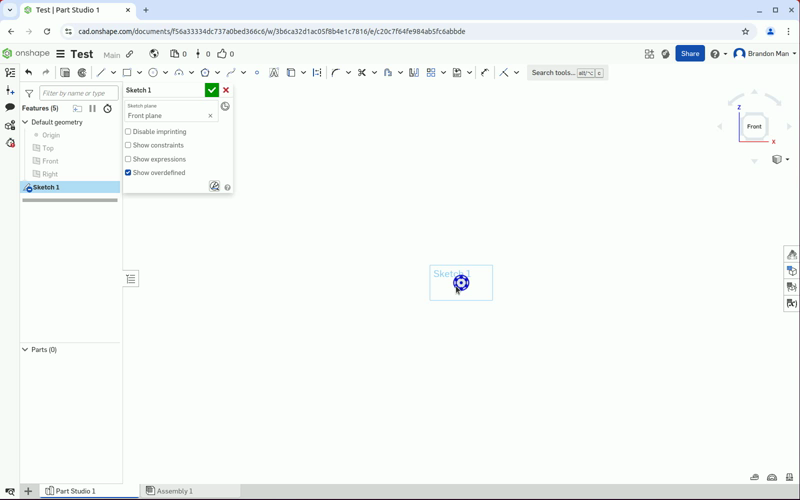
mouse_move(455, 279)
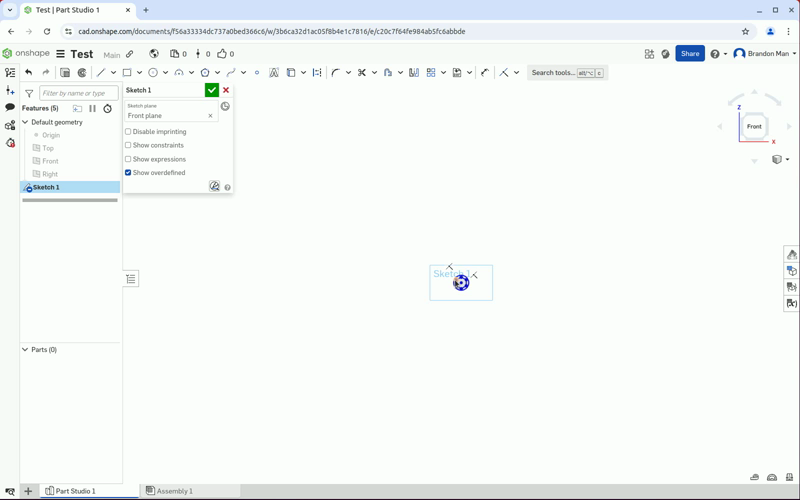
scroll(6)
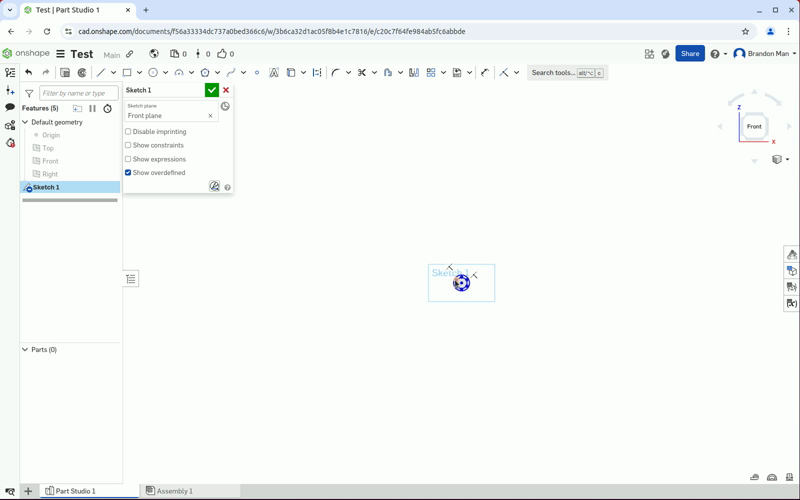
scroll(6)
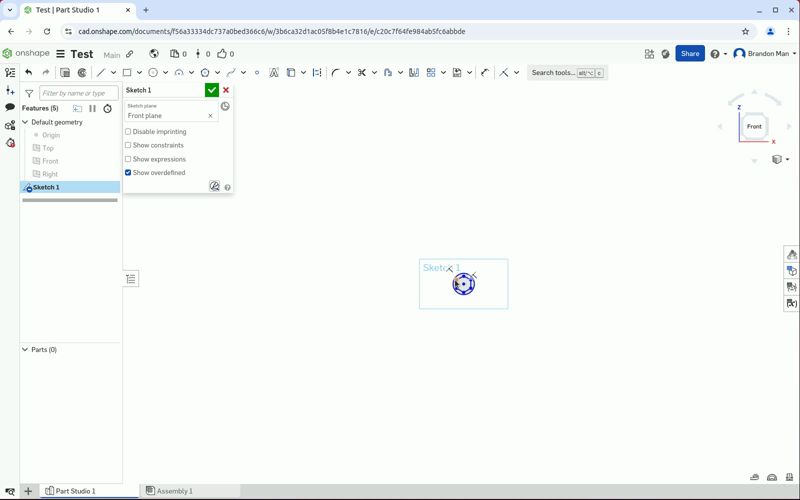
scroll(6)
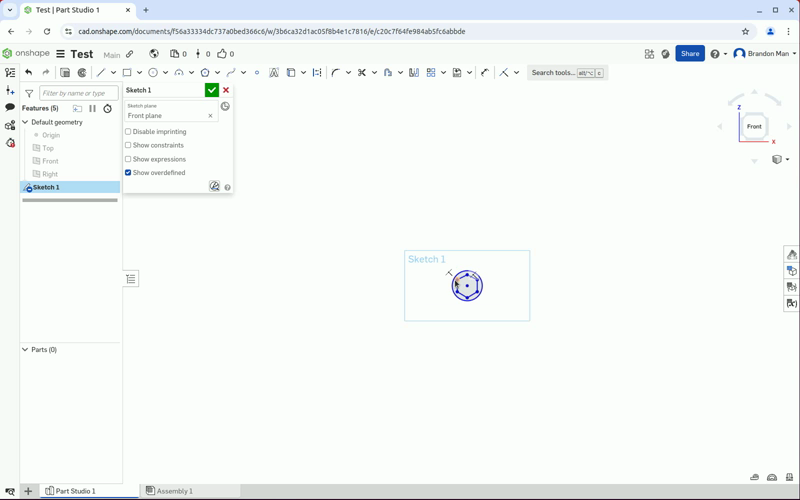
scroll(6)
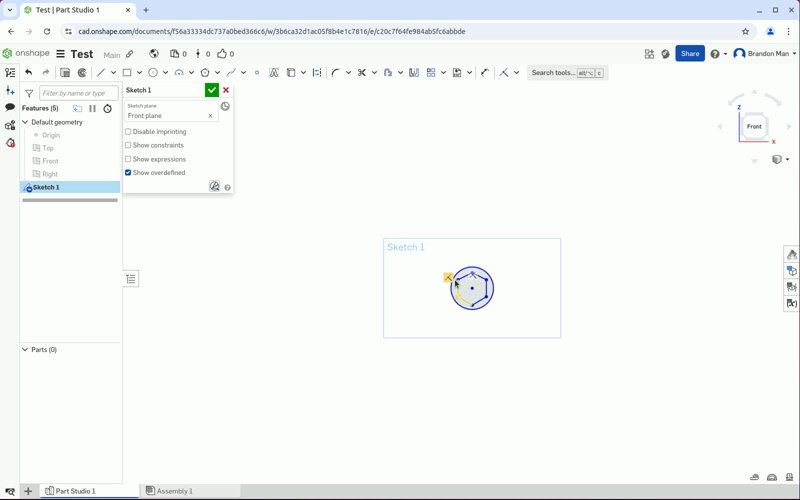
scroll(6)
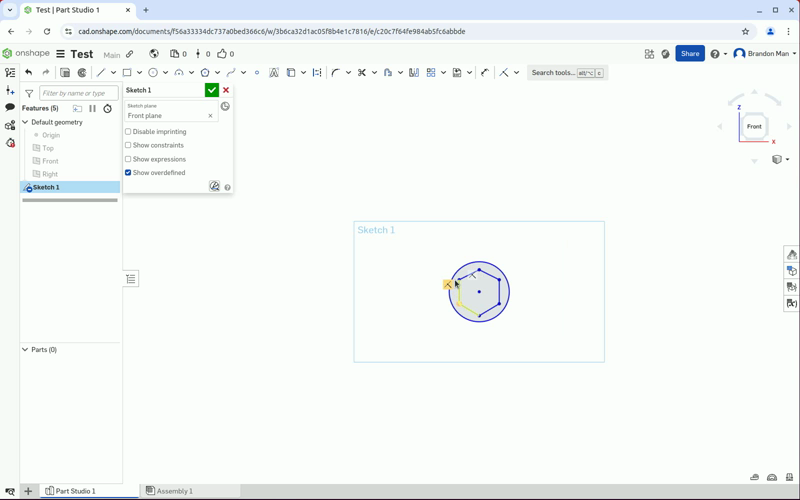
scroll(6)
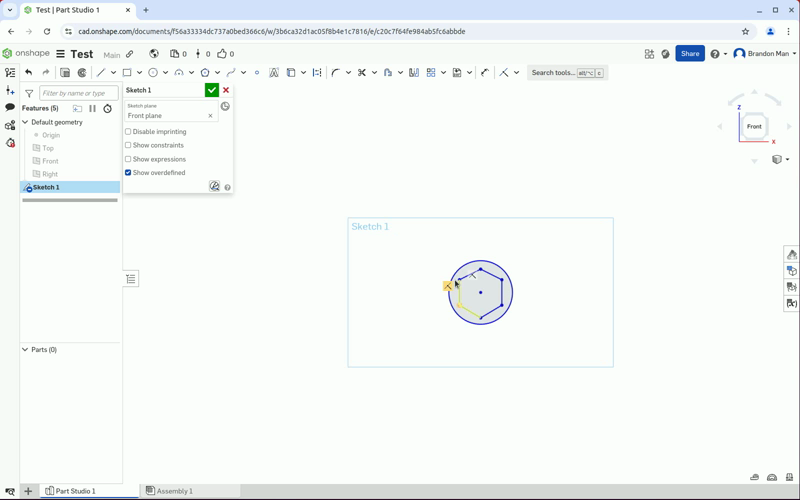
scroll(6)
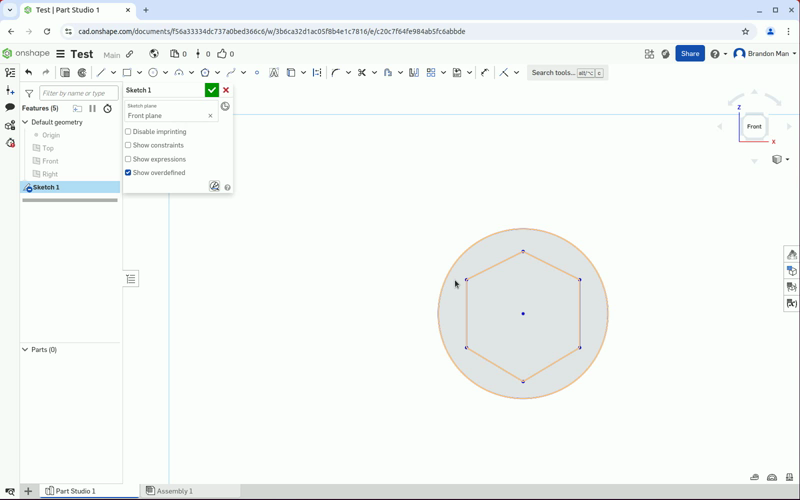
click(455, 279)
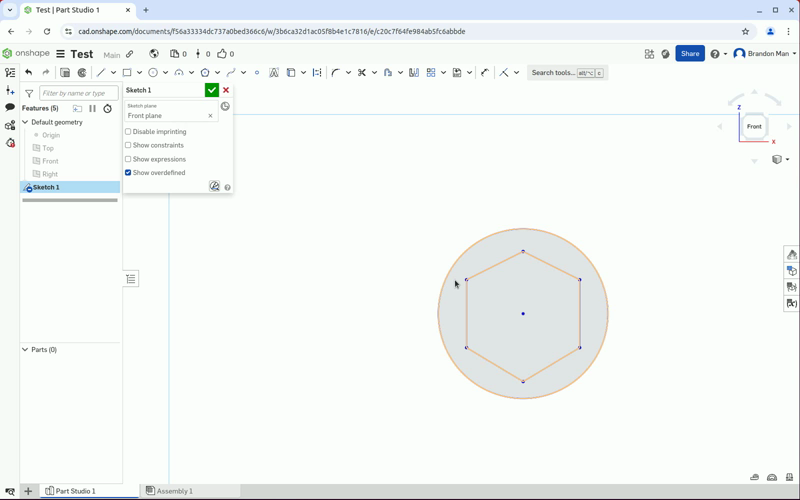
scroll(-6)
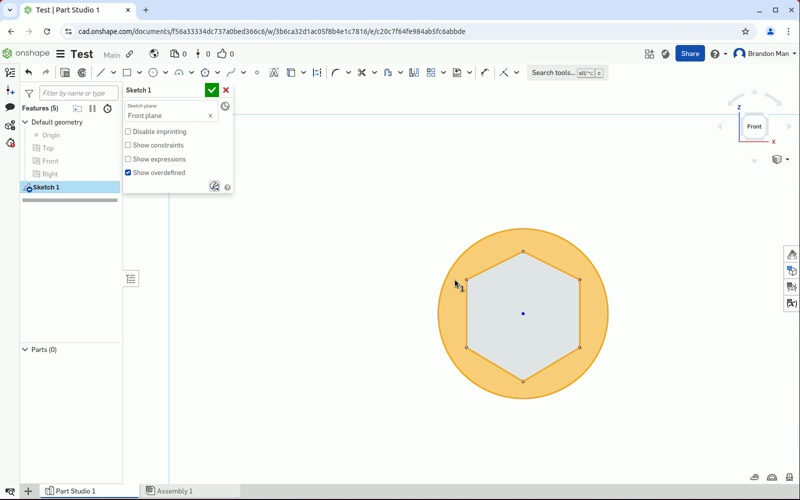
scroll(-6)
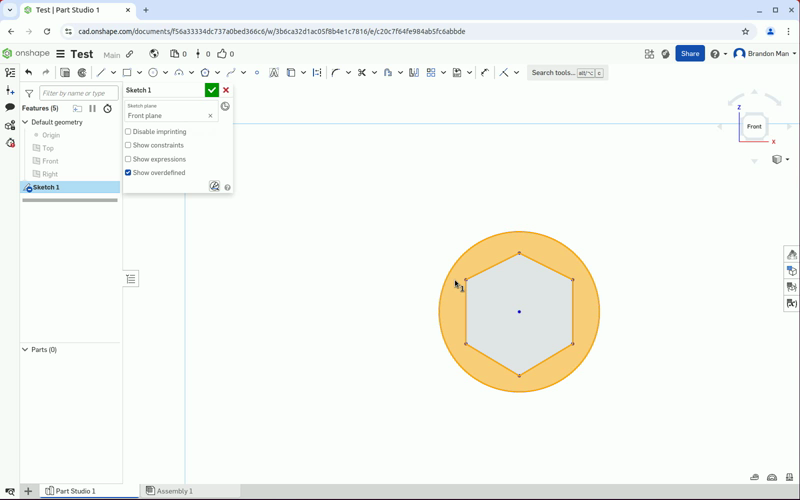
scroll(-6)
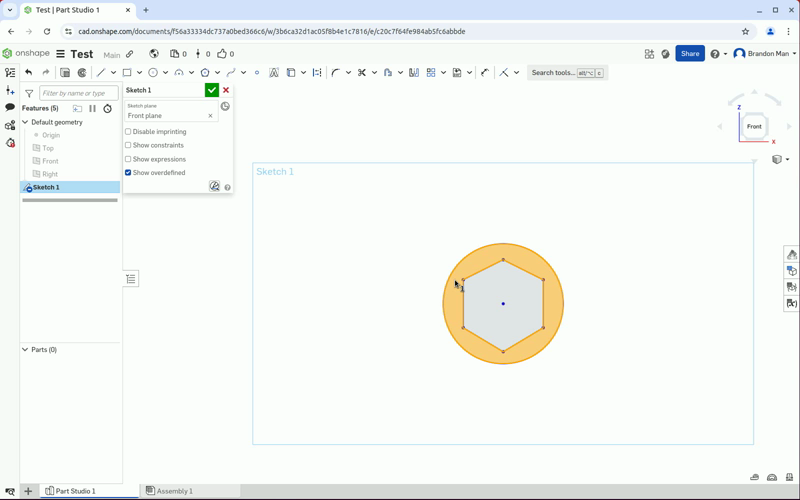
scroll(-6)
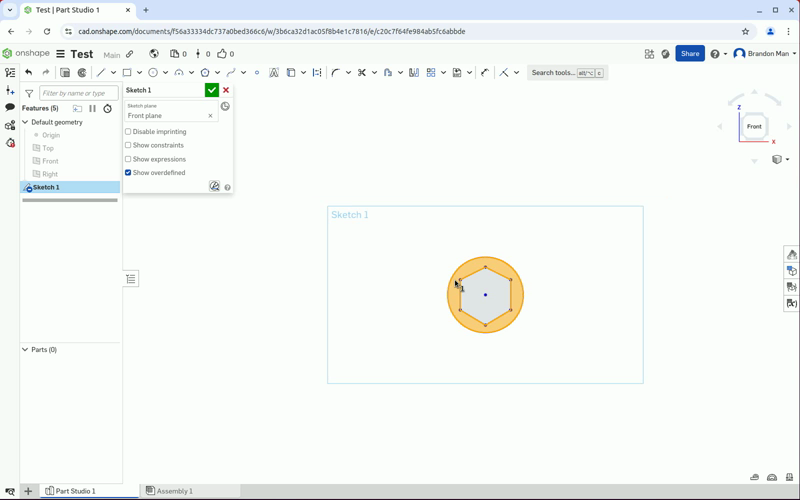
scroll(-6)
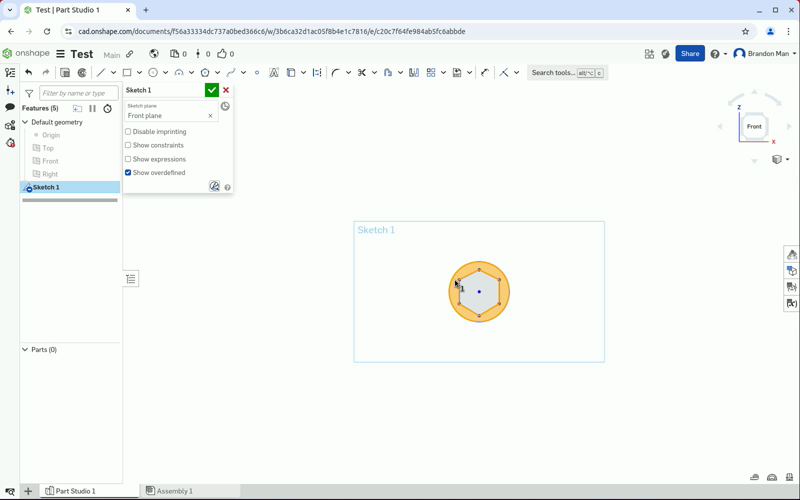
scroll(-6)
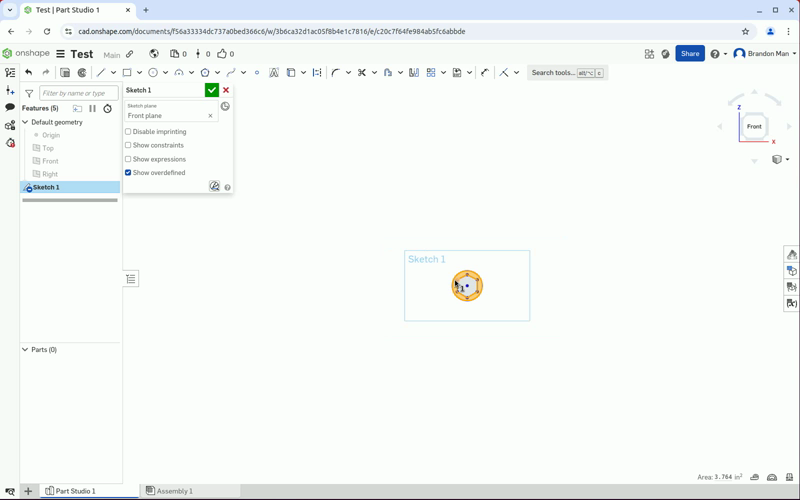
scroll(-6)
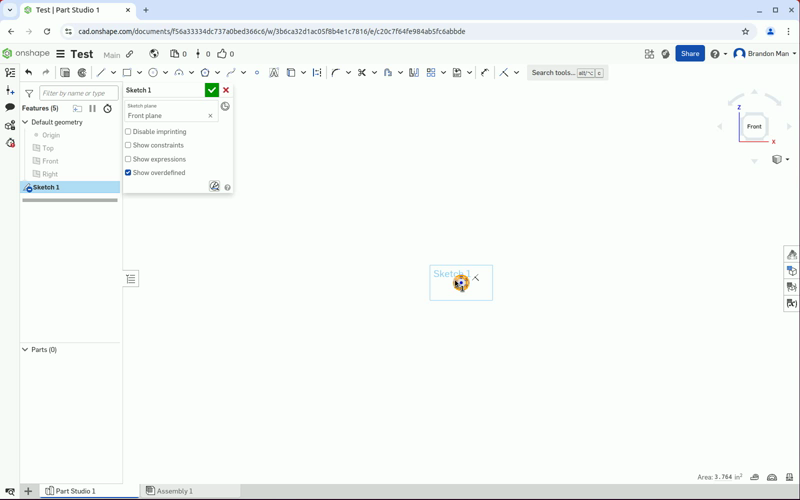
mouse_move(73, 352)
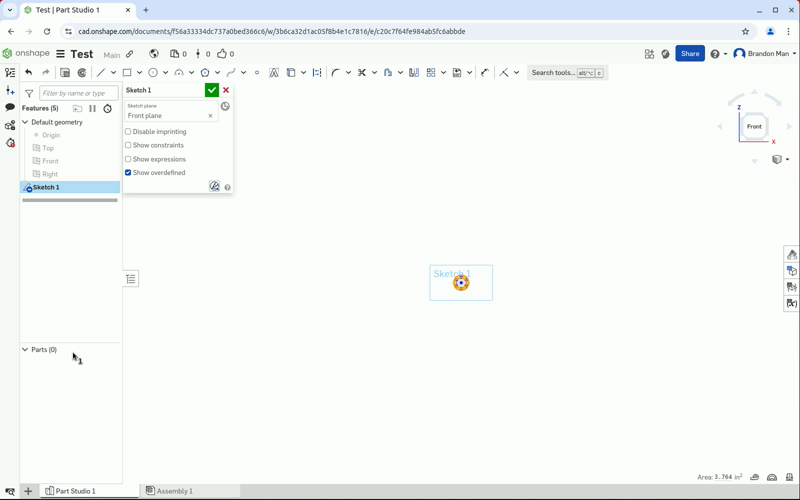
key(shift+y)
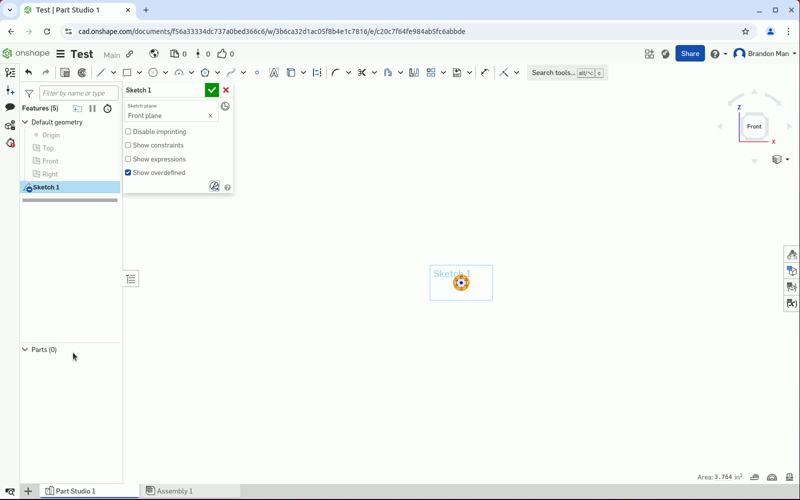
key(shift+e)
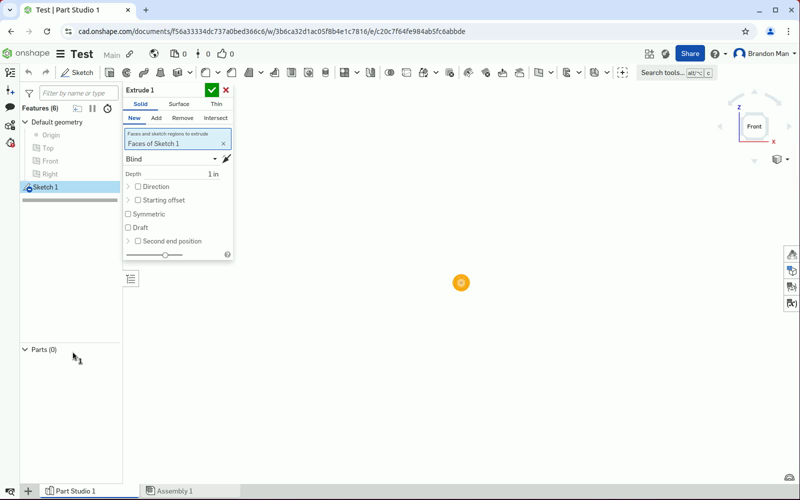
mouse_move(143, 106)
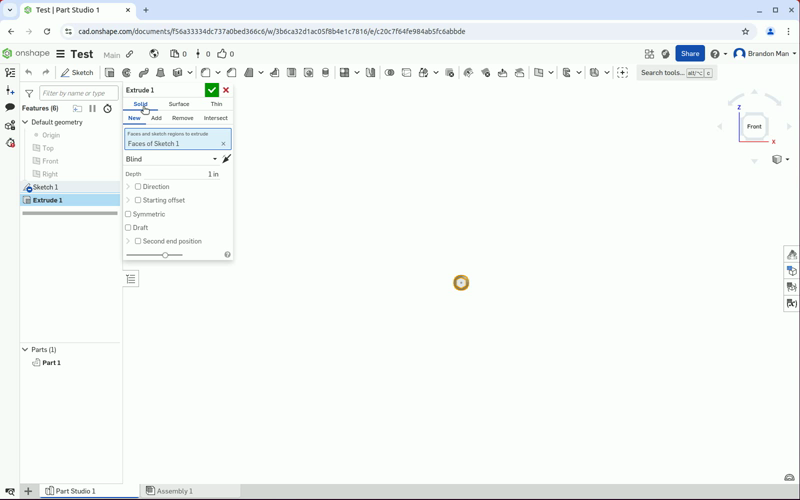
click(143, 106)
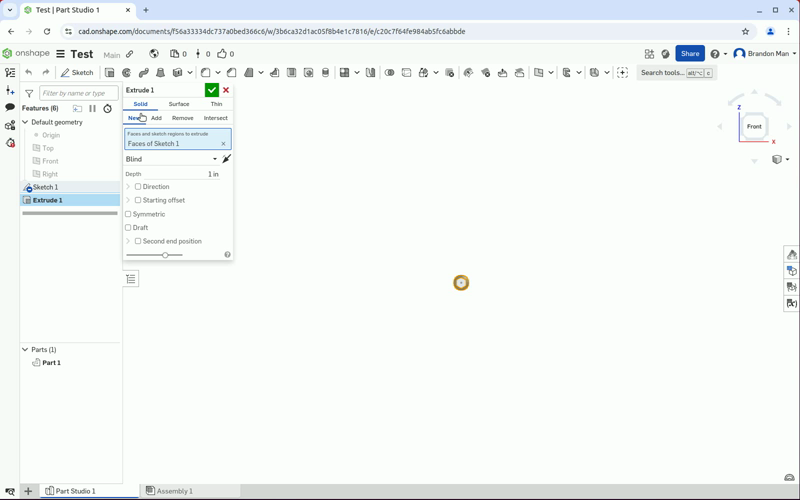
mouse_move(137, 120)
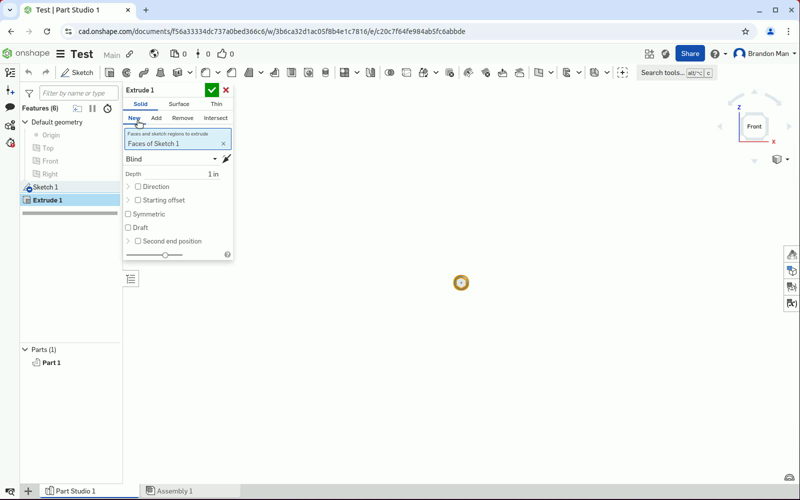
click(137, 120)
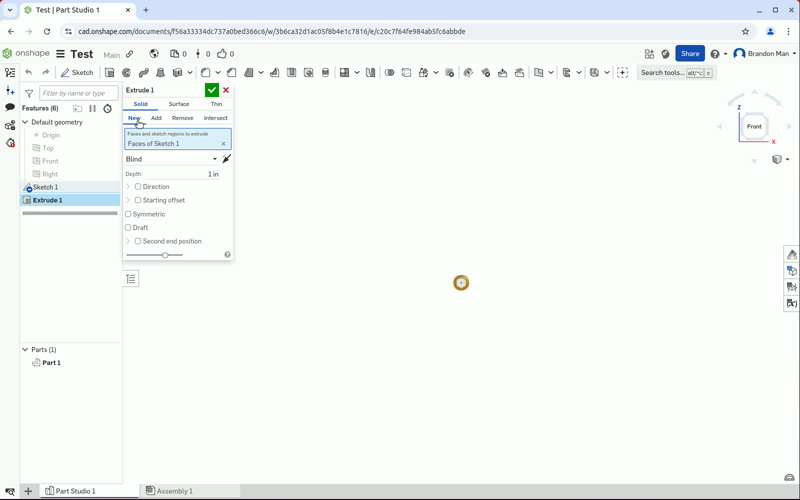
key(tab, 4)
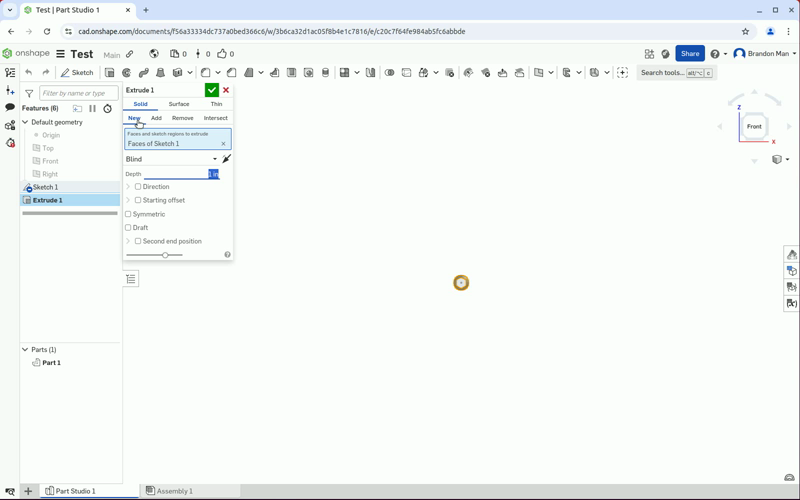
text(0.963)
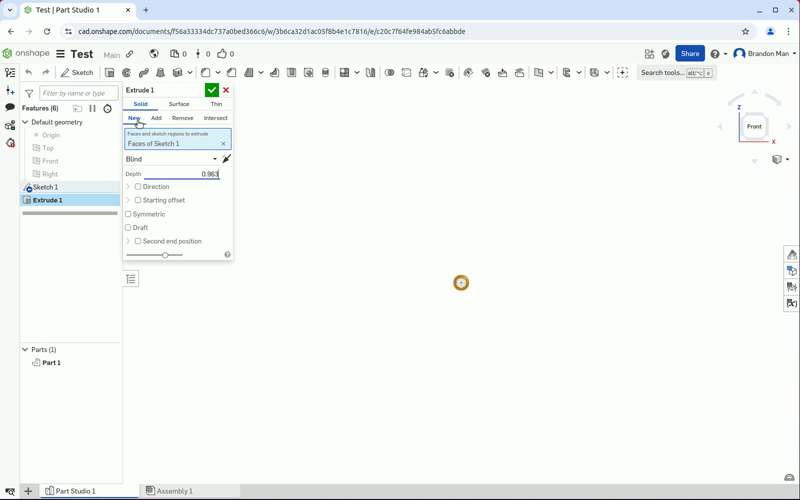
key(enter)
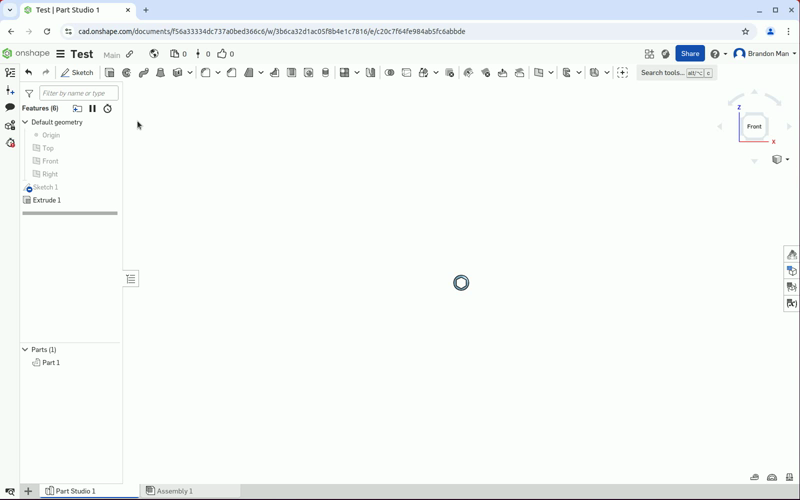
key(shift+h)
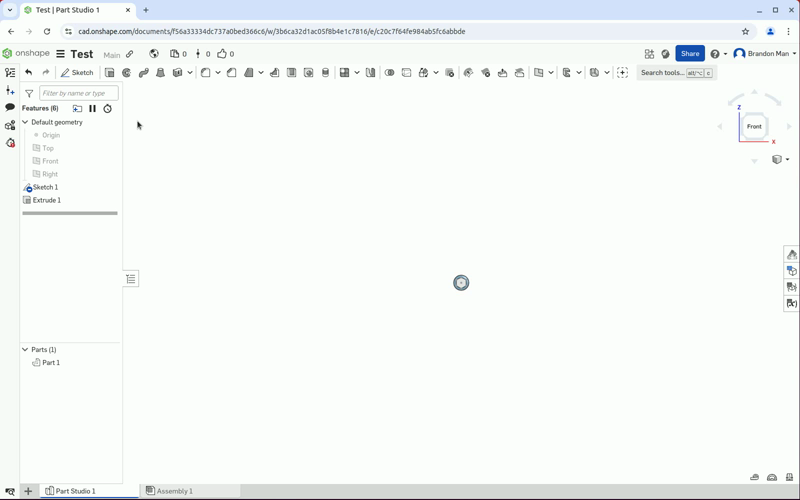
key(shift+h)
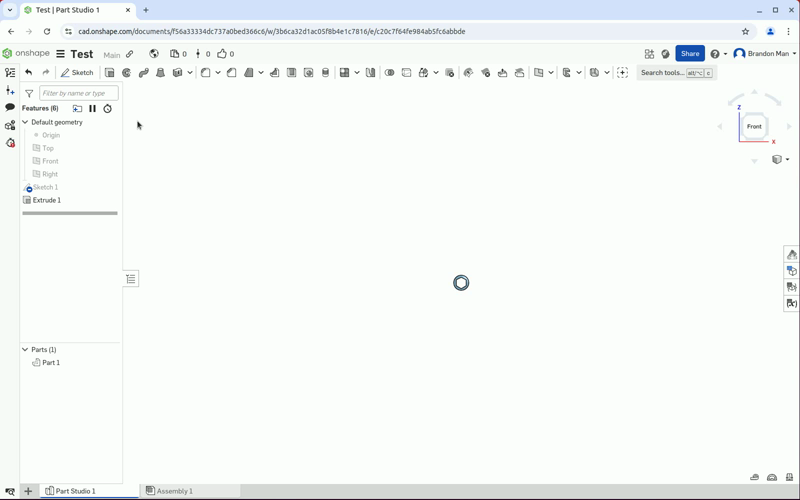
mouse_move(73, 189)
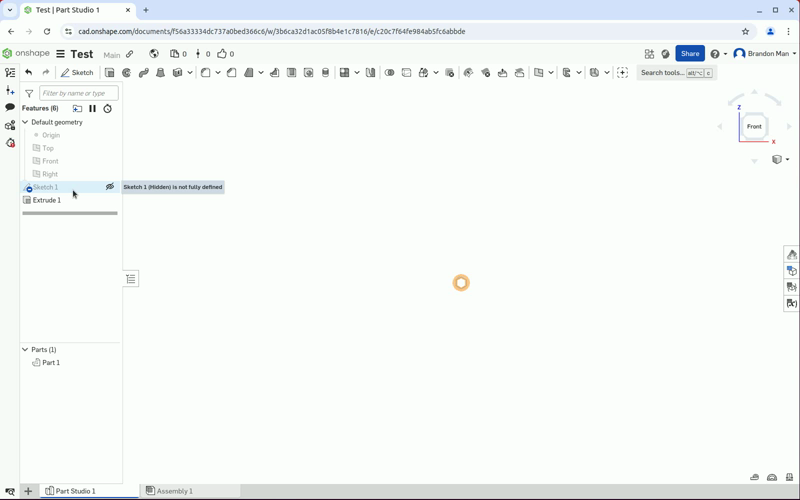
click(73, 189)
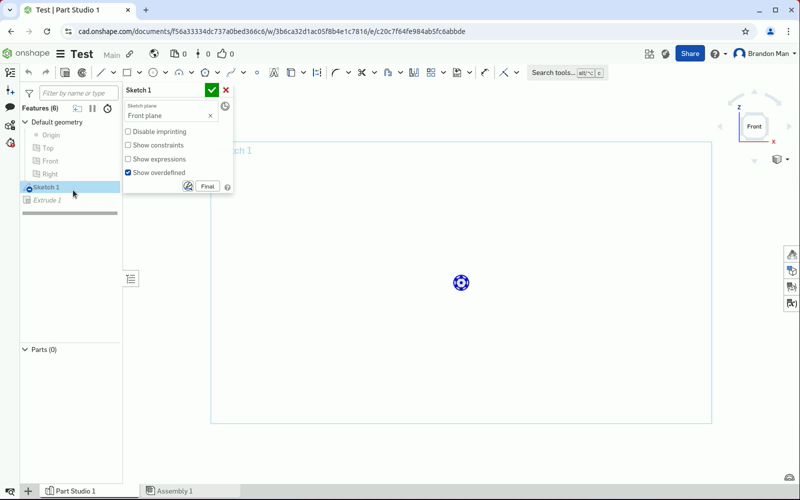
mouse_move(229, 92)
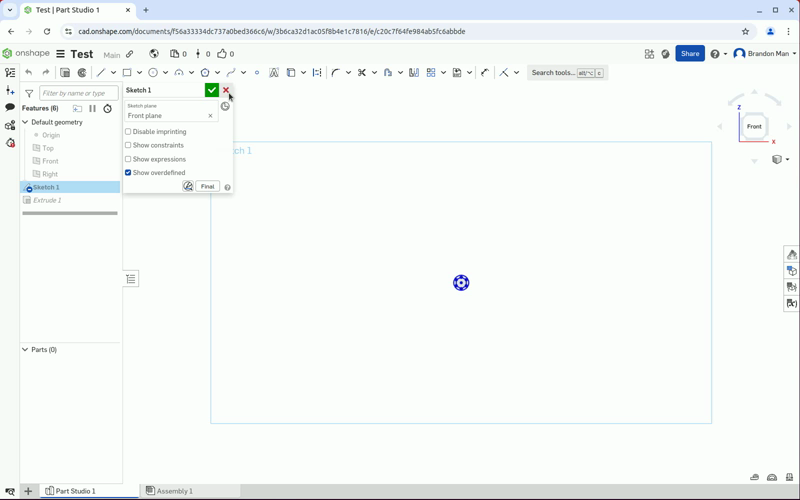
click(229, 92)
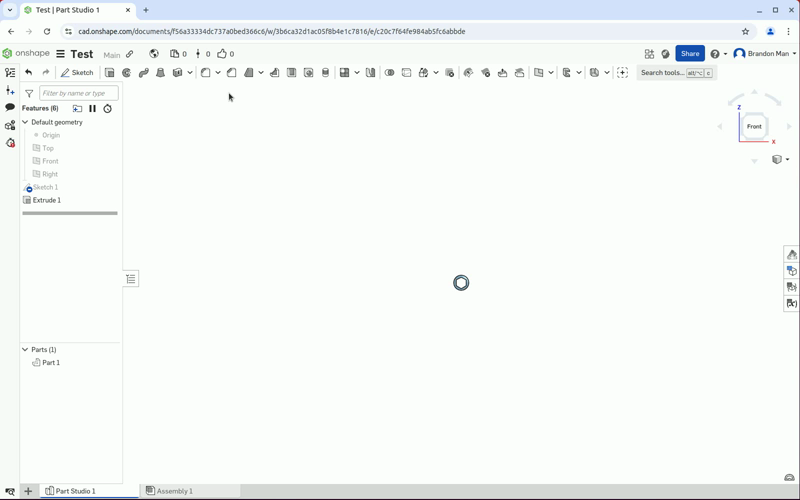
mouse_move(73, 352)
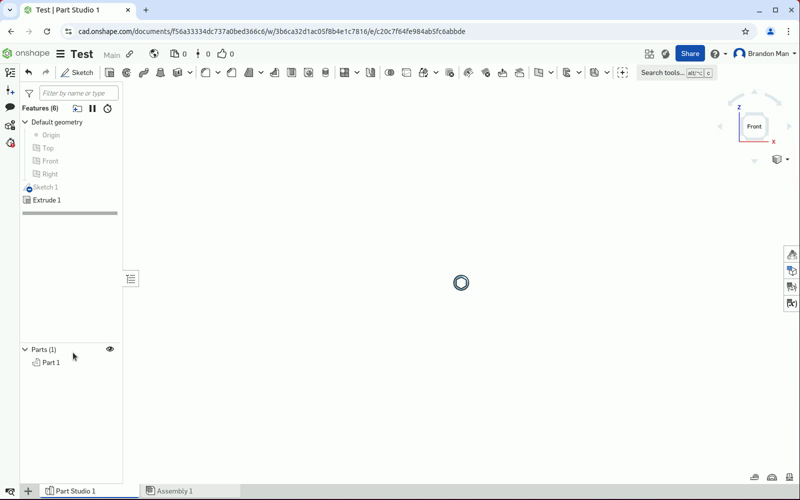
key(y)
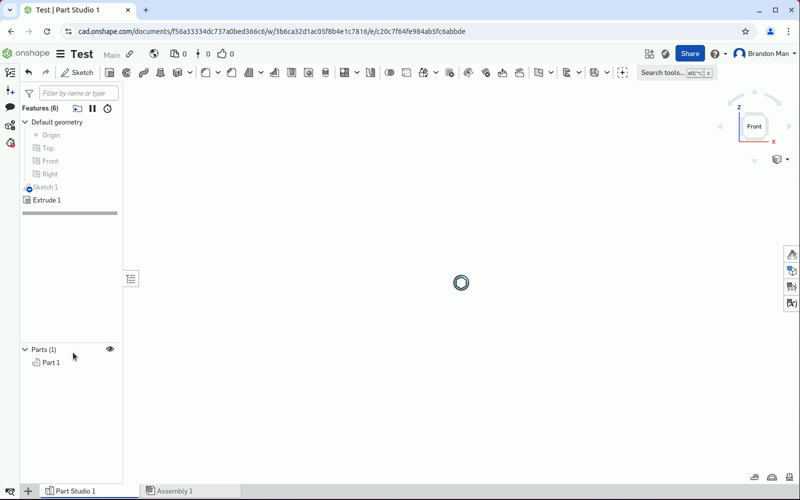
key(shift+p)
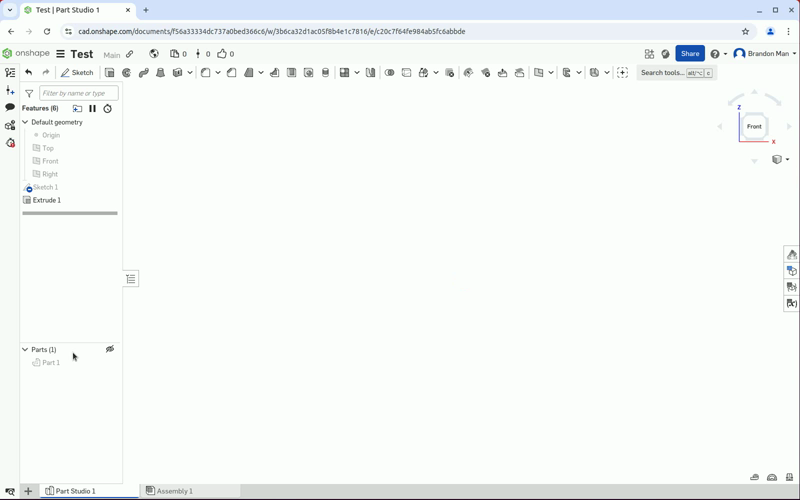
key(space)
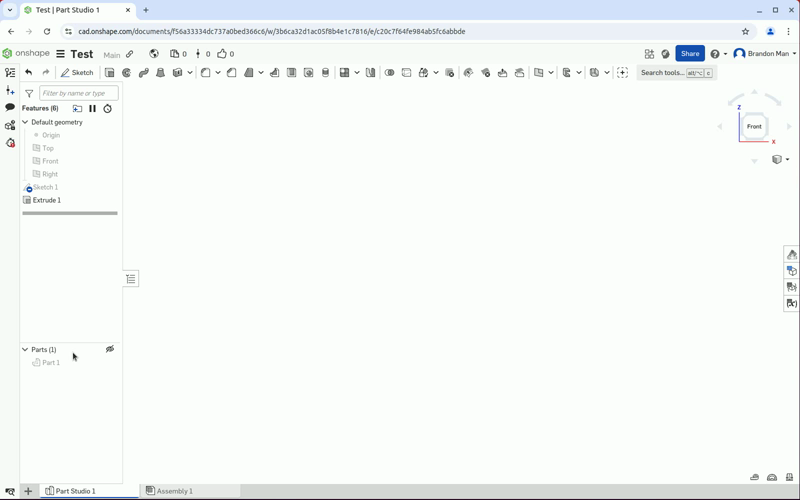
key_down(shift)
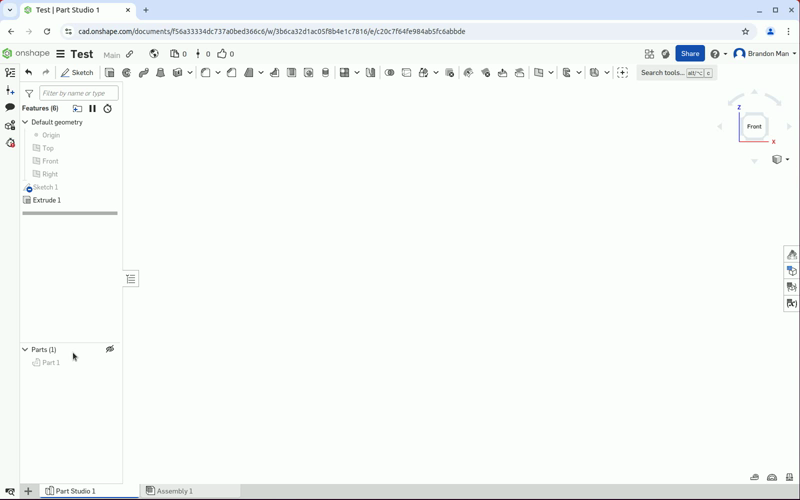
key(down)
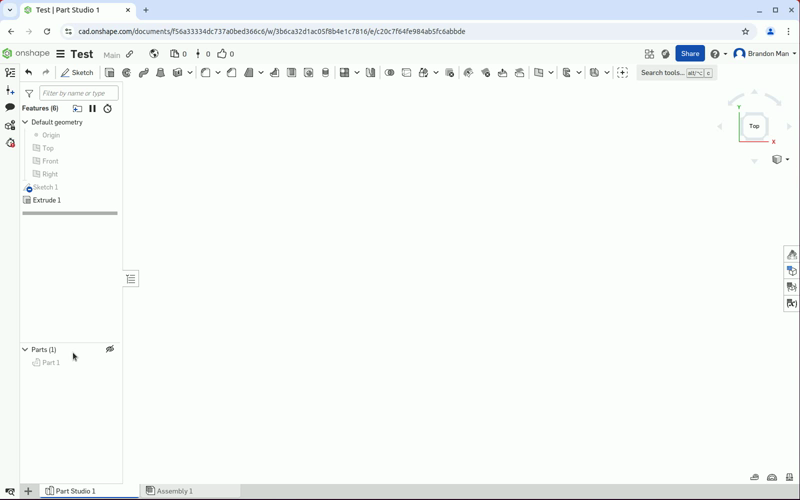
key_up(shift)
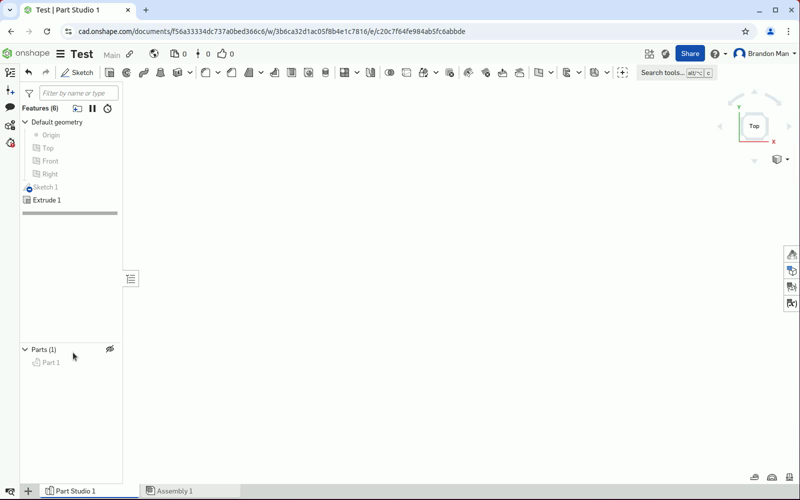
mouse_move(73, 352)
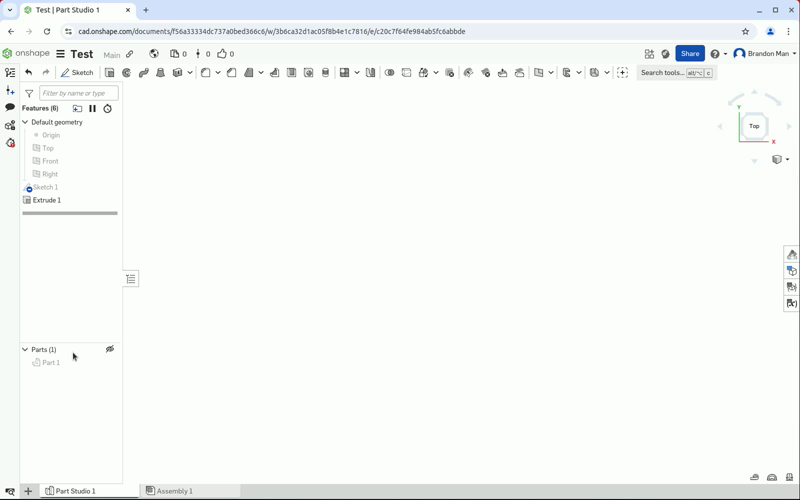
key(shift+y)
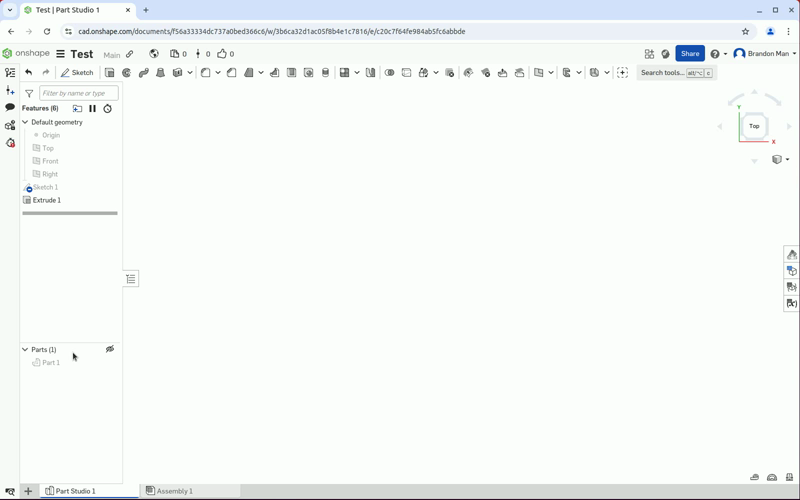
key(shift+s)
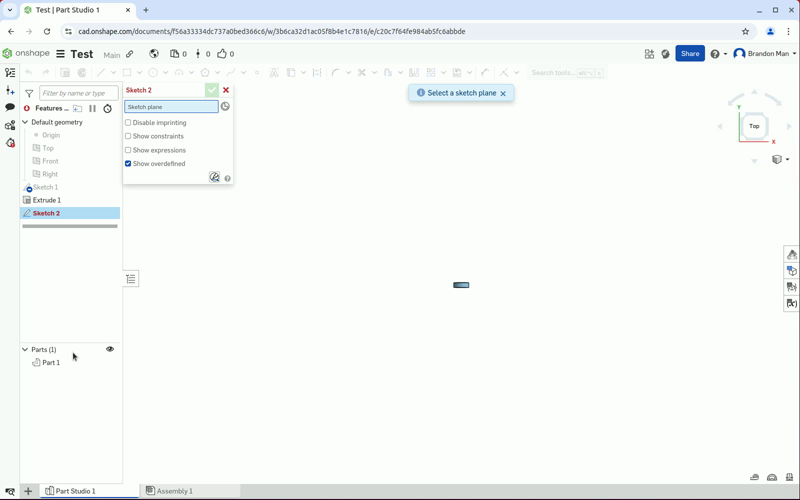
mouse_move(73, 150)
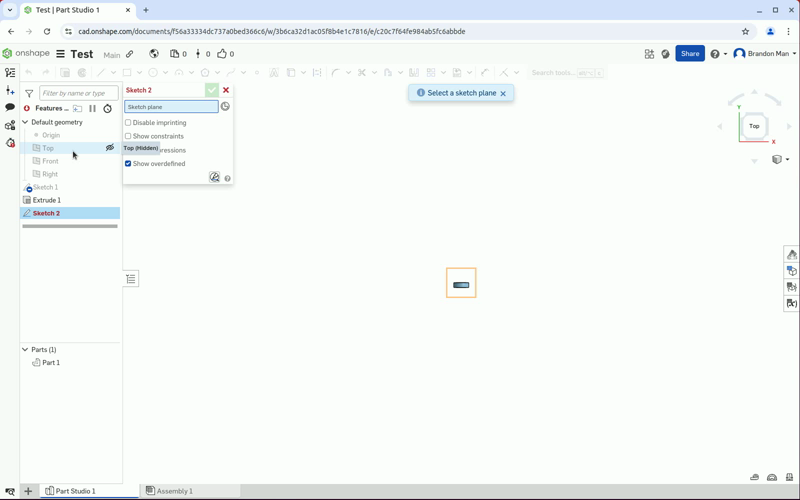
click(73, 150)
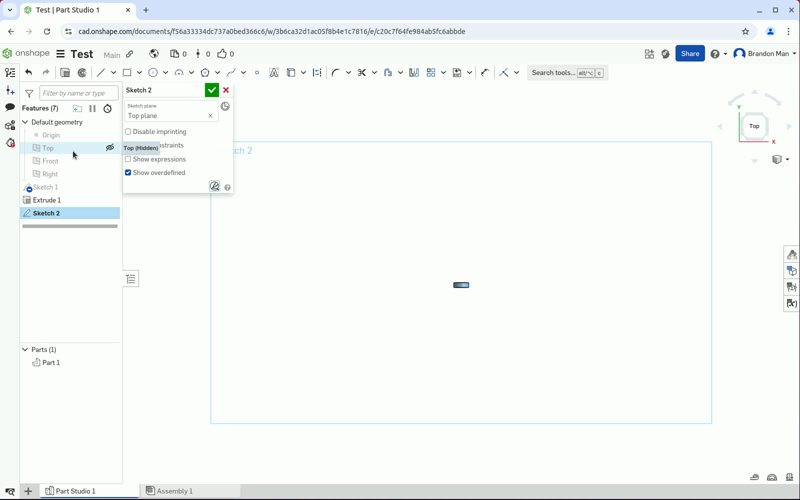
mouse_move(73, 352)
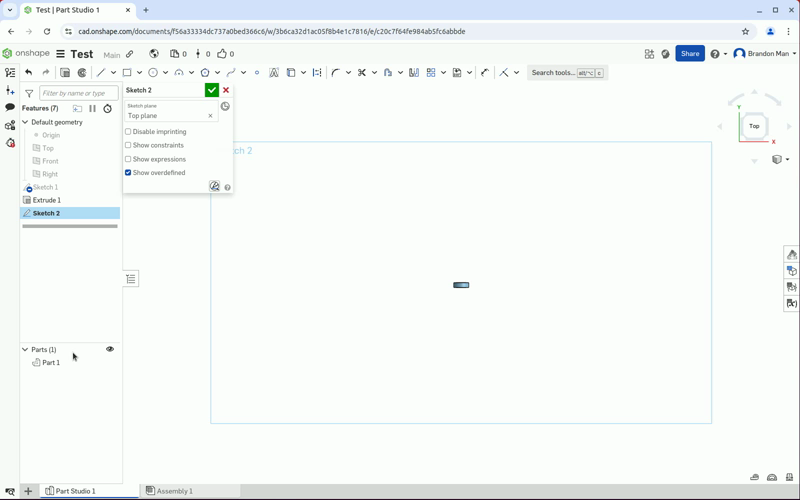
key(y)
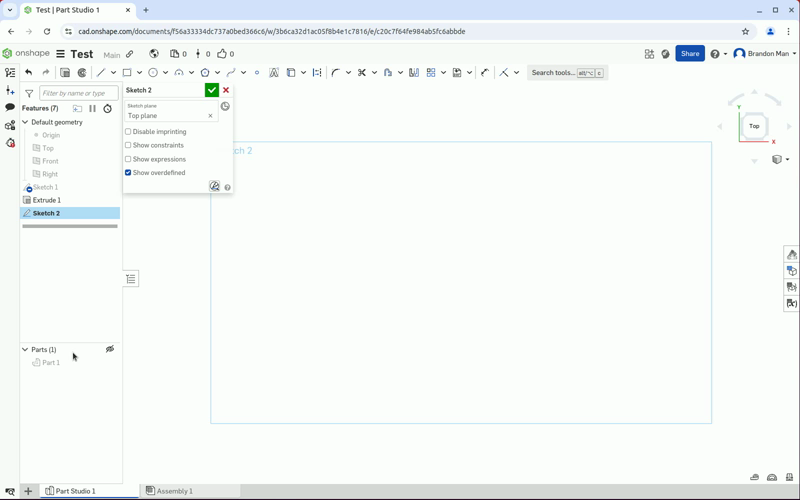
key(c)
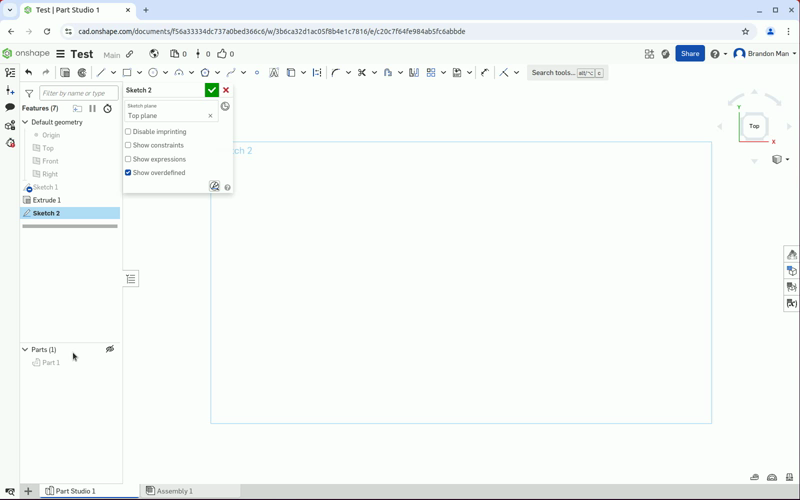
key_down(shift)
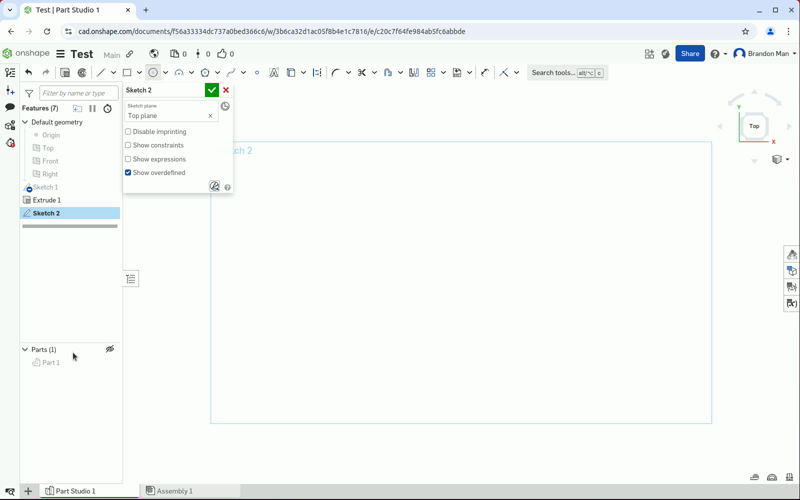
mouse_move(428, 299)
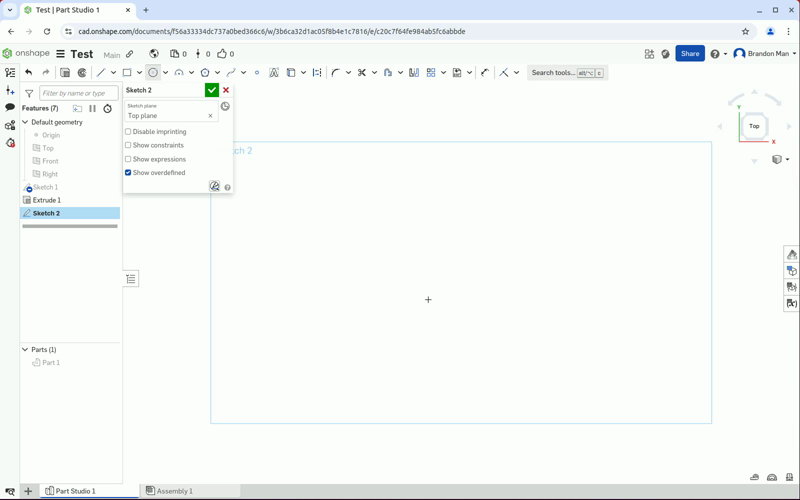
click(428, 299)
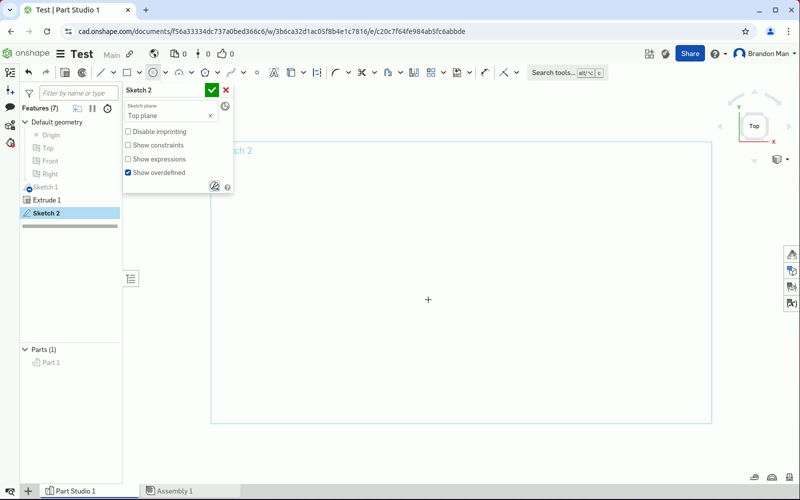
key_up(shift)
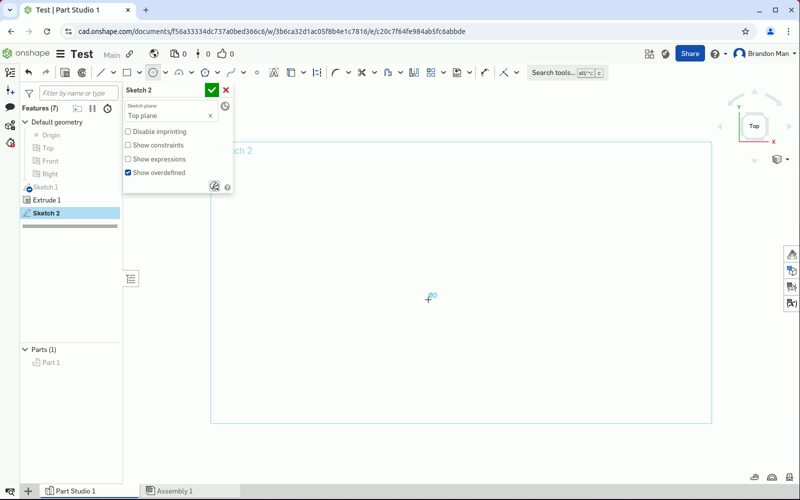
mouse_move(435, 299)
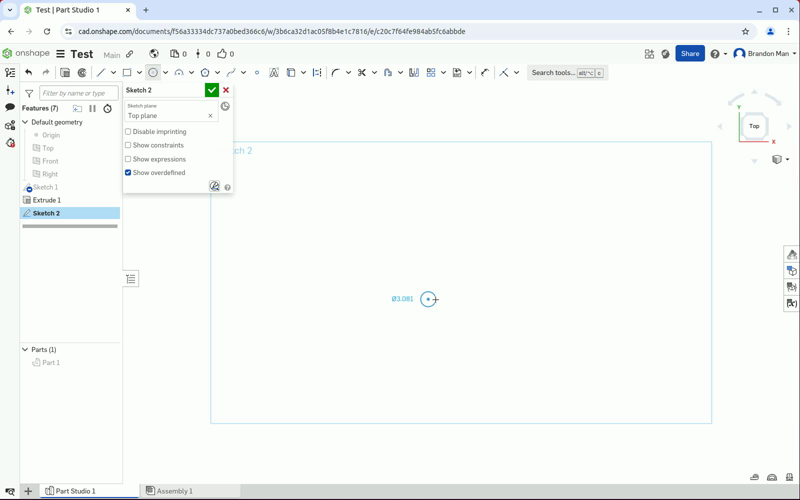
click(435, 299)
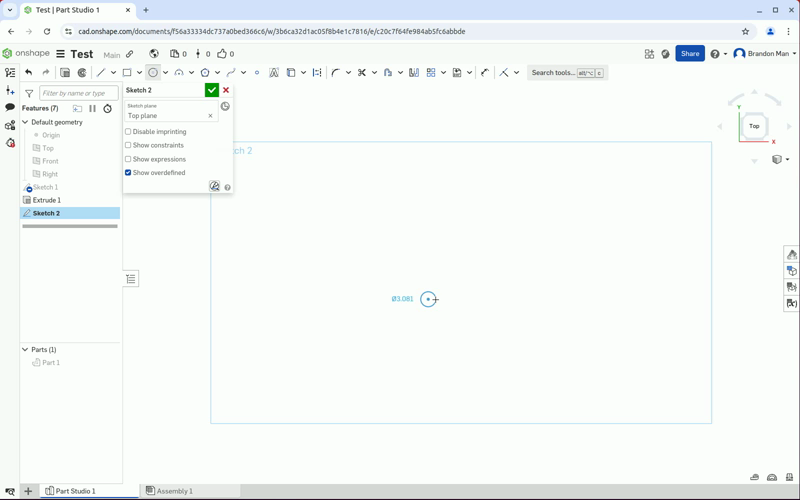
key(esc)
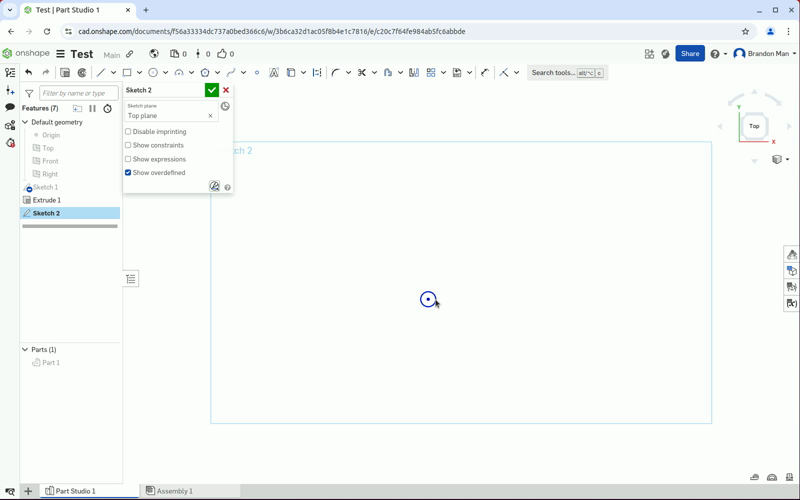
key(l)
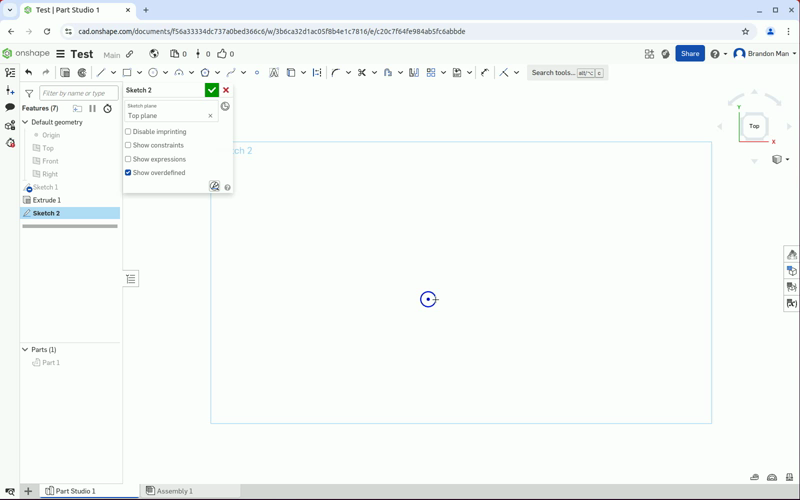
key_down(shift)
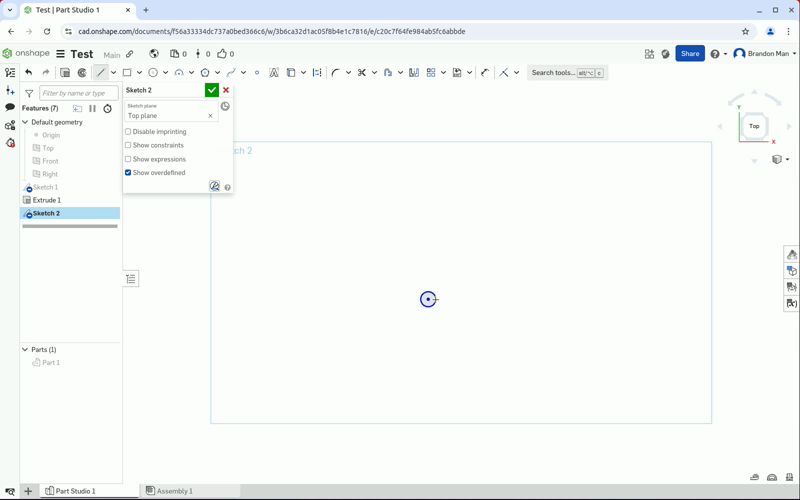
mouse_move(424, 301)
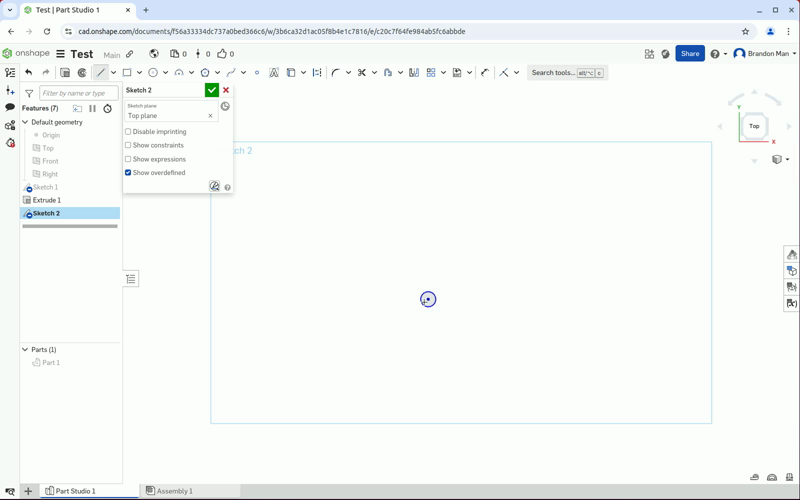
click(424, 301)
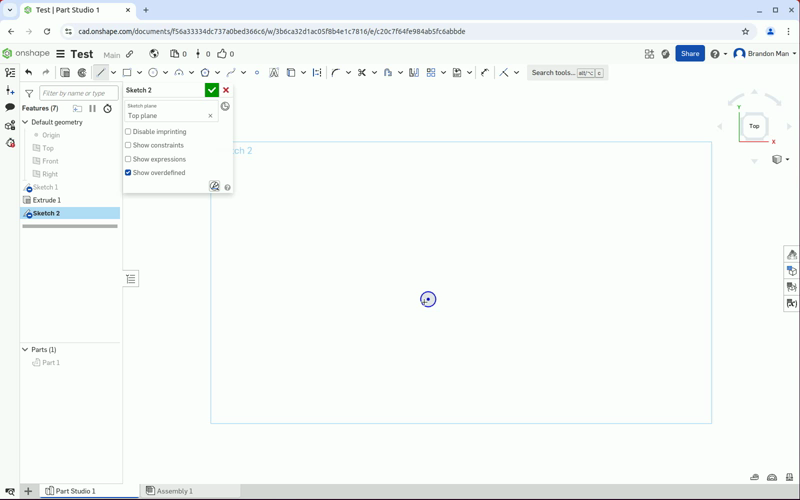
key_up(shift)
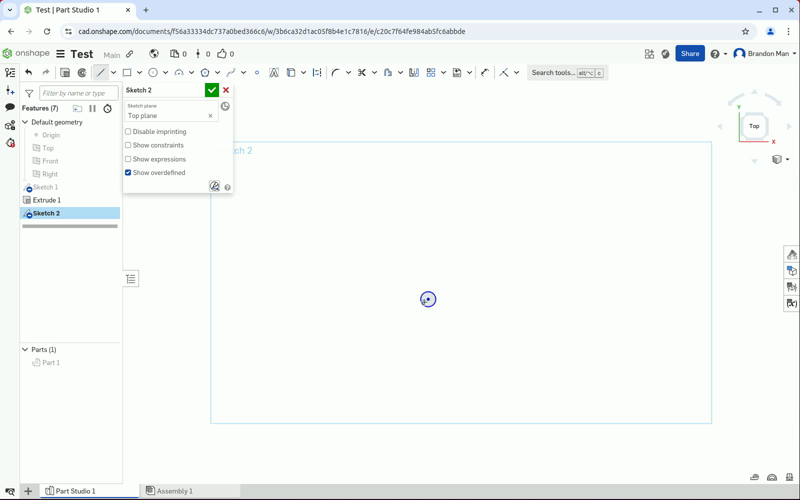
key_down(shift)
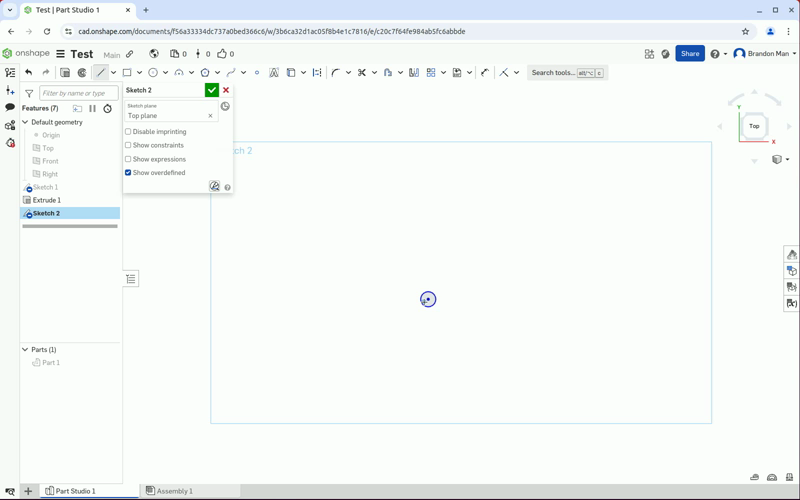
mouse_move(454, 301)
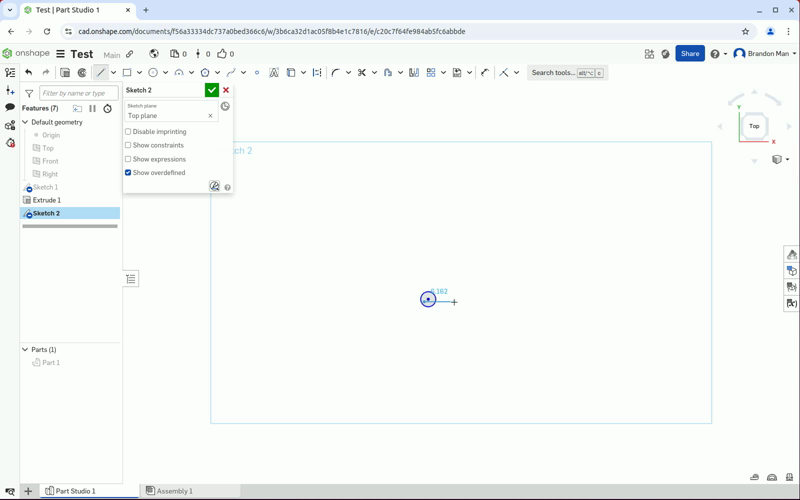
mouse_move(428, 304)
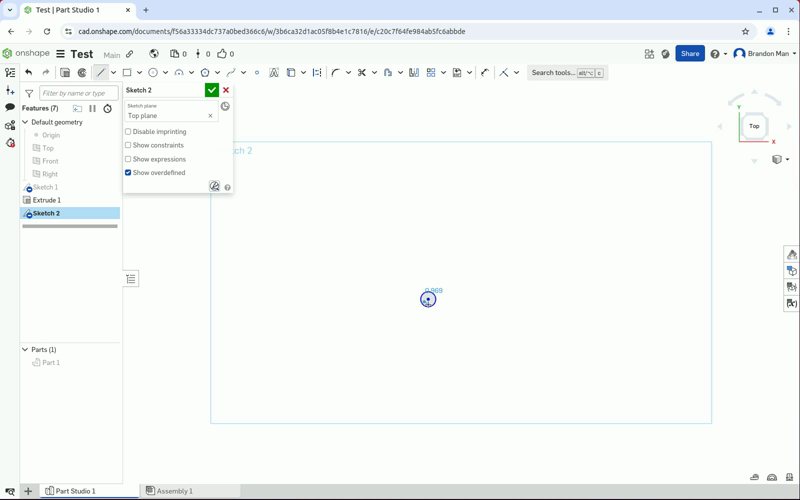
scroll(6)
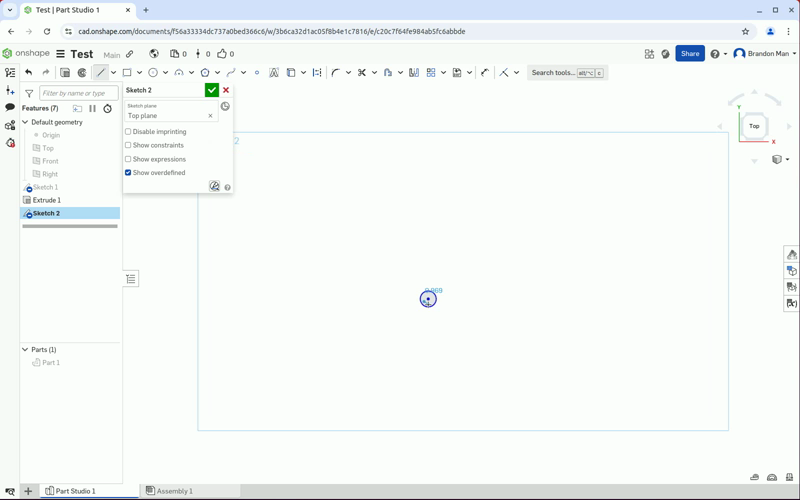
scroll(6)
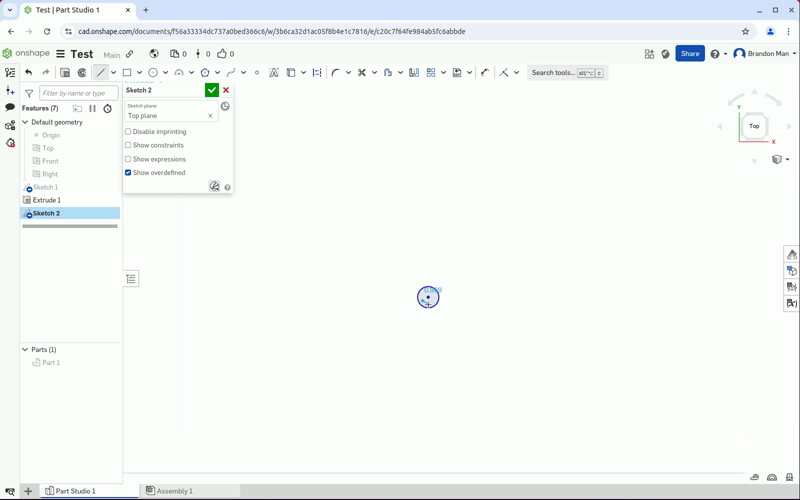
scroll(6)
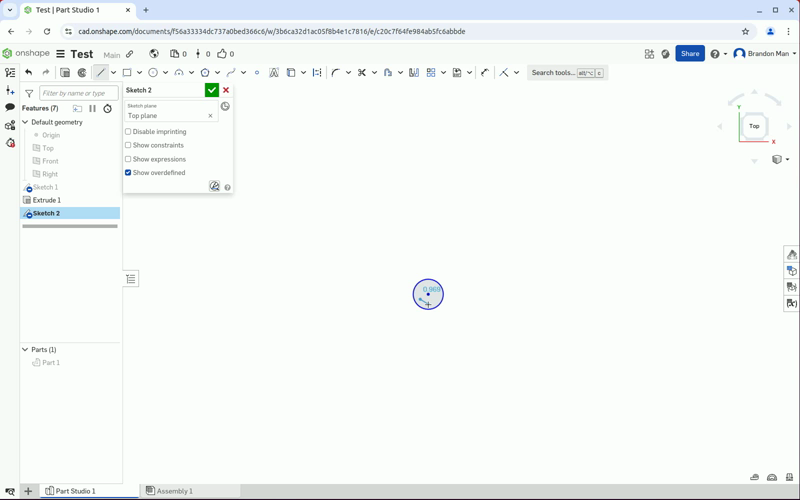
scroll(6)
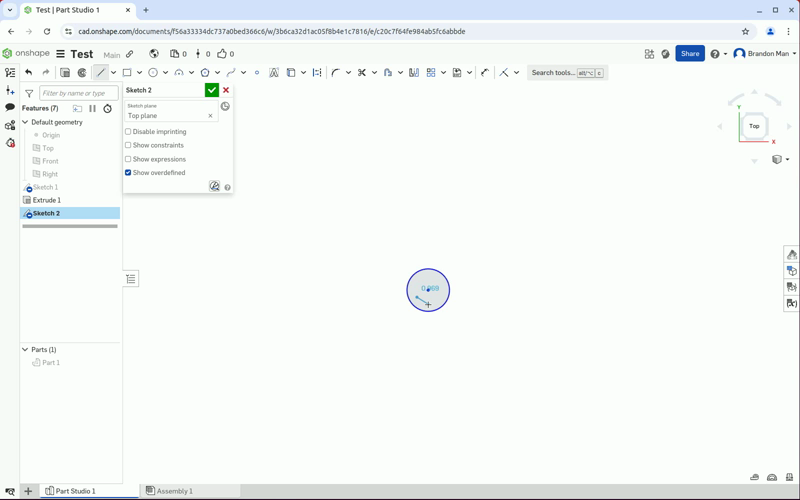
scroll(6)
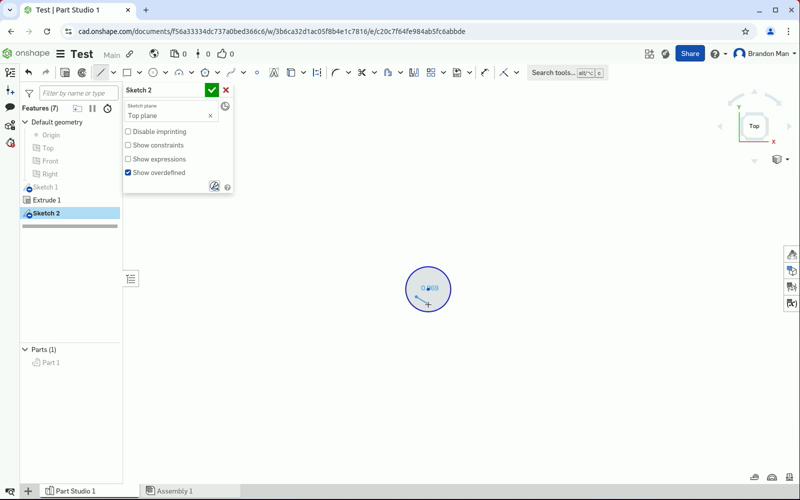
scroll(6)
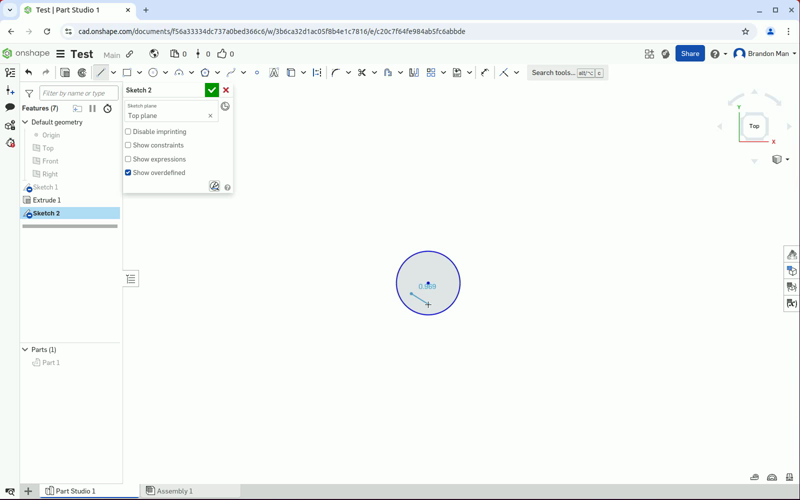
scroll(6)
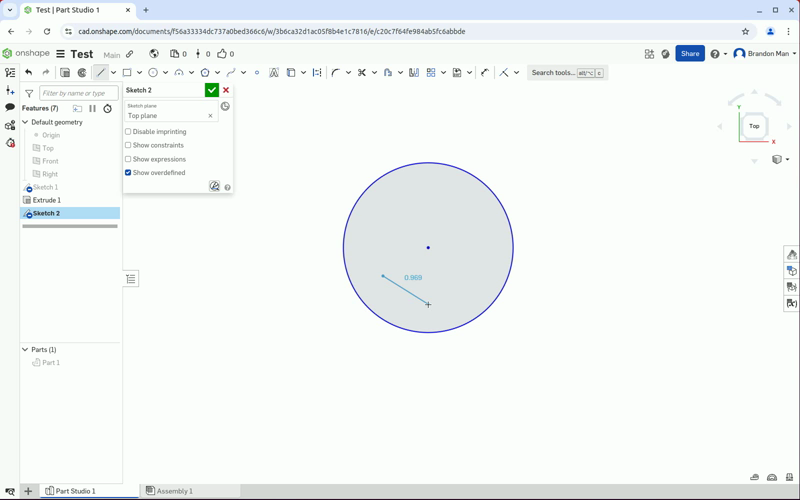
click(428, 304)
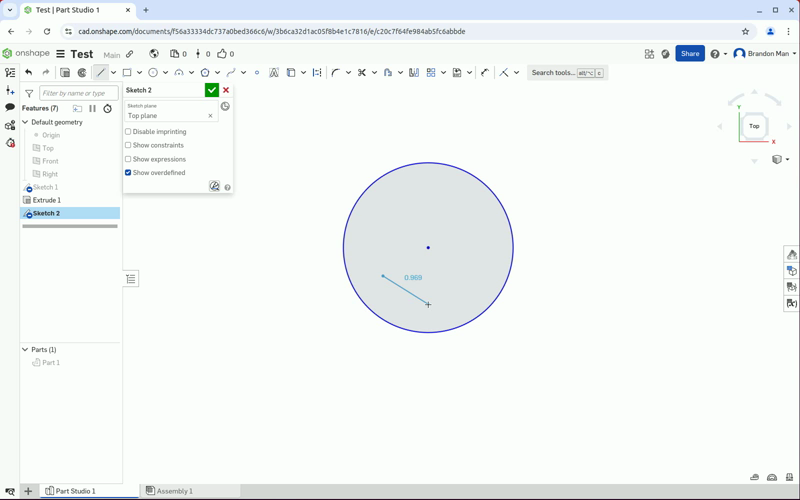
scroll(-6)
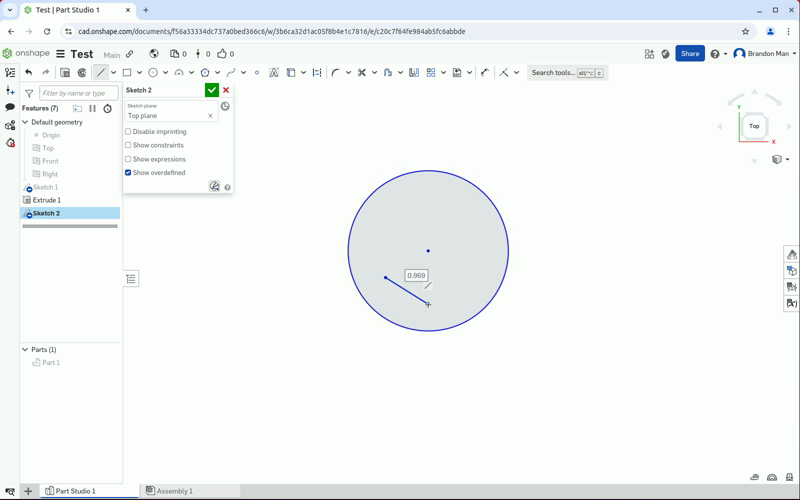
scroll(-6)
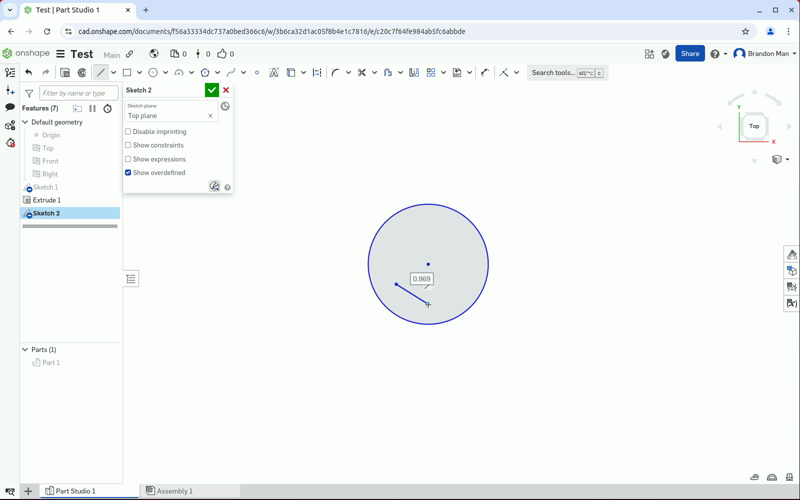
scroll(-6)
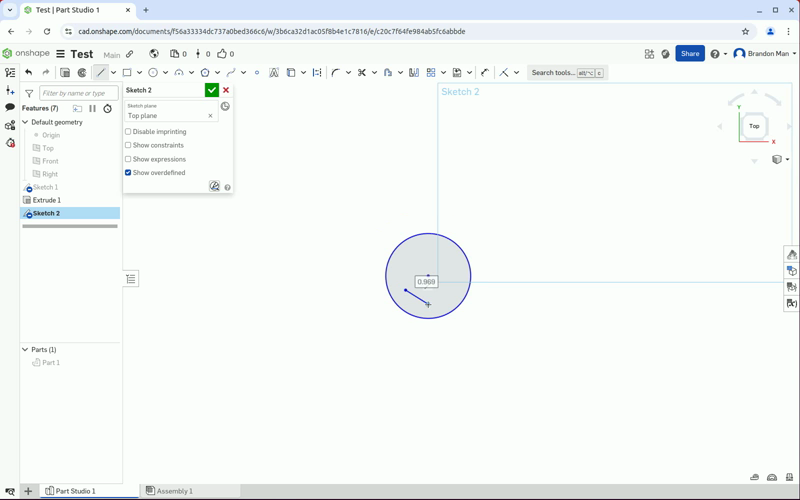
scroll(-6)
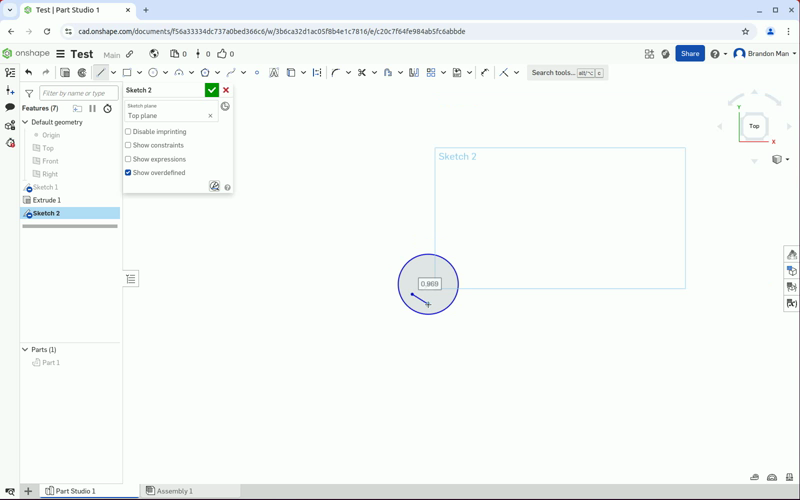
scroll(-6)
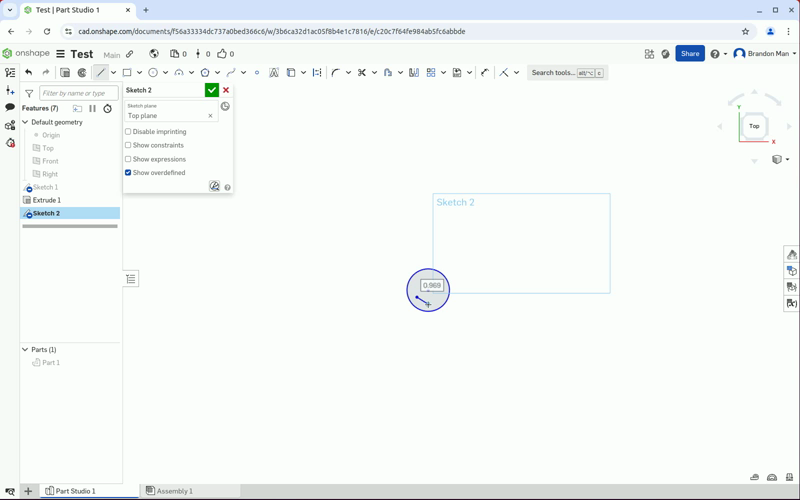
scroll(-6)
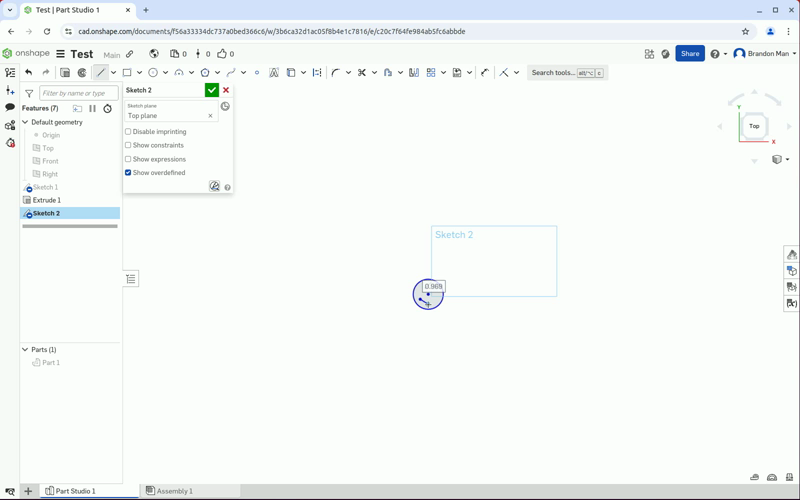
scroll(-6)
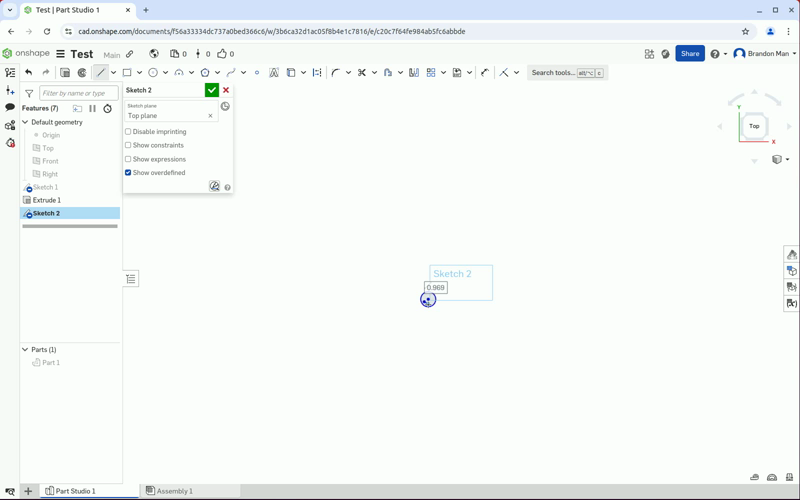
key_up(shift)
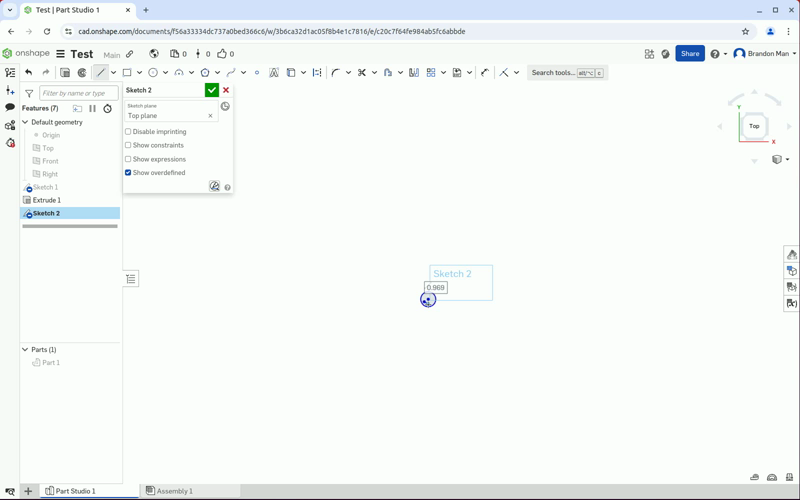
key_down(shift)
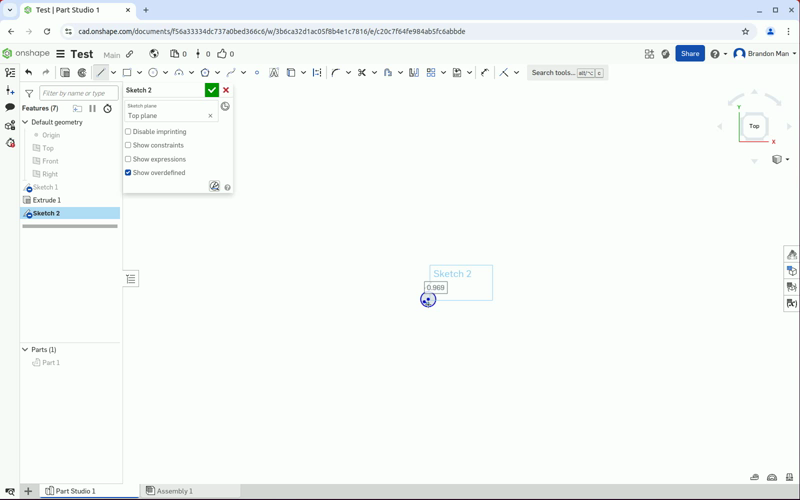
mouse_move(458, 304)
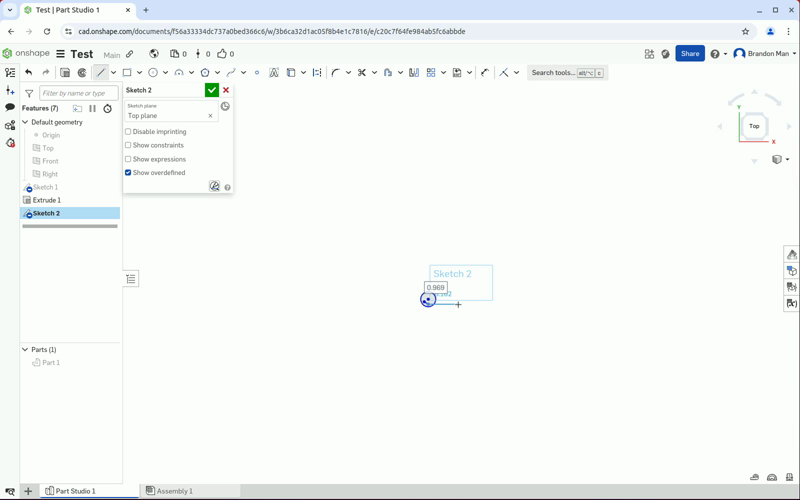
mouse_move(432, 301)
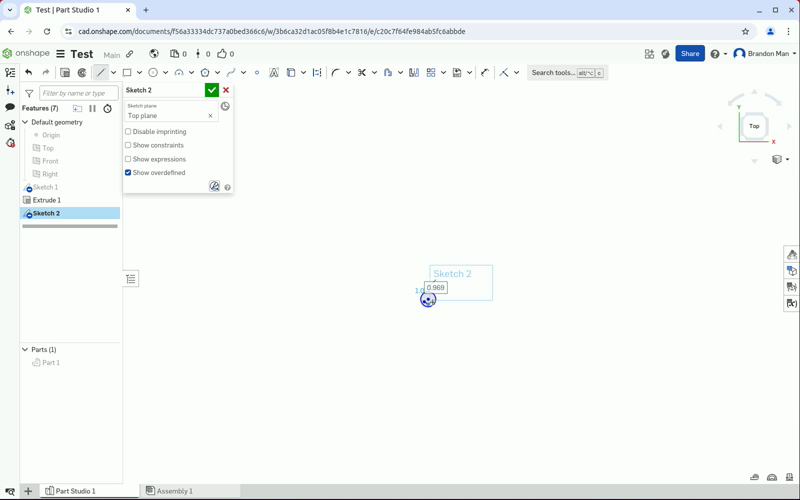
scroll(6)
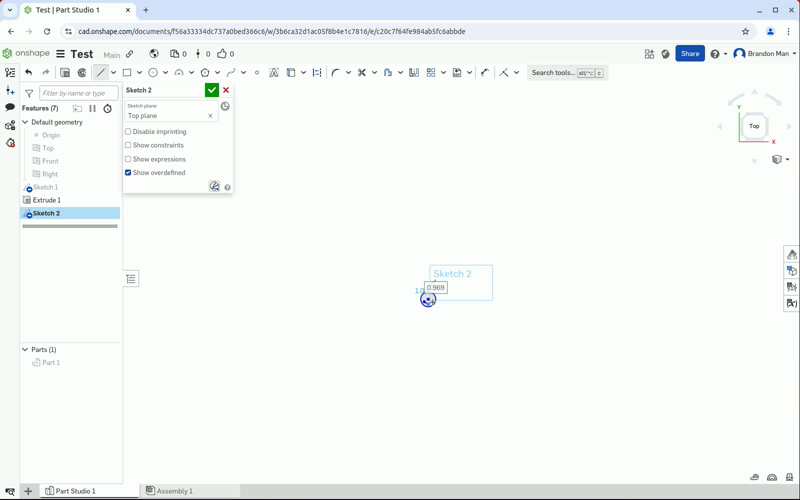
scroll(6)
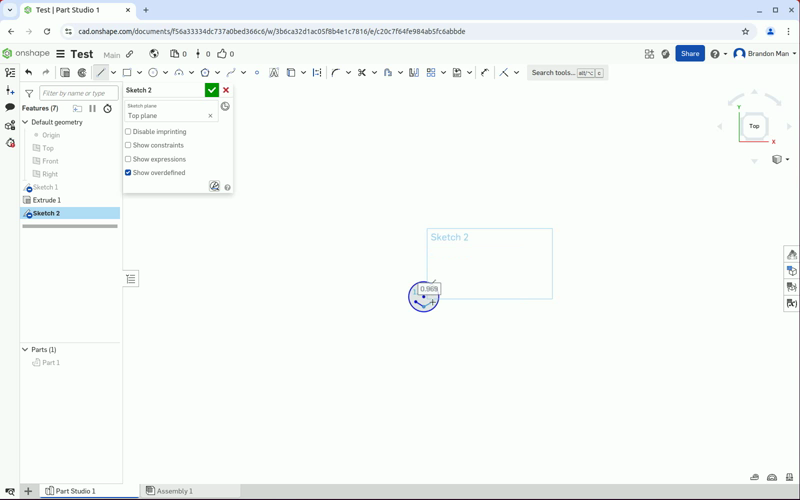
scroll(6)
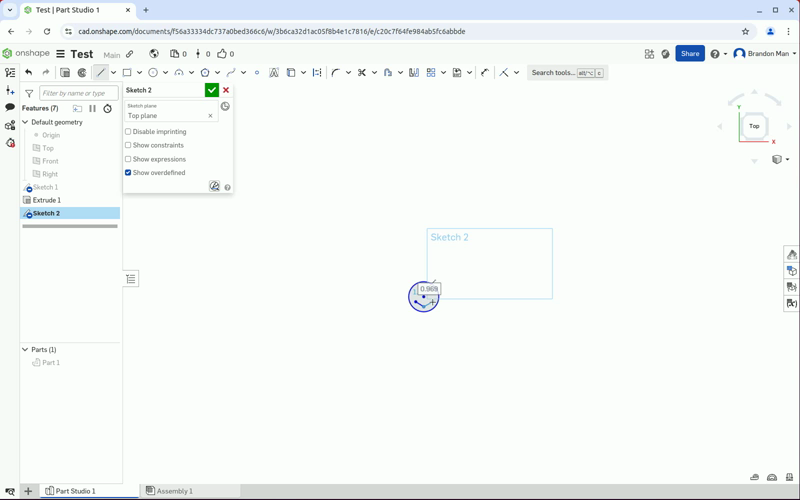
scroll(6)
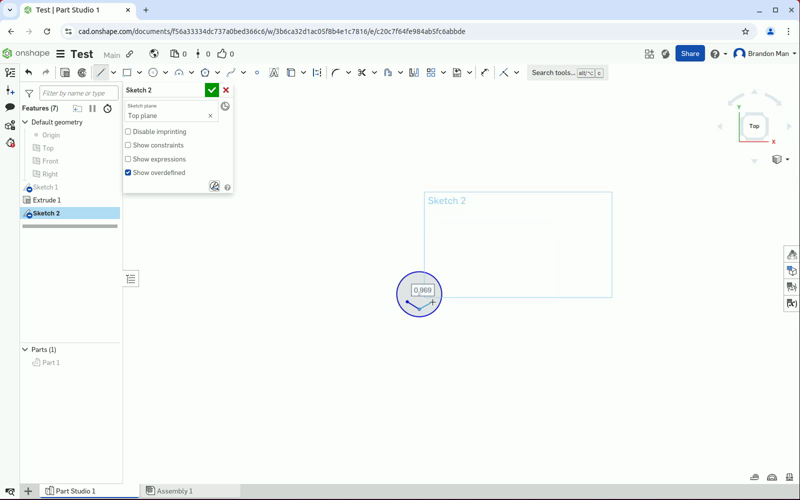
scroll(6)
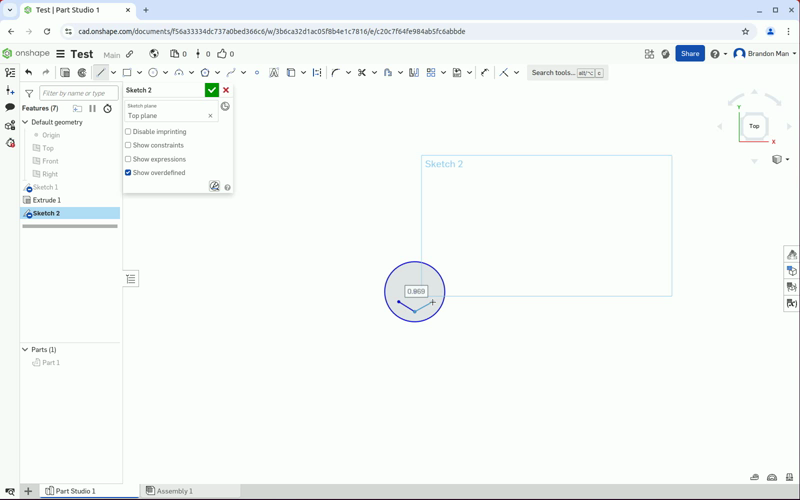
scroll(6)
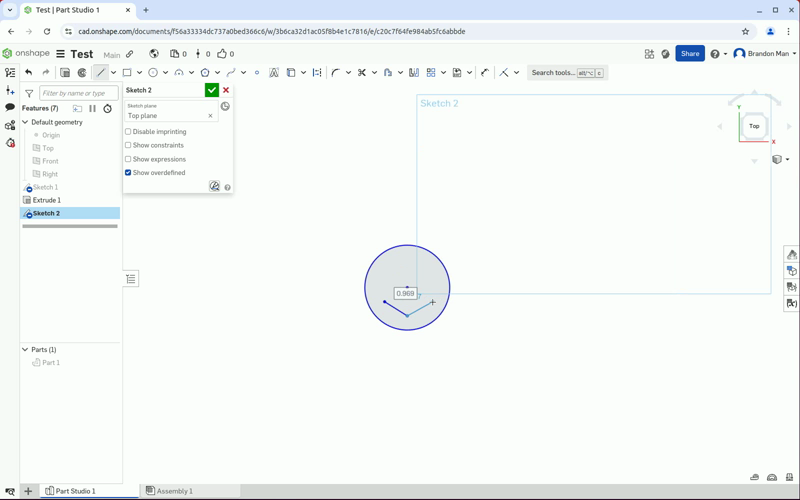
scroll(6)
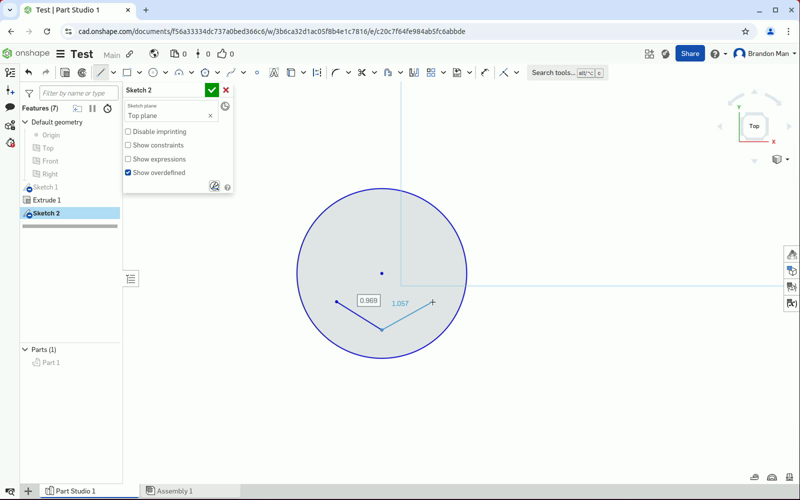
click(432, 301)
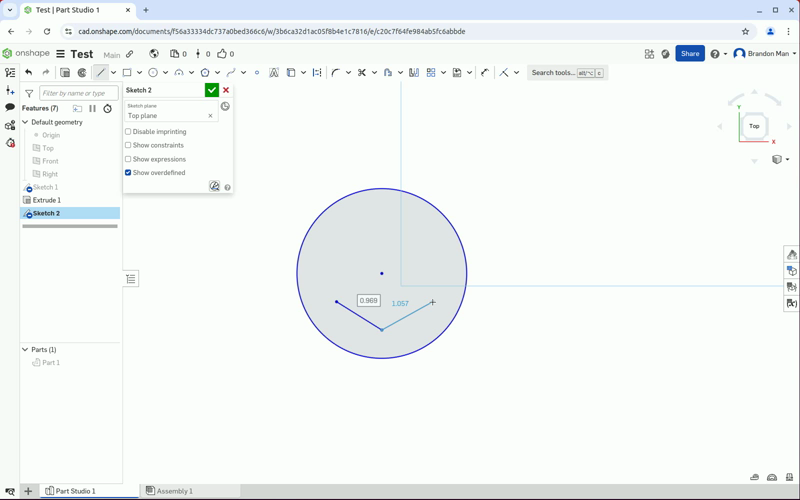
scroll(-6)
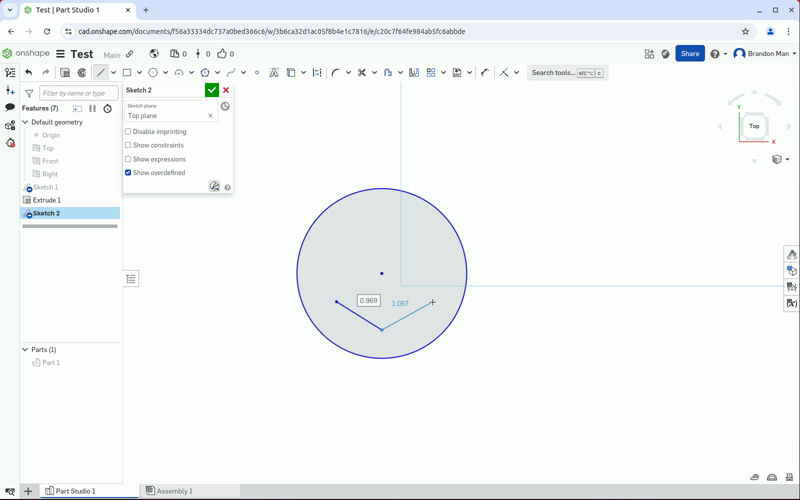
scroll(-6)
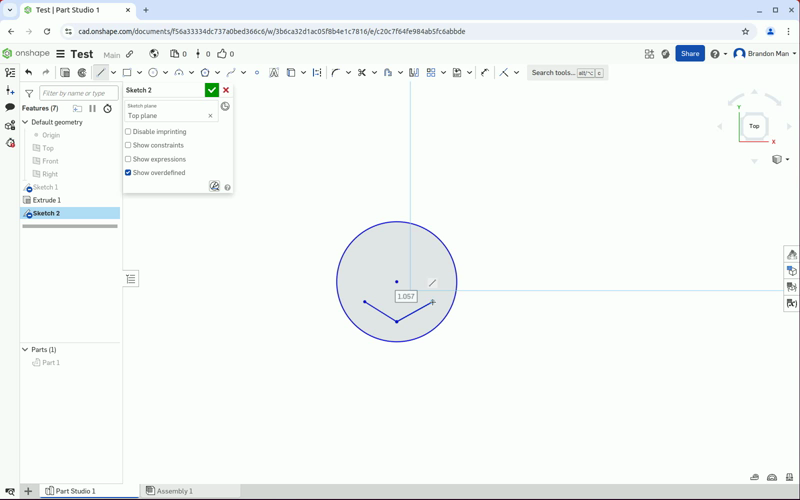
scroll(-6)
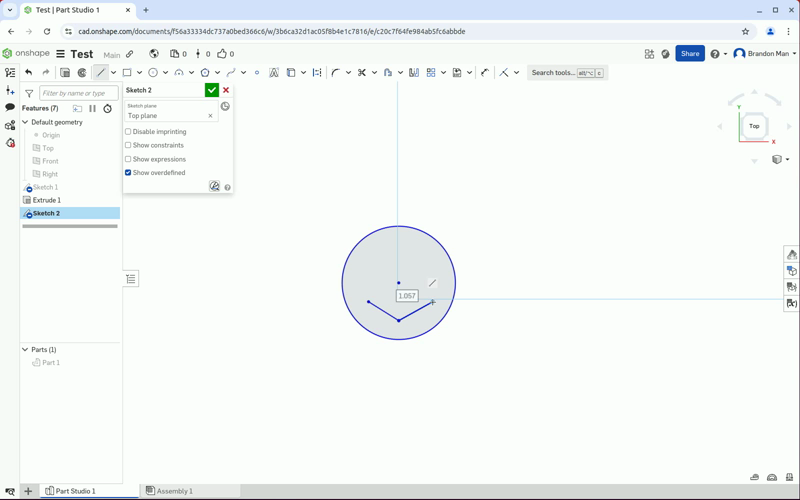
scroll(-6)
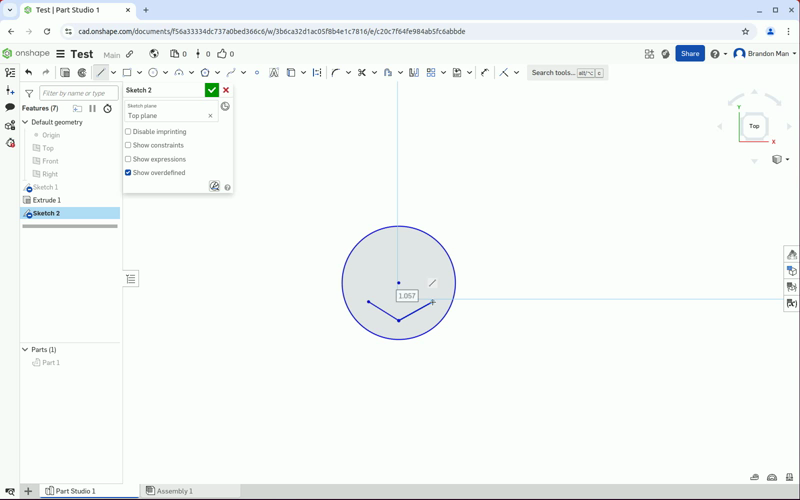
scroll(-6)
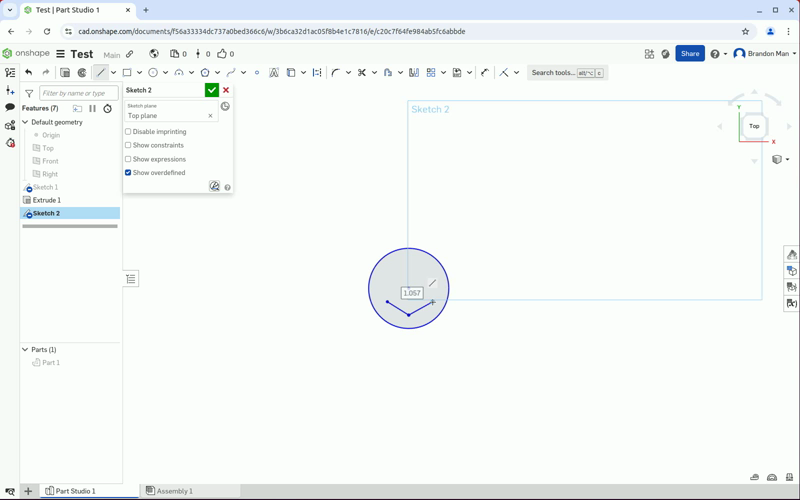
scroll(-6)
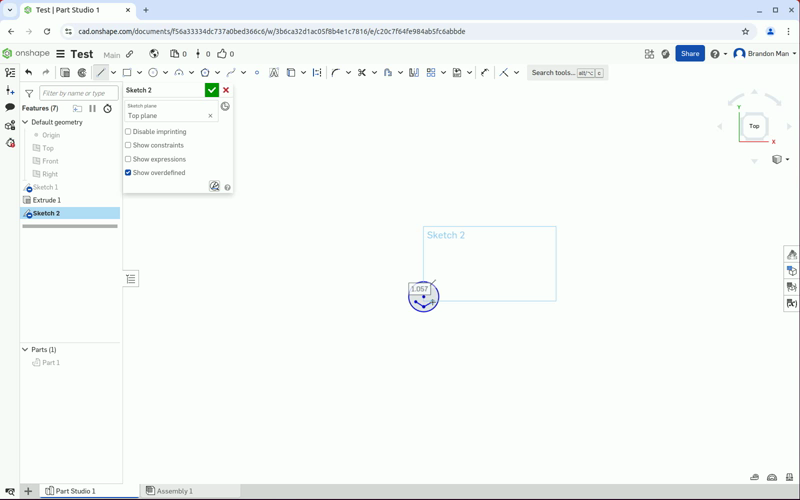
scroll(-6)
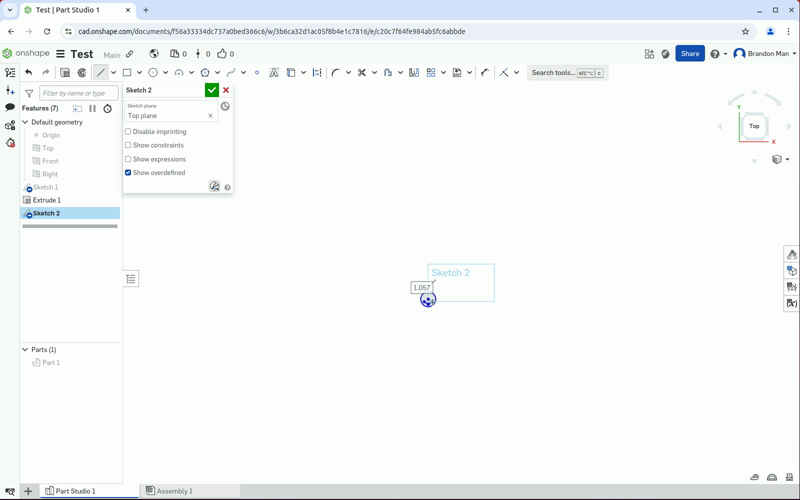
key_up(shift)
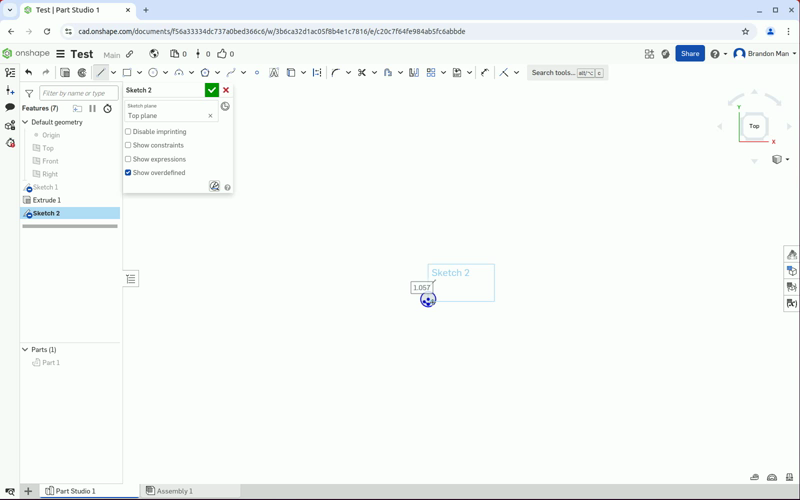
key_down(shift)
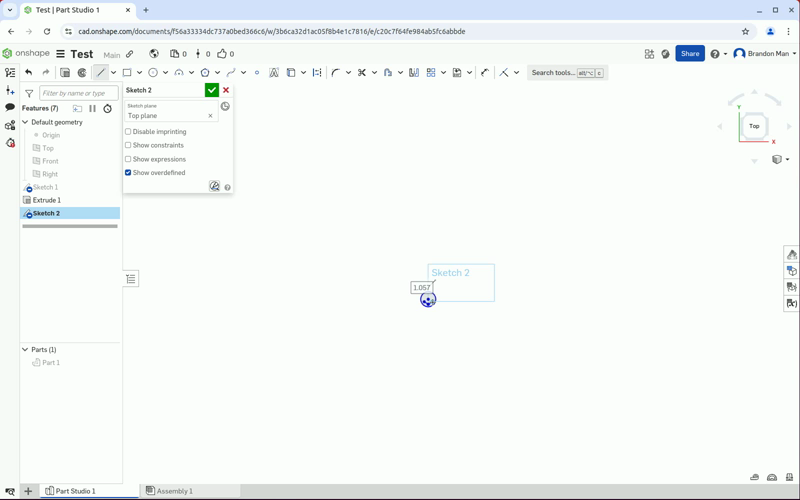
mouse_move(462, 301)
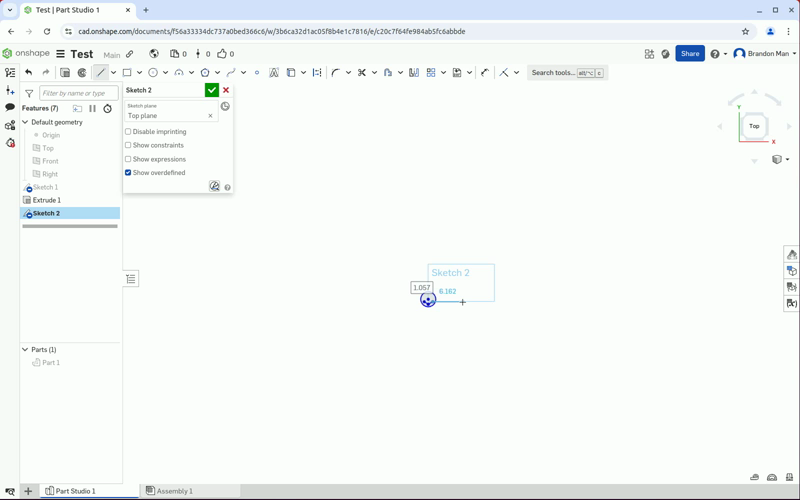
mouse_move(432, 296)
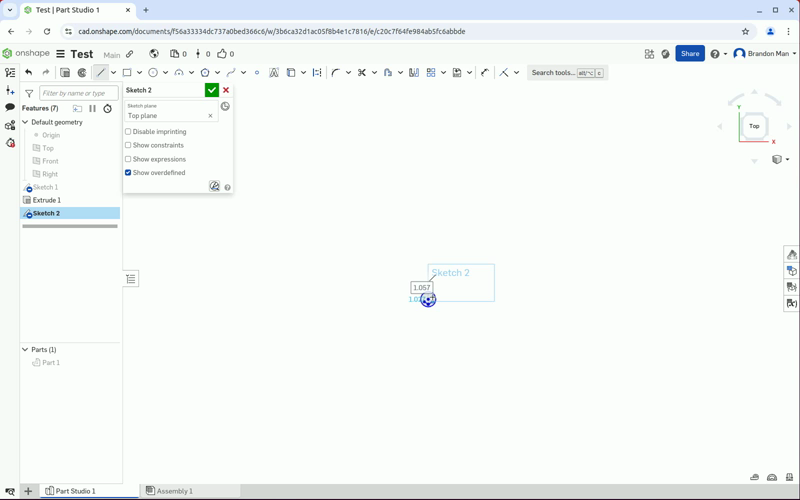
scroll(6)
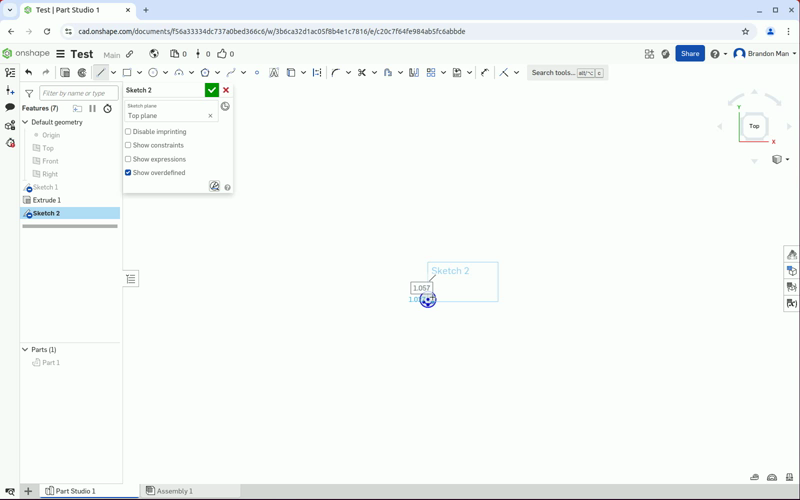
scroll(6)
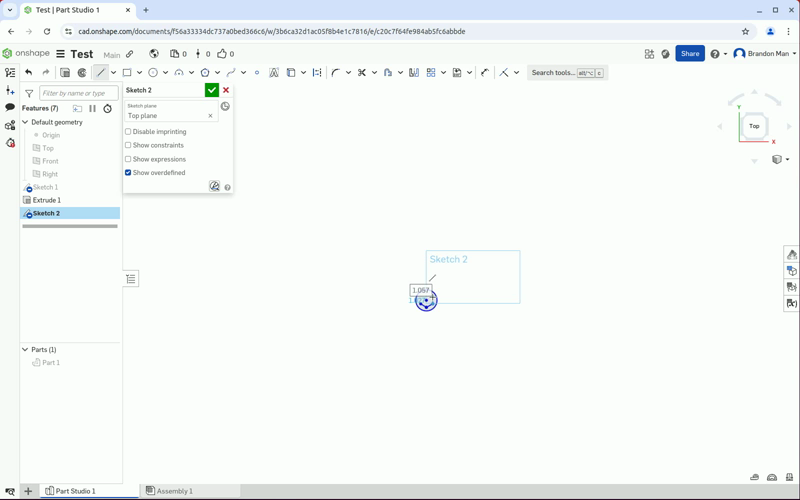
scroll(6)
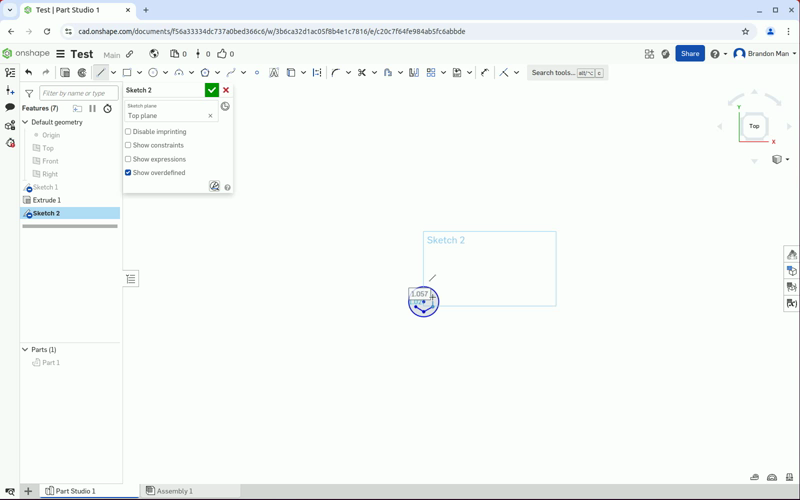
scroll(6)
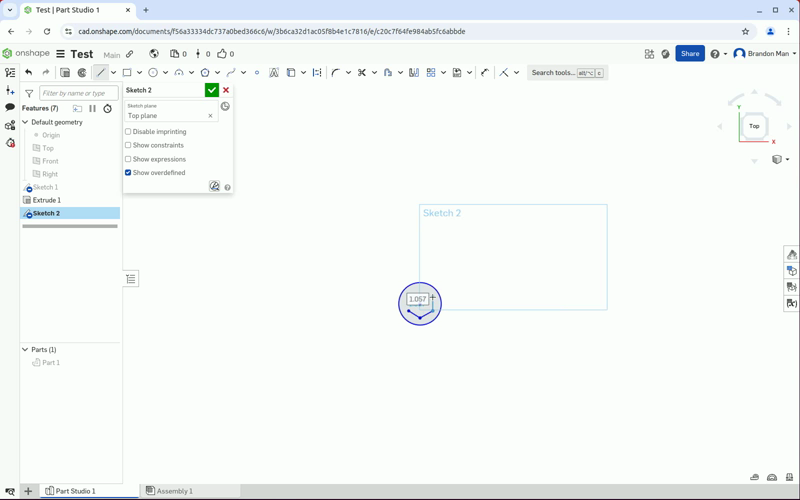
scroll(6)
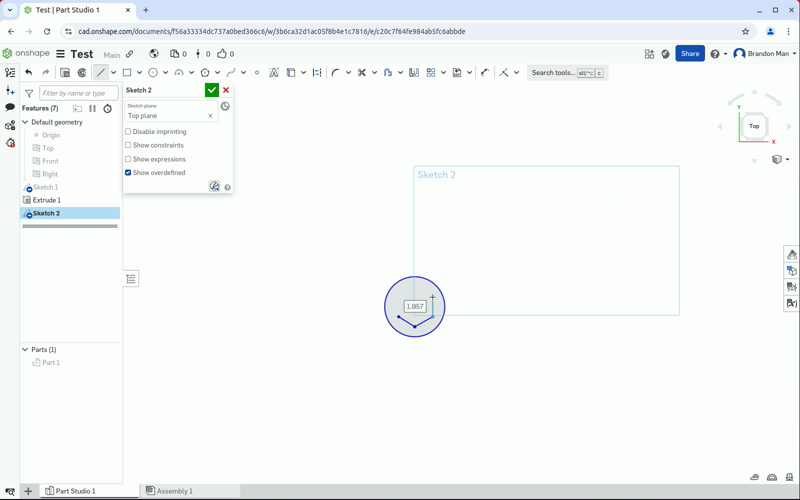
scroll(6)
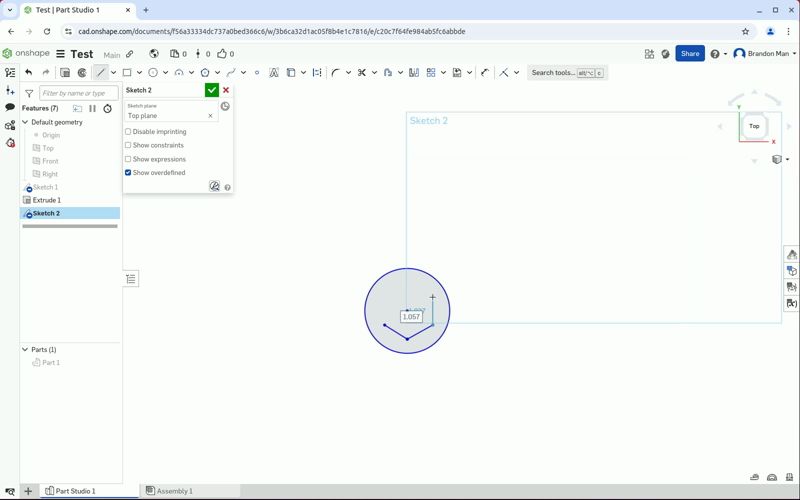
scroll(6)
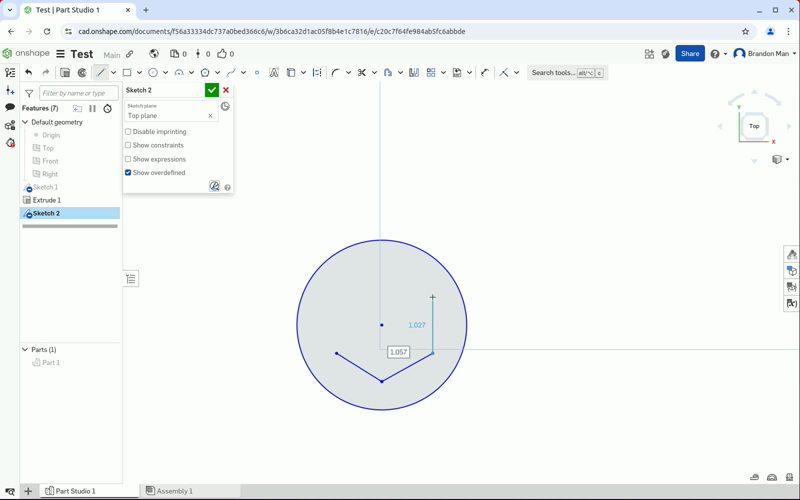
click(432, 296)
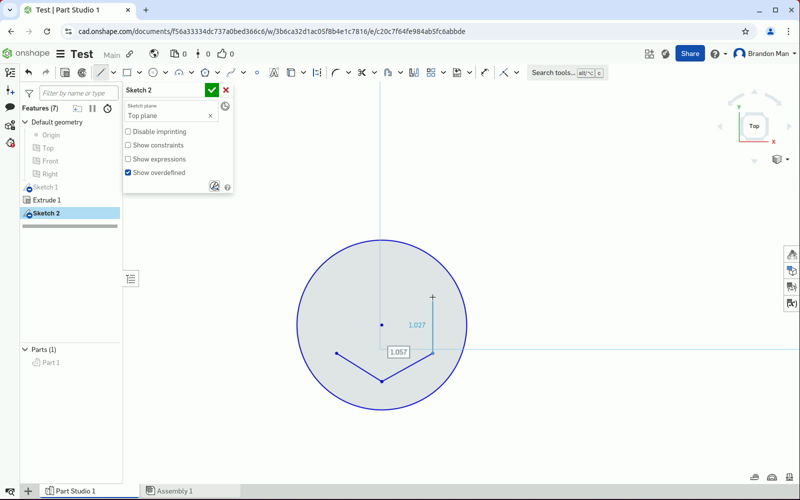
scroll(-6)
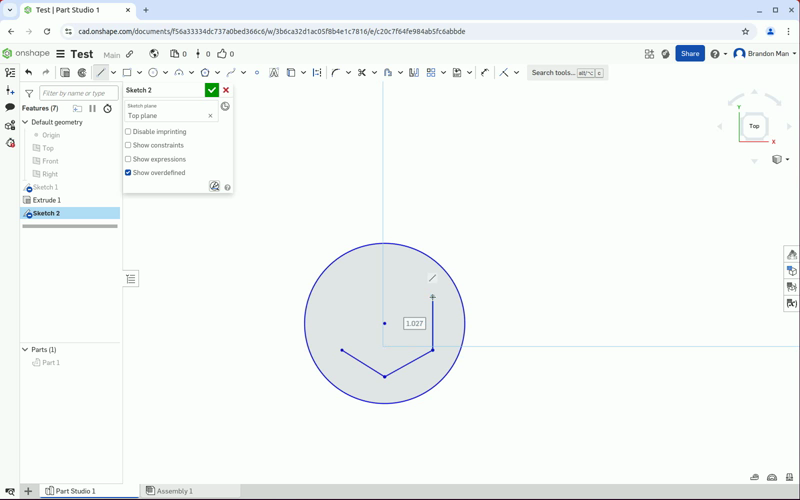
scroll(-6)
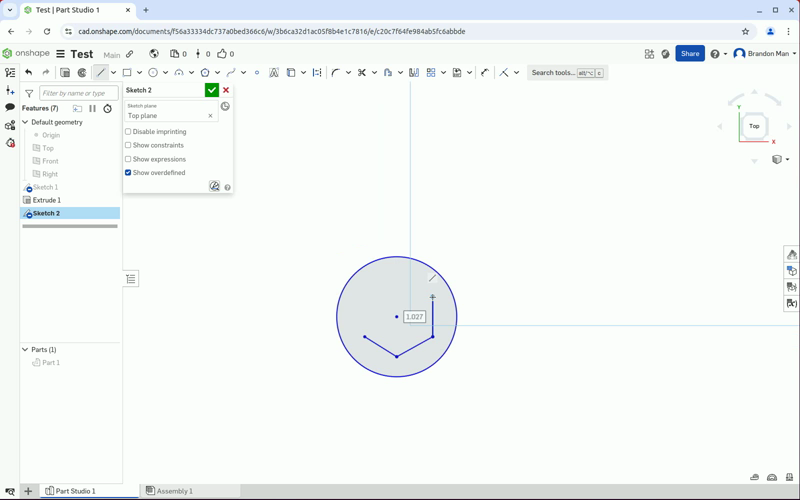
scroll(-6)
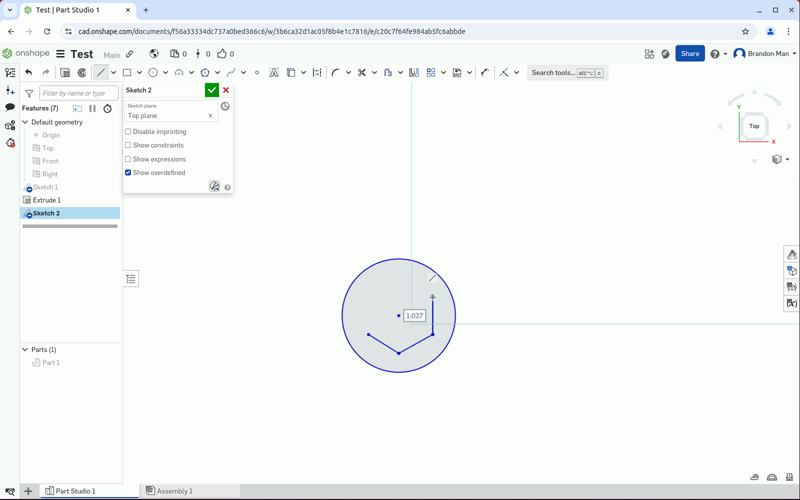
scroll(-6)
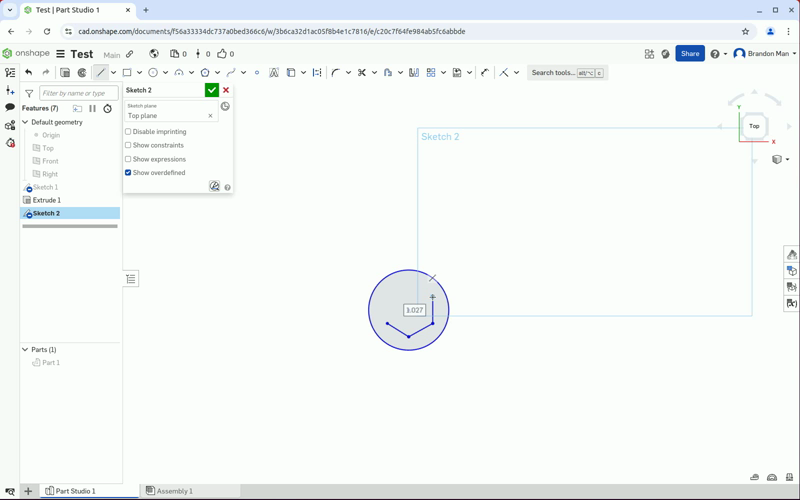
scroll(-6)
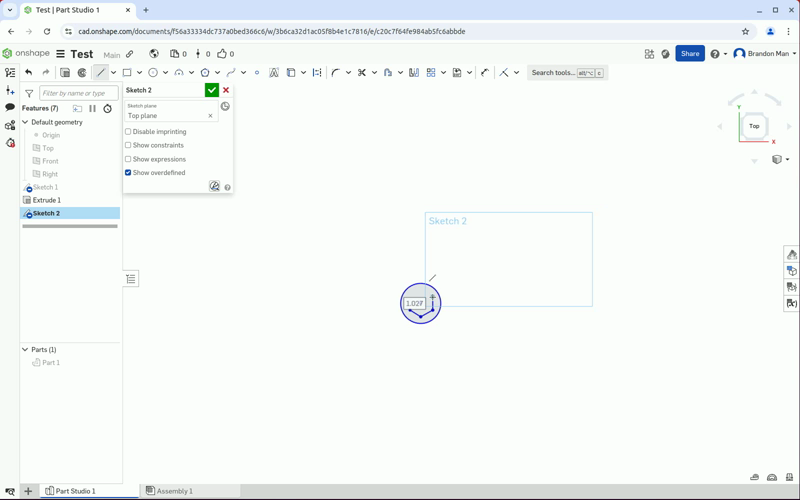
scroll(-6)
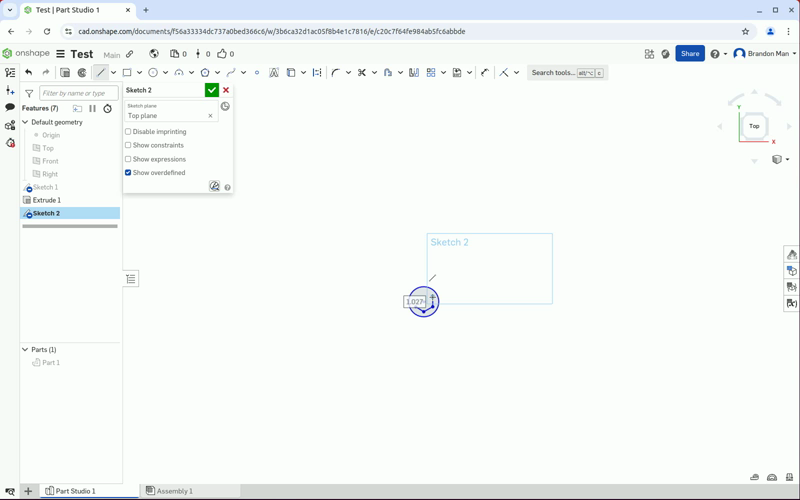
scroll(-6)
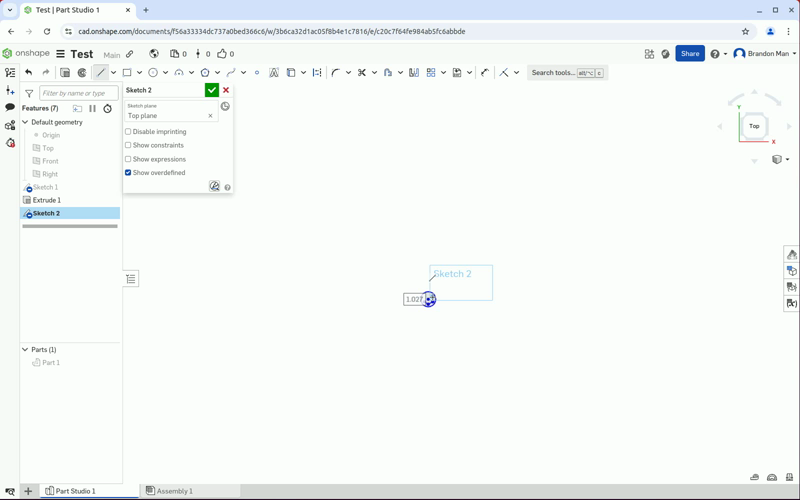
key_up(shift)
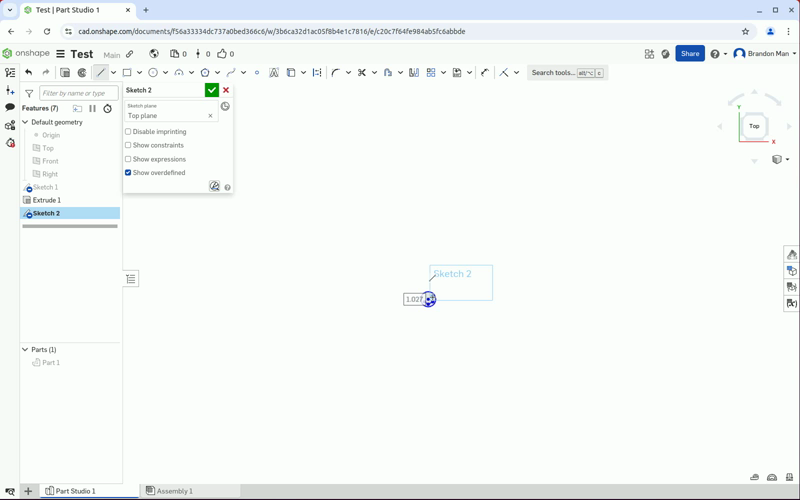
key_down(shift)
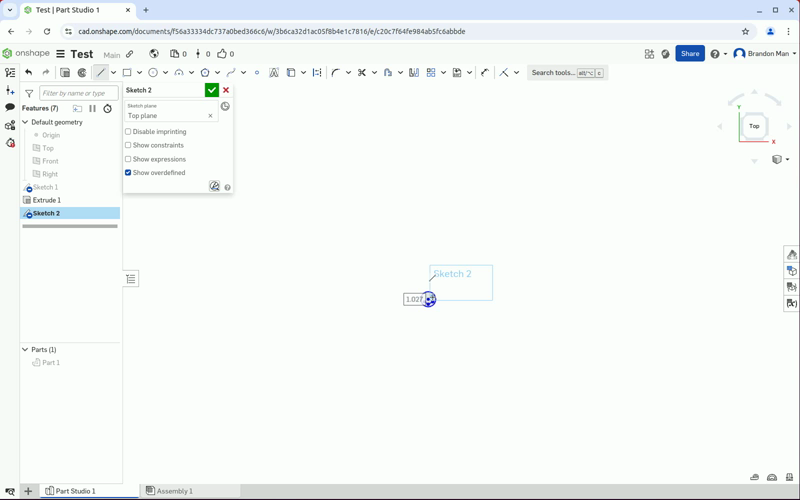
mouse_move(462, 296)
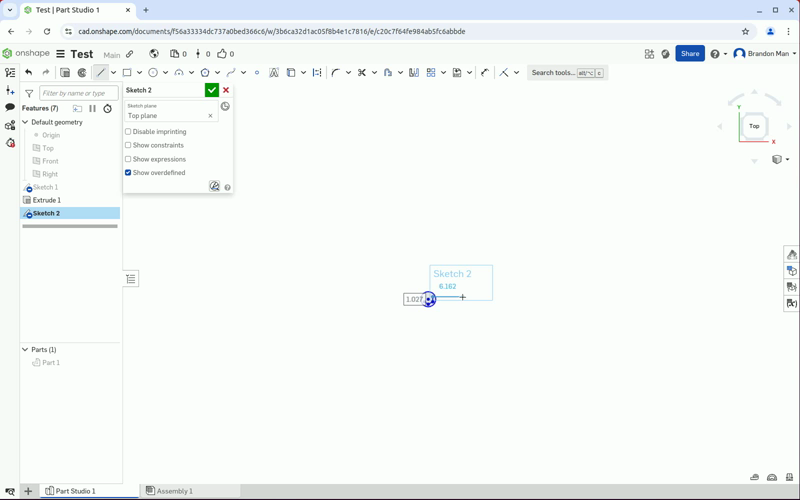
mouse_move(428, 294)
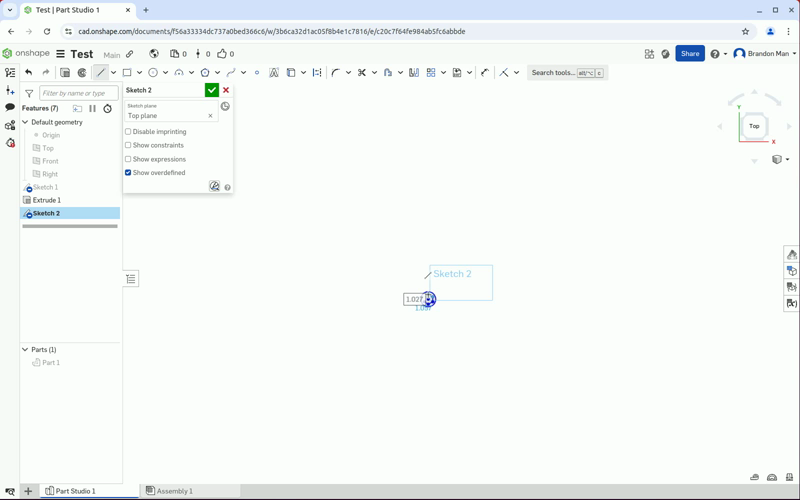
scroll(6)
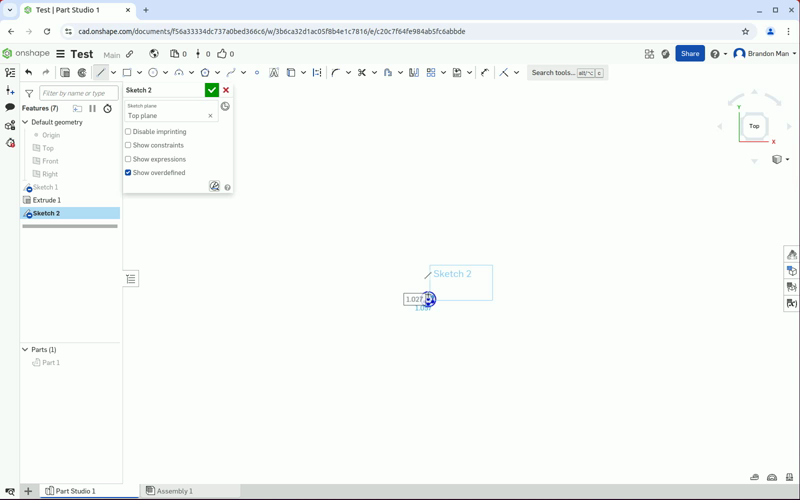
scroll(6)
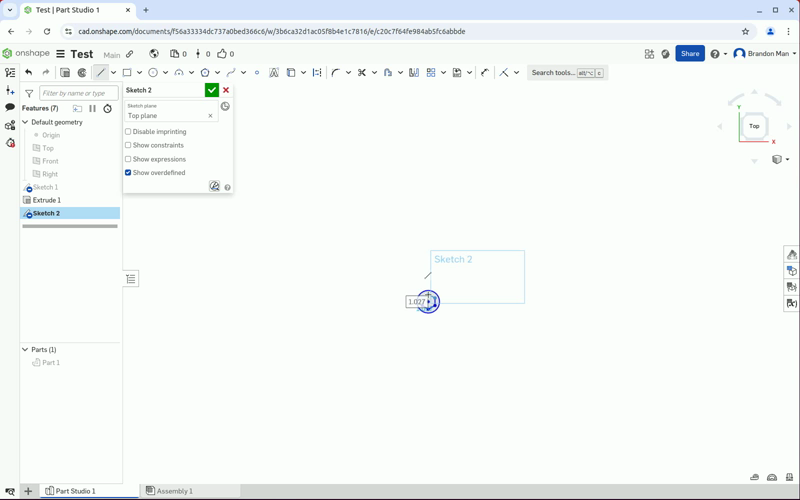
scroll(6)
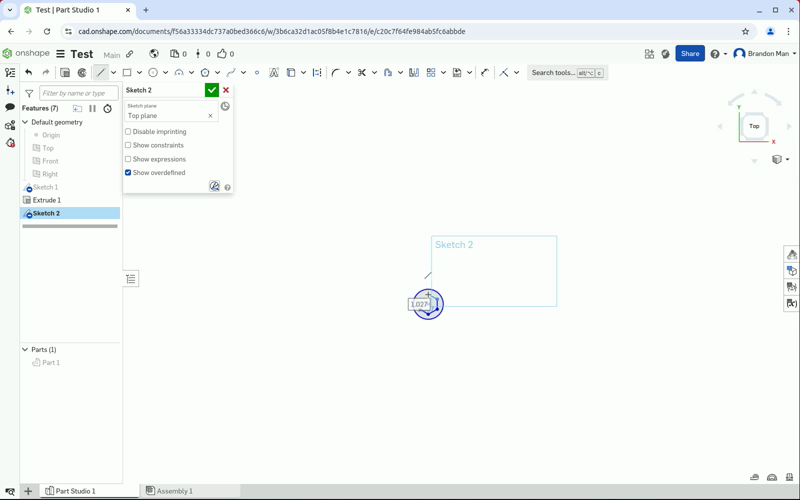
scroll(6)
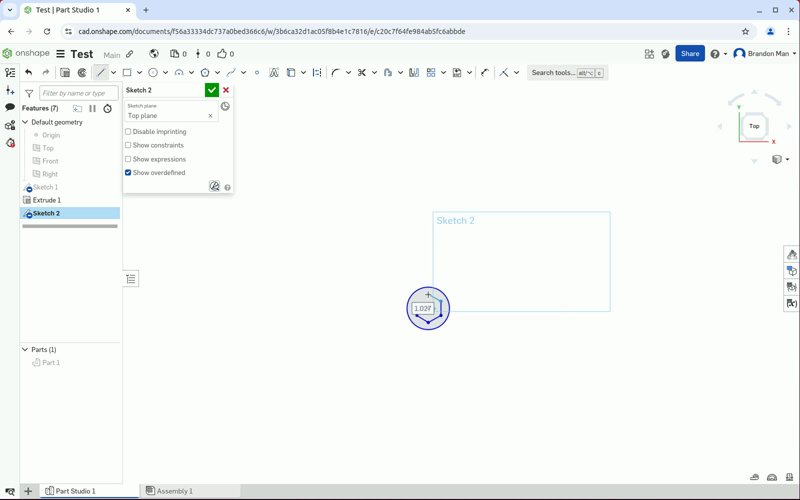
scroll(6)
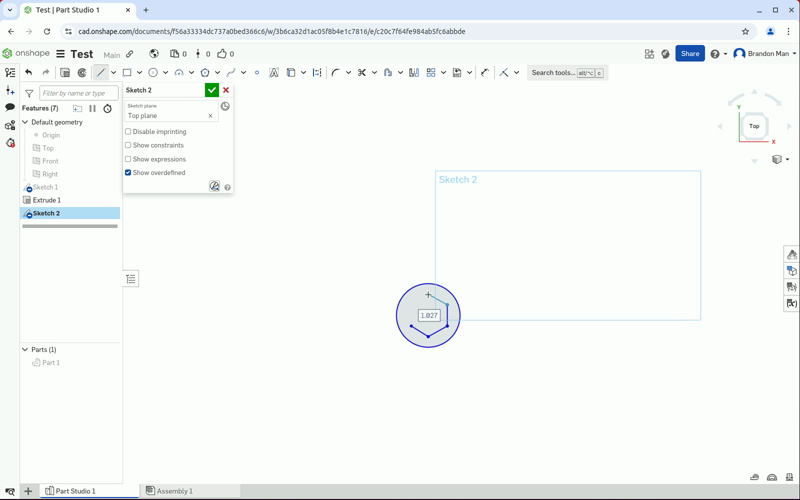
scroll(6)
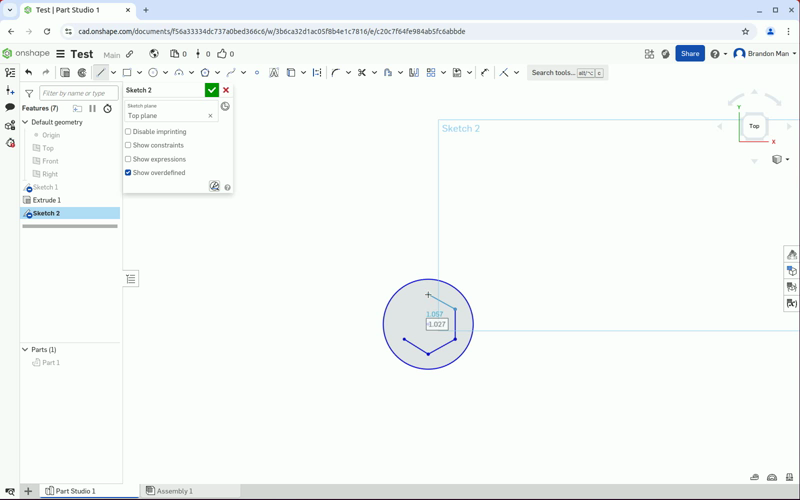
scroll(6)
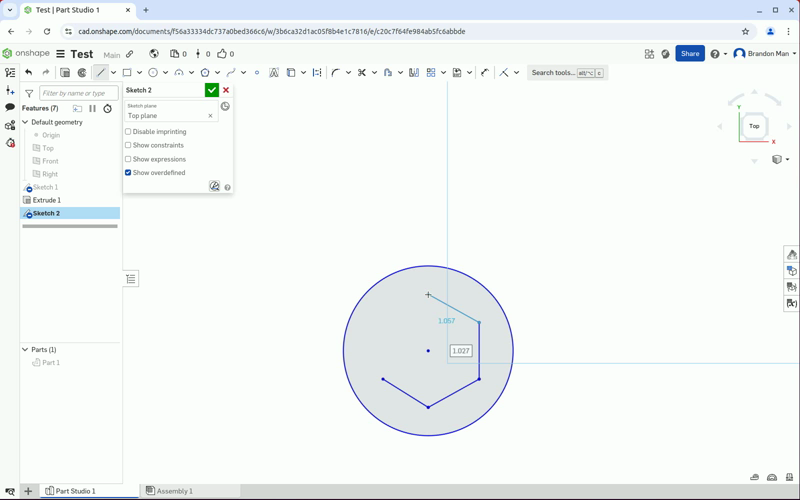
click(428, 294)
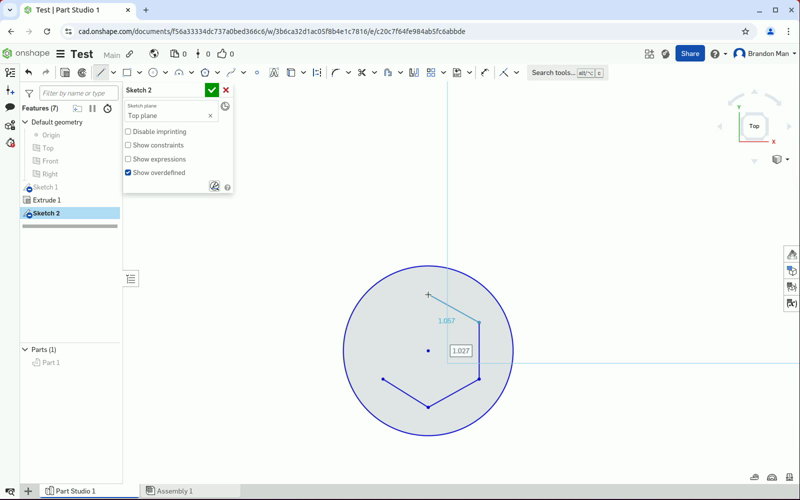
scroll(-6)
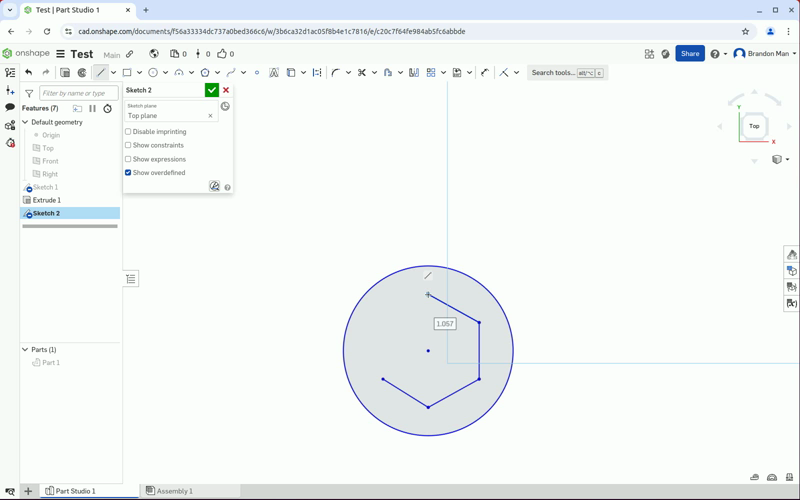
scroll(-6)
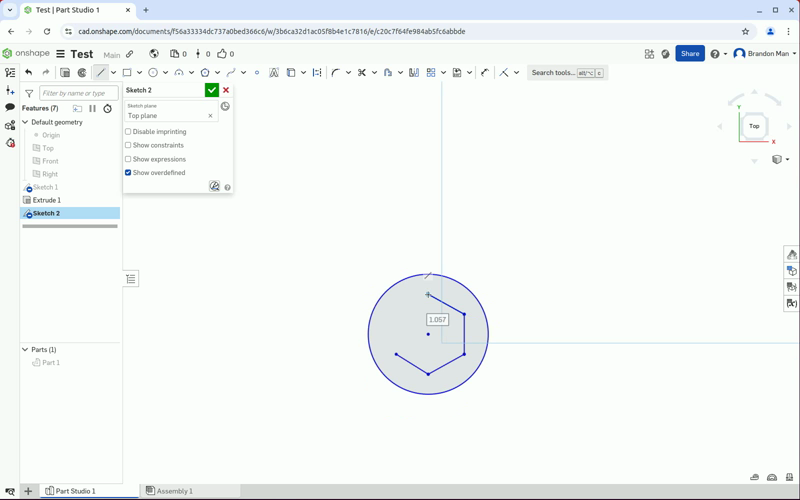
scroll(-6)
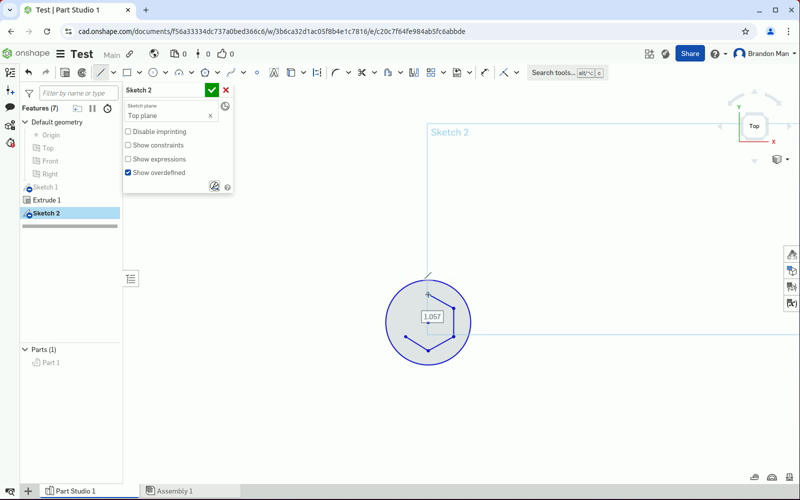
scroll(-6)
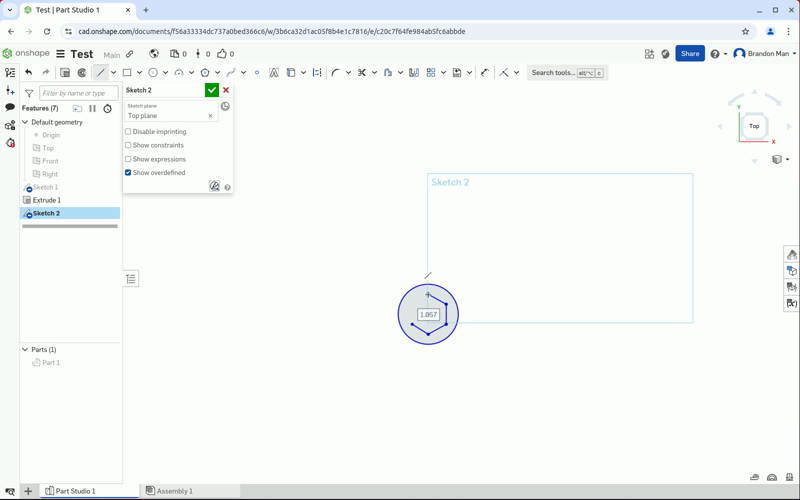
scroll(-6)
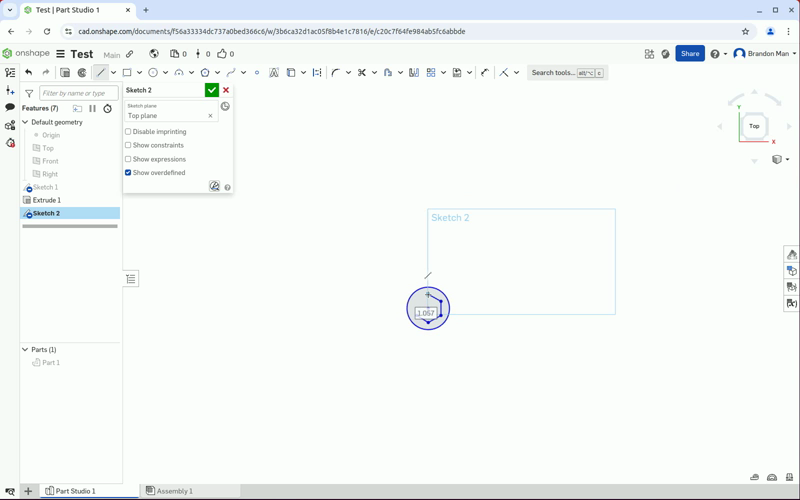
scroll(-6)
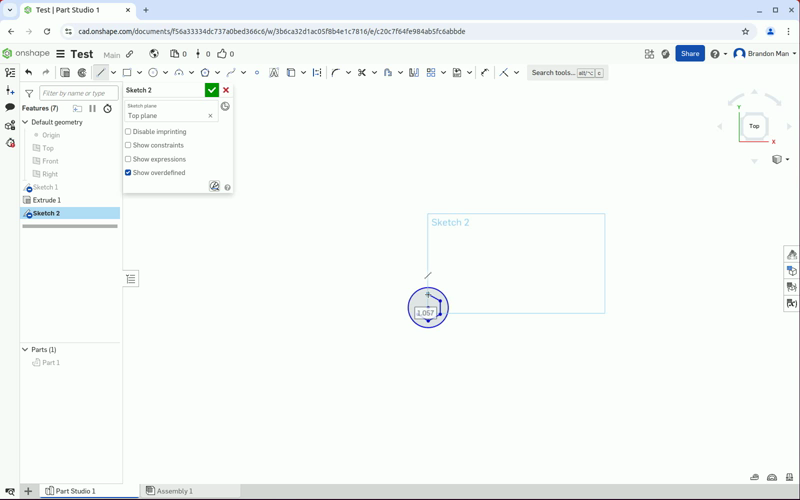
scroll(-6)
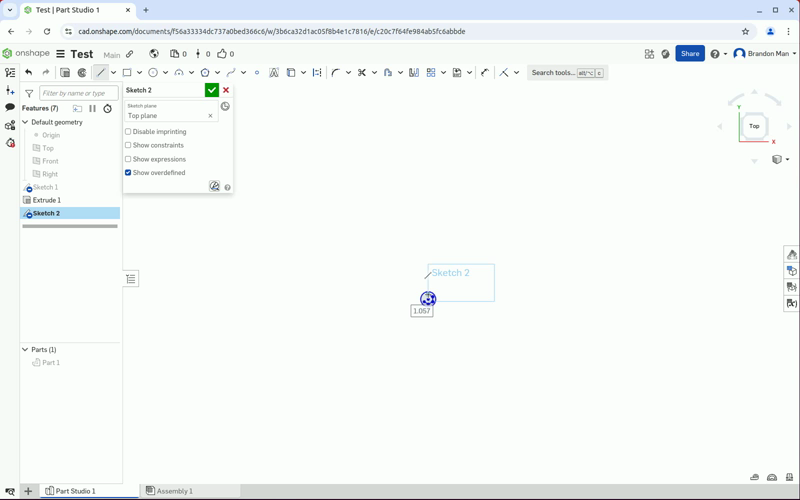
key_up(shift)
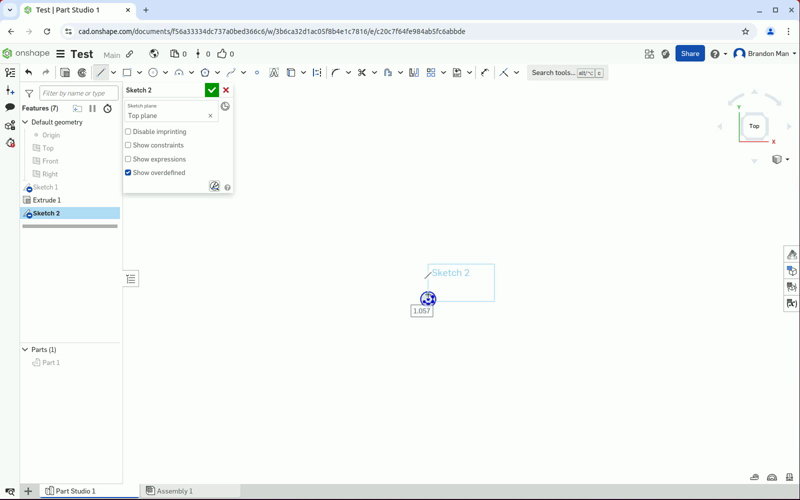
key_down(shift)
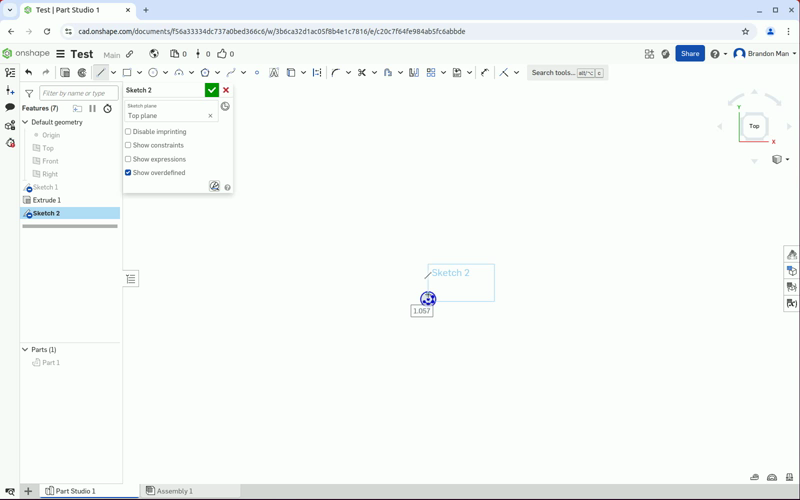
mouse_move(458, 294)
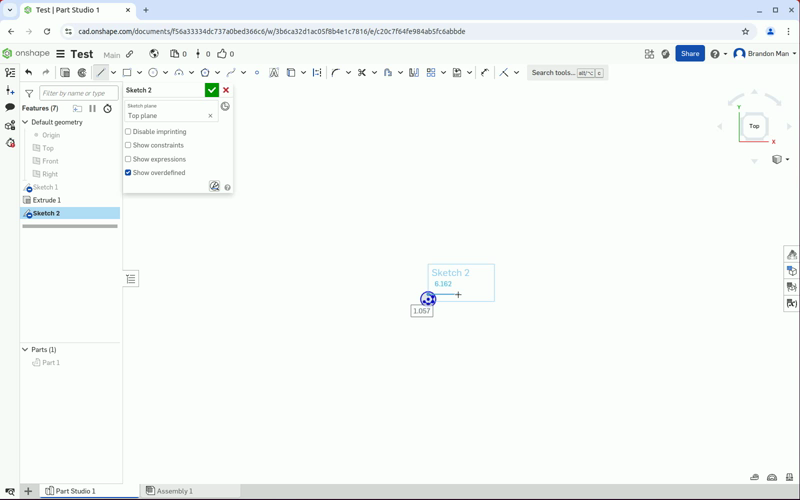
mouse_move(424, 296)
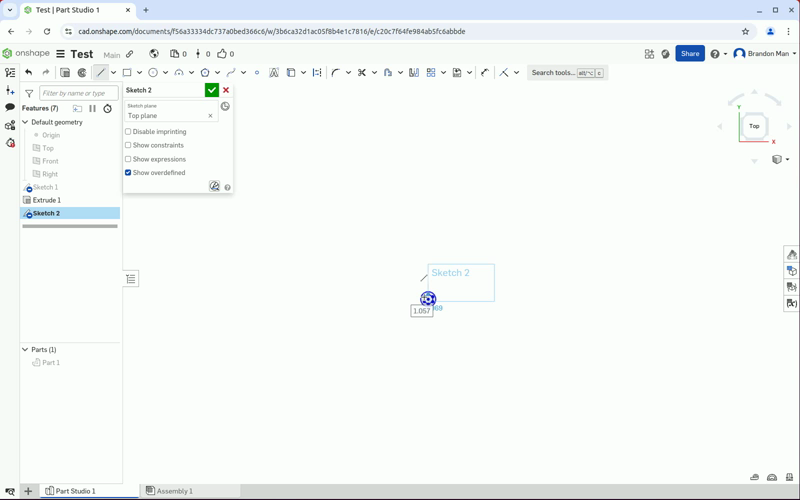
scroll(6)
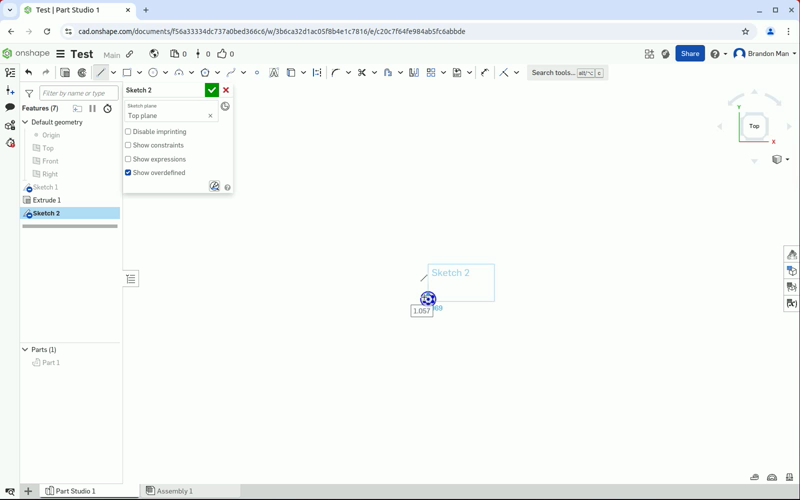
scroll(6)
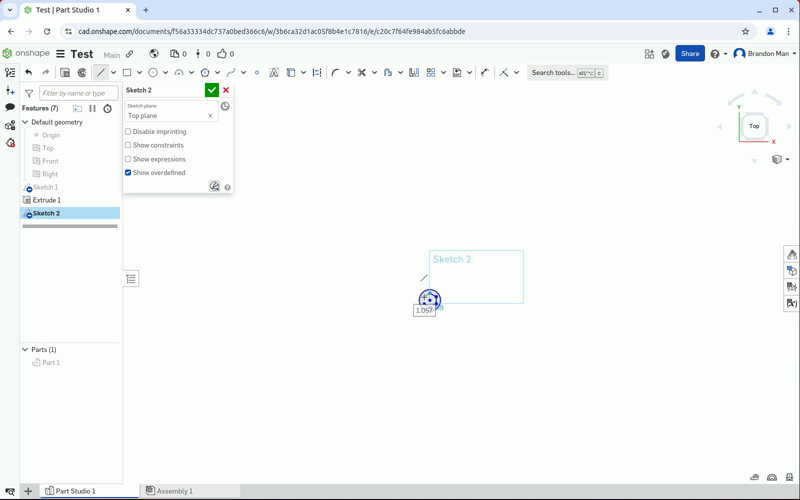
scroll(6)
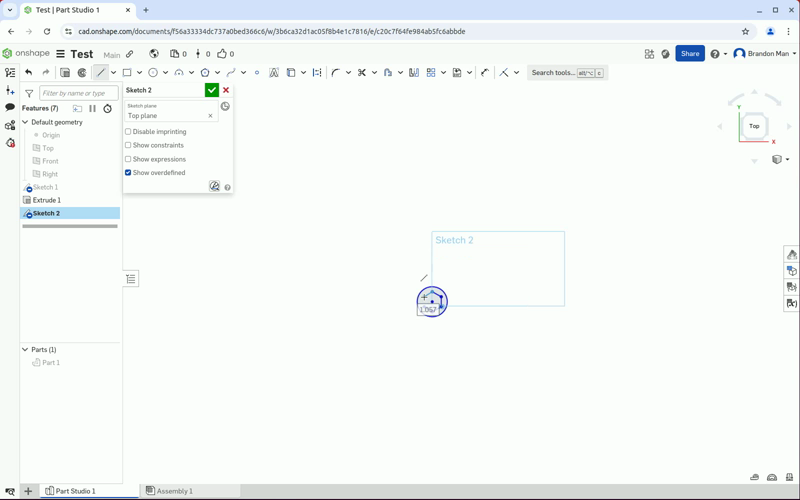
scroll(6)
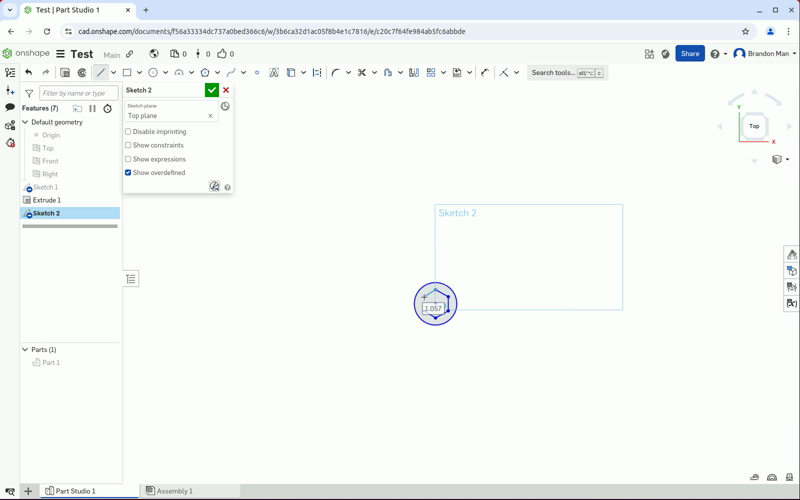
scroll(6)
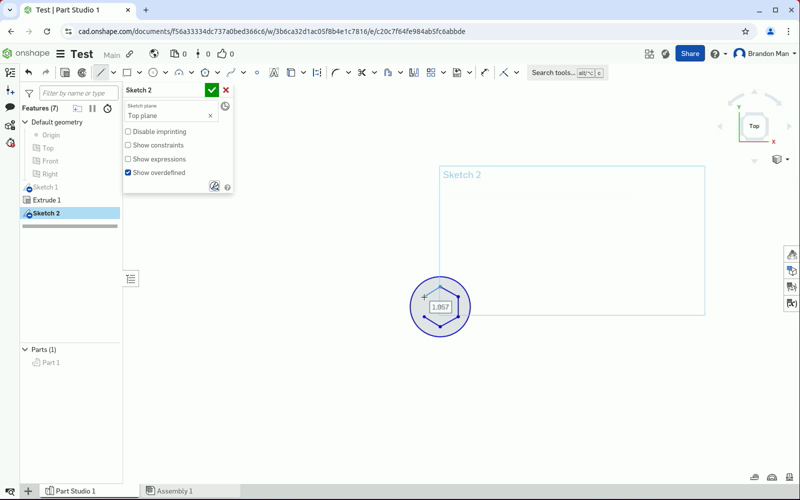
scroll(6)
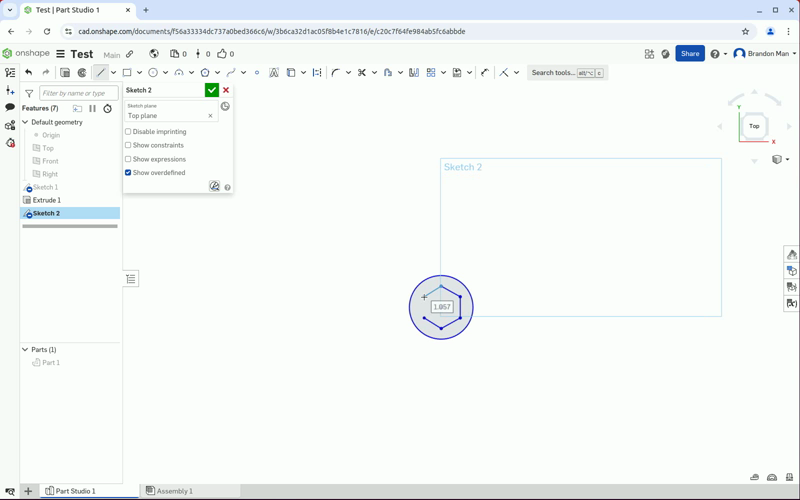
scroll(6)
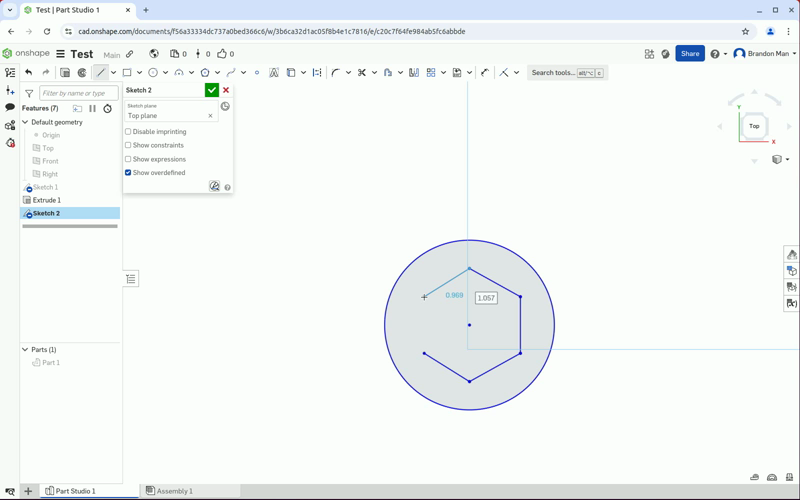
click(424, 296)
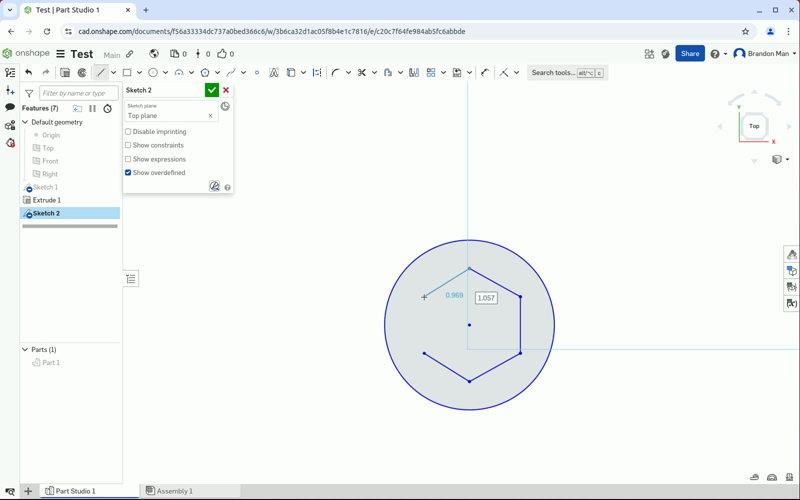
scroll(-6)
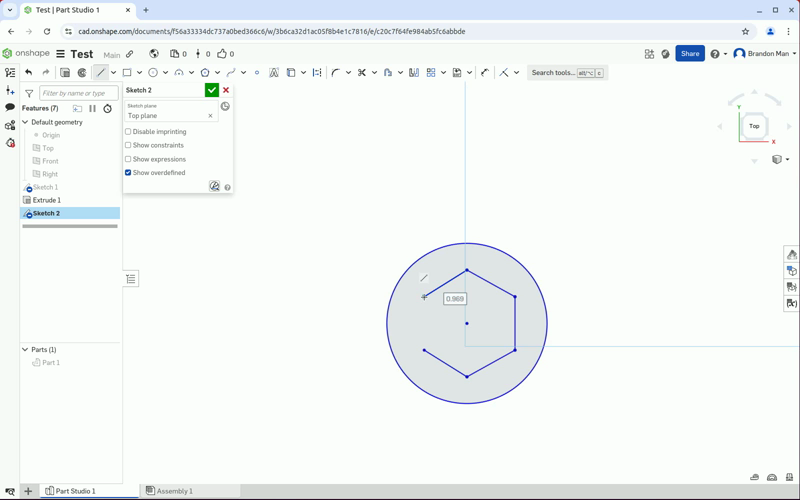
scroll(-6)
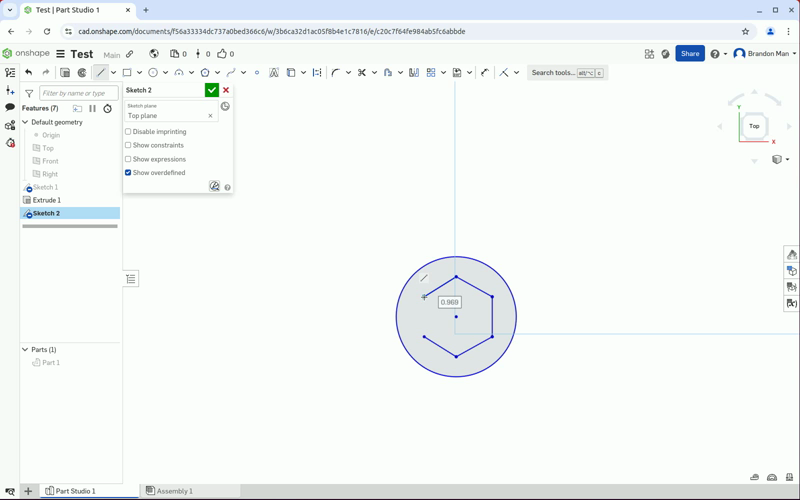
scroll(-6)
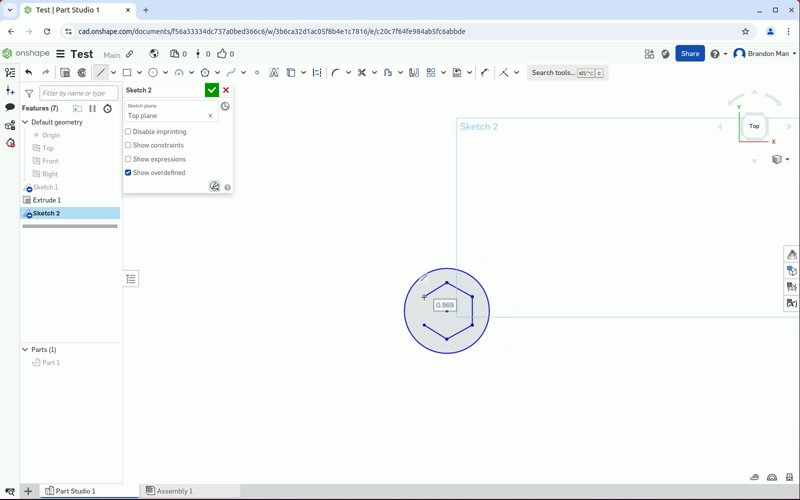
scroll(-6)
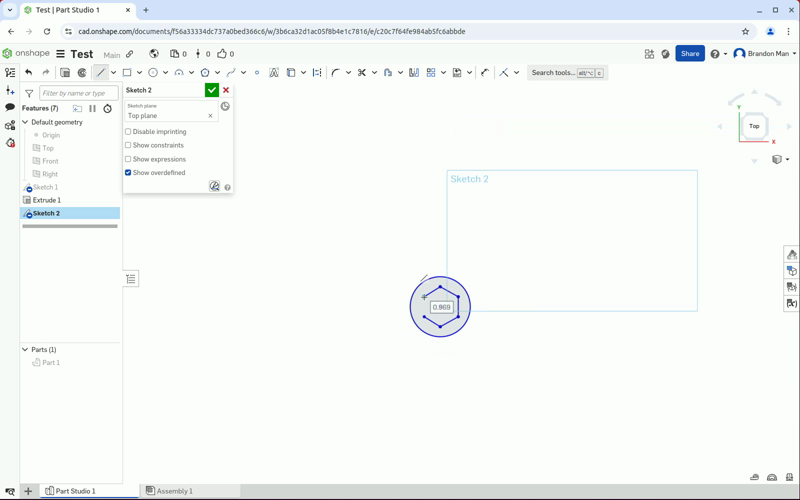
scroll(-6)
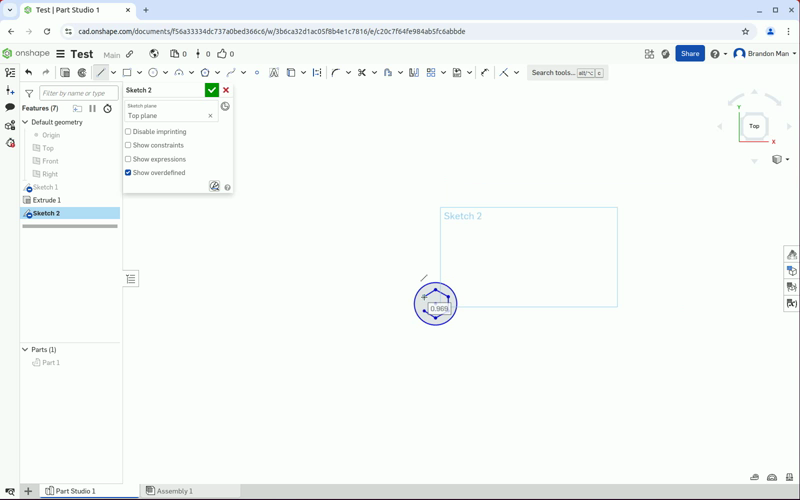
scroll(-6)
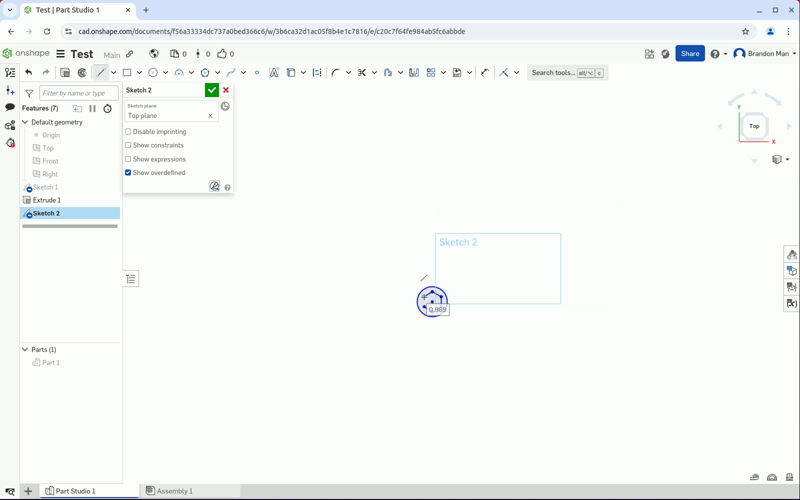
scroll(-6)
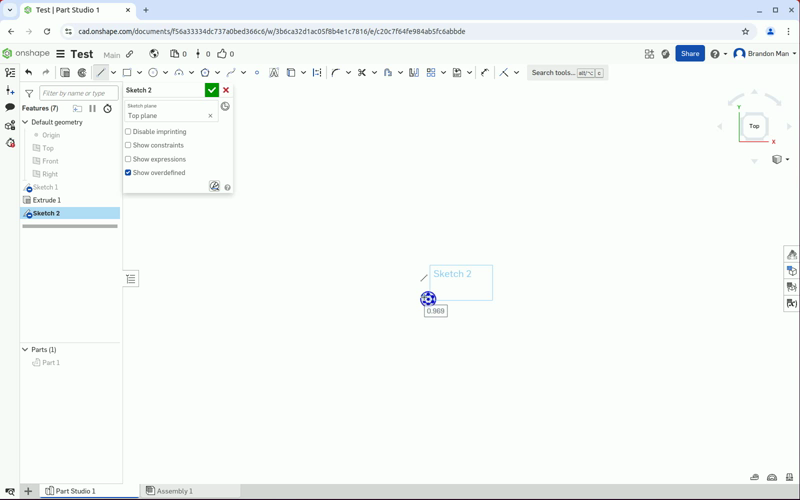
key_up(shift)
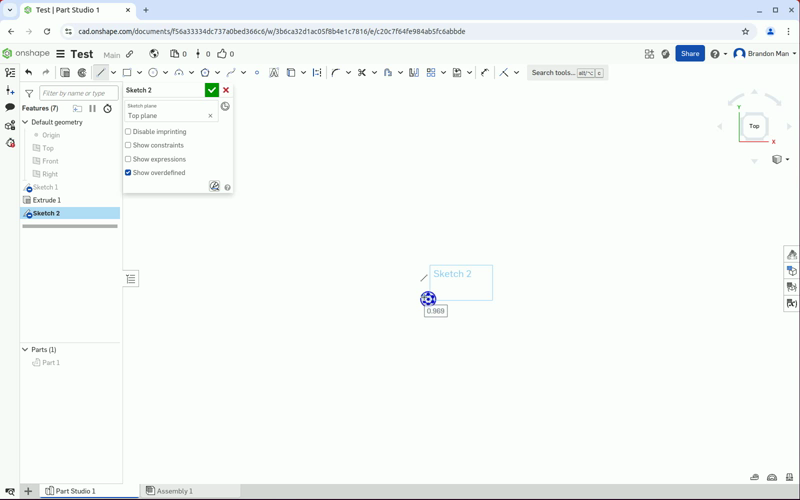
mouse_move(454, 296)
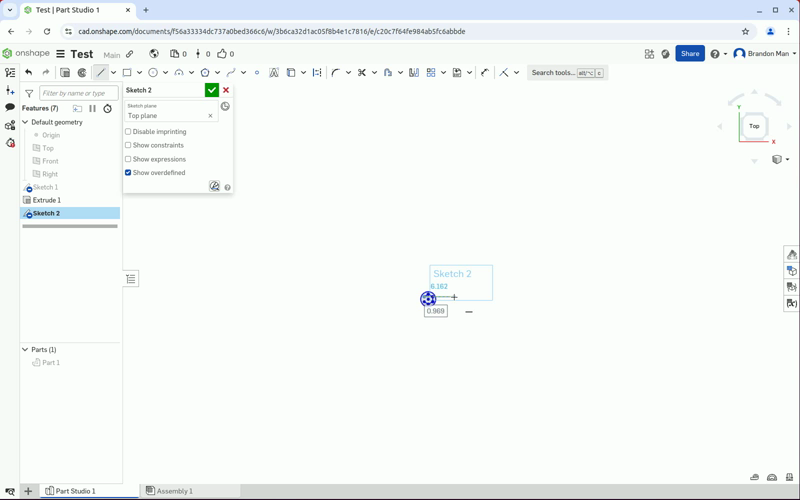
key_down(shift)
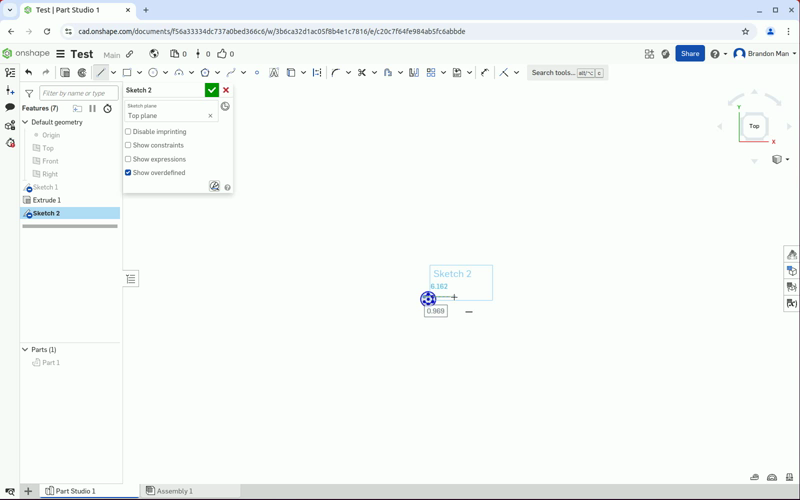
mouse_move(424, 301)
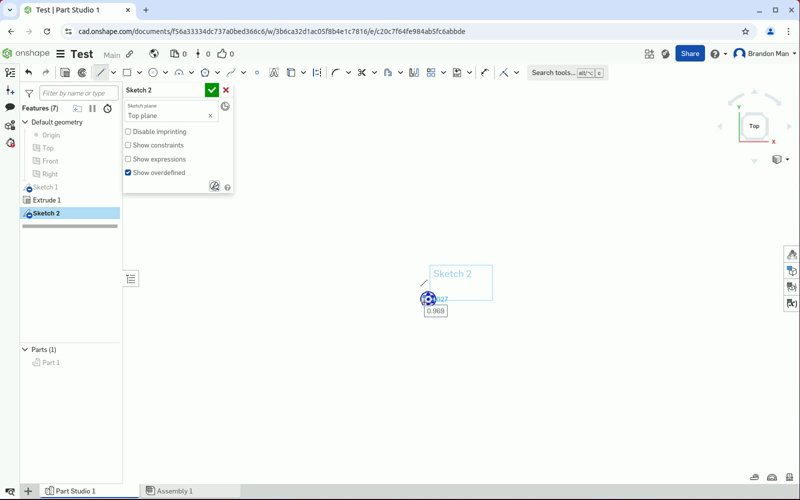
scroll(6)
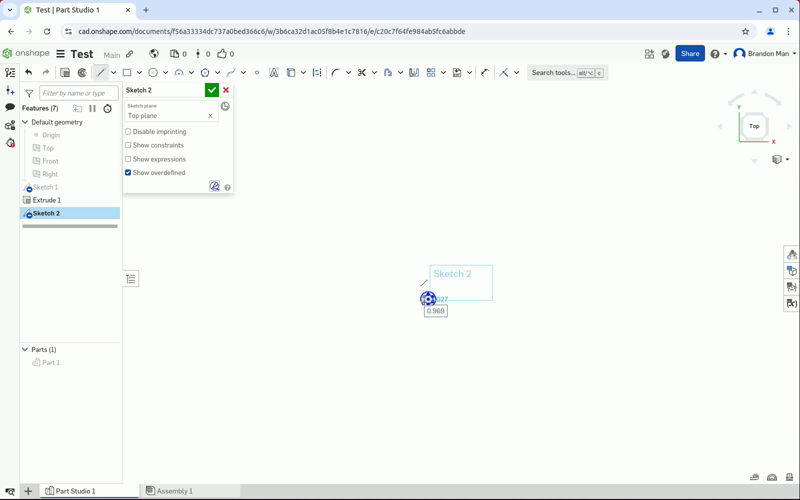
scroll(6)
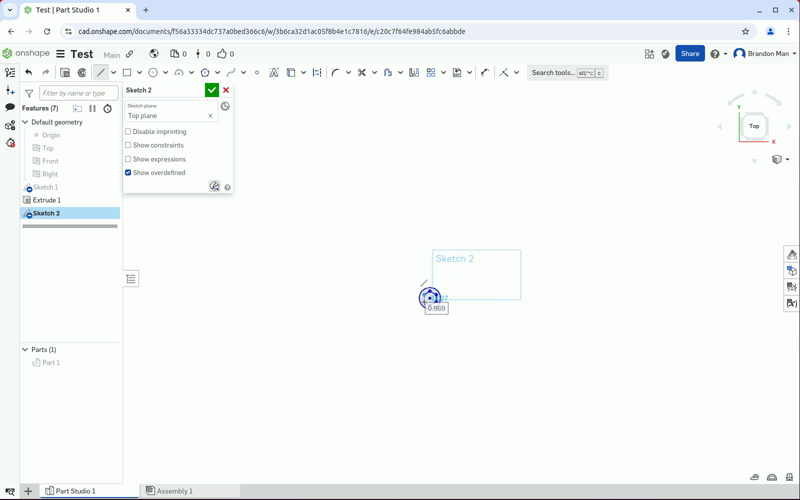
scroll(6)
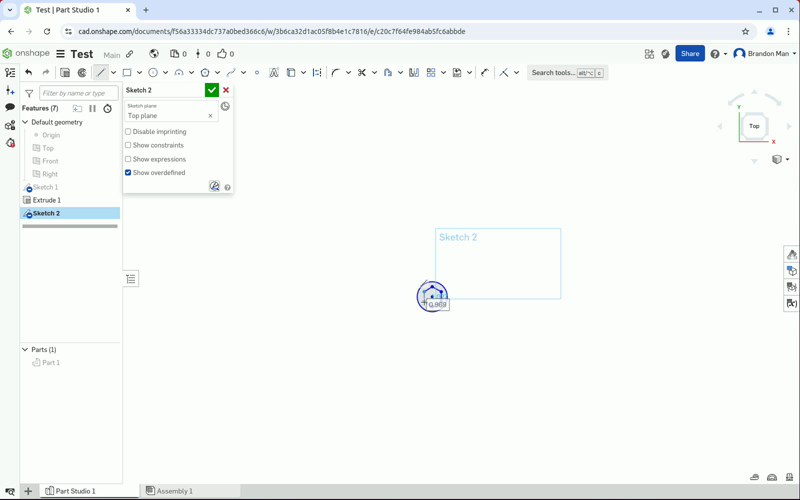
scroll(6)
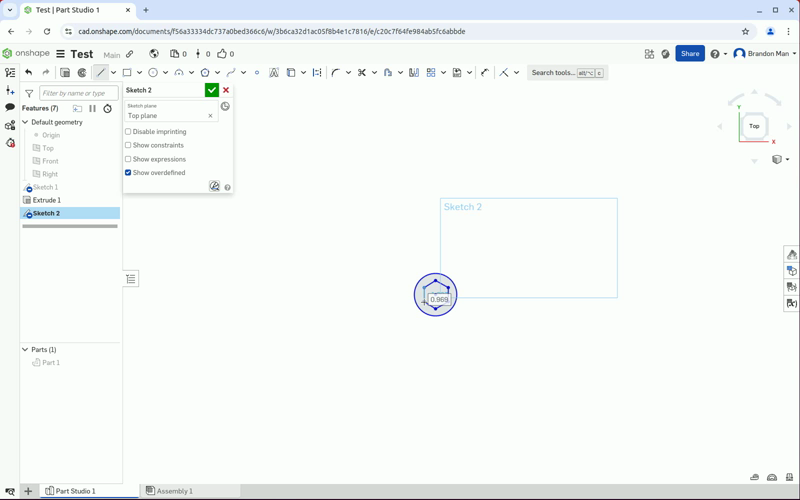
scroll(6)
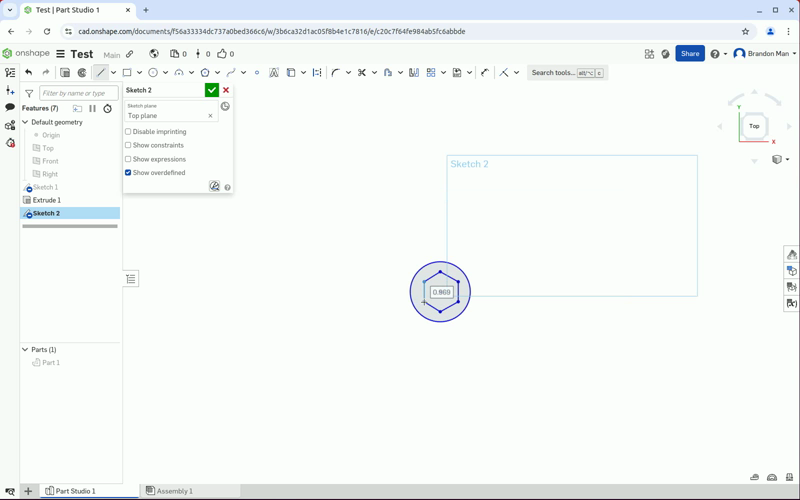
scroll(6)
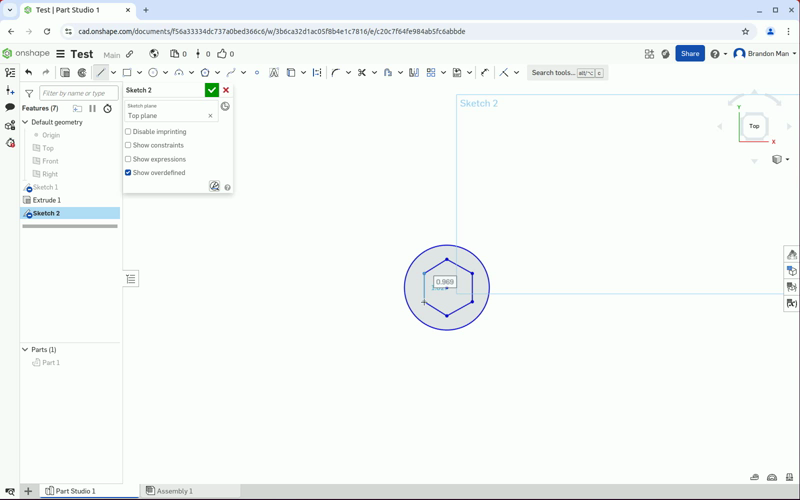
scroll(6)
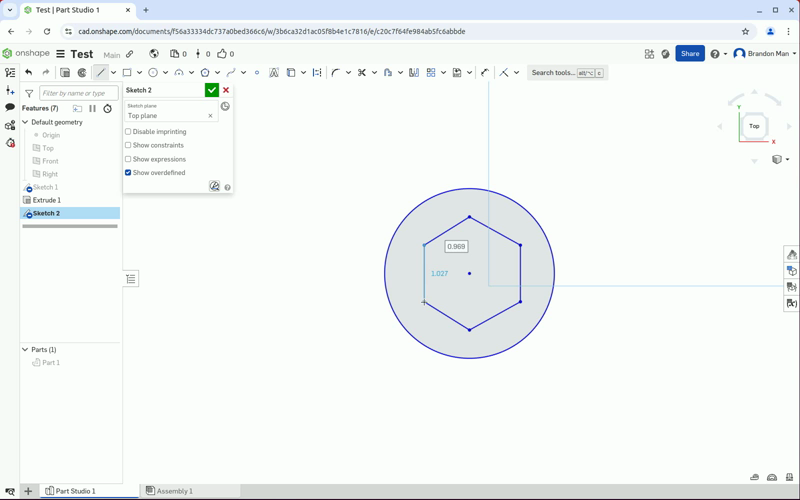
key_up(shift)
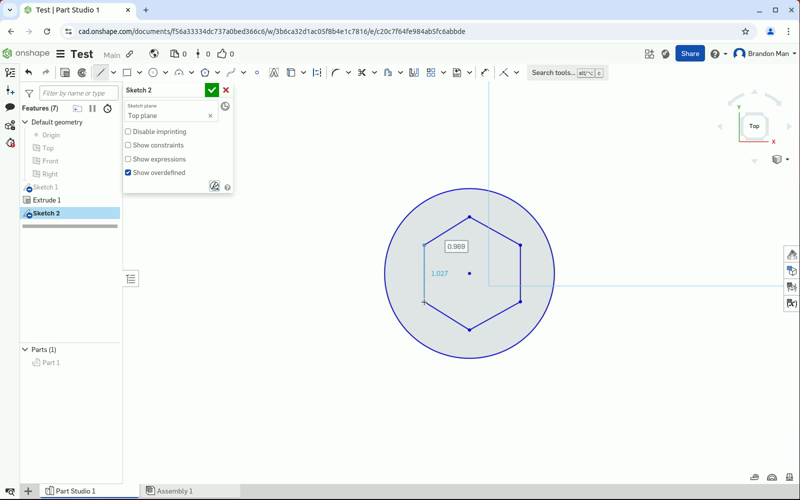
click(424, 301)
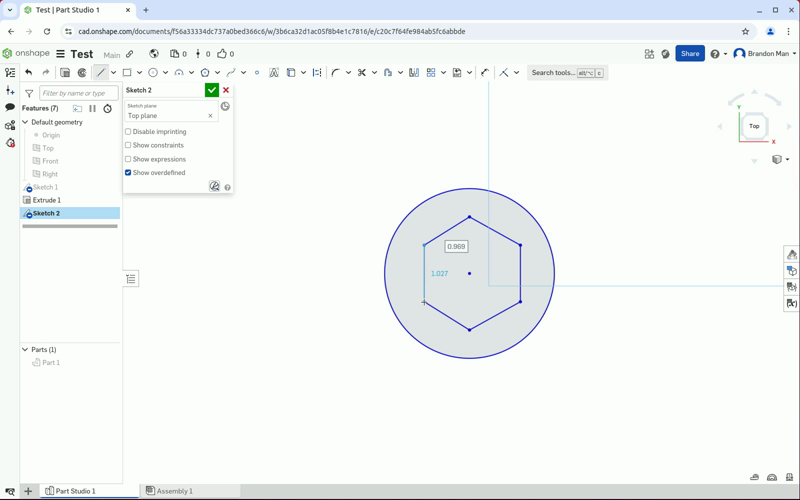
scroll(-6)
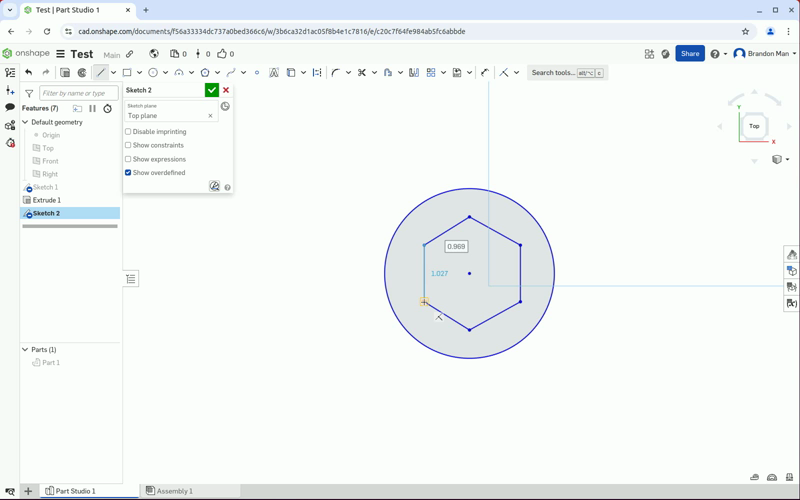
scroll(-6)
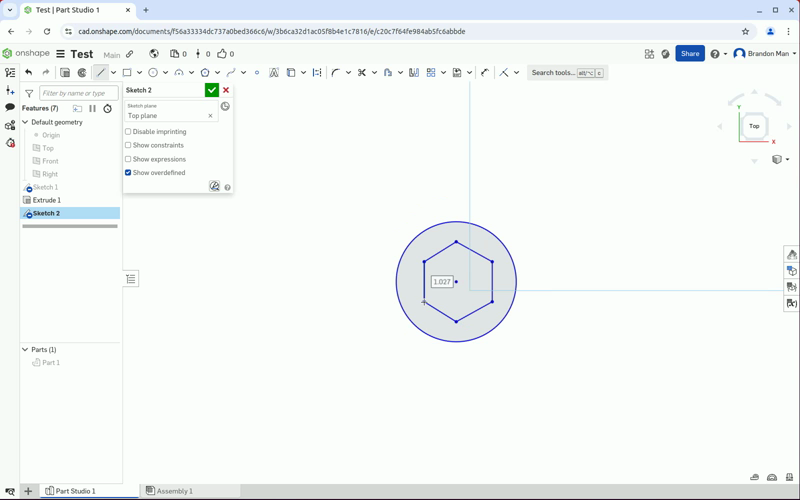
scroll(-6)
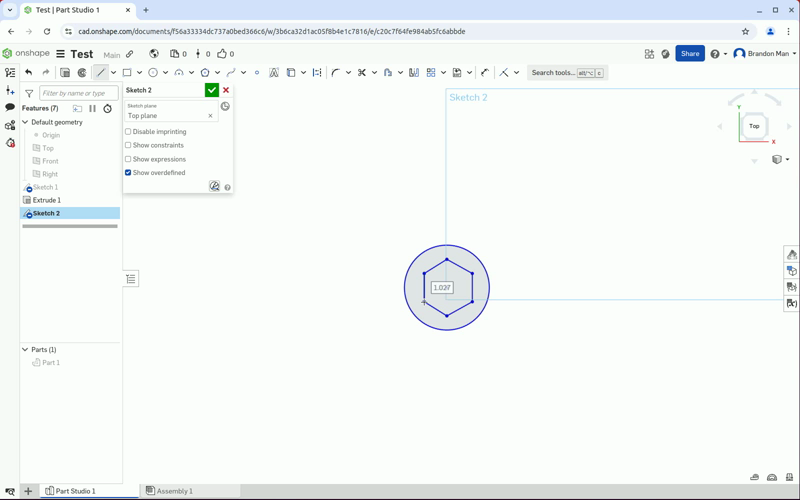
scroll(-6)
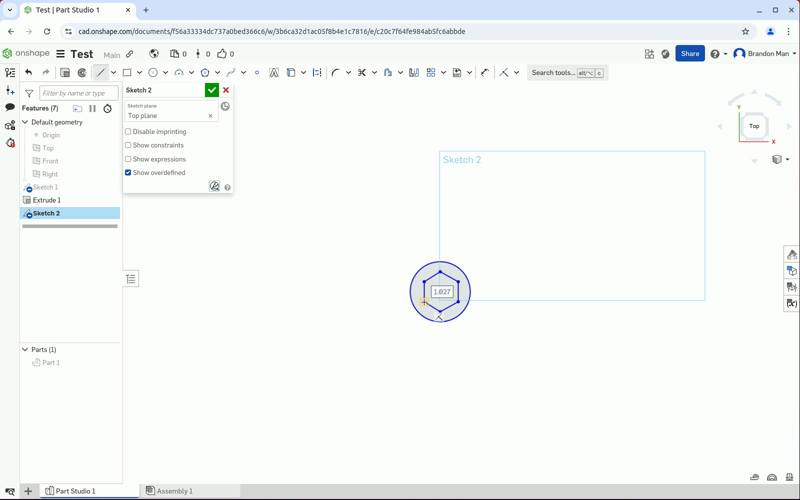
scroll(-6)
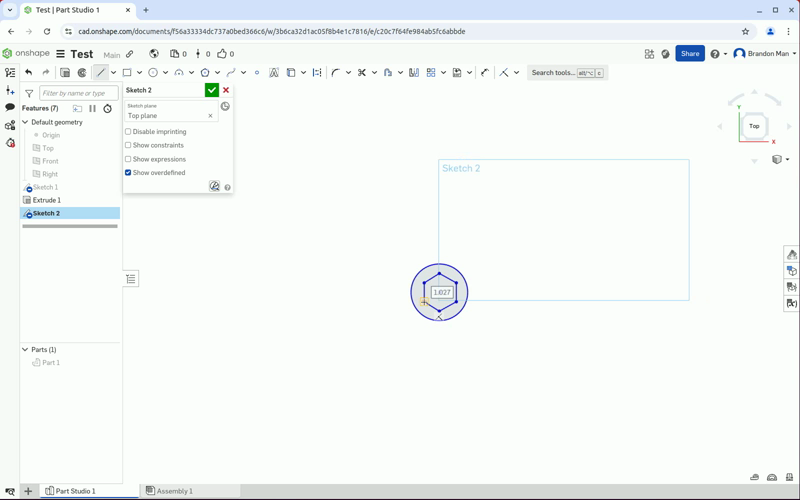
scroll(-6)
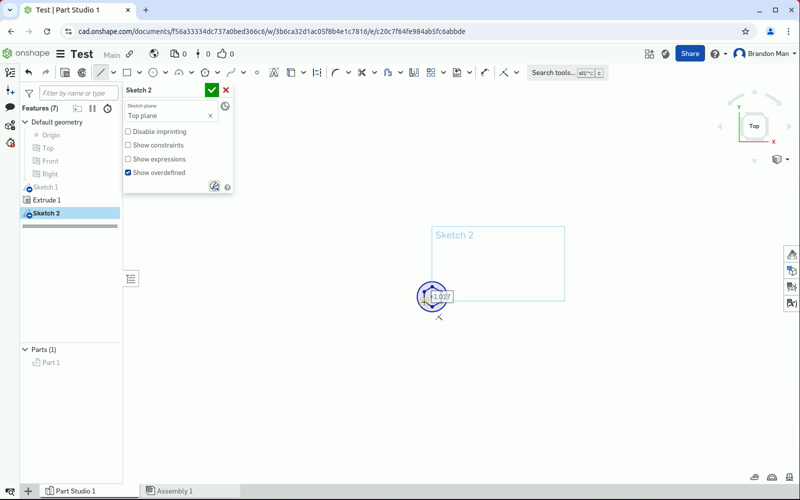
scroll(-6)
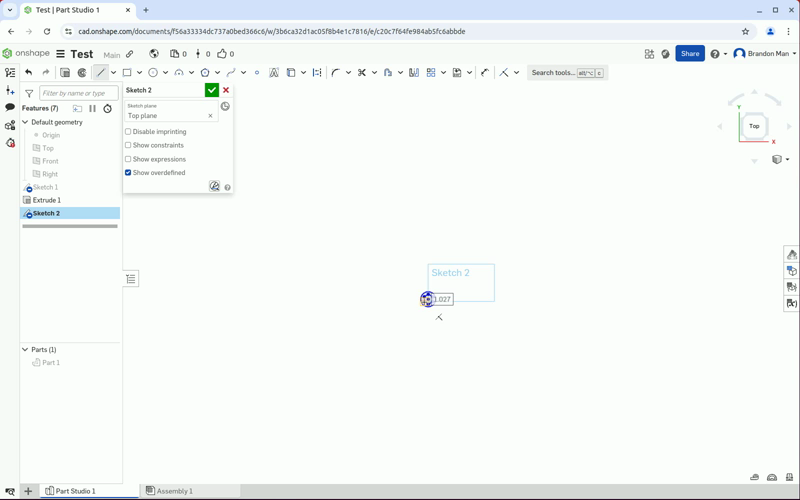
key(esc)
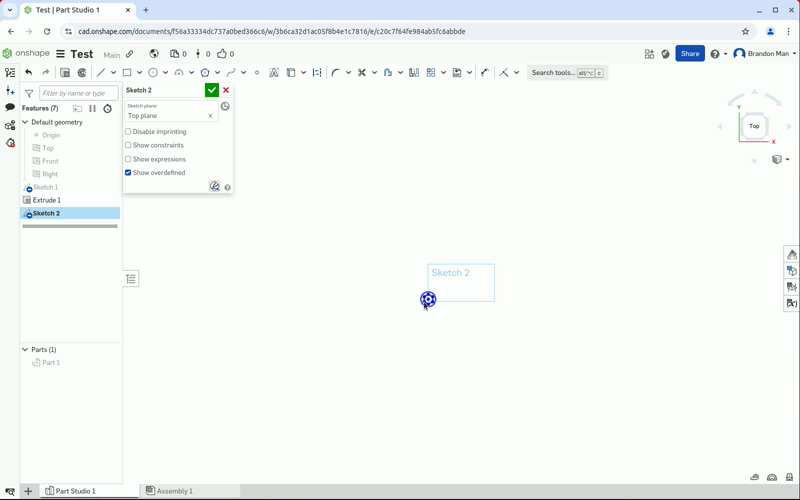
mouse_move(433, 295)
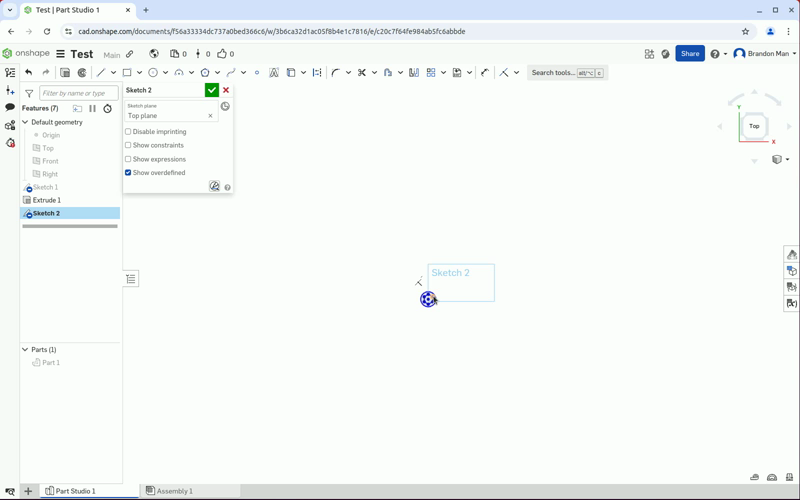
scroll(6)
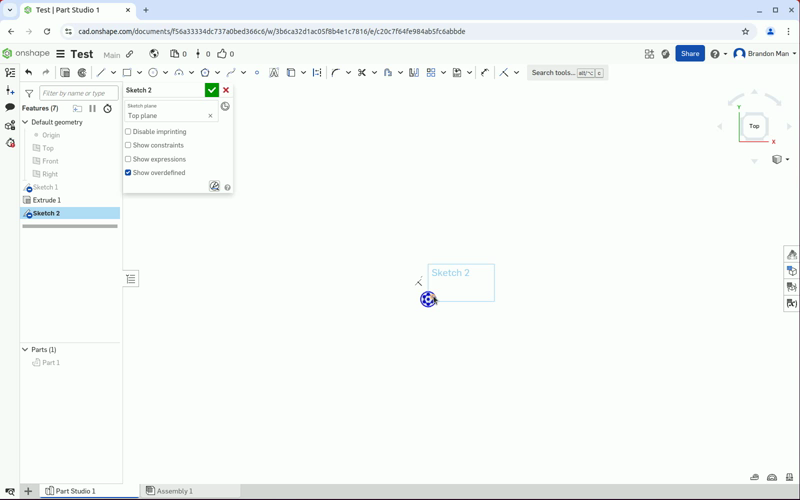
scroll(6)
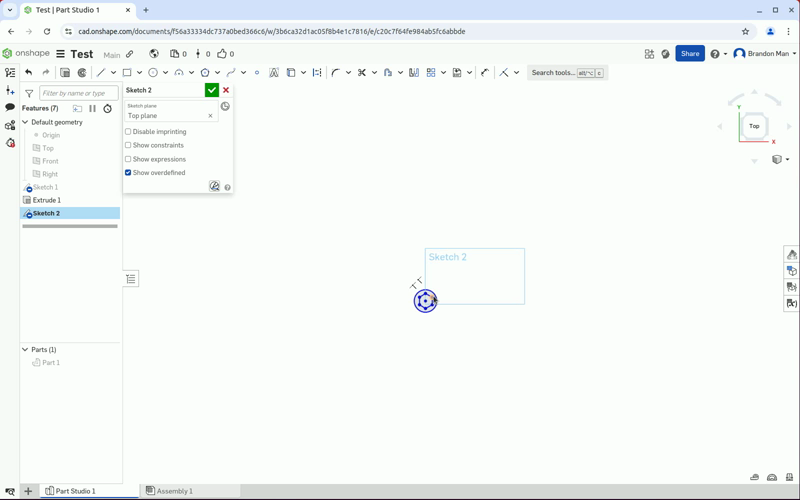
scroll(6)
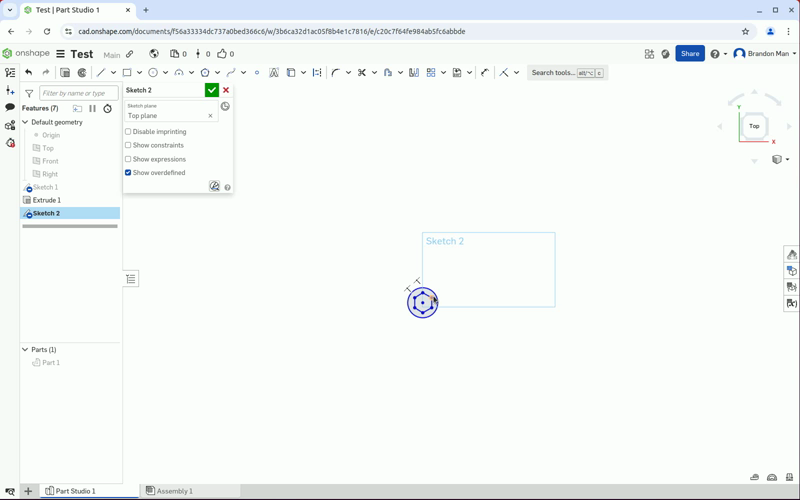
scroll(6)
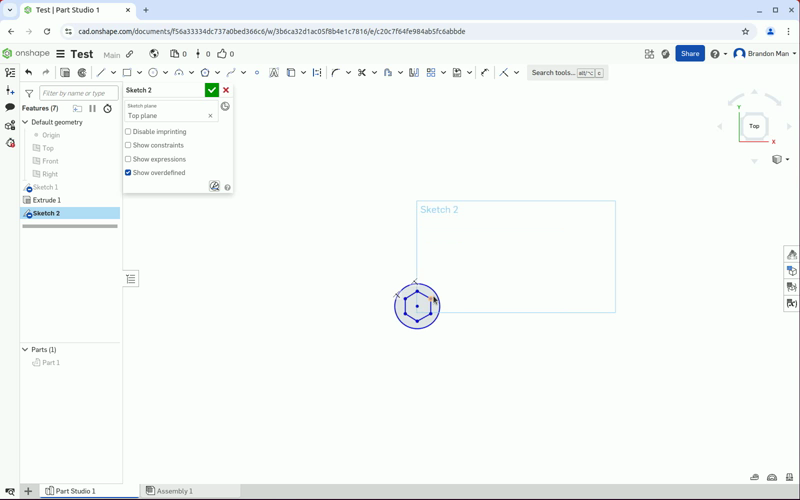
scroll(6)
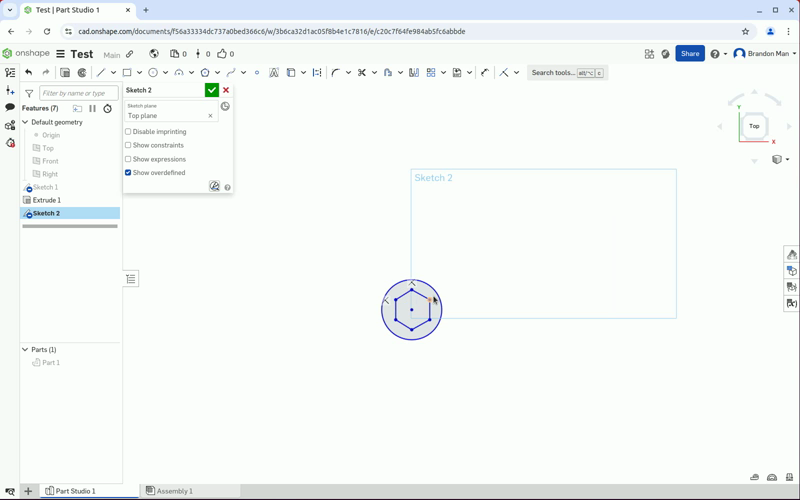
scroll(6)
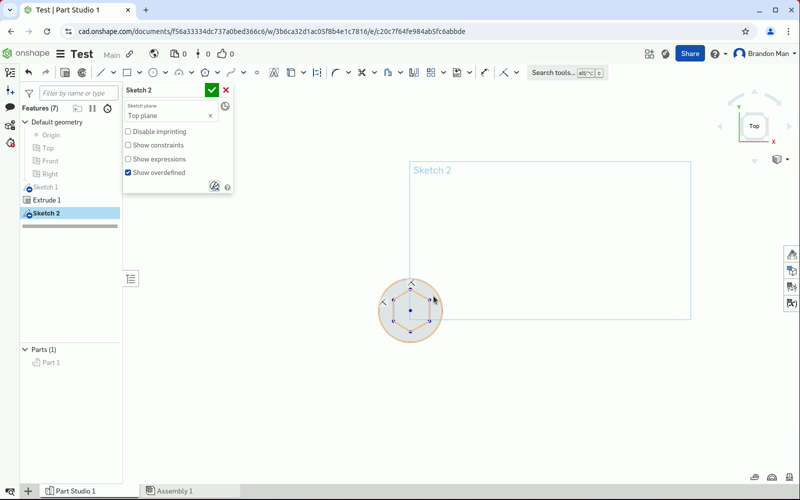
scroll(6)
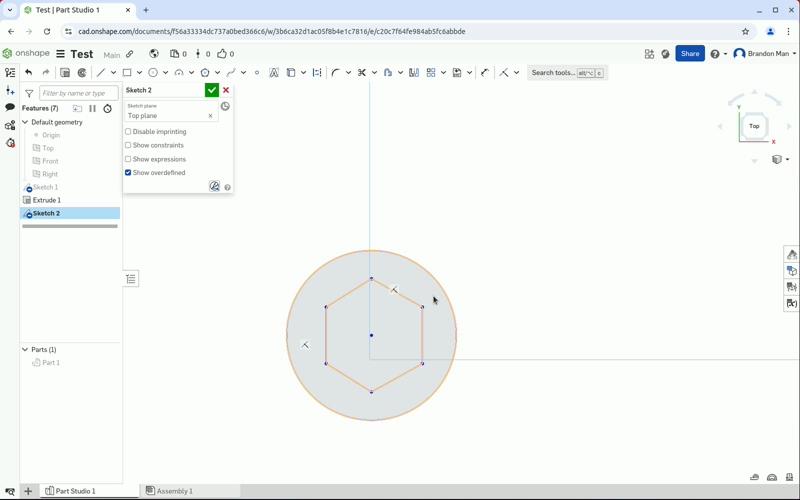
click(433, 295)
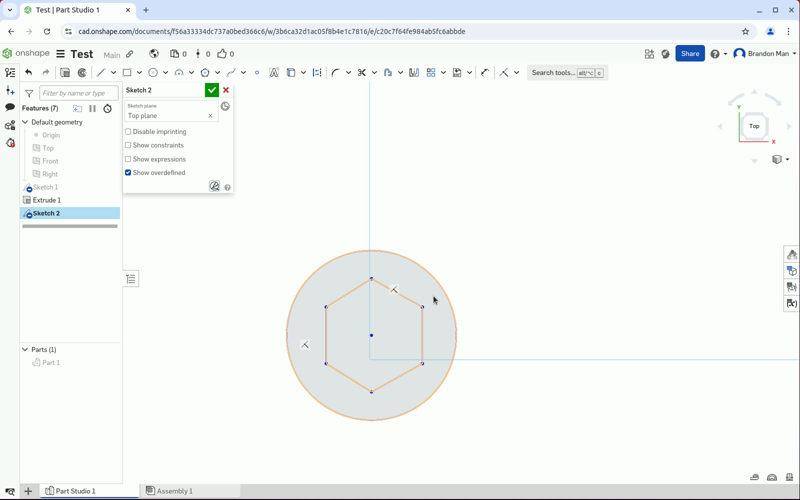
scroll(-6)
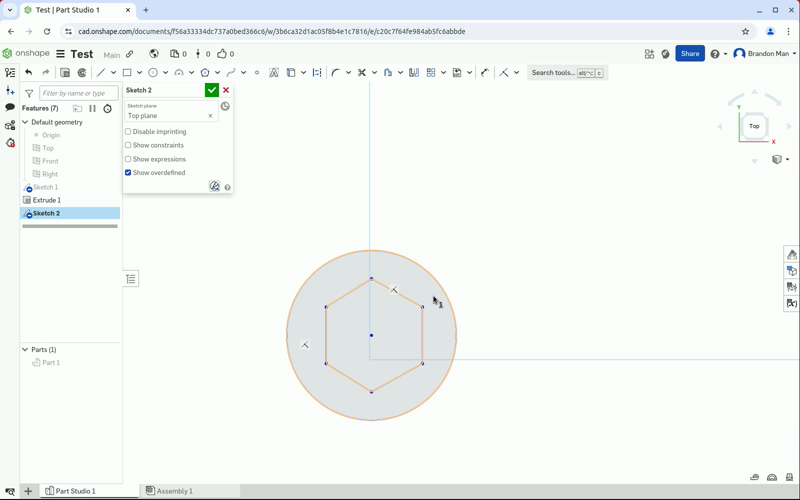
scroll(-6)
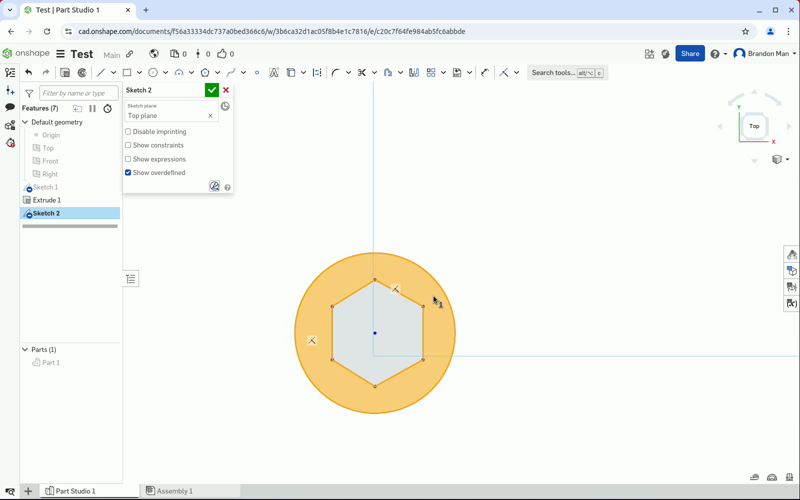
scroll(-6)
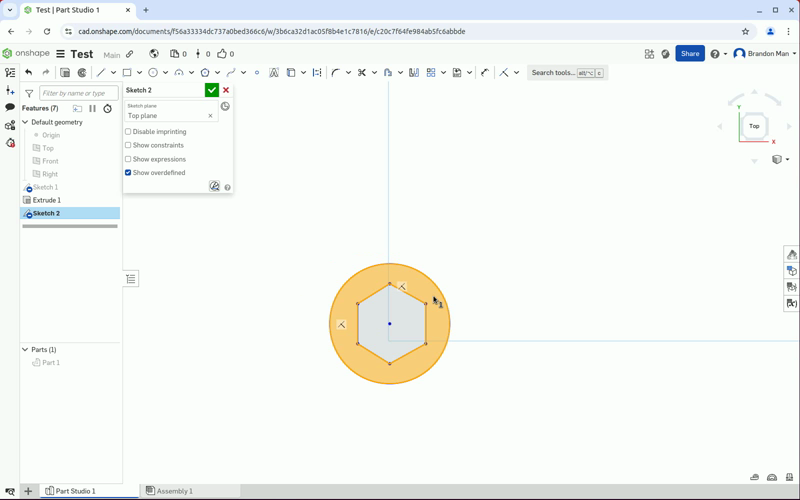
scroll(-6)
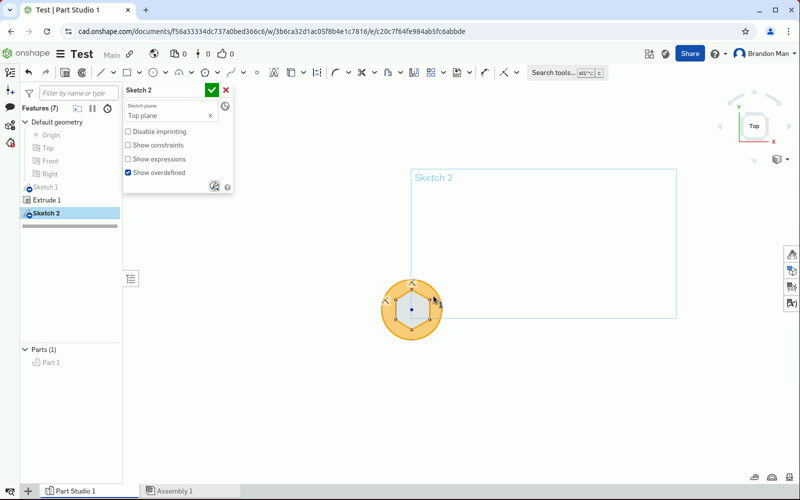
scroll(-6)
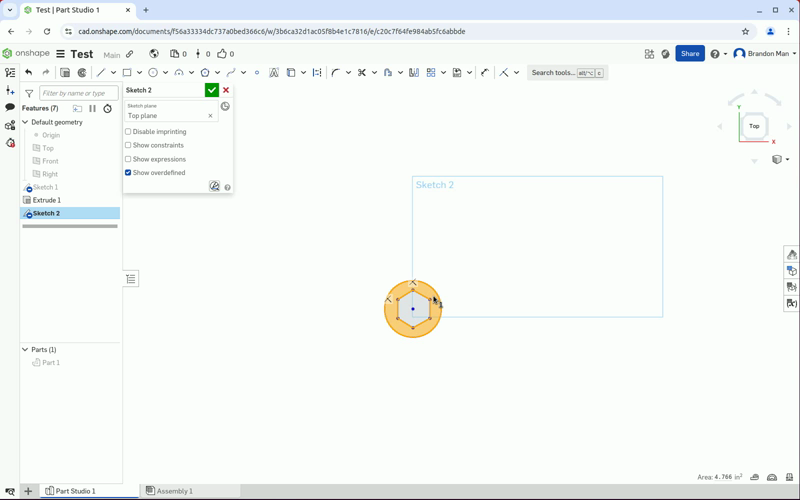
scroll(-6)
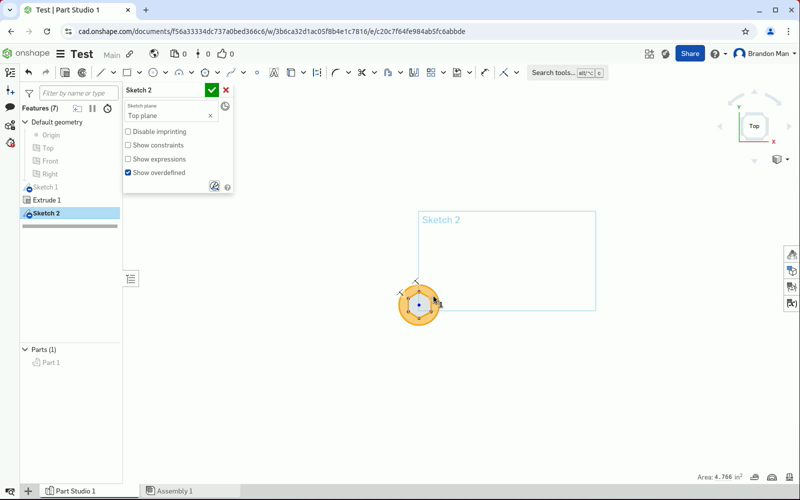
scroll(-6)
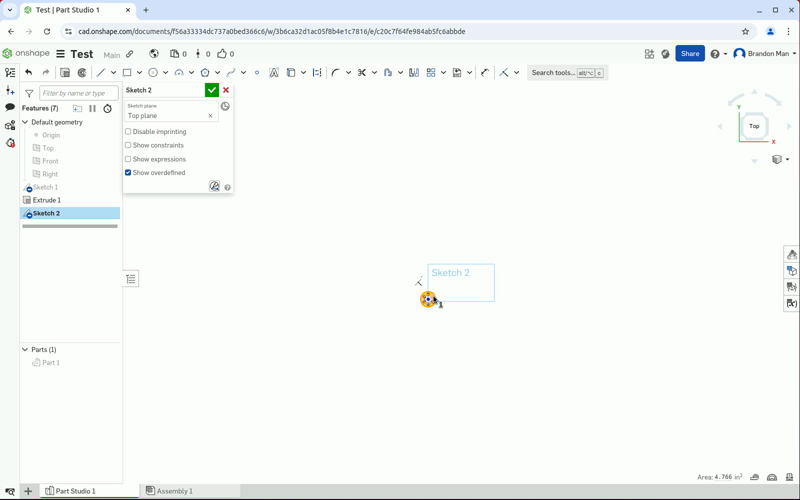
mouse_move(73, 352)
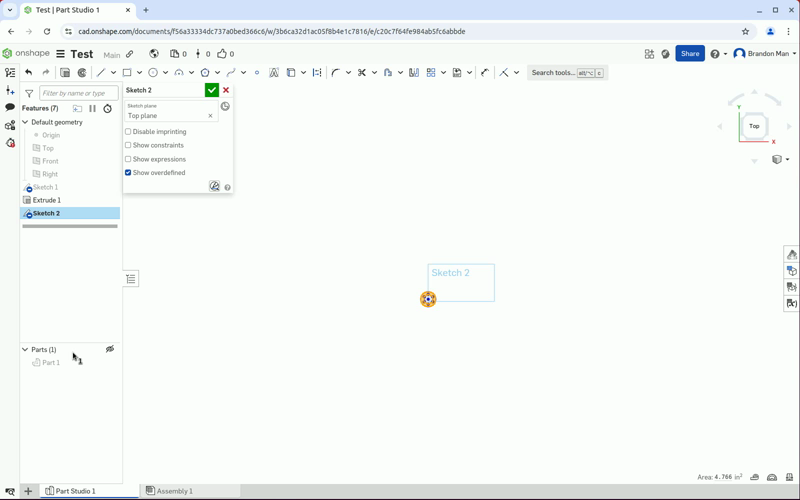
key(shift+y)
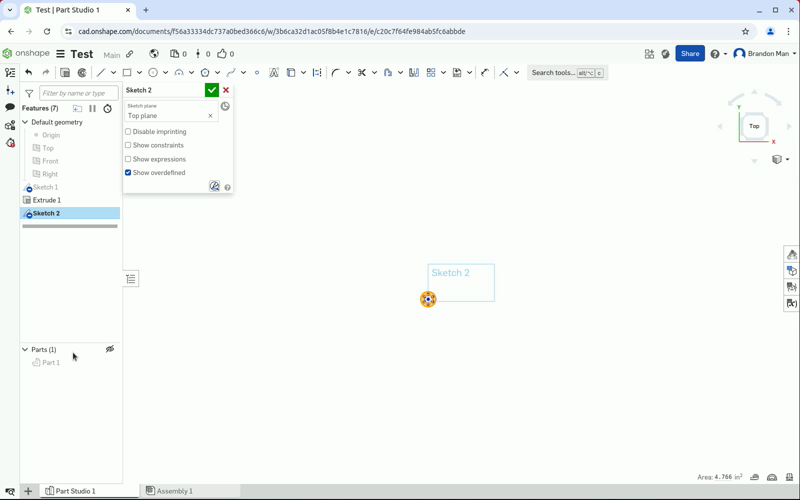
key(shift+e)
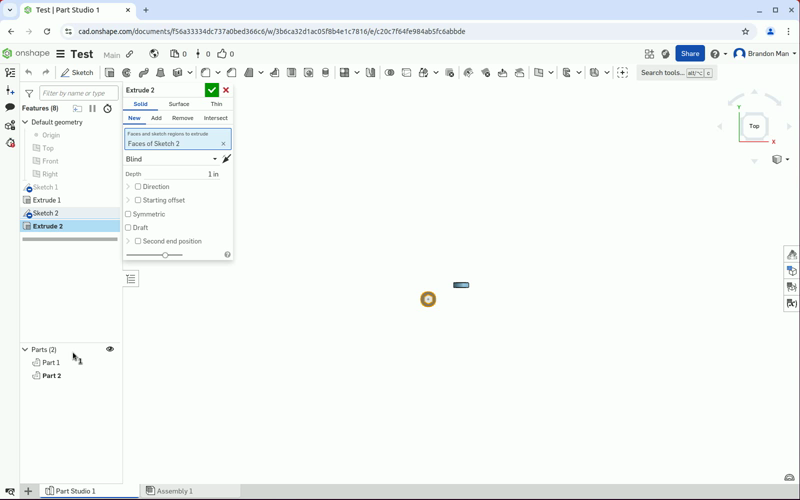
mouse_move(143, 106)
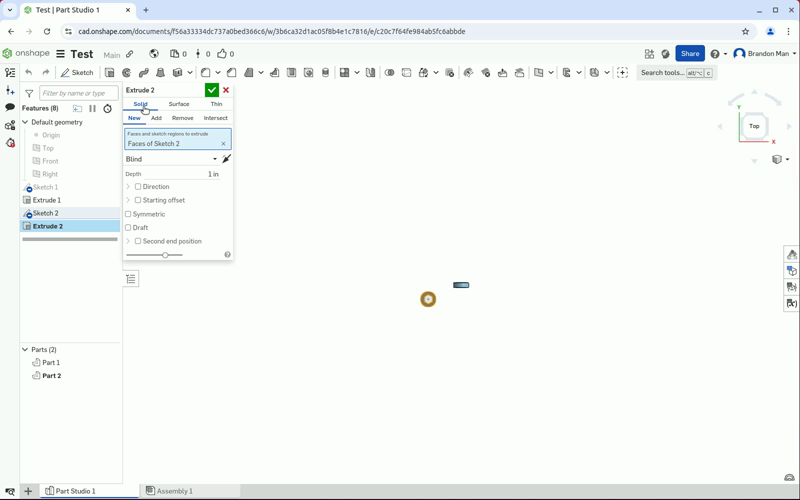
click(143, 106)
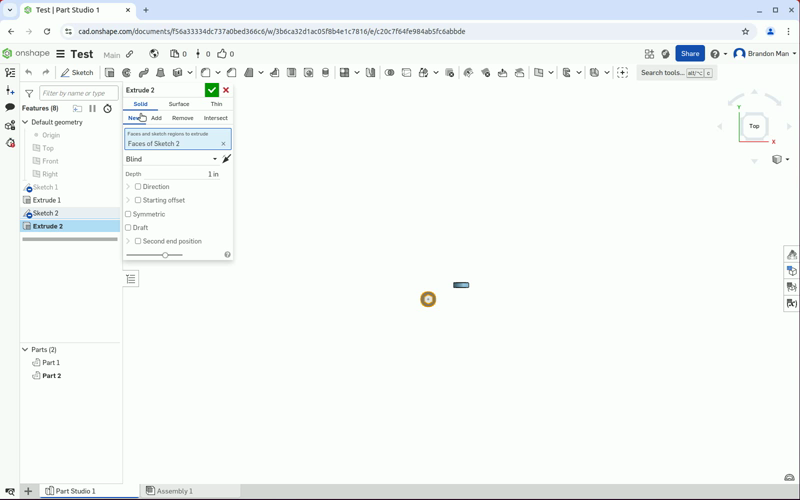
mouse_move(137, 120)
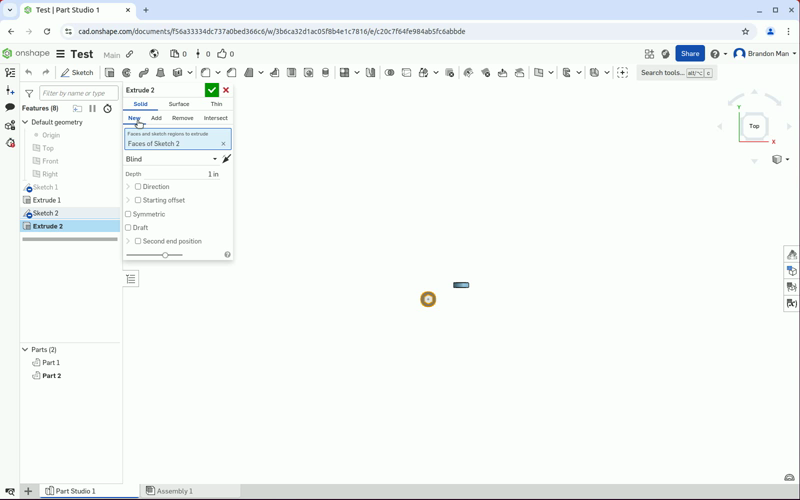
click(137, 120)
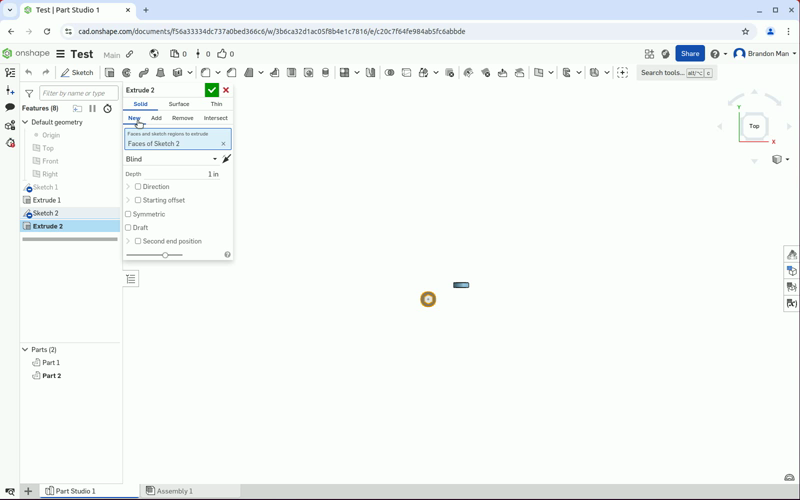
key(tab, 4)
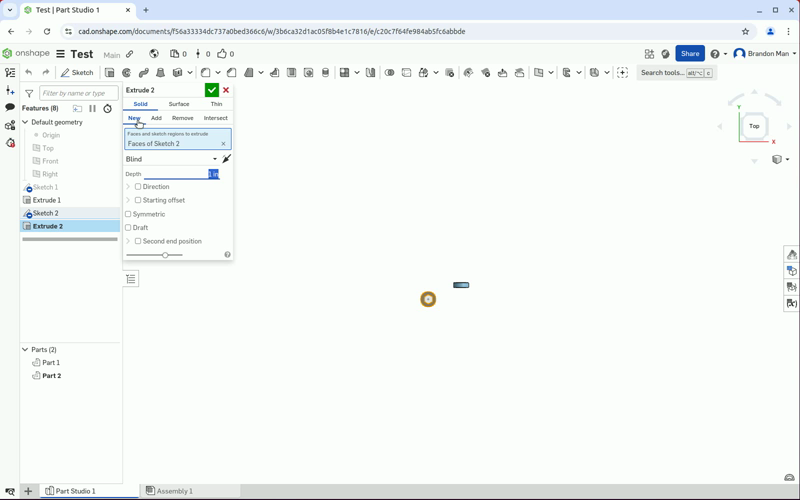
text(1.444)
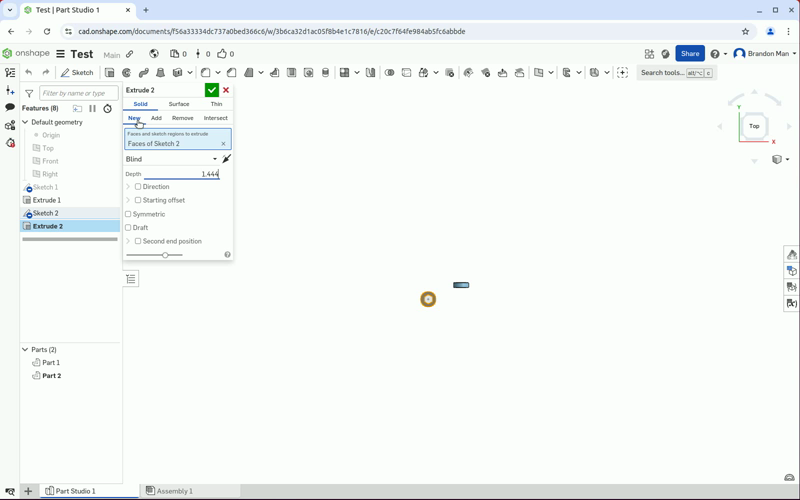
key(enter)
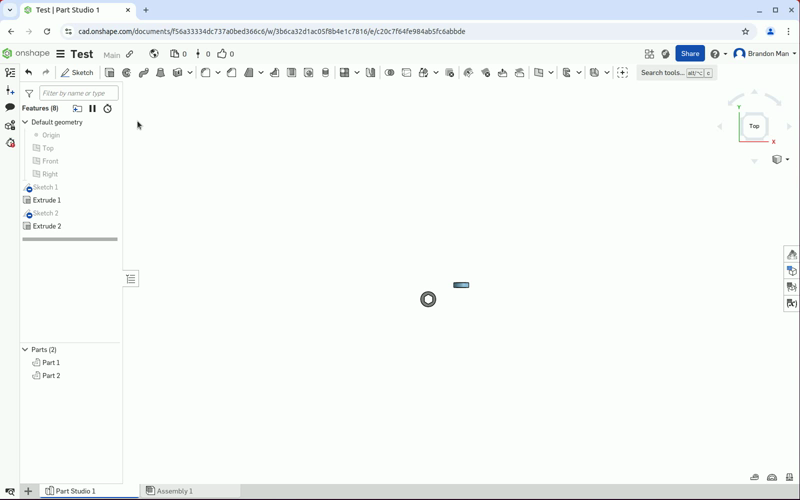
key(shift+h)
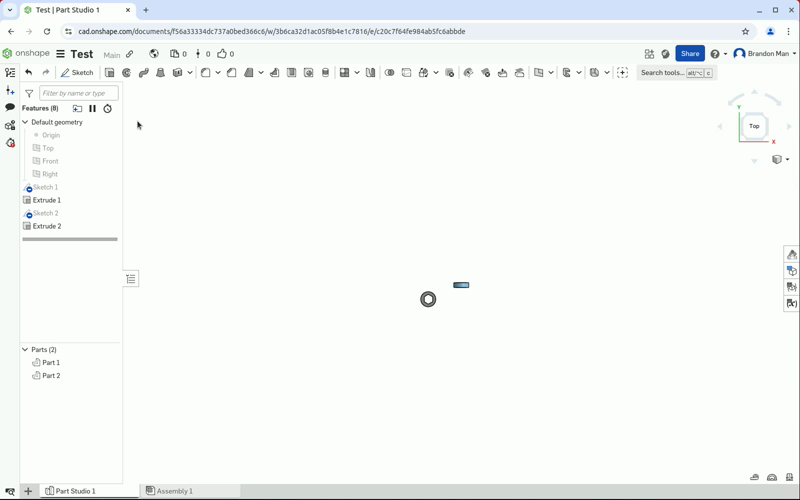
key(shift+h)
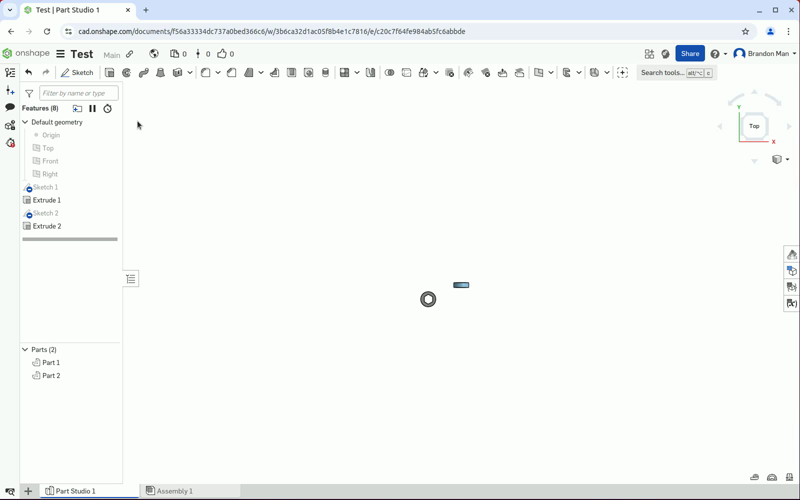
mouse_move(73, 189)
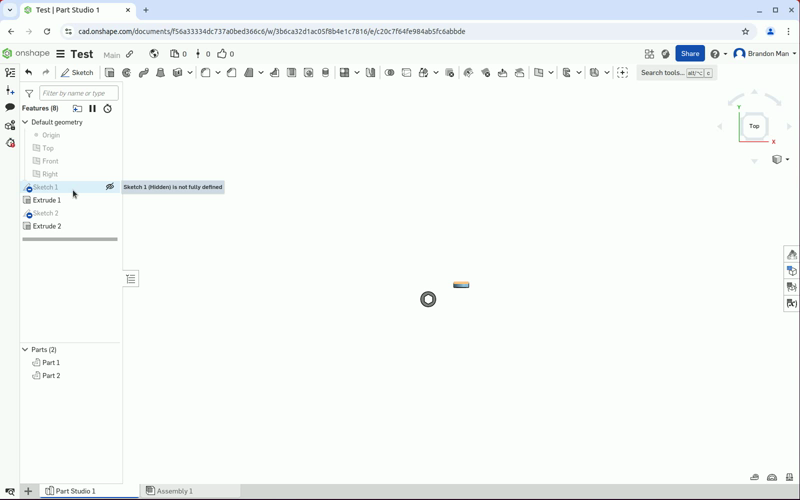
click(73, 189)
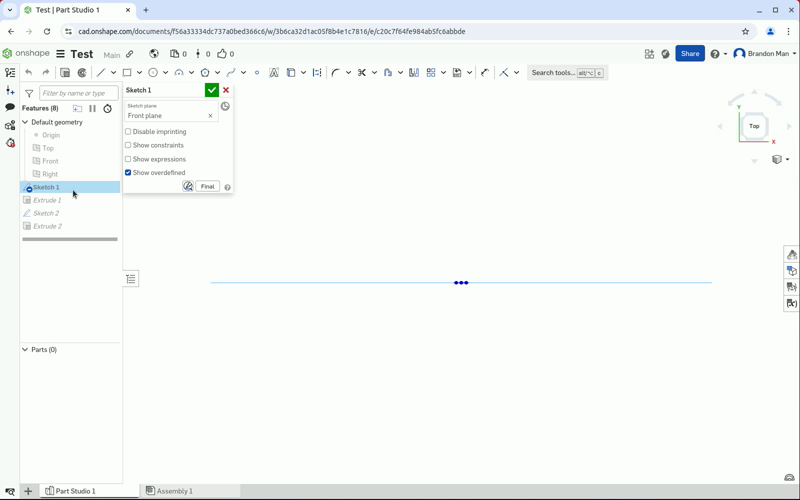
mouse_move(229, 92)
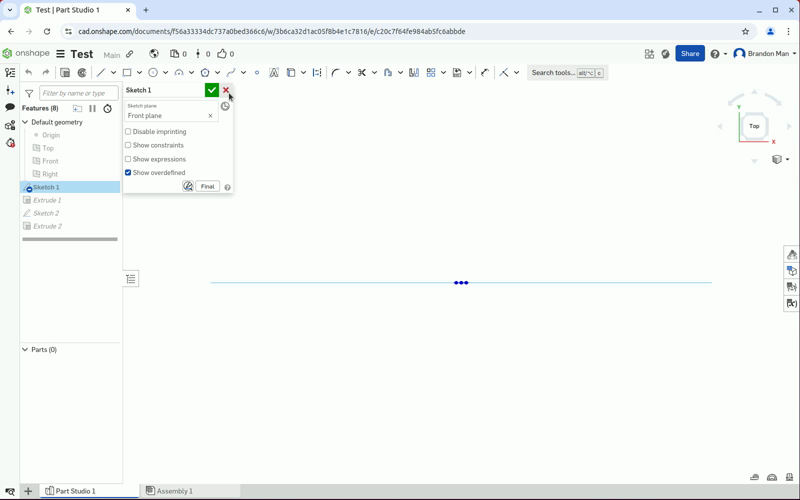
click(229, 92)
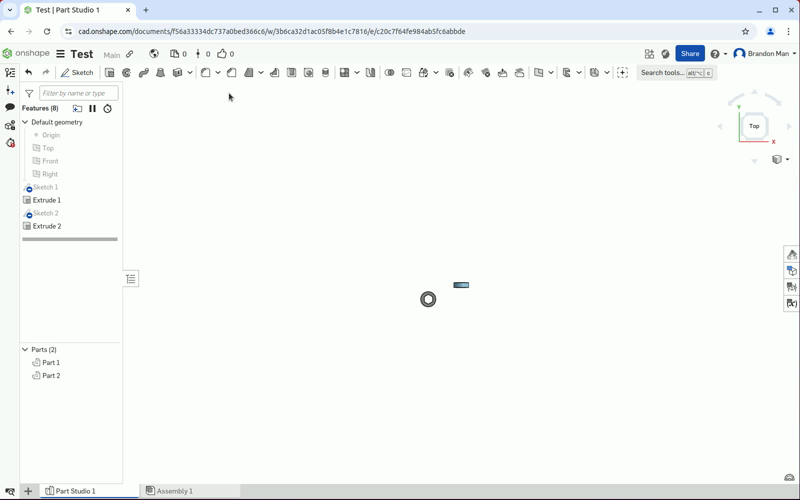
mouse_move(73, 352)
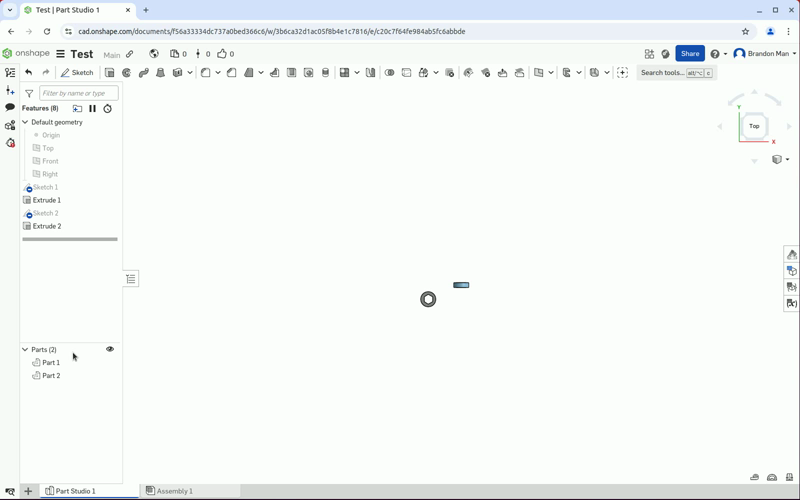
key(y)
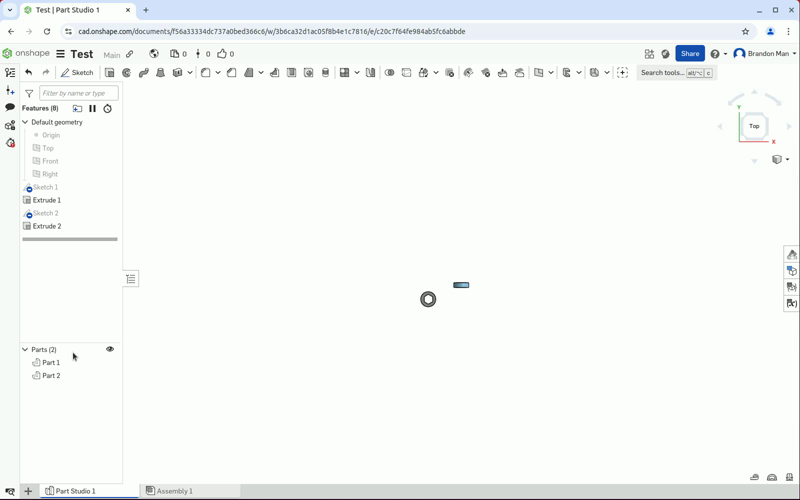
key(shift+p)
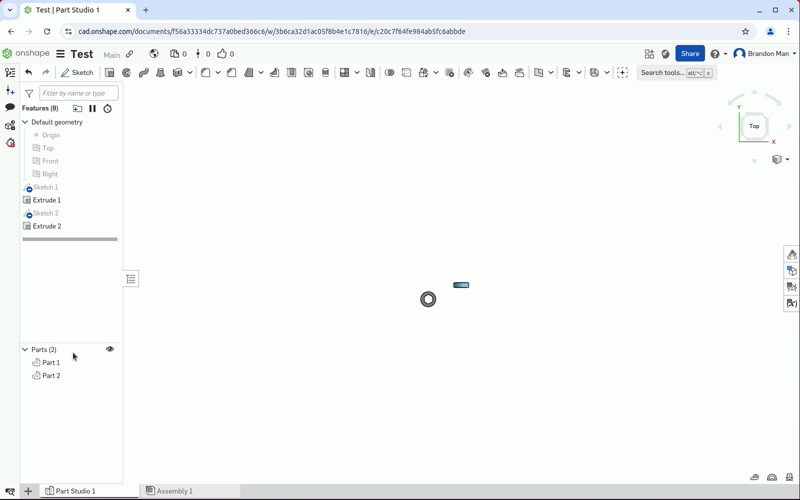
key(space)
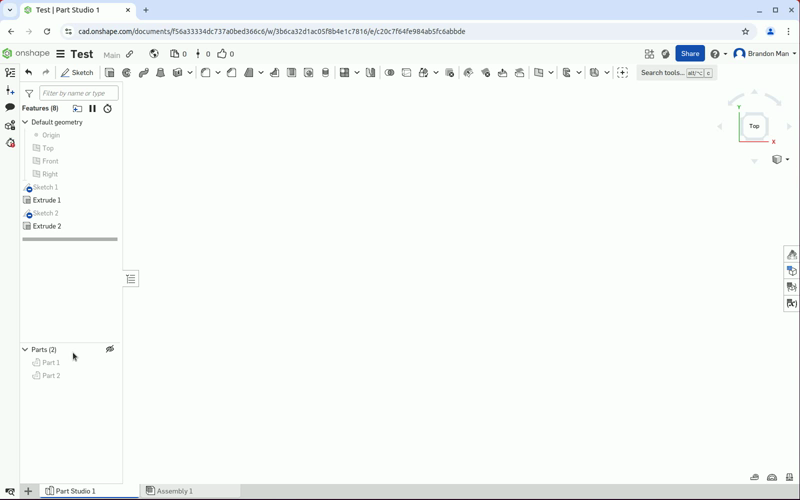
key_down(shift)
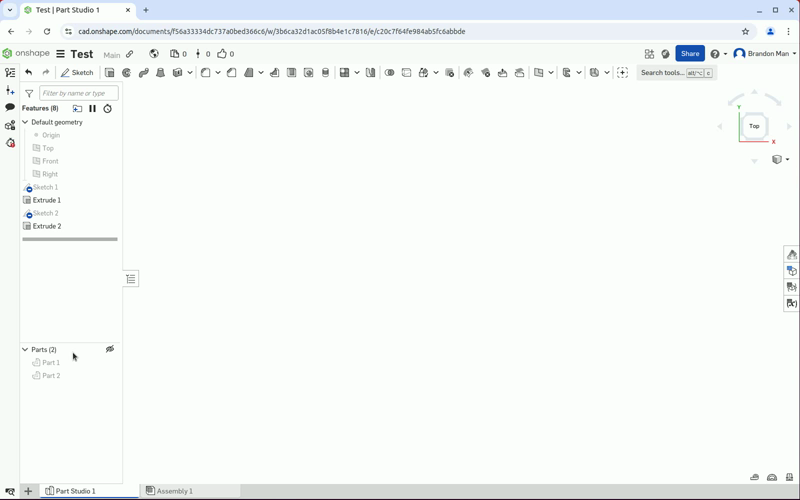
key(up)
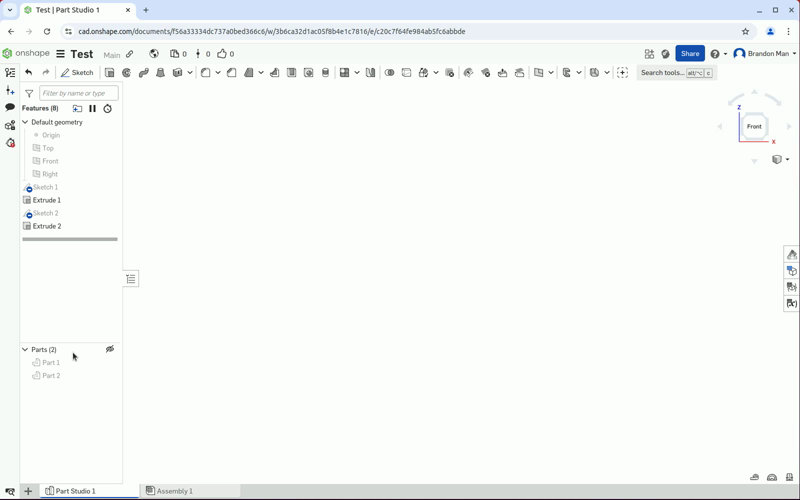
key_up(shift)
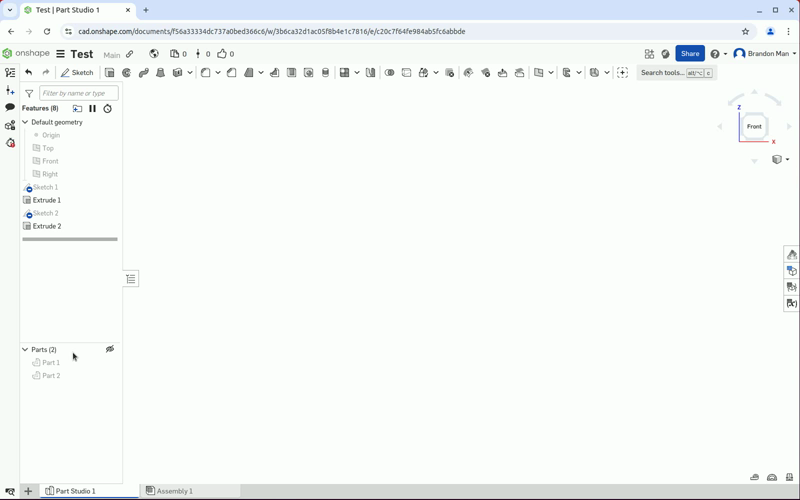
key(space)
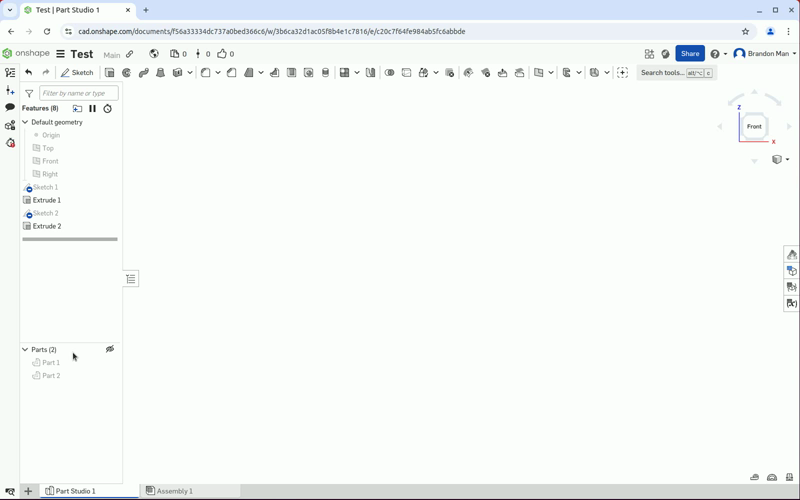
key_down(shift)
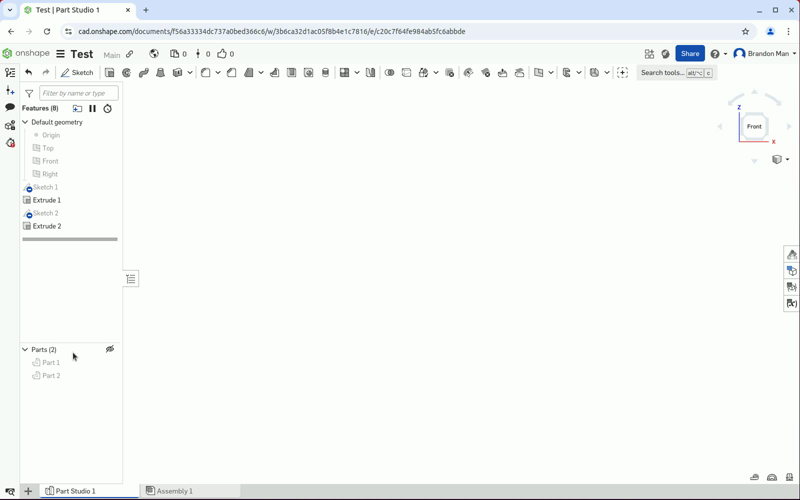
key(left)
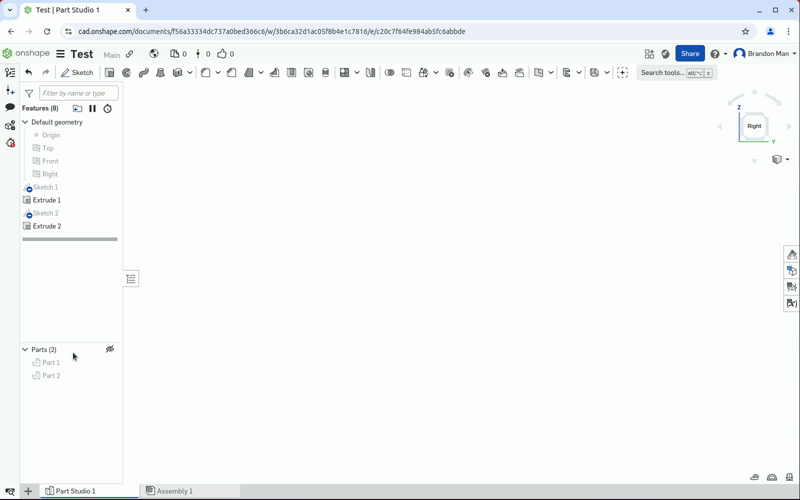
key_up(shift)
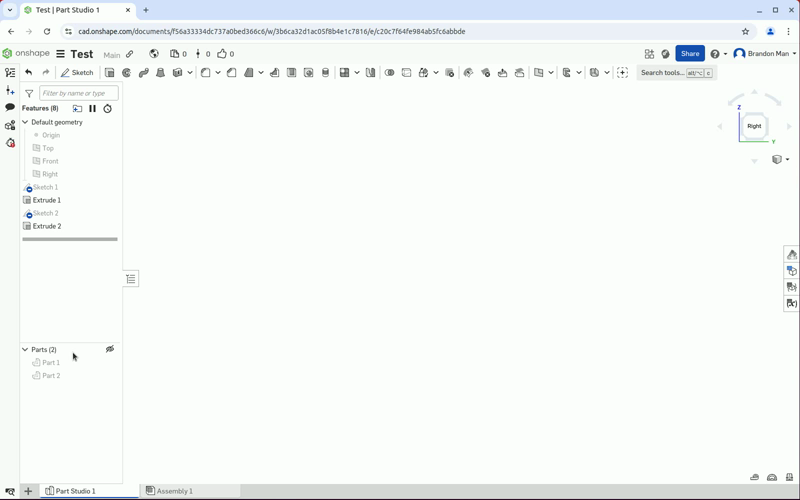
mouse_move(73, 352)
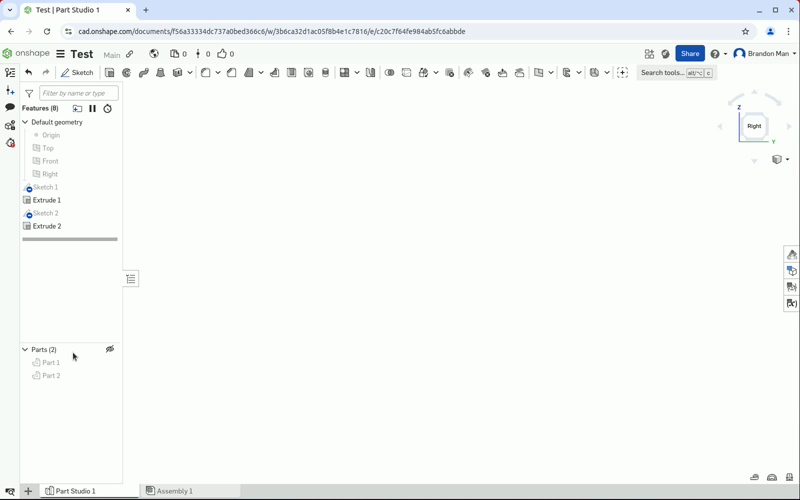
key(shift+y)
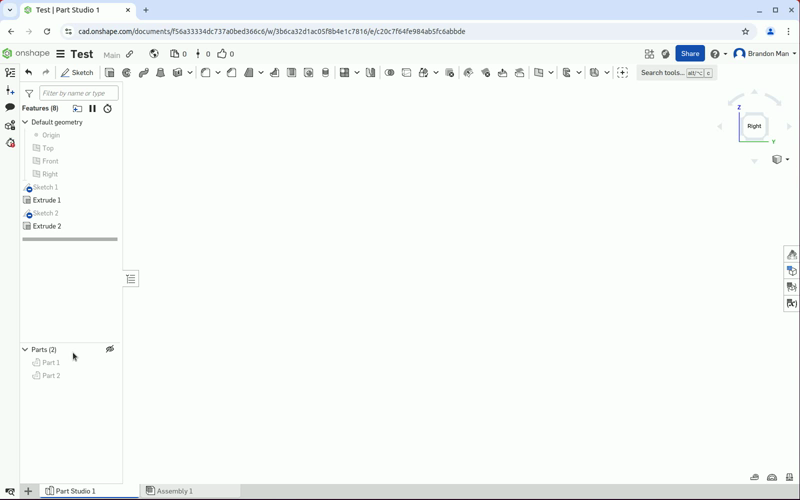
key(shift+s)
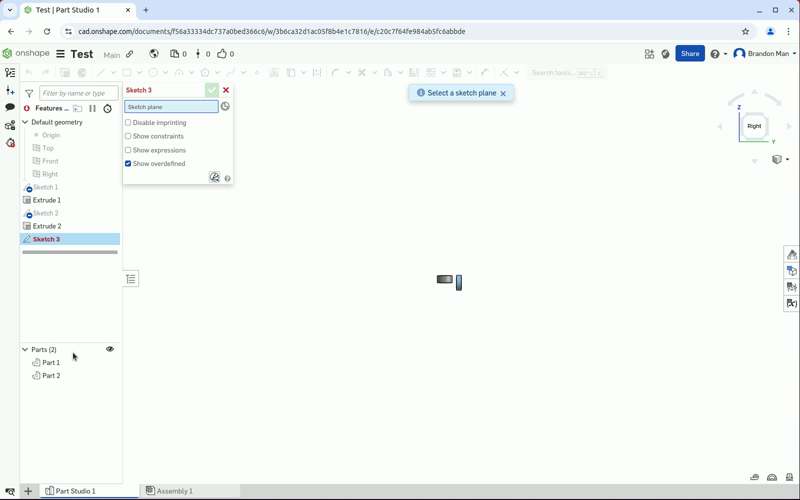
mouse_move(73, 176)
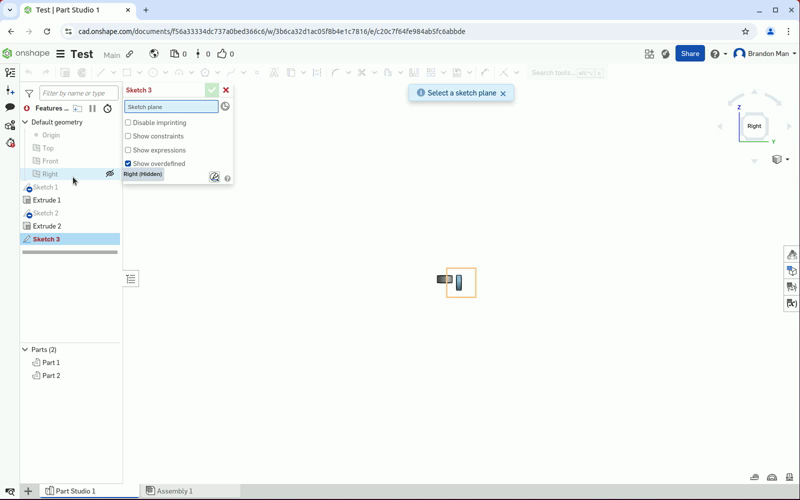
click(73, 176)
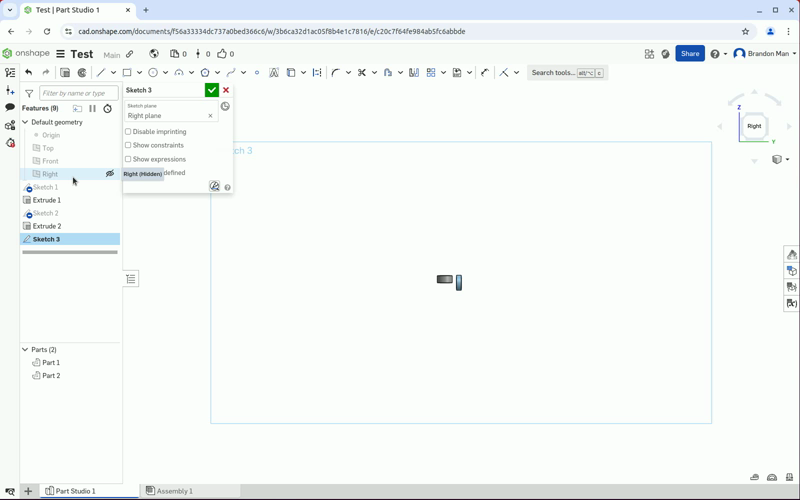
mouse_move(73, 352)
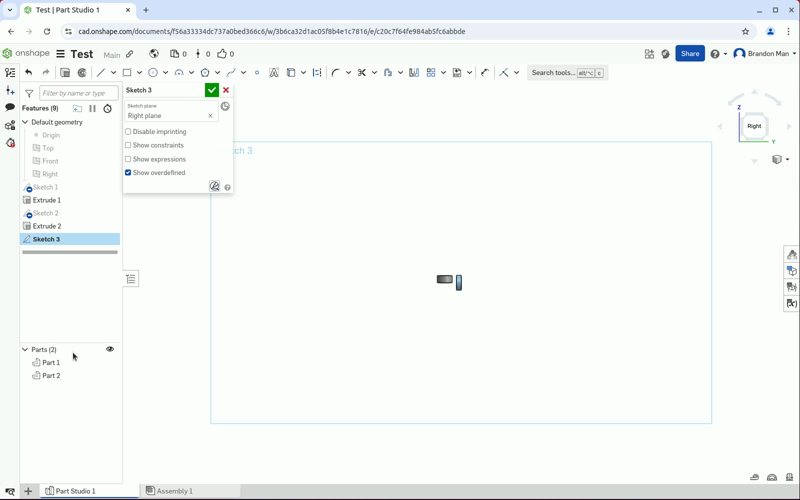
key(y)
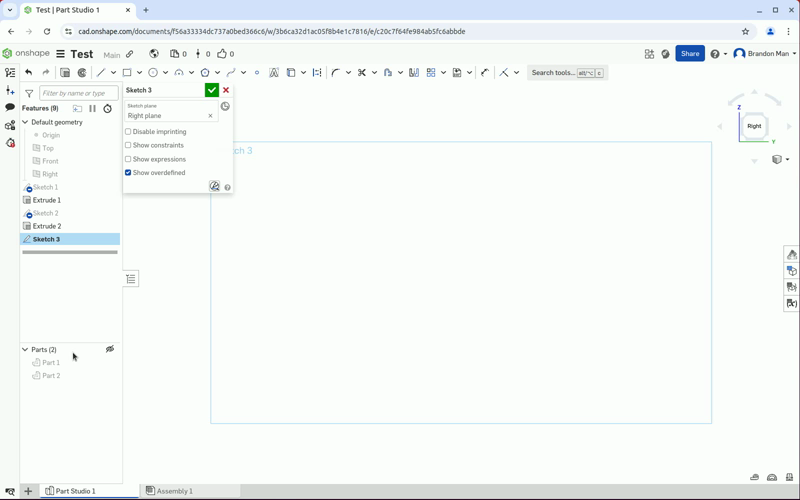
key(c)
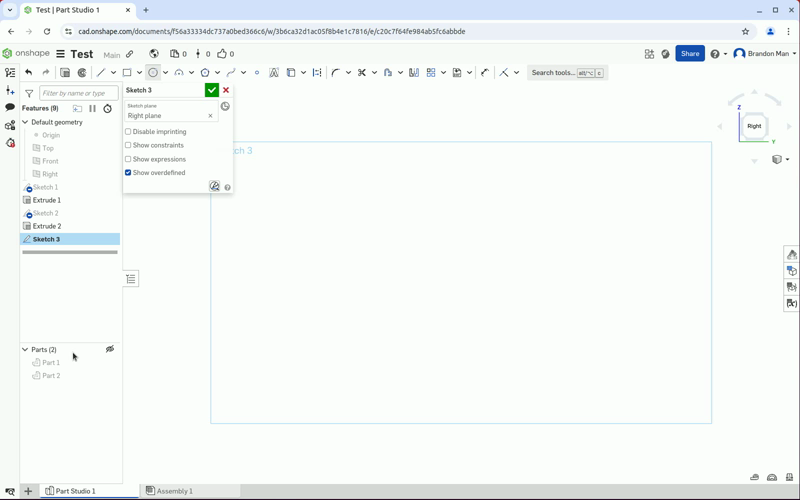
key_down(shift)
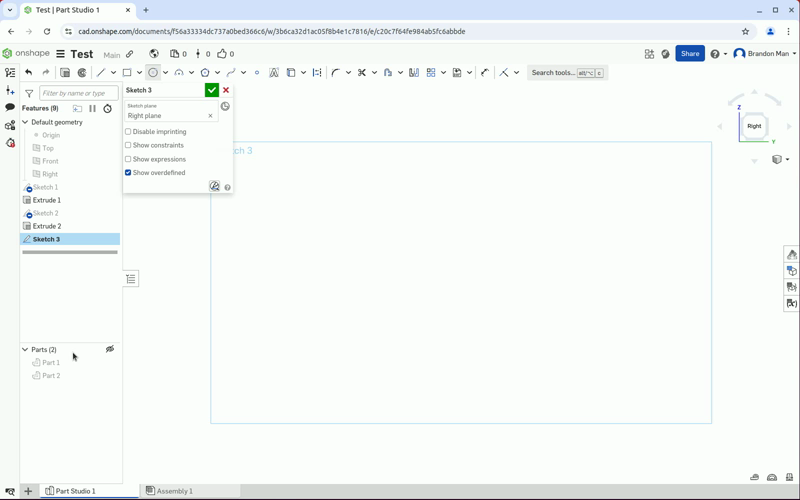
mouse_move(486, 251)
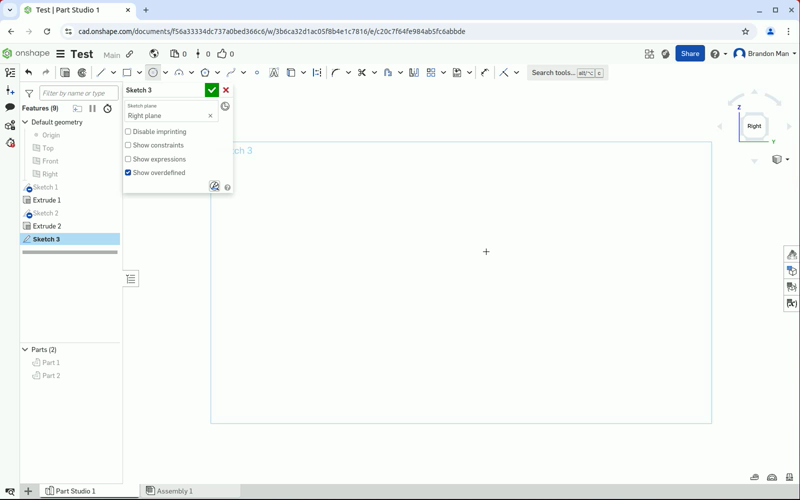
click(486, 251)
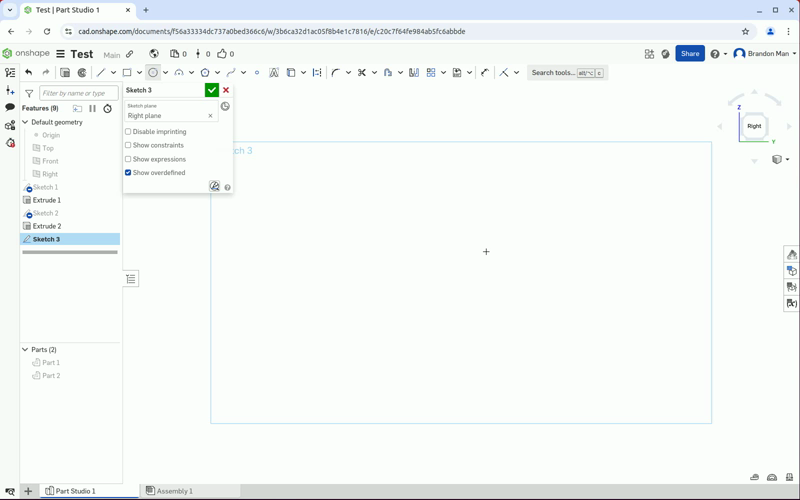
key_up(shift)
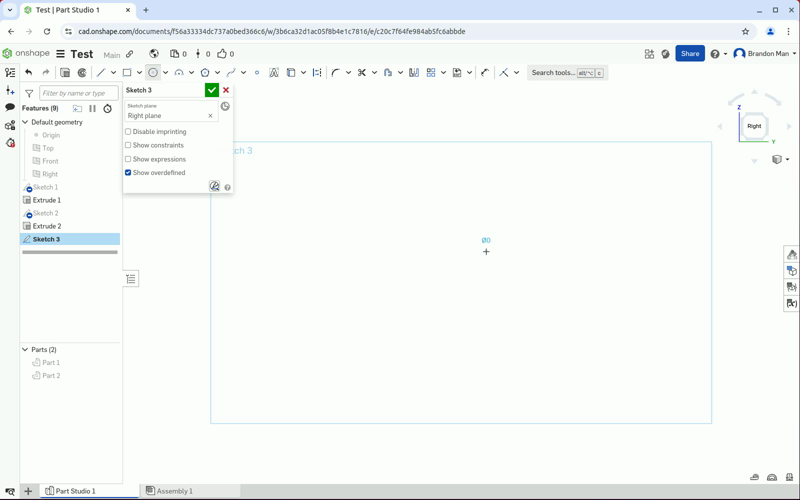
mouse_move(493, 251)
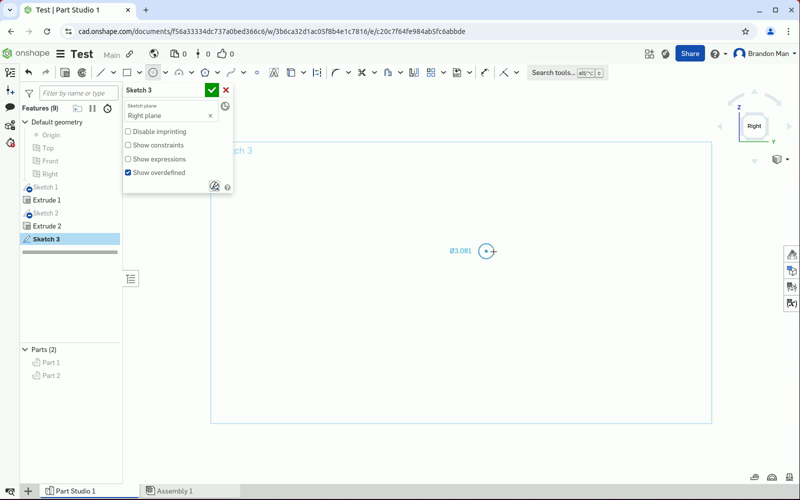
click(493, 251)
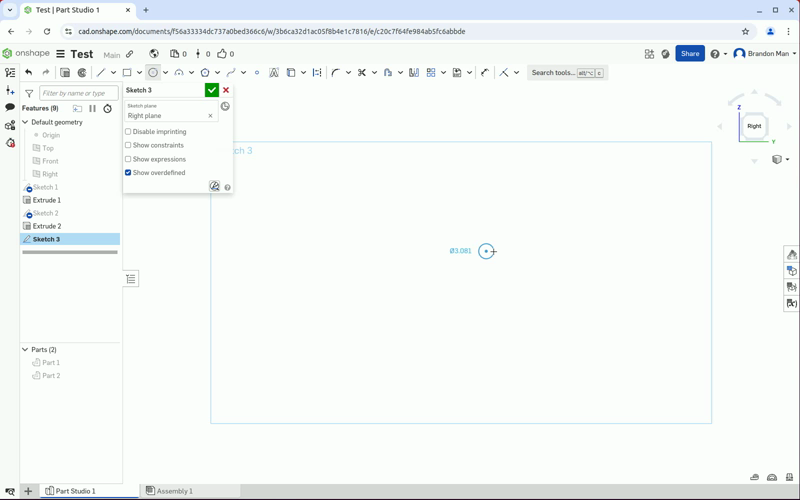
key(esc)
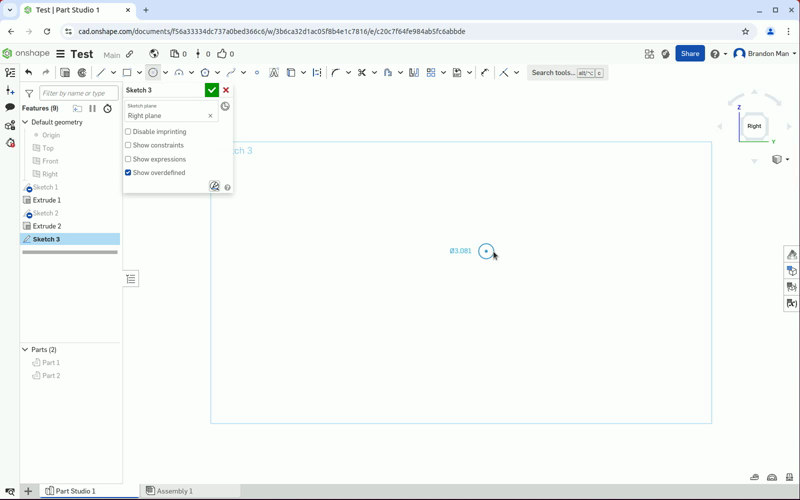
key(l)
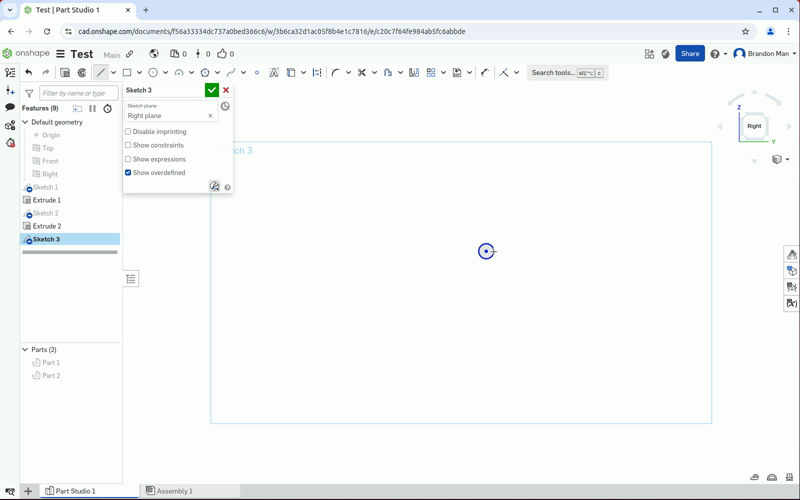
key_down(shift)
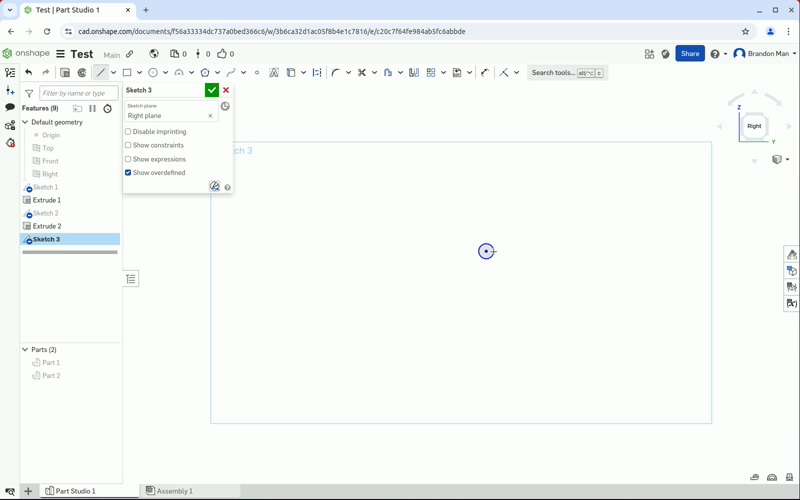
mouse_move(481, 253)
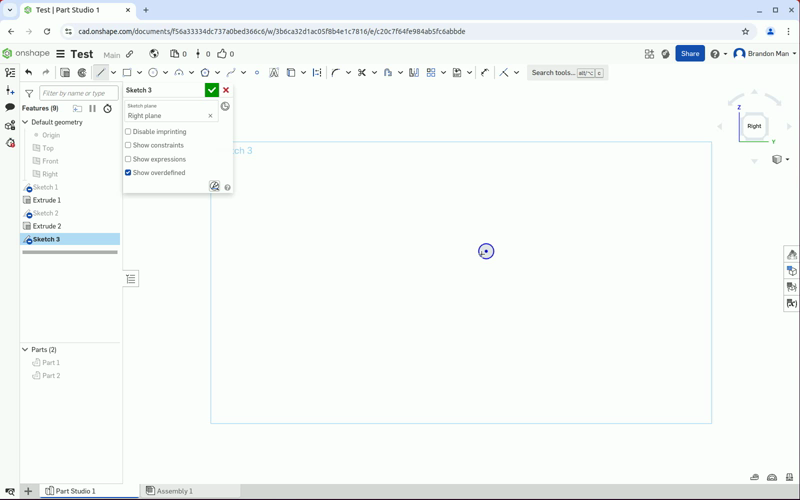
click(481, 253)
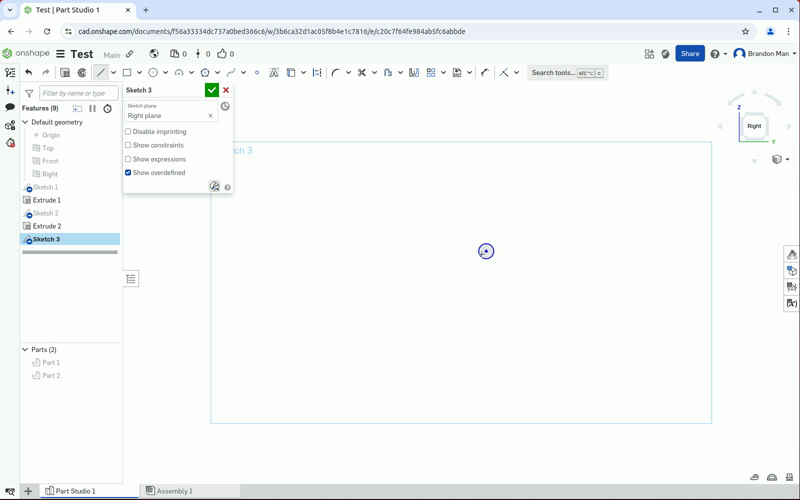
key_up(shift)
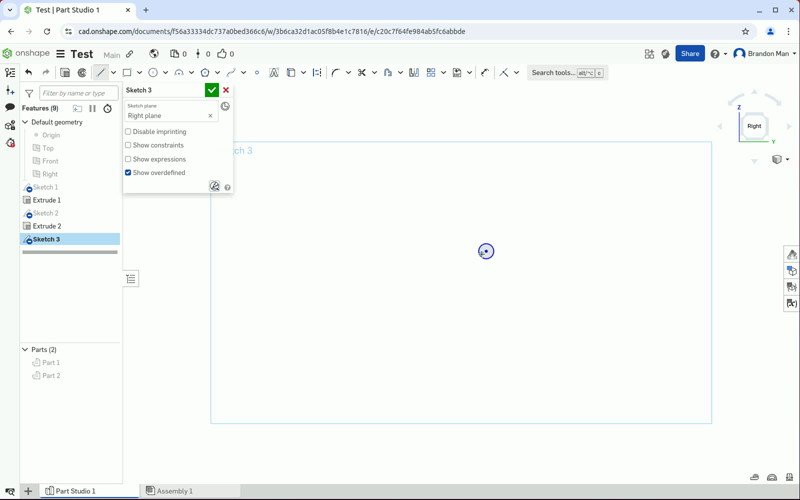
key_down(shift)
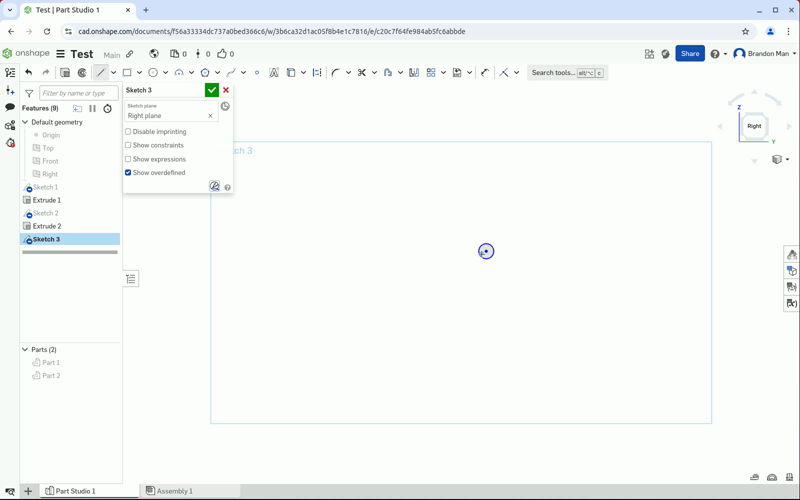
mouse_move(511, 253)
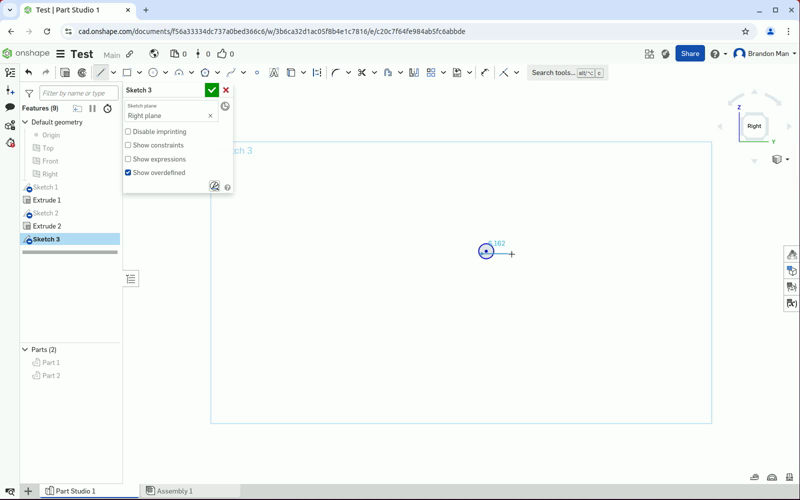
mouse_move(486, 256)
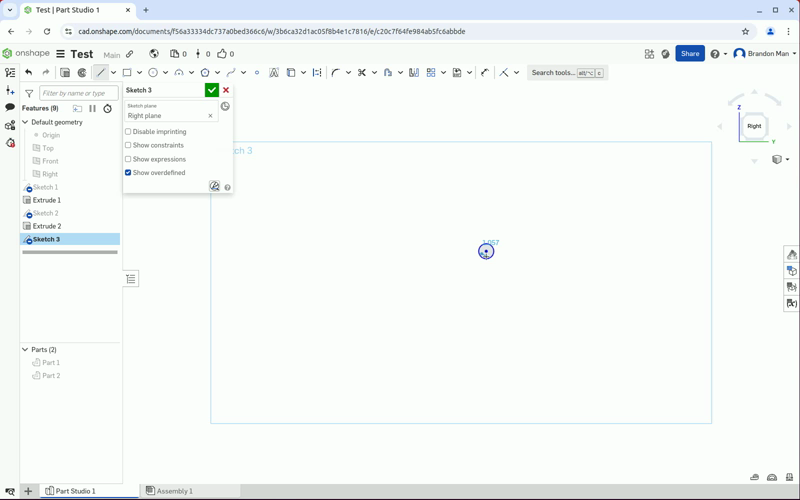
scroll(6)
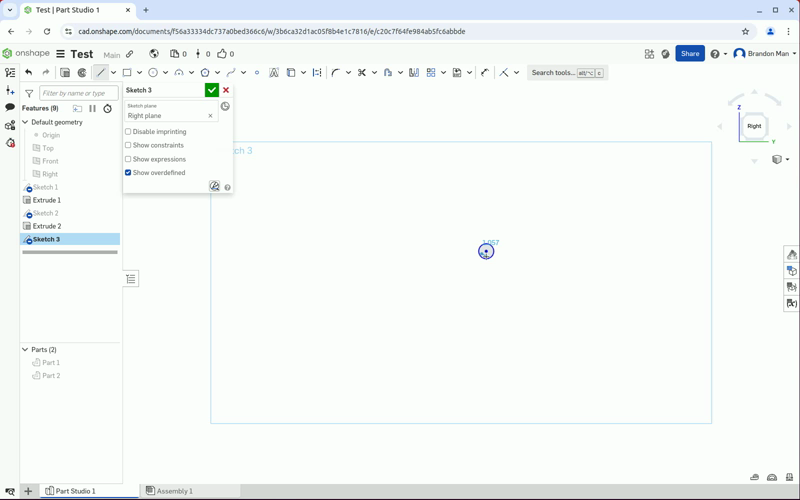
scroll(6)
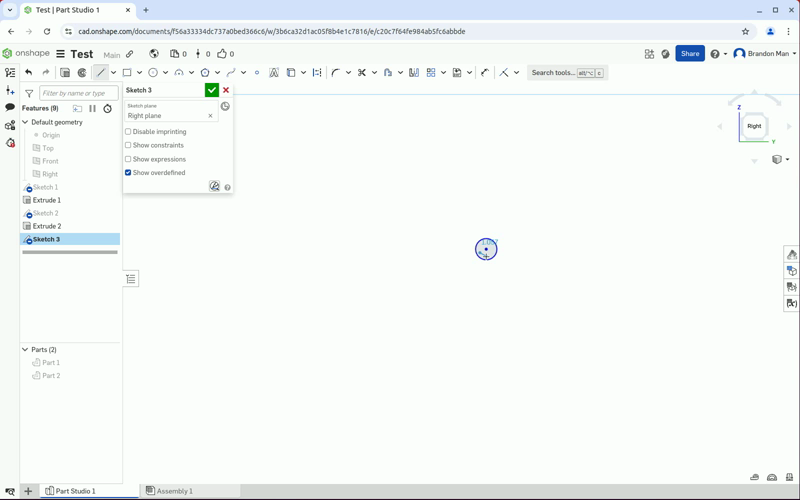
scroll(6)
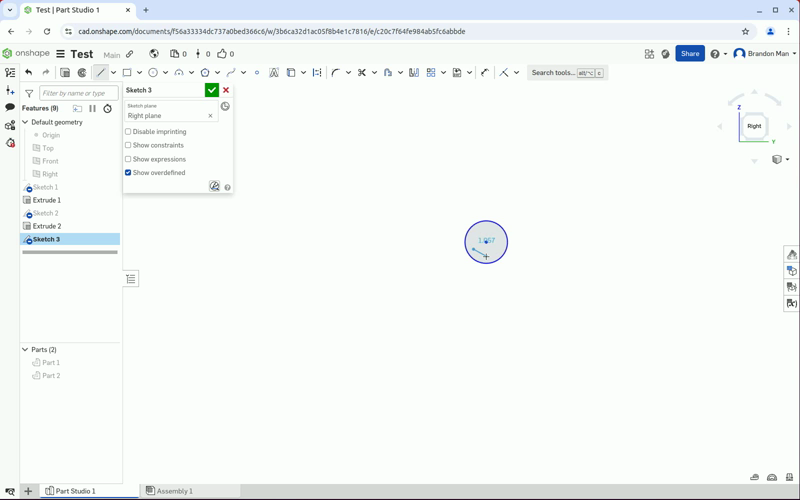
scroll(6)
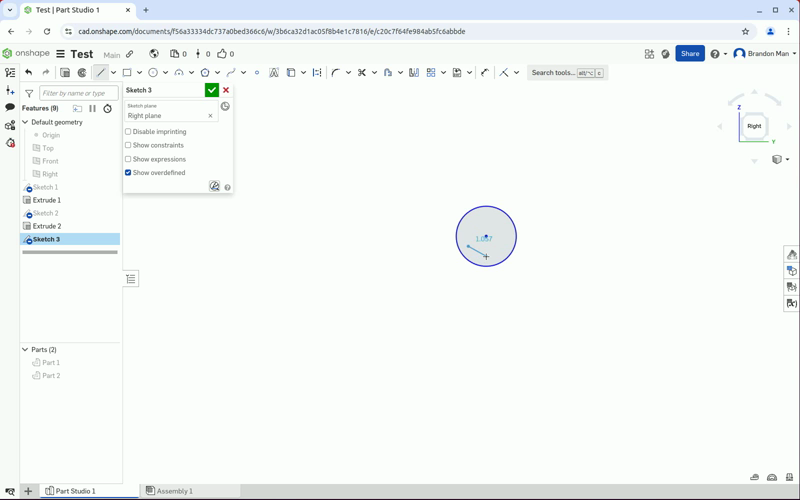
scroll(6)
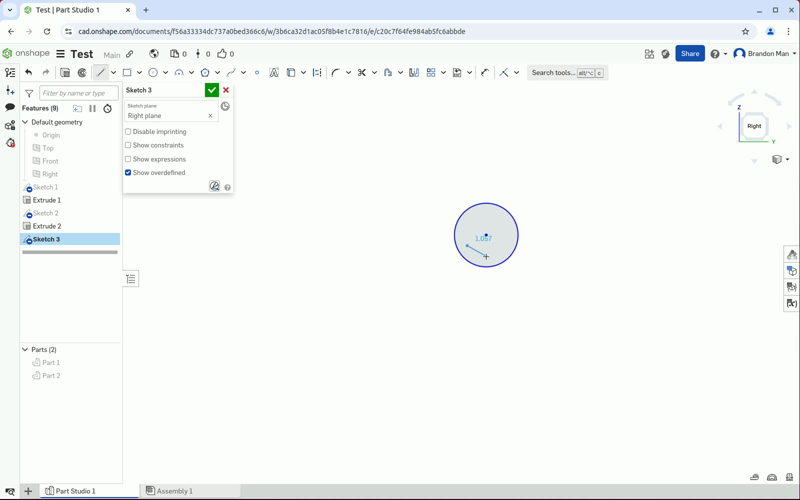
scroll(6)
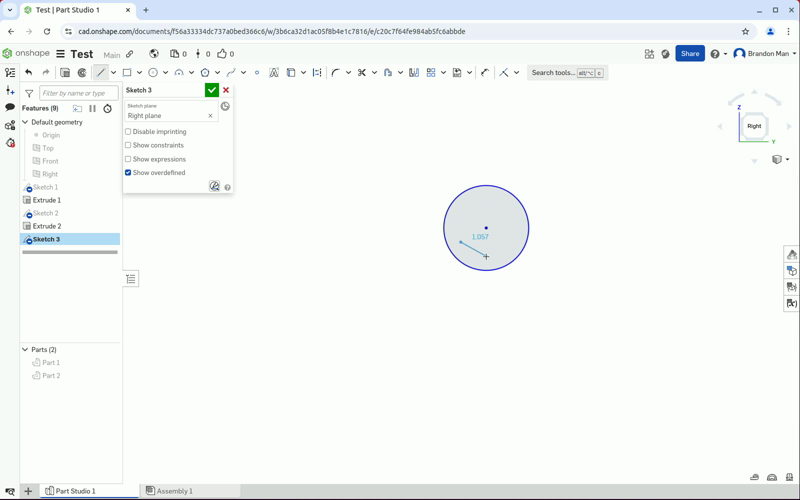
scroll(6)
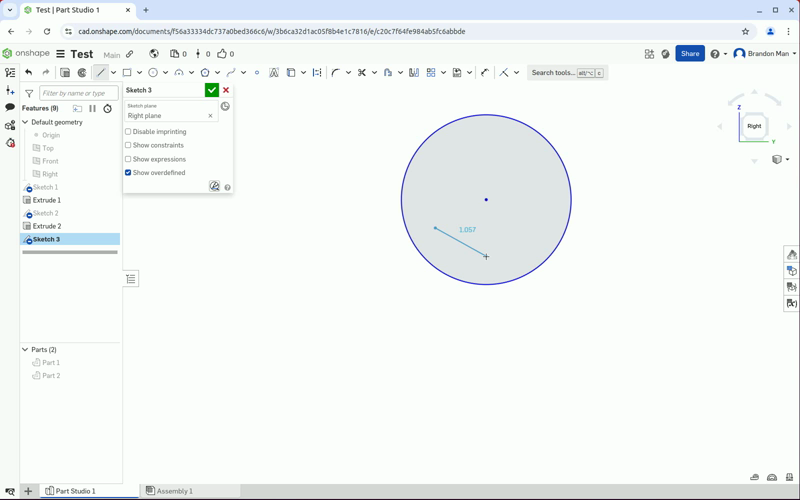
click(486, 256)
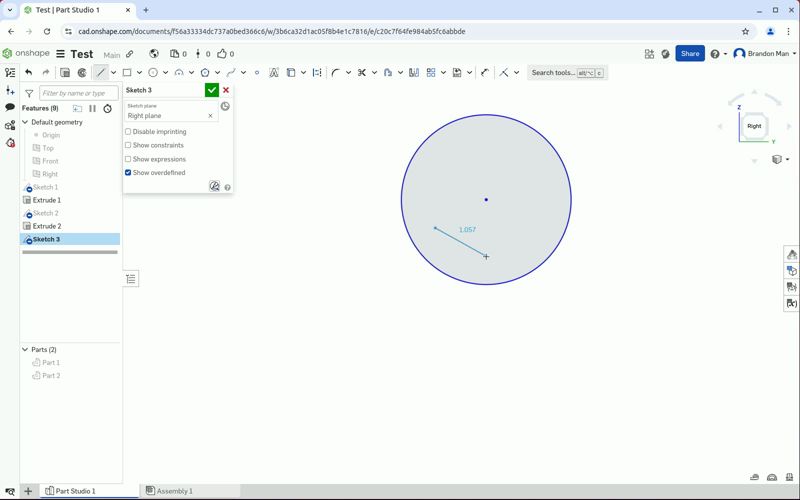
scroll(-6)
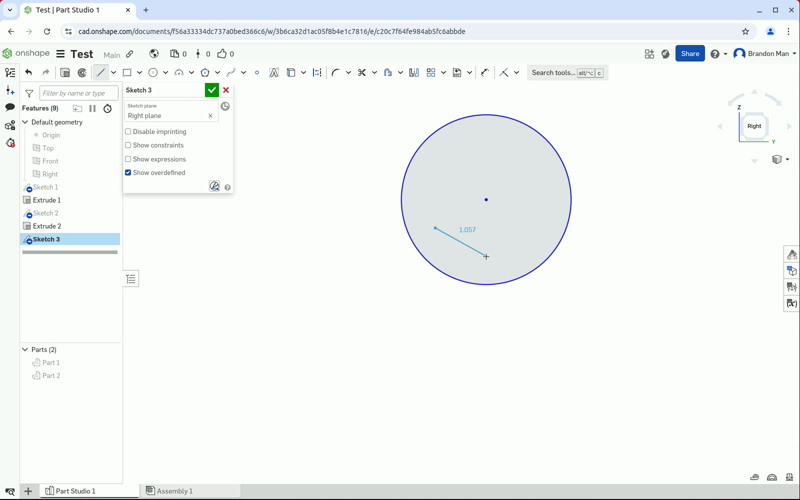
scroll(-6)
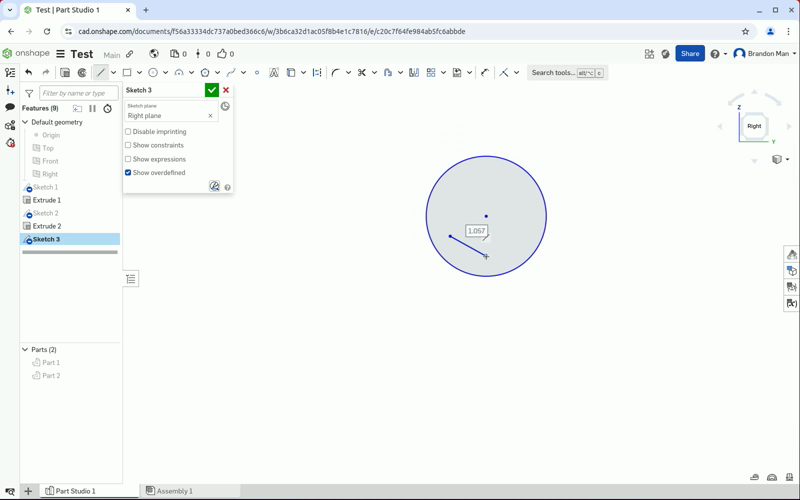
scroll(-6)
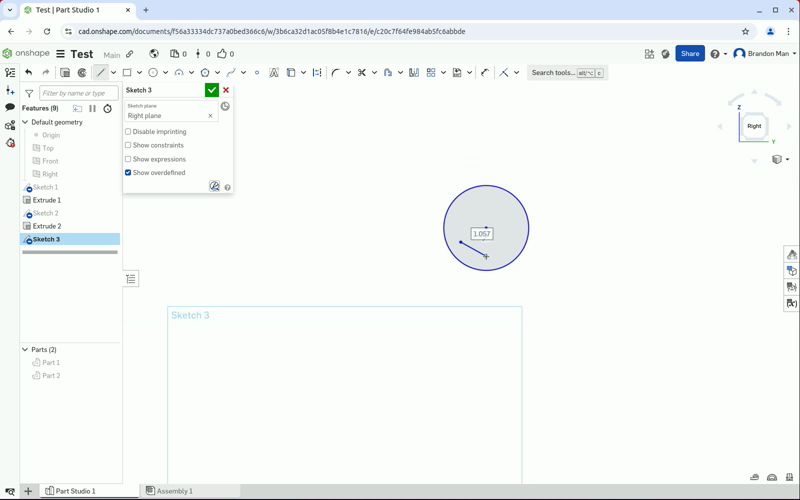
scroll(-6)
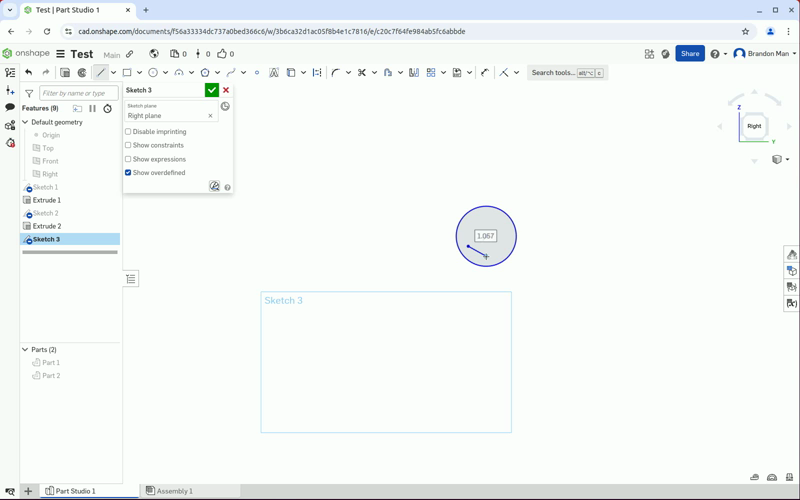
scroll(-6)
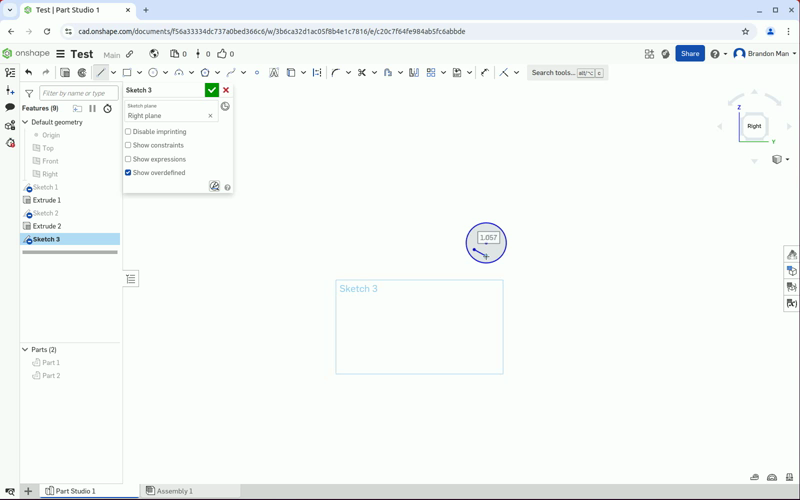
scroll(-6)
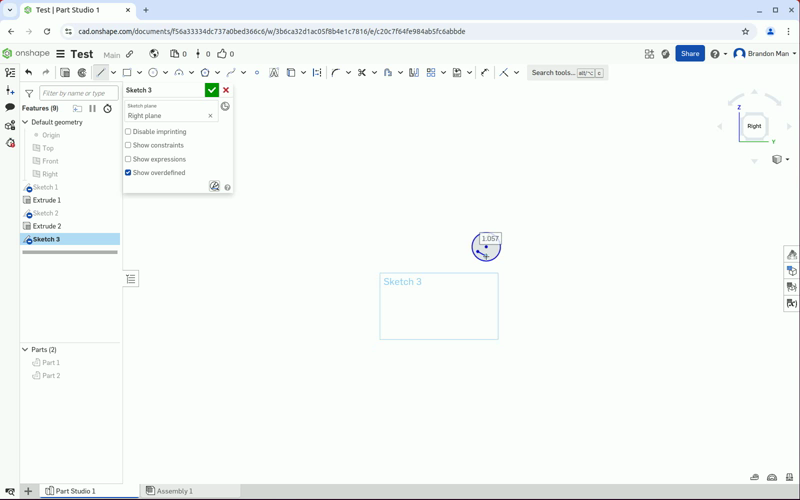
scroll(-6)
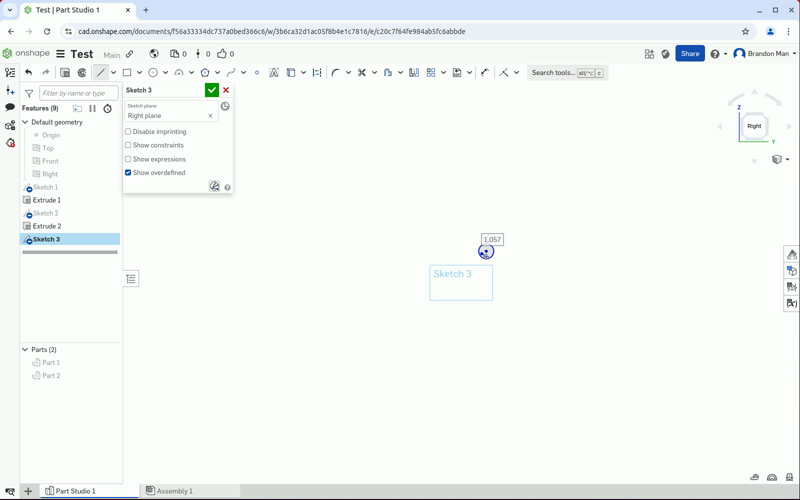
key_up(shift)
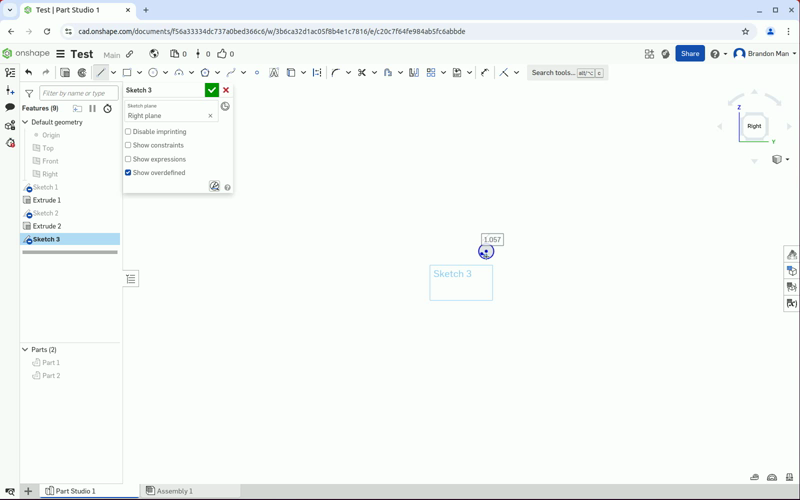
key_down(shift)
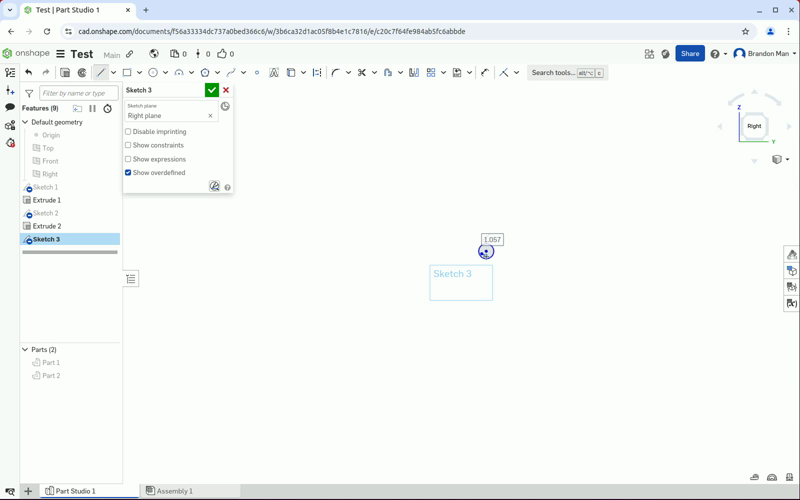
mouse_move(516, 256)
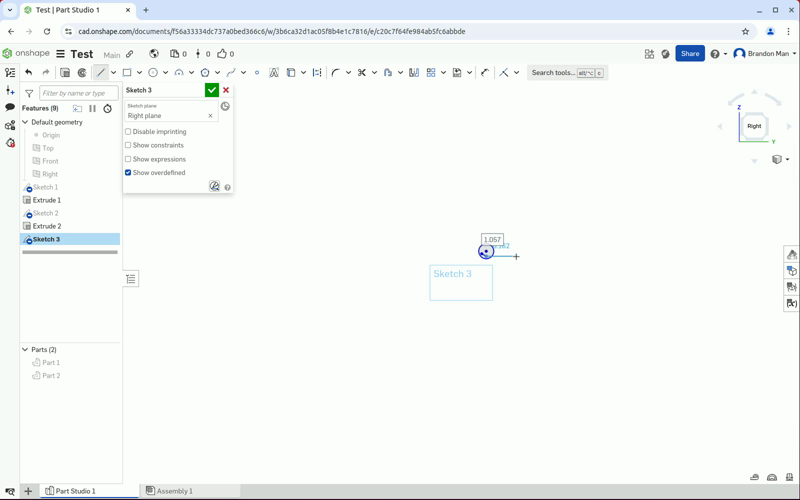
mouse_move(490, 253)
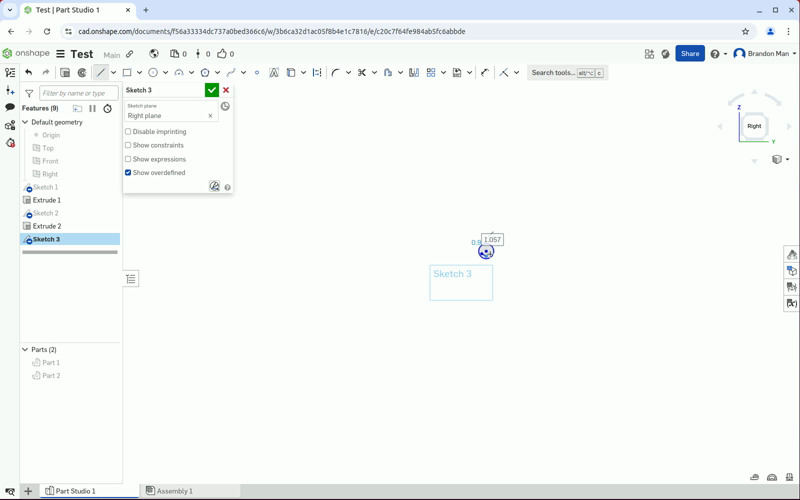
scroll(6)
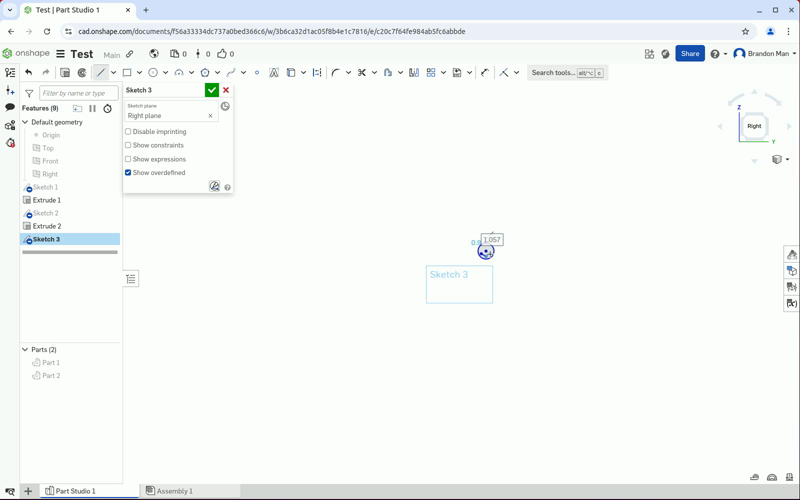
scroll(6)
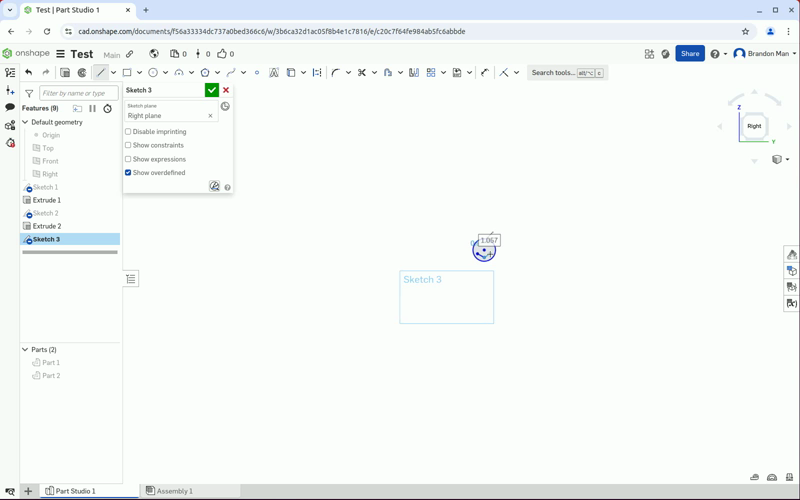
scroll(6)
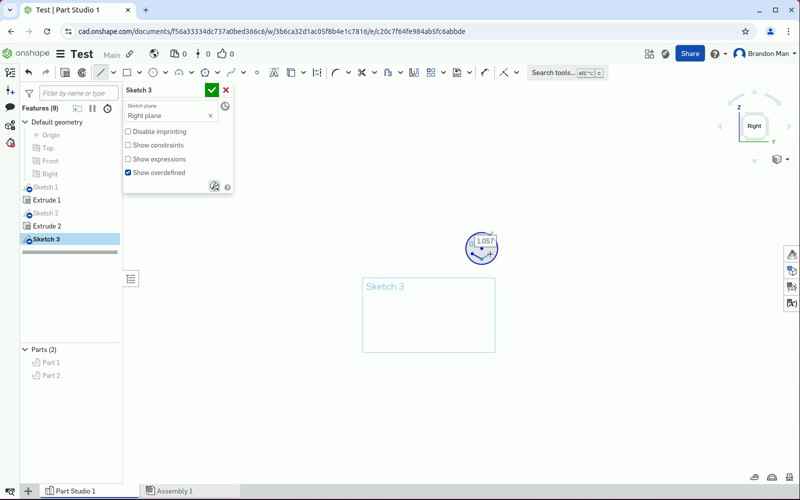
scroll(6)
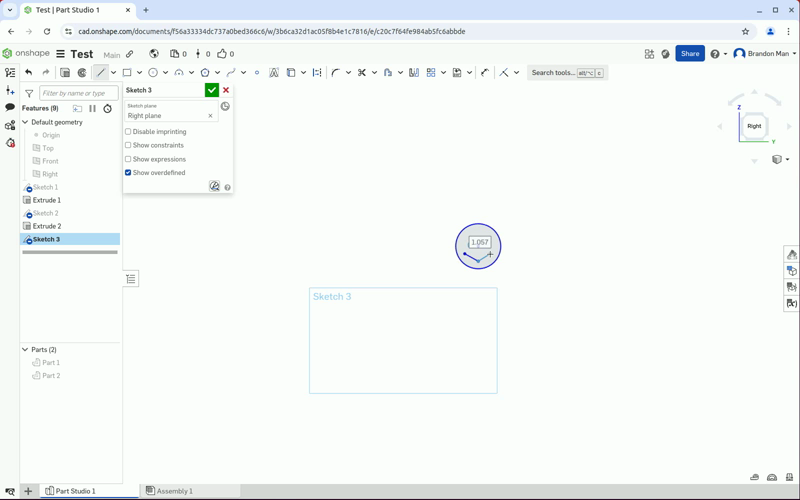
scroll(6)
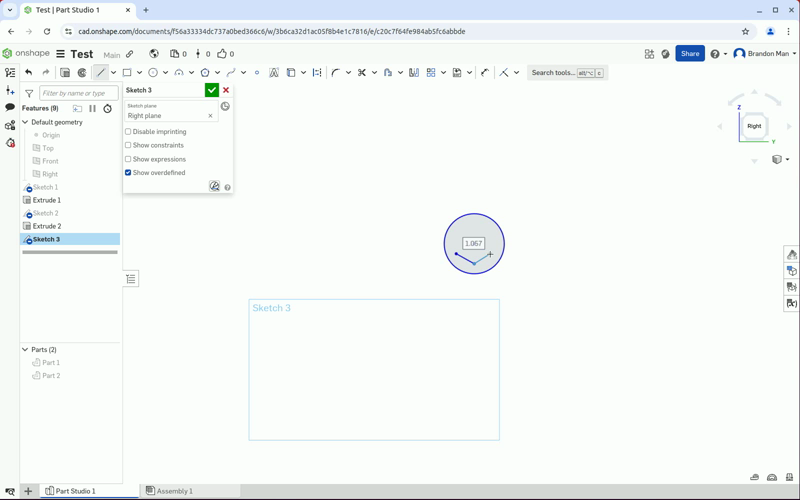
scroll(6)
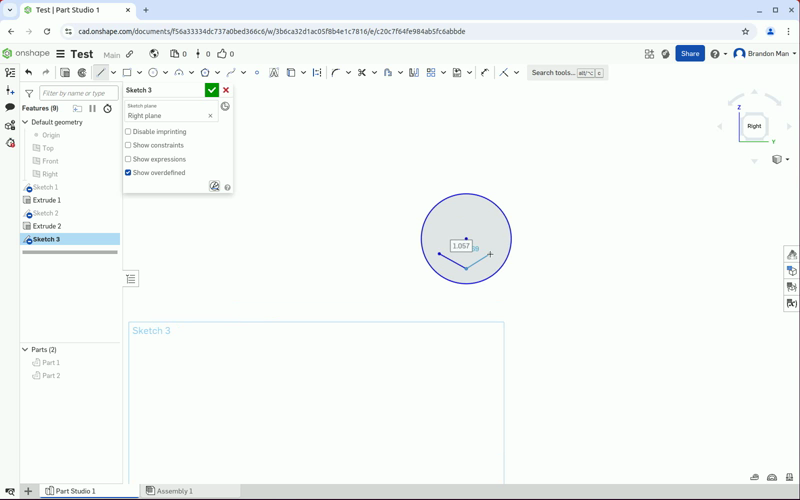
scroll(6)
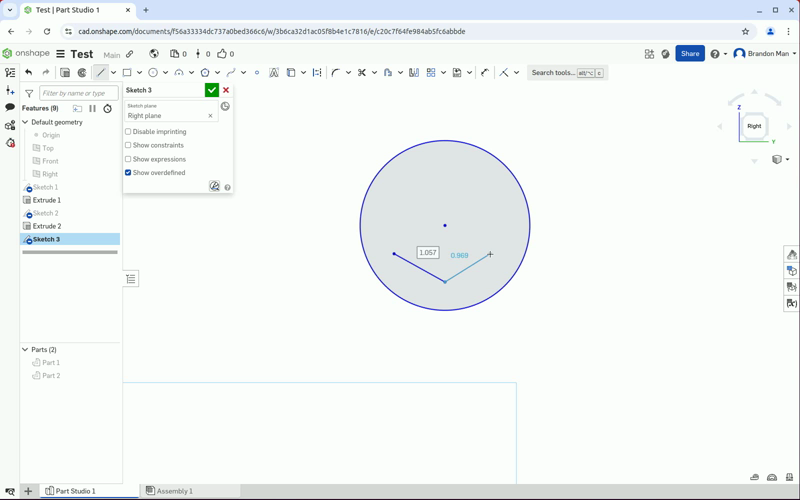
click(490, 253)
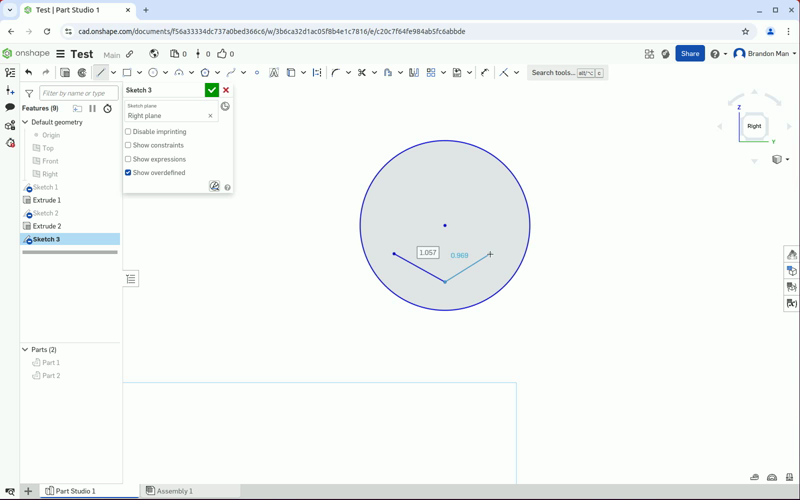
scroll(-6)
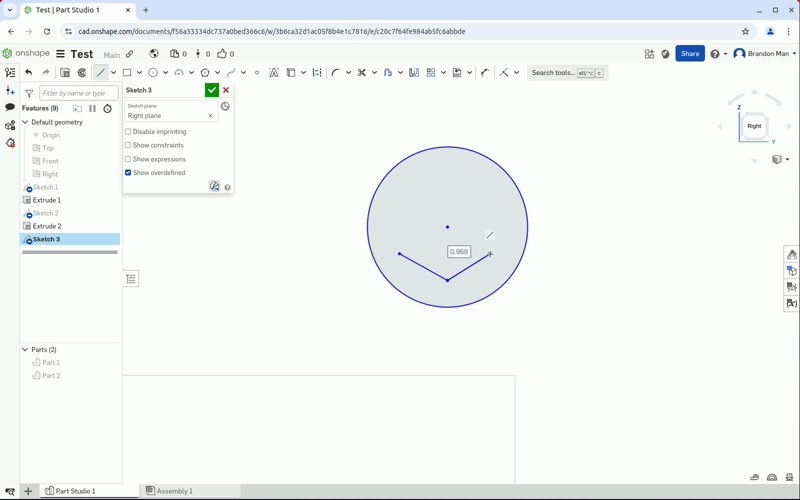
scroll(-6)
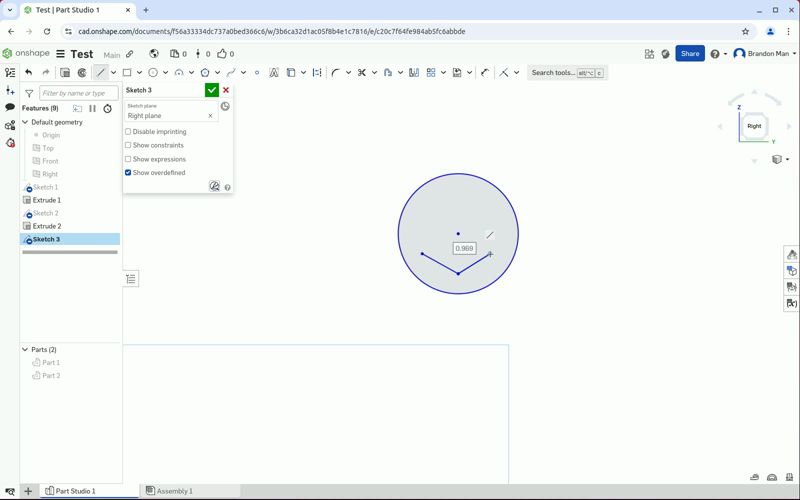
scroll(-6)
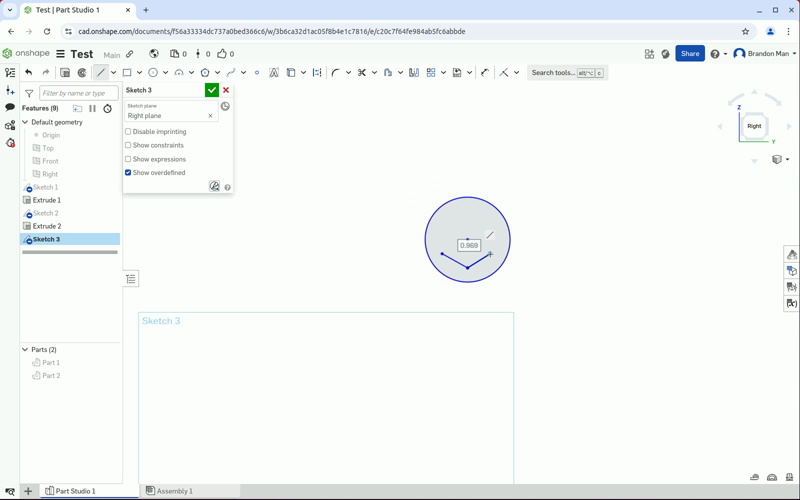
scroll(-6)
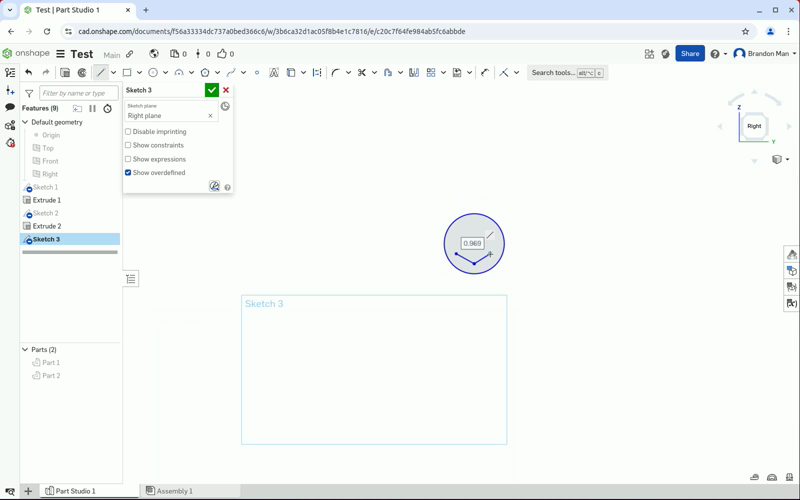
scroll(-6)
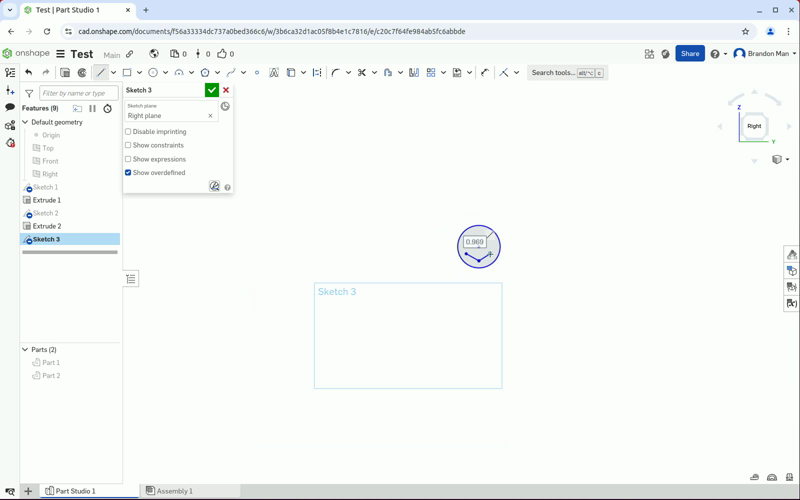
scroll(-6)
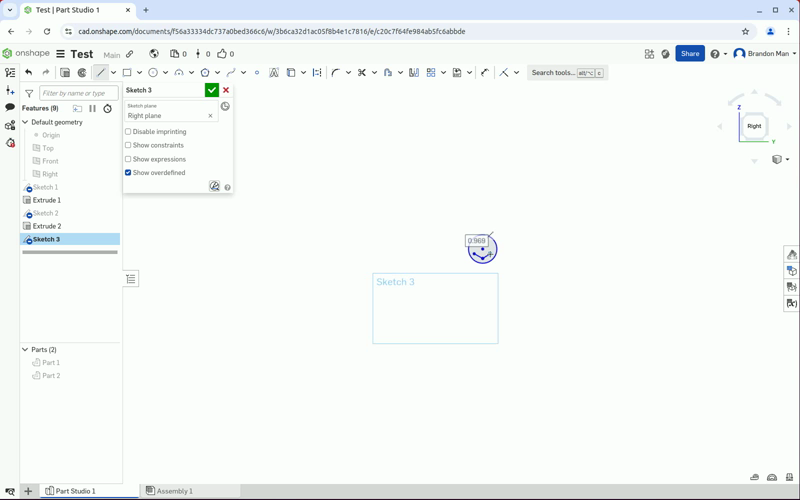
scroll(-6)
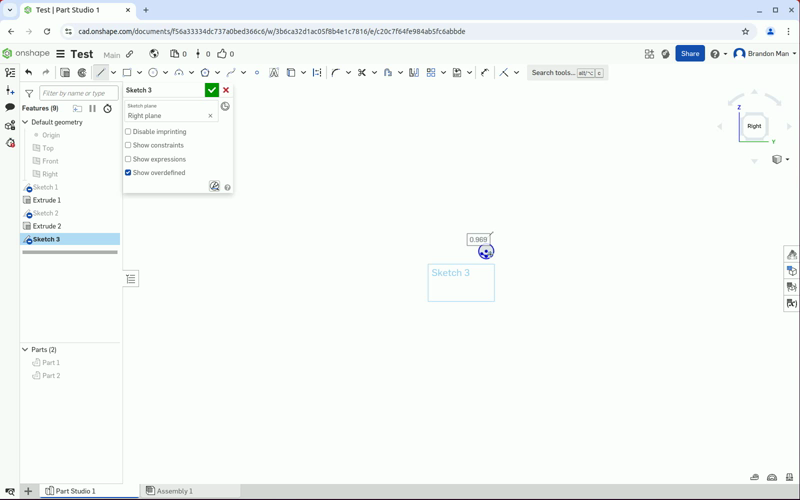
key_up(shift)
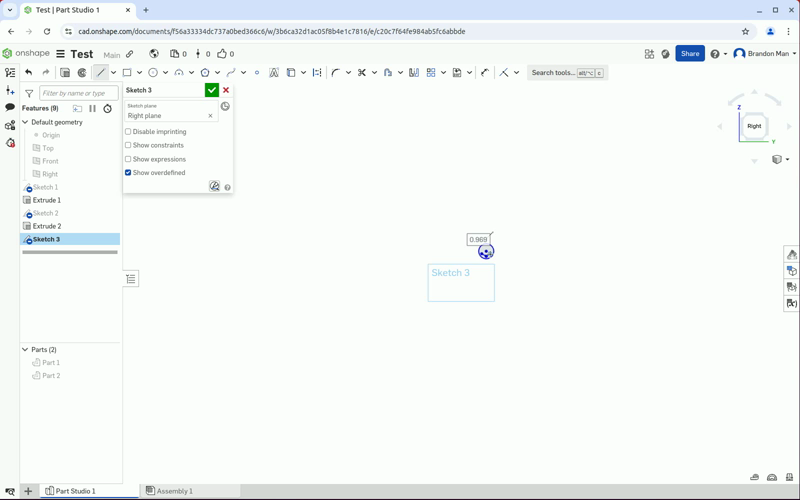
key_down(shift)
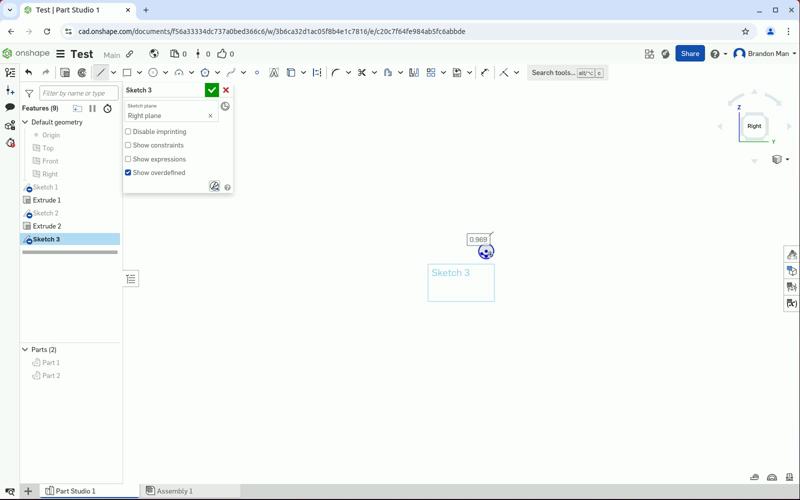
mouse_move(520, 253)
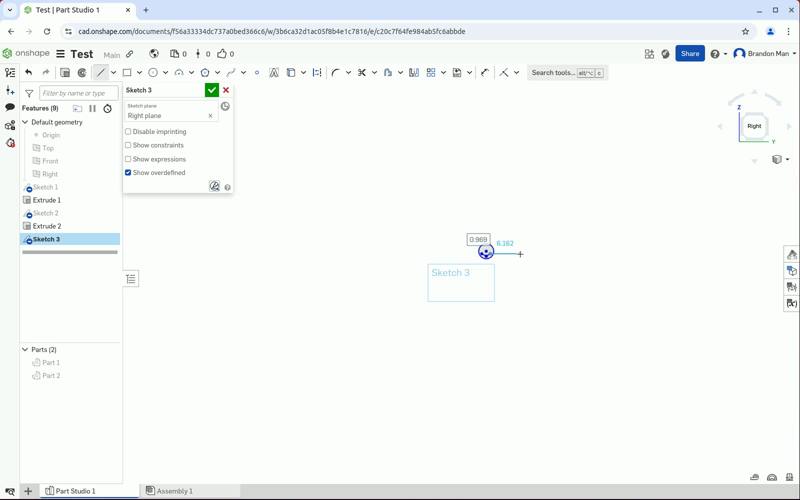
mouse_move(490, 248)
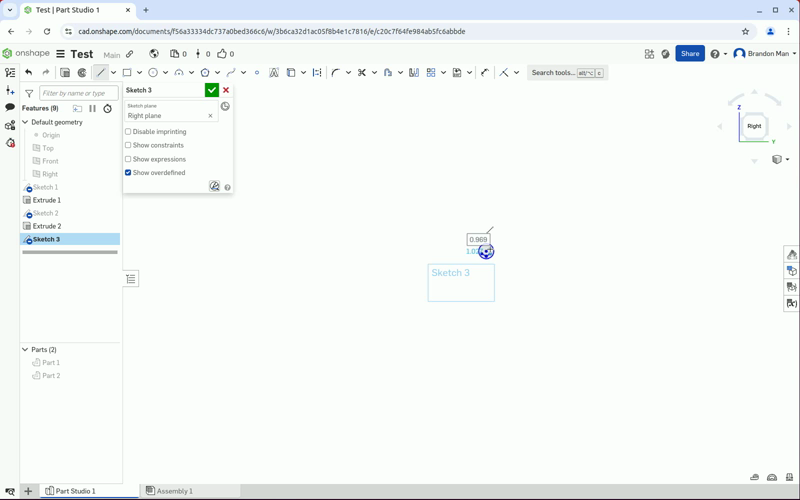
scroll(6)
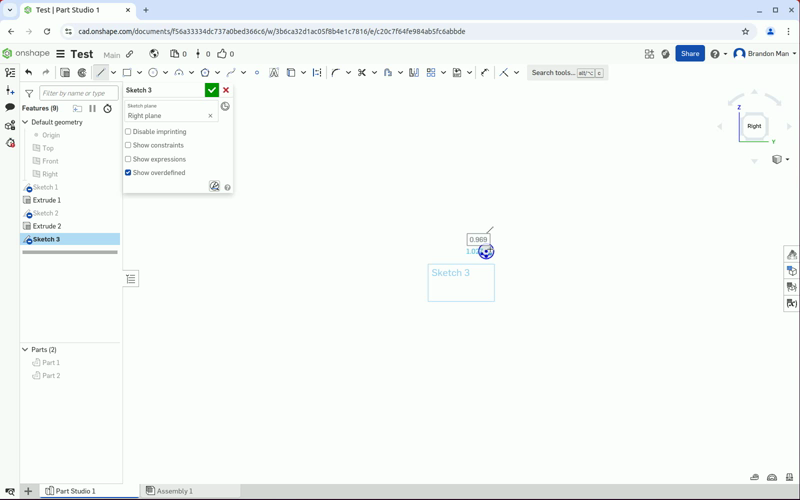
scroll(6)
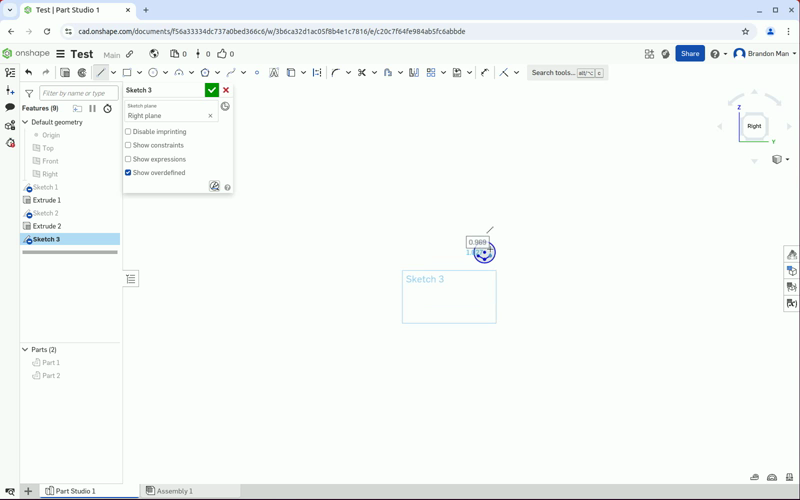
scroll(6)
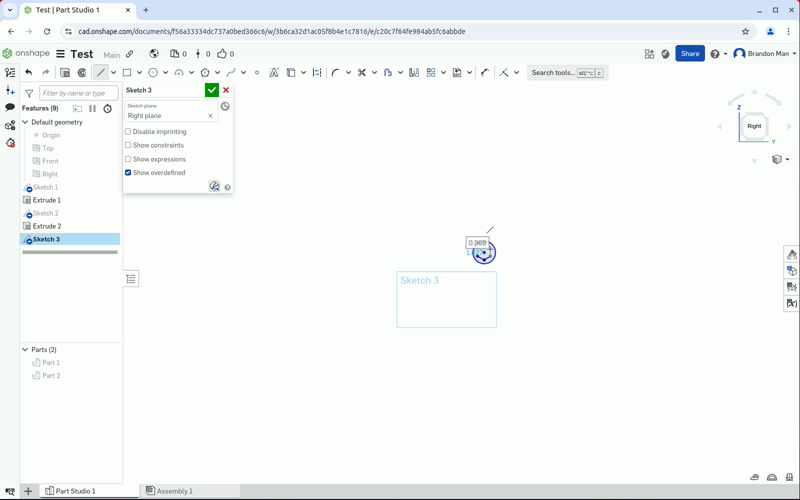
scroll(6)
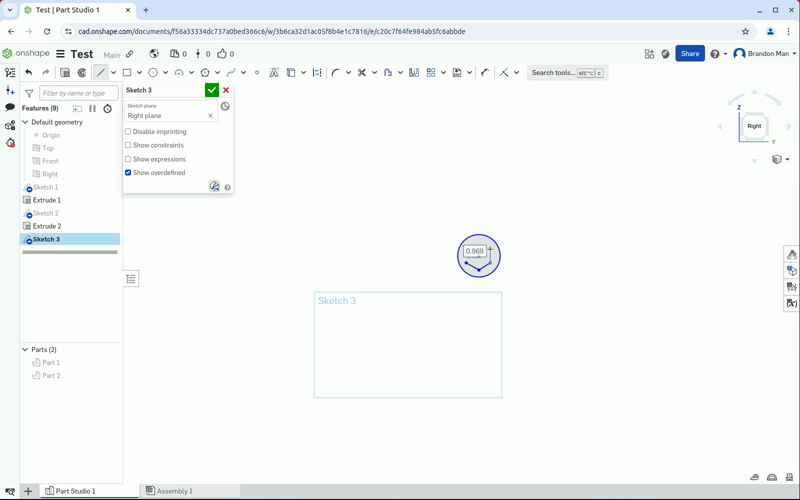
scroll(6)
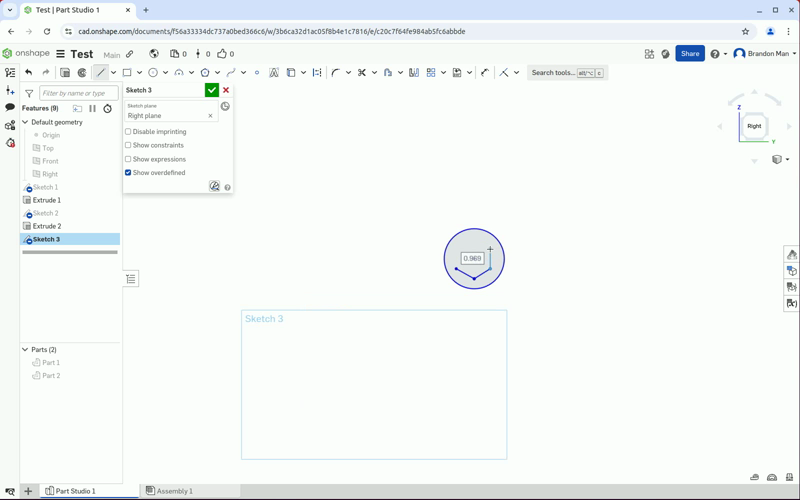
scroll(6)
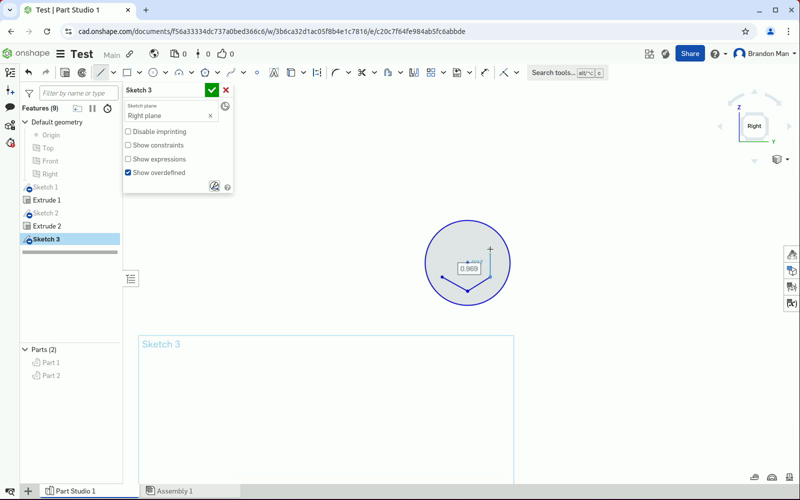
scroll(6)
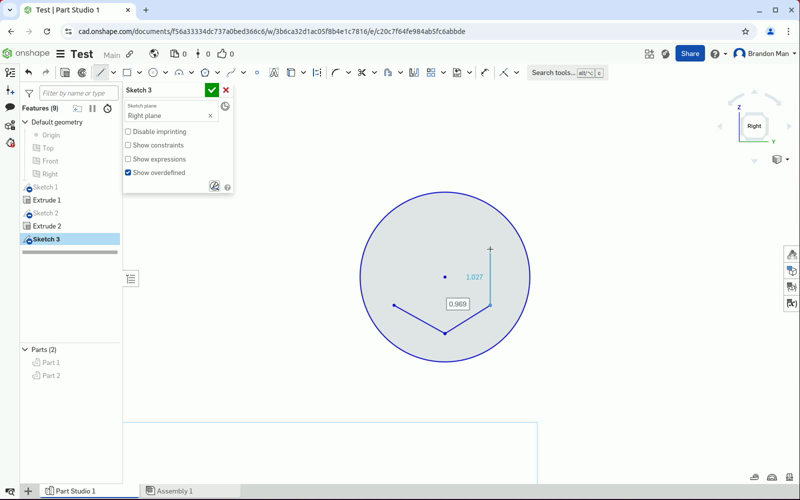
click(490, 248)
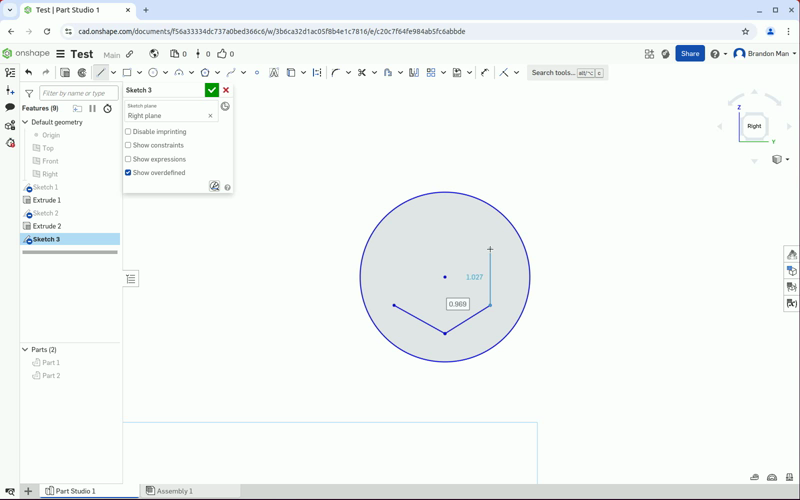
scroll(-6)
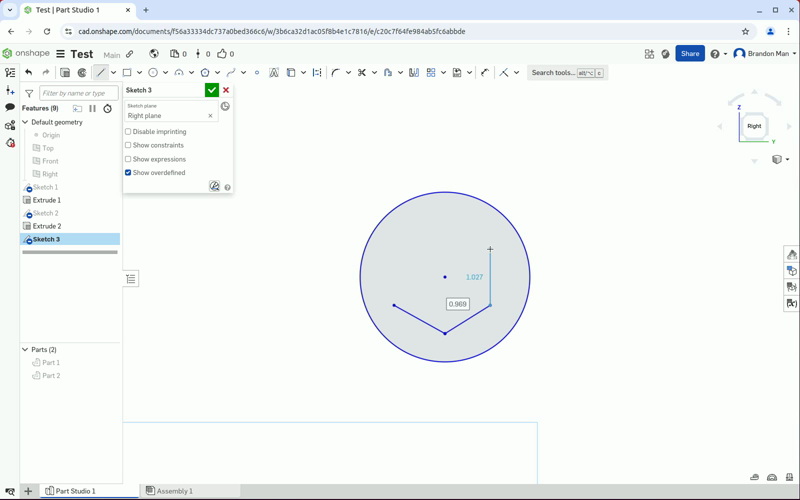
scroll(-6)
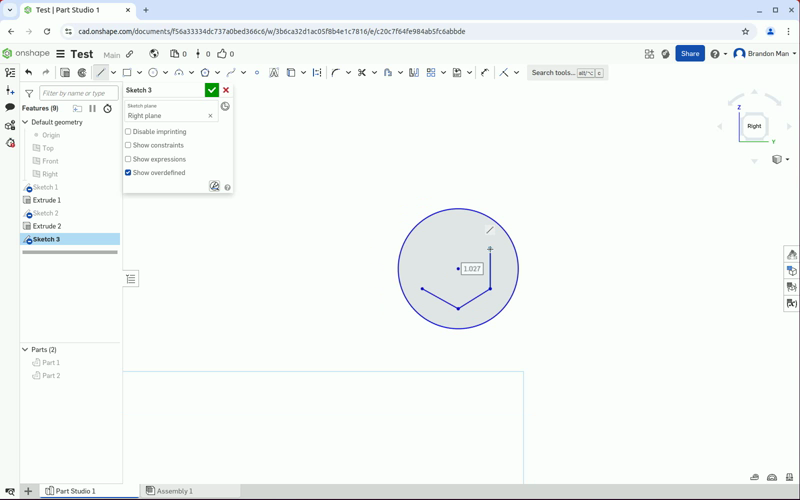
scroll(-6)
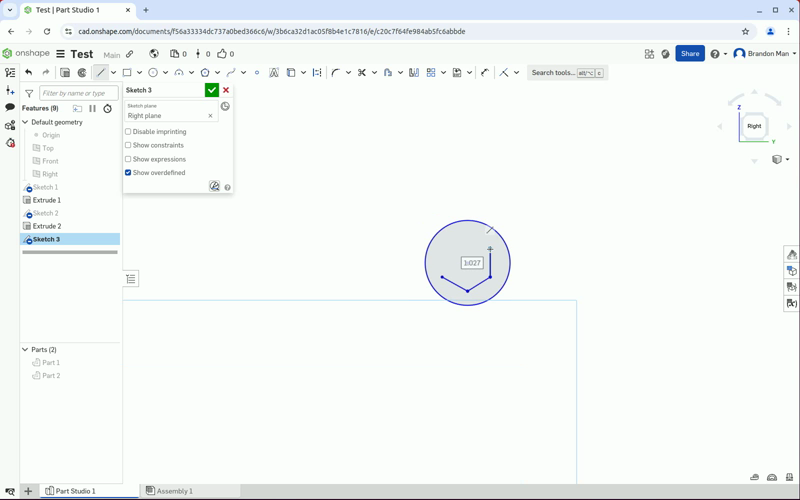
scroll(-6)
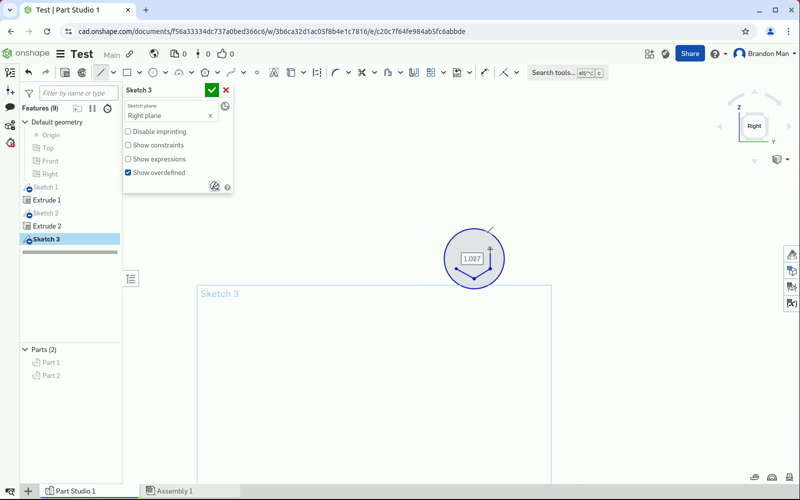
scroll(-6)
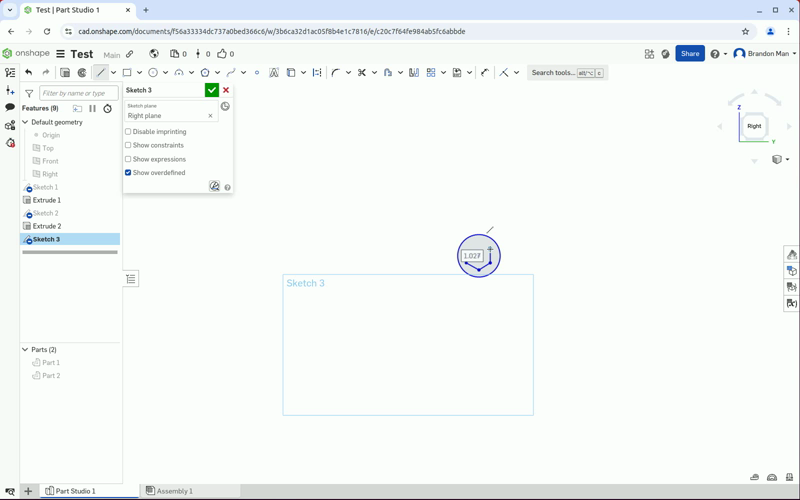
scroll(-6)
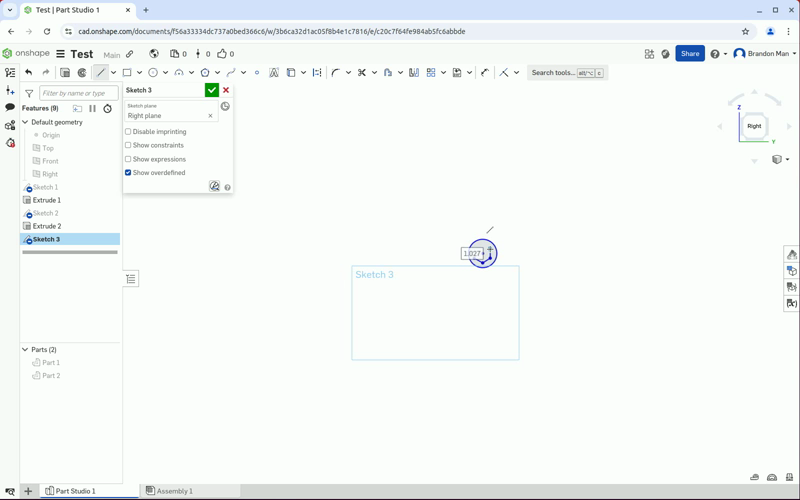
scroll(-6)
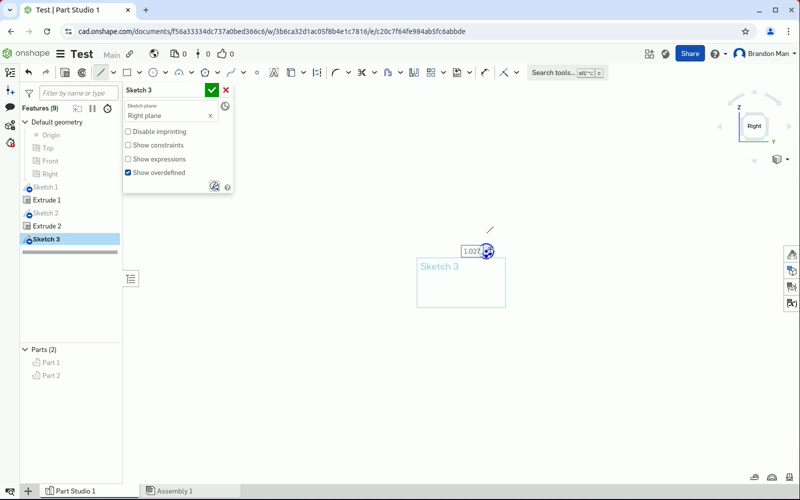
key_up(shift)
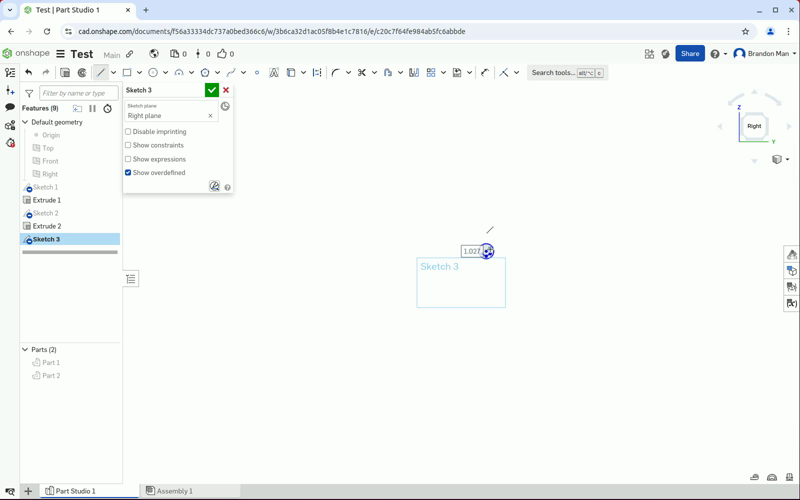
key_down(shift)
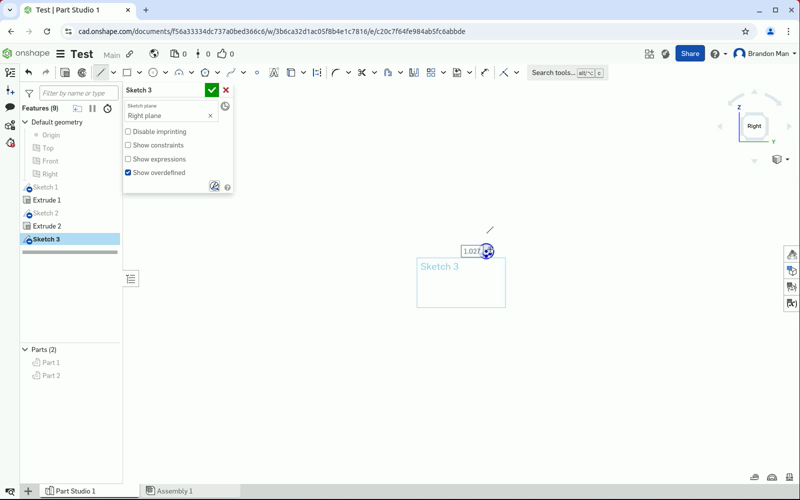
mouse_move(520, 248)
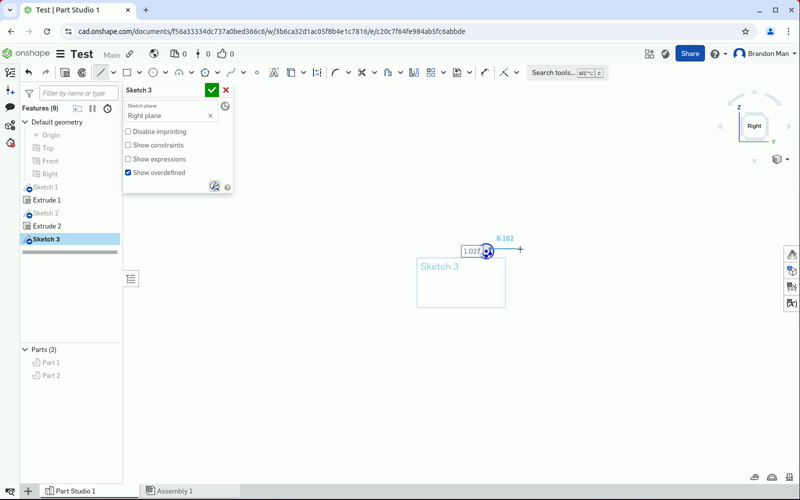
mouse_move(486, 246)
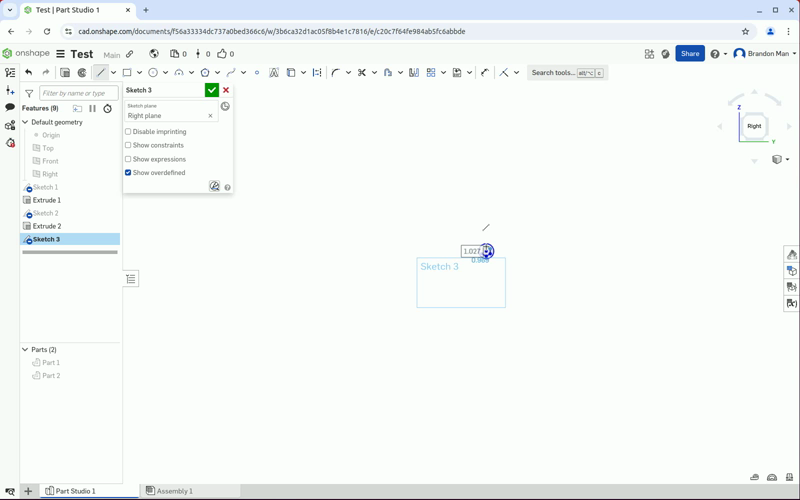
scroll(6)
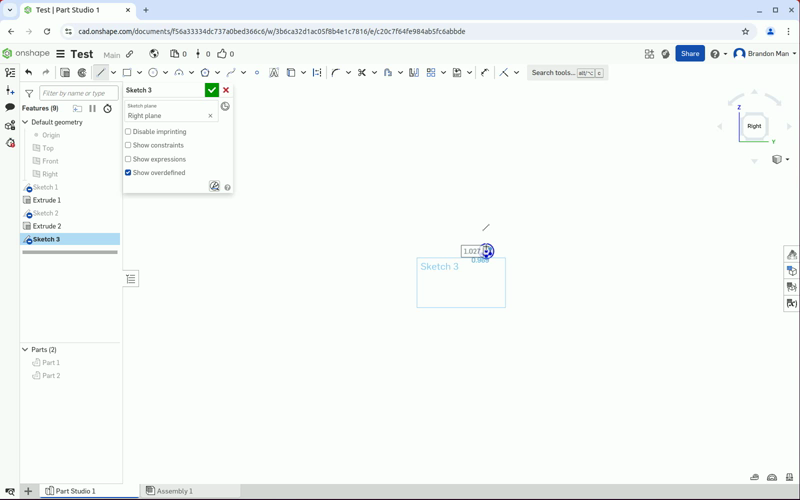
scroll(6)
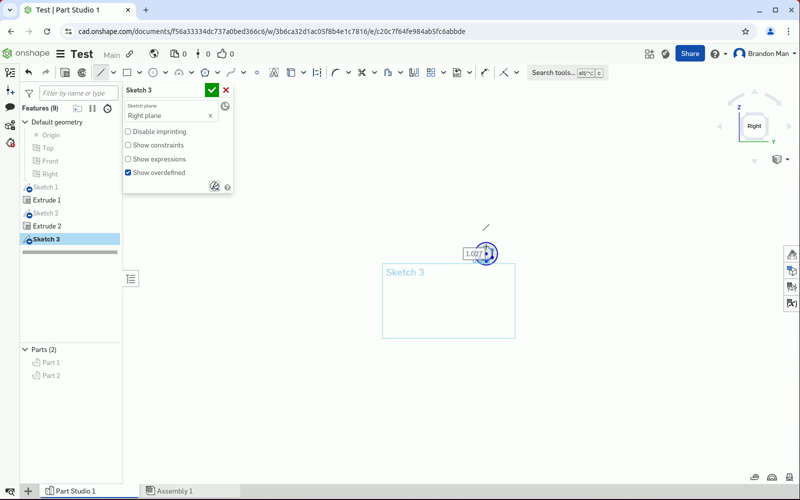
scroll(6)
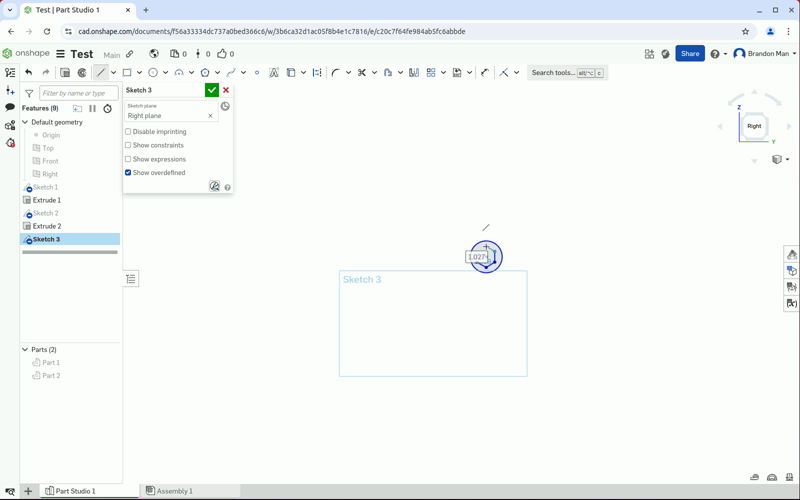
scroll(6)
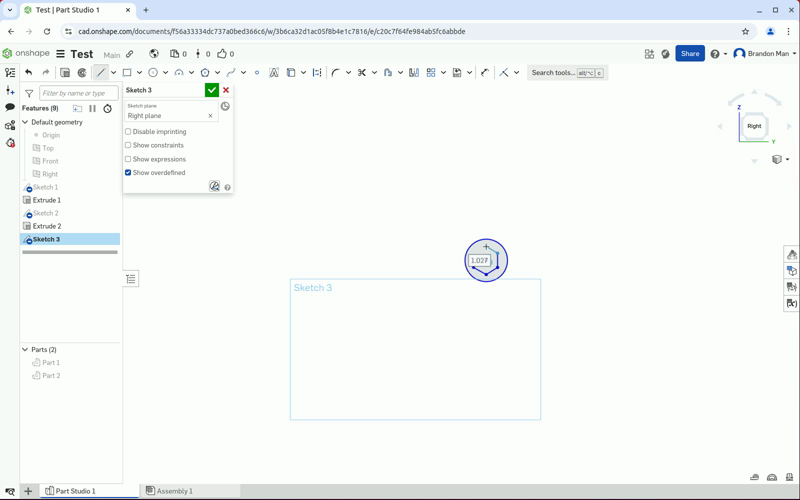
scroll(6)
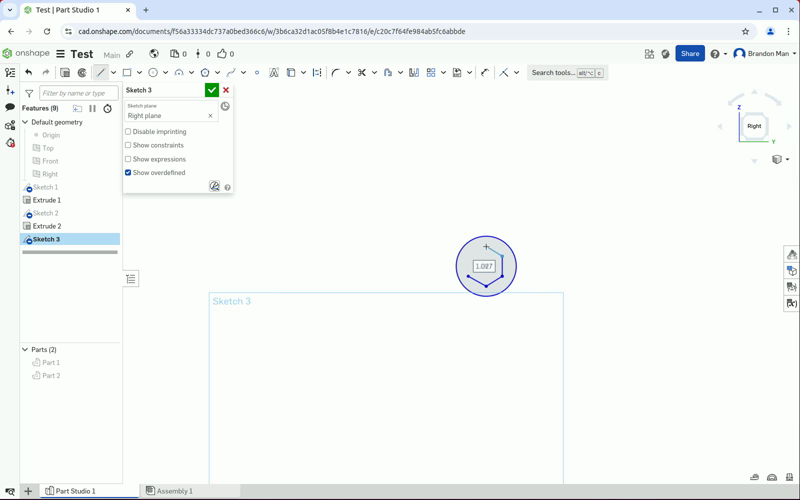
scroll(6)
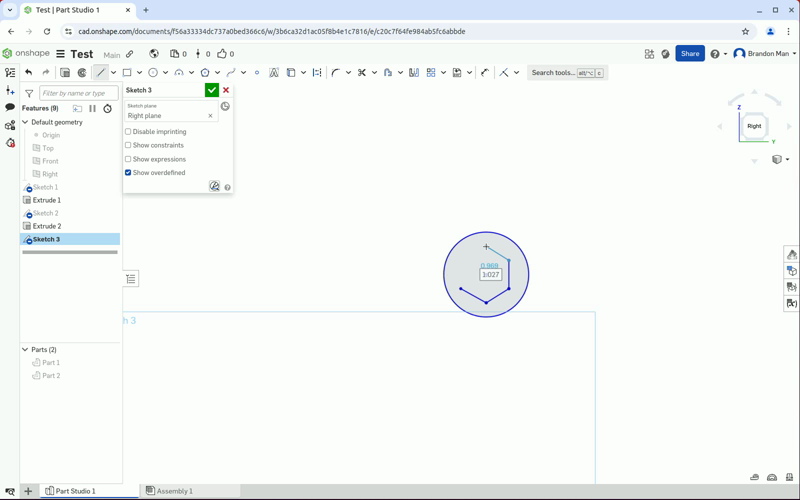
scroll(6)
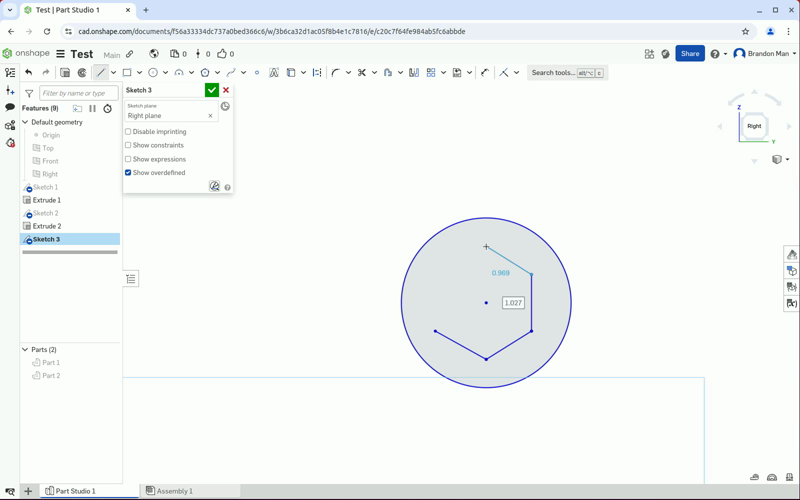
click(486, 246)
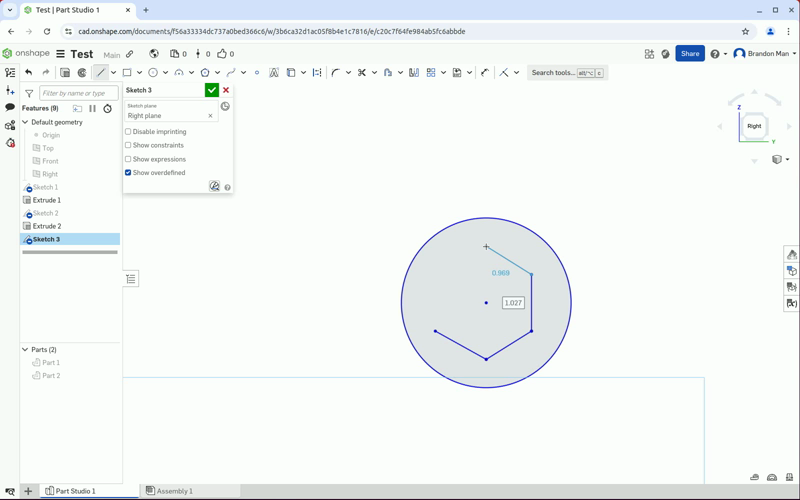
scroll(-6)
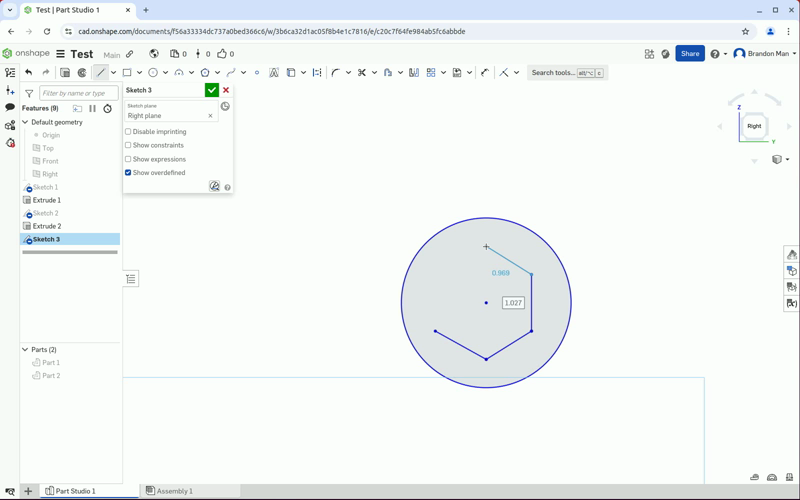
scroll(-6)
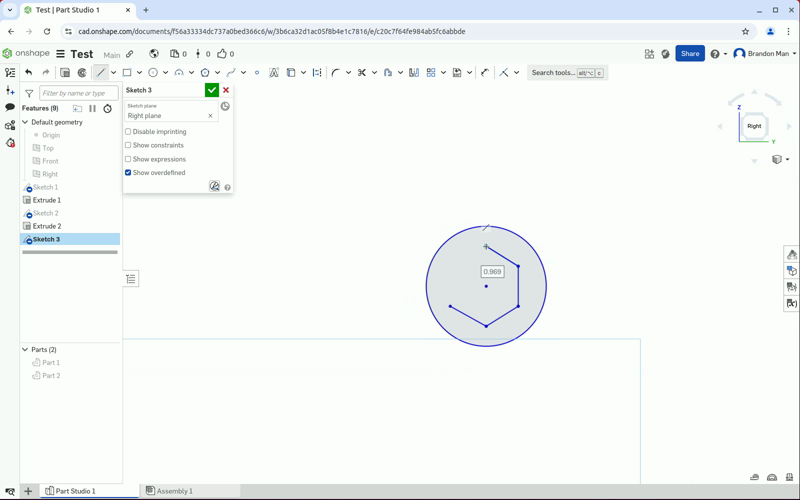
scroll(-6)
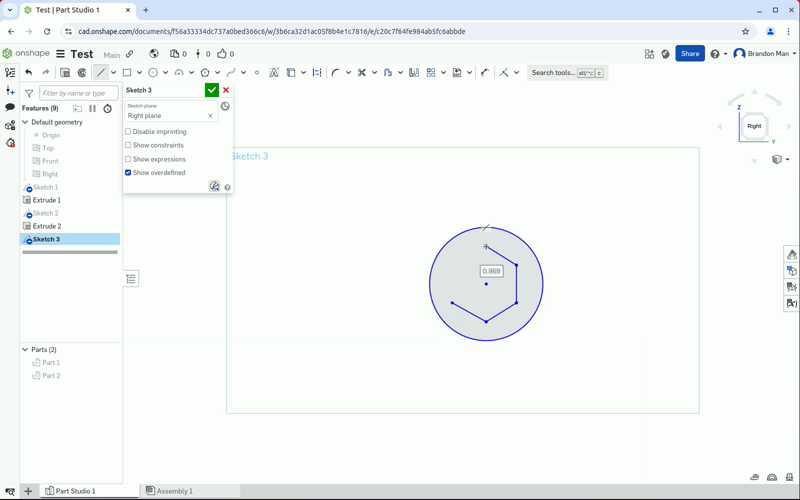
scroll(-6)
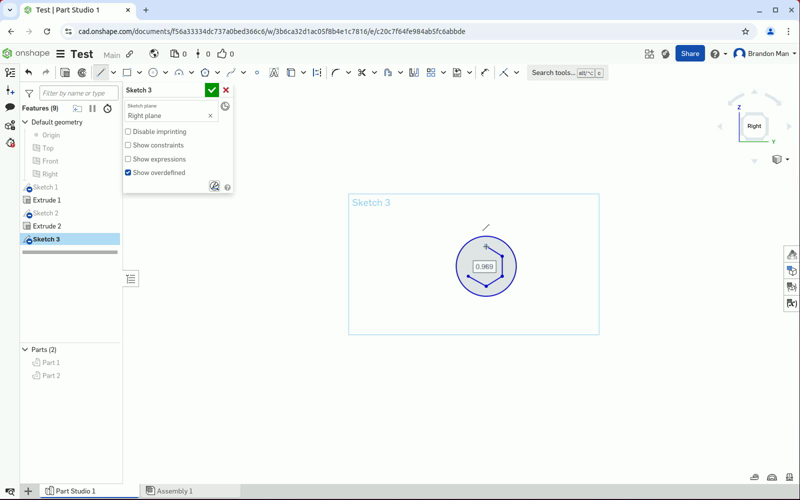
scroll(-6)
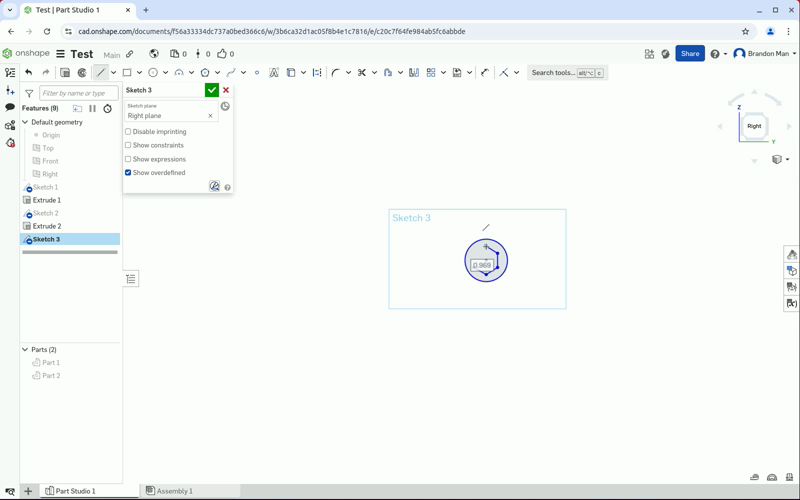
scroll(-6)
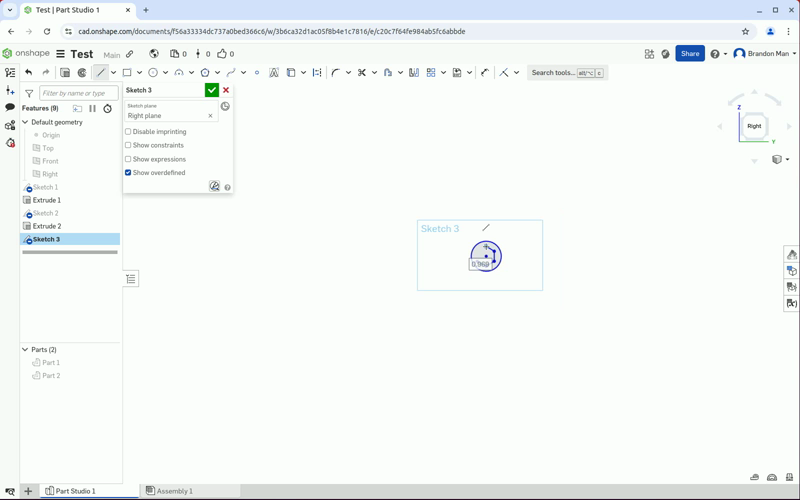
scroll(-6)
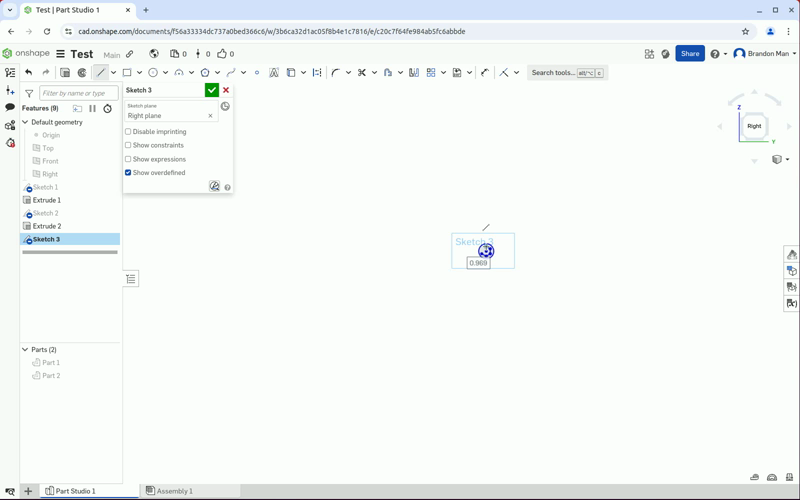
key_up(shift)
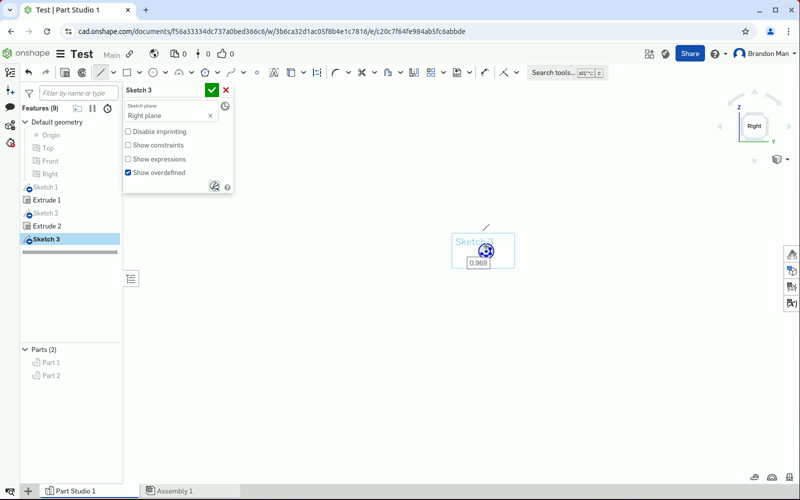
key_down(shift)
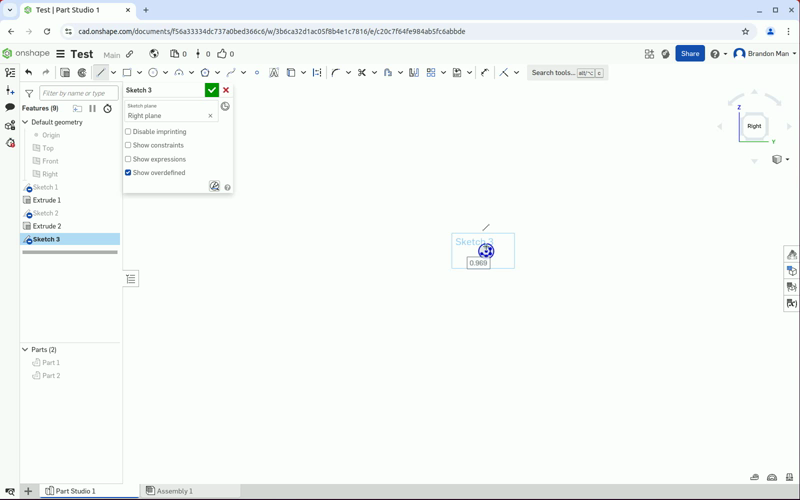
mouse_move(516, 246)
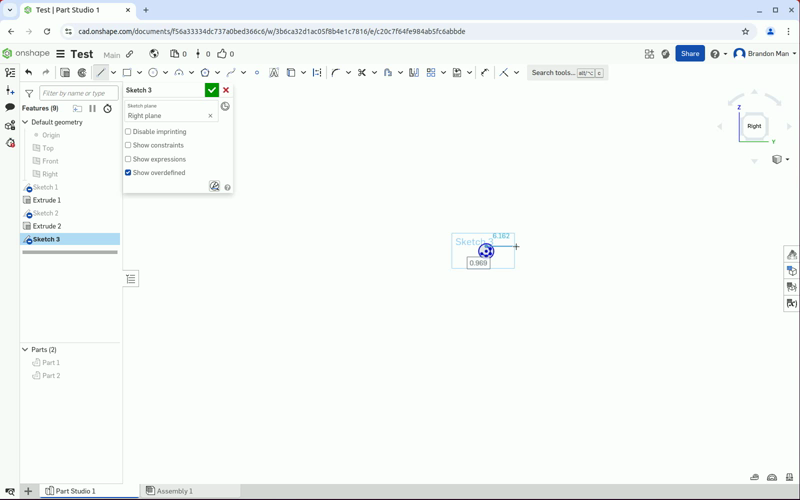
mouse_move(481, 248)
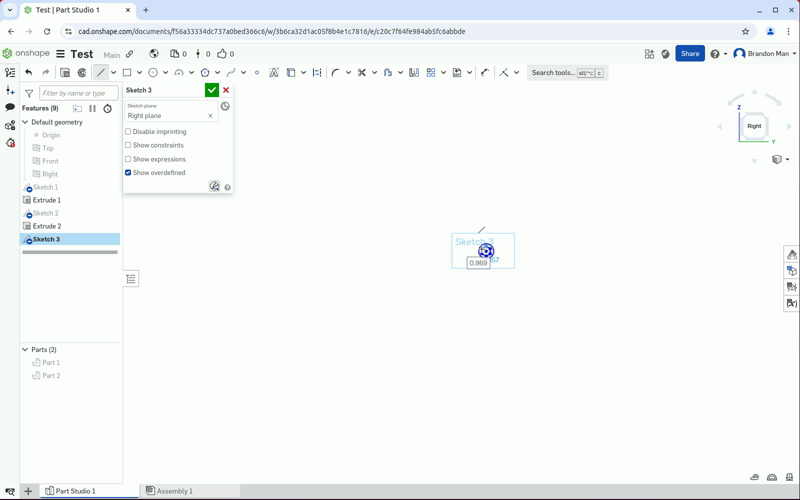
scroll(6)
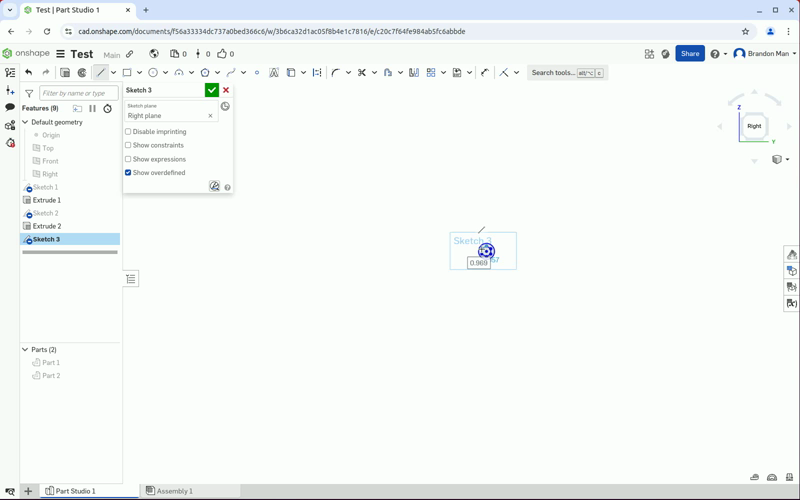
scroll(6)
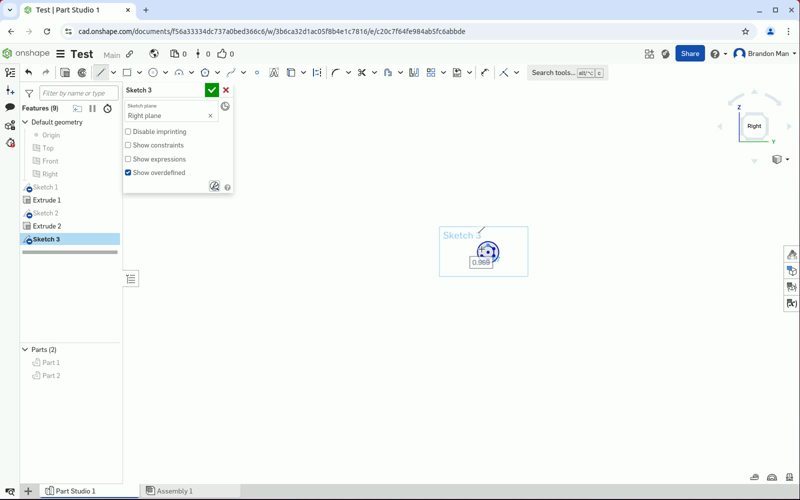
scroll(6)
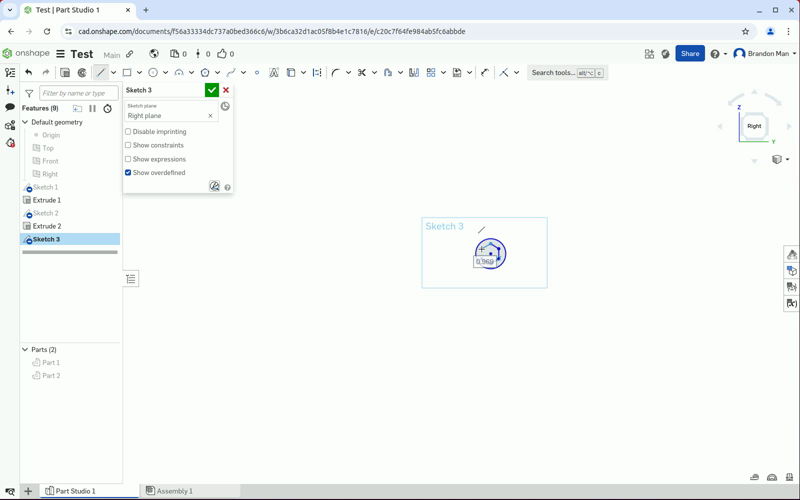
scroll(6)
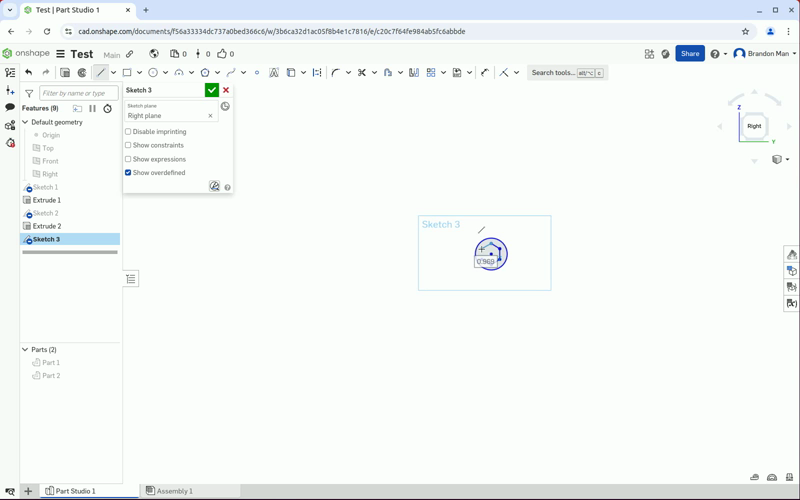
scroll(6)
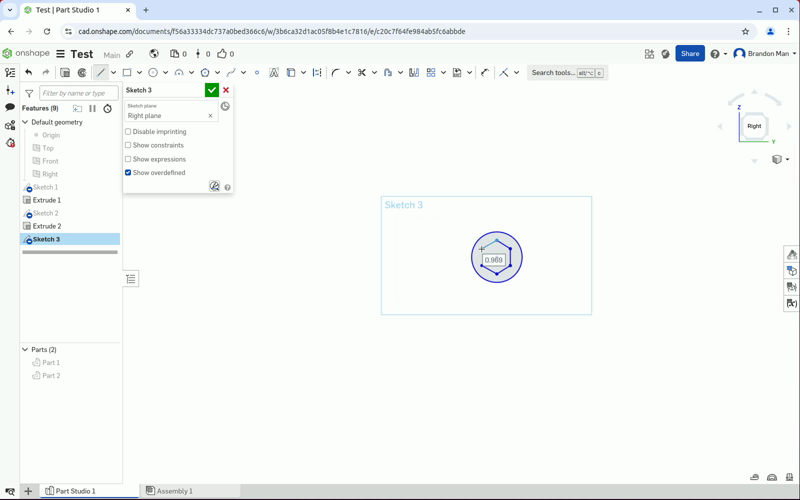
scroll(6)
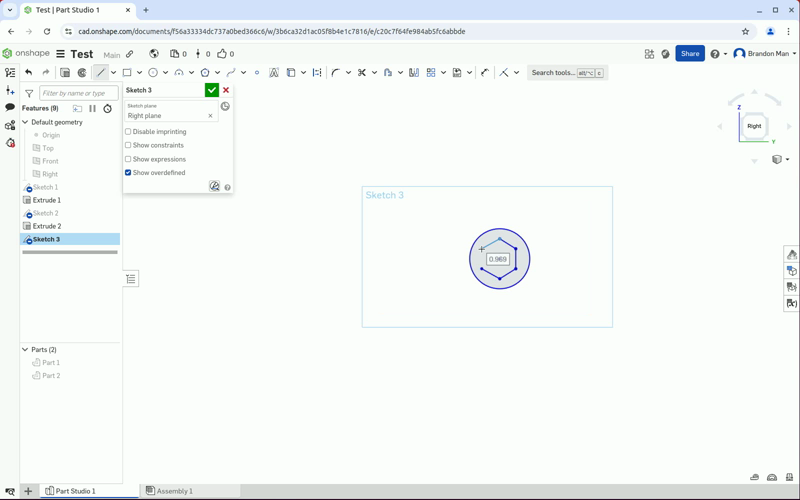
scroll(6)
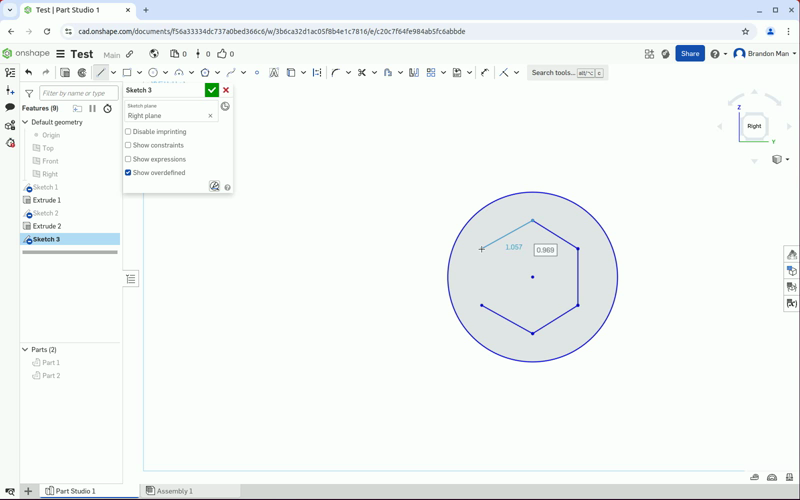
click(481, 248)
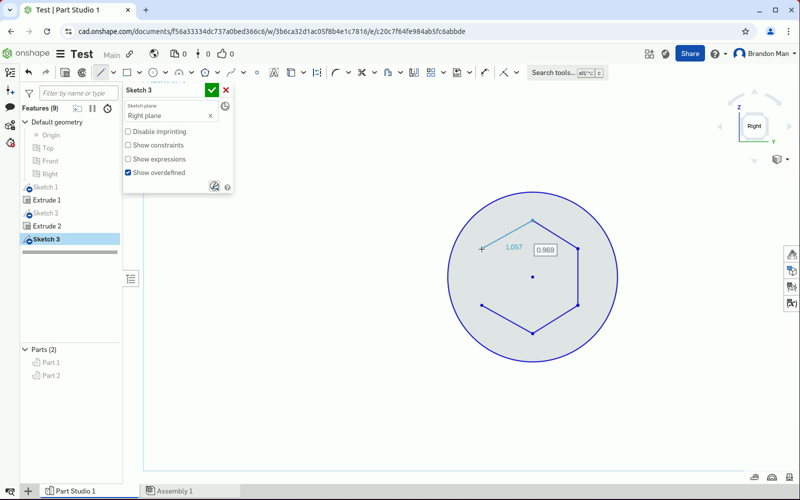
scroll(-6)
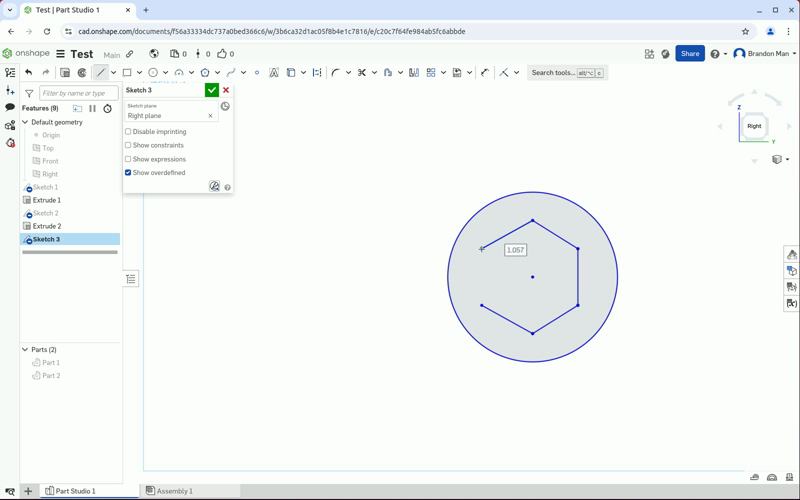
scroll(-6)
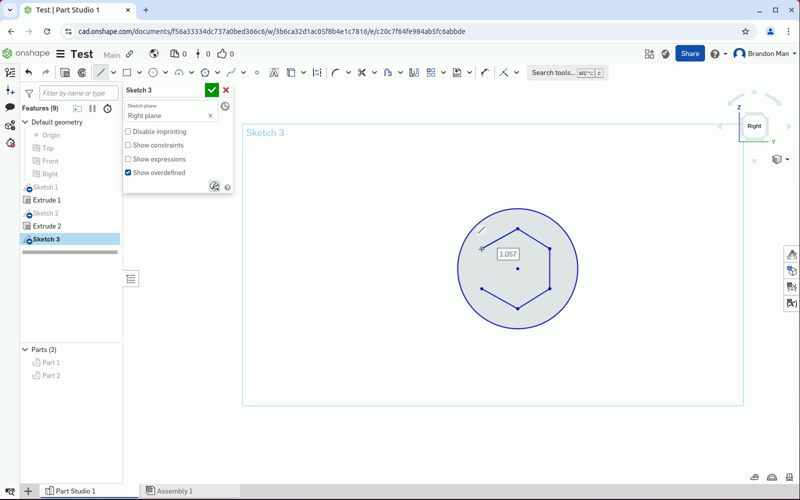
scroll(-6)
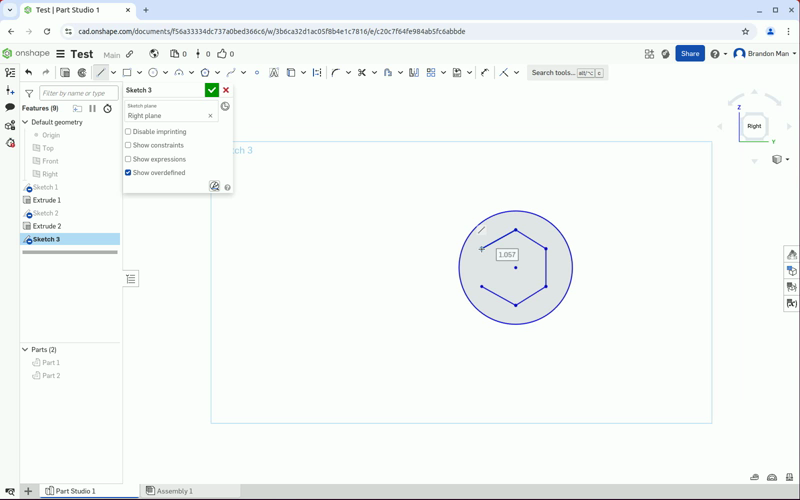
scroll(-6)
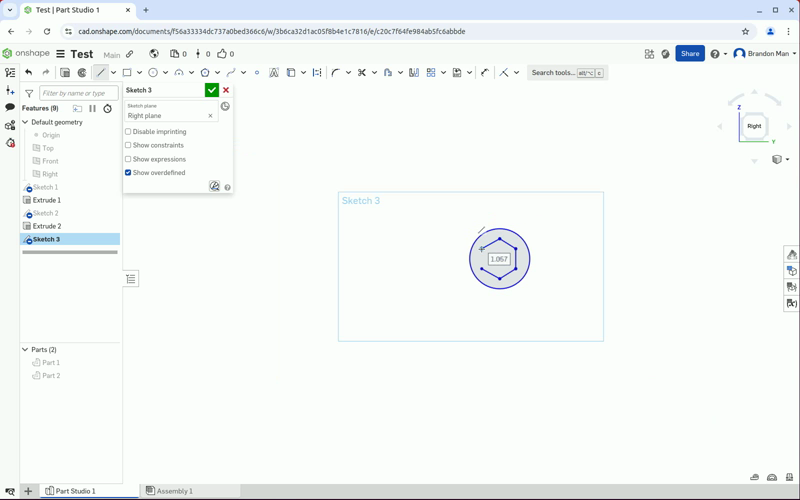
scroll(-6)
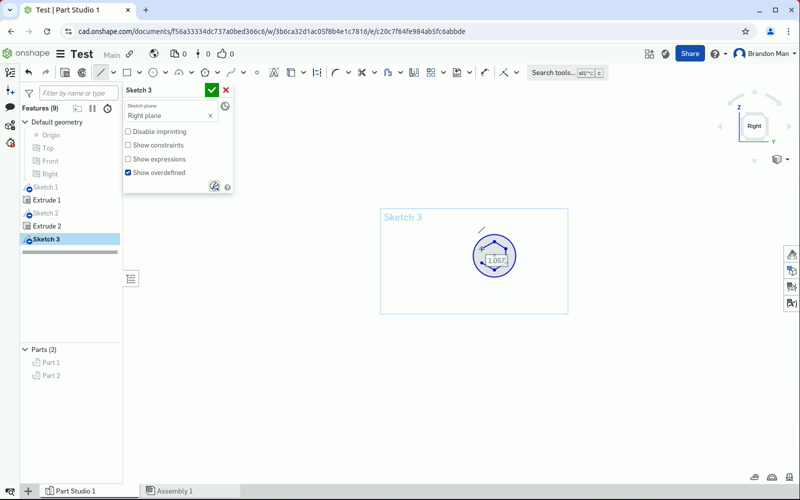
scroll(-6)
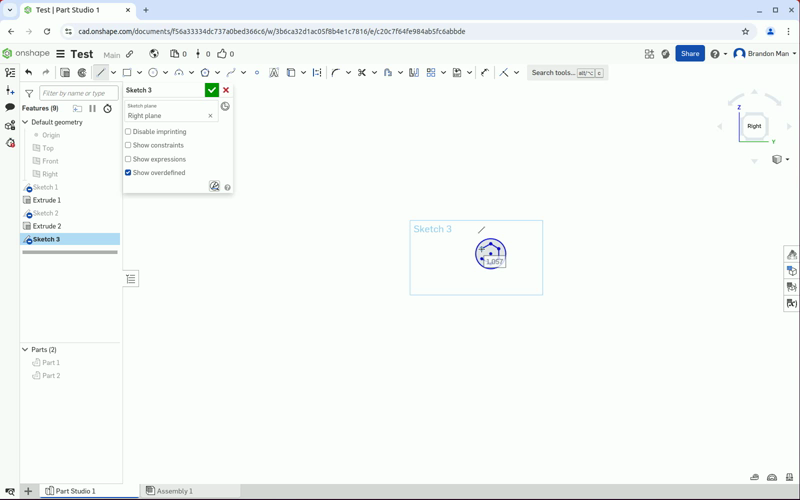
scroll(-6)
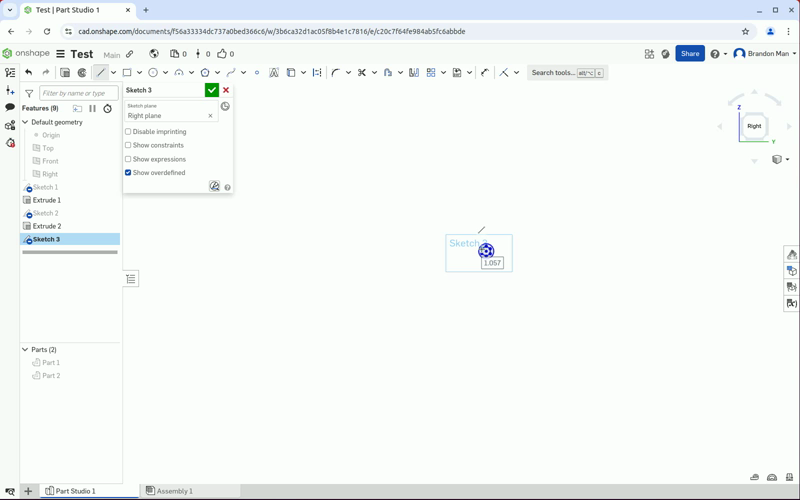
key_up(shift)
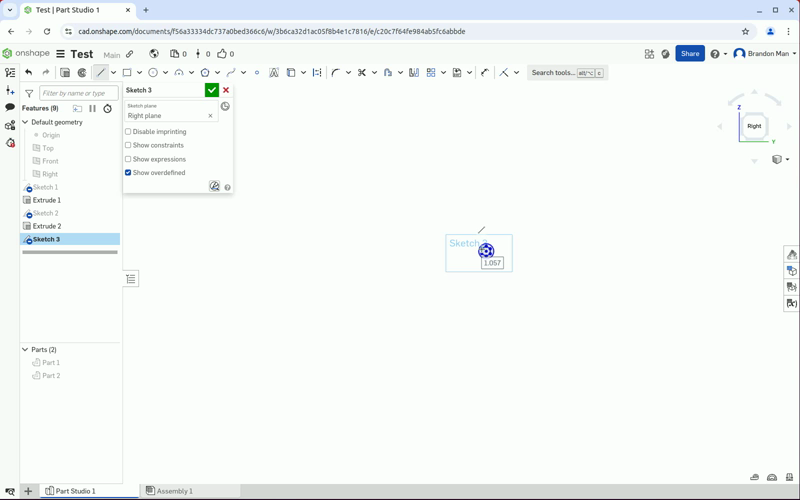
mouse_move(511, 248)
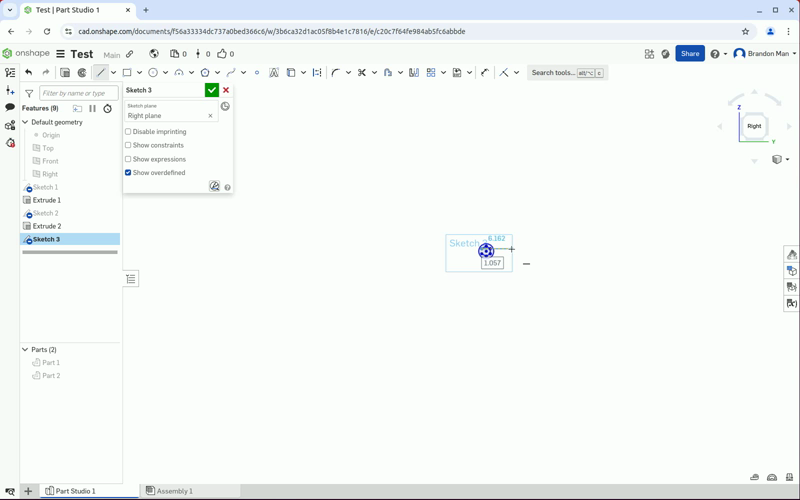
key_down(shift)
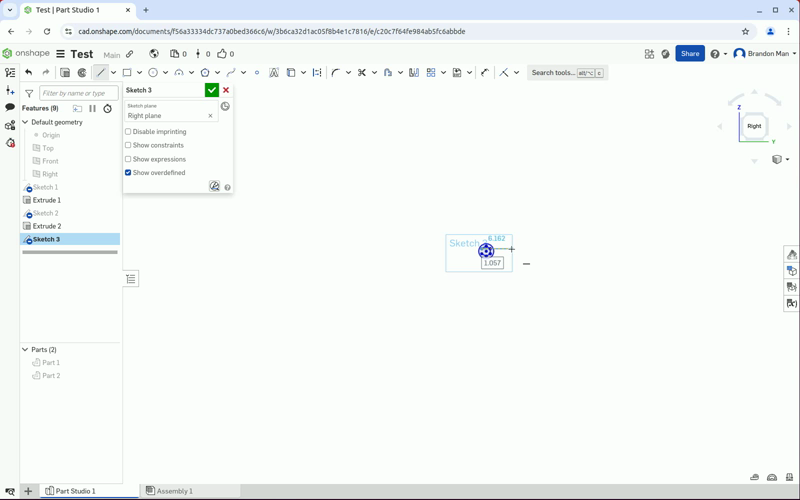
mouse_move(481, 253)
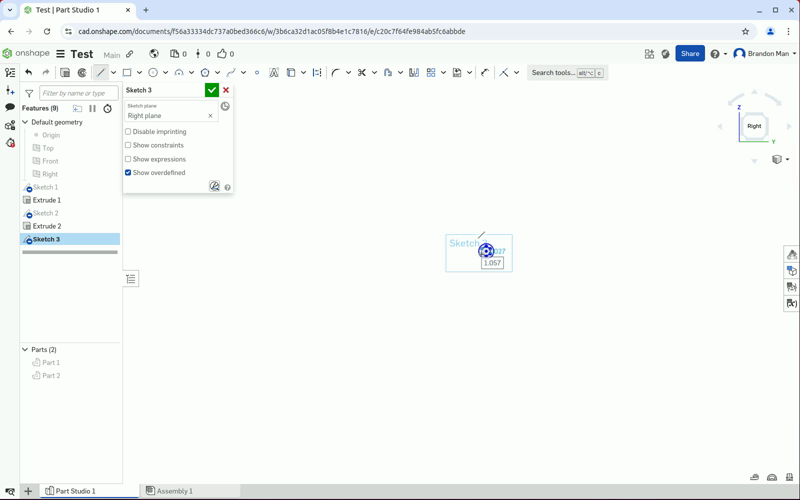
scroll(6)
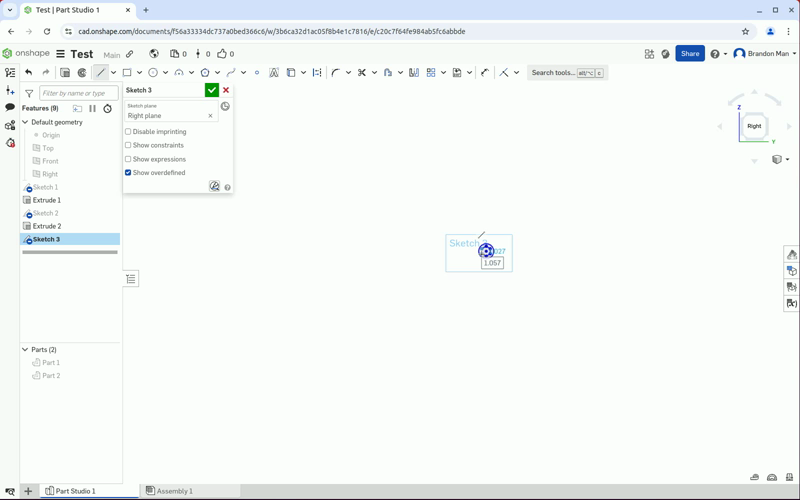
scroll(6)
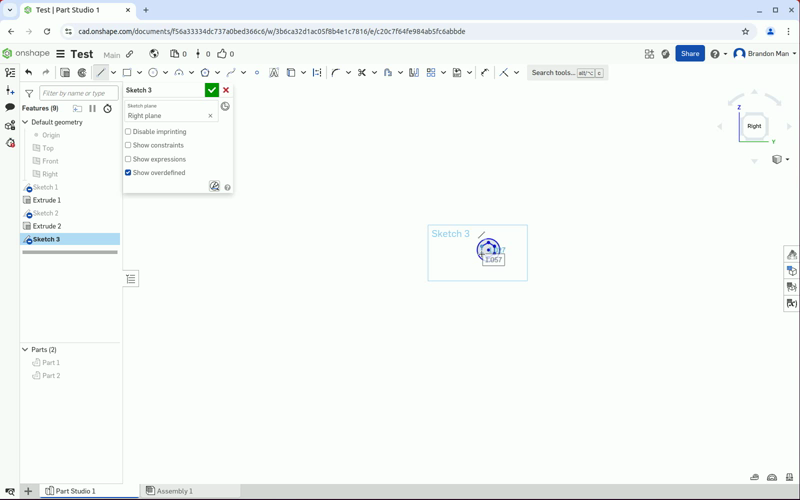
scroll(6)
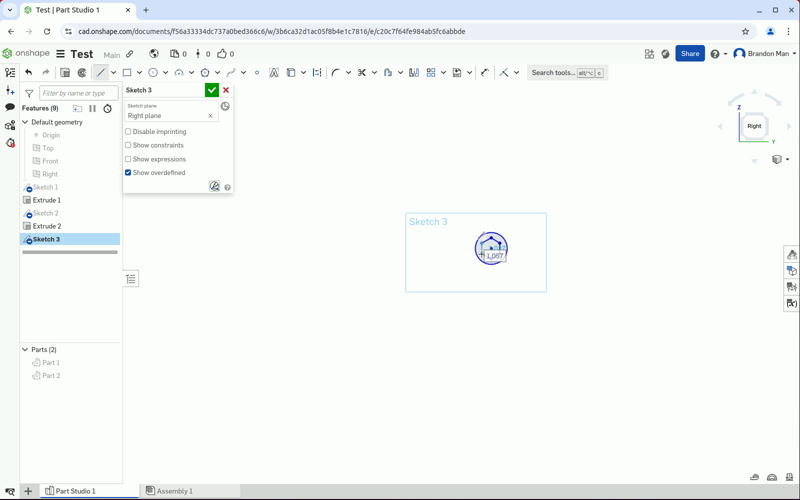
scroll(6)
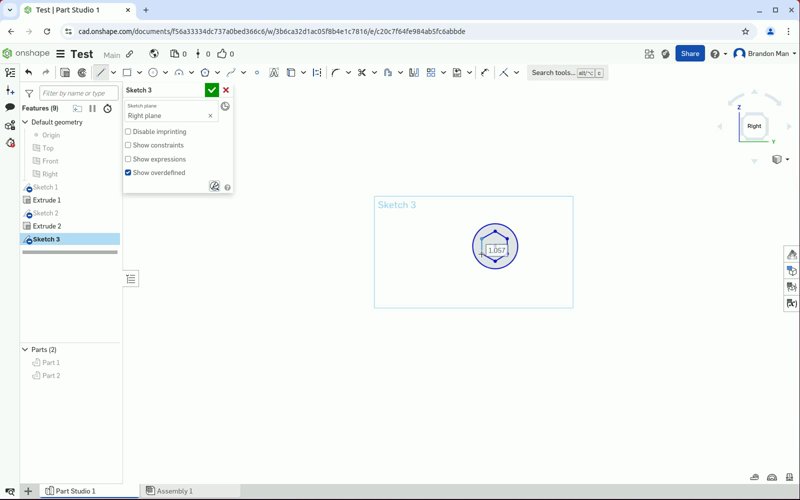
scroll(6)
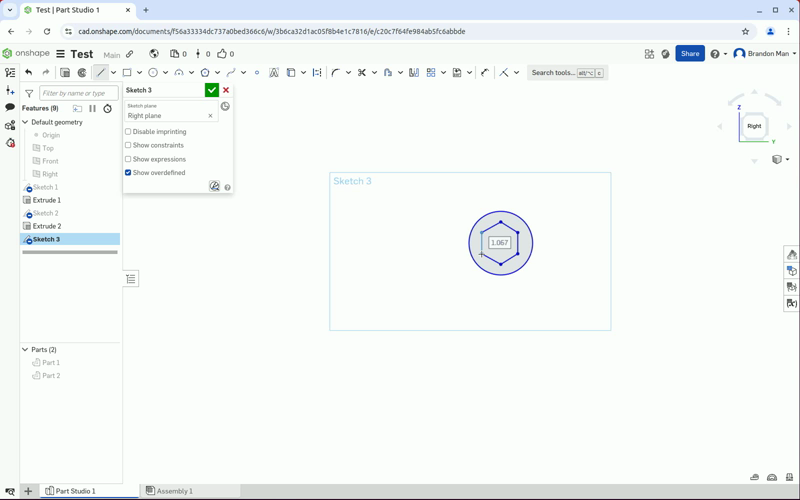
scroll(6)
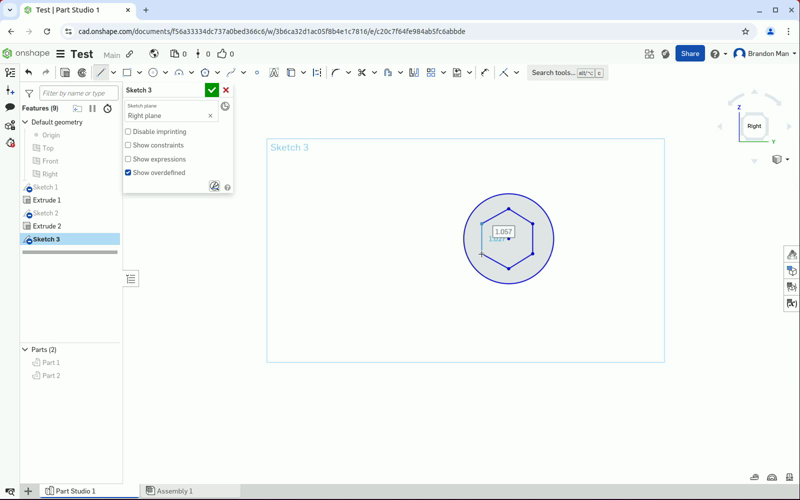
scroll(6)
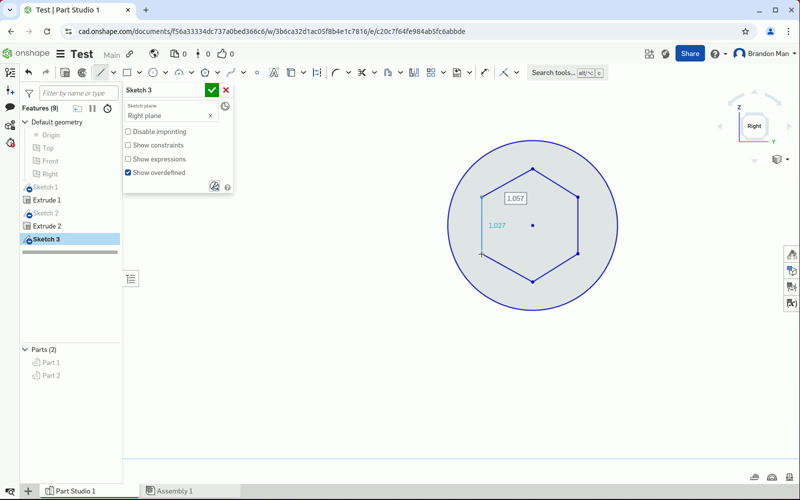
key_up(shift)
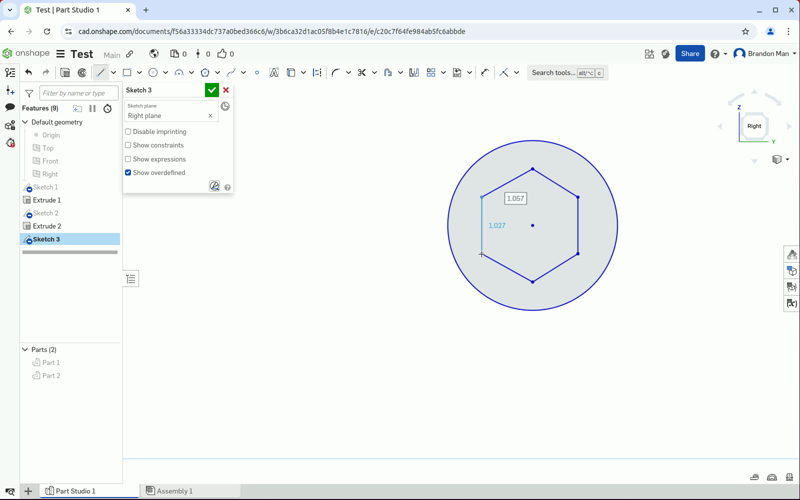
click(481, 253)
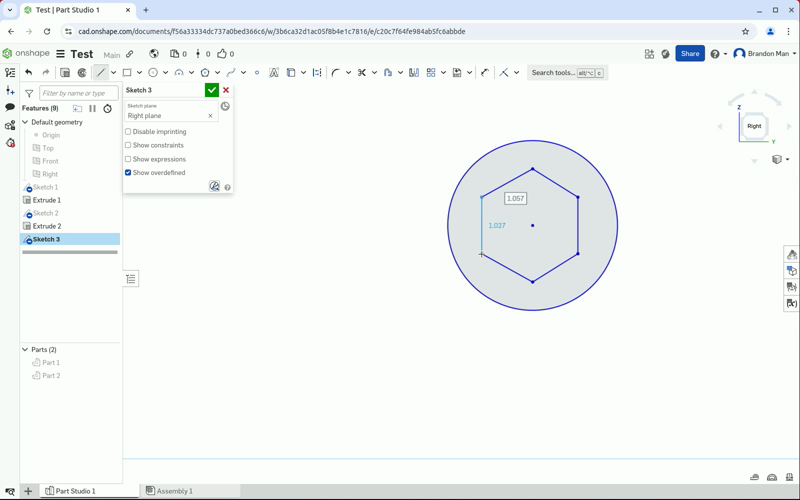
scroll(-6)
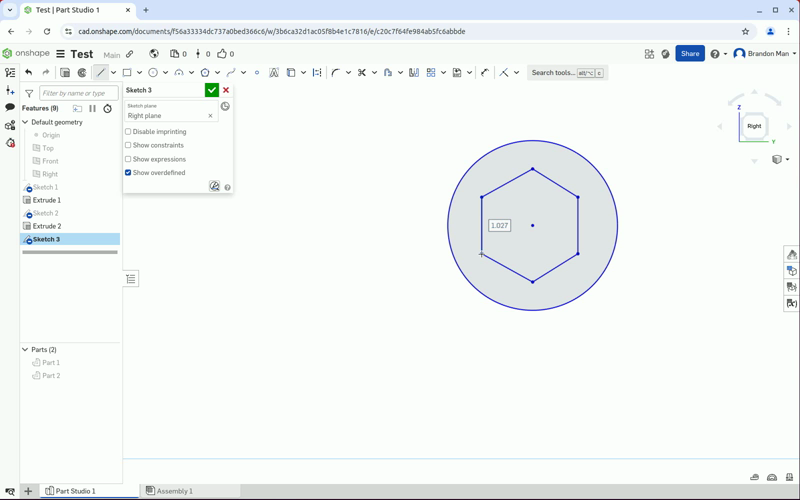
scroll(-6)
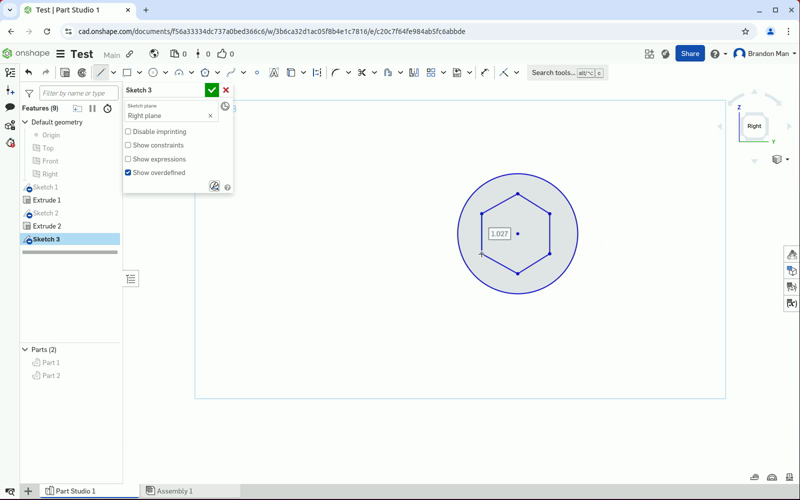
scroll(-6)
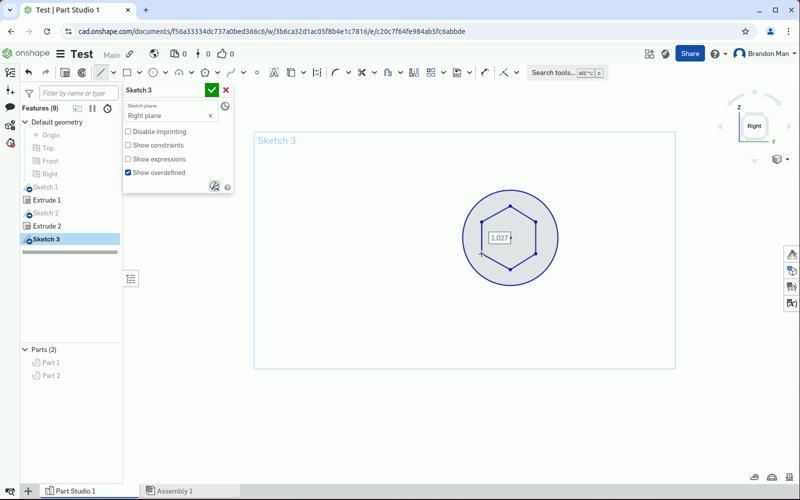
scroll(-6)
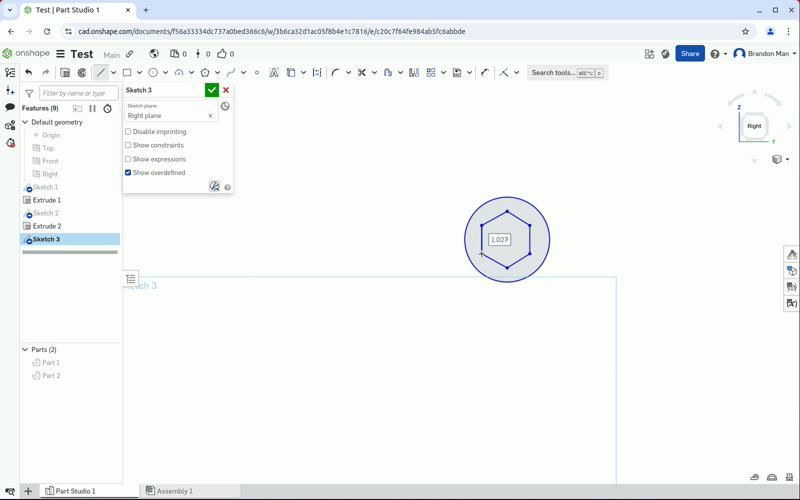
scroll(-6)
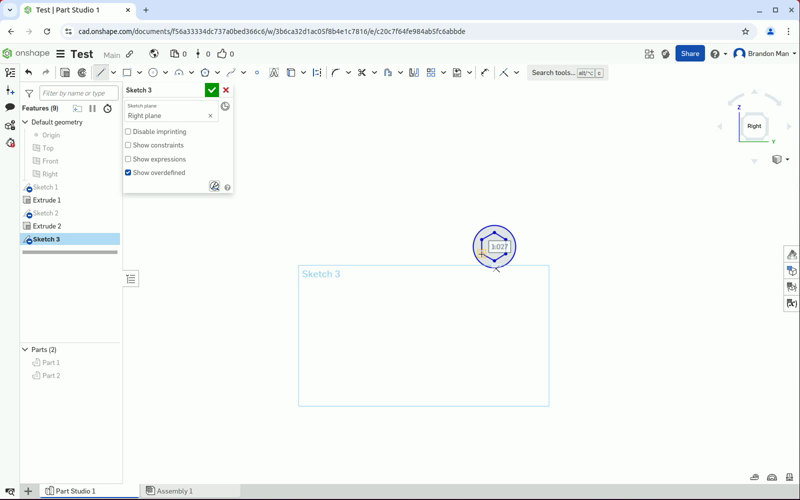
scroll(-6)
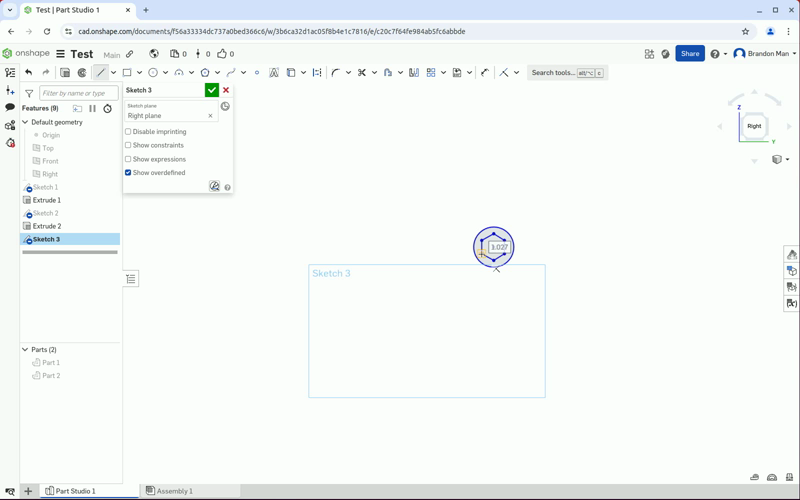
scroll(-6)
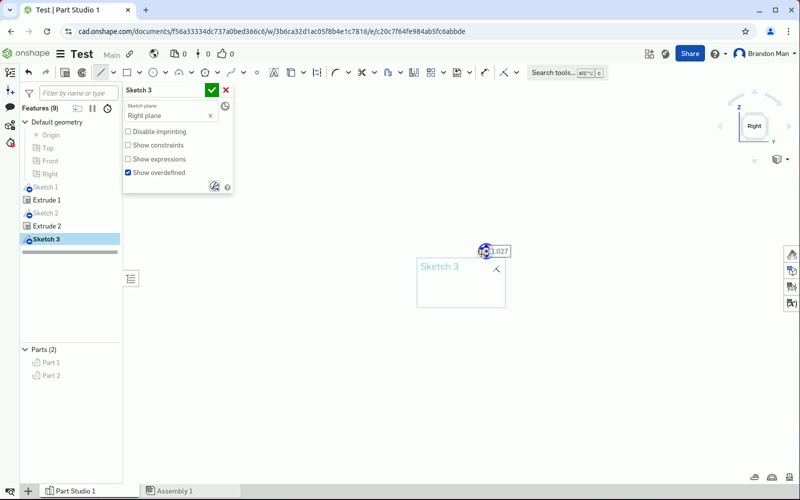
key(esc)
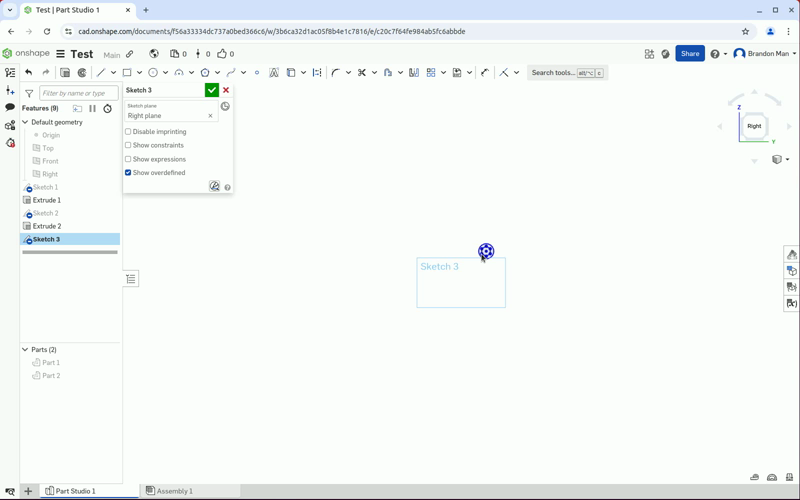
mouse_move(492, 255)
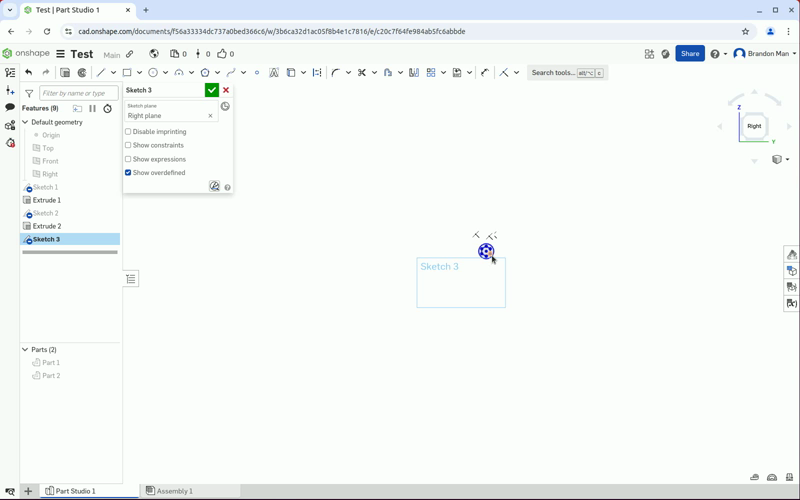
scroll(6)
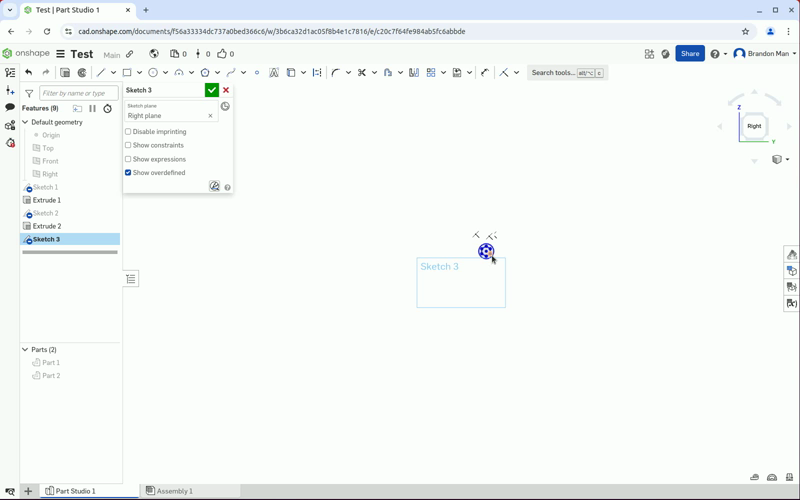
scroll(6)
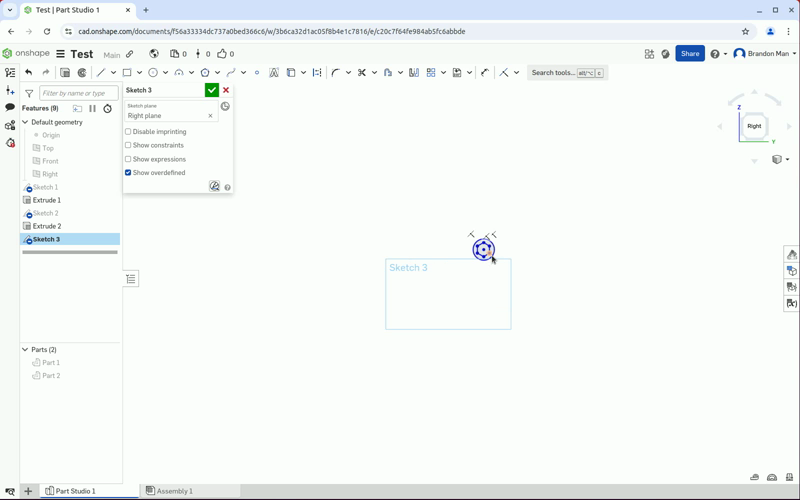
scroll(6)
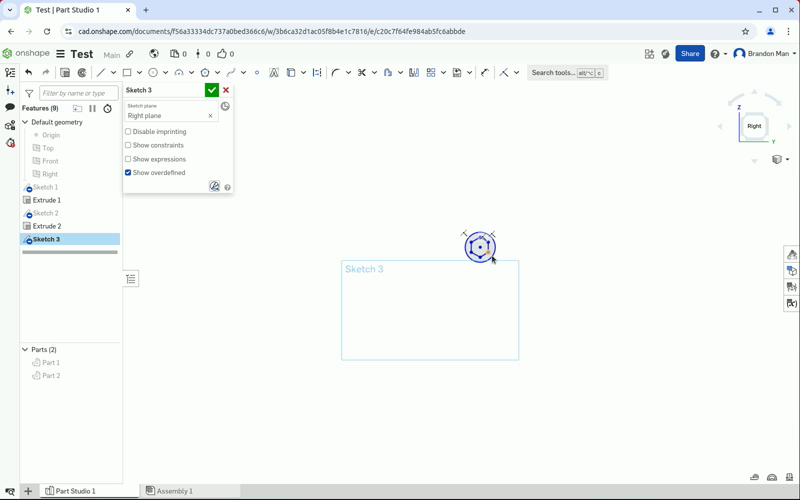
scroll(6)
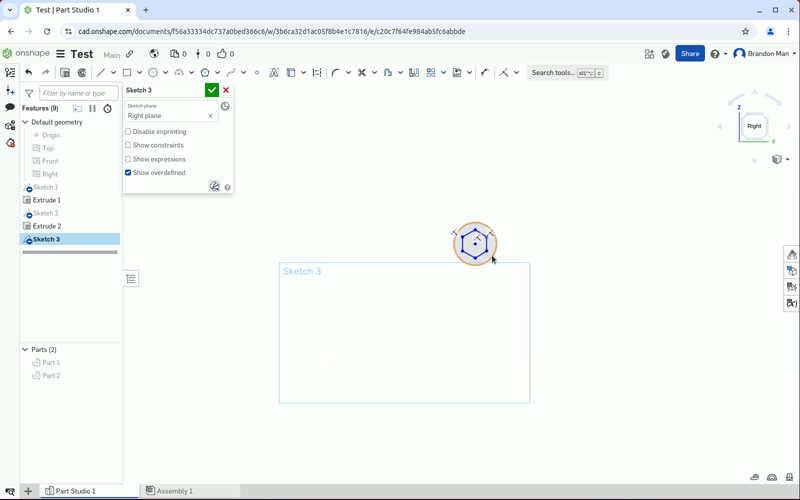
scroll(6)
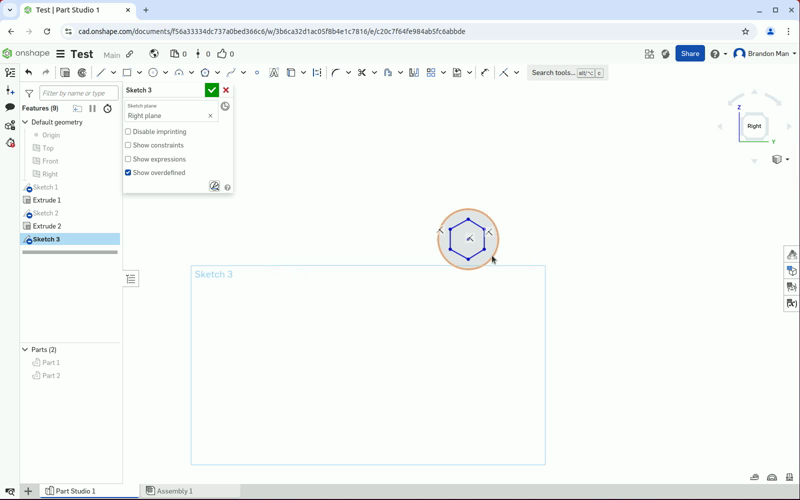
scroll(6)
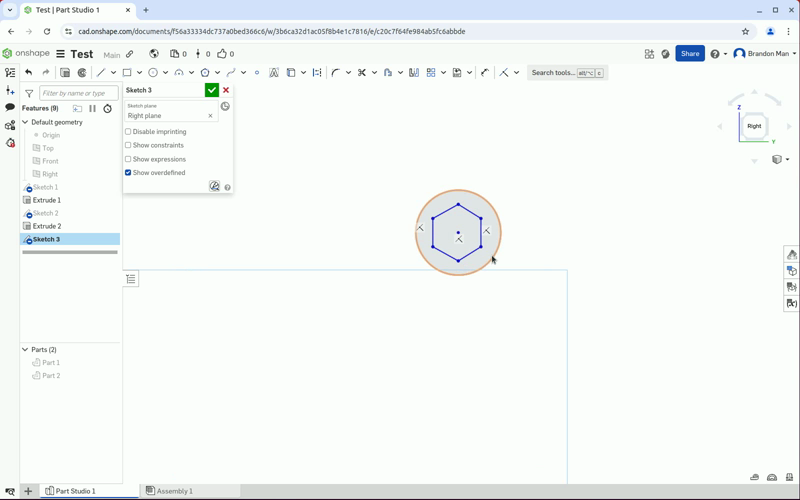
scroll(6)
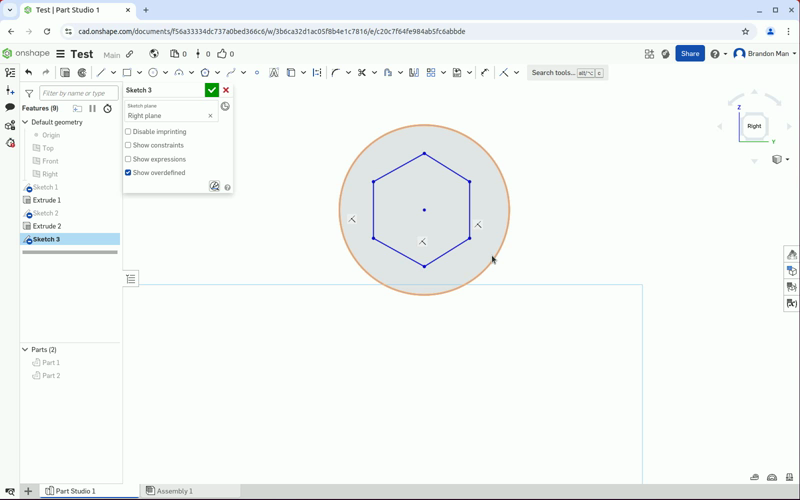
click(492, 255)
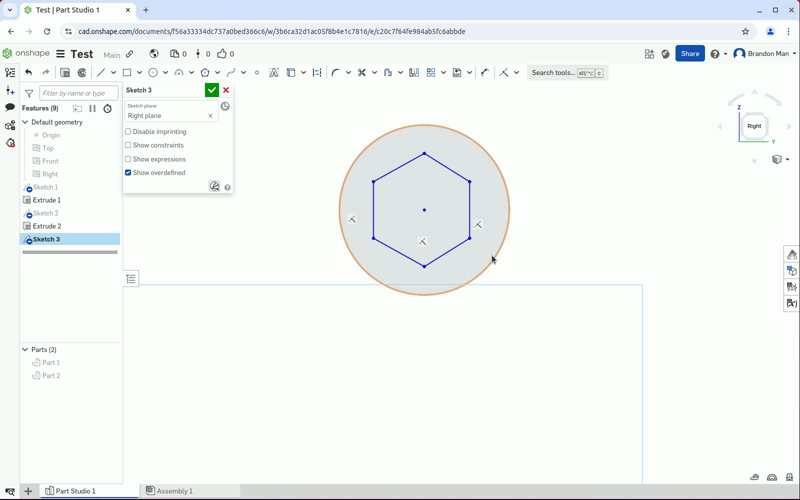
scroll(-6)
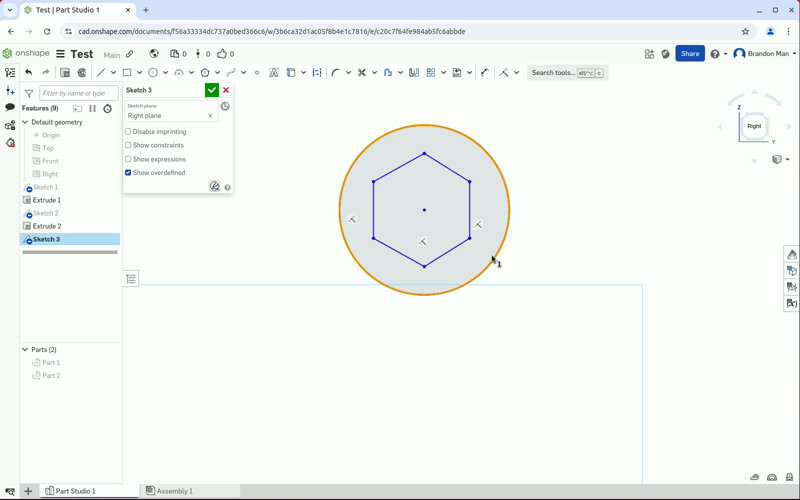
scroll(-6)
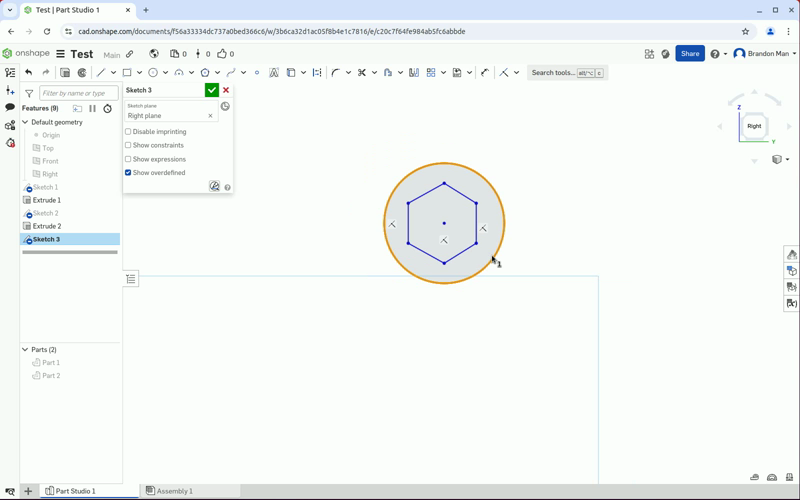
scroll(-6)
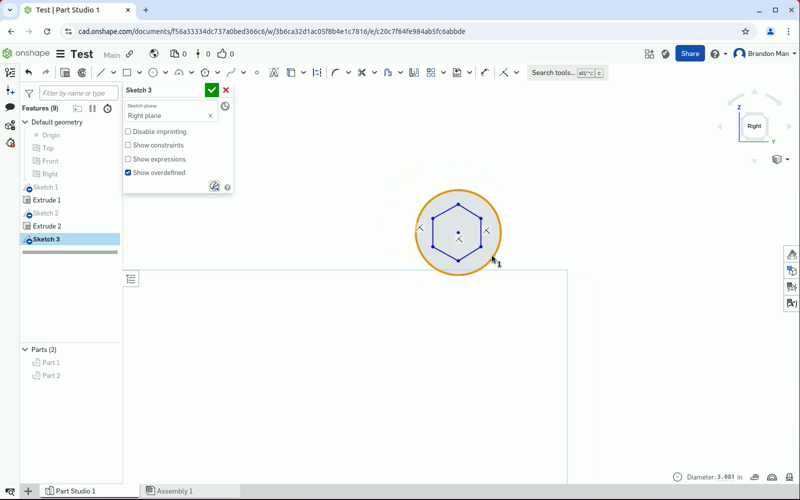
scroll(-6)
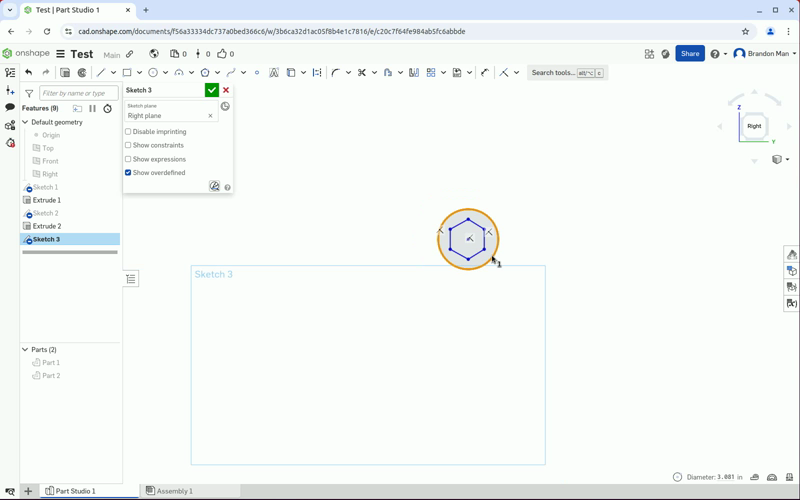
scroll(-6)
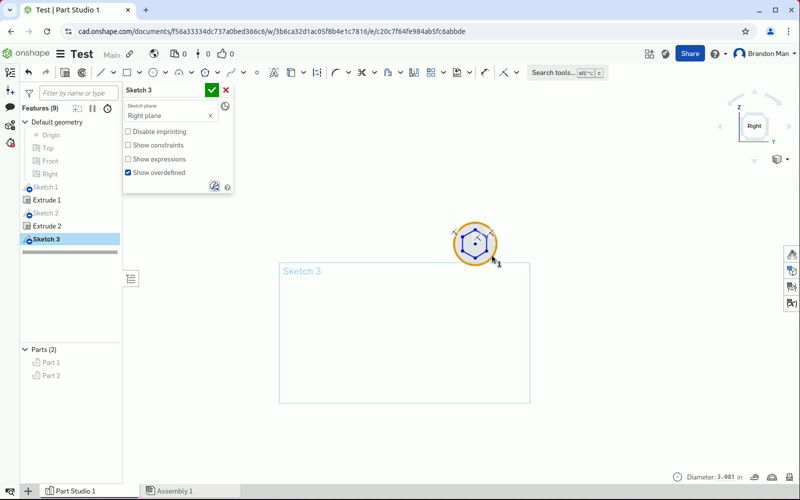
scroll(-6)
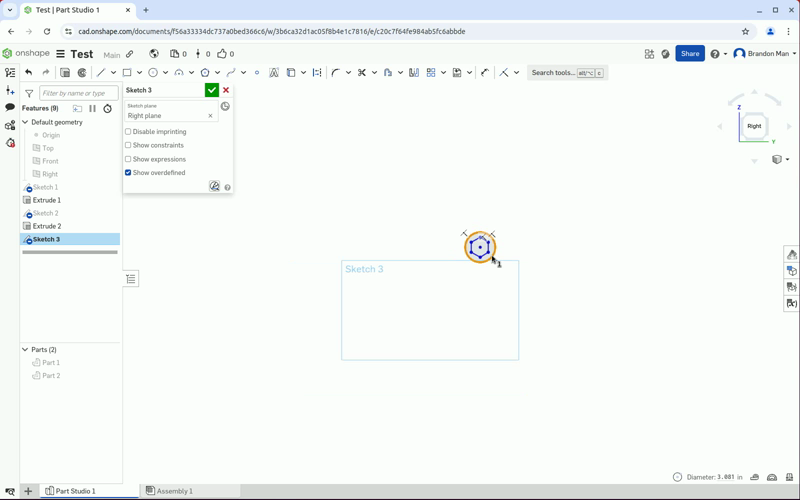
scroll(-6)
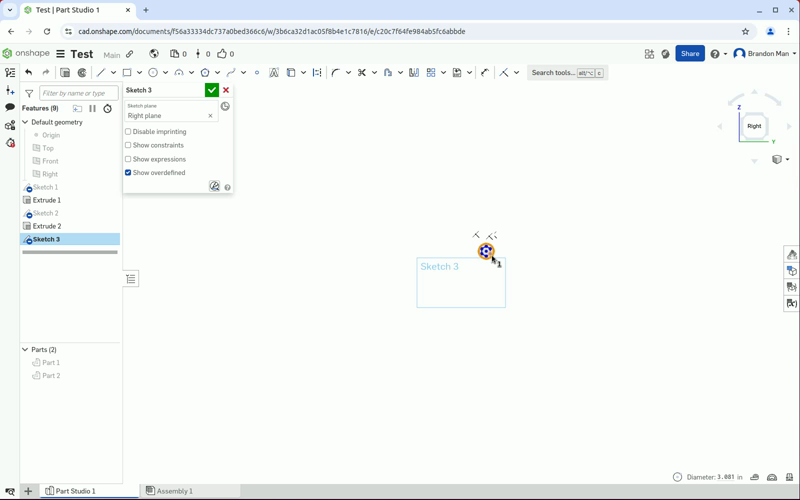
mouse_move(73, 352)
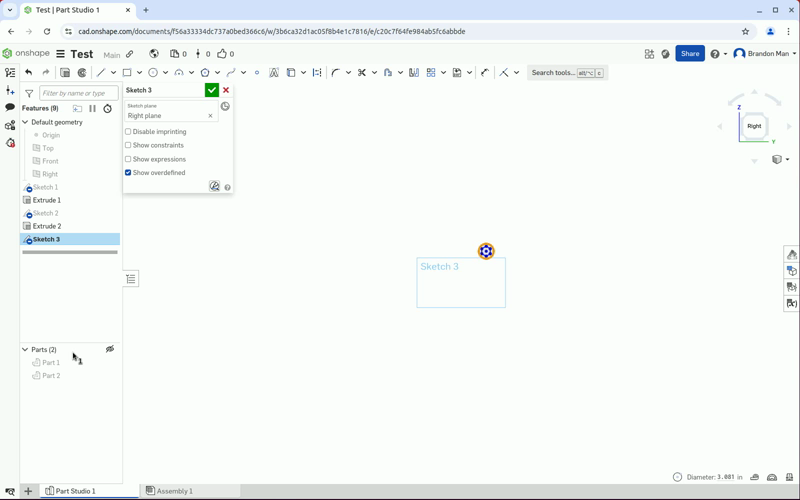
key(shift+y)
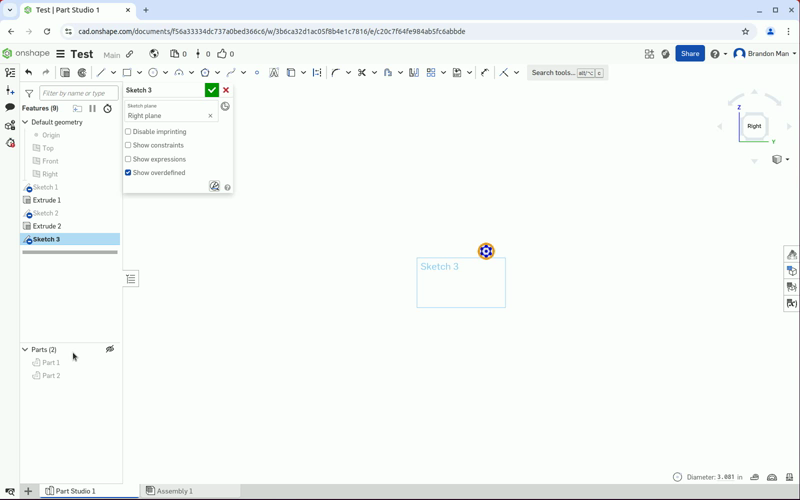
key(shift+e)
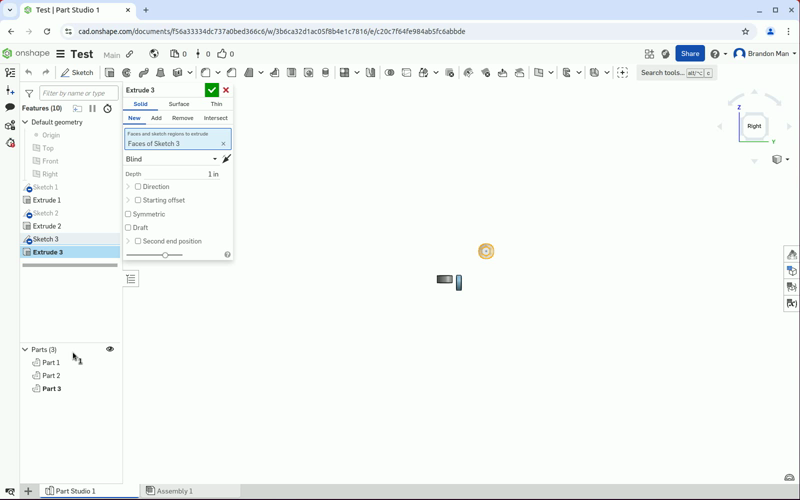
mouse_move(143, 106)
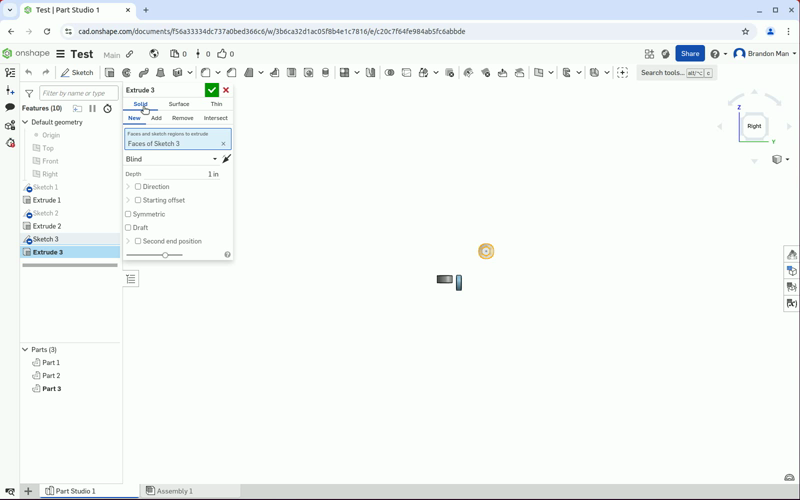
click(143, 106)
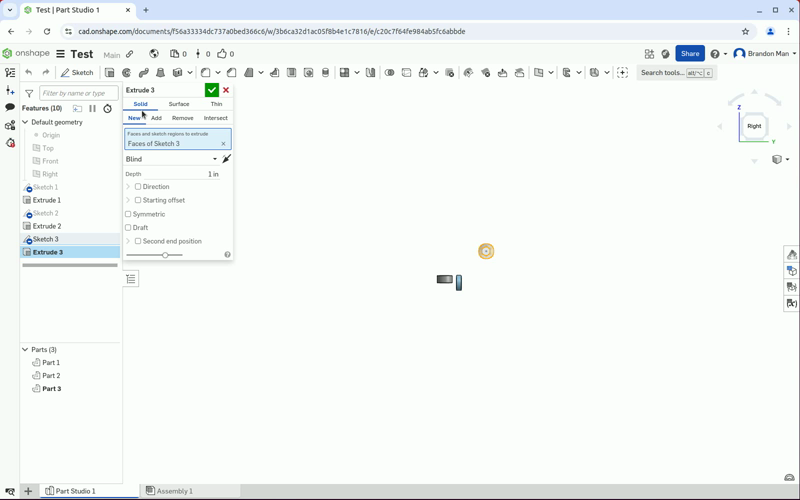
mouse_move(137, 120)
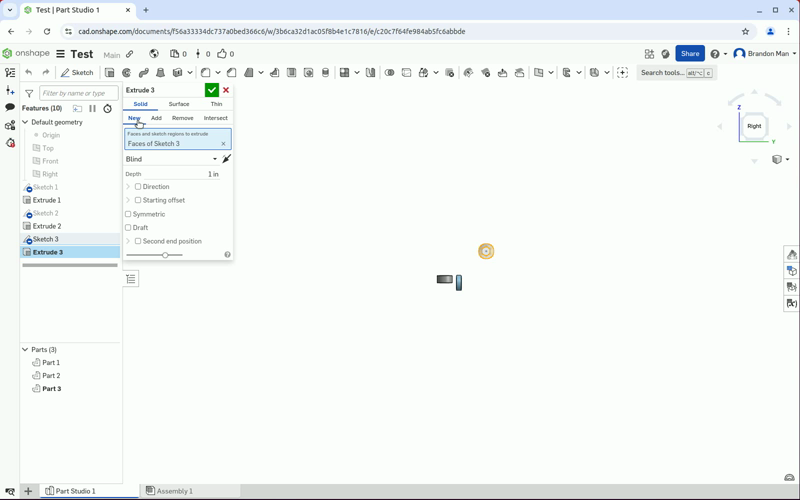
click(137, 120)
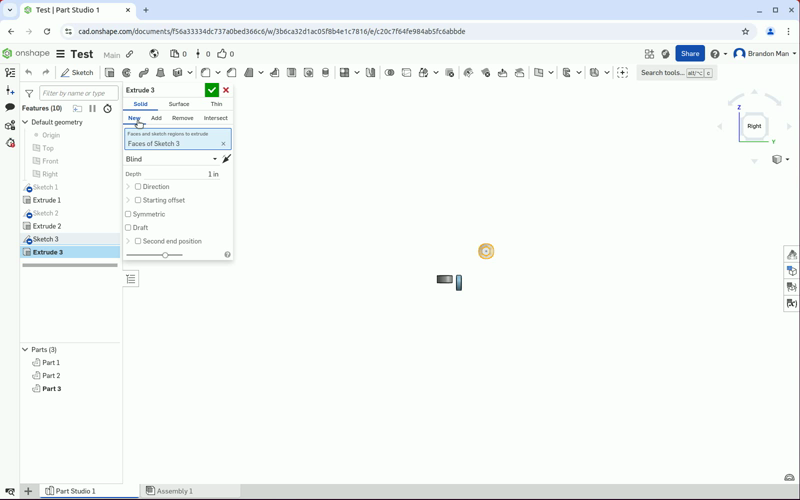
key(tab, 4)
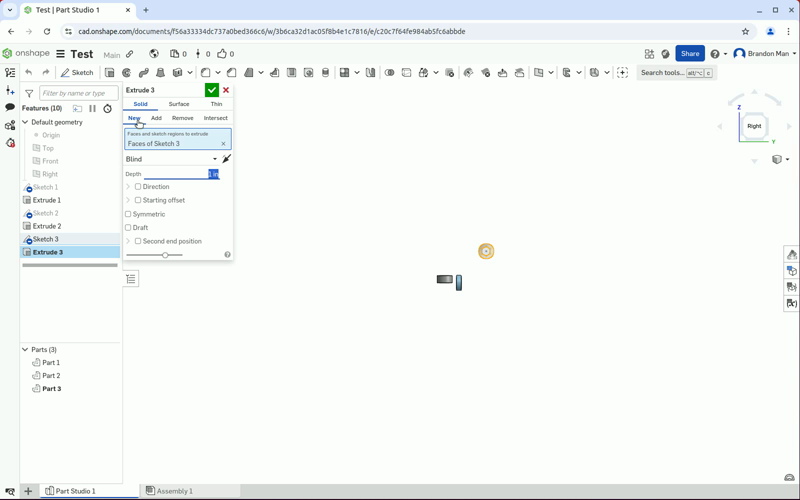
text(1.444)
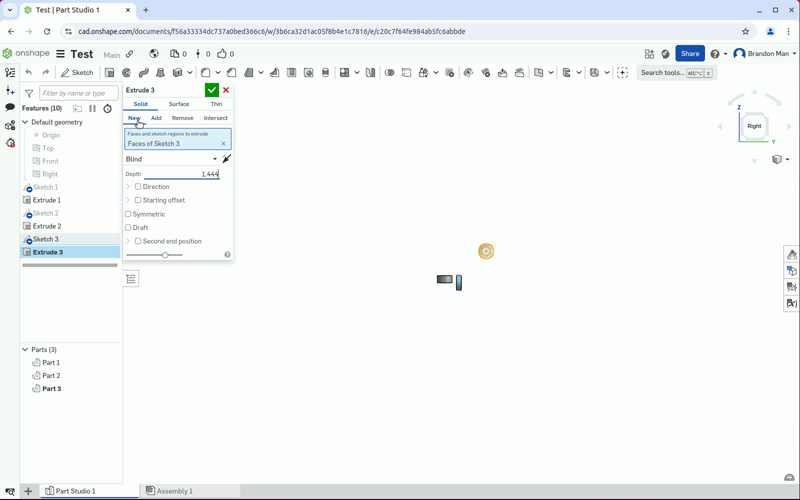
key(enter)
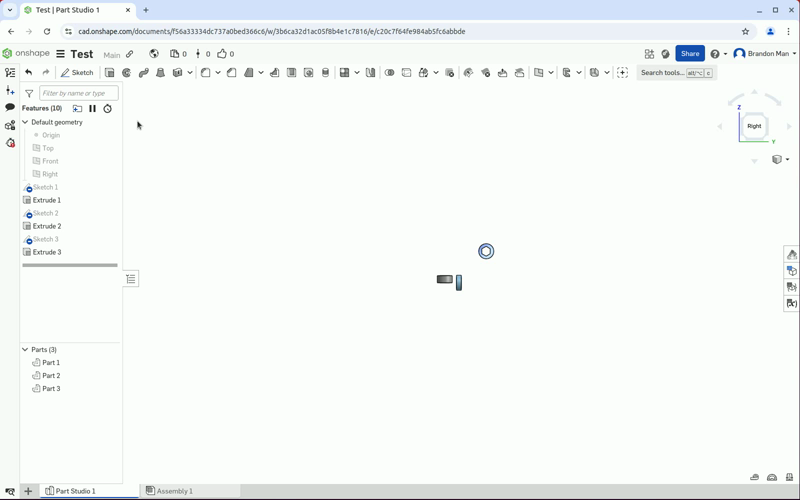
key(shift+h)
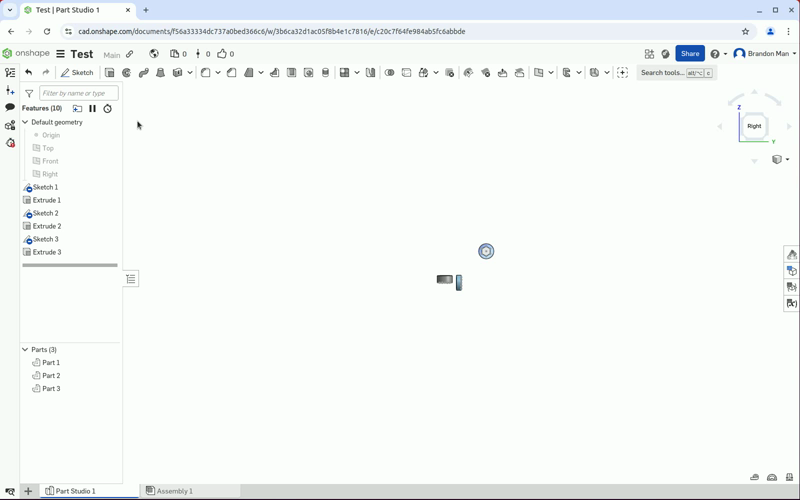
key(shift+h)
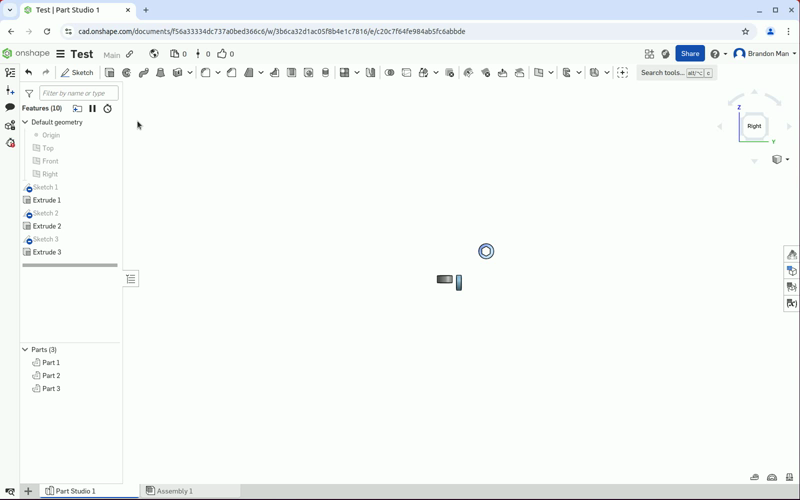
mouse_move(73, 189)
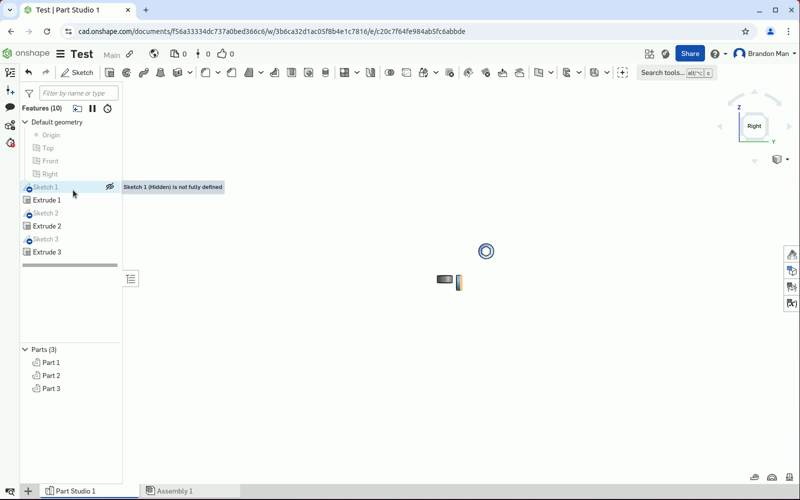
click(73, 189)
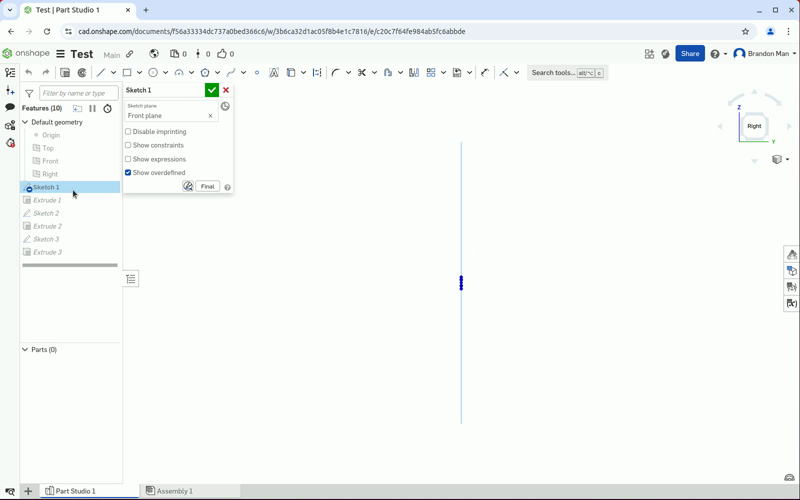
mouse_move(229, 92)
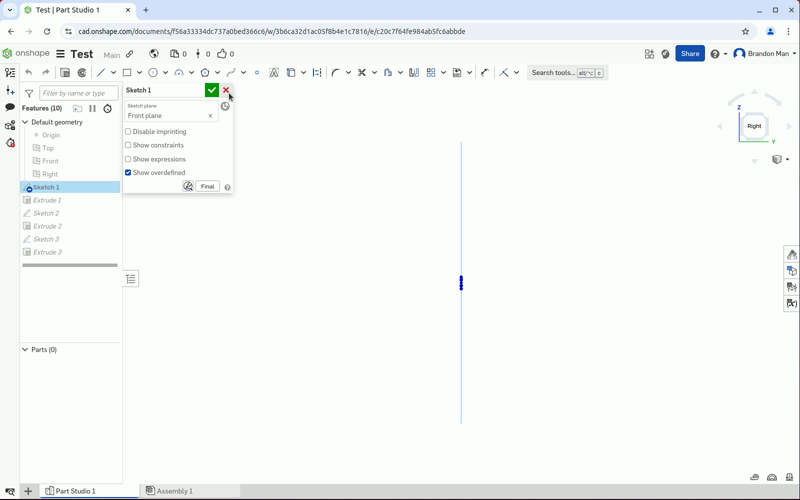
click(229, 92)
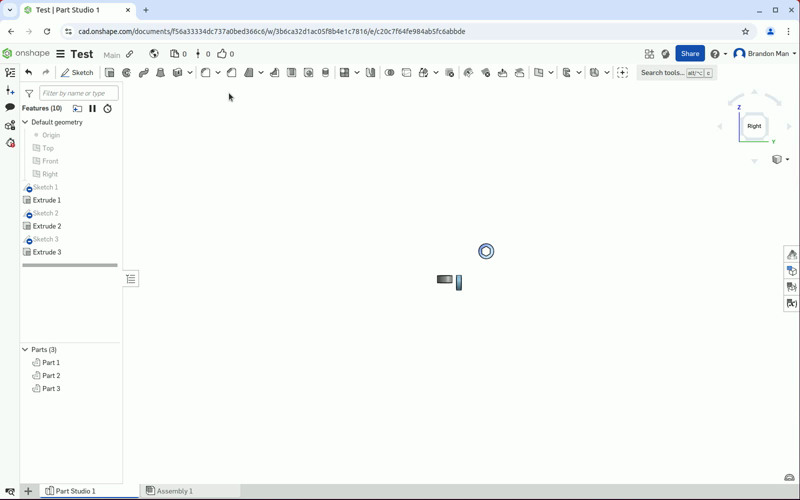
mouse_move(73, 352)
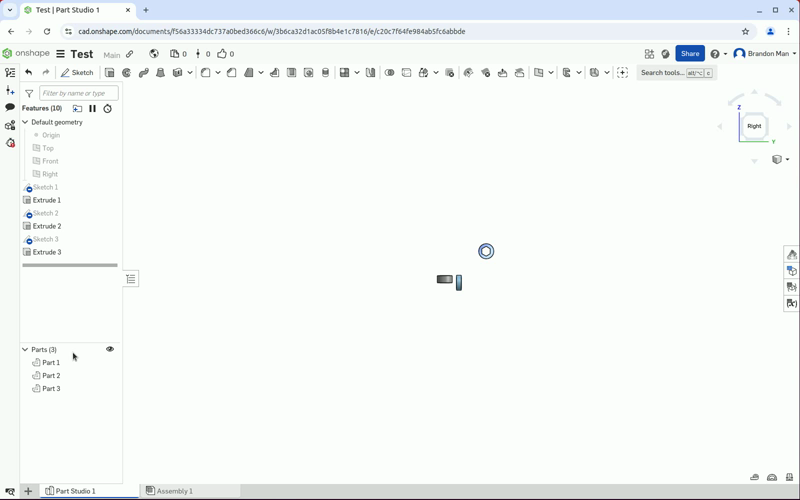
key(y)
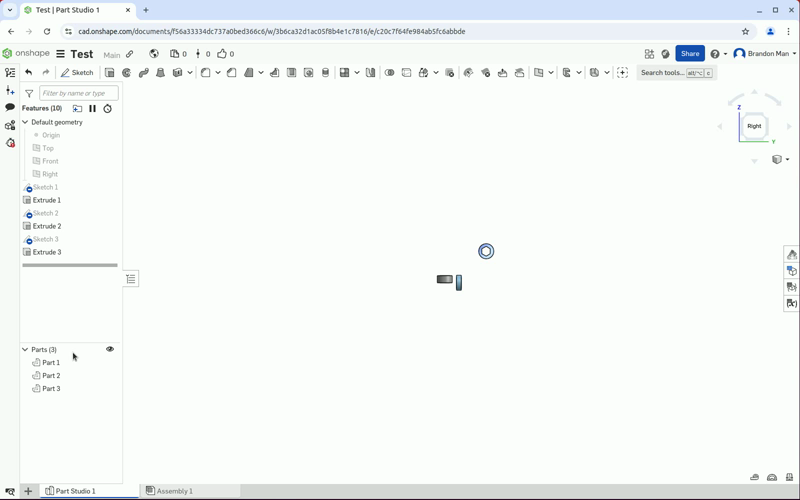
key(shift+p)
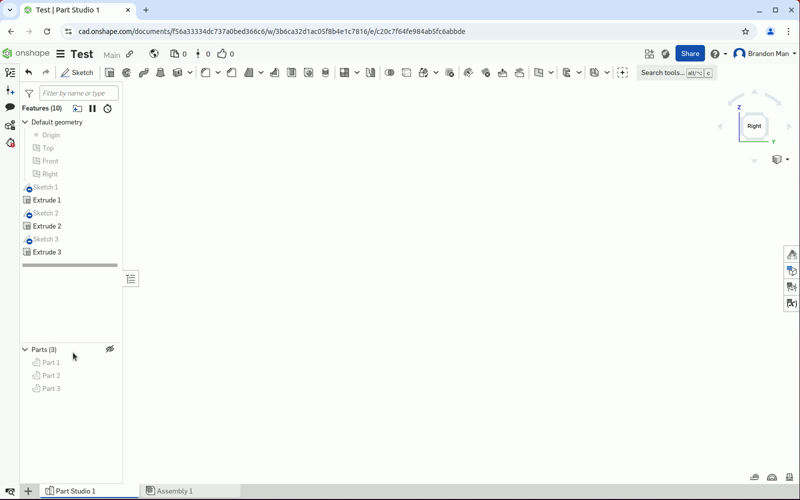
key(space)
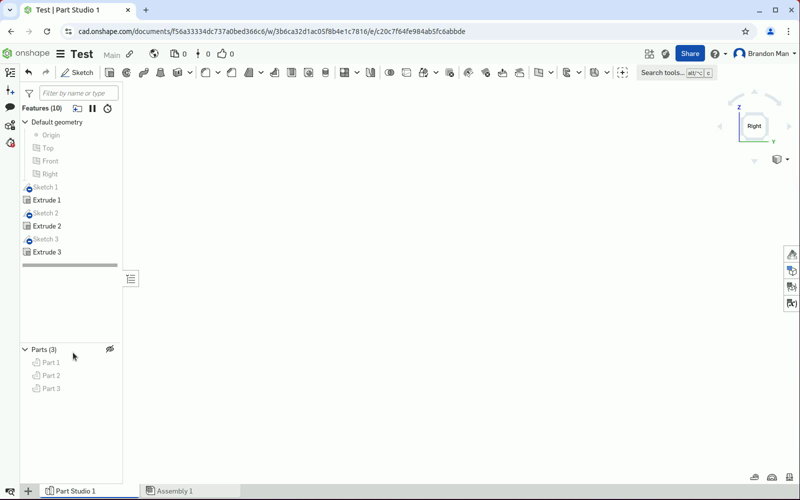
key_down(shift)
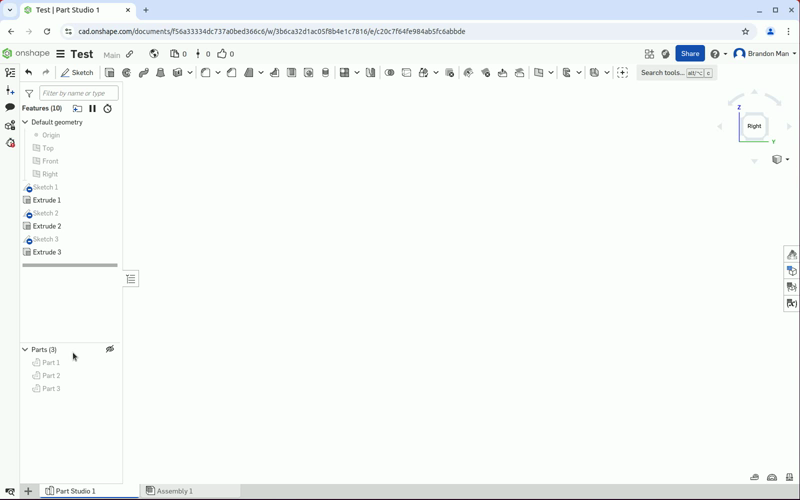
key(right)
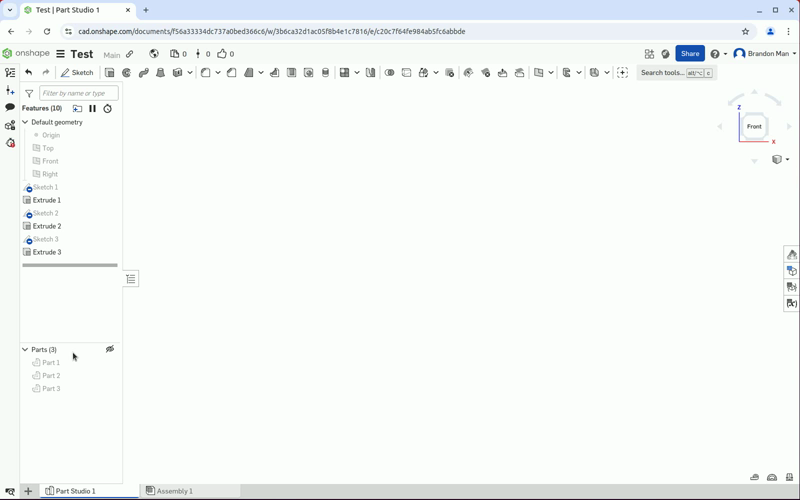
key_up(shift)
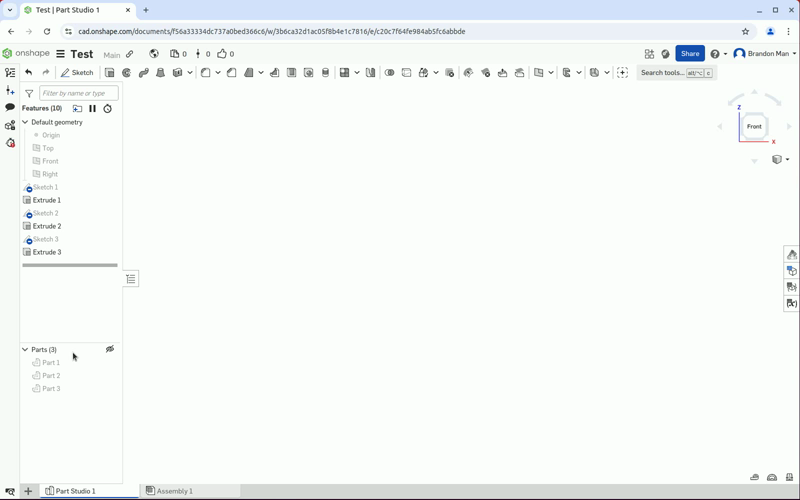
key(space)
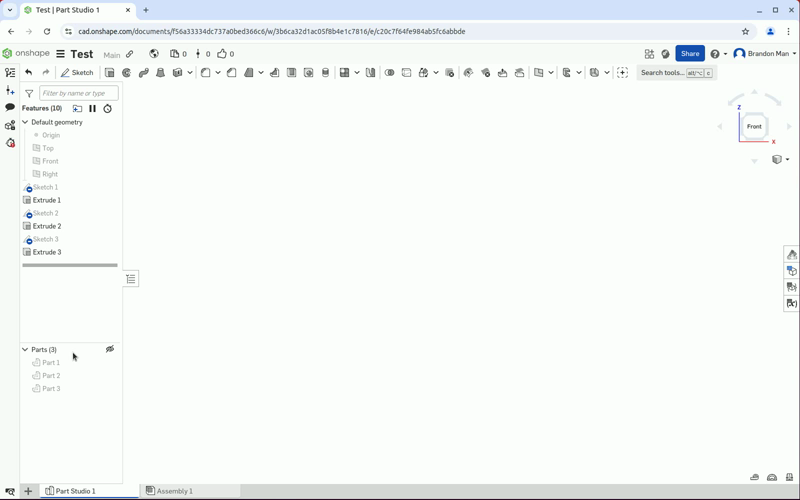
key_down(shift)
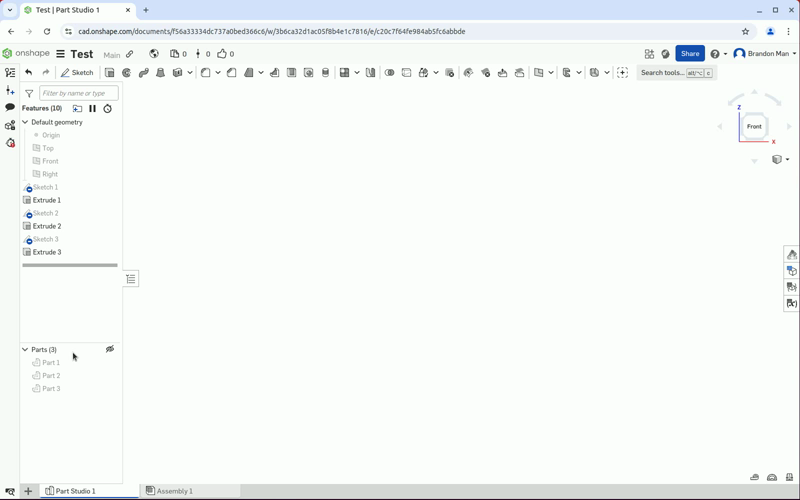
key(down)
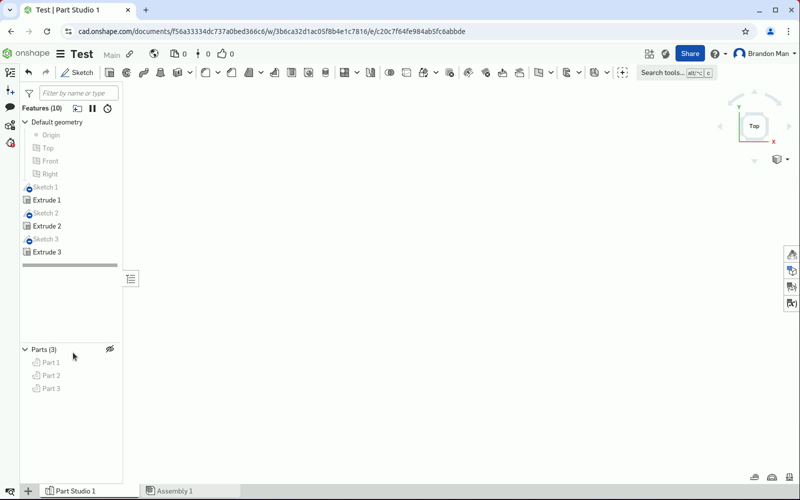
key_up(shift)
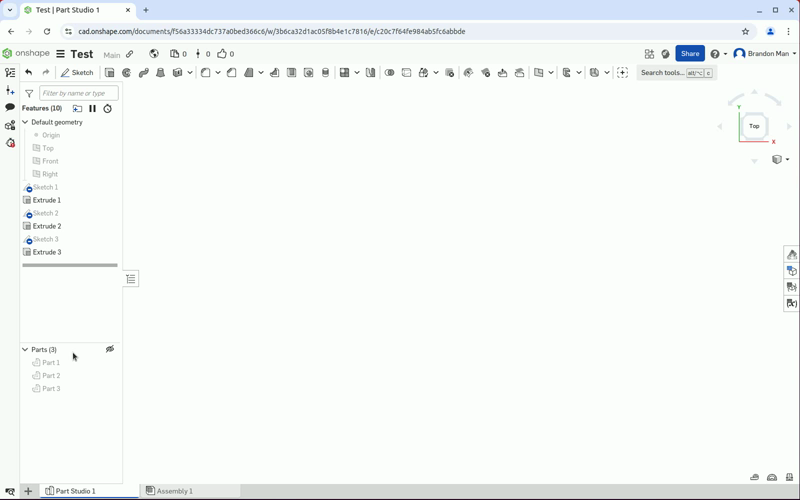
mouse_move(73, 352)
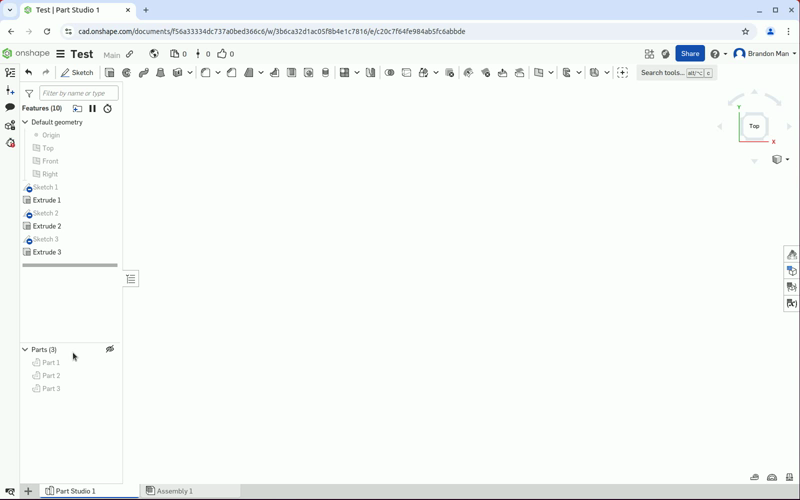
key(shift+y)
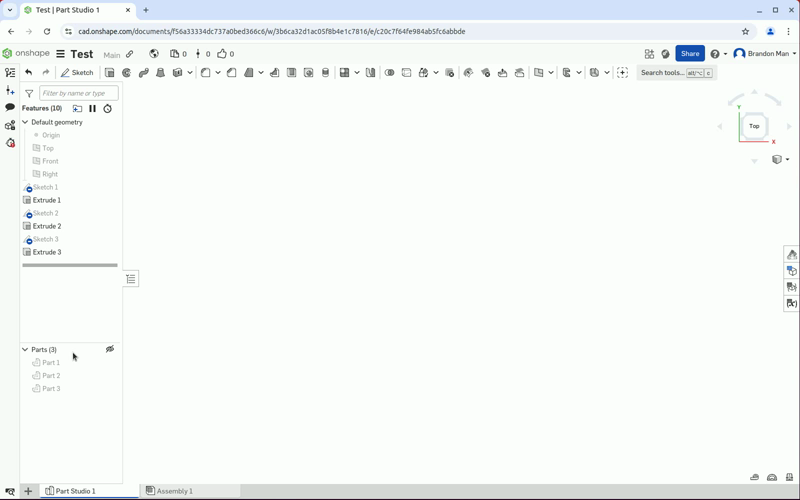
key(shift+s)
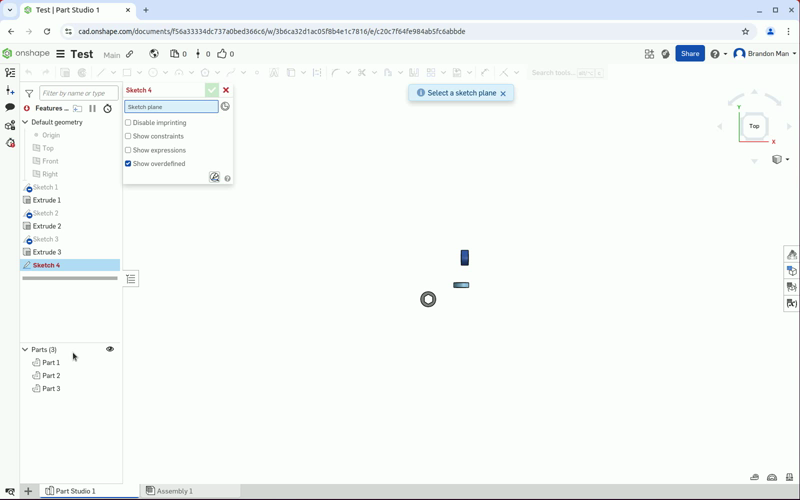
mouse_move(73, 150)
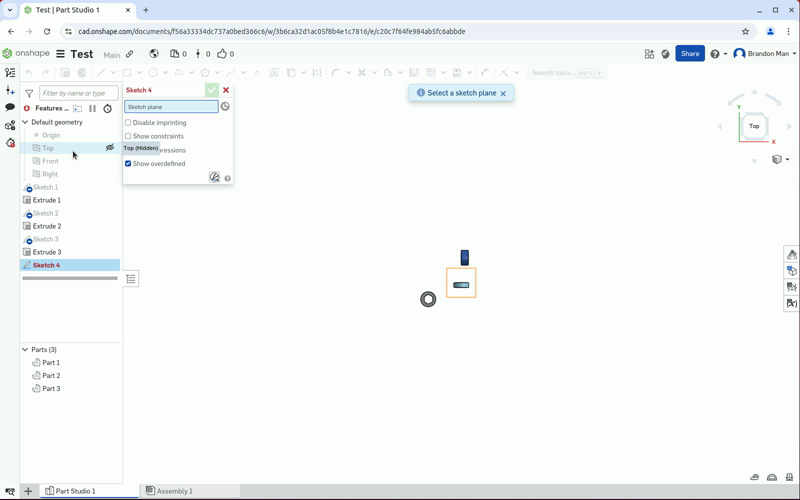
click(73, 150)
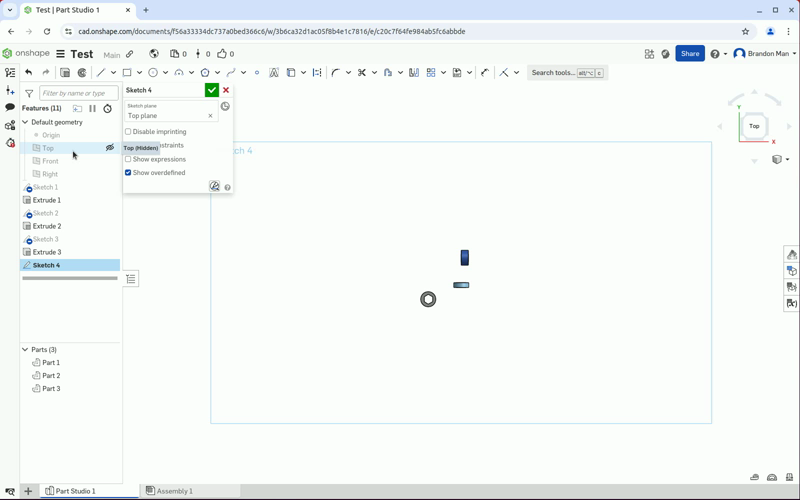
mouse_move(73, 352)
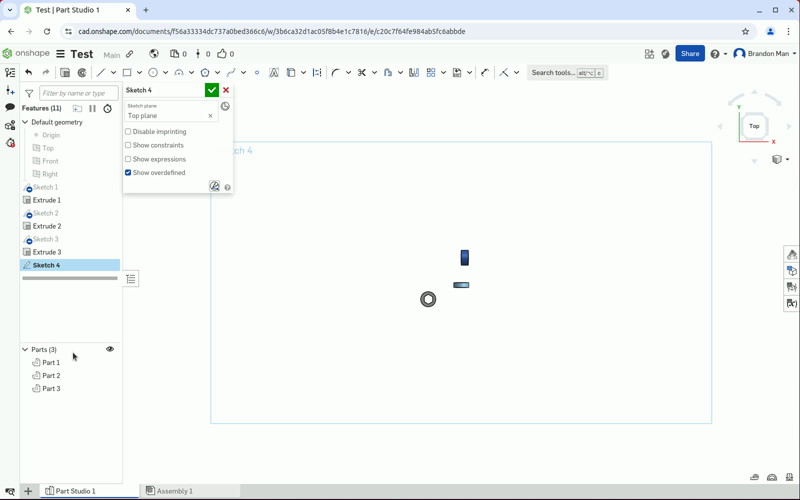
key(y)
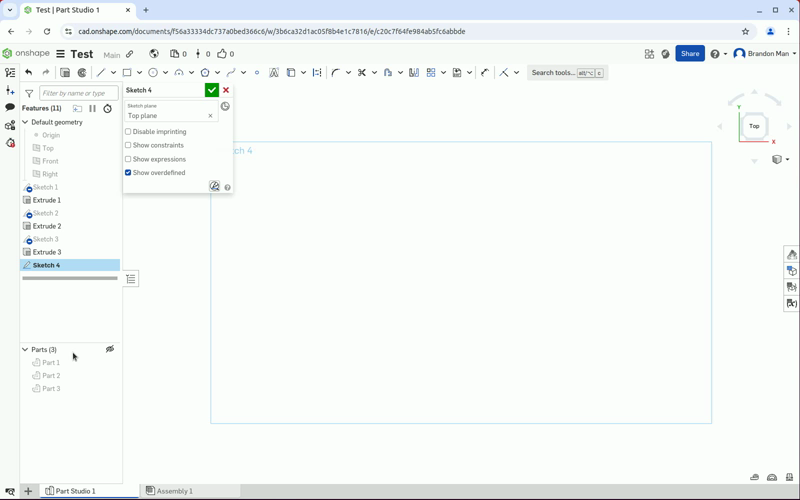
key(c)
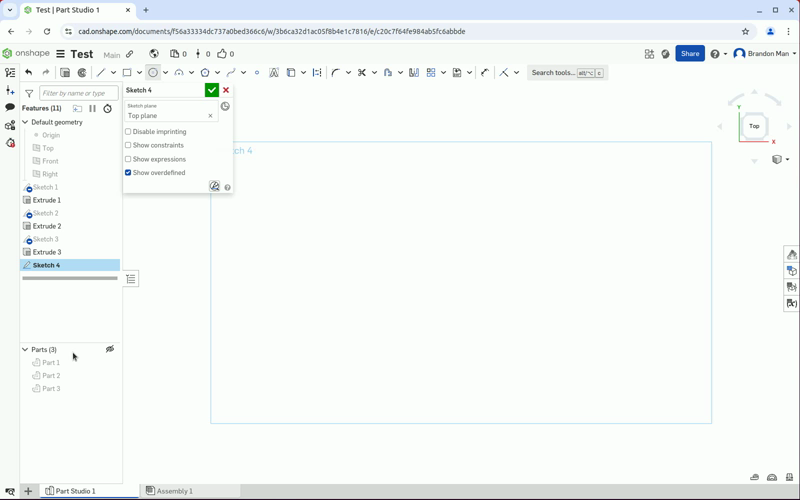
key_down(shift)
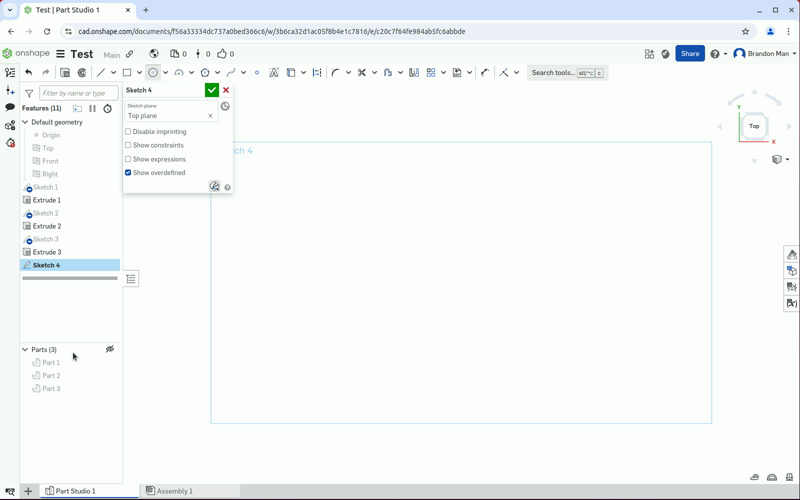
mouse_move(535, 279)
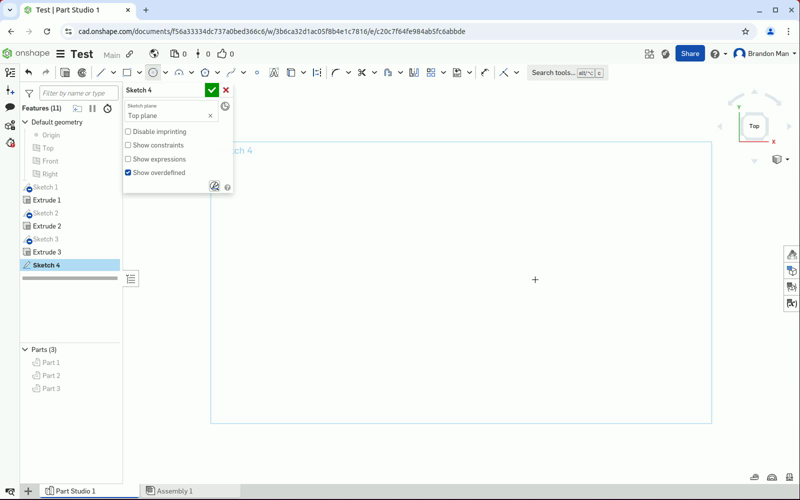
click(535, 279)
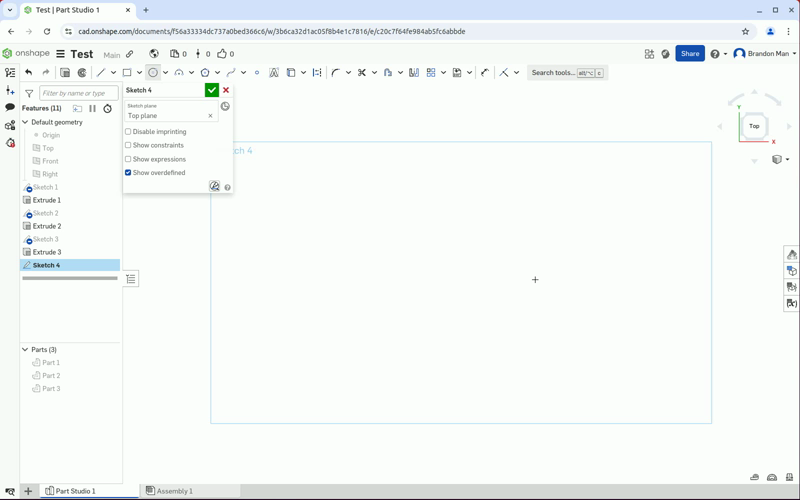
key_up(shift)
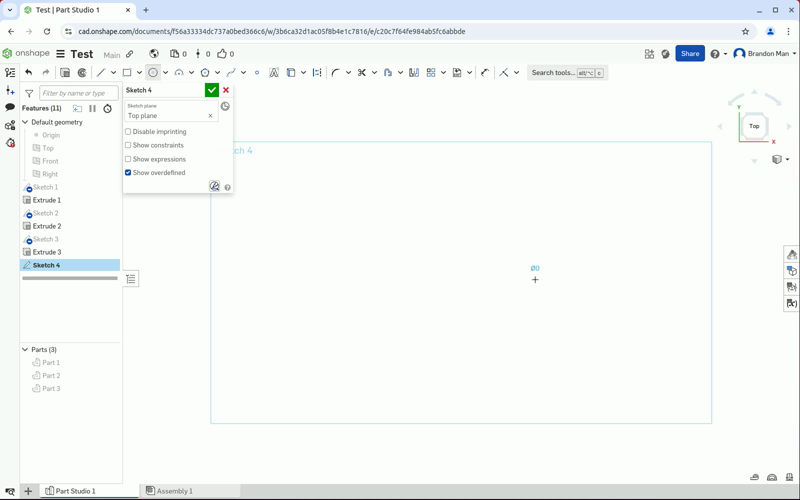
mouse_move(542, 279)
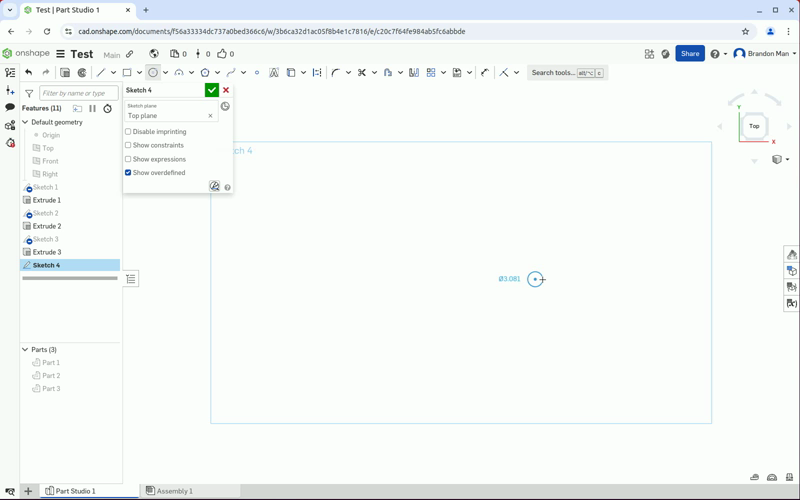
click(542, 279)
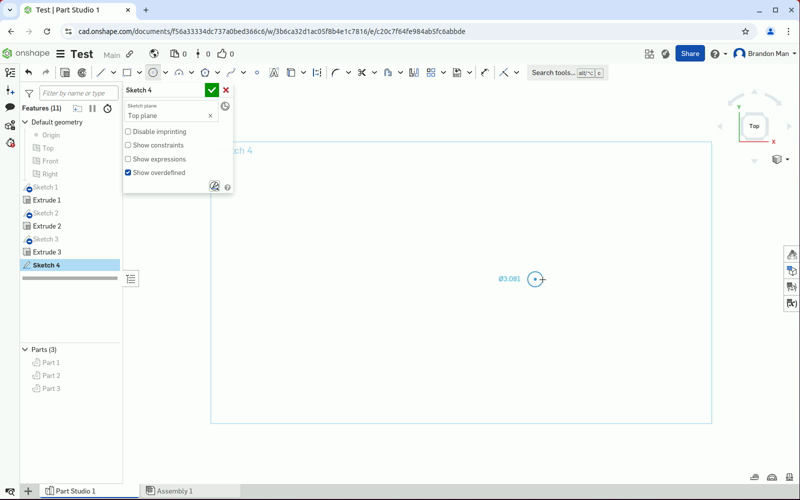
key(esc)
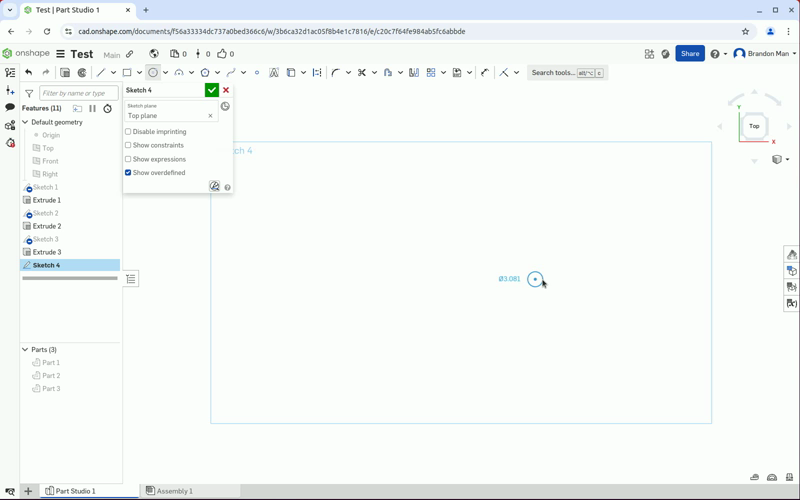
key(l)
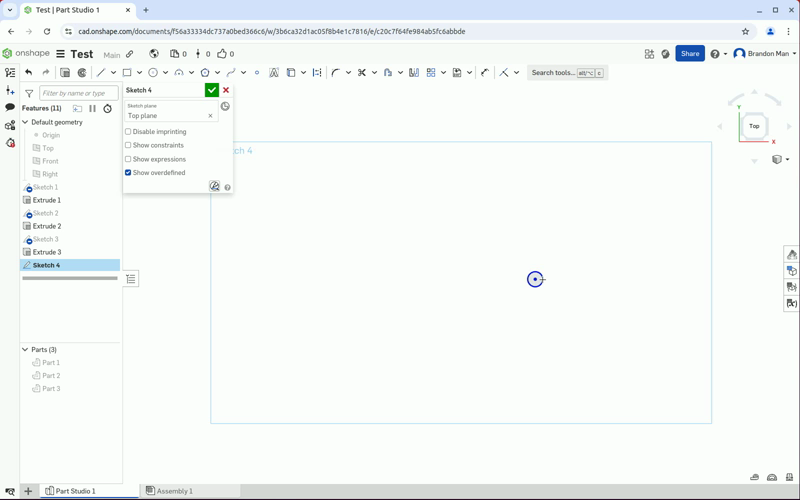
key_down(shift)
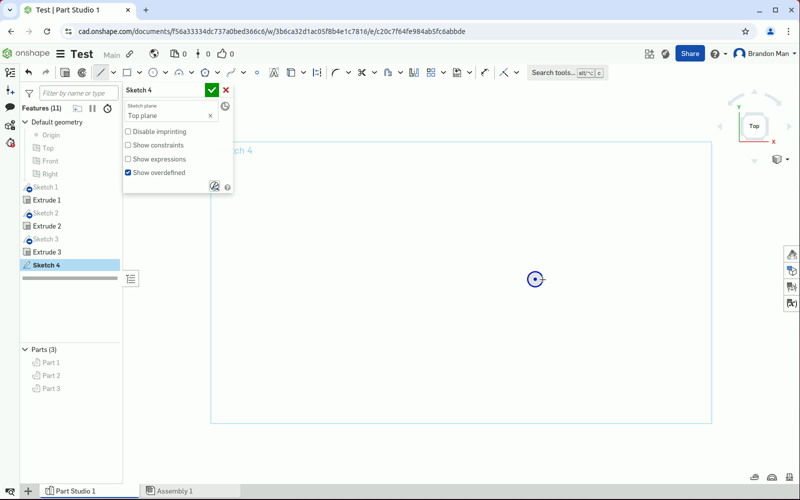
mouse_move(530, 282)
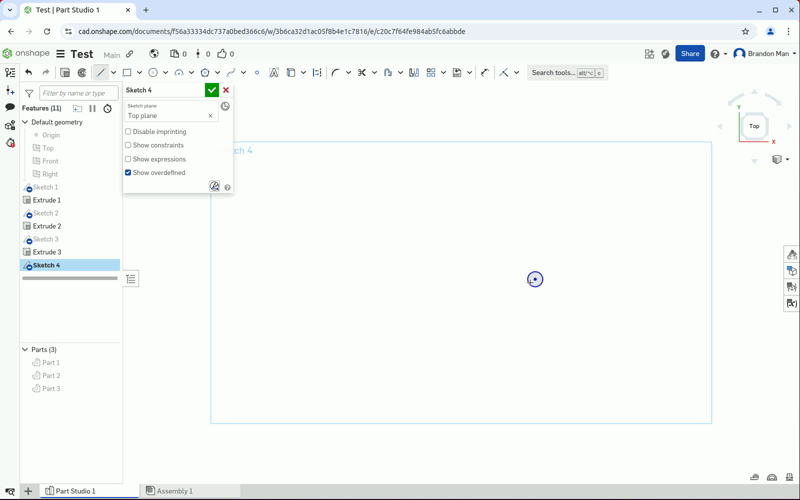
click(530, 282)
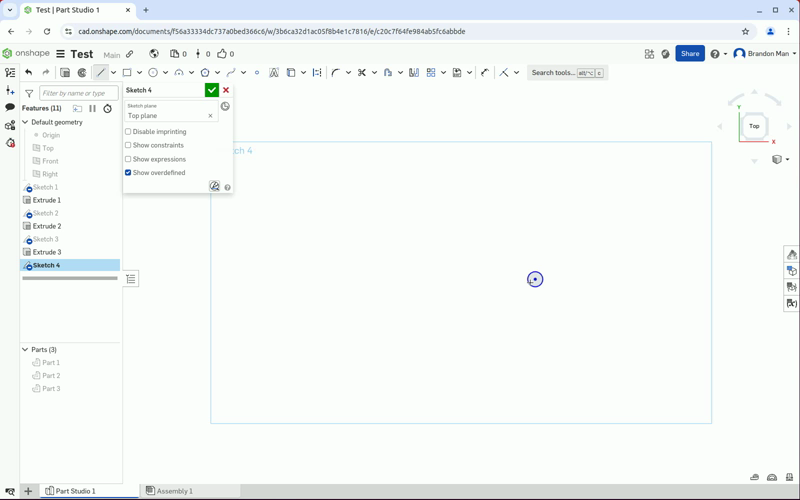
key_up(shift)
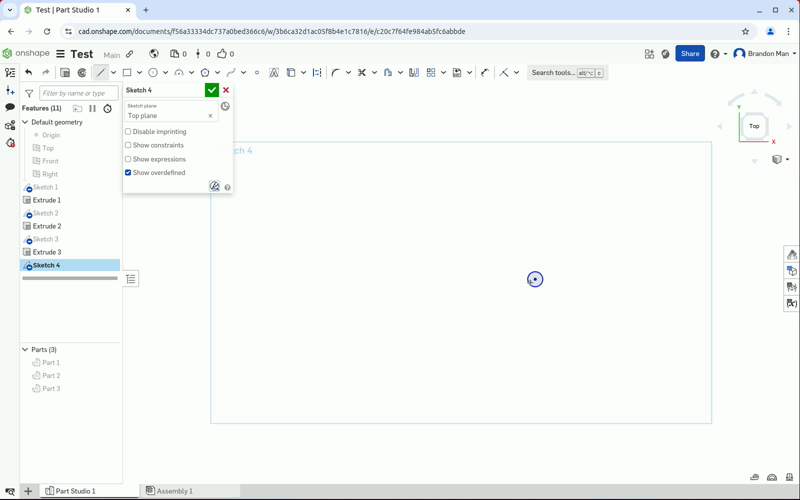
key_down(shift)
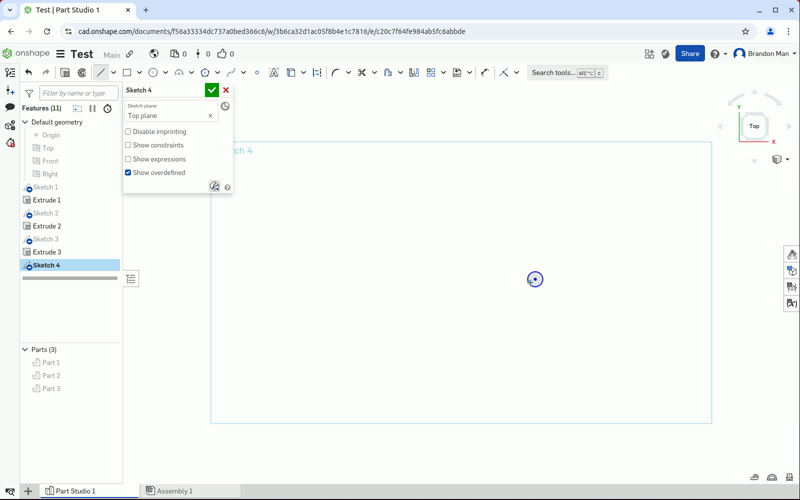
mouse_move(560, 282)
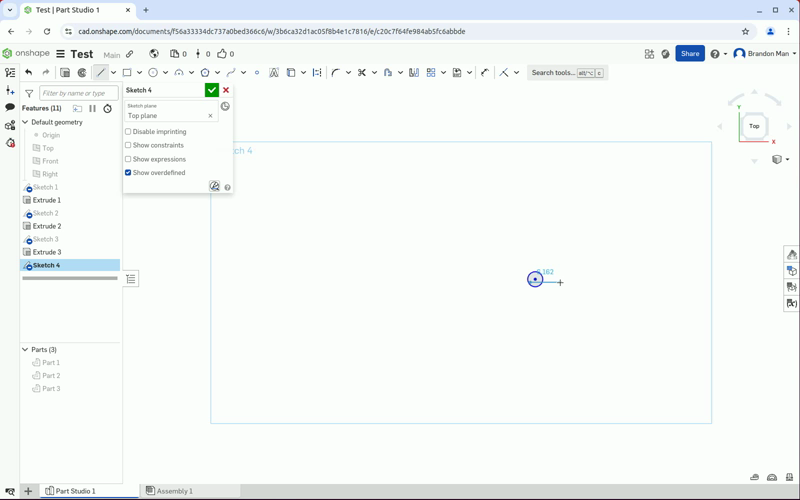
mouse_move(535, 285)
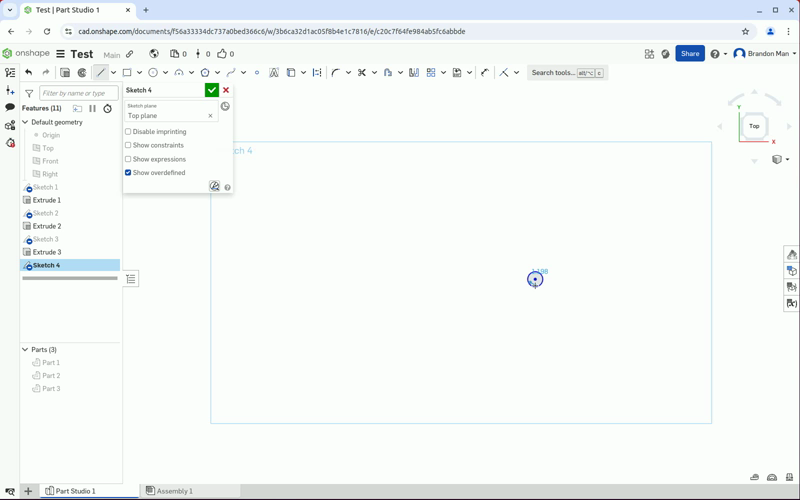
scroll(6)
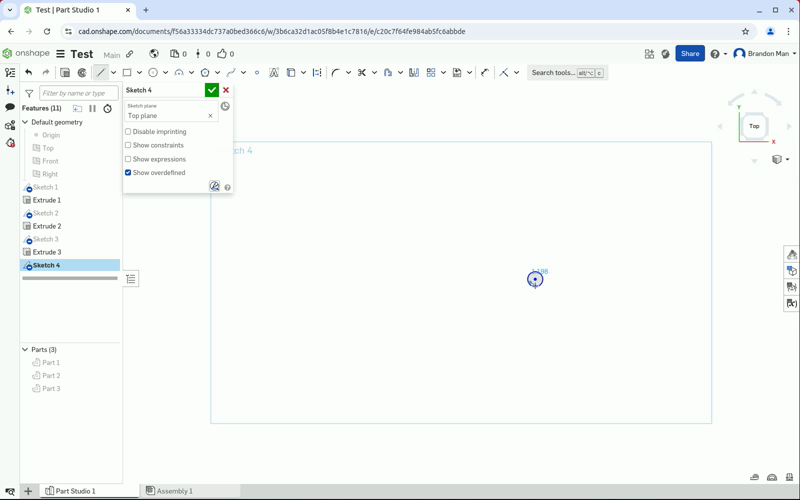
scroll(6)
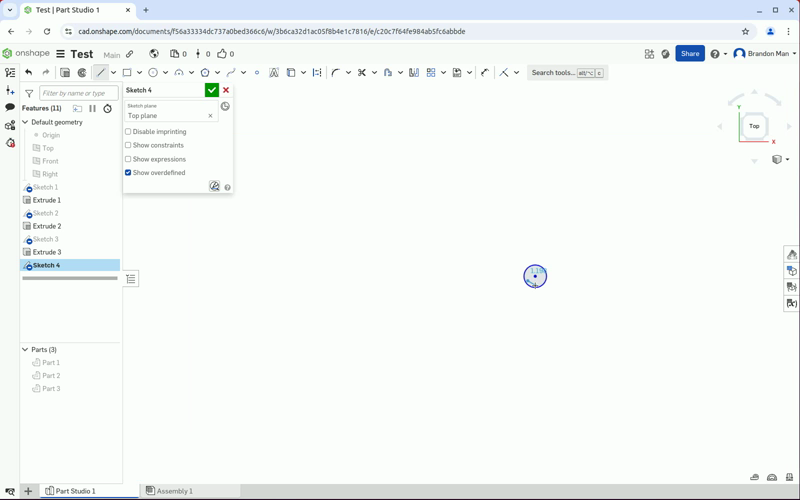
scroll(6)
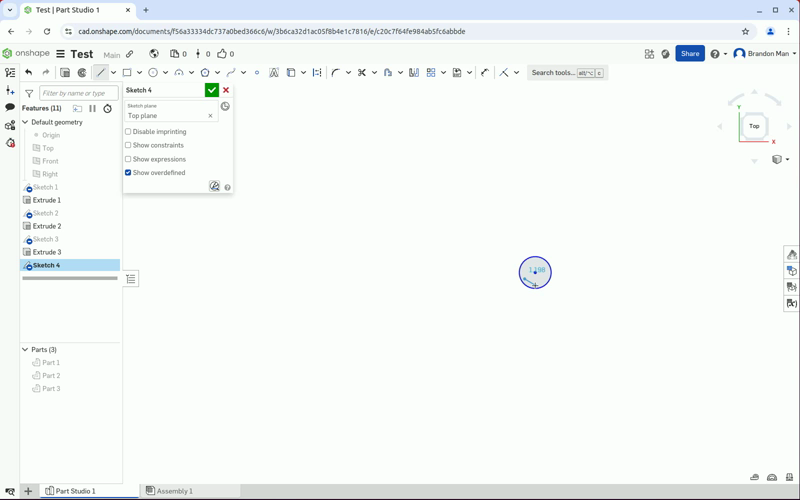
scroll(6)
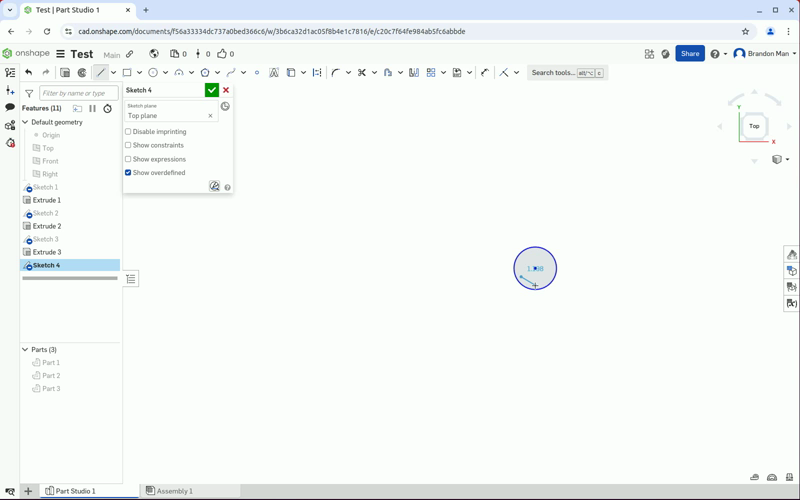
scroll(6)
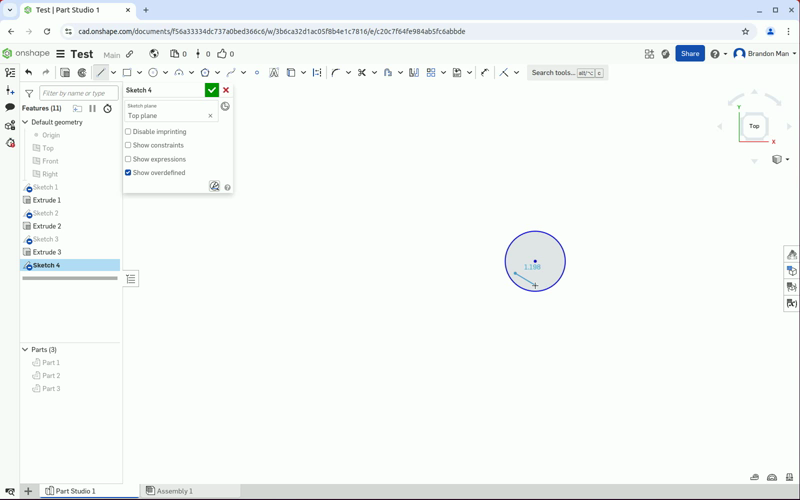
scroll(6)
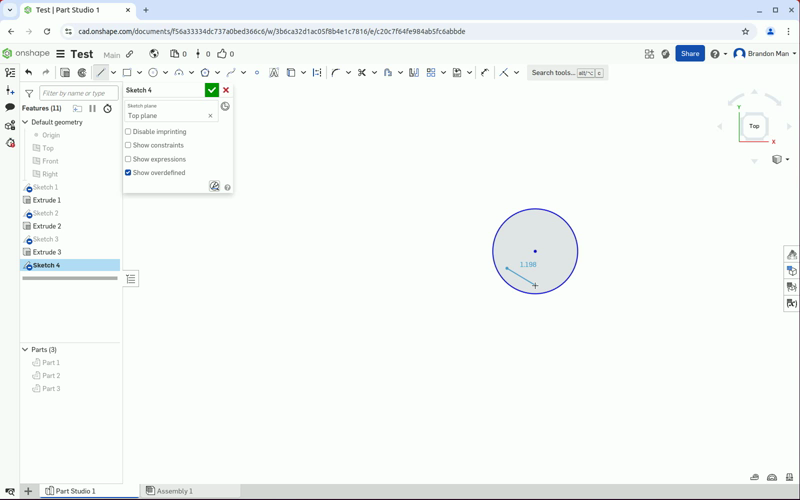
scroll(6)
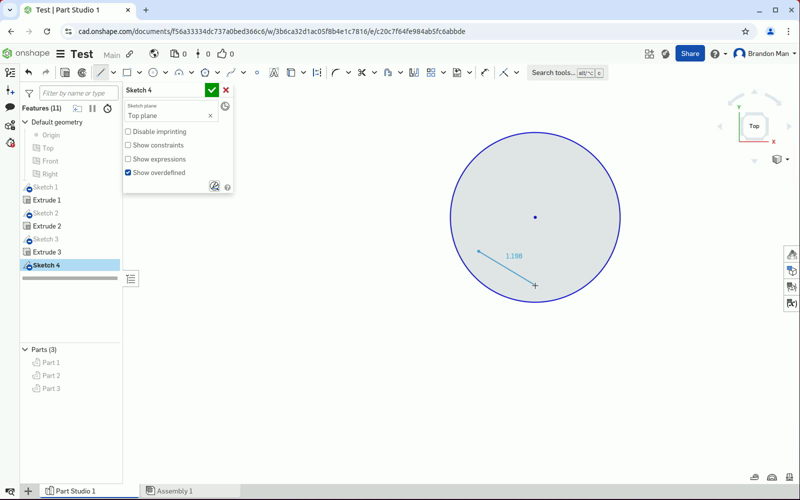
click(535, 285)
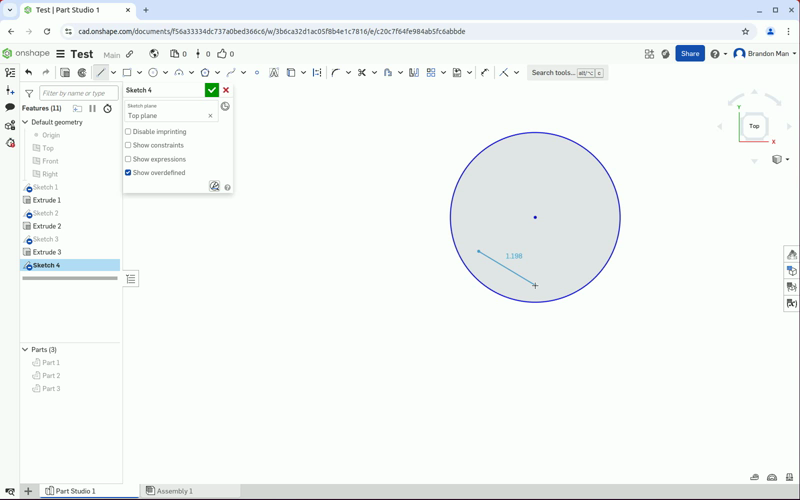
scroll(-6)
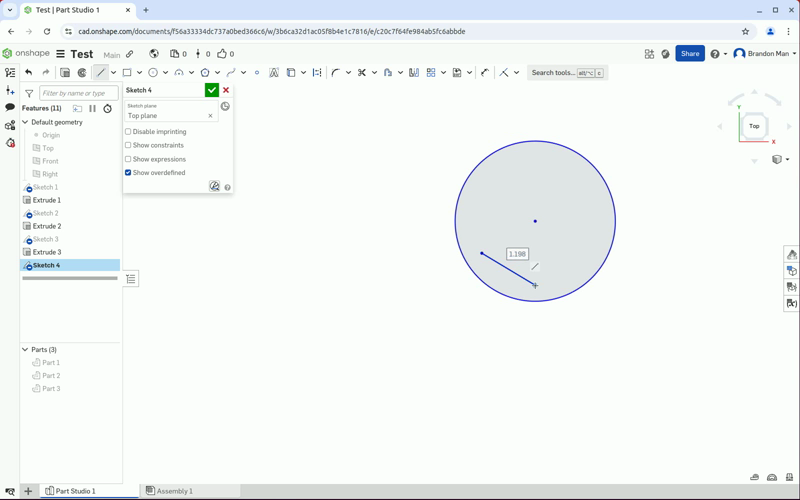
scroll(-6)
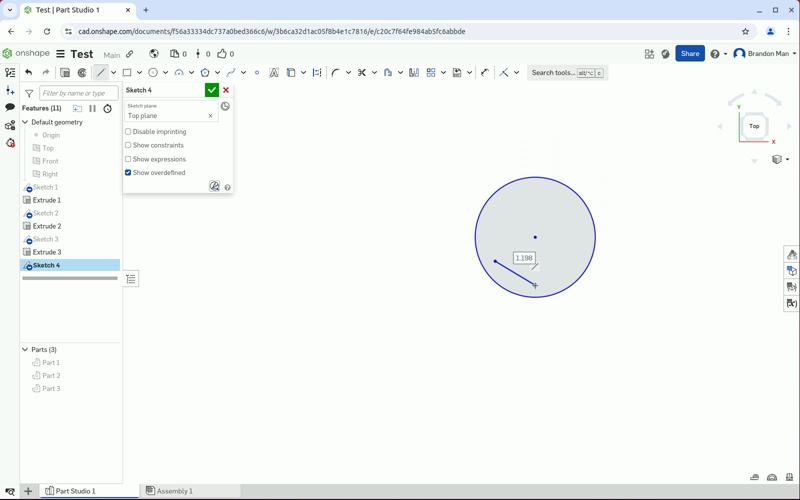
scroll(-6)
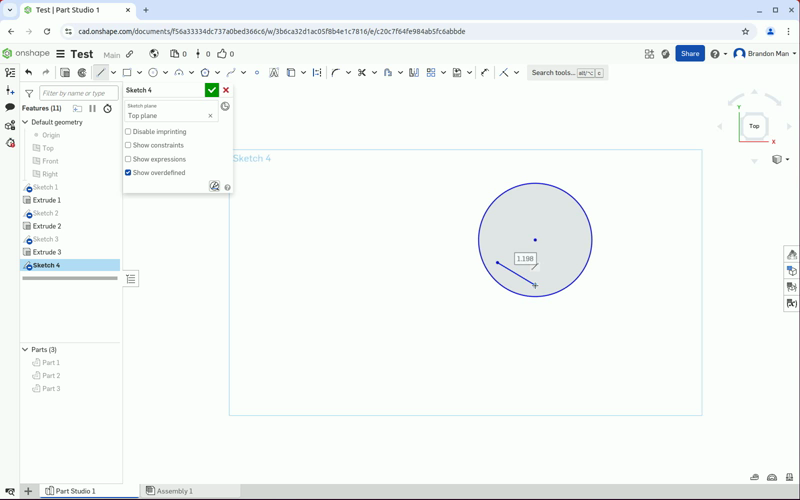
scroll(-6)
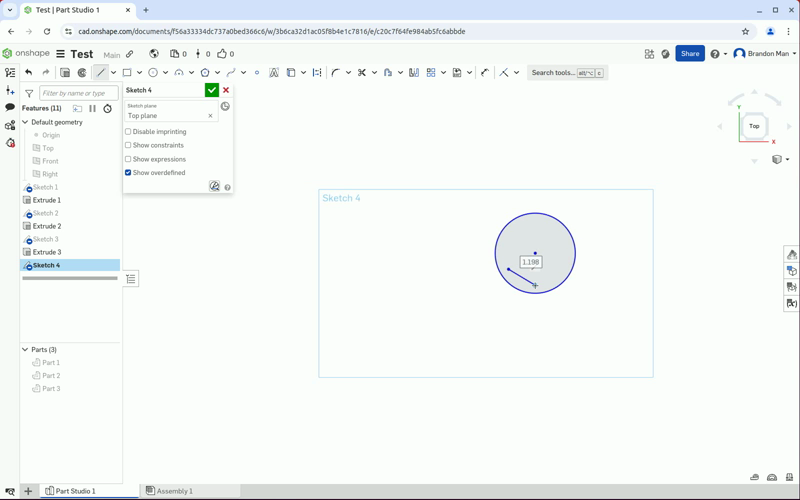
scroll(-6)
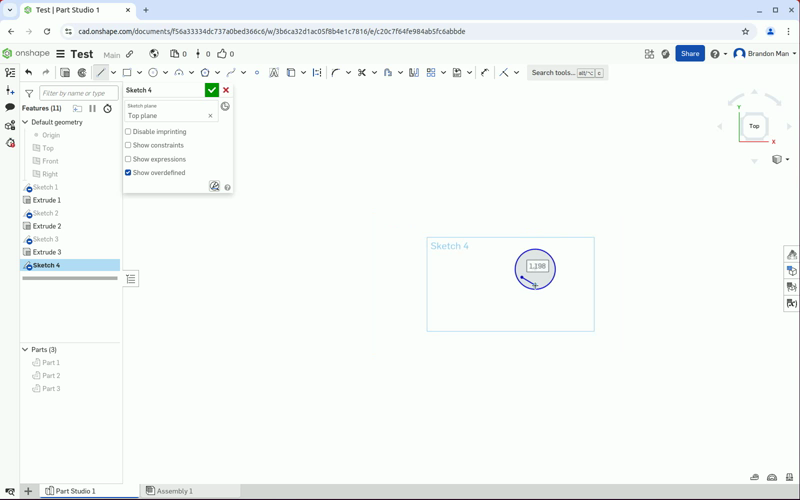
scroll(-6)
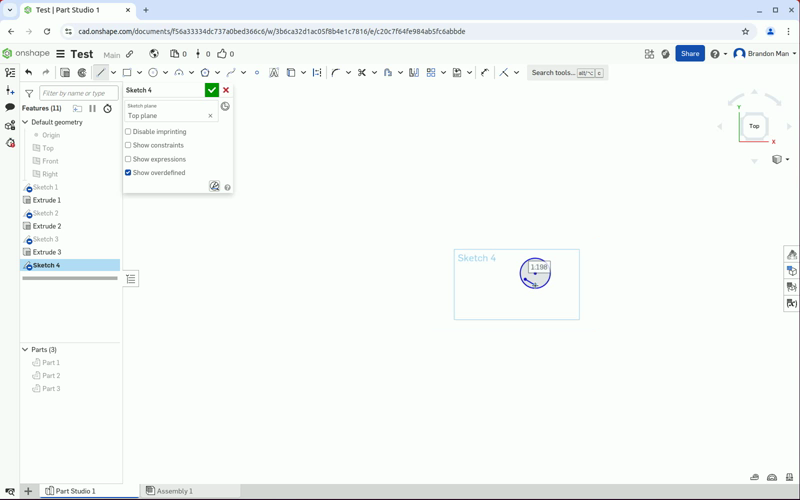
scroll(-6)
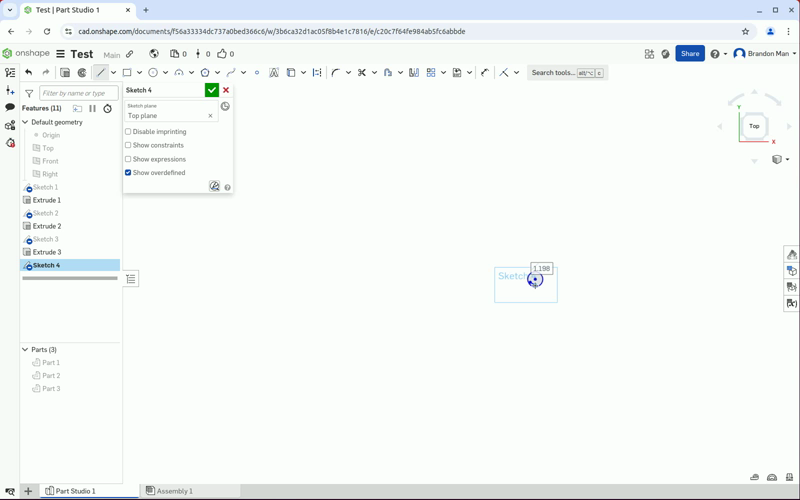
key_up(shift)
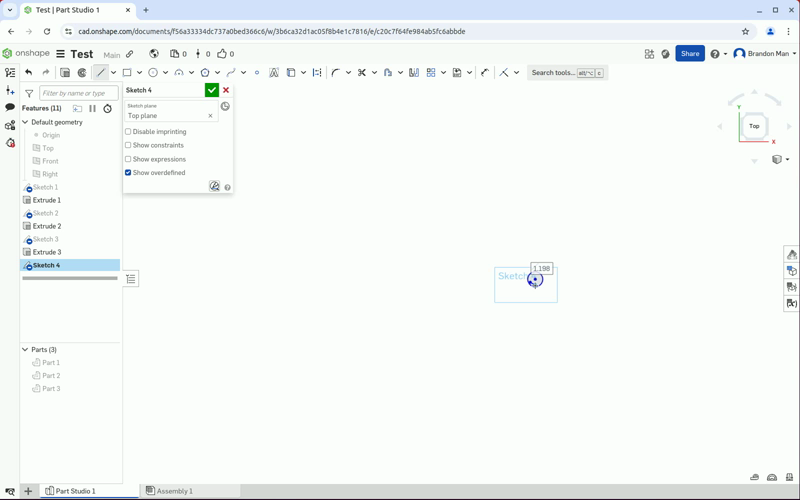
key_down(shift)
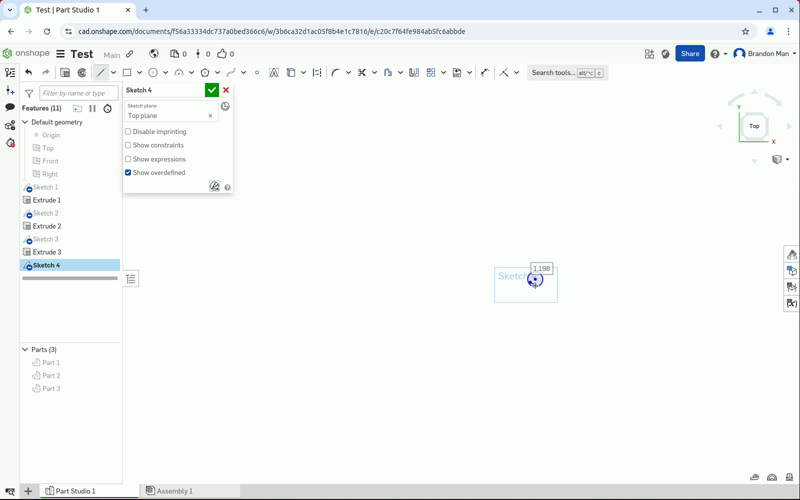
mouse_move(565, 285)
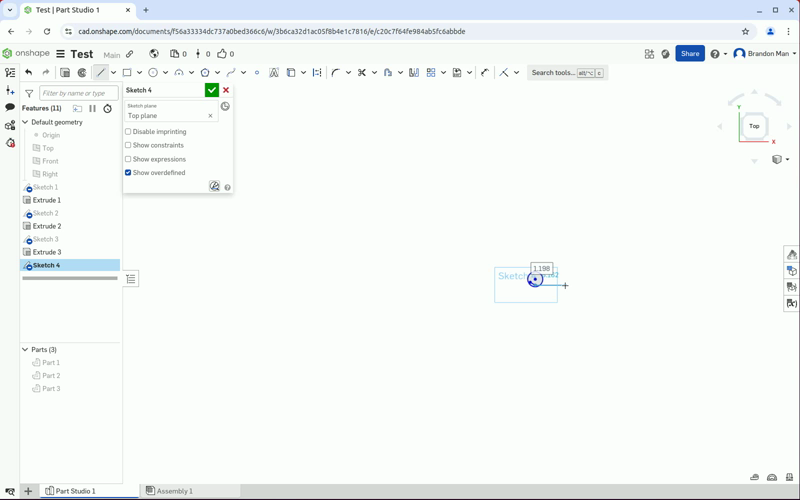
mouse_move(540, 282)
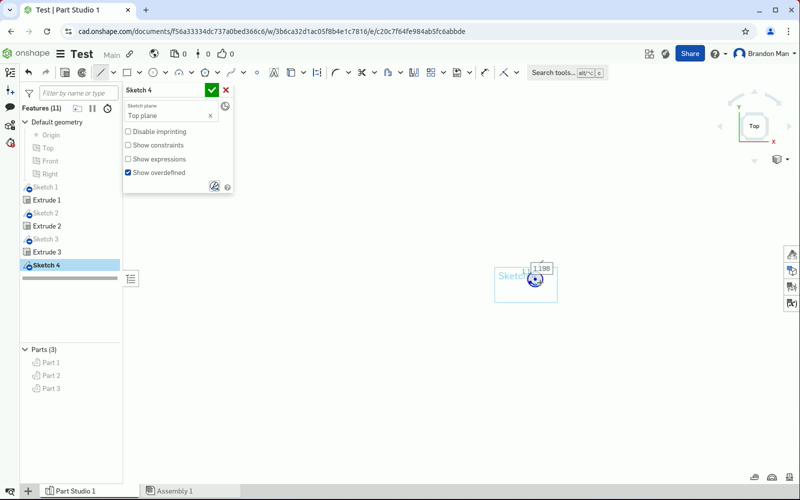
scroll(6)
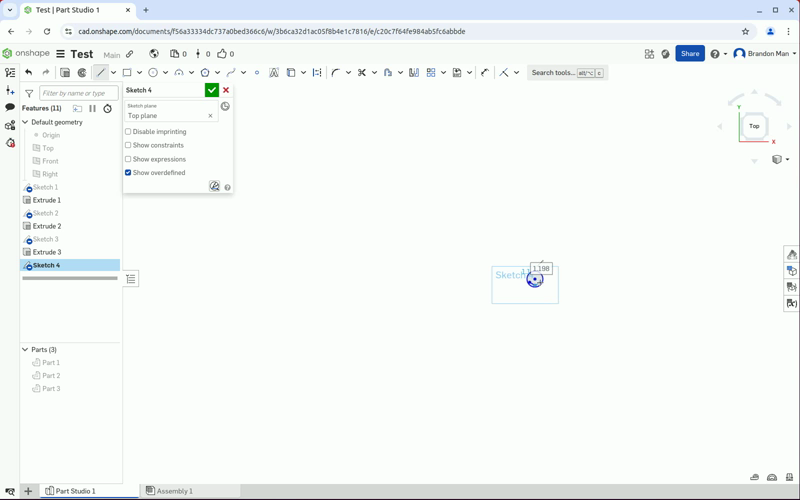
scroll(6)
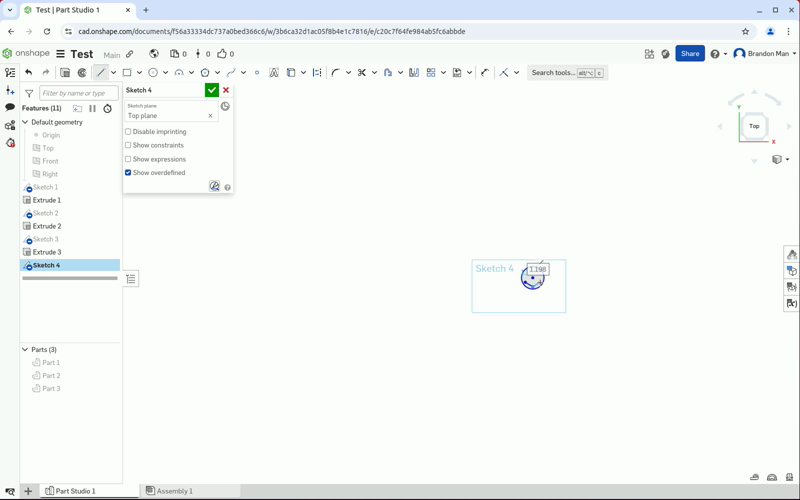
scroll(6)
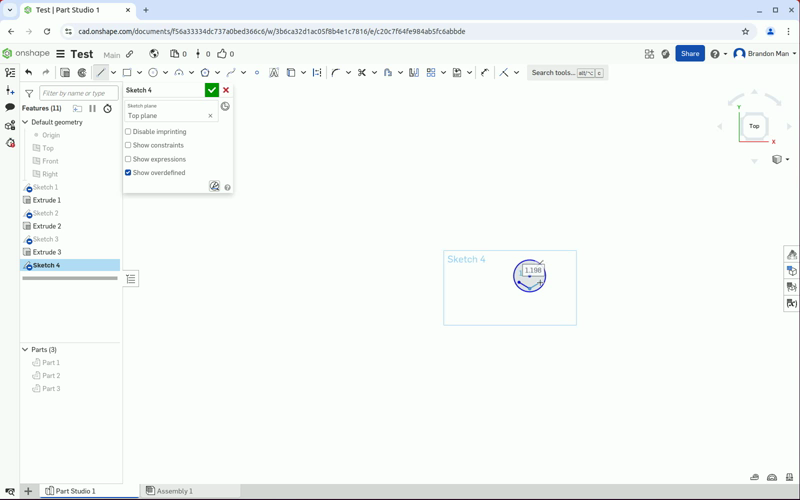
scroll(6)
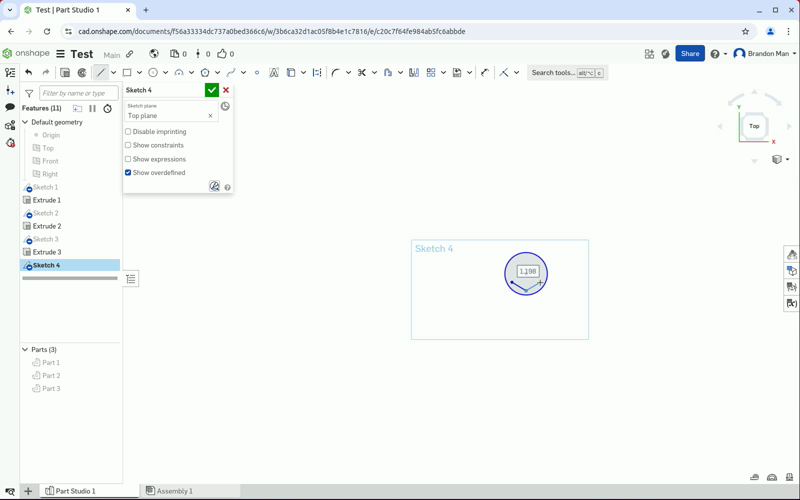
scroll(6)
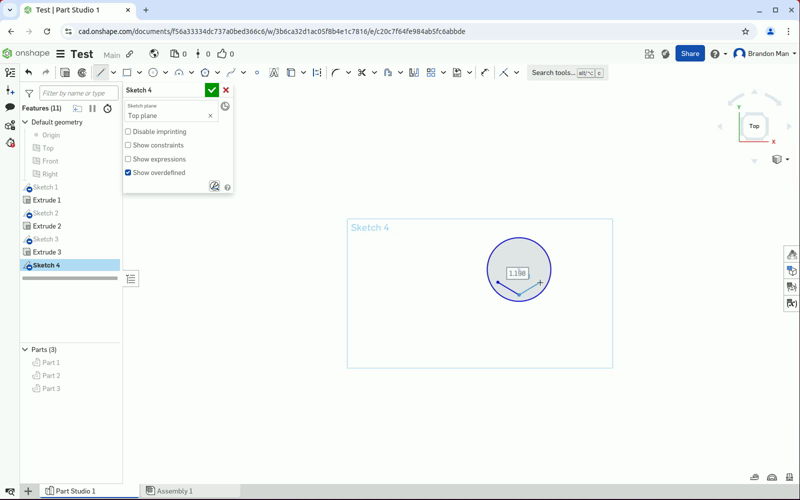
scroll(6)
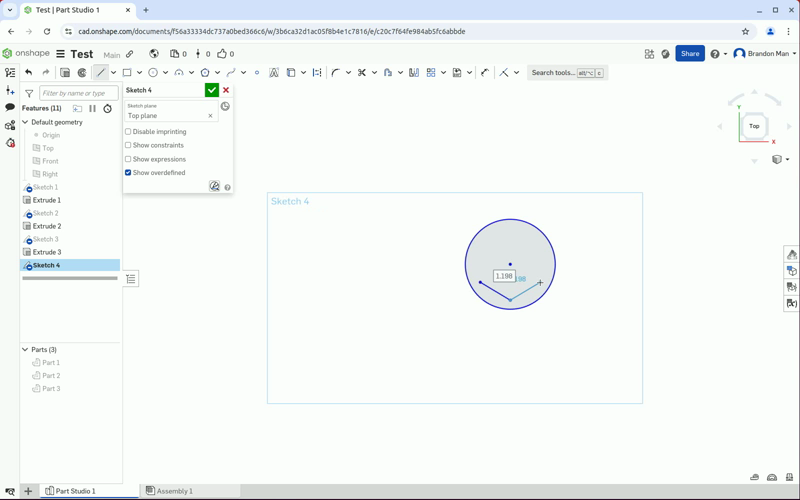
scroll(6)
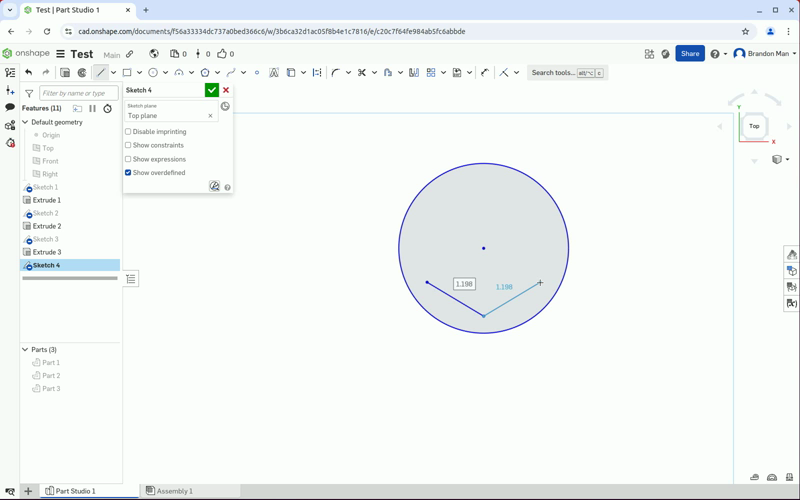
click(540, 282)
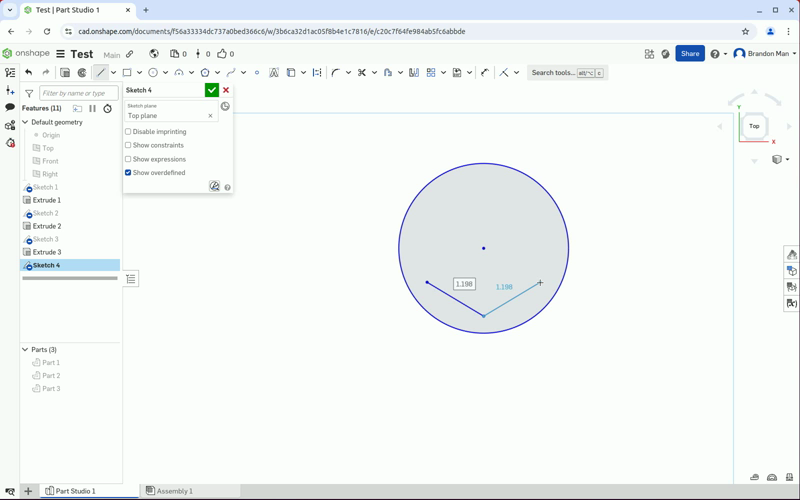
scroll(-6)
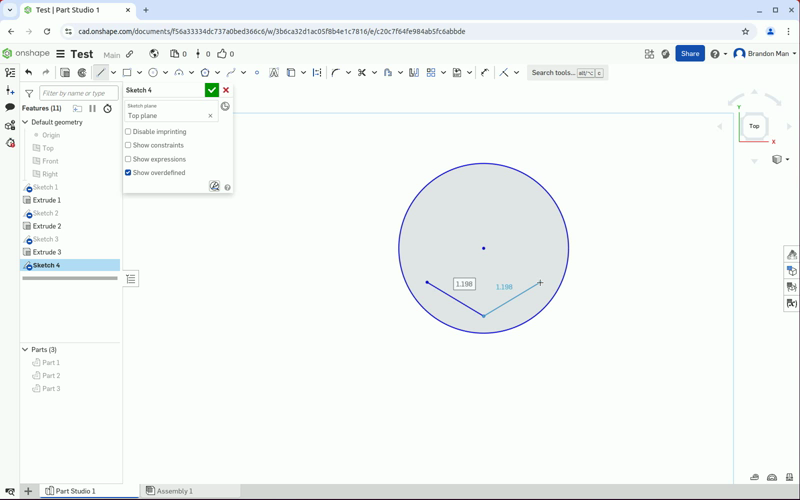
scroll(-6)
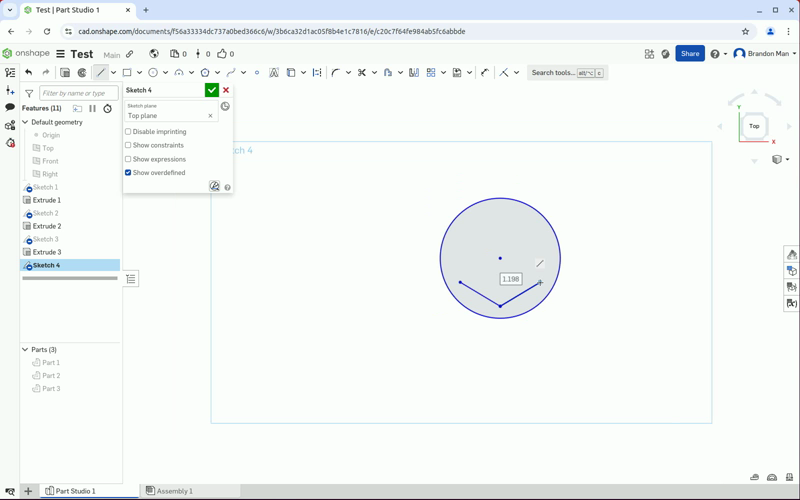
scroll(-6)
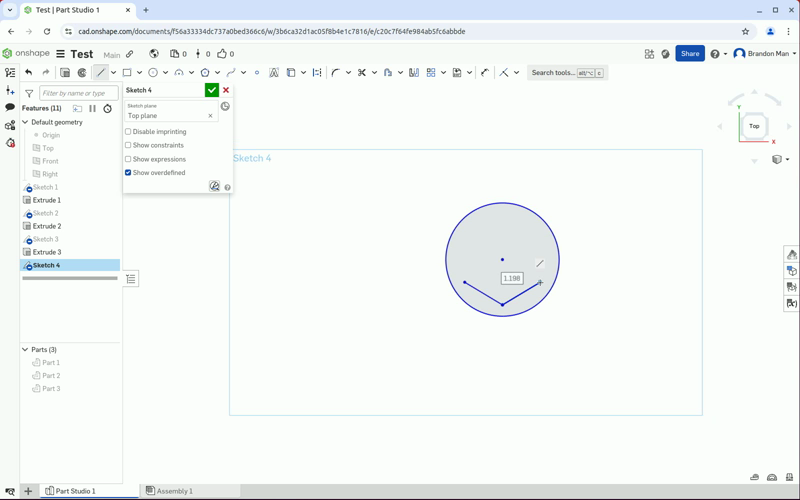
scroll(-6)
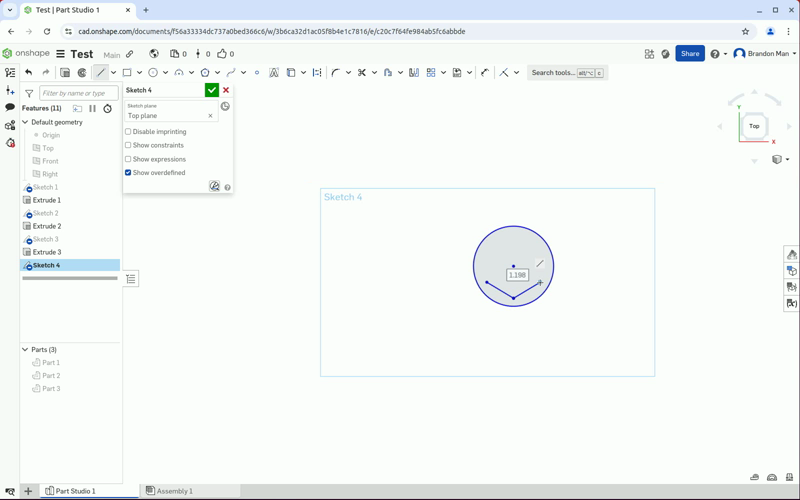
scroll(-6)
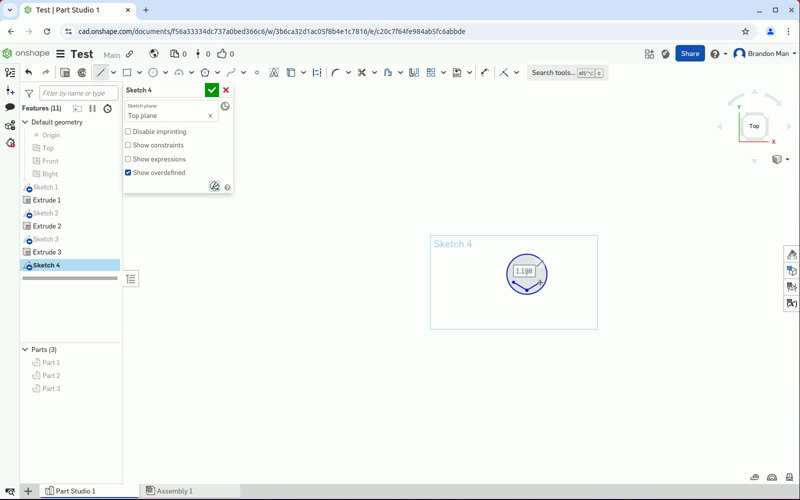
scroll(-6)
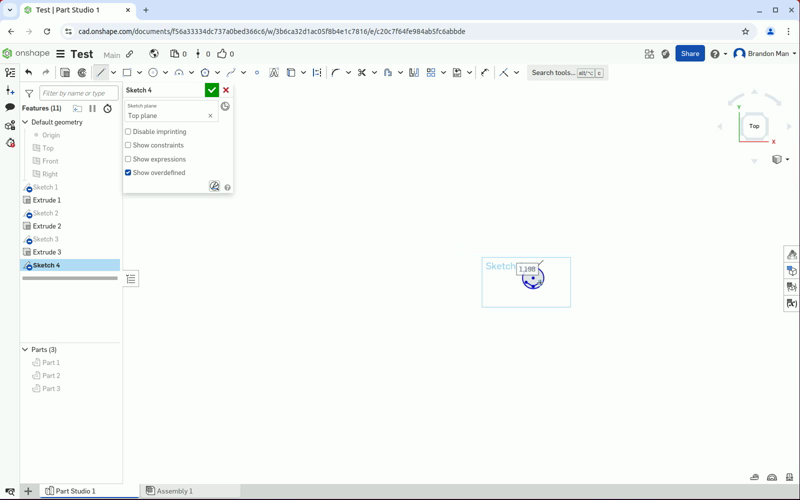
scroll(-6)
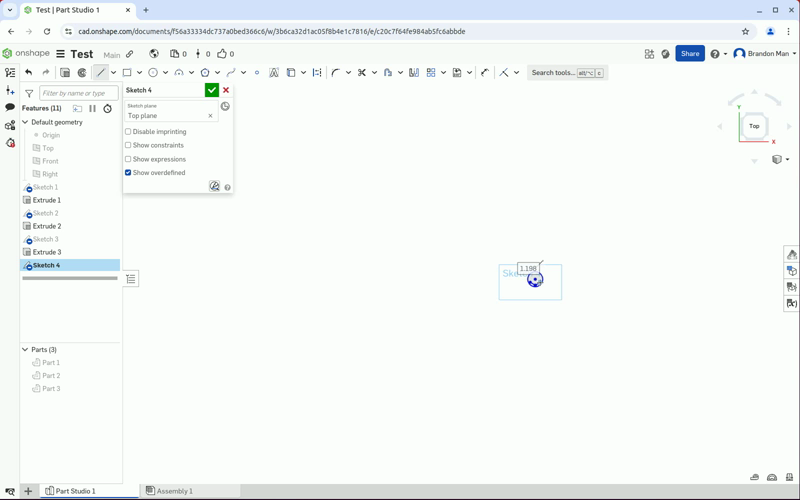
key_up(shift)
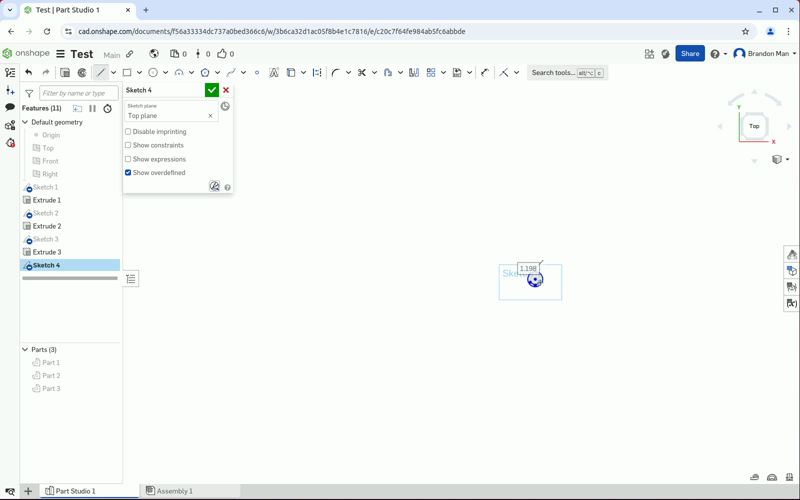
key_down(shift)
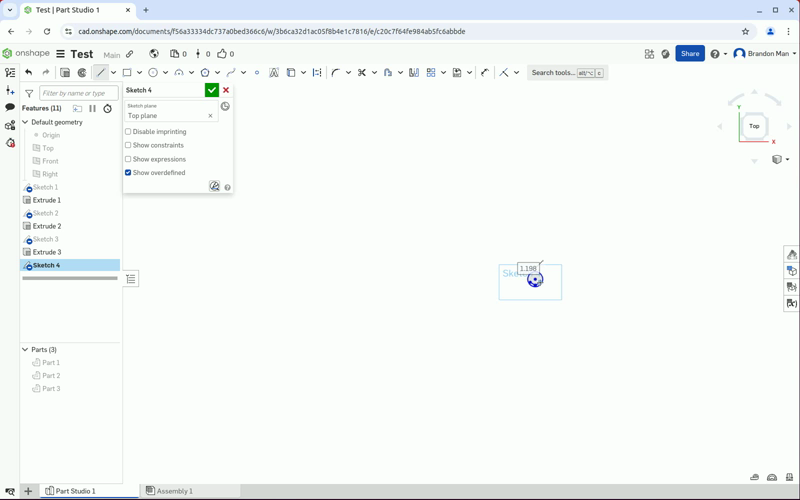
mouse_move(570, 282)
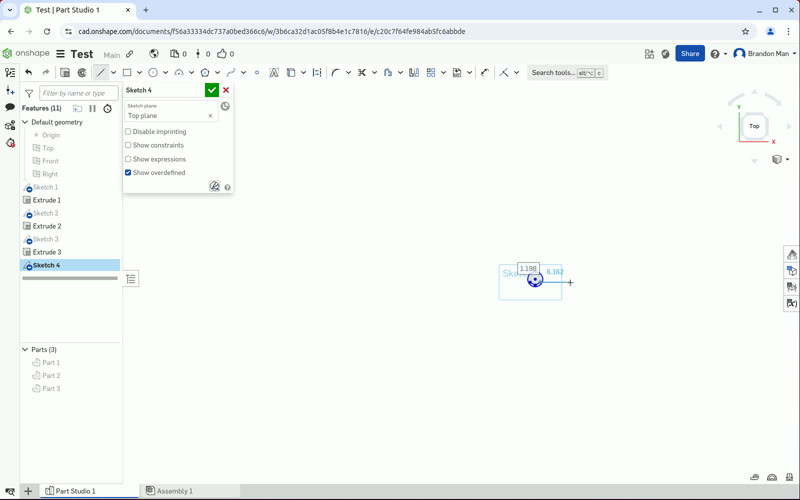
mouse_move(540, 276)
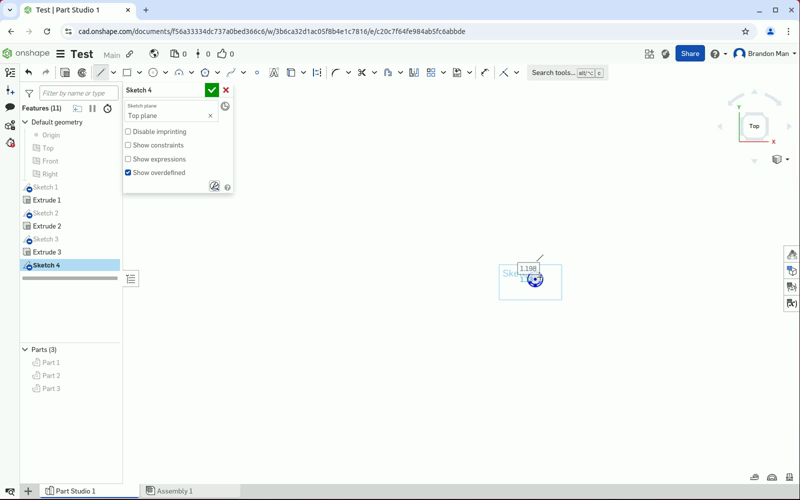
scroll(6)
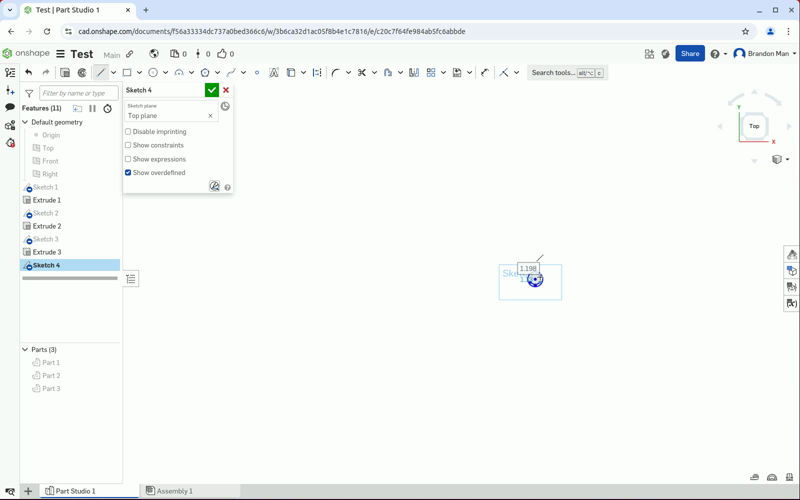
scroll(6)
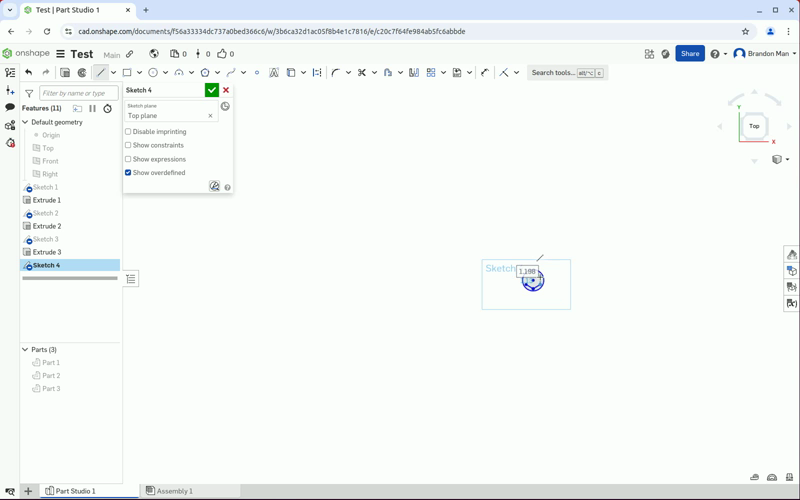
scroll(6)
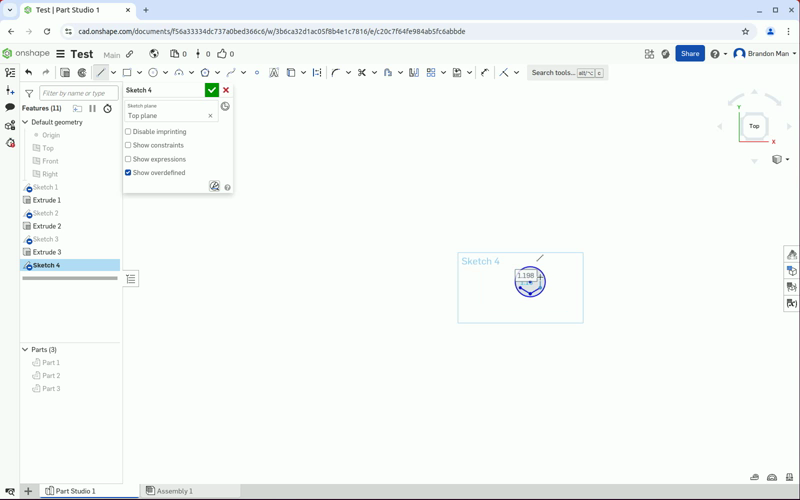
scroll(6)
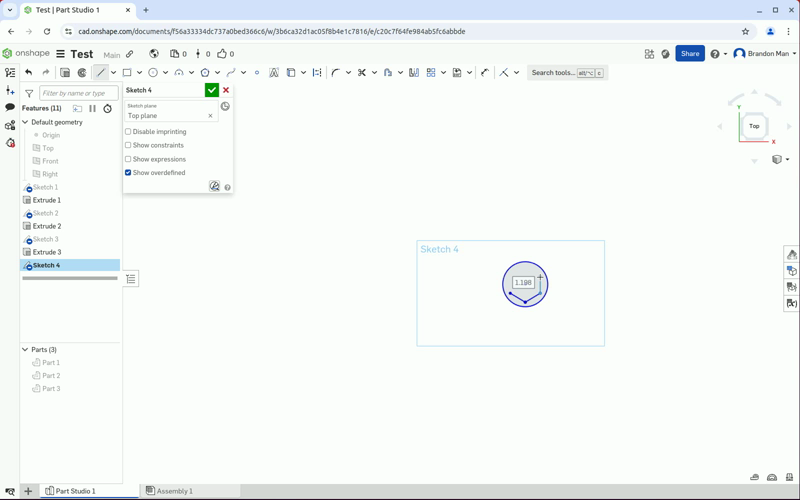
scroll(6)
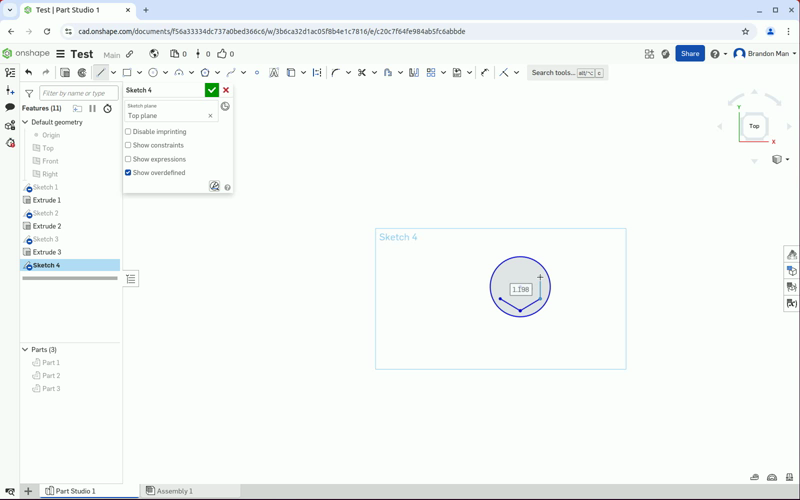
scroll(6)
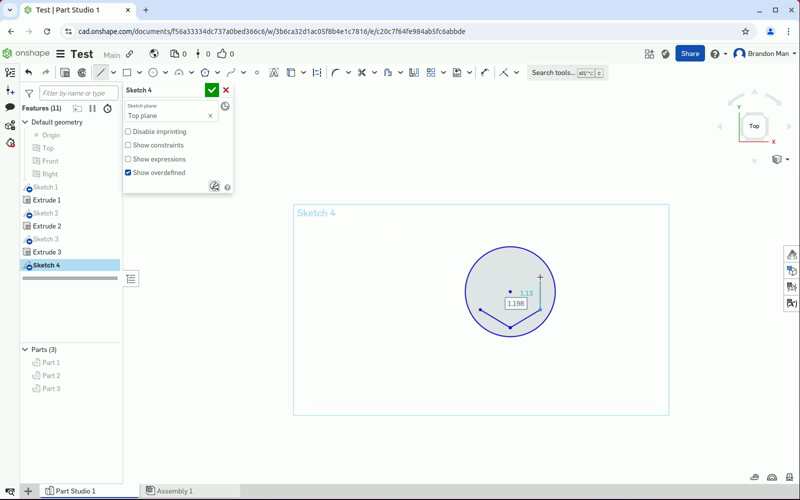
scroll(6)
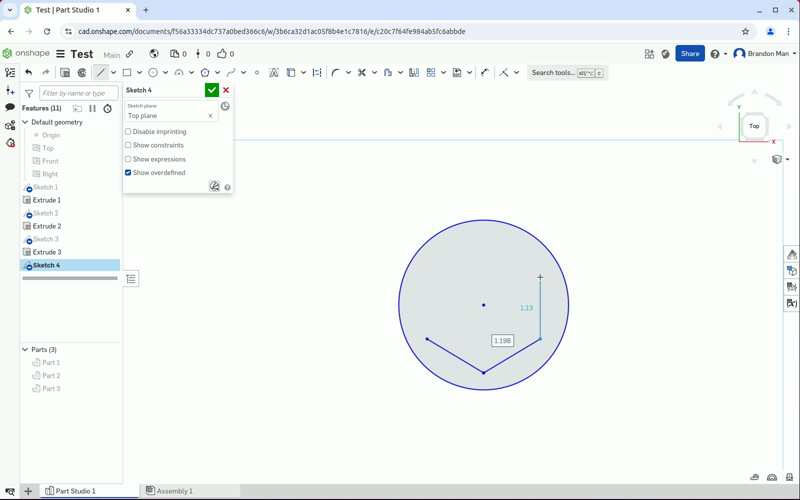
click(540, 276)
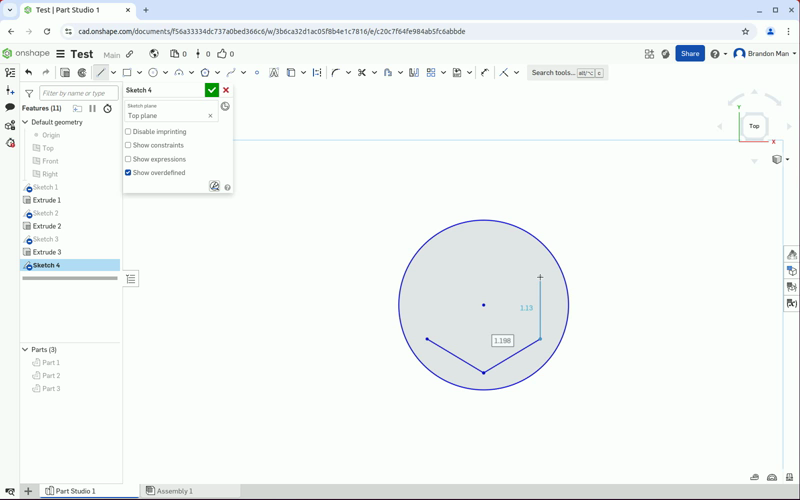
scroll(-6)
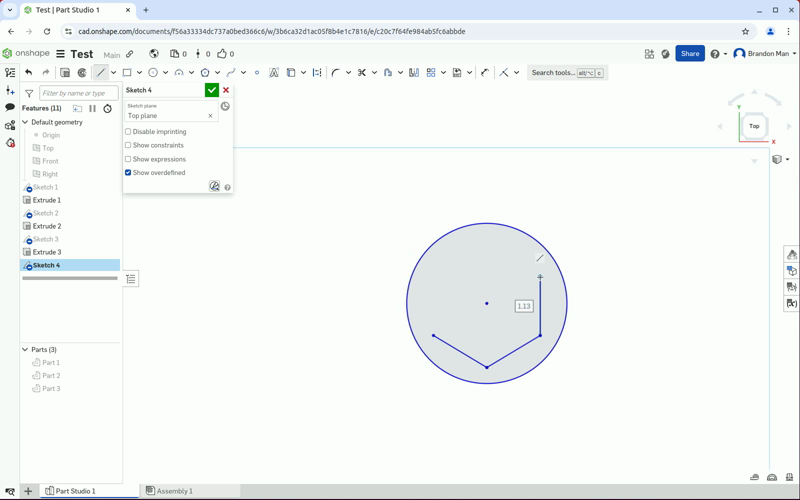
scroll(-6)
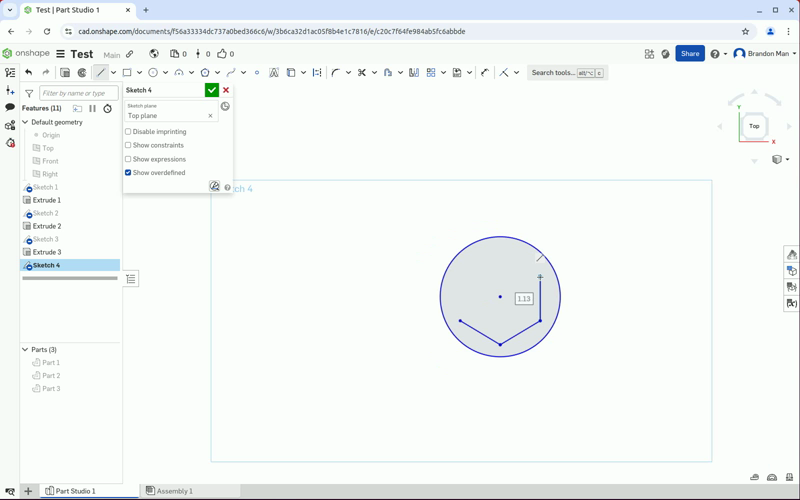
scroll(-6)
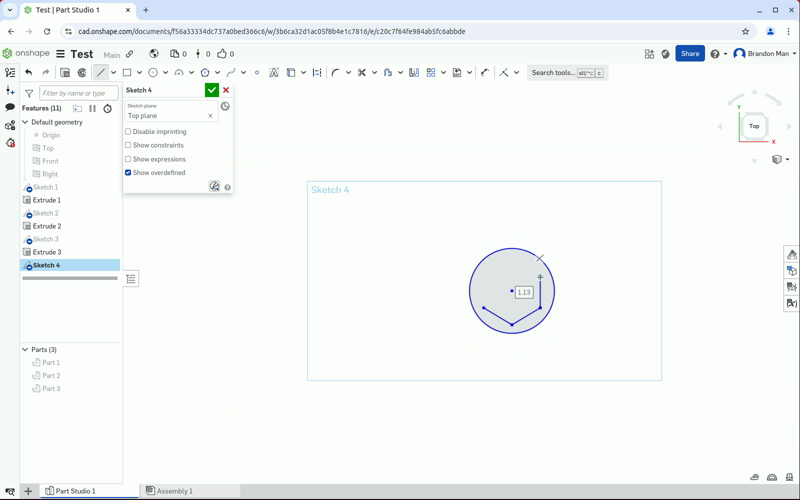
scroll(-6)
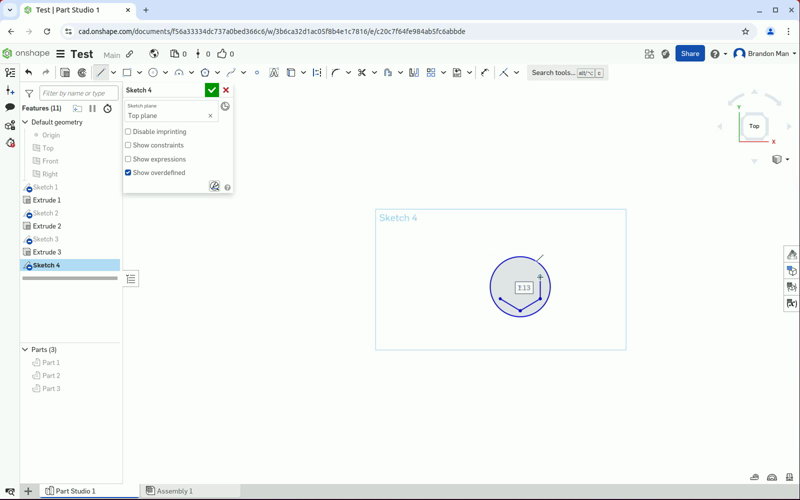
scroll(-6)
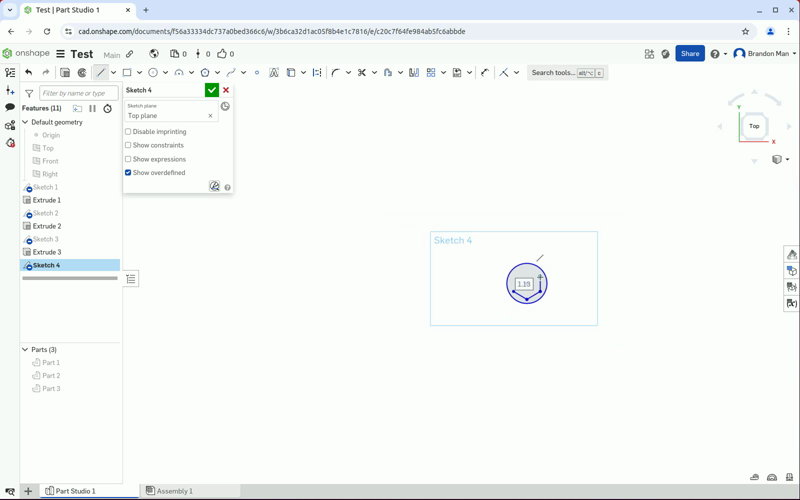
scroll(-6)
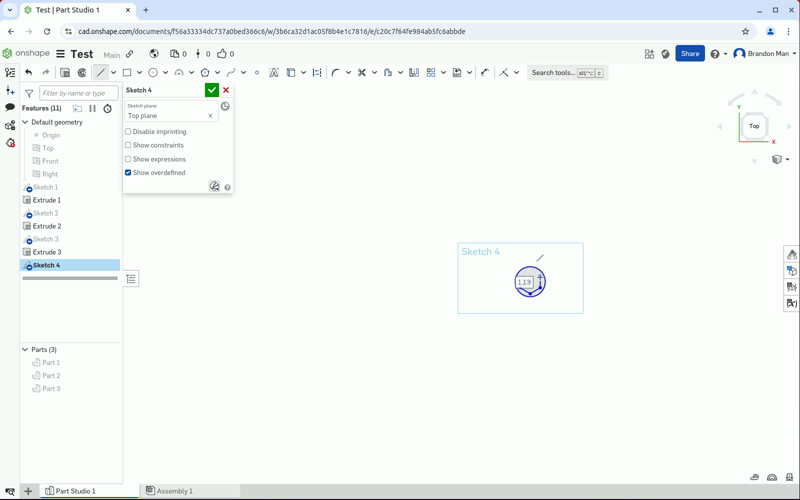
scroll(-6)
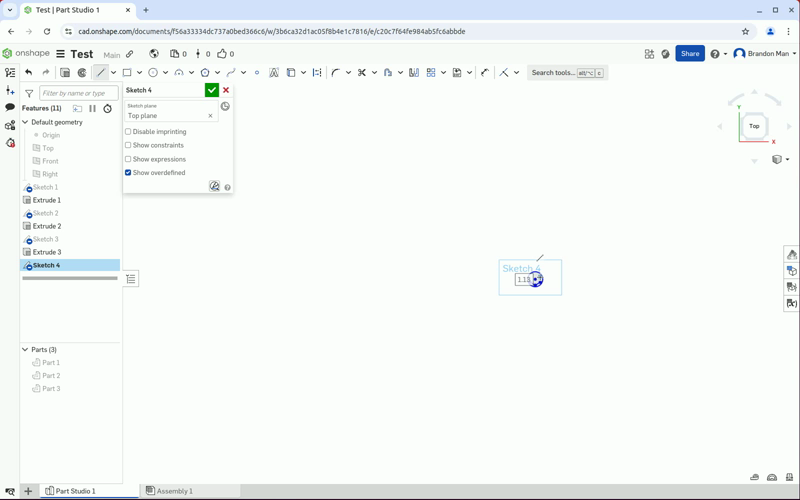
key_up(shift)
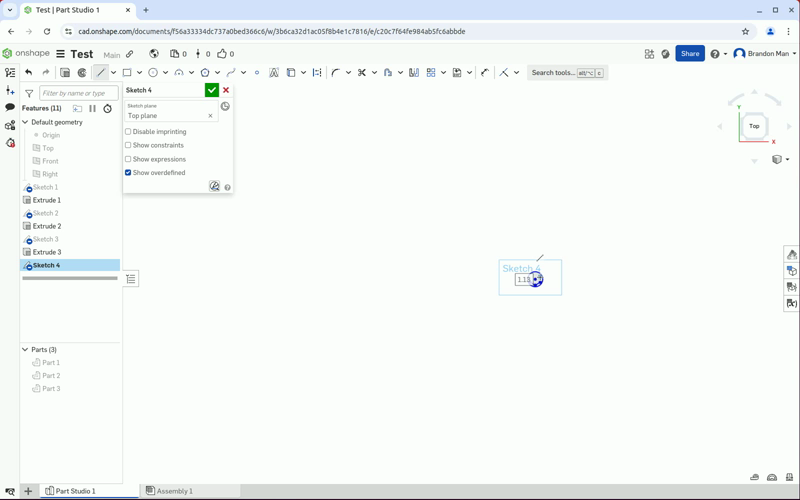
key_down(shift)
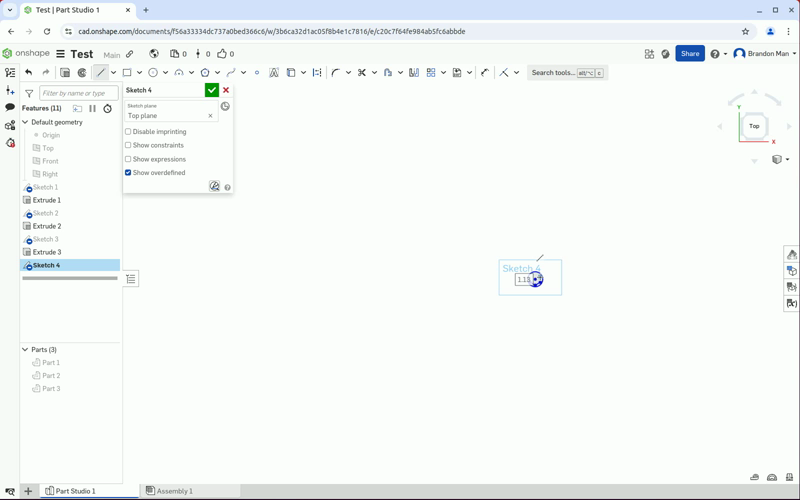
mouse_move(570, 276)
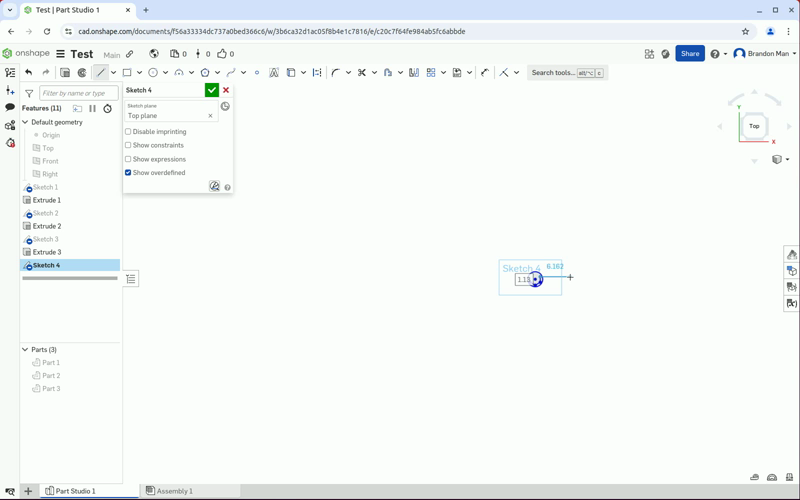
mouse_move(535, 273)
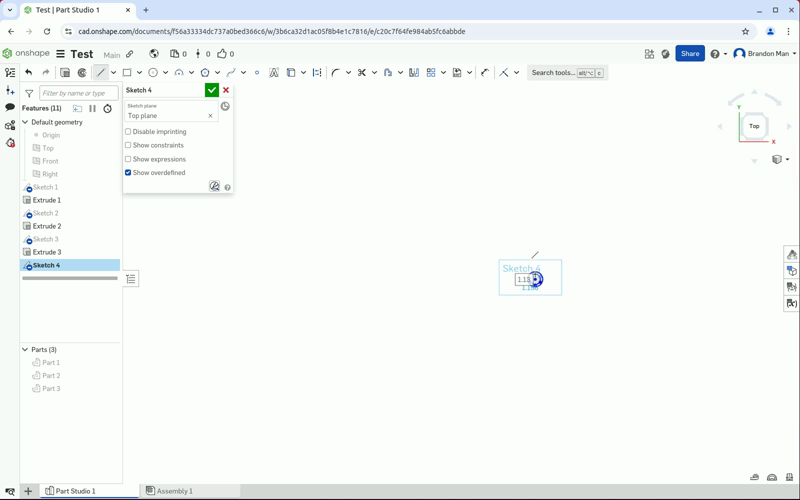
scroll(6)
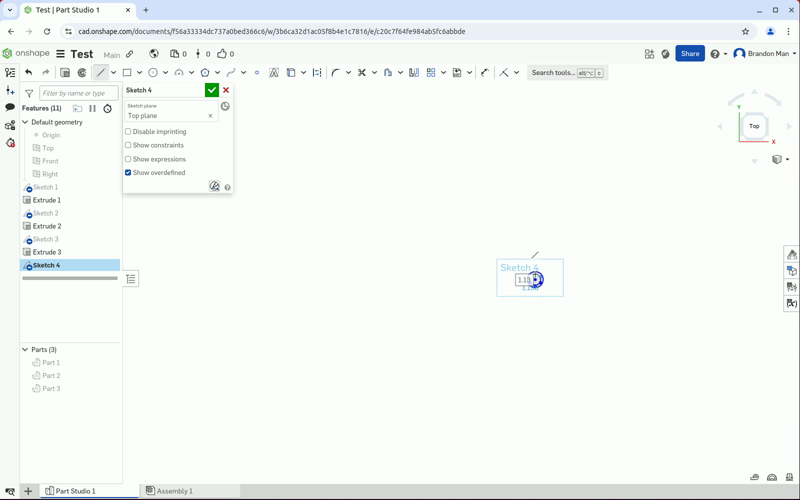
scroll(6)
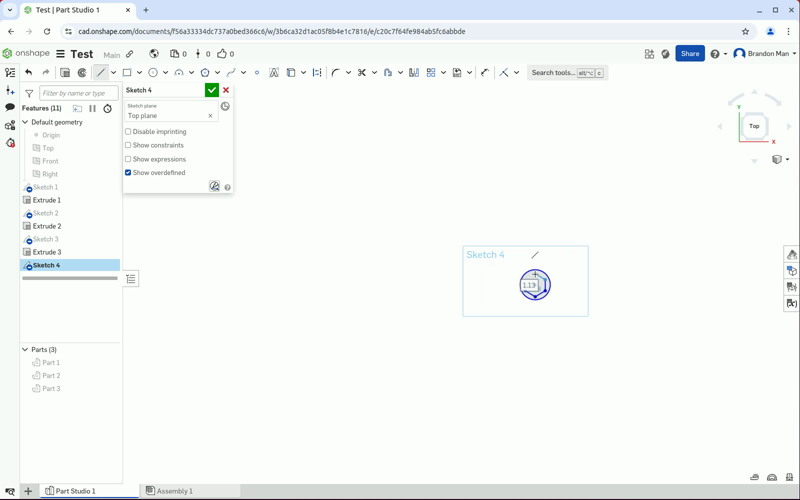
scroll(6)
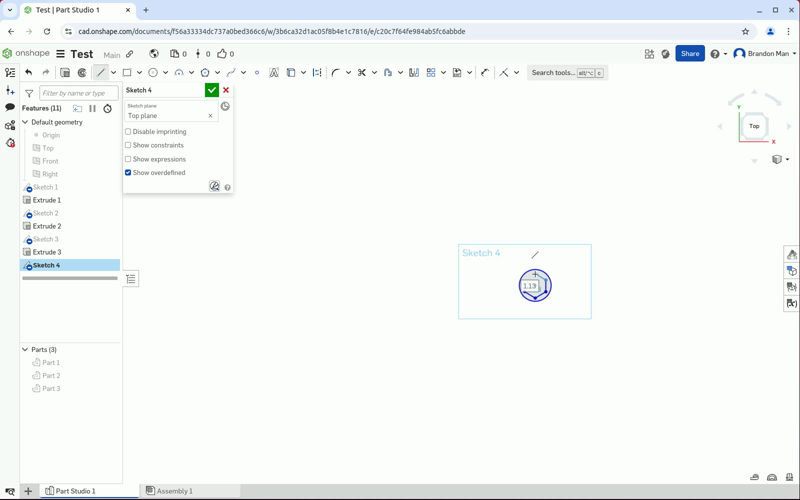
scroll(6)
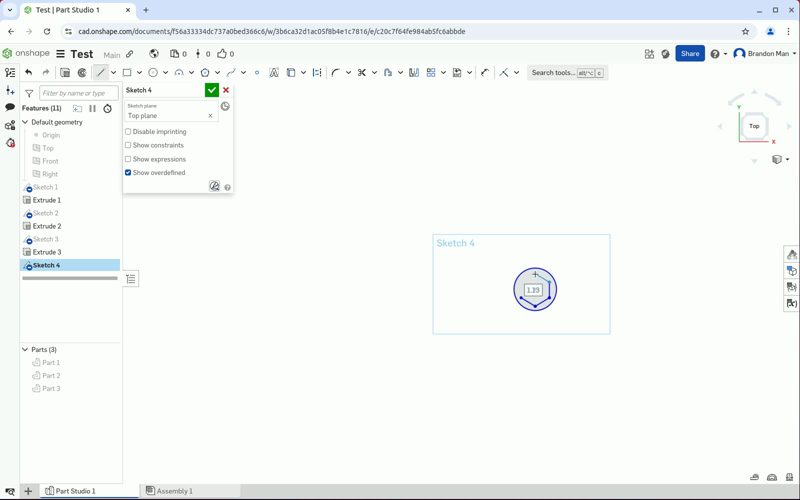
scroll(6)
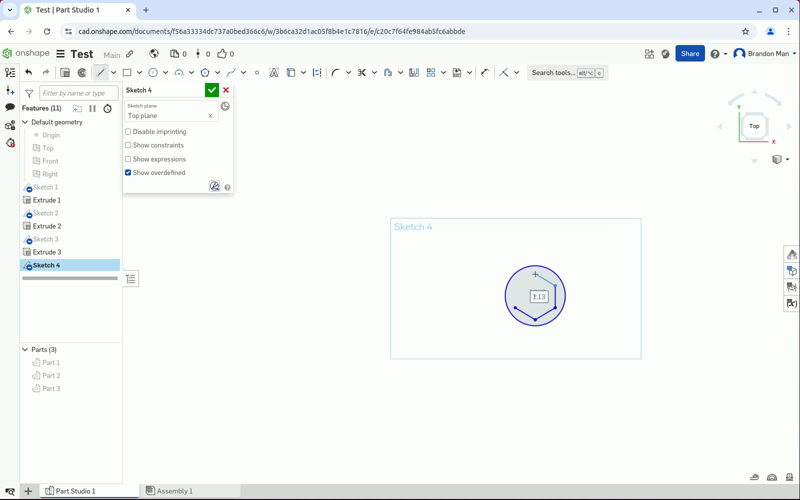
scroll(6)
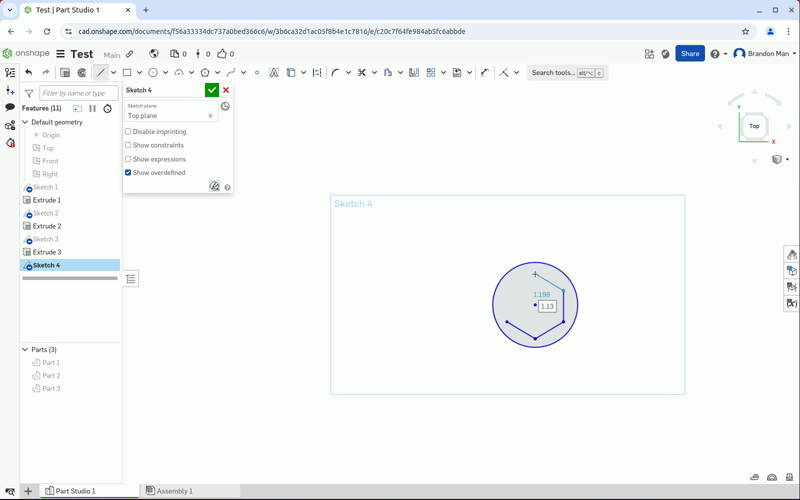
scroll(6)
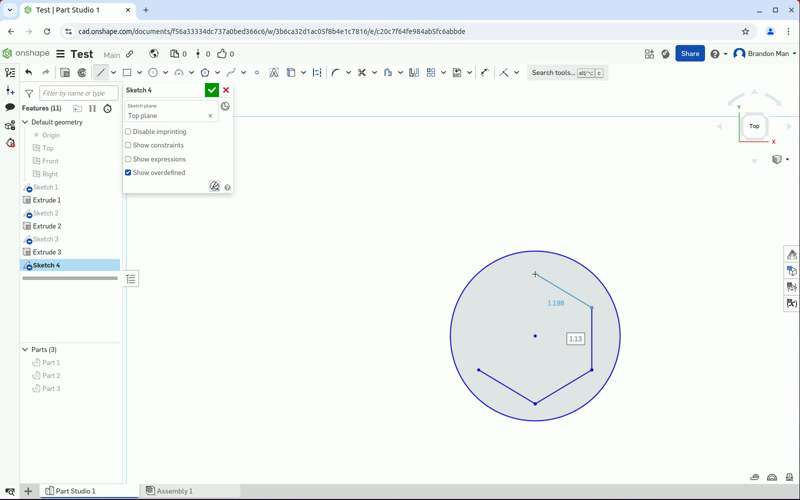
click(535, 273)
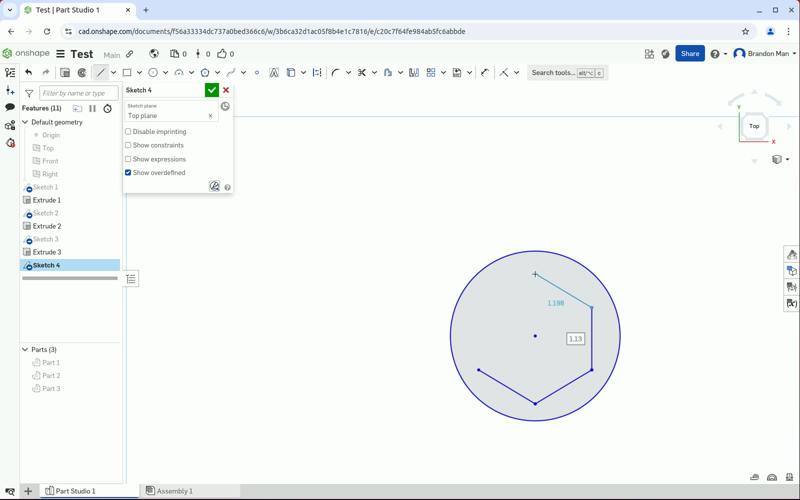
scroll(-6)
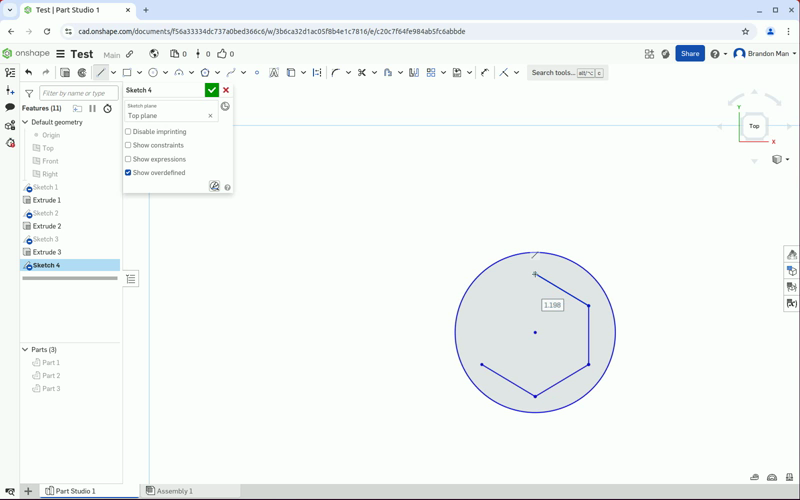
scroll(-6)
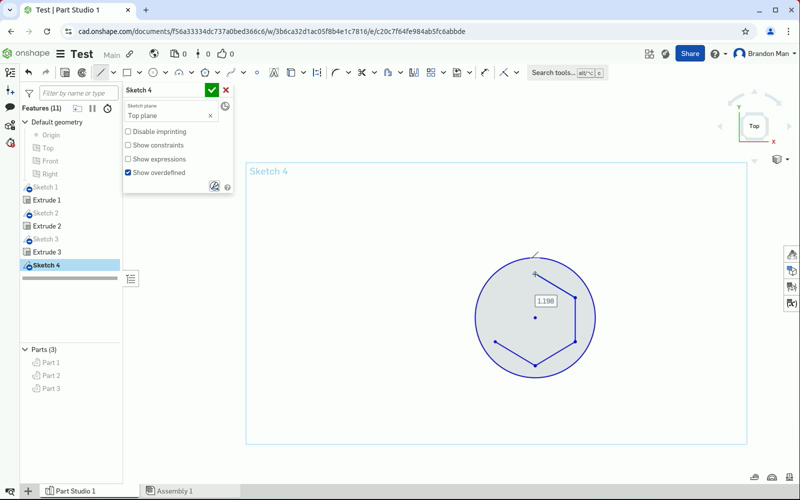
scroll(-6)
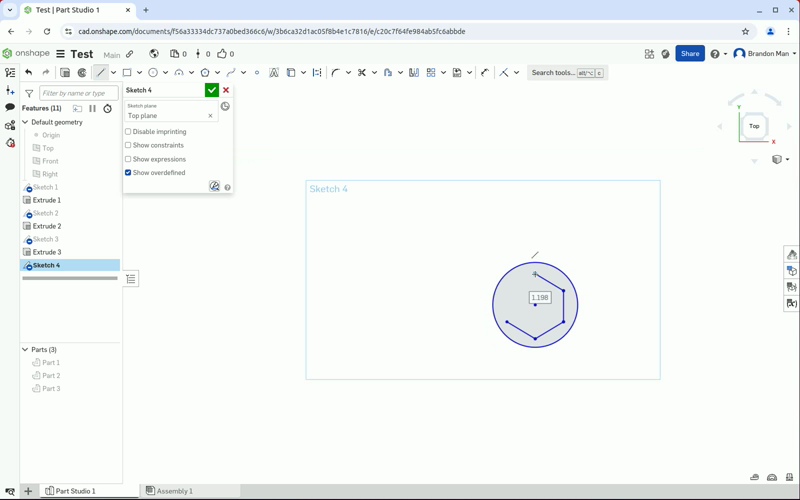
scroll(-6)
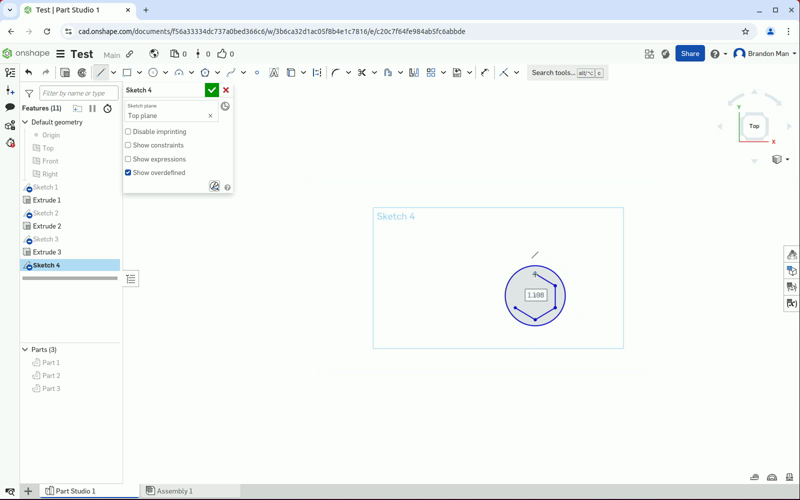
scroll(-6)
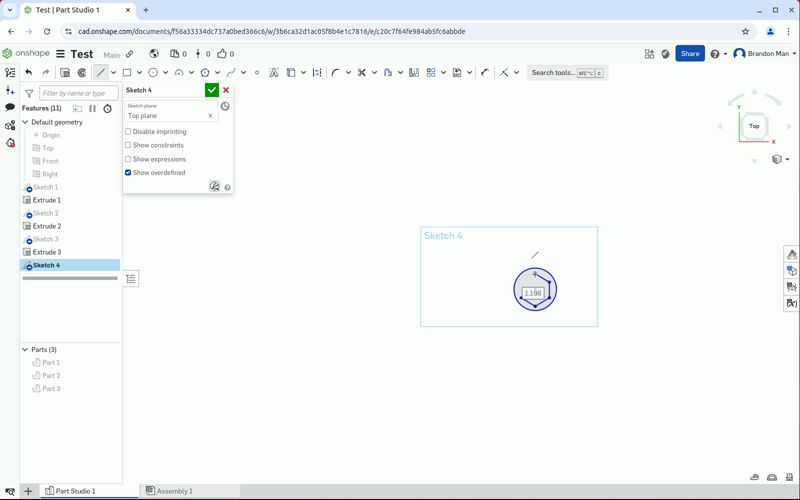
scroll(-6)
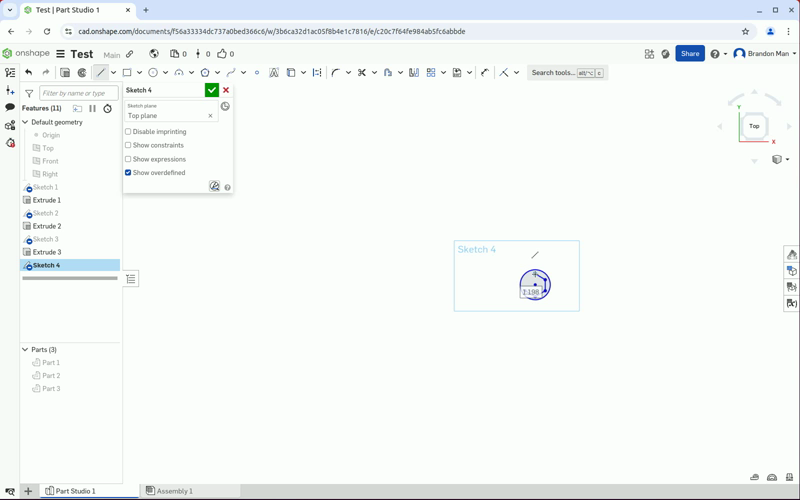
scroll(-6)
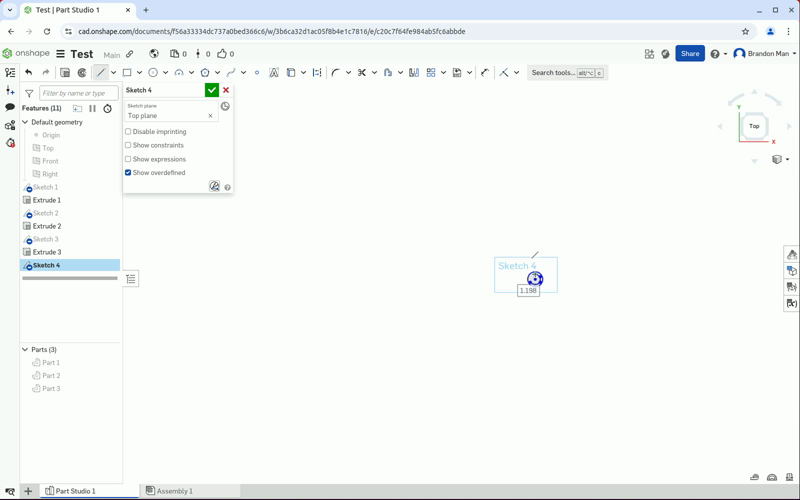
key_up(shift)
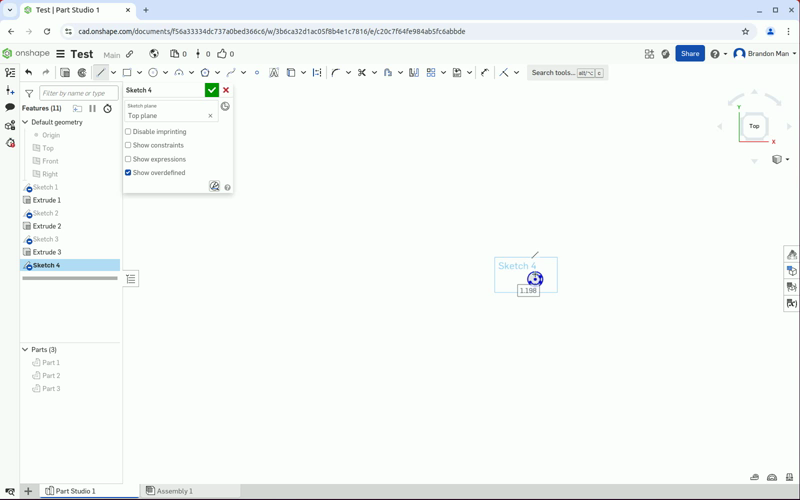
key_down(shift)
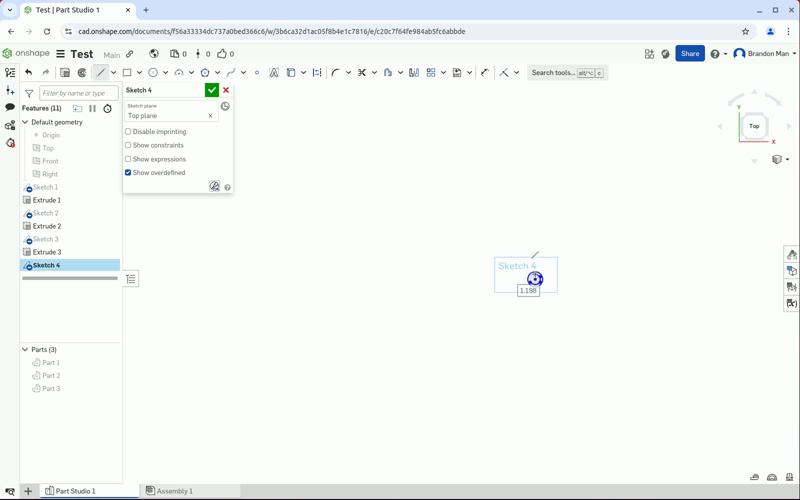
mouse_move(565, 273)
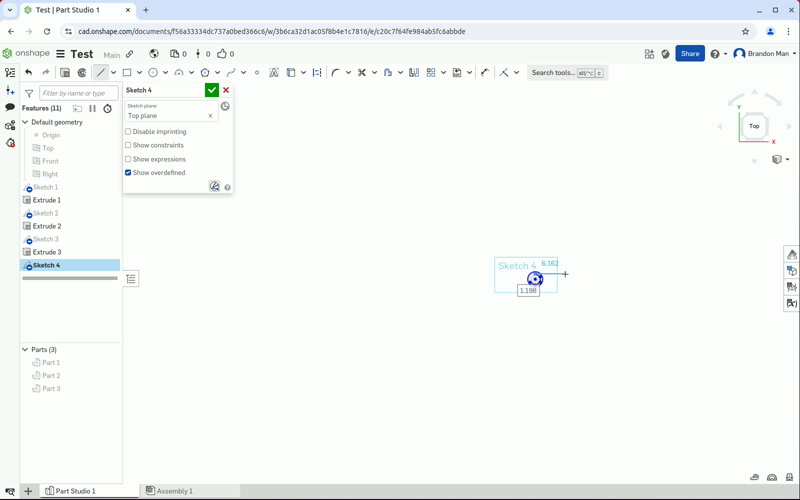
mouse_move(530, 276)
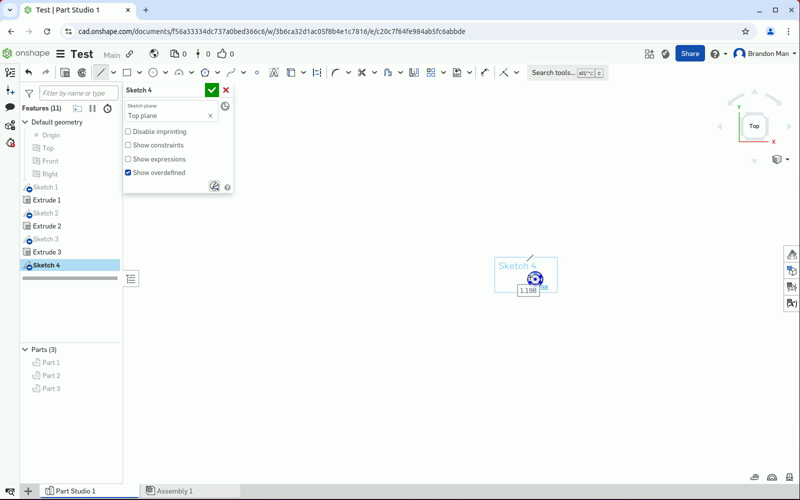
scroll(6)
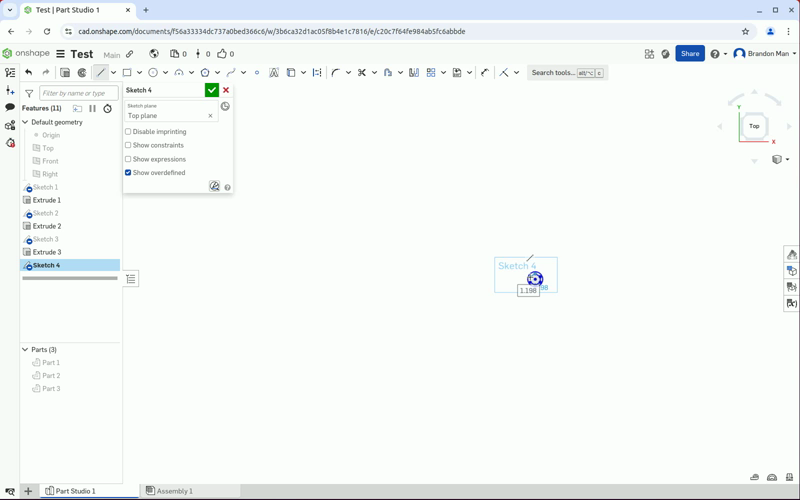
scroll(6)
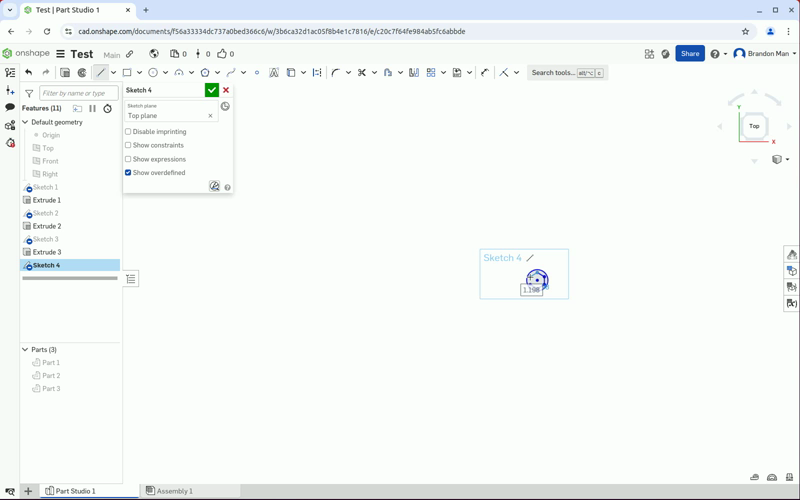
scroll(6)
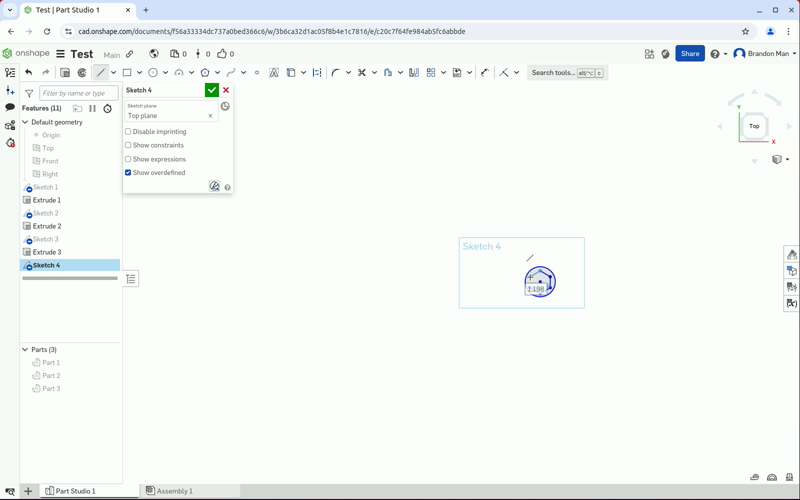
scroll(6)
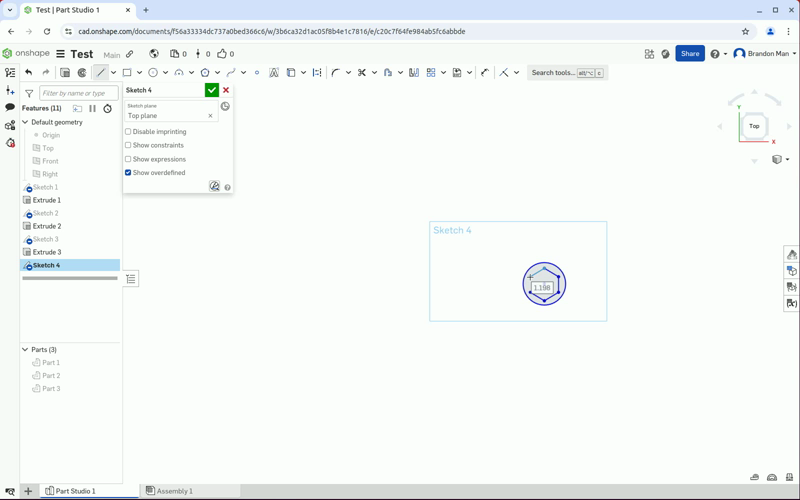
scroll(6)
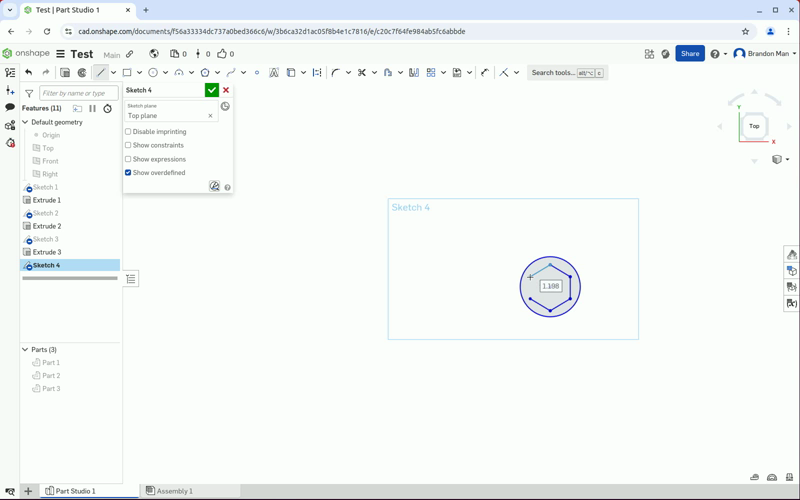
scroll(6)
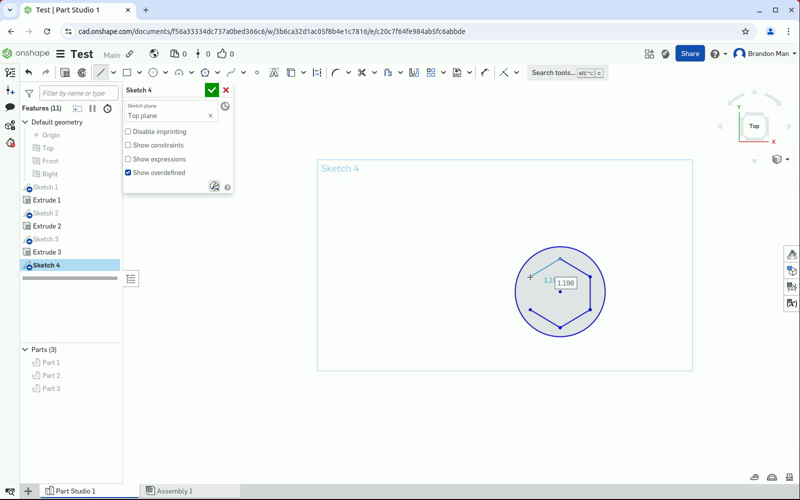
scroll(6)
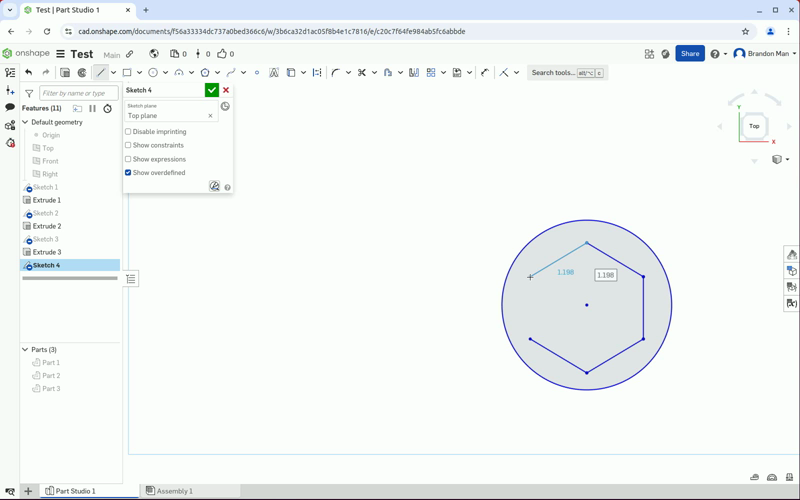
click(530, 276)
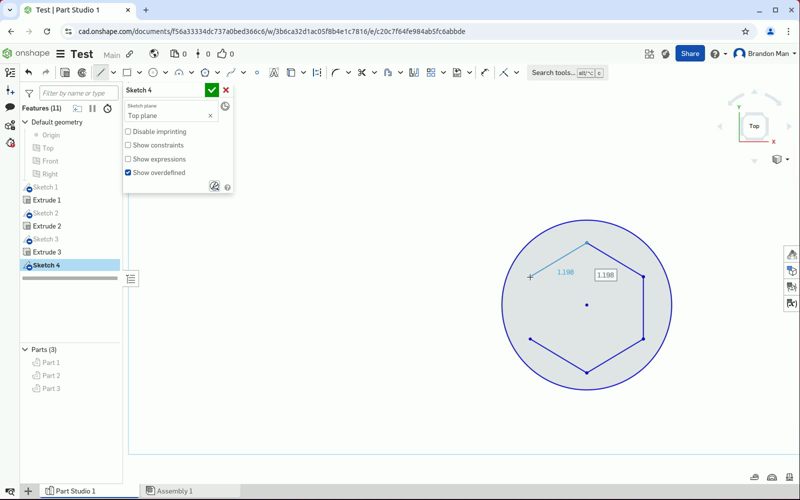
scroll(-6)
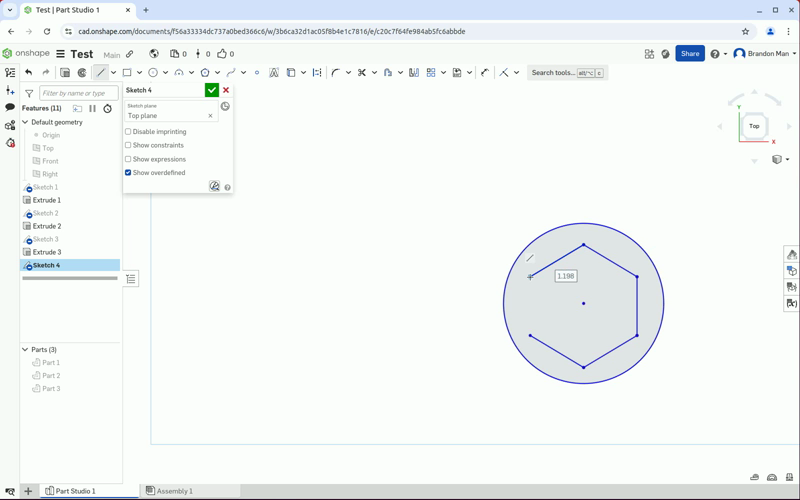
scroll(-6)
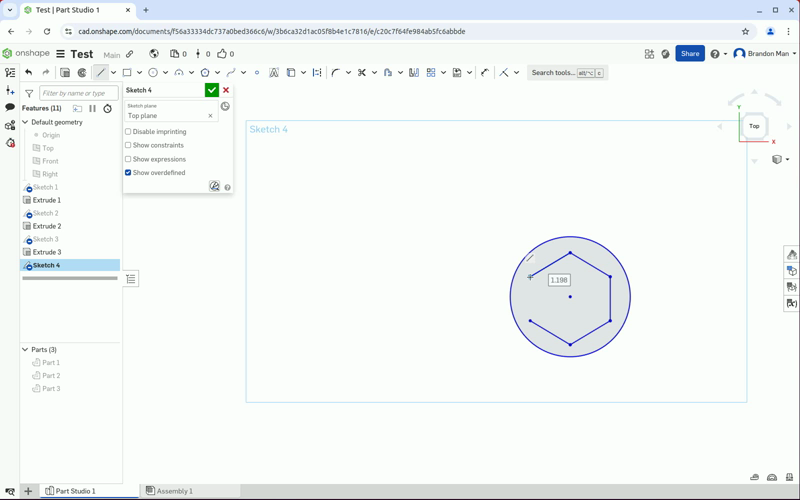
scroll(-6)
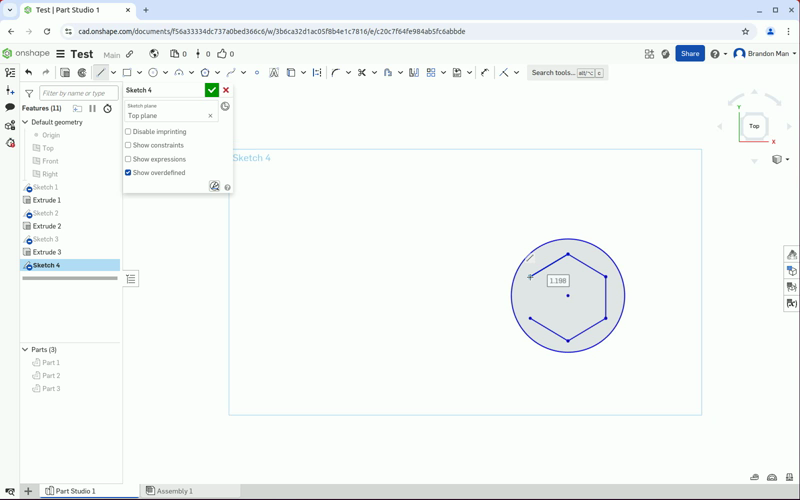
scroll(-6)
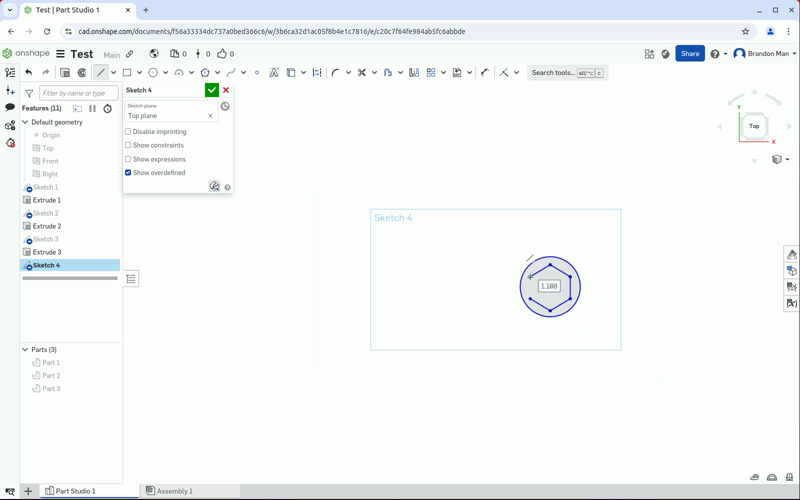
scroll(-6)
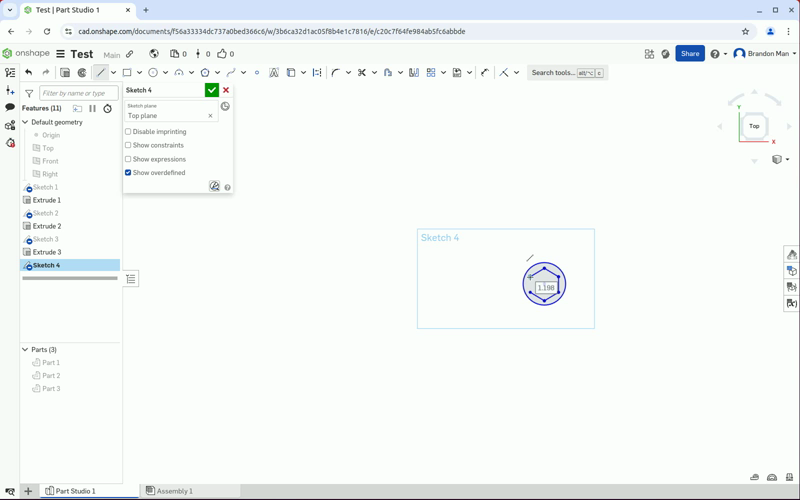
scroll(-6)
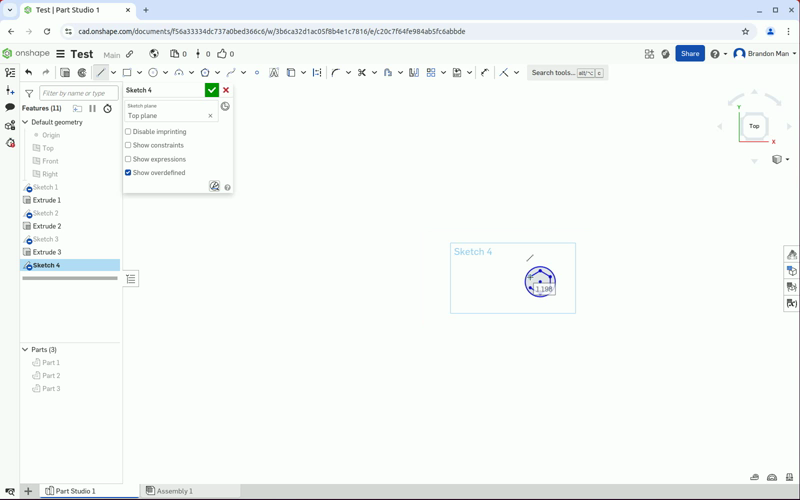
scroll(-6)
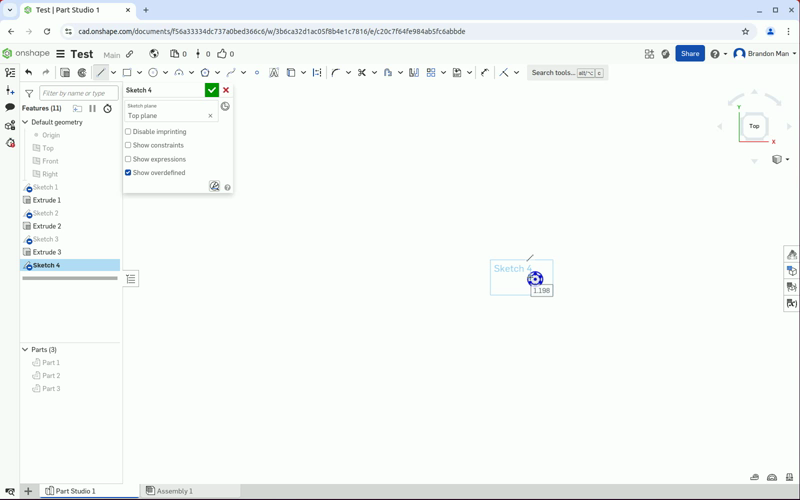
key_up(shift)
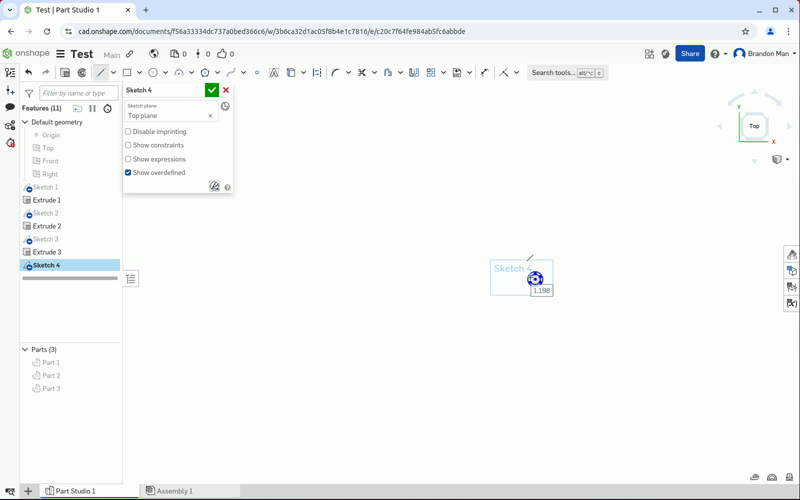
mouse_move(560, 276)
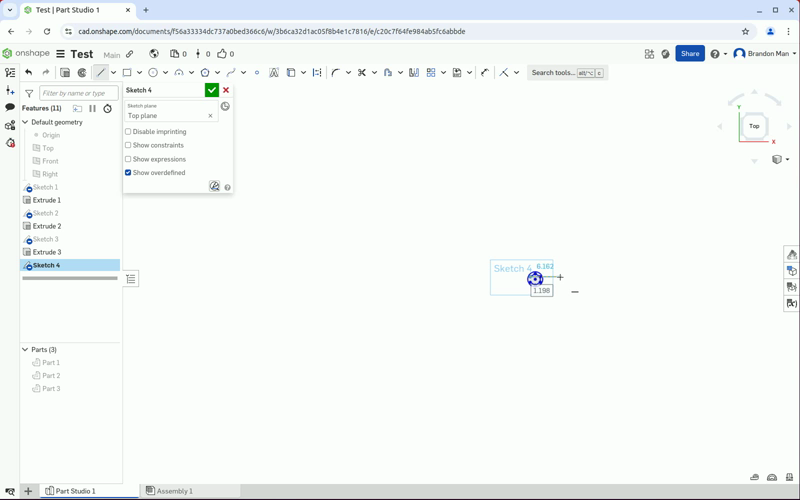
key_down(shift)
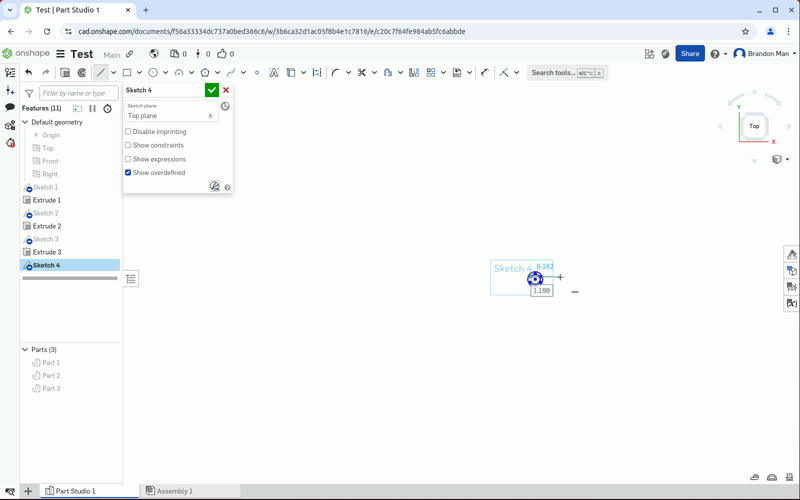
mouse_move(530, 282)
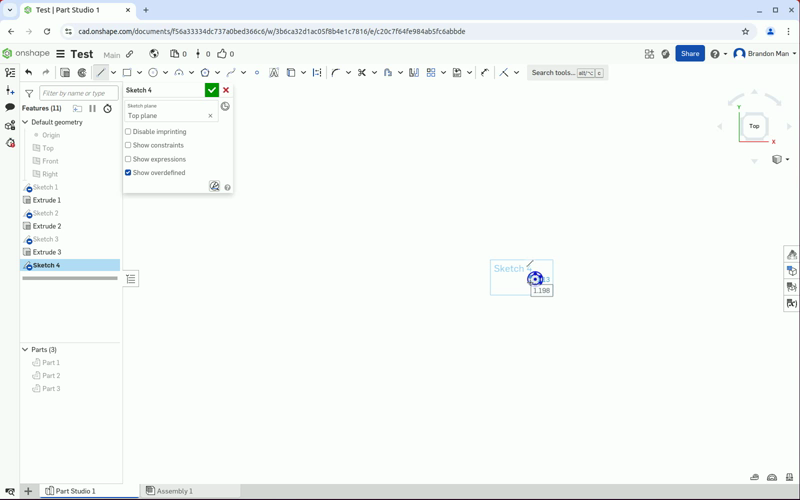
scroll(6)
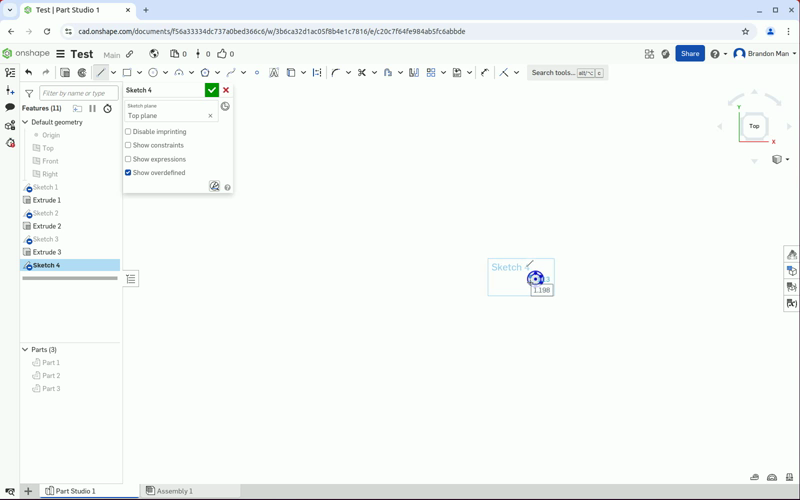
scroll(6)
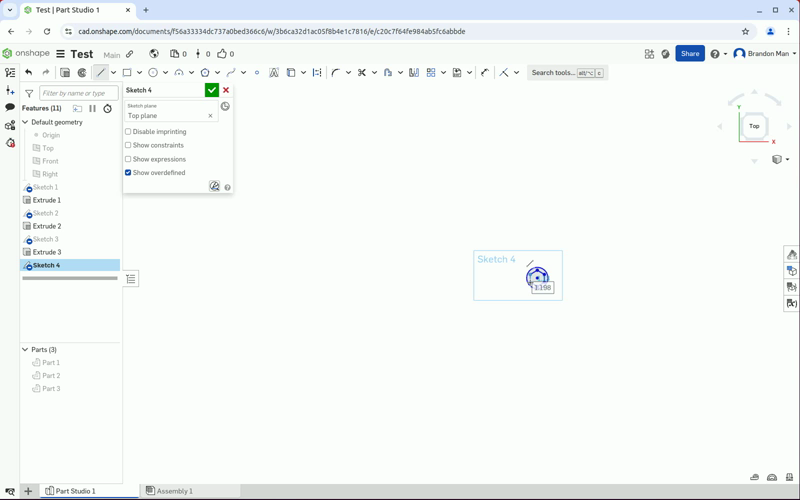
scroll(6)
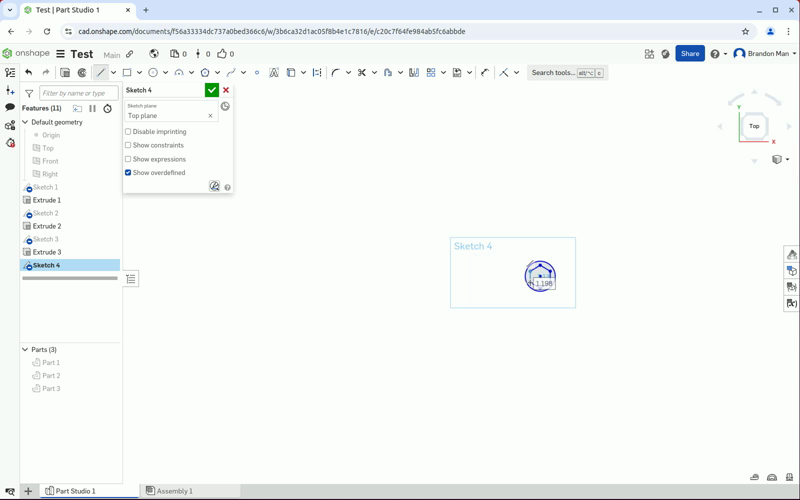
scroll(6)
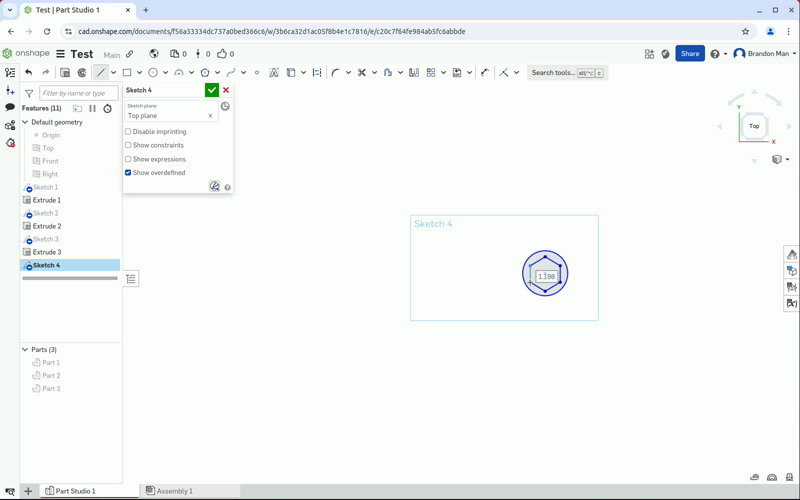
scroll(6)
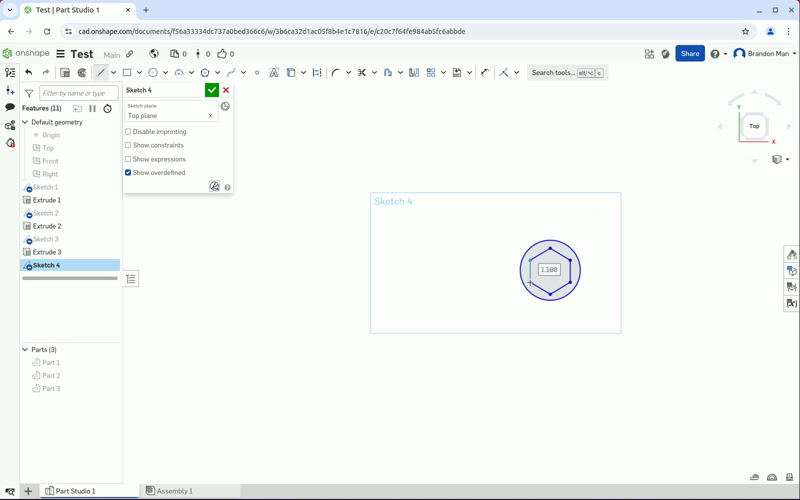
scroll(6)
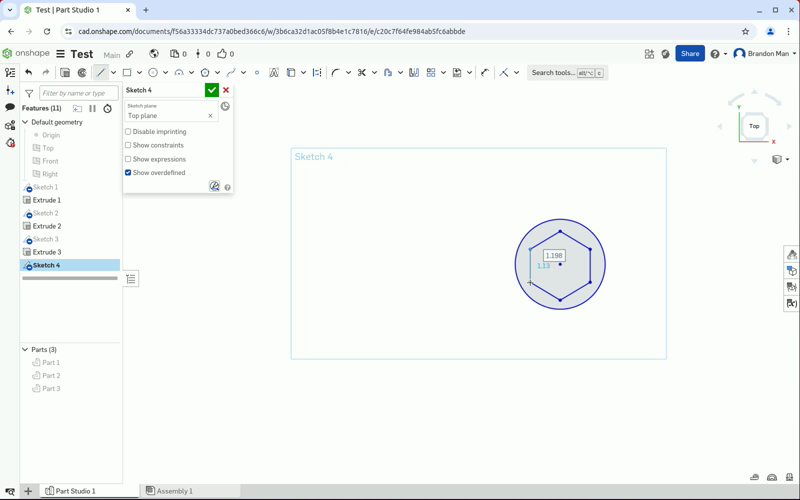
scroll(6)
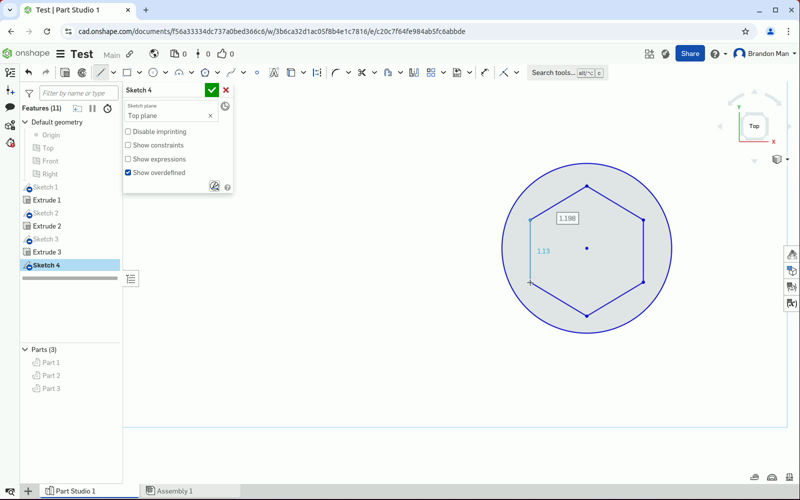
key_up(shift)
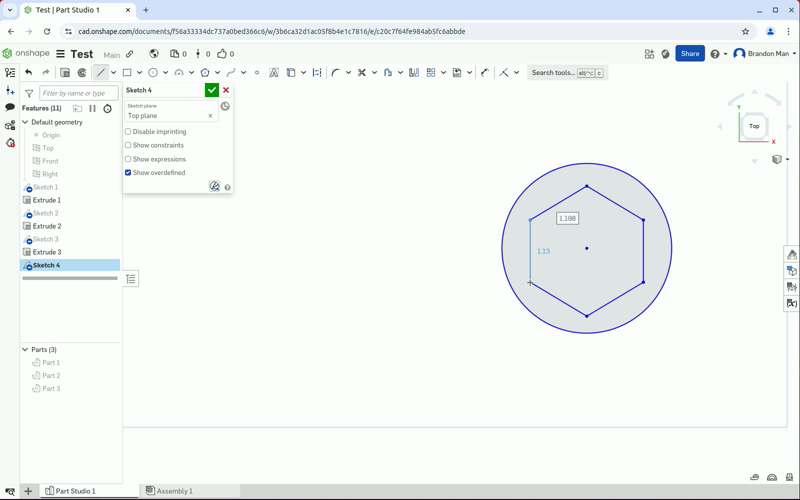
click(530, 282)
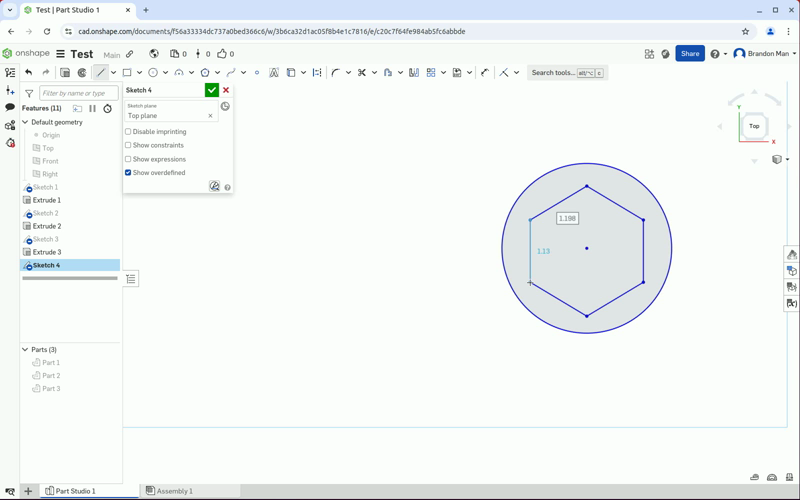
scroll(-6)
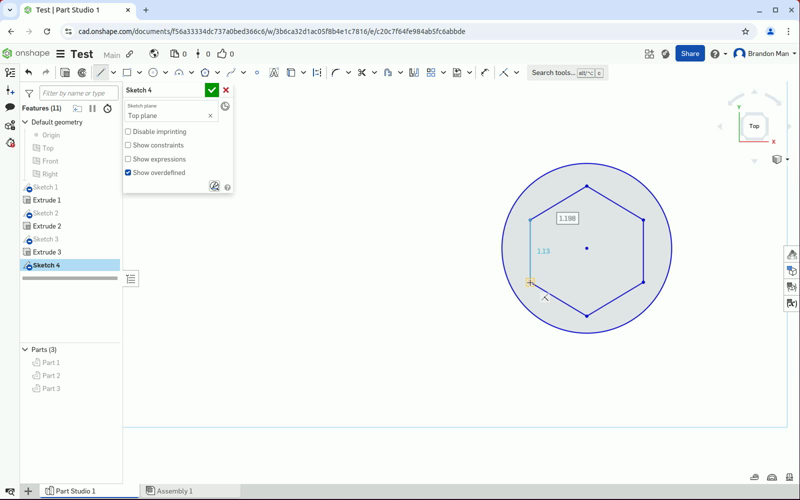
scroll(-6)
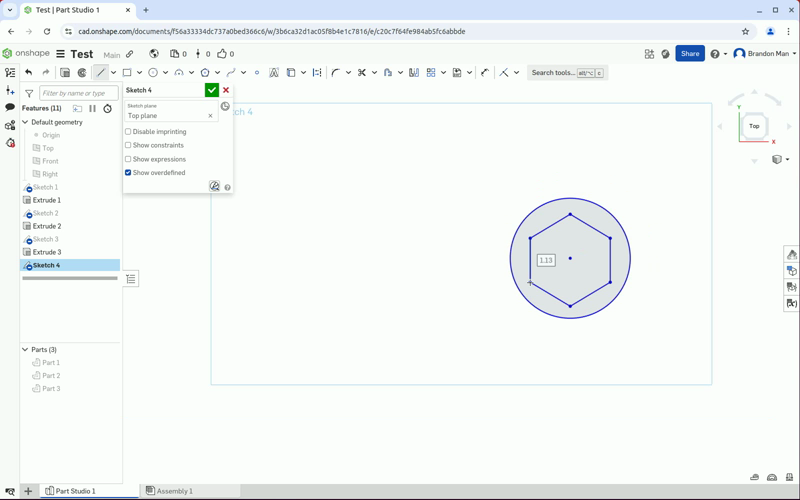
scroll(-6)
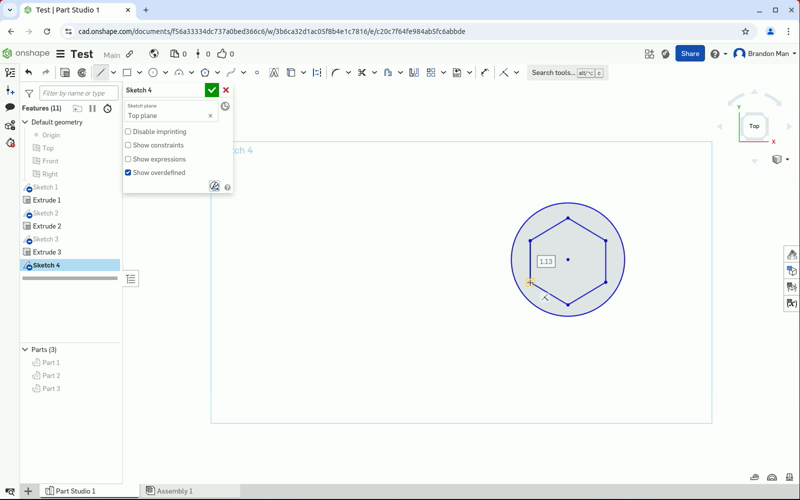
scroll(-6)
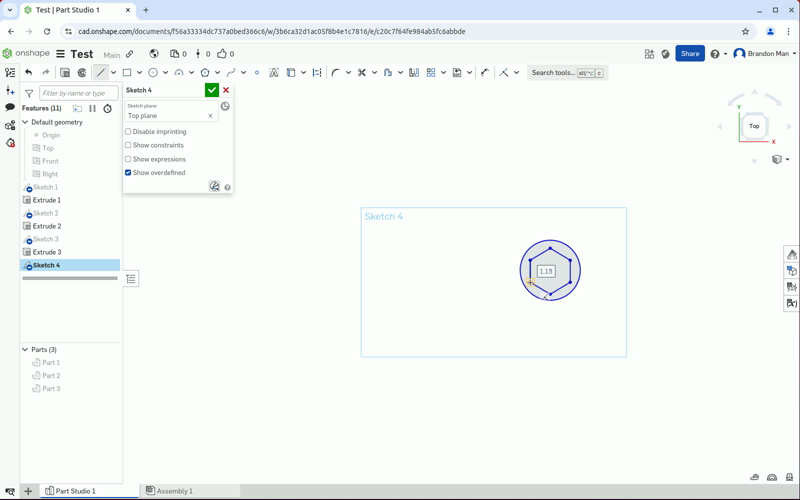
scroll(-6)
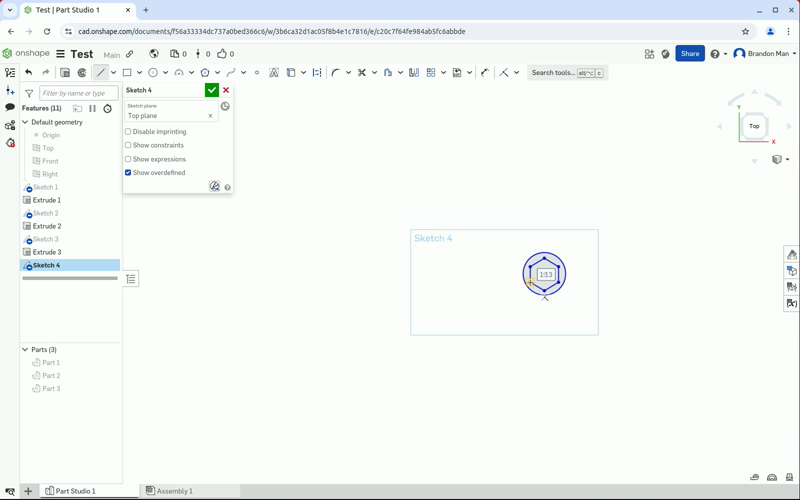
scroll(-6)
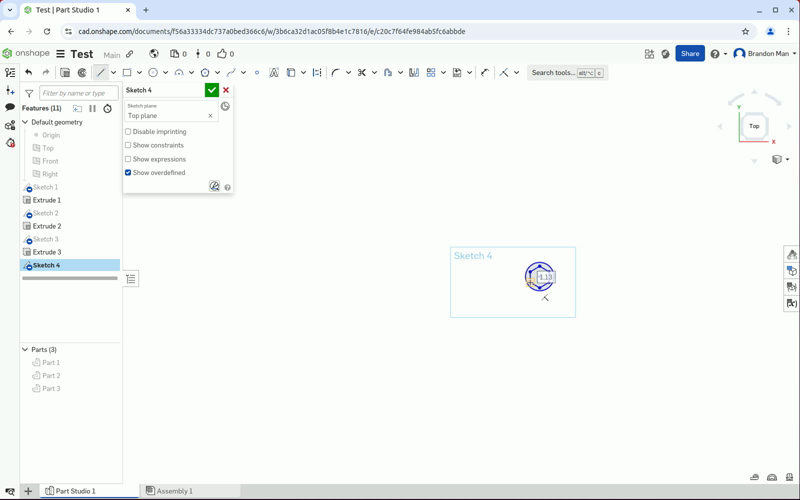
scroll(-6)
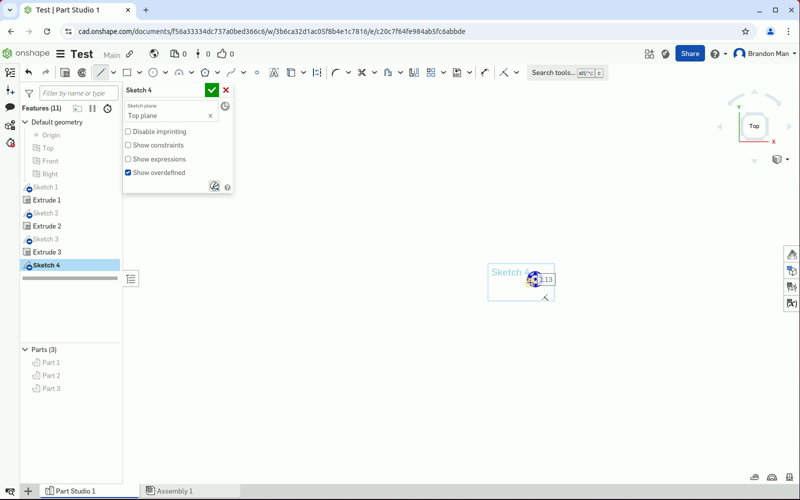
key(esc)
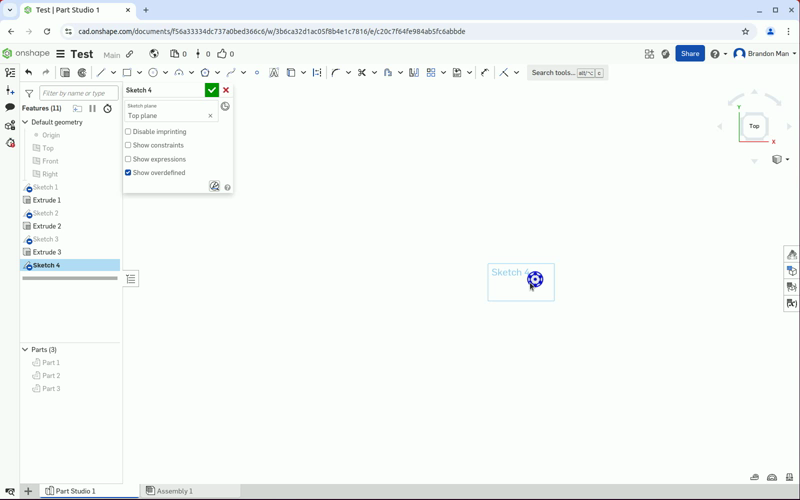
mouse_move(540, 279)
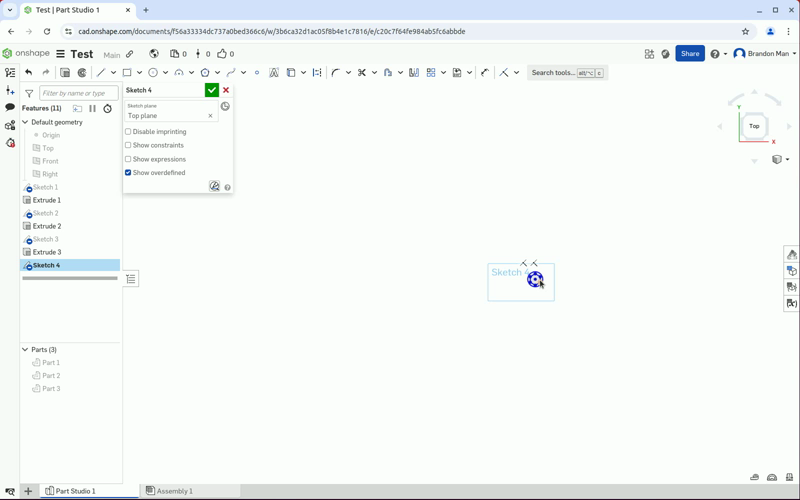
scroll(6)
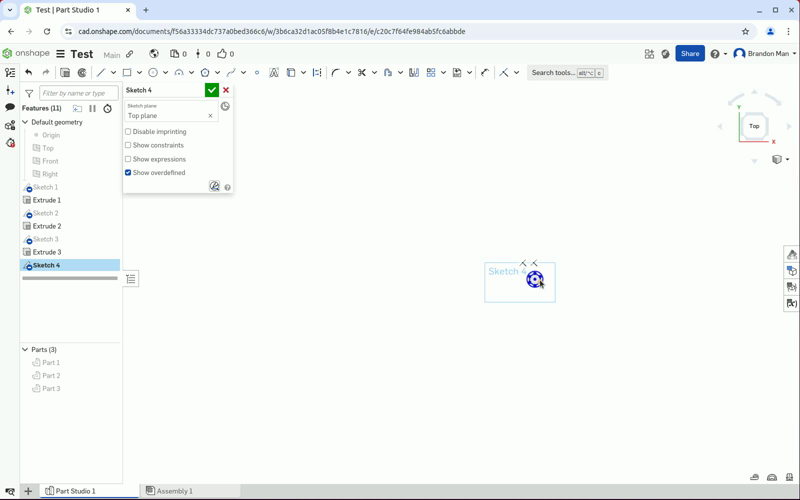
scroll(6)
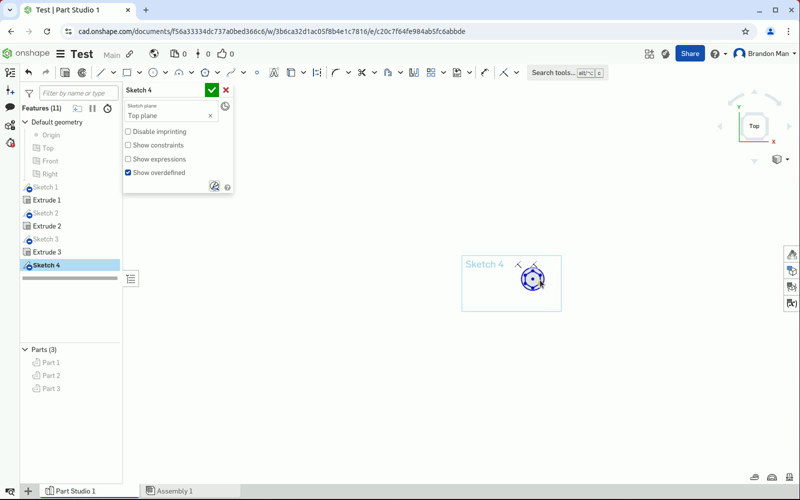
scroll(6)
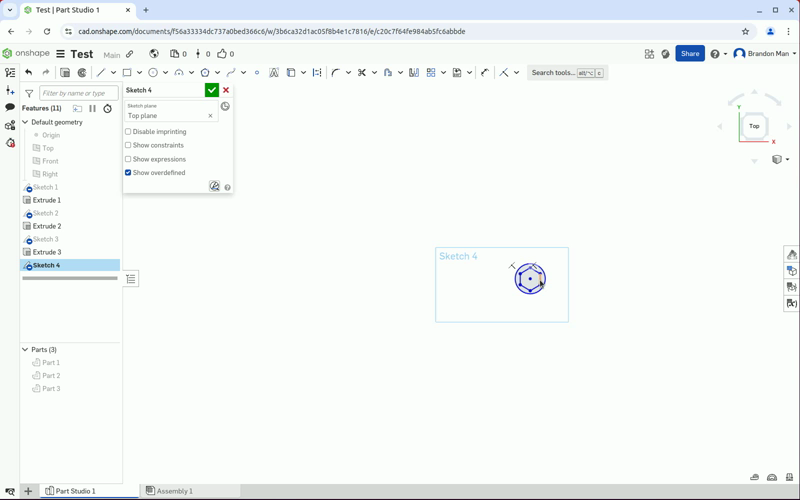
scroll(6)
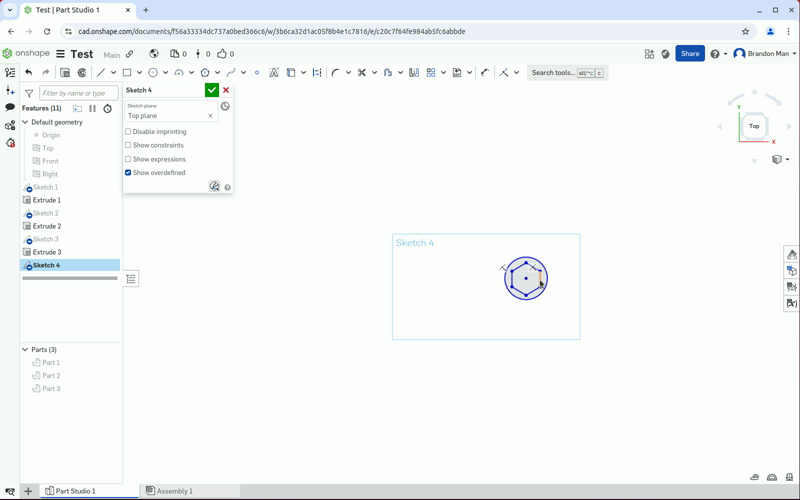
scroll(6)
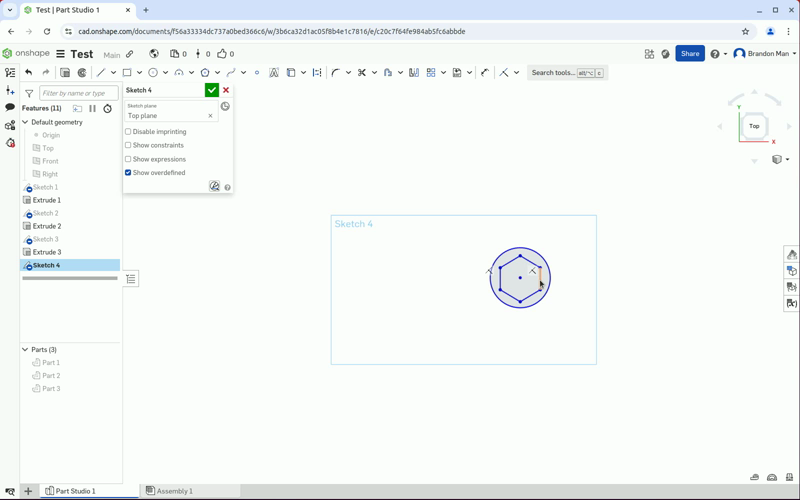
scroll(6)
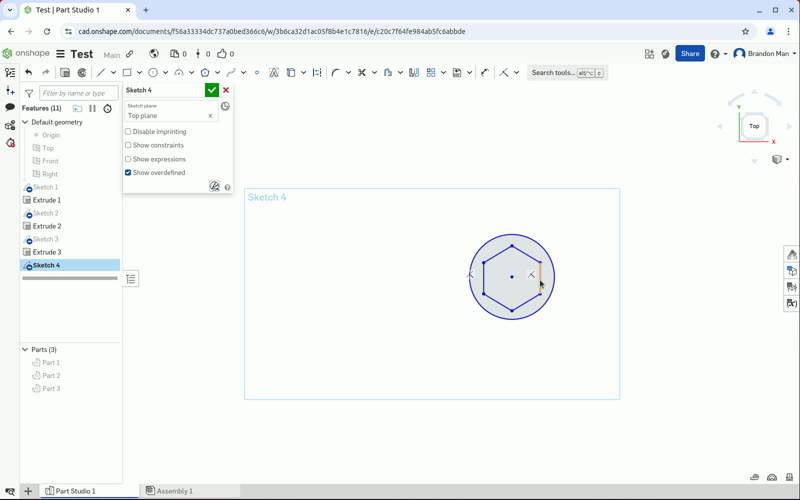
scroll(6)
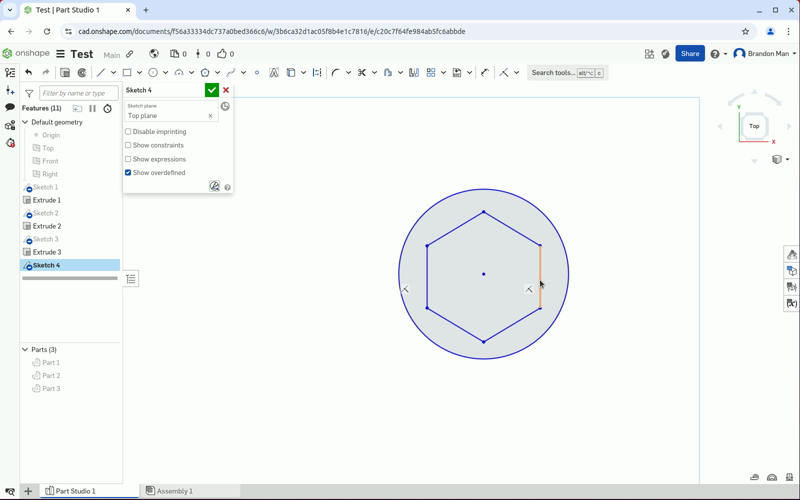
click(540, 279)
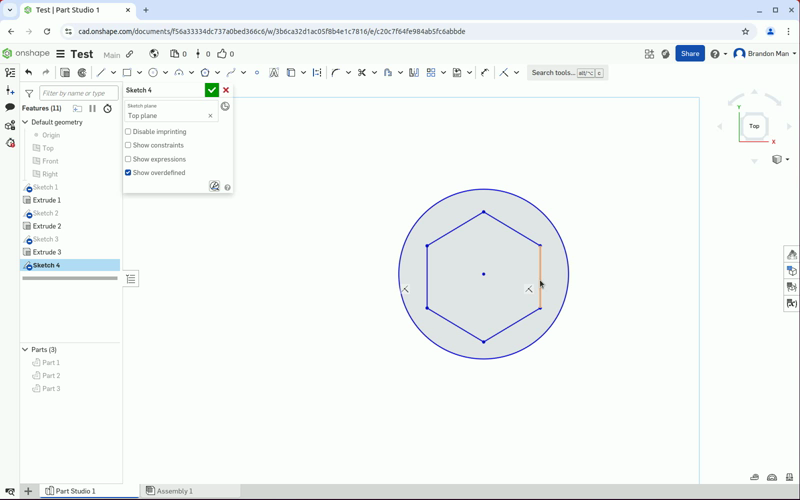
scroll(-6)
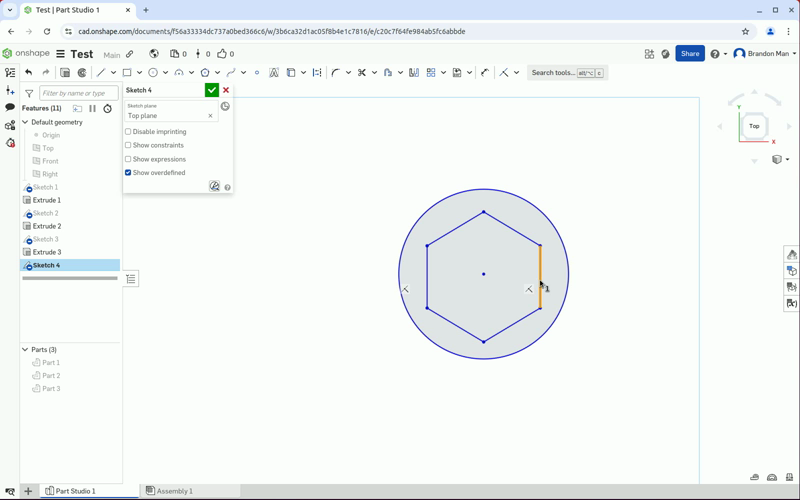
scroll(-6)
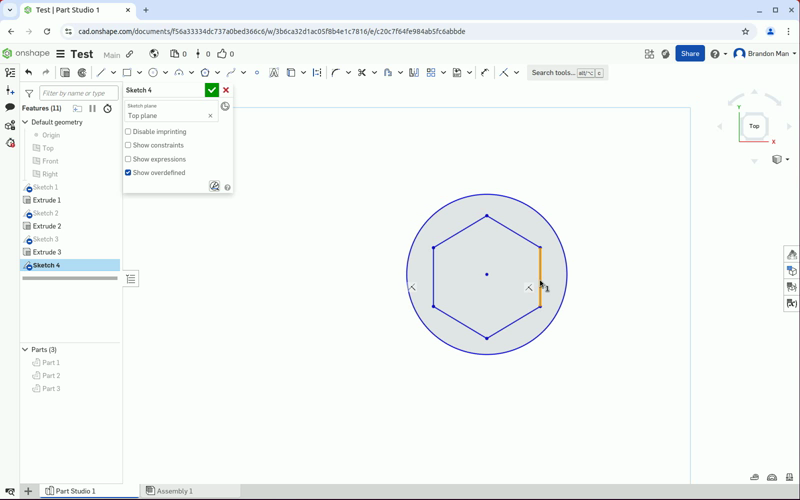
scroll(-6)
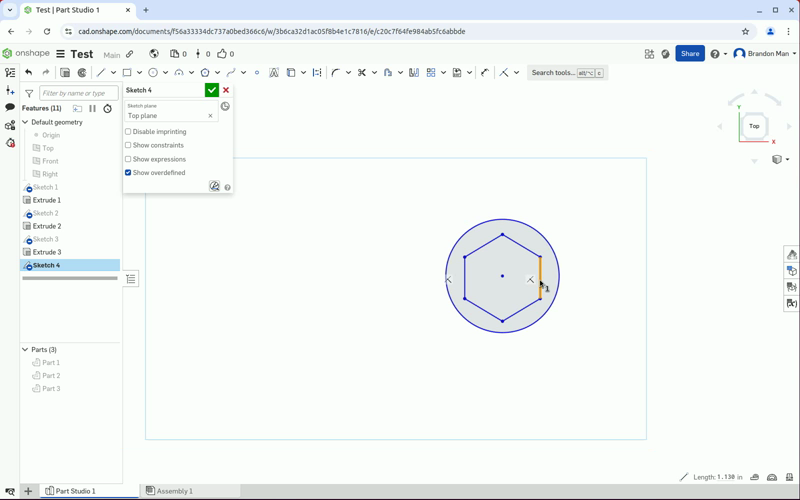
scroll(-6)
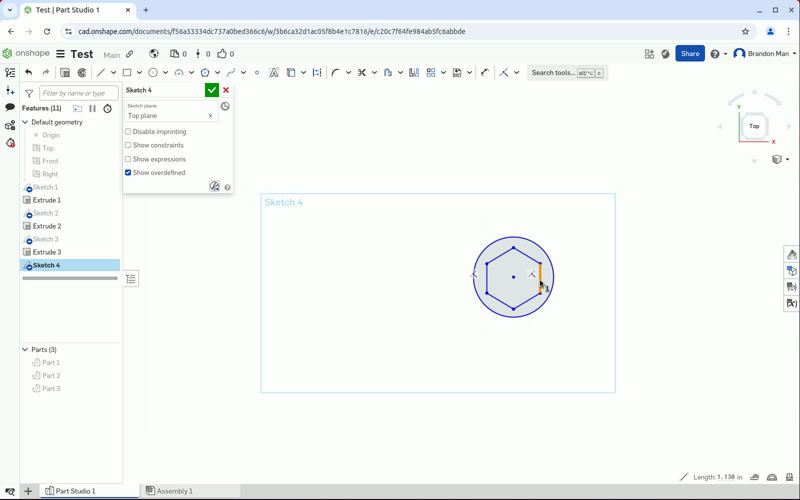
scroll(-6)
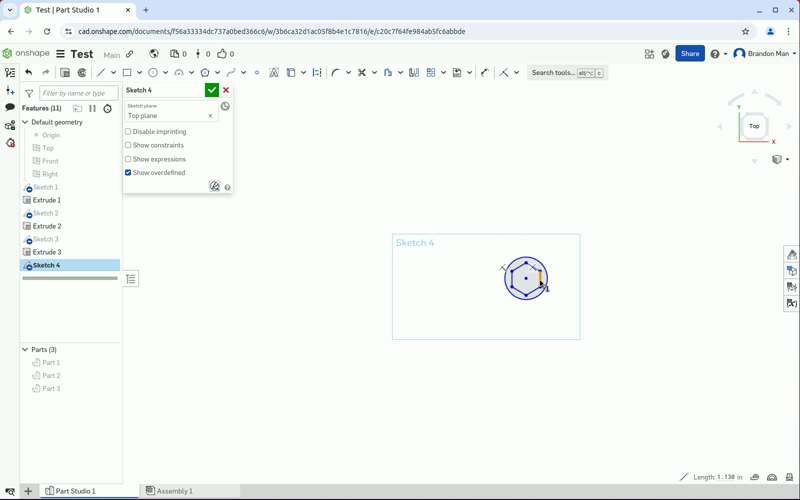
scroll(-6)
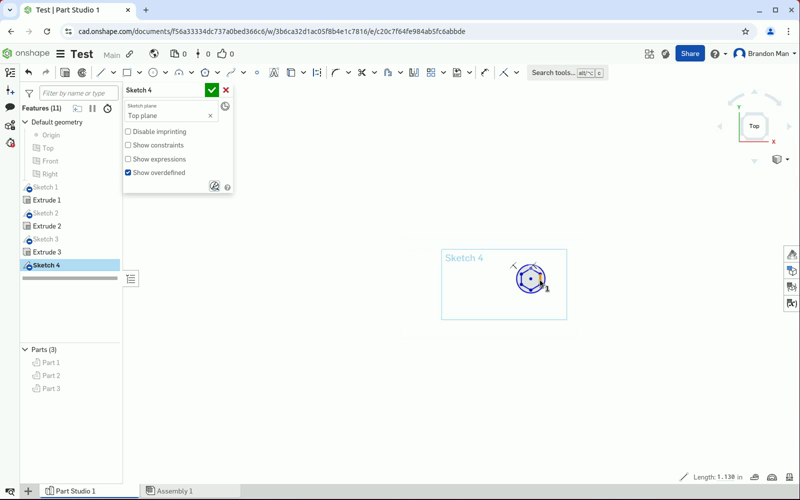
scroll(-6)
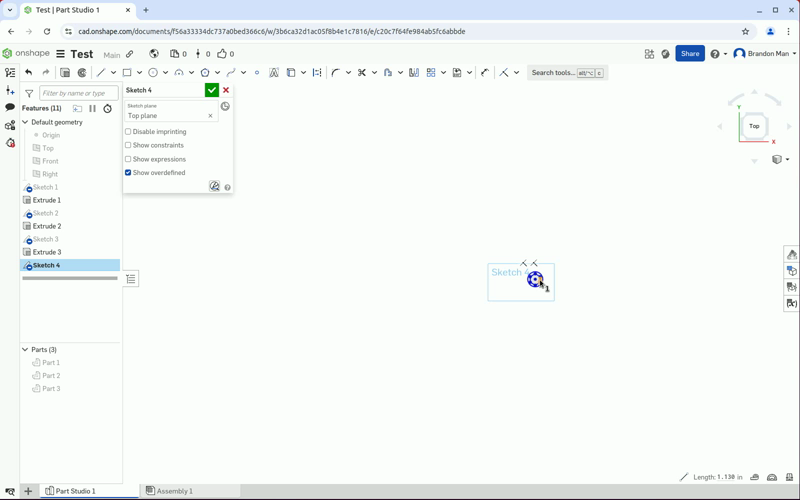
mouse_move(73, 352)
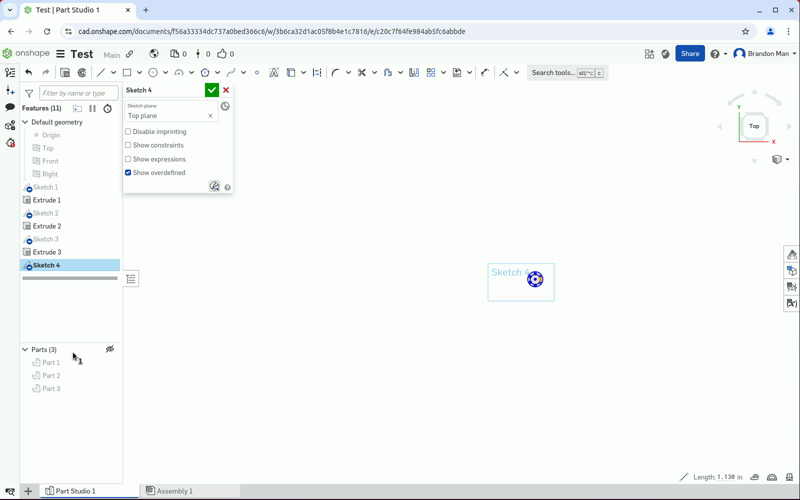
key(shift+y)
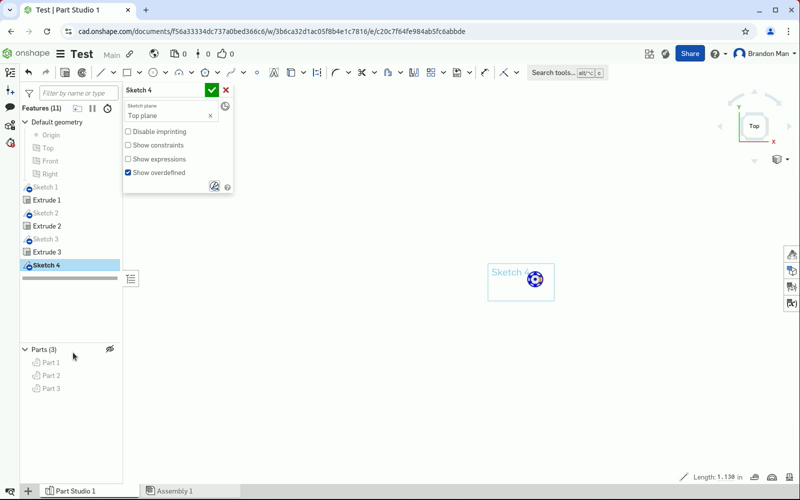
key(shift+e)
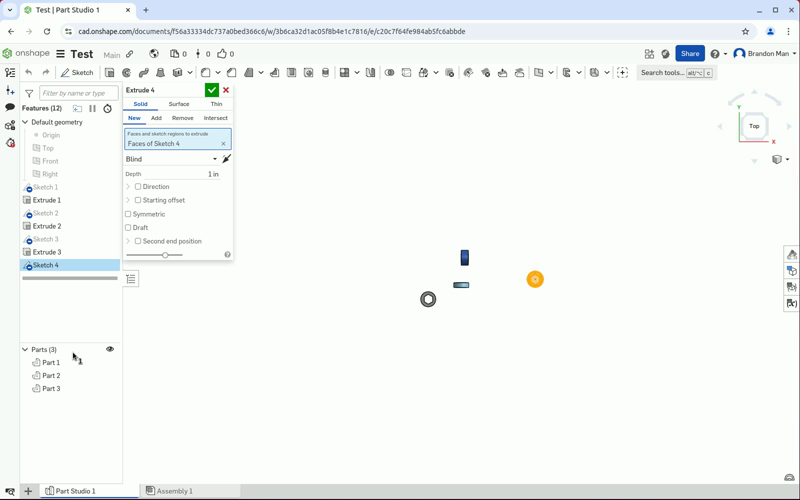
mouse_move(143, 106)
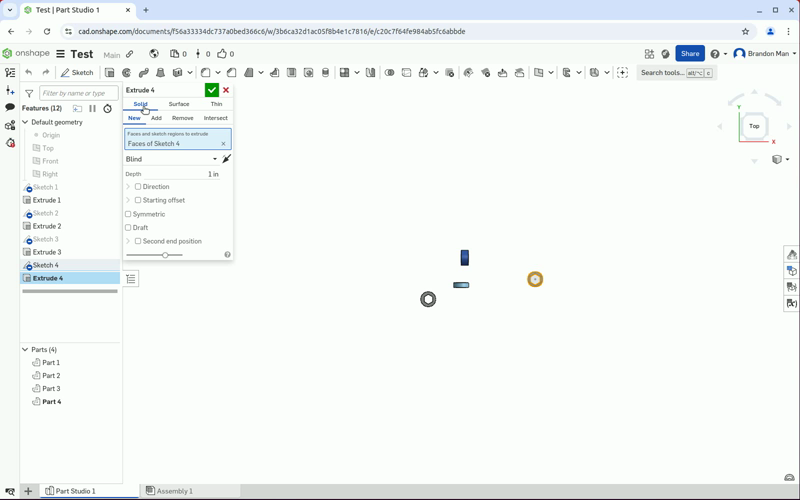
click(143, 106)
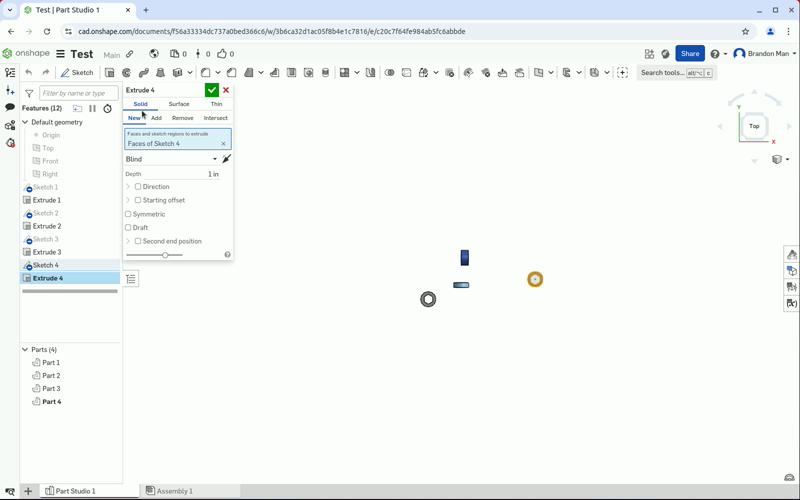
mouse_move(137, 120)
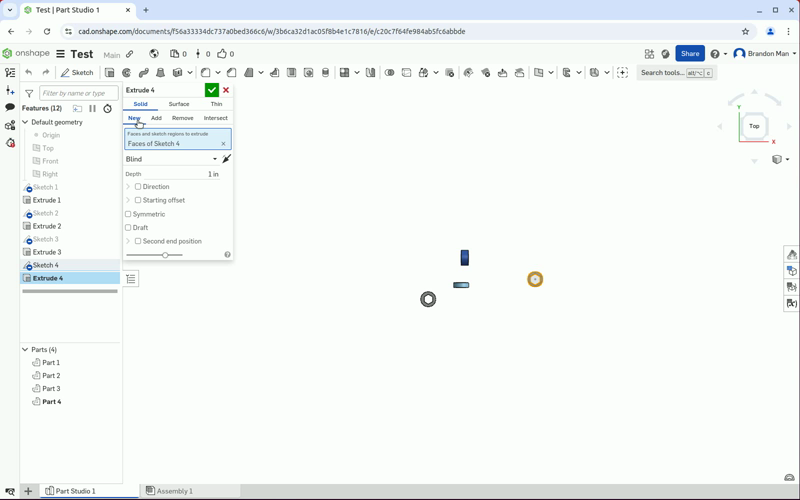
click(137, 120)
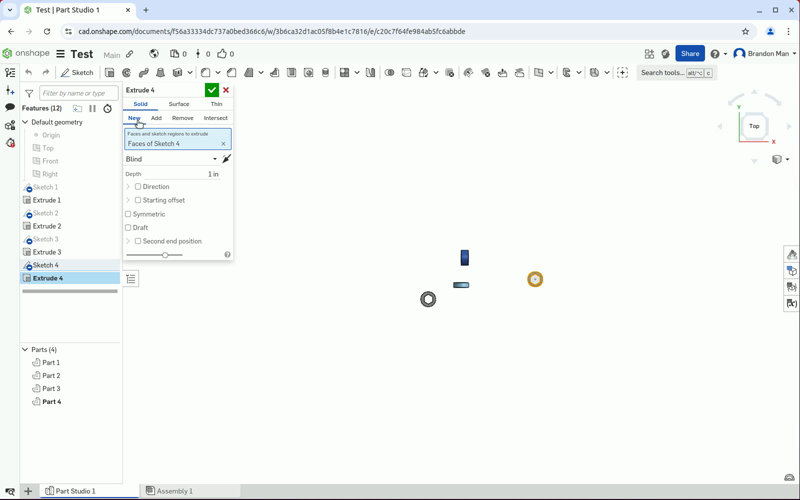
key(tab, 4)
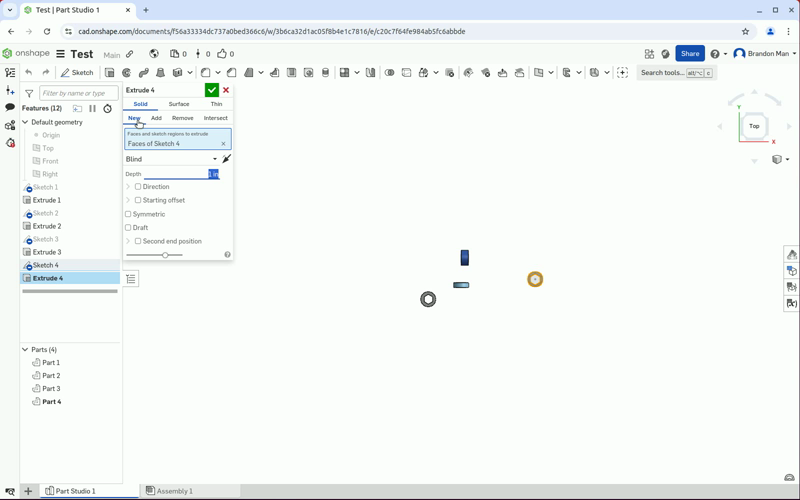
text(0.481)
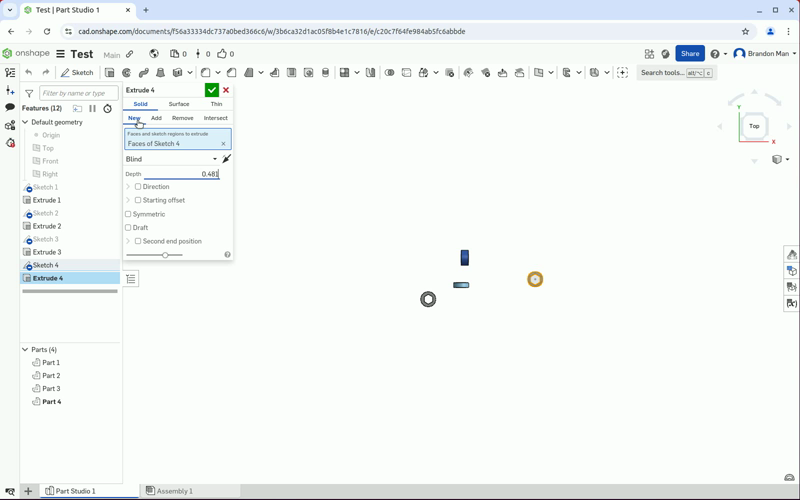
key(enter)
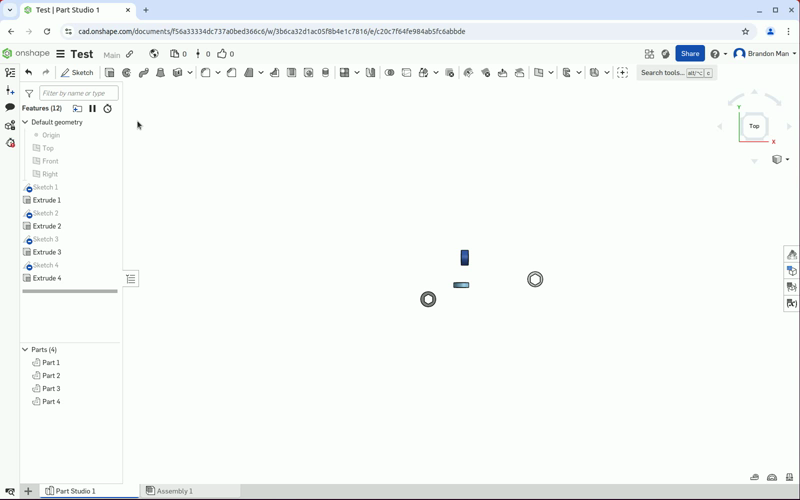
key(shift+h)
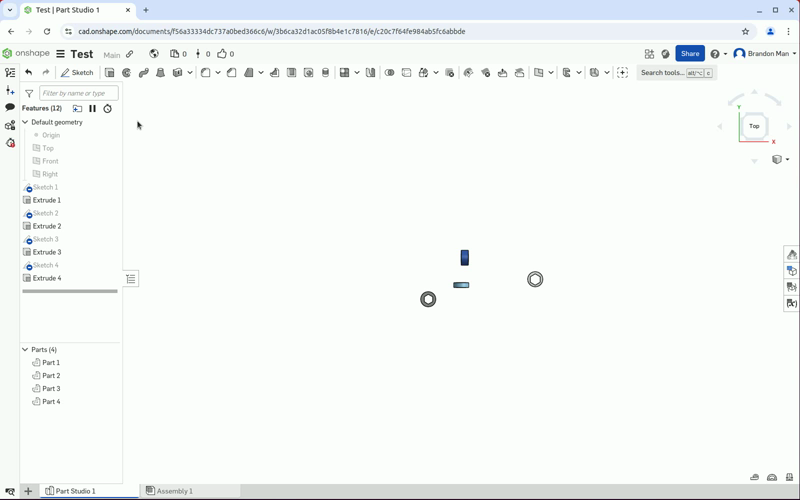
key(shift+h)
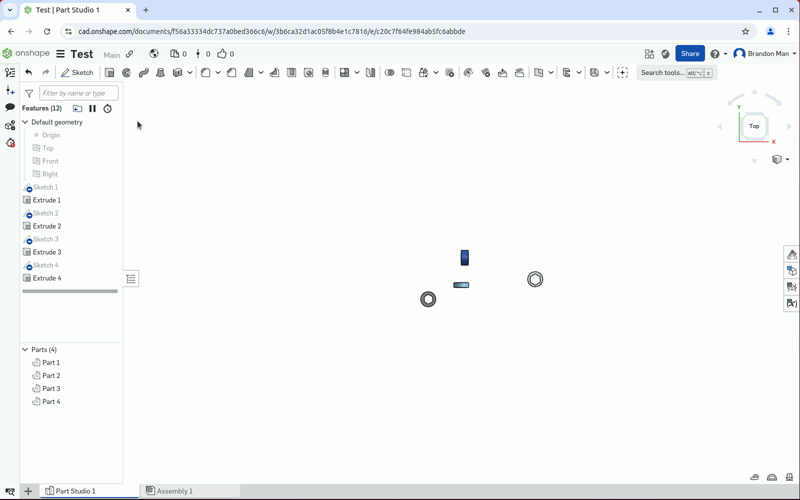
mouse_move(73, 189)
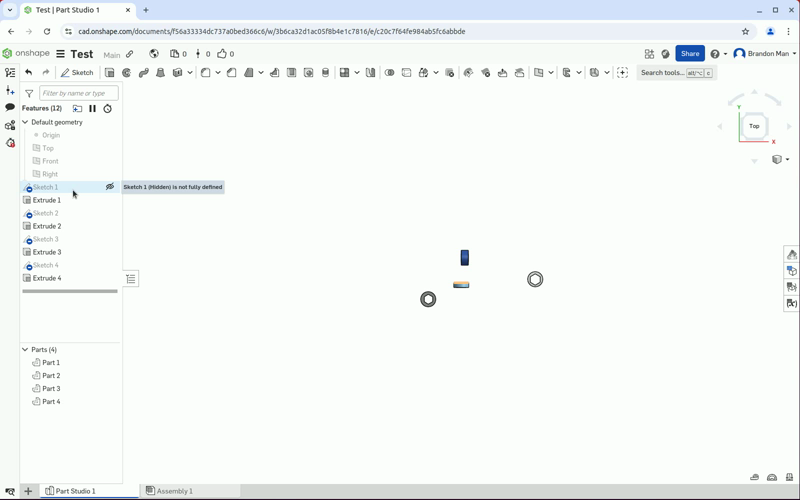
click(73, 189)
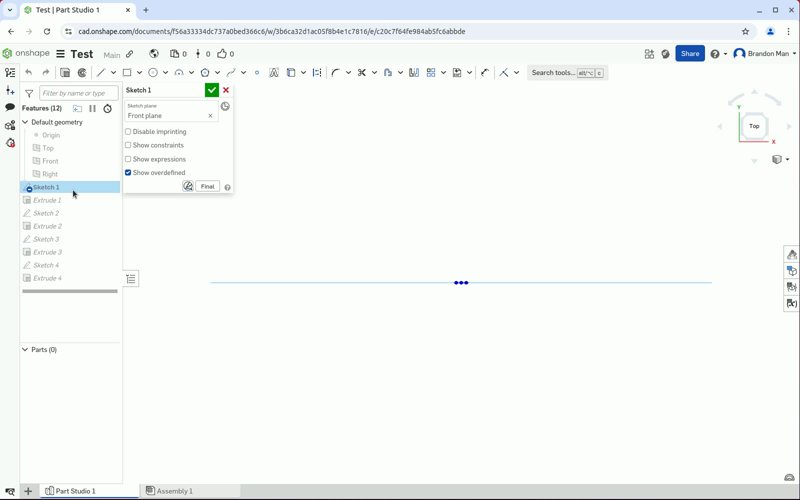
mouse_move(229, 92)
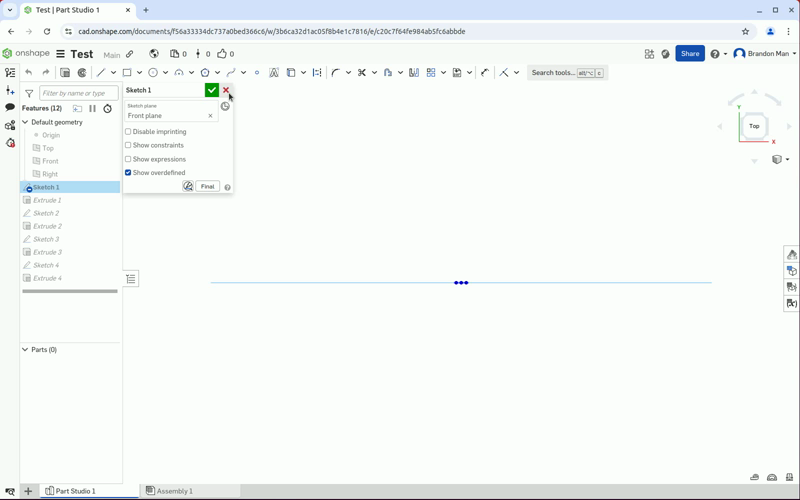
click(229, 92)
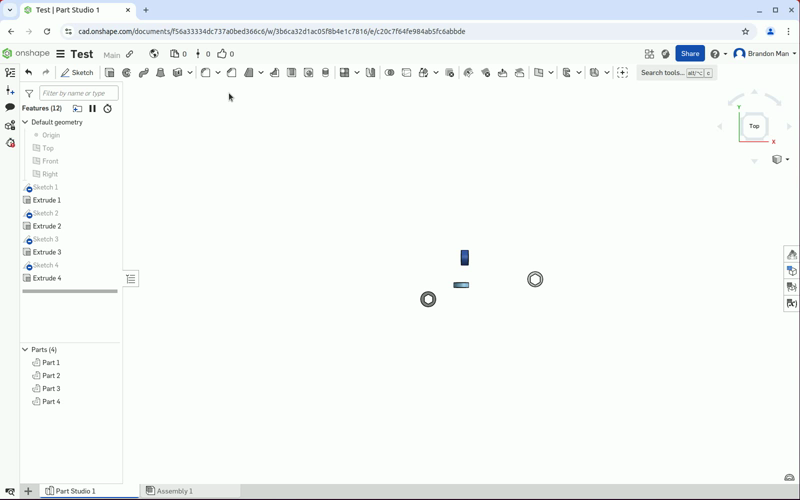
mouse_move(73, 352)
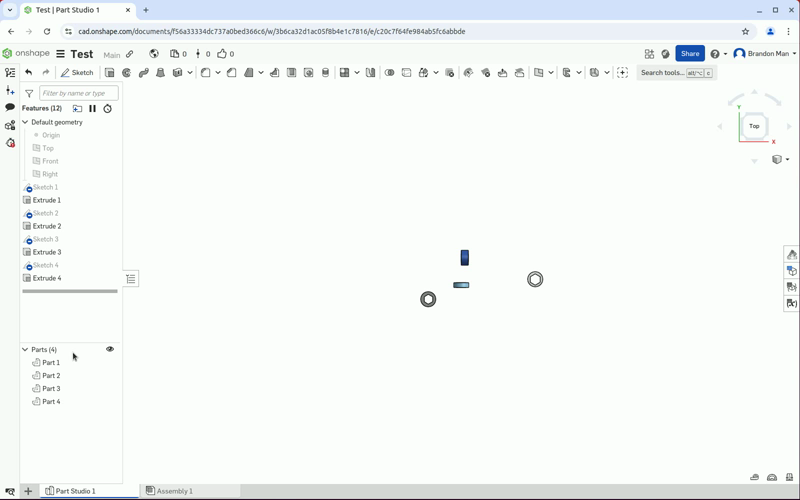
key(y)
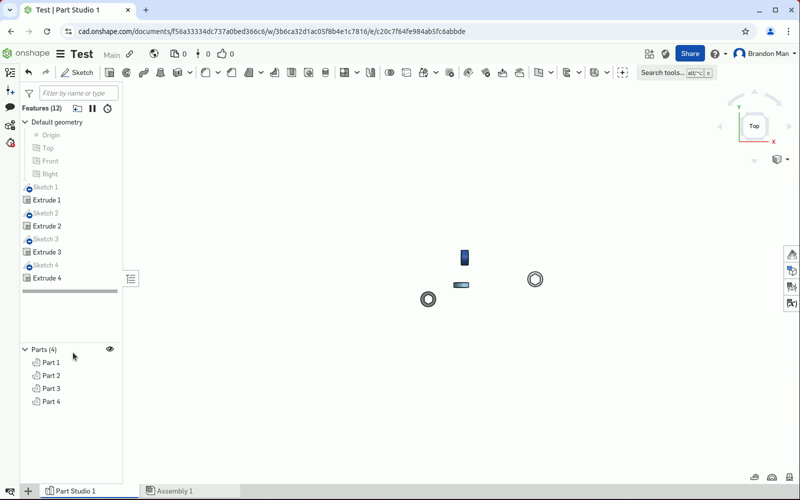
key(shift+p)
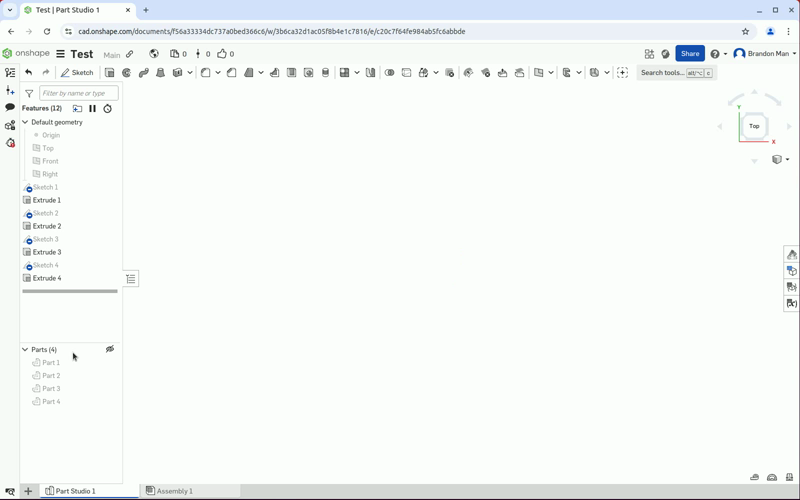
key(space)
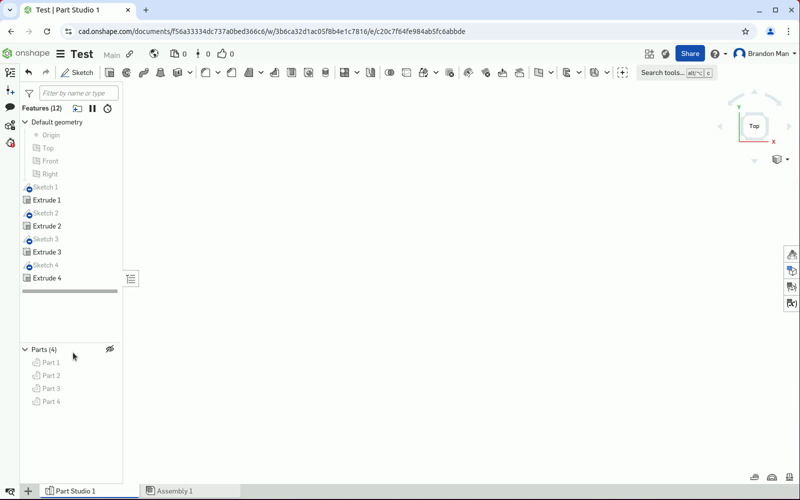
key_down(shift)
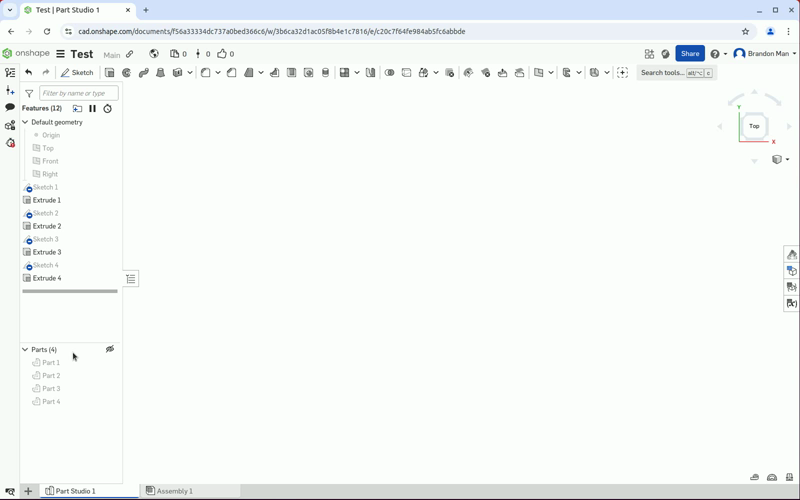
key(up)
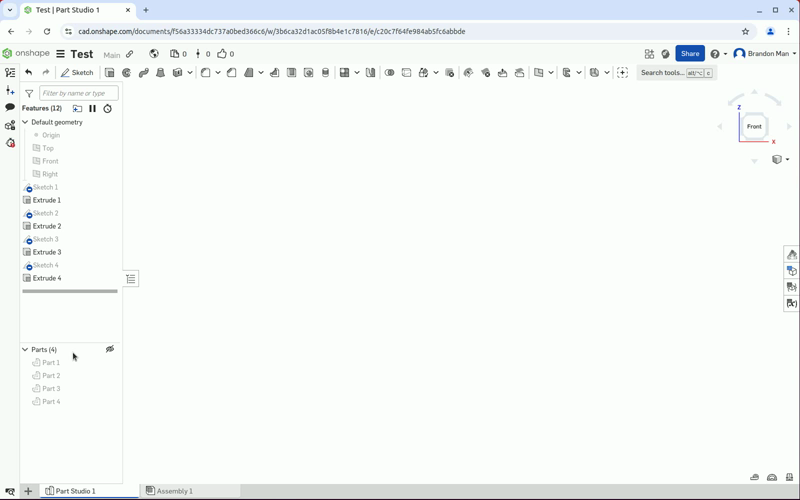
key_up(shift)
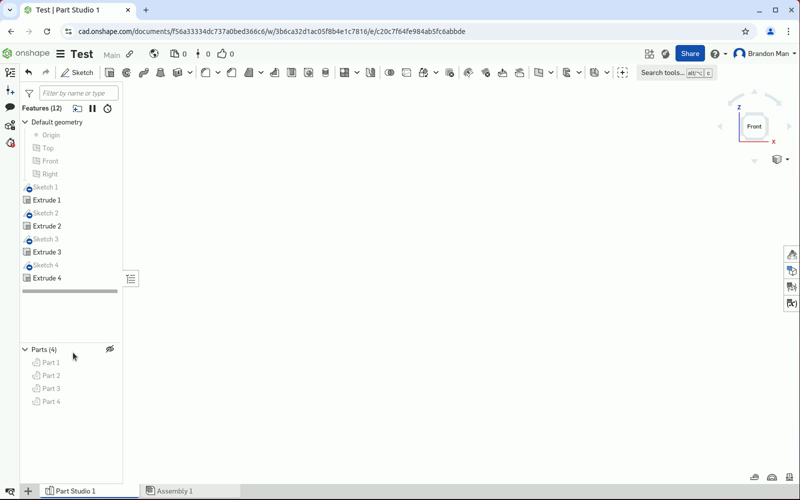
mouse_move(73, 352)
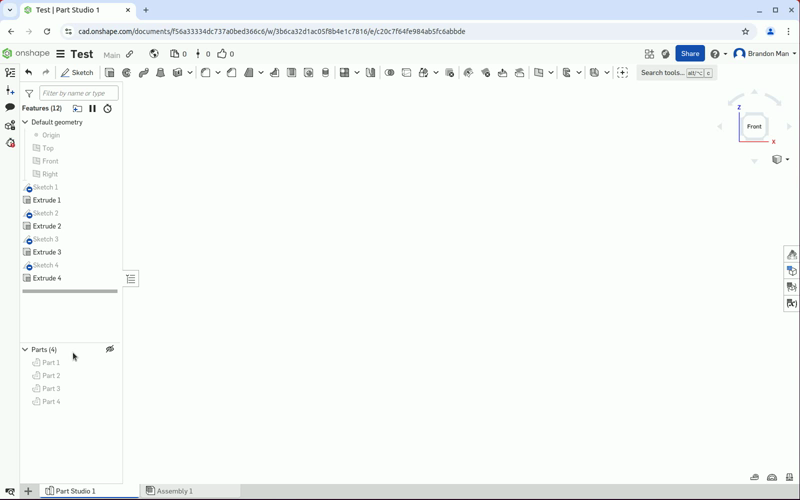
key(shift+y)
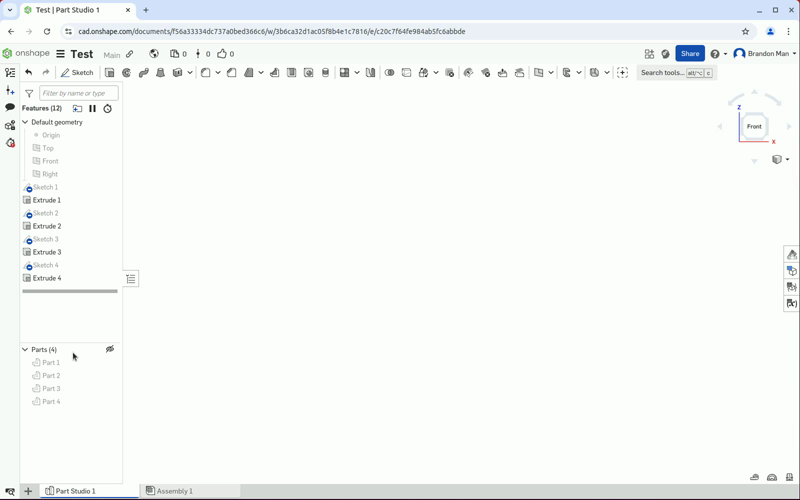
key(shift+s)
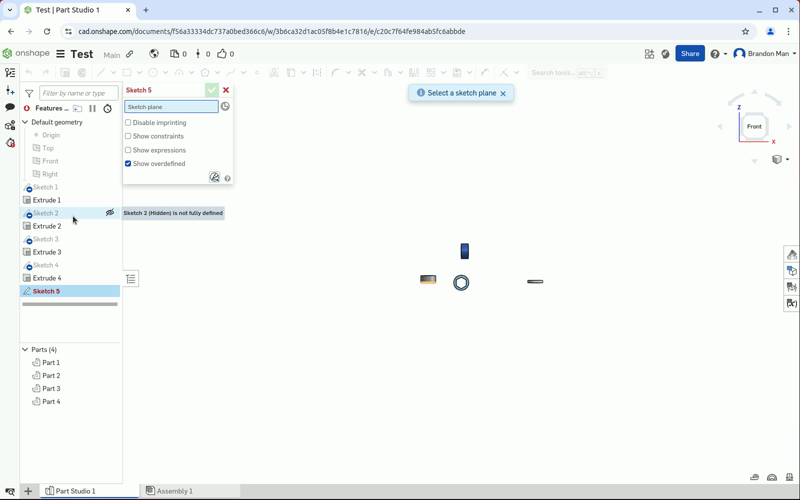
scroll(3)
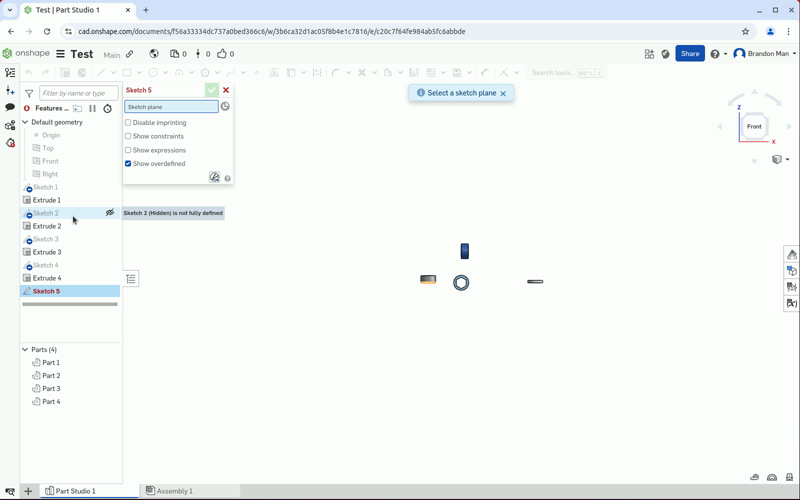
mouse_move(73, 163)
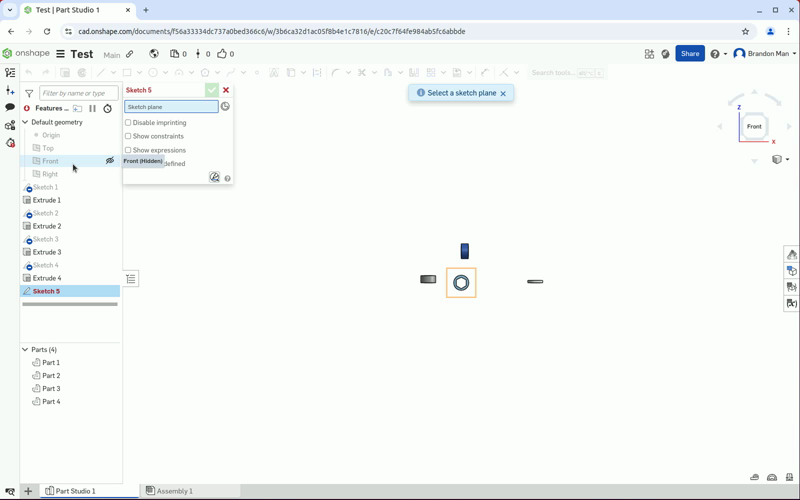
click(73, 163)
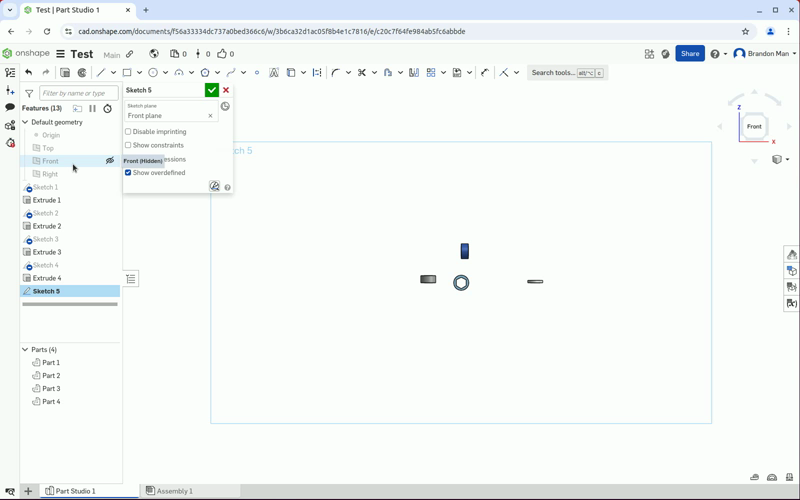
mouse_move(73, 352)
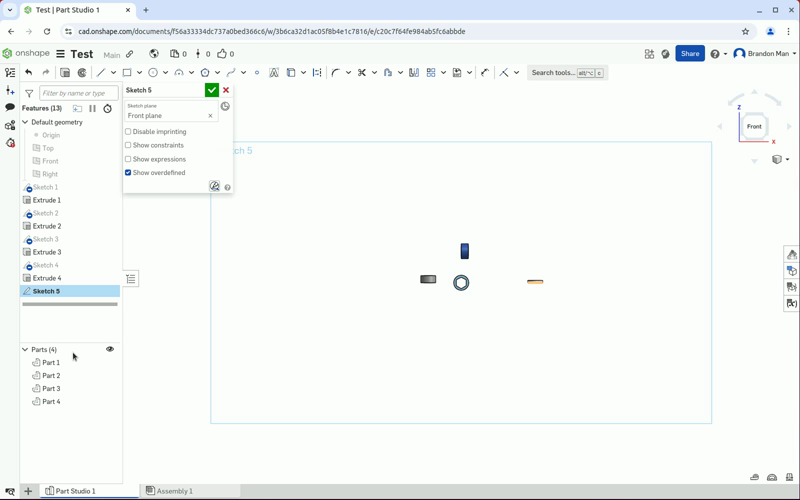
key(y)
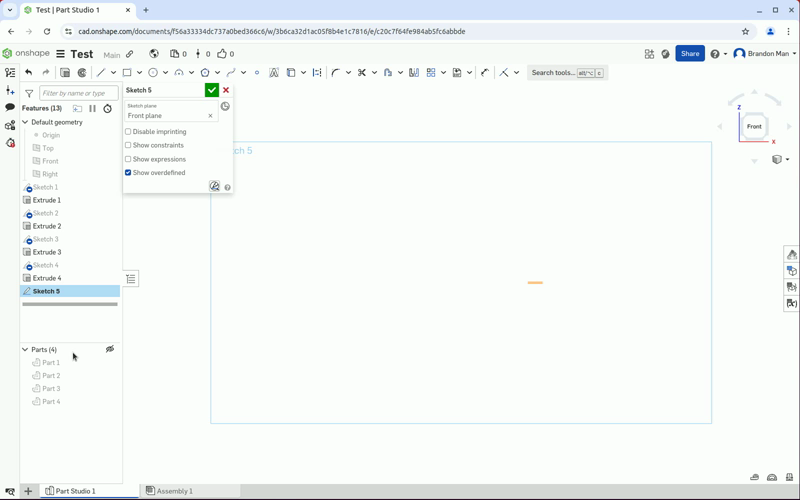
key(c)
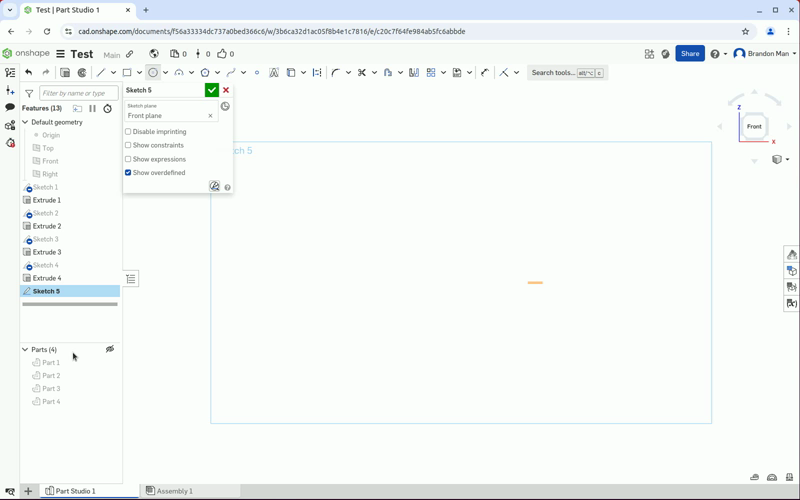
key_down(shift)
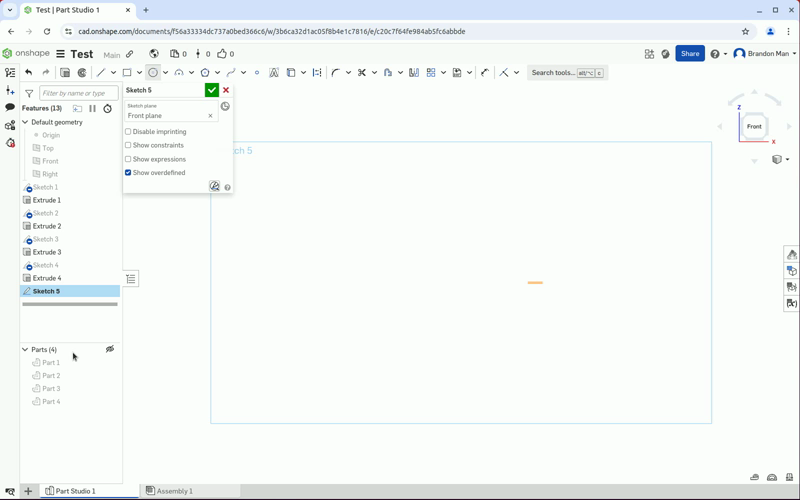
mouse_move(407, 282)
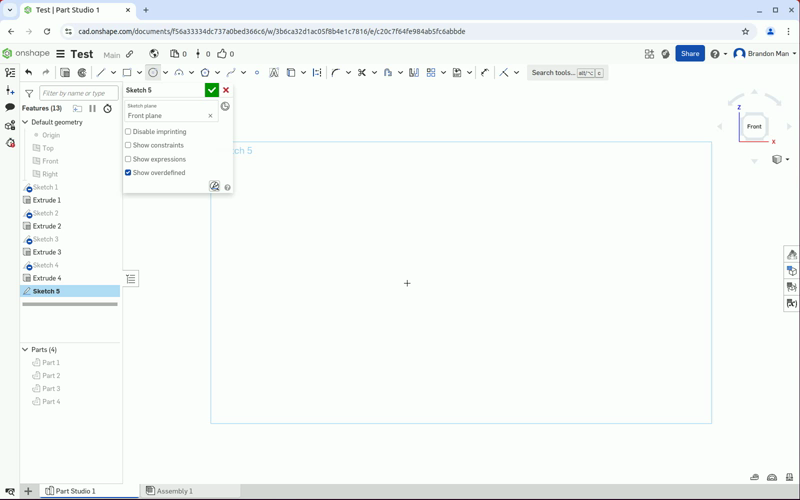
click(407, 282)
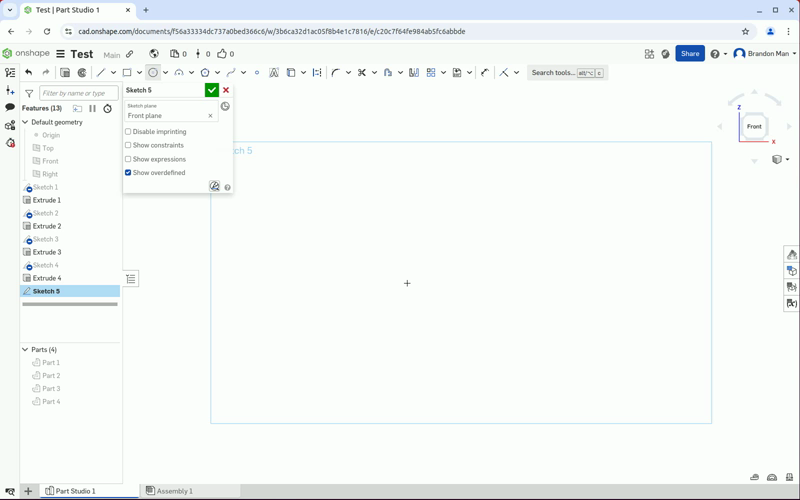
key_up(shift)
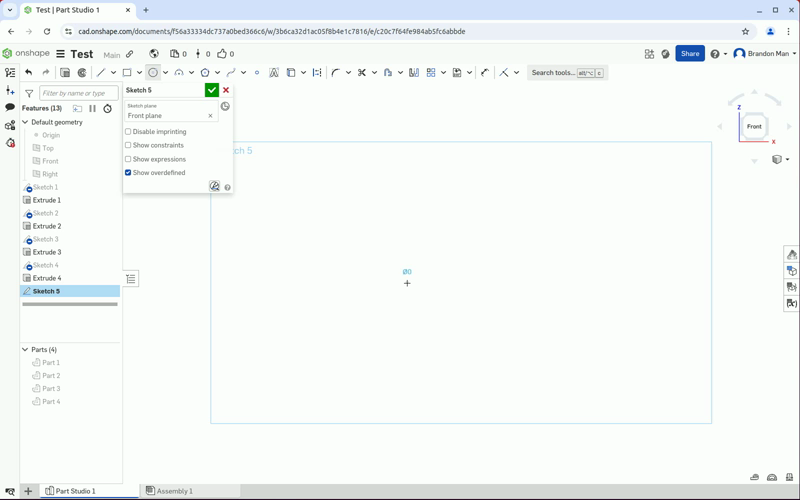
mouse_move(414, 282)
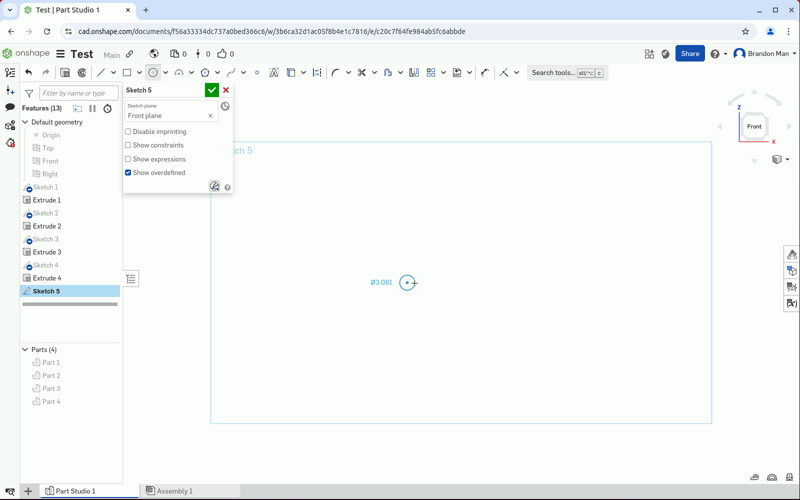
click(414, 282)
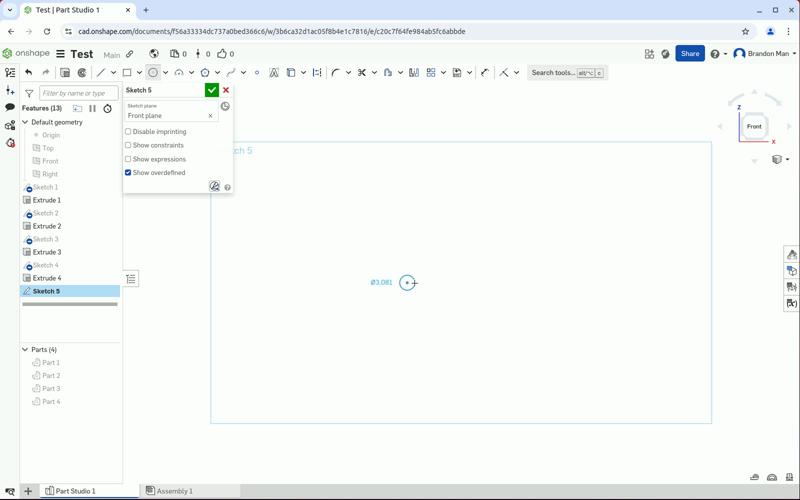
key(esc)
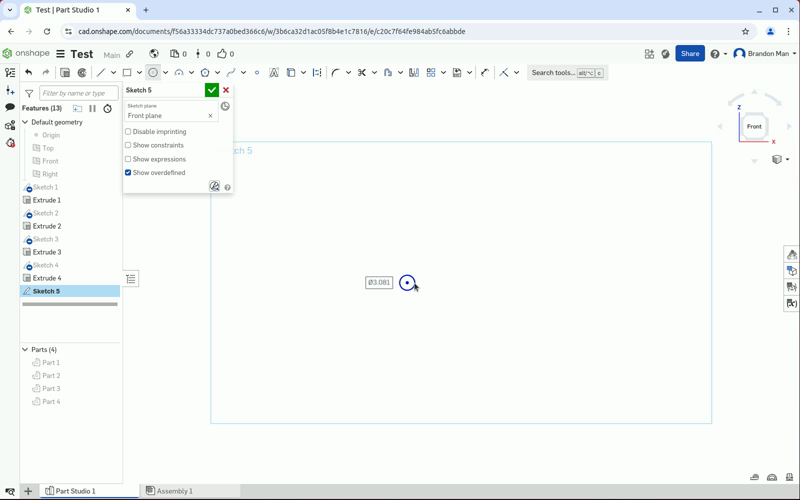
key(c)
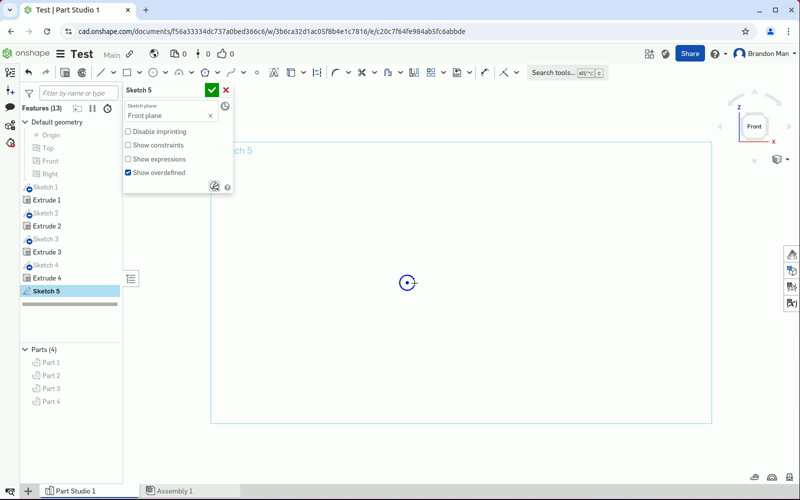
key_down(shift)
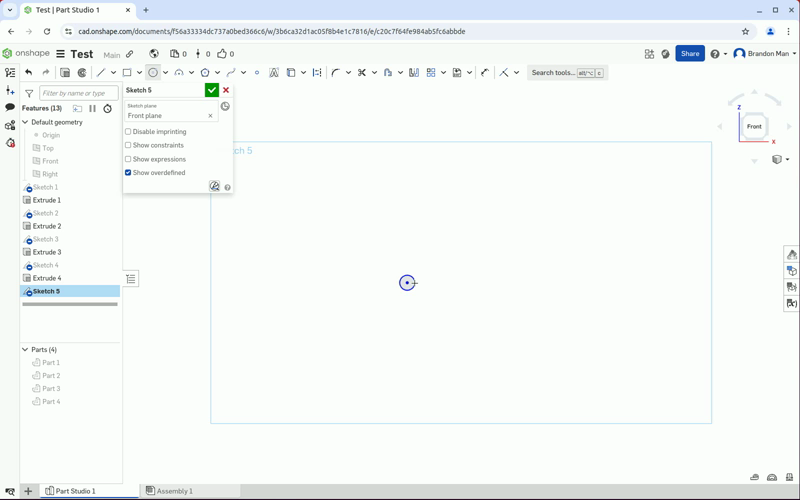
mouse_move(407, 282)
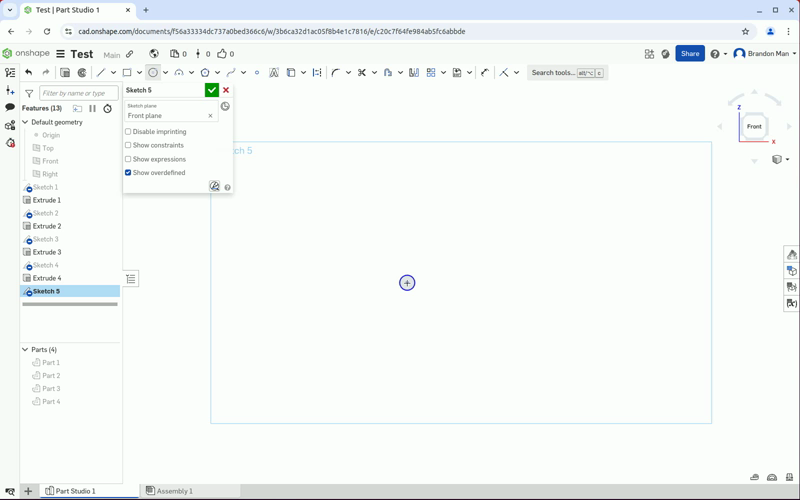
click(407, 282)
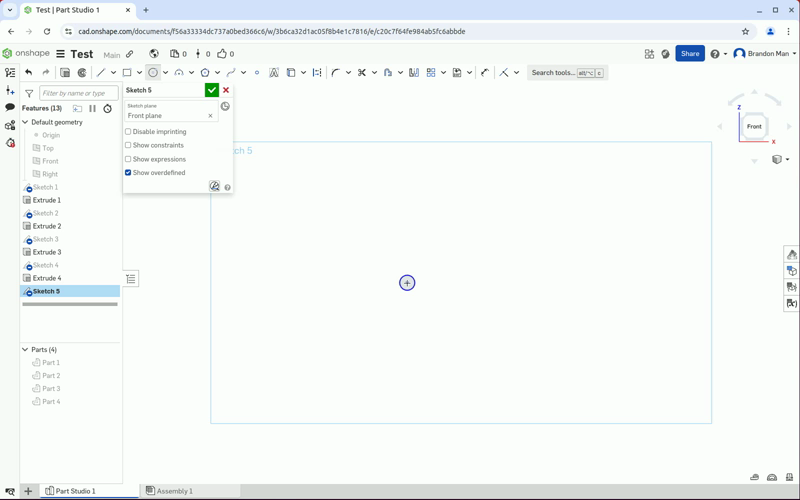
key_up(shift)
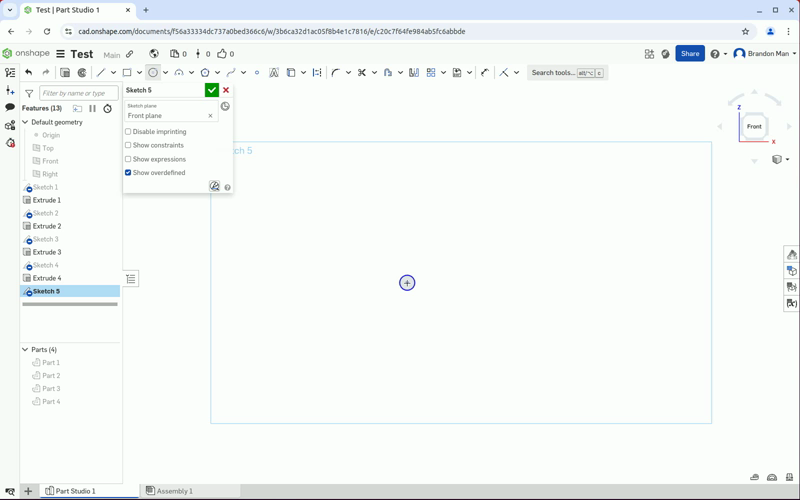
mouse_move(412, 282)
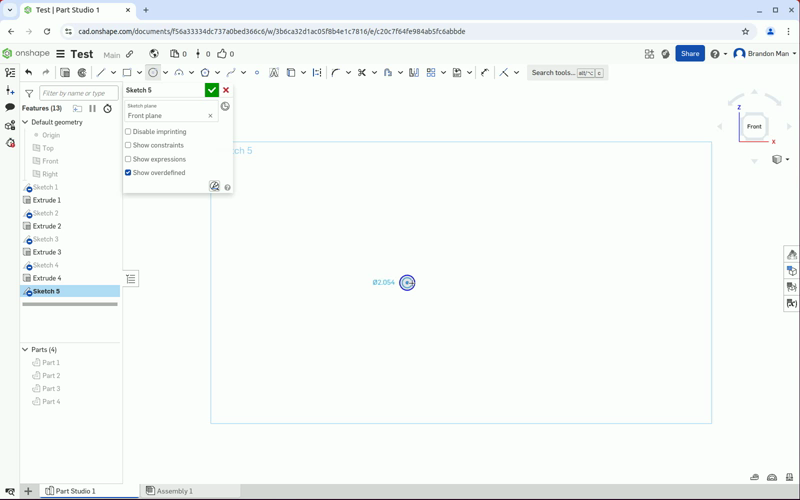
scroll(6)
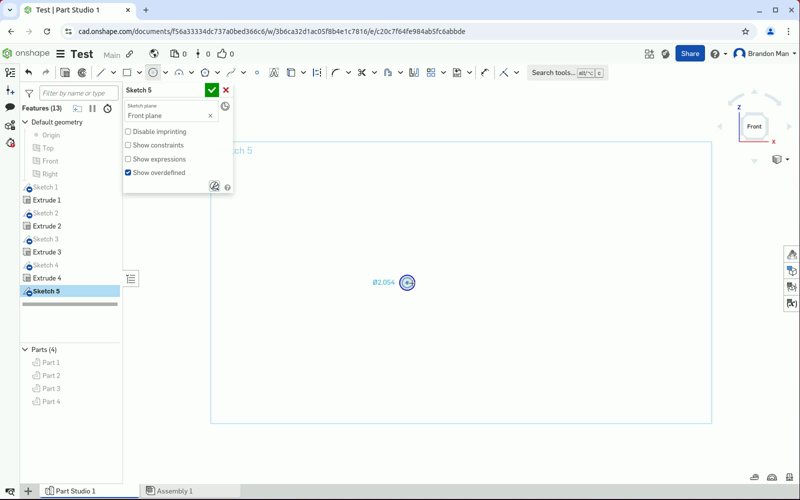
scroll(6)
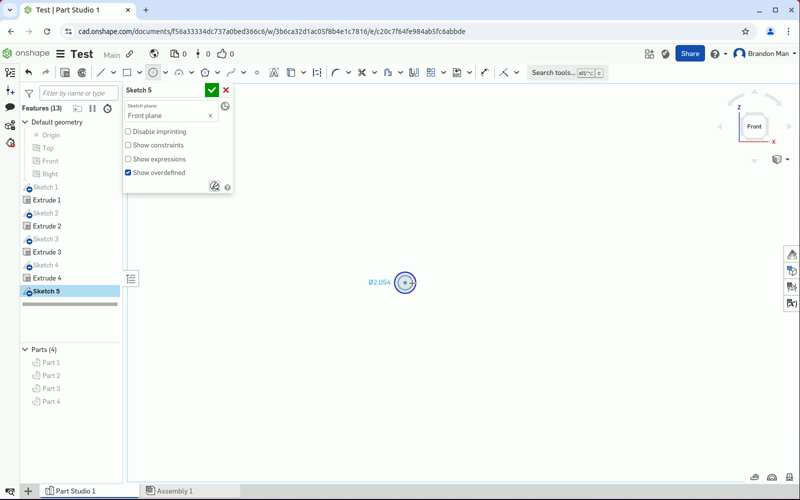
scroll(6)
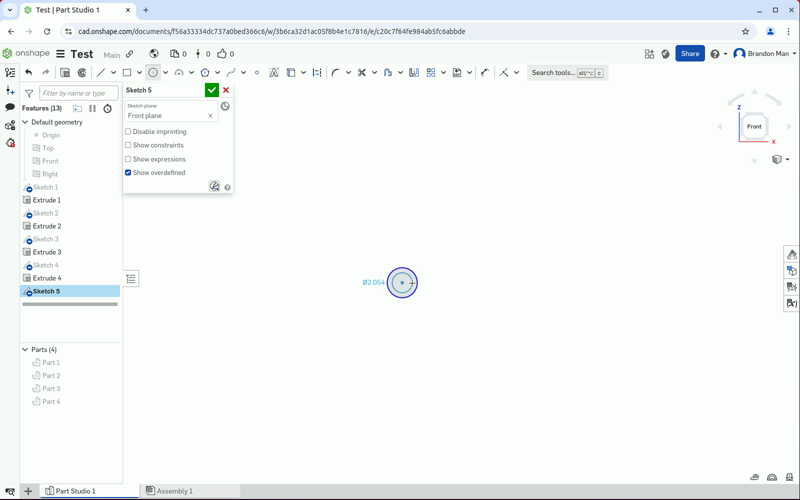
scroll(6)
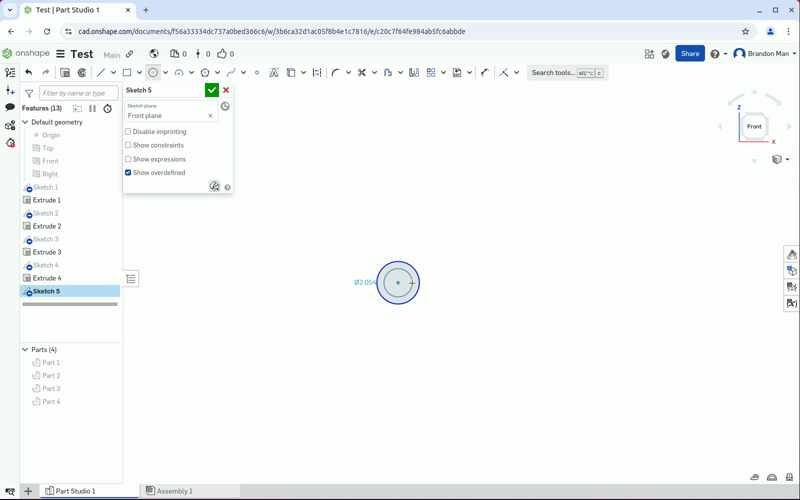
scroll(6)
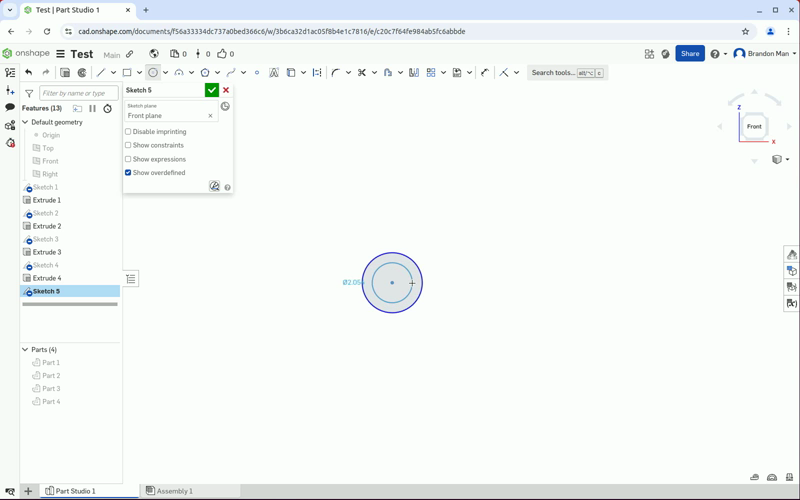
scroll(6)
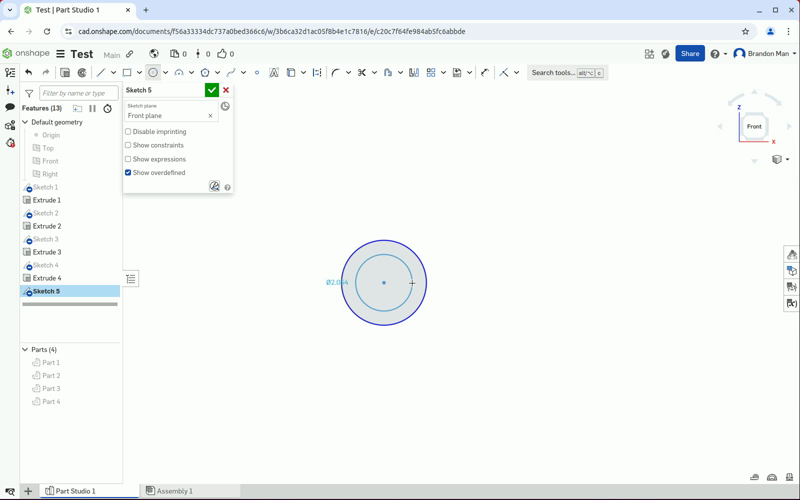
scroll(6)
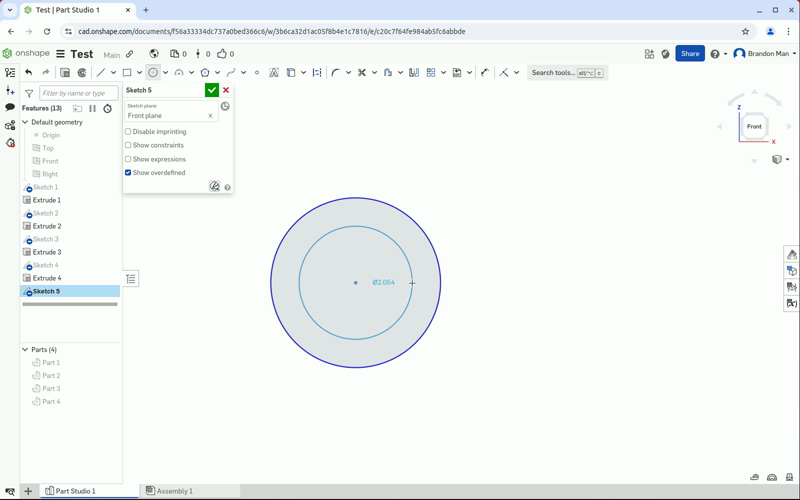
click(412, 282)
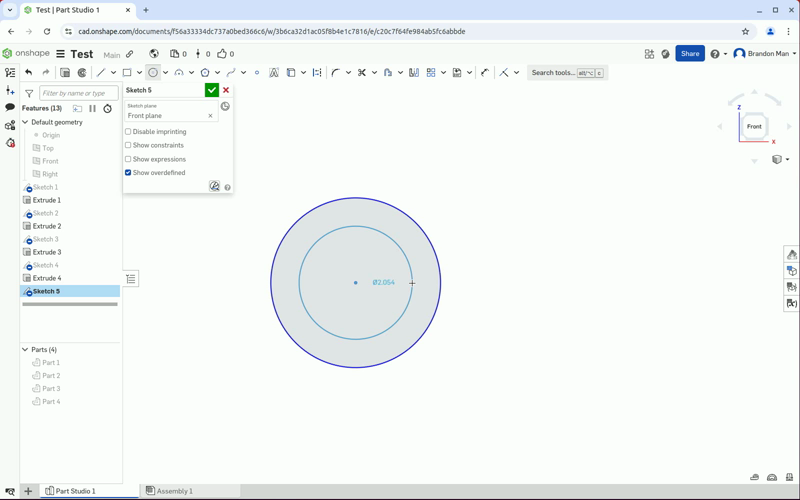
scroll(-6)
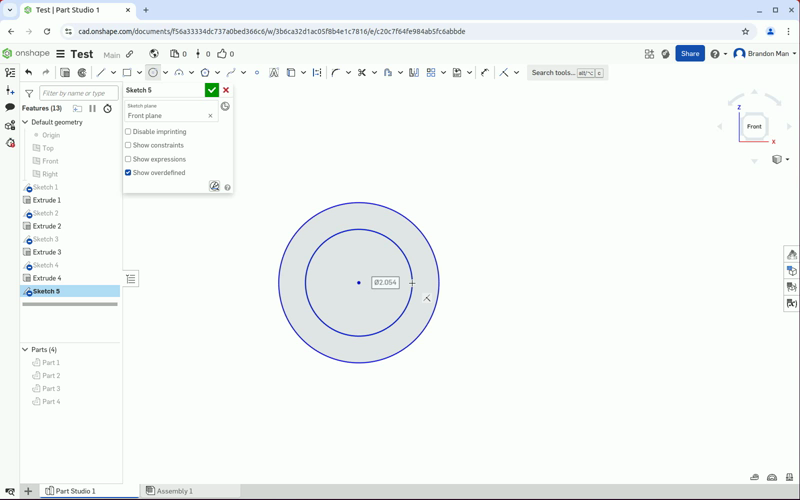
scroll(-6)
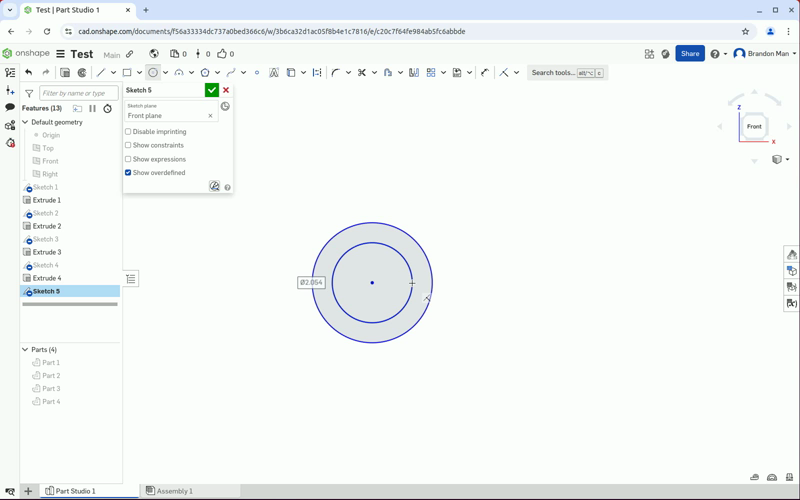
scroll(-6)
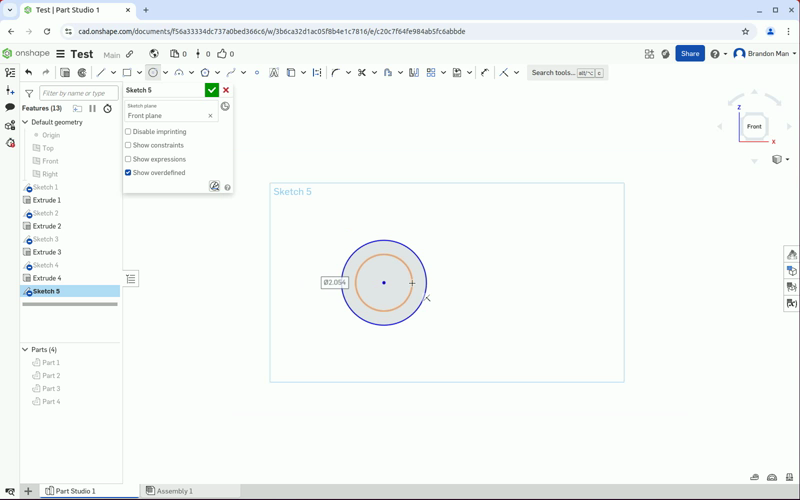
scroll(-6)
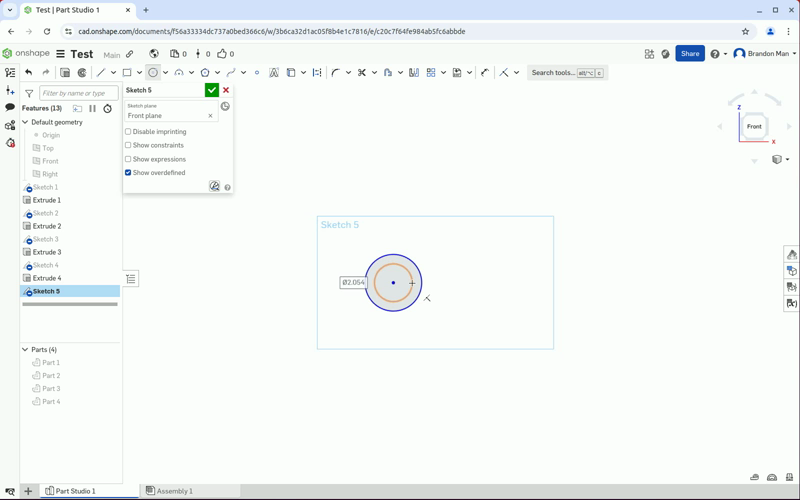
scroll(-6)
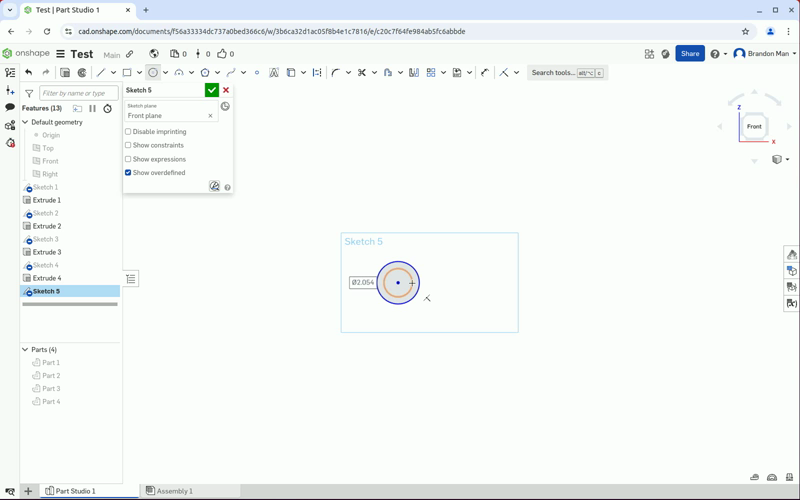
scroll(-6)
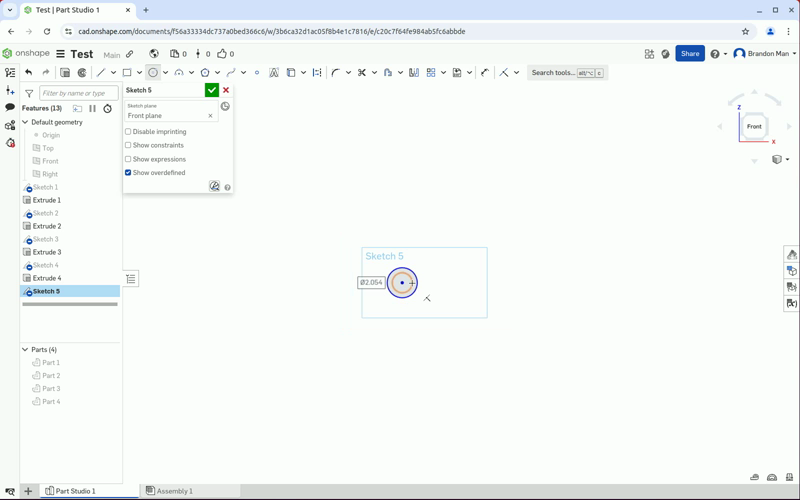
scroll(-6)
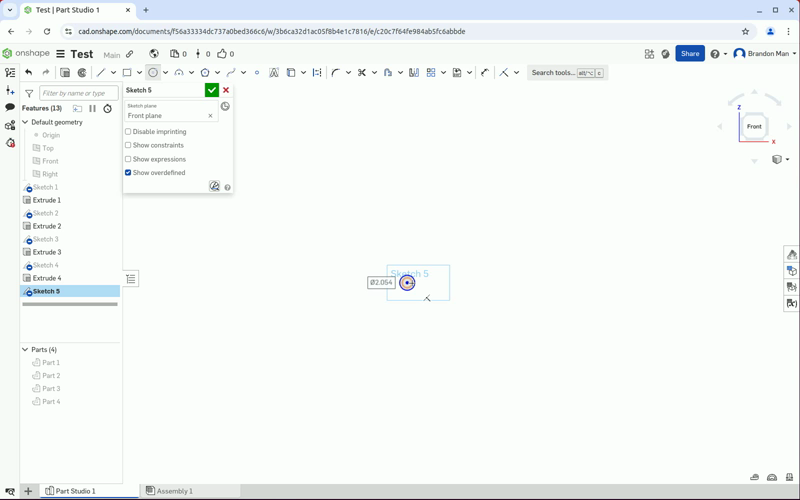
key(esc)
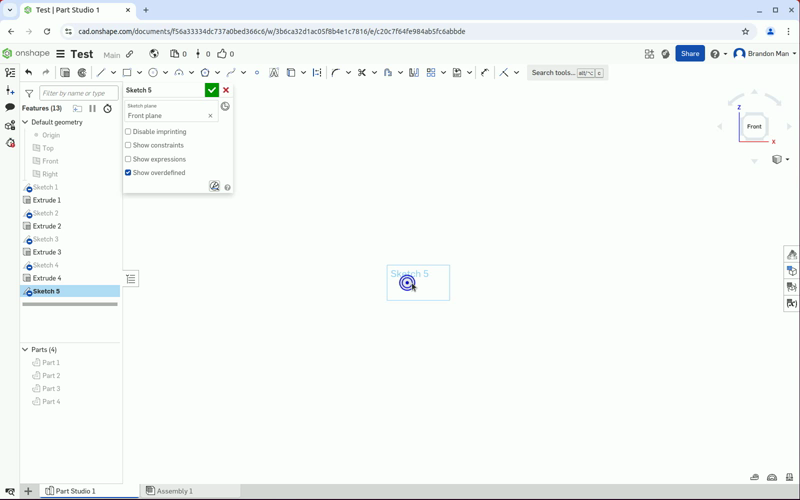
mouse_move(409, 288)
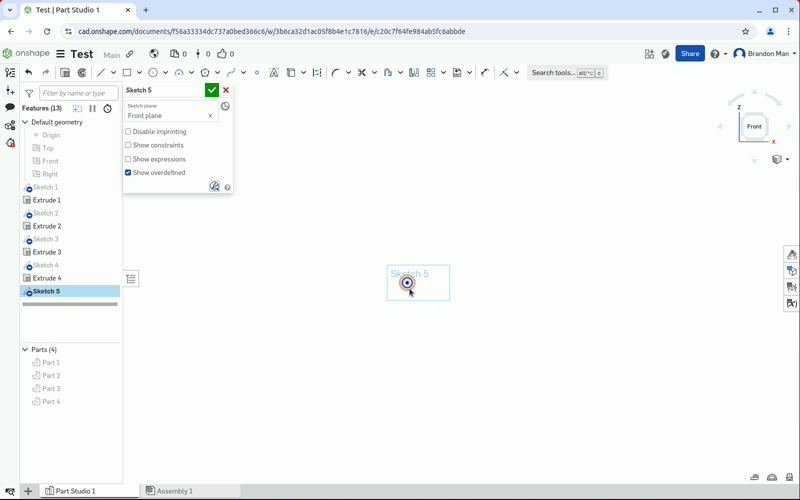
scroll(6)
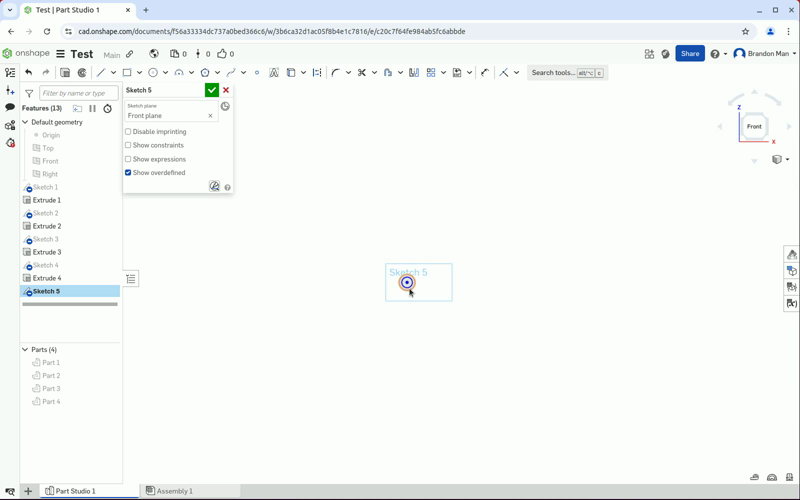
scroll(6)
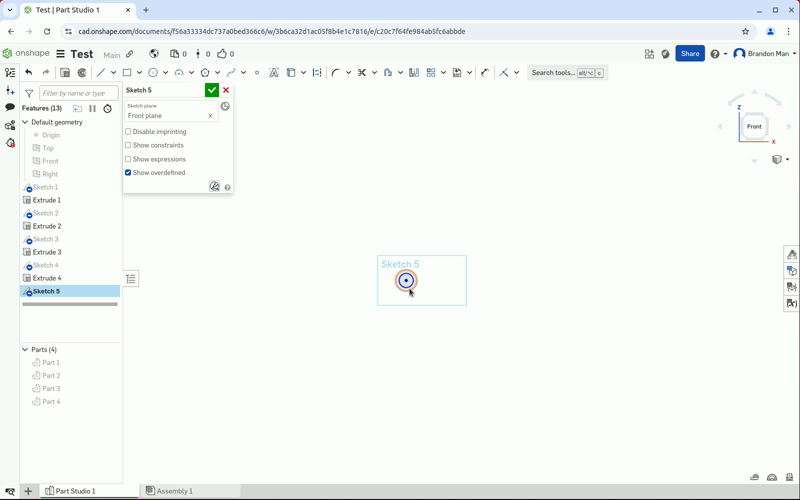
scroll(6)
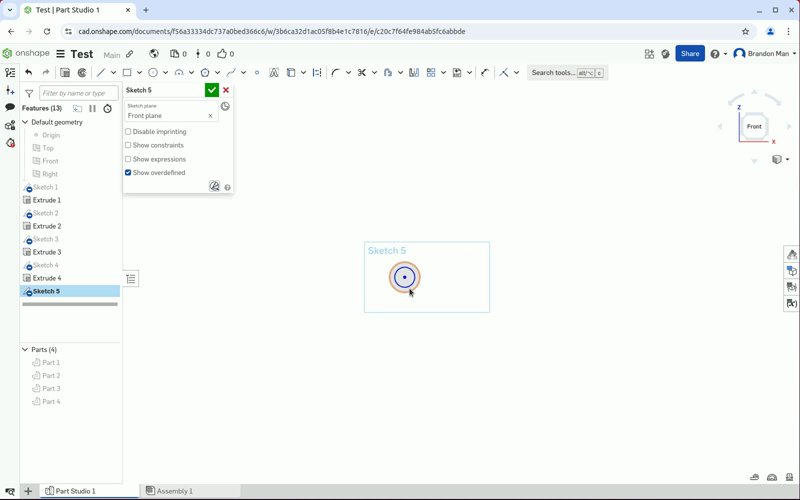
scroll(6)
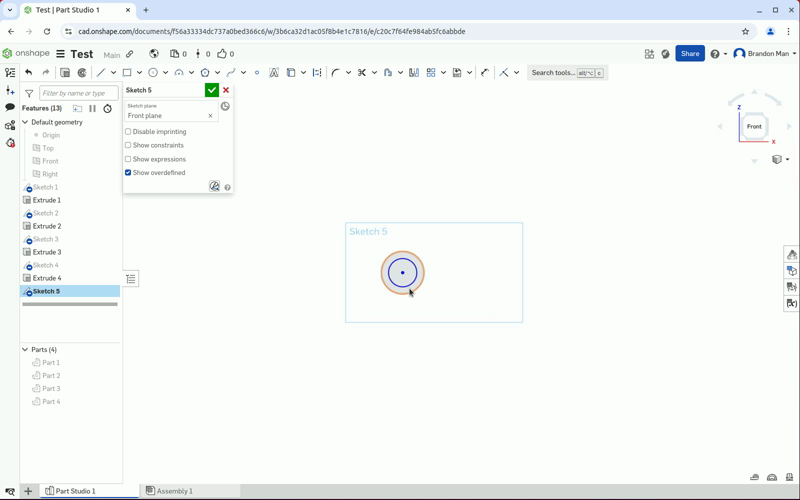
scroll(6)
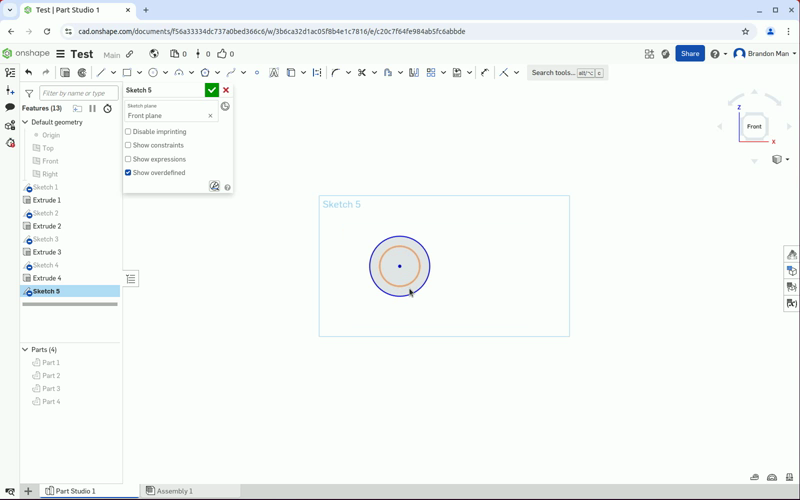
scroll(6)
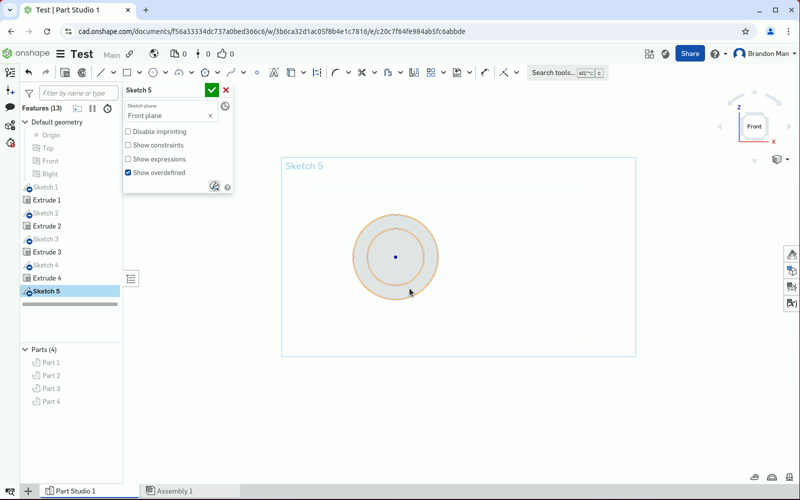
scroll(6)
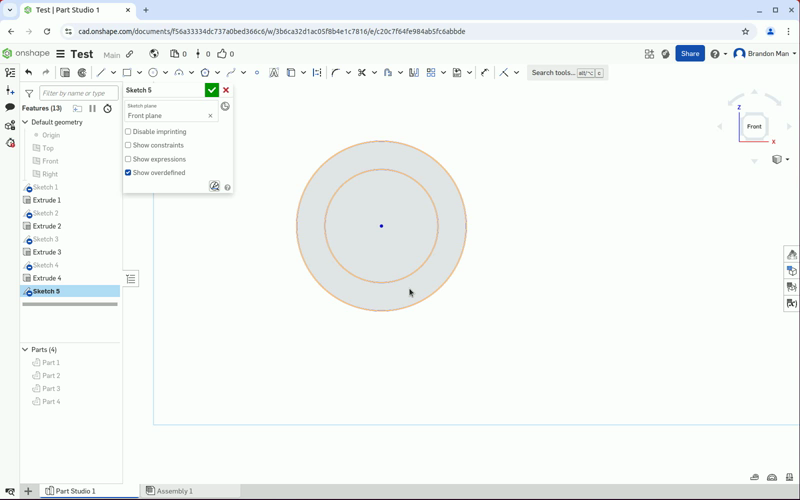
click(409, 288)
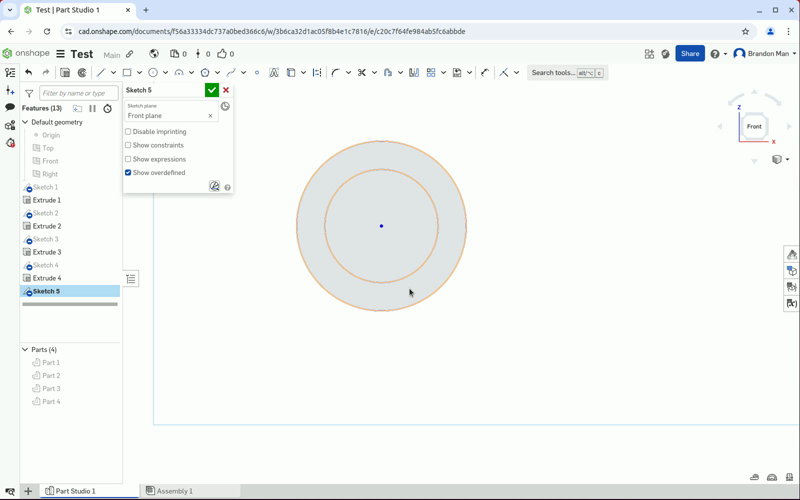
scroll(-6)
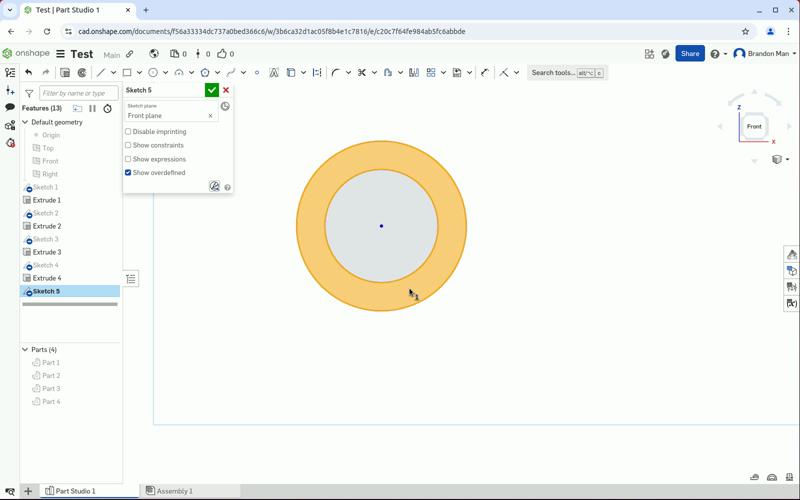
scroll(-6)
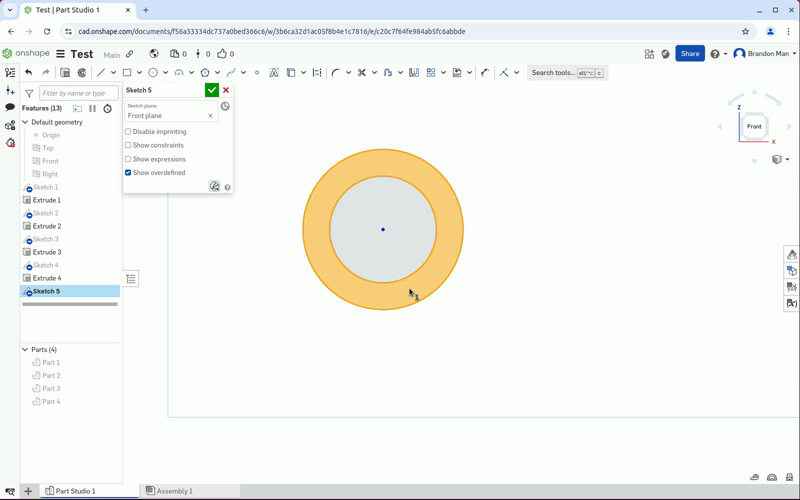
scroll(-6)
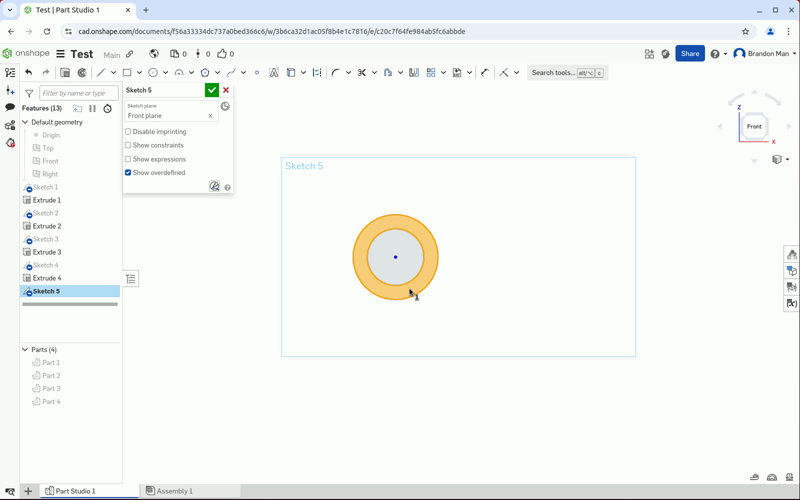
scroll(-6)
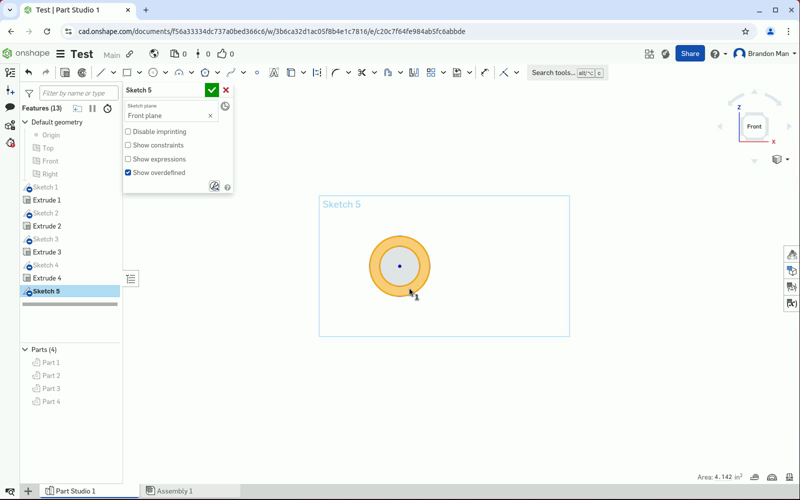
scroll(-6)
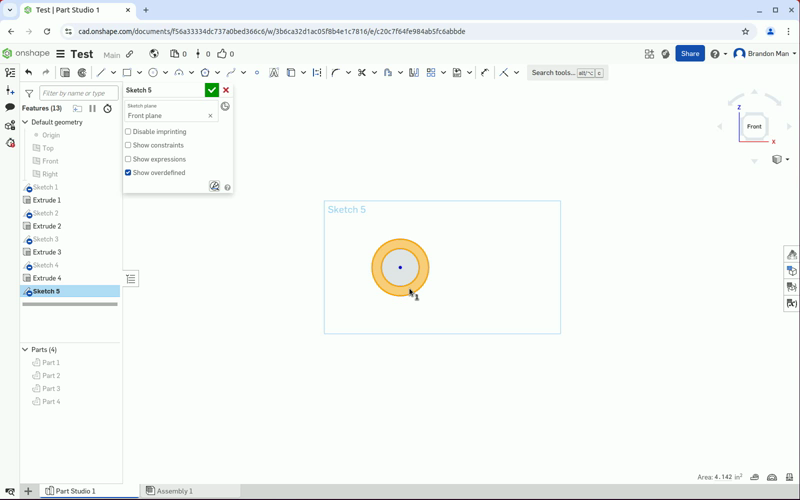
scroll(-6)
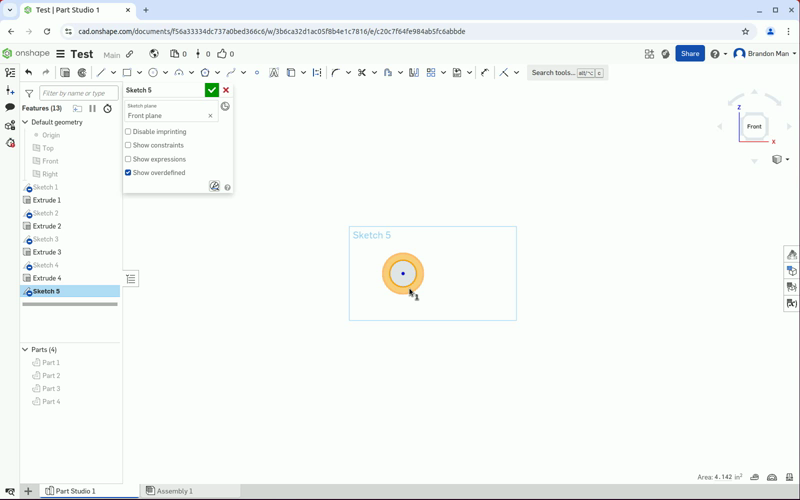
scroll(-6)
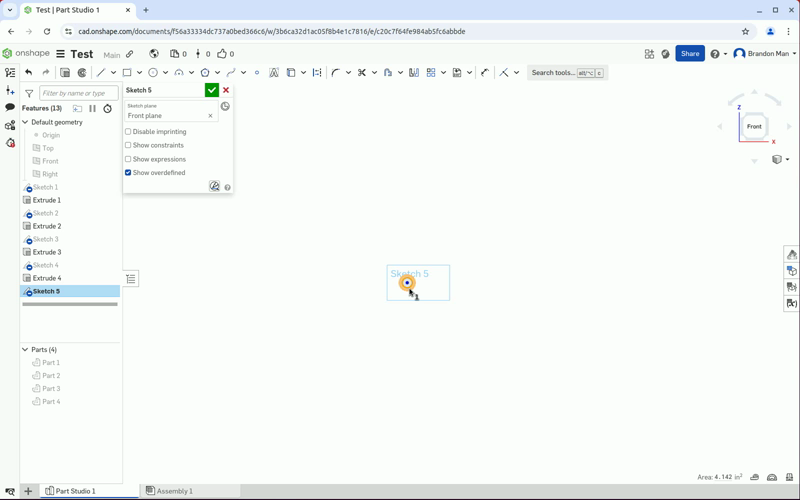
mouse_move(73, 352)
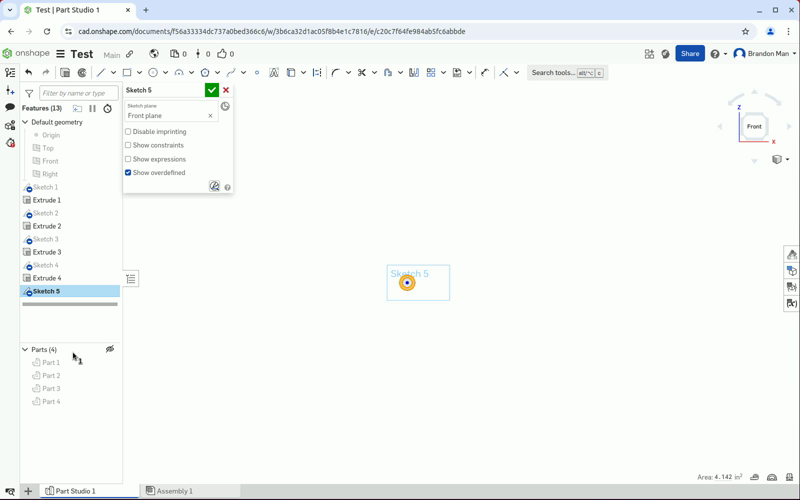
key(shift+y)
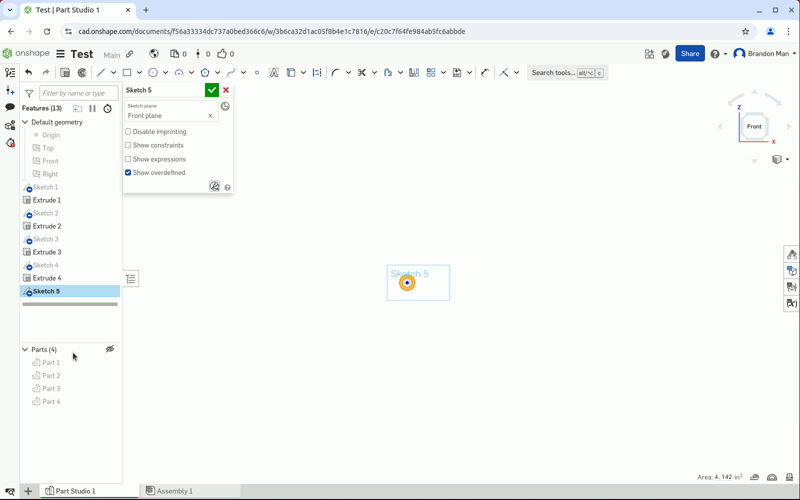
key(shift+e)
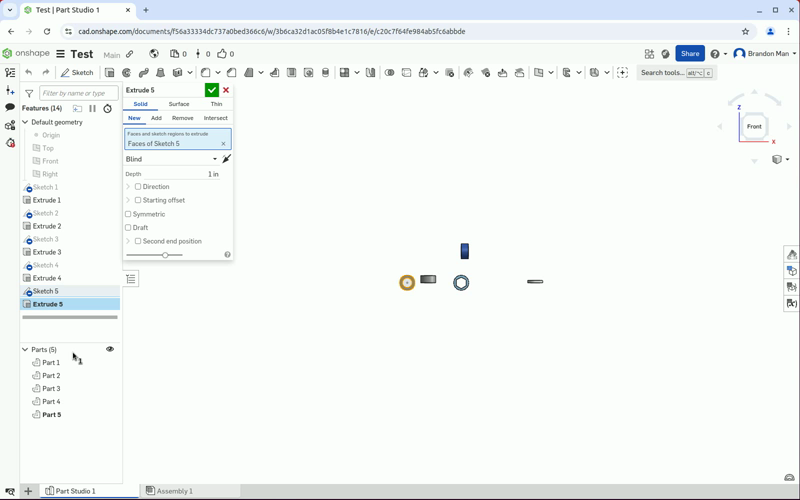
mouse_move(143, 106)
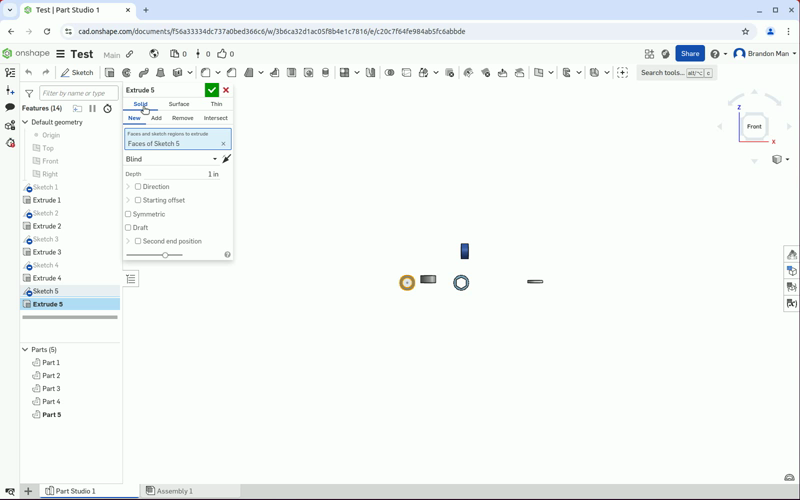
click(143, 106)
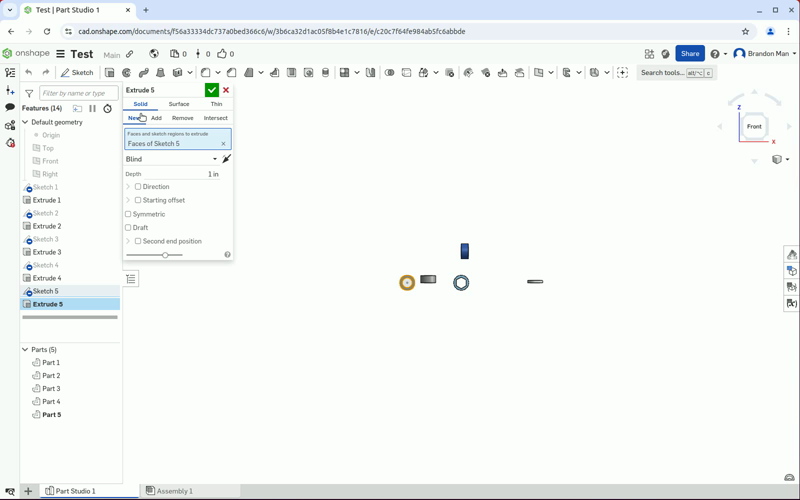
mouse_move(137, 120)
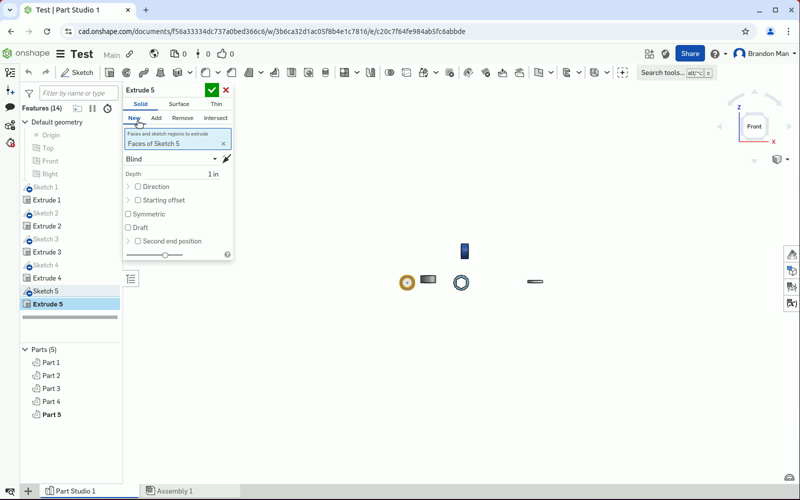
click(137, 120)
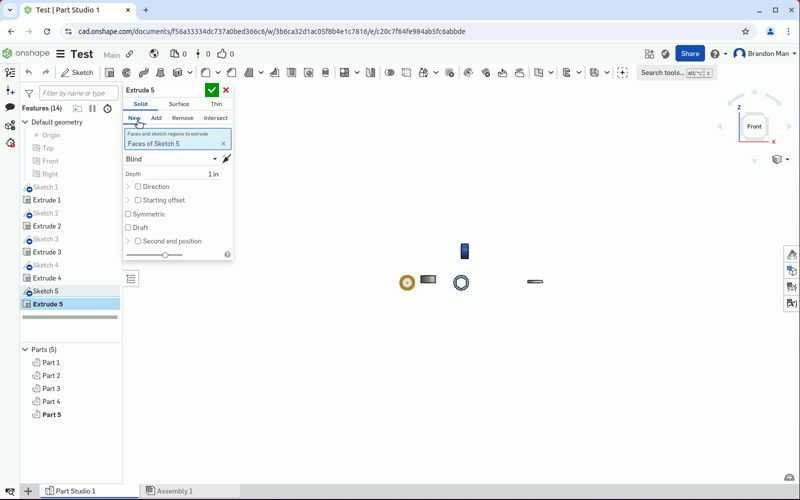
key(tab, 4)
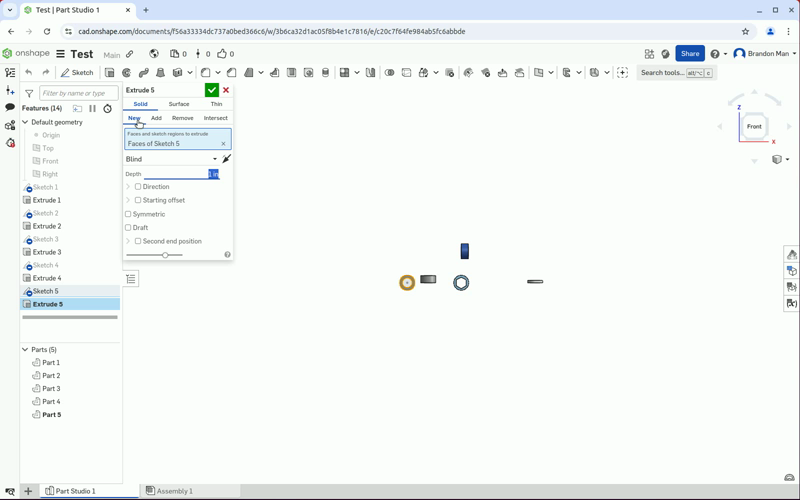
text(0.963)
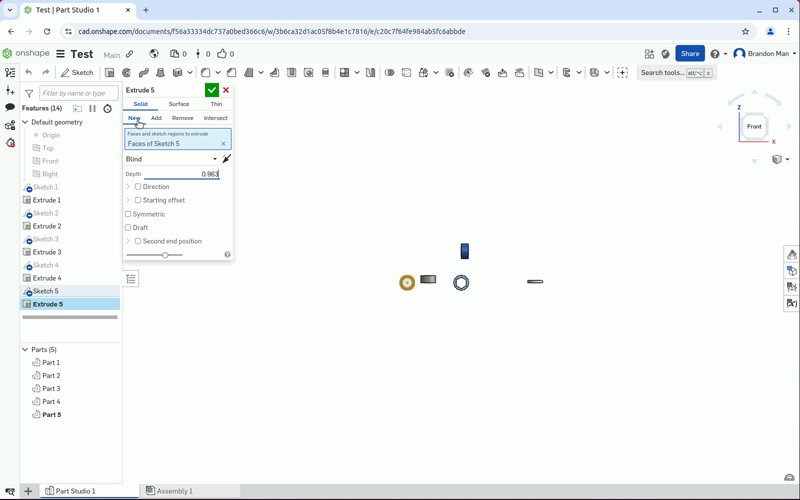
key(enter)
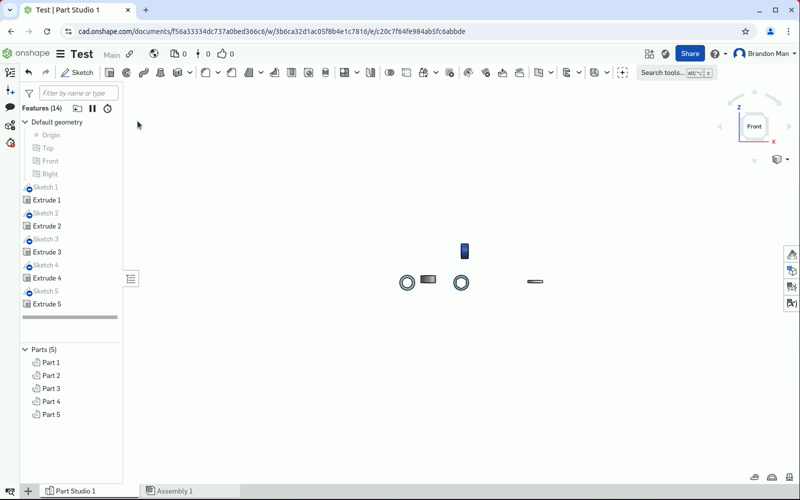
key(shift+h)
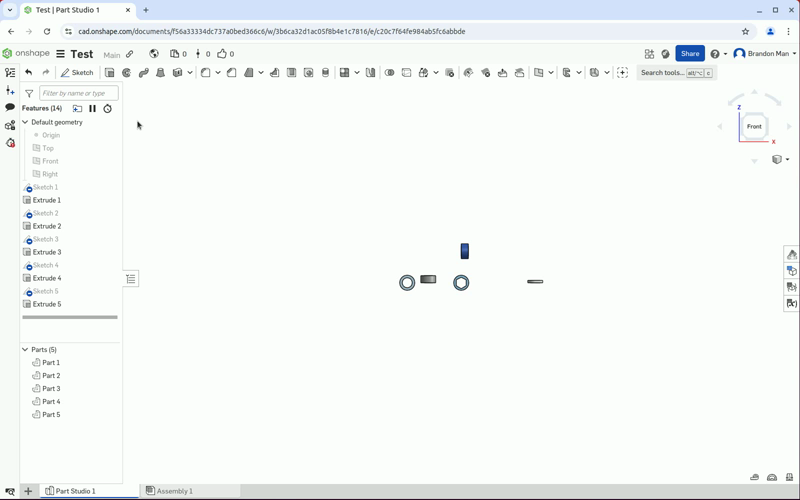
key(shift+h)
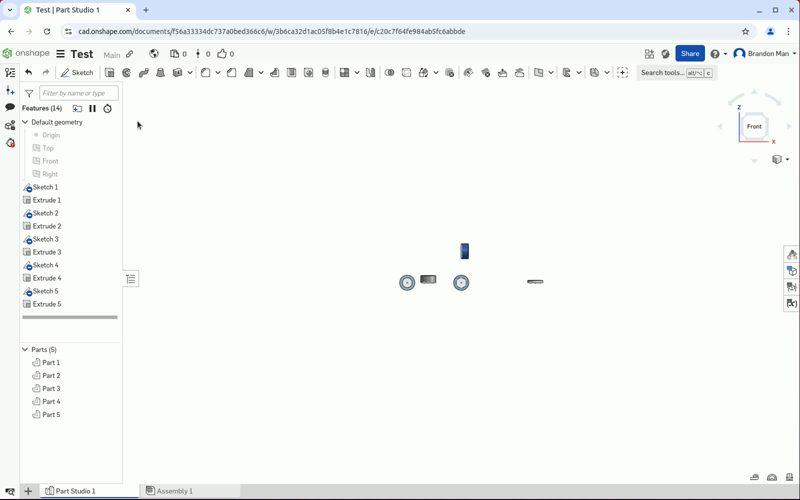
key(shift+7)
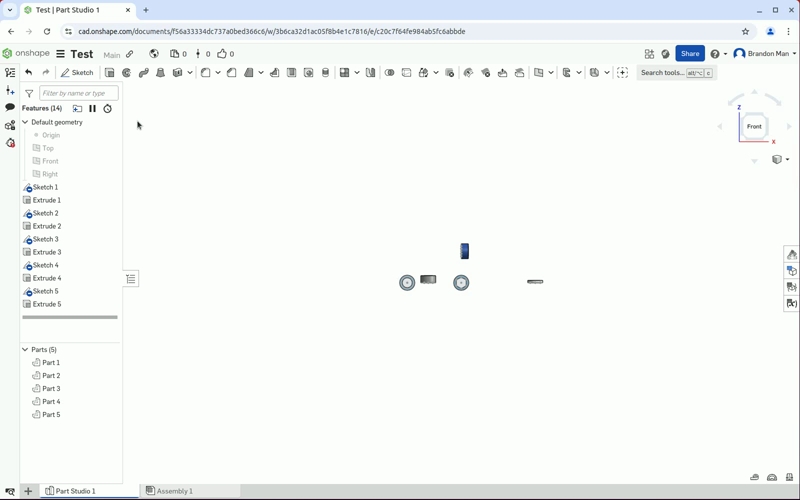
key(left, 2)
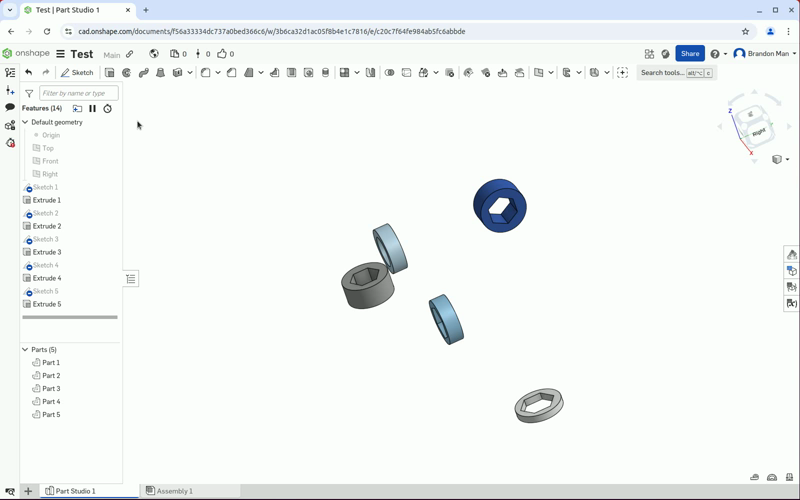
key(down, 2)
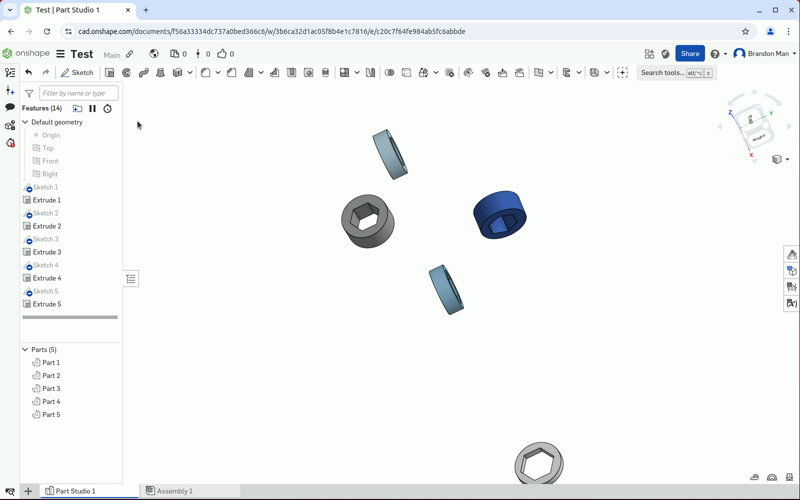
key(up, 2)
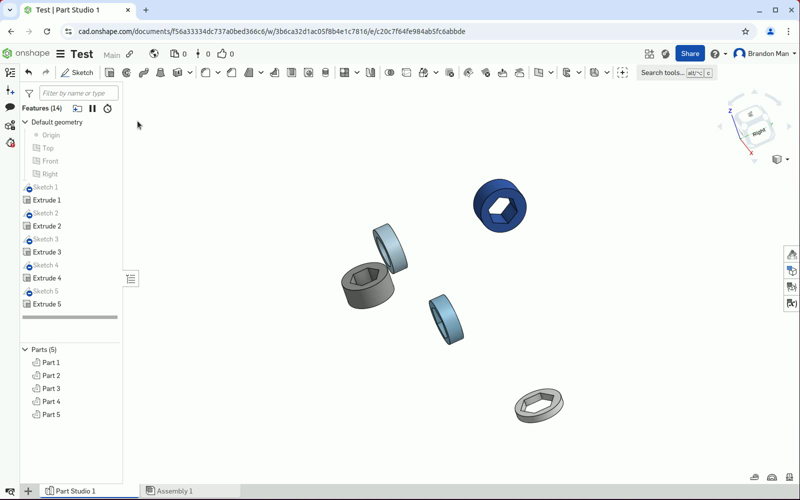
key(right, 2)
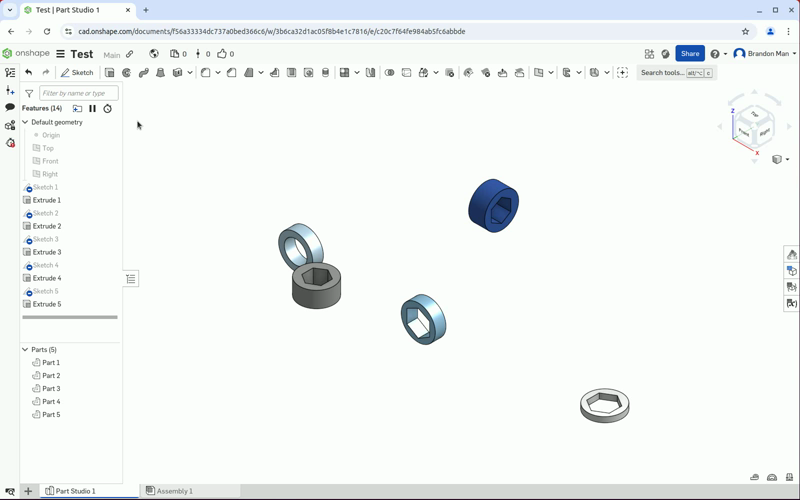
mouse_move(73, 189)
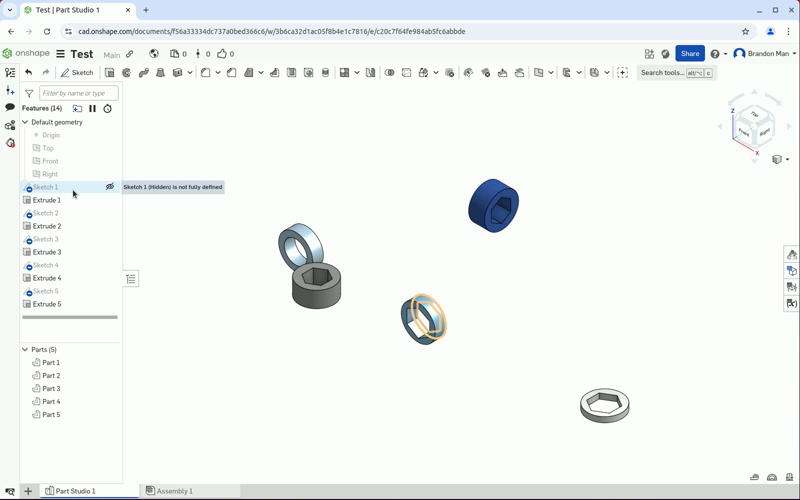
click(73, 189)